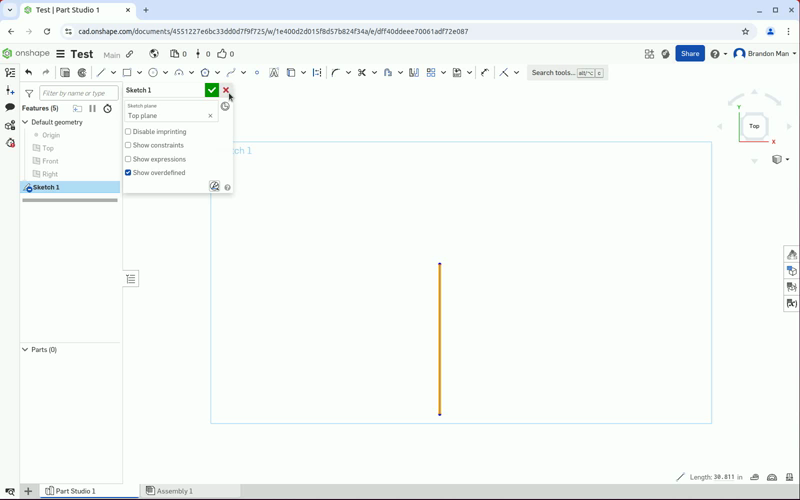
key(shift+h)
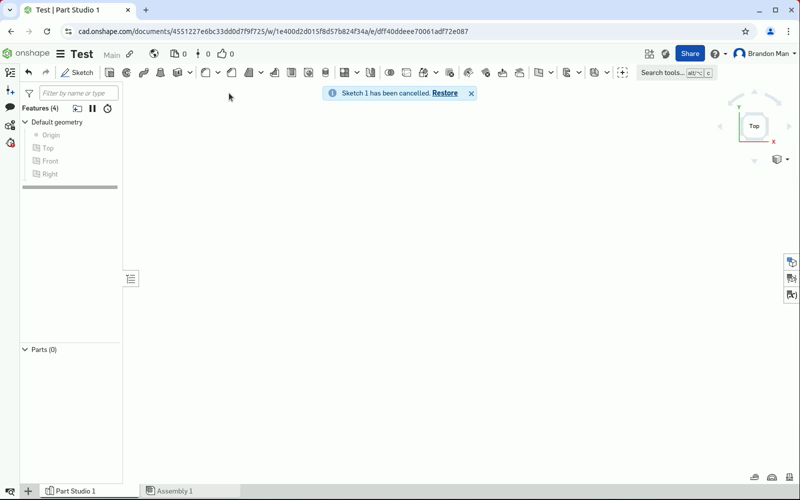
mouse_move(73, 352)
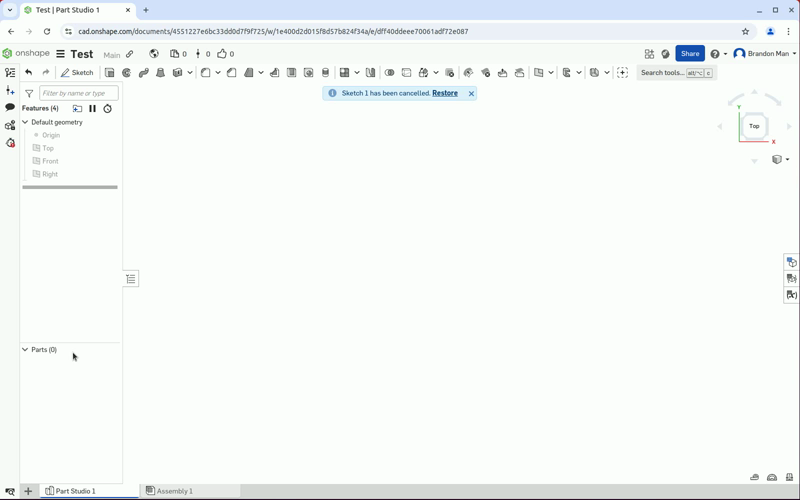
key(y)
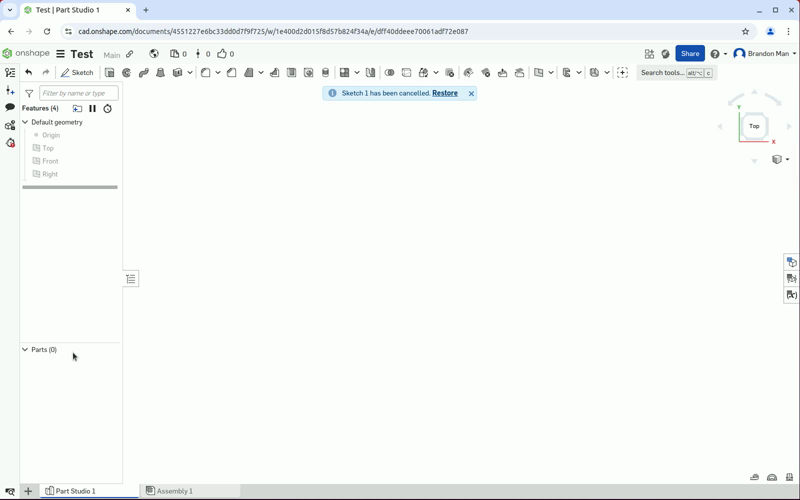
key(shift+p)
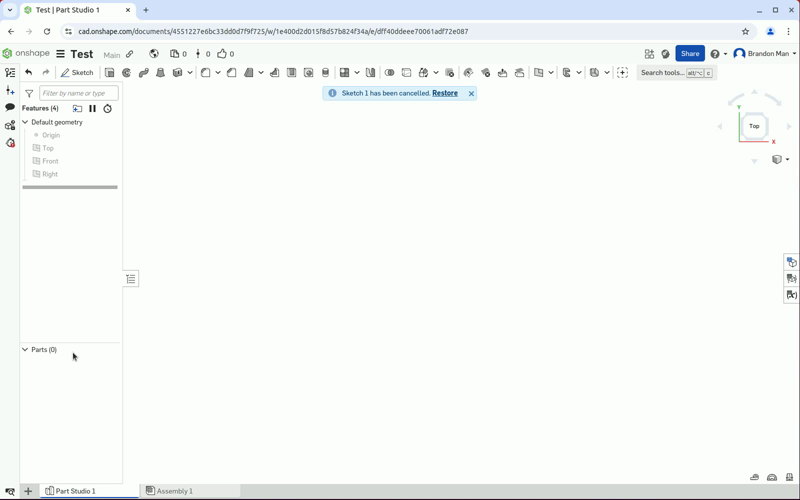
key(space)
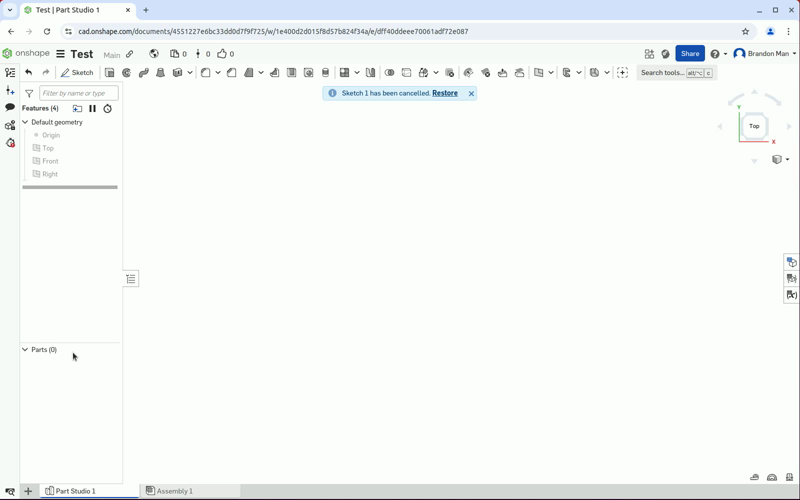
key_down(shift)
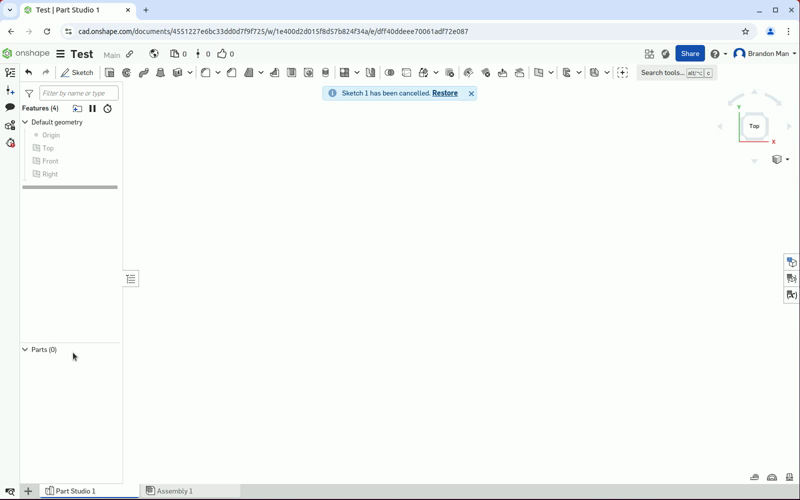
key(up)
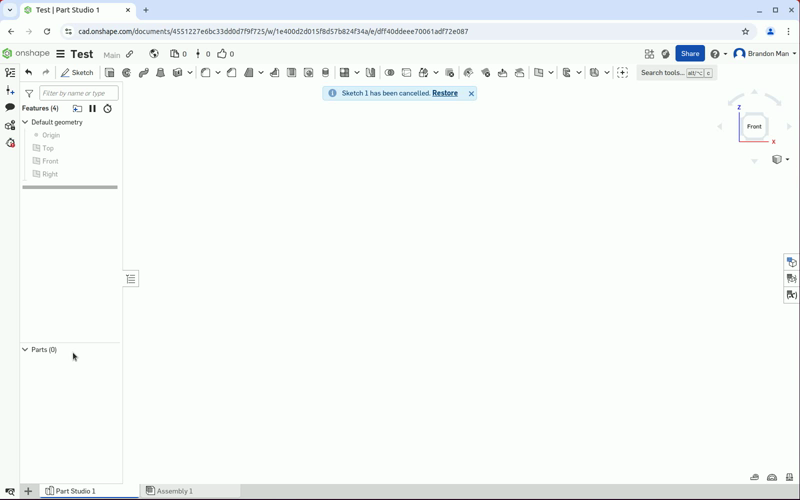
key_up(shift)
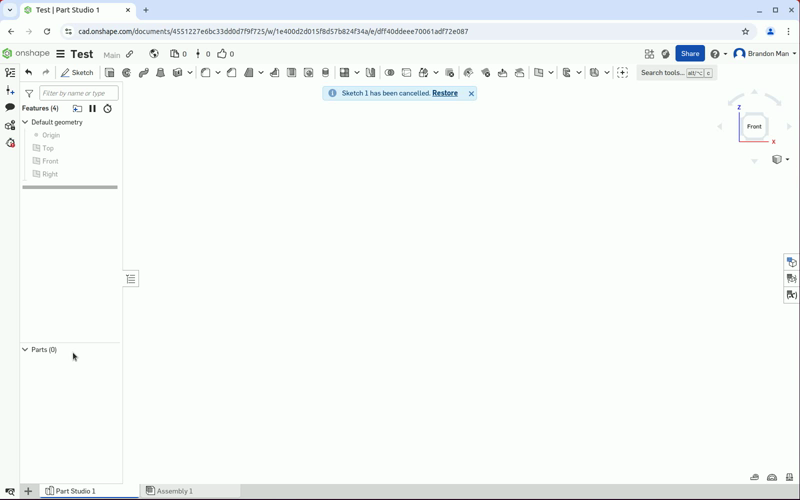
mouse_move(73, 352)
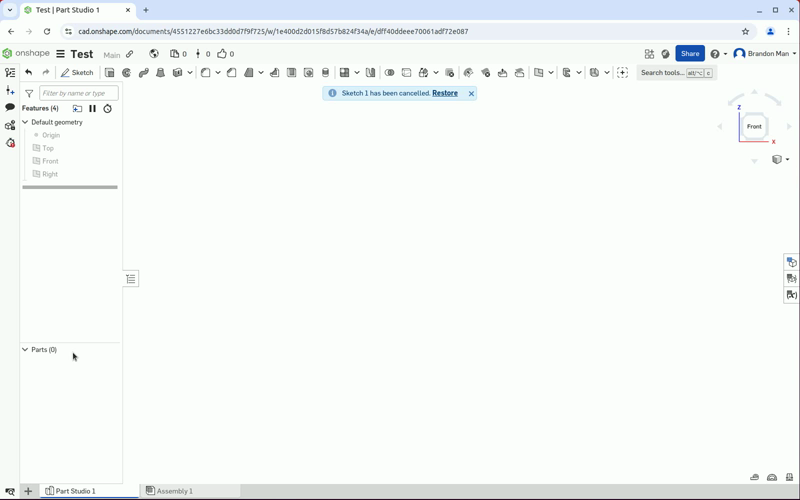
key(shift+y)
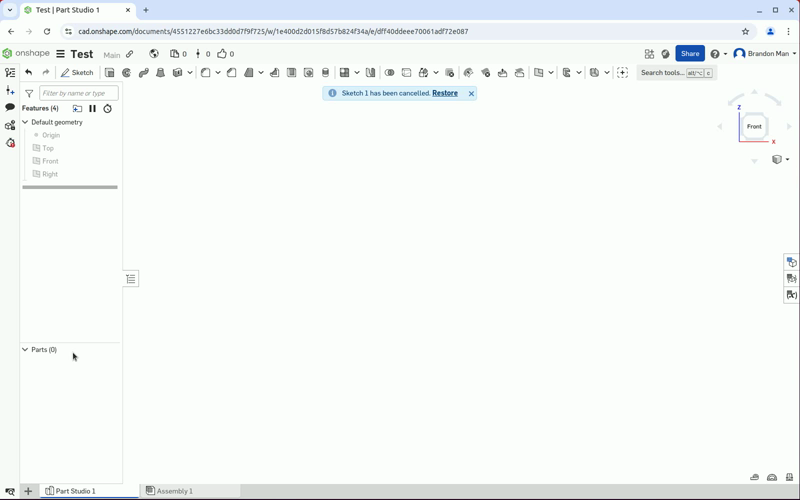
key(shift+s)
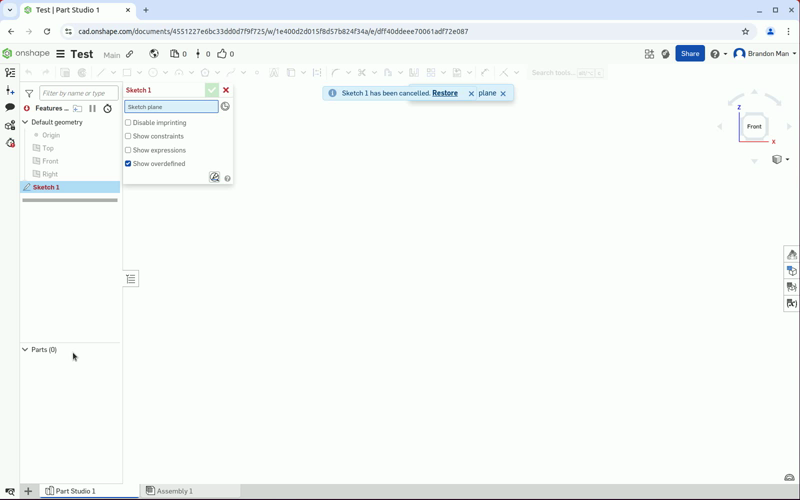
mouse_move(73, 163)
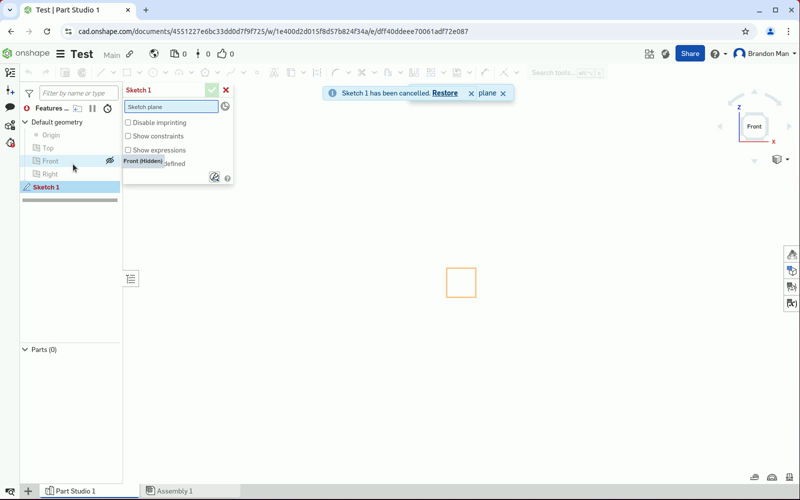
click(73, 163)
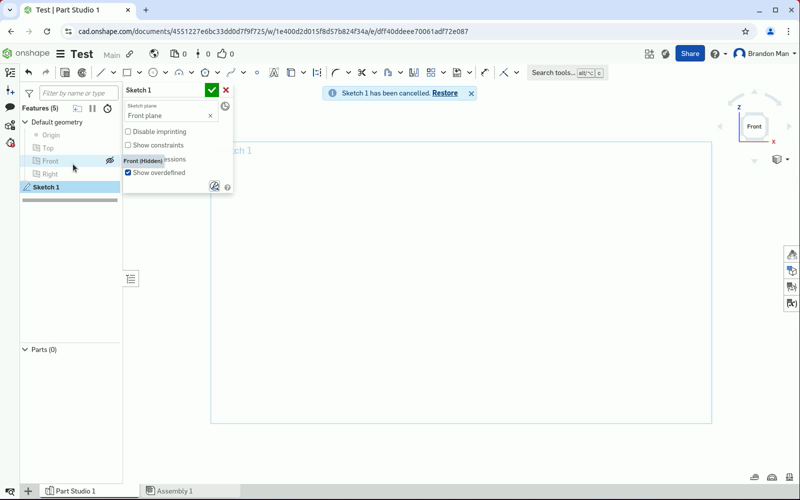
mouse_move(73, 352)
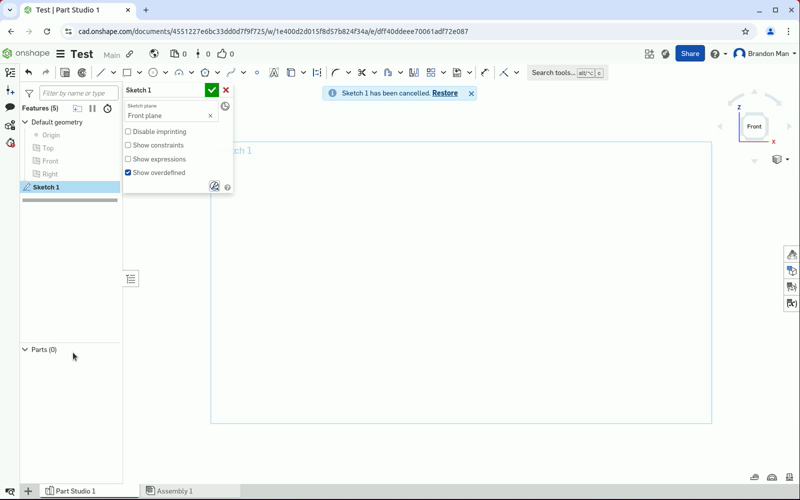
key(y)
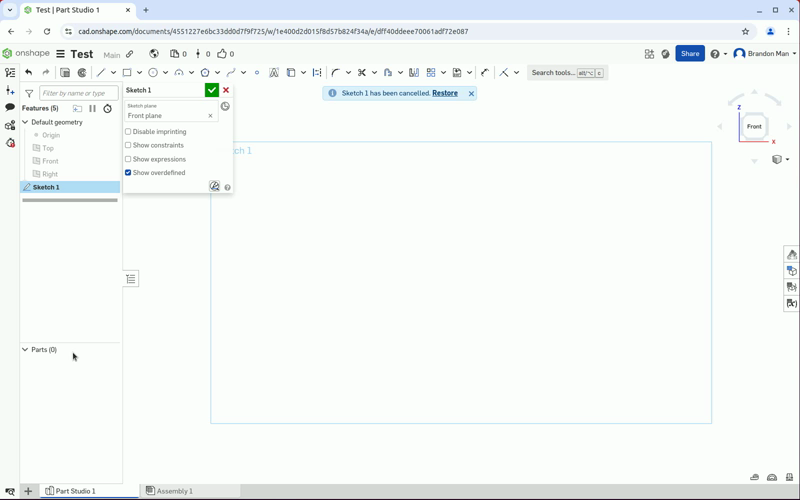
key(l)
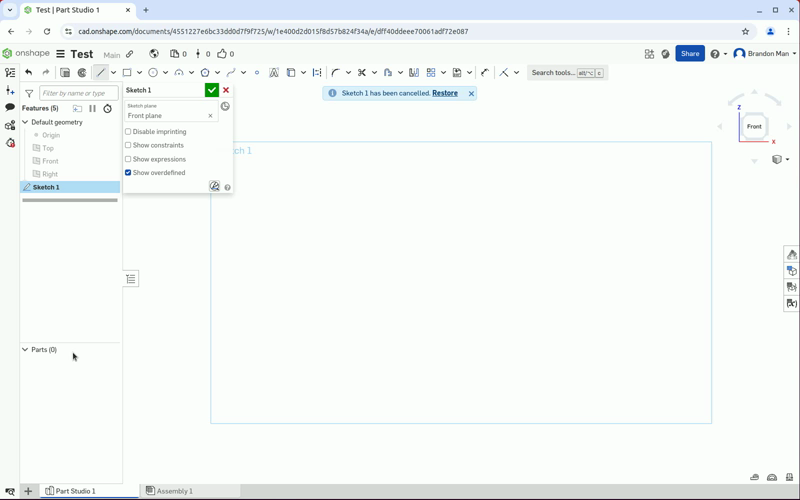
key_down(shift)
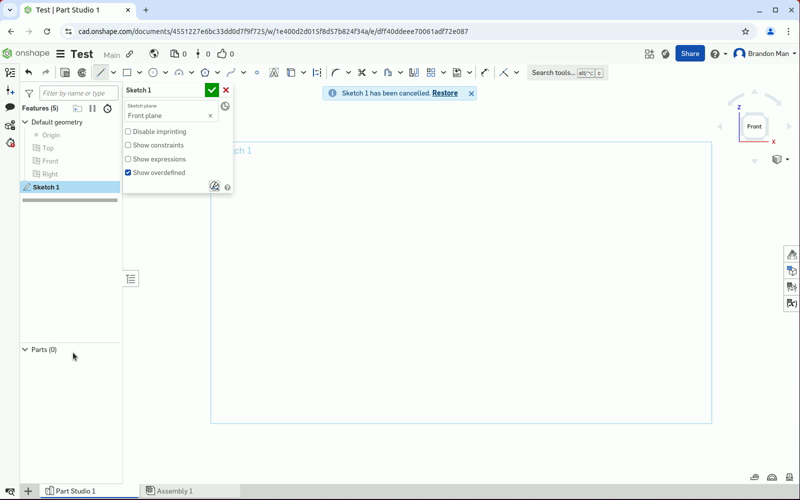
mouse_move(348, 282)
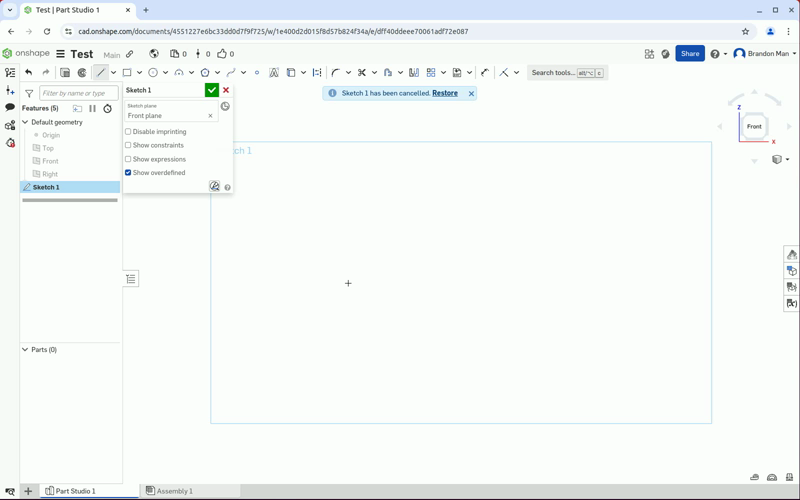
click(348, 282)
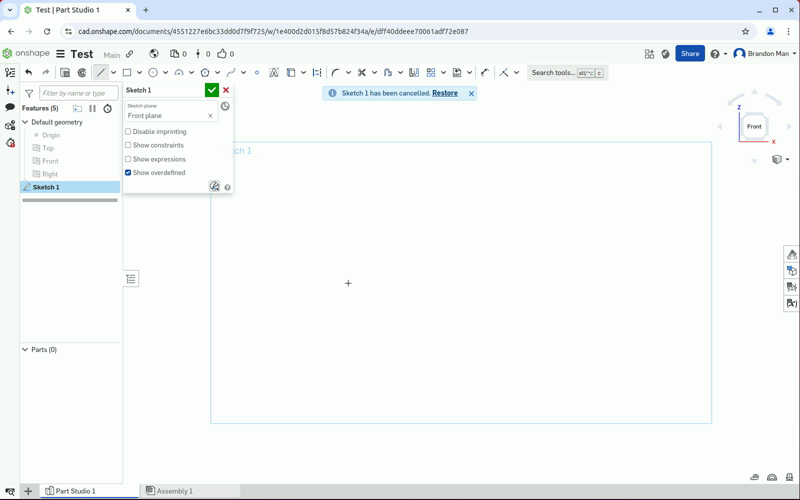
key_up(shift)
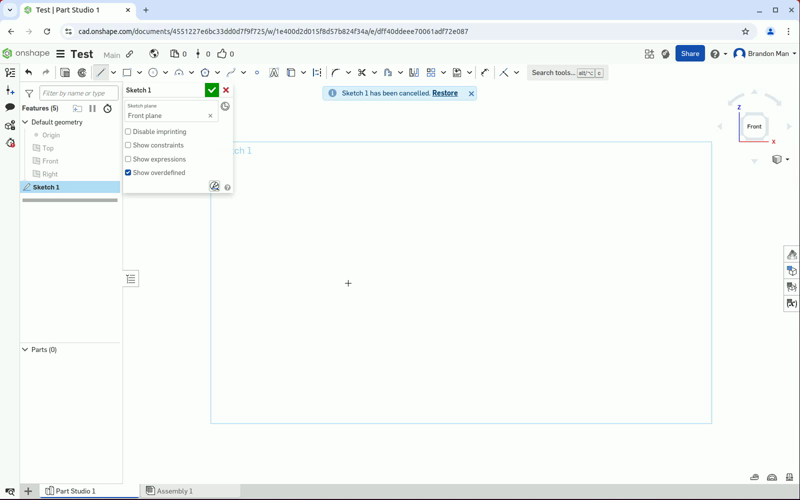
key_down(shift)
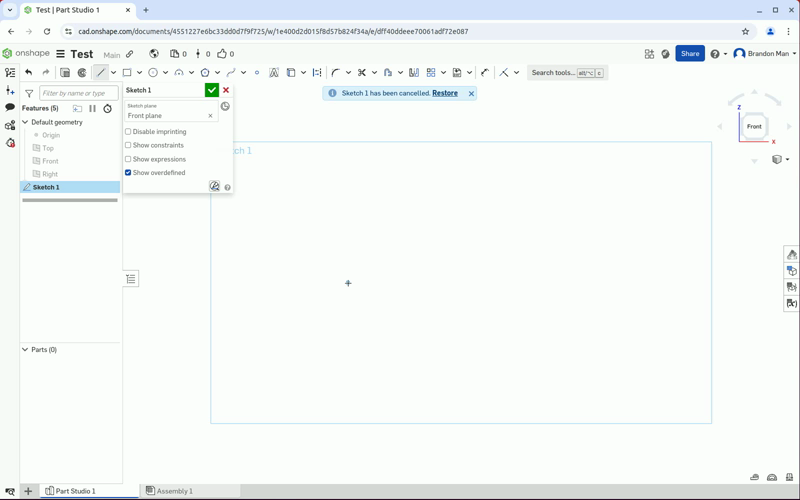
mouse_move(460, 282)
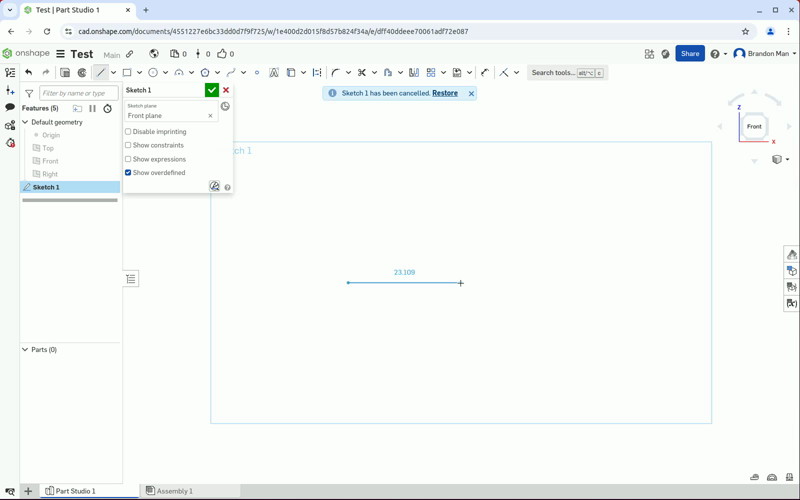
click(460, 282)
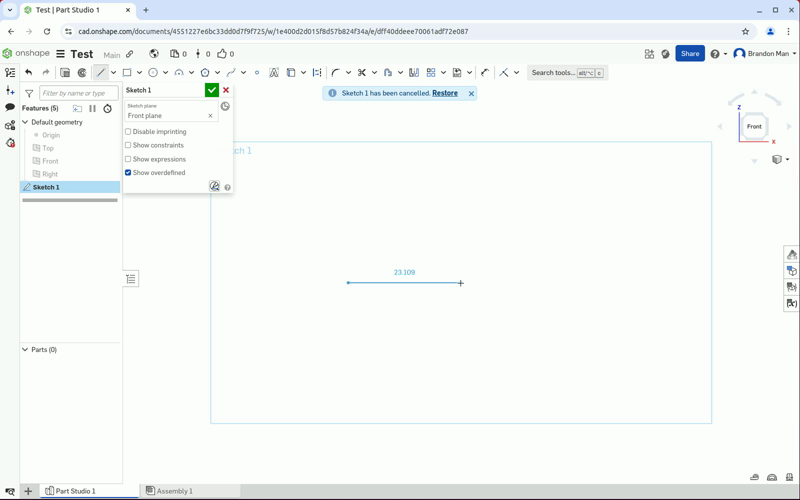
key_up(shift)
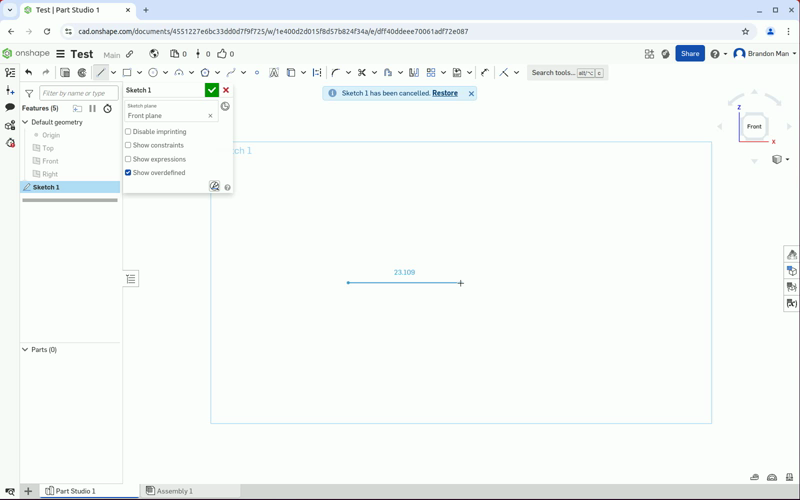
key_down(shift)
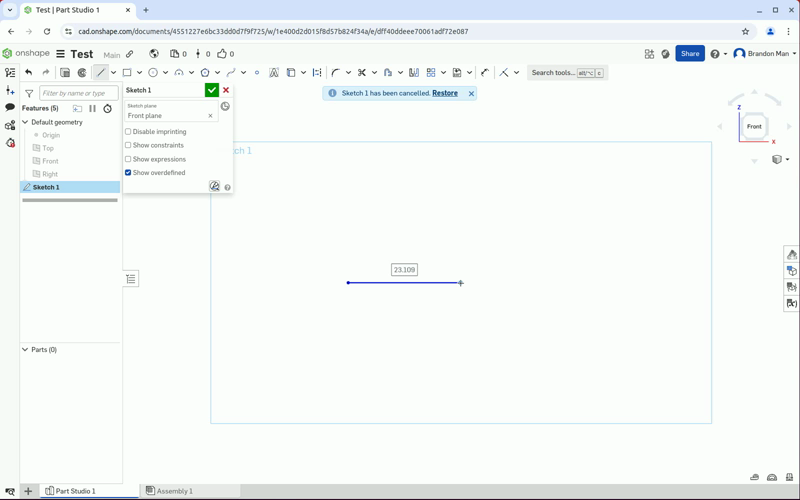
mouse_move(490, 282)
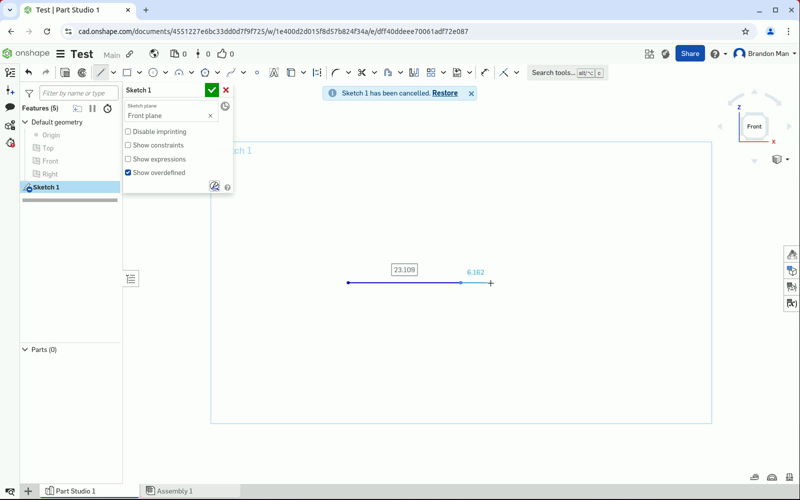
mouse_move(460, 280)
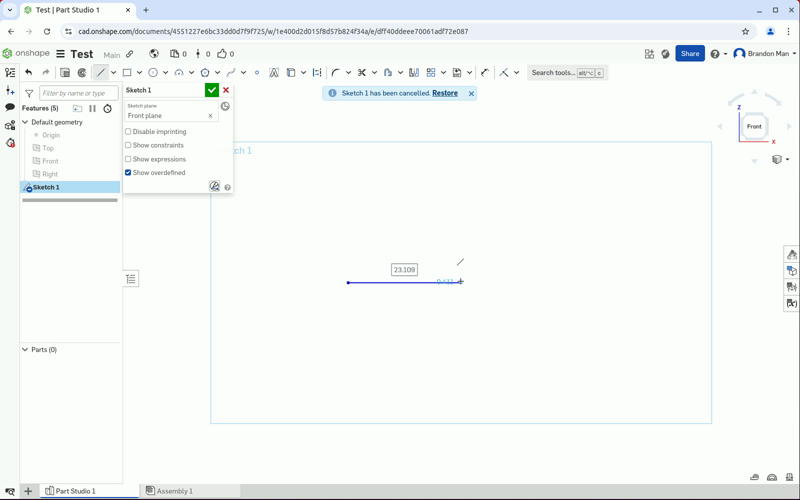
scroll(6)
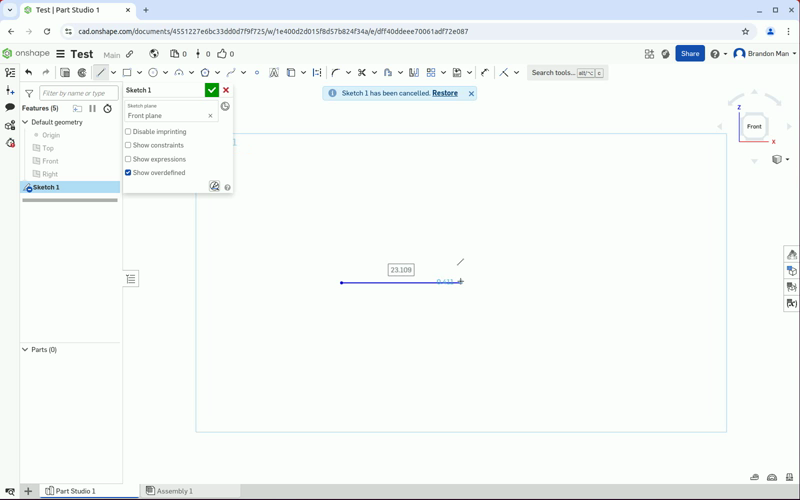
scroll(6)
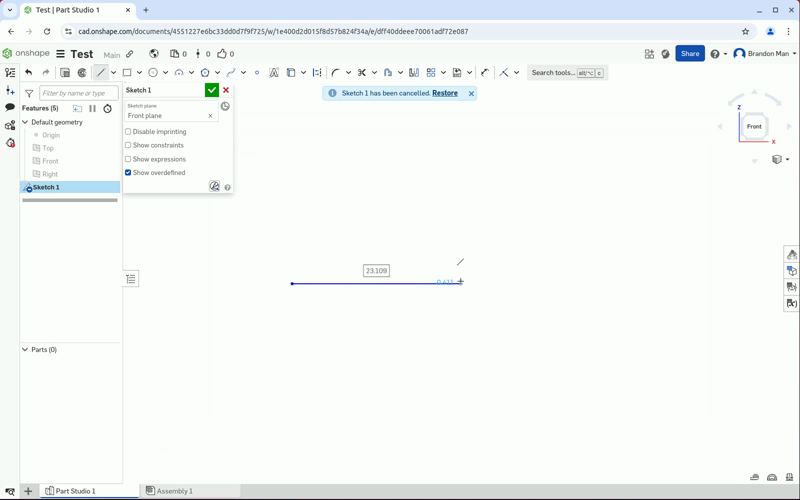
scroll(6)
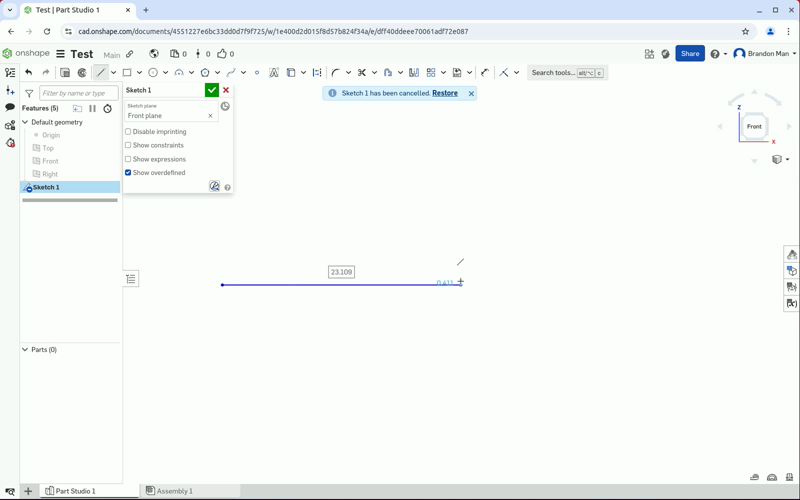
scroll(6)
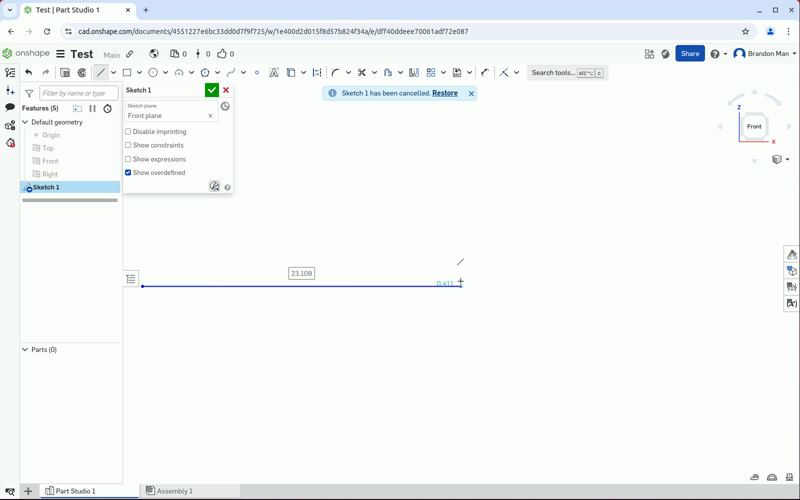
scroll(6)
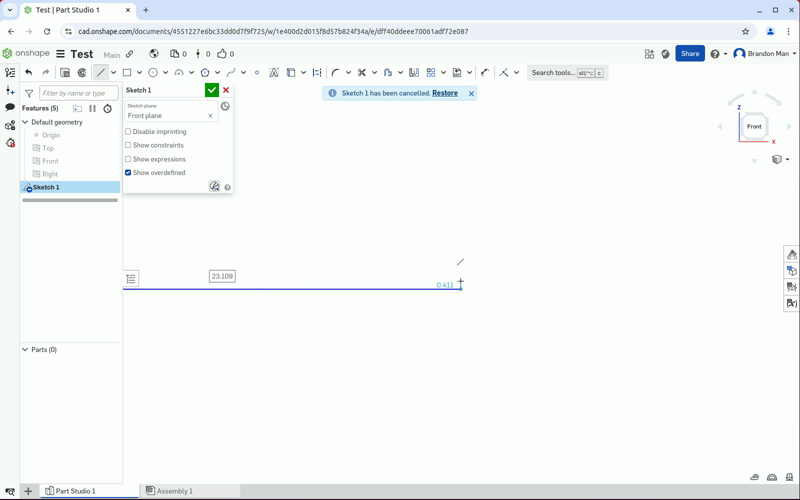
scroll(6)
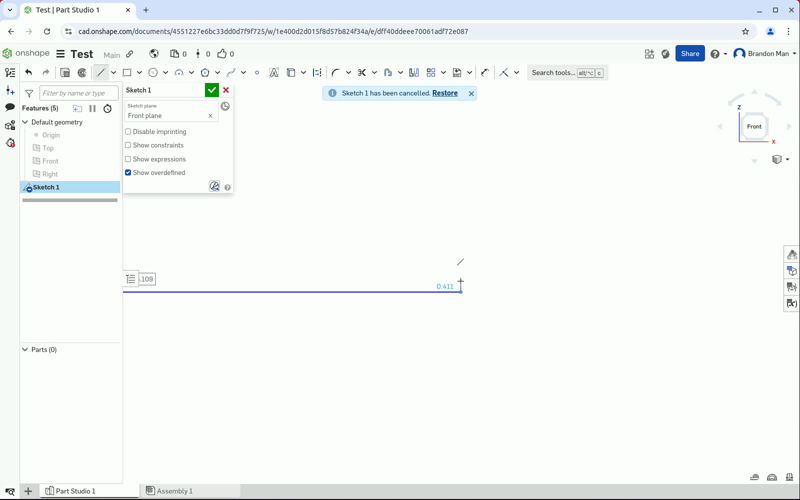
scroll(6)
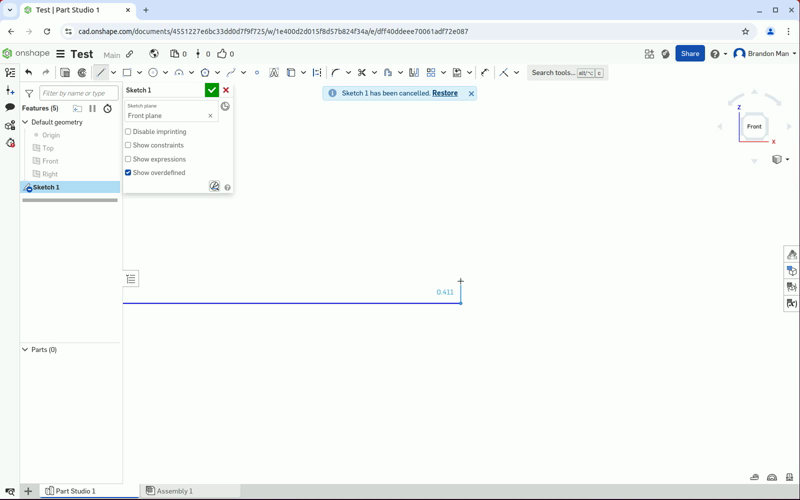
click(460, 280)
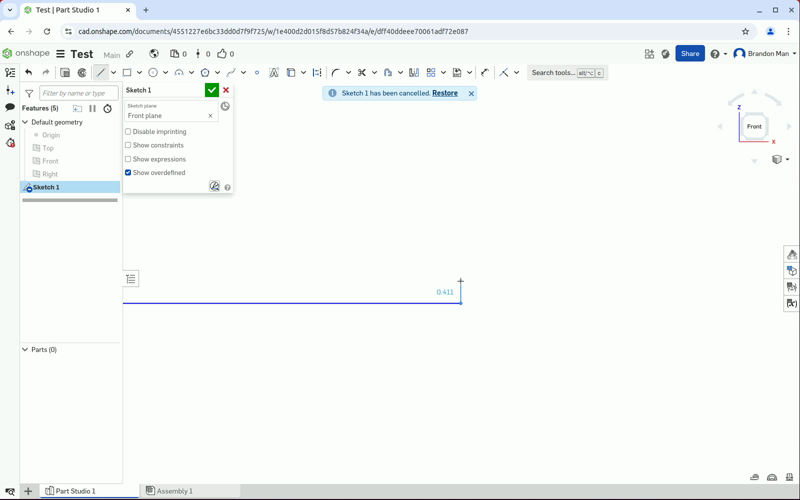
scroll(-6)
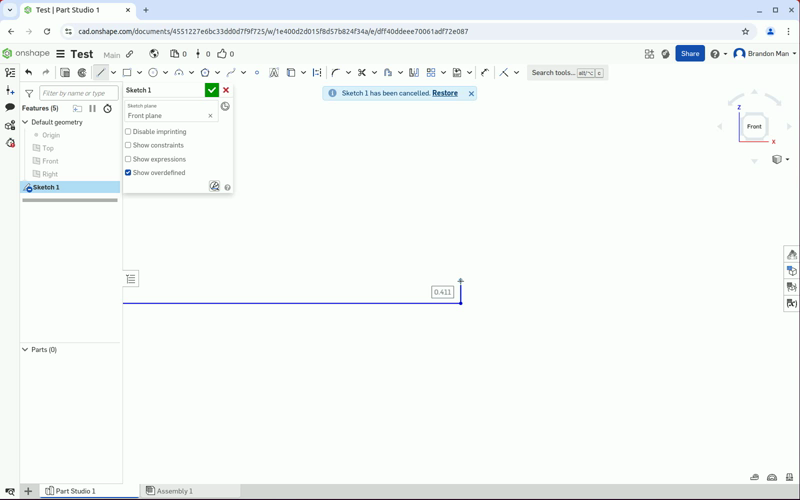
scroll(-6)
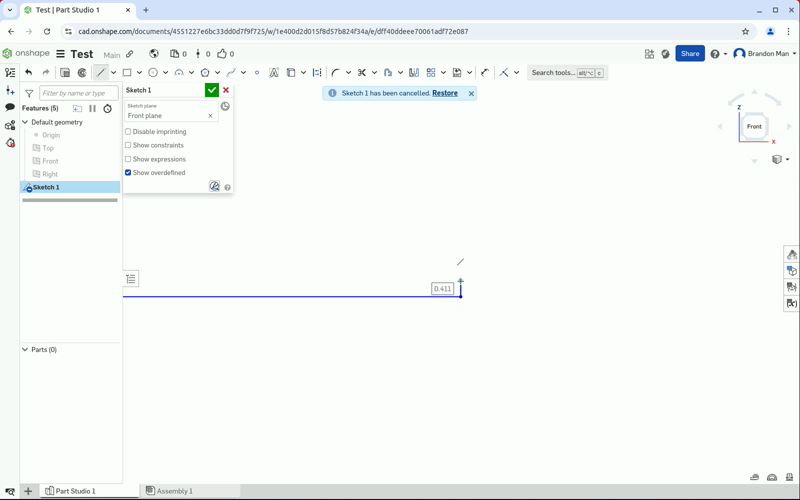
scroll(-6)
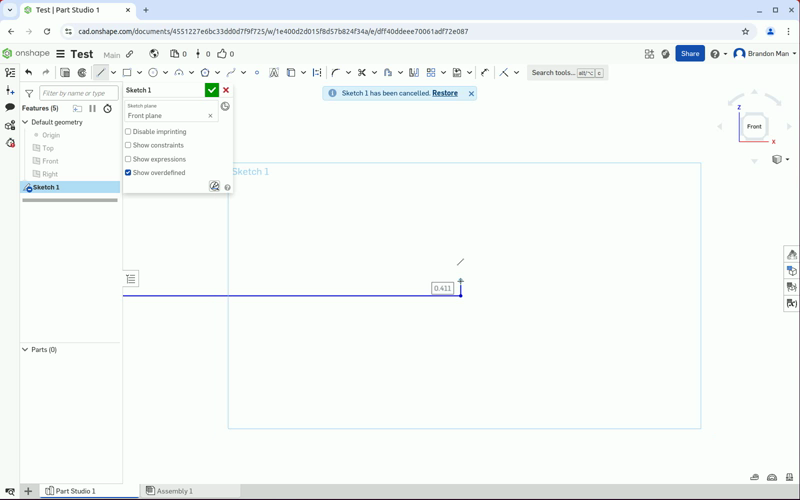
scroll(-6)
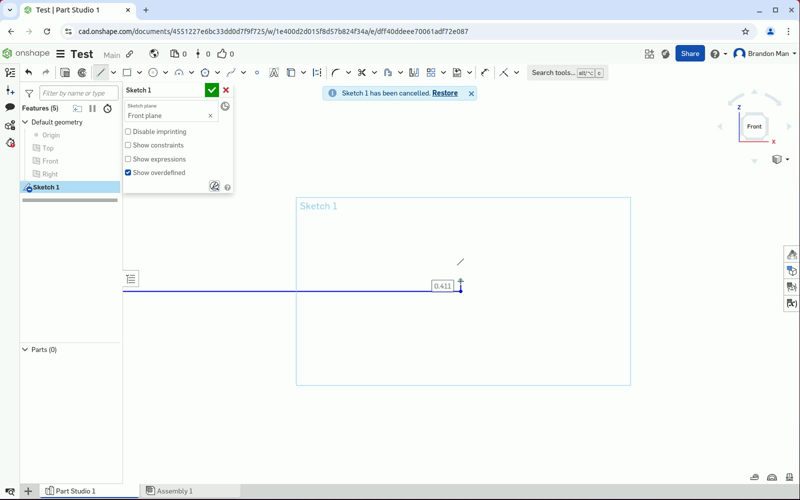
scroll(-6)
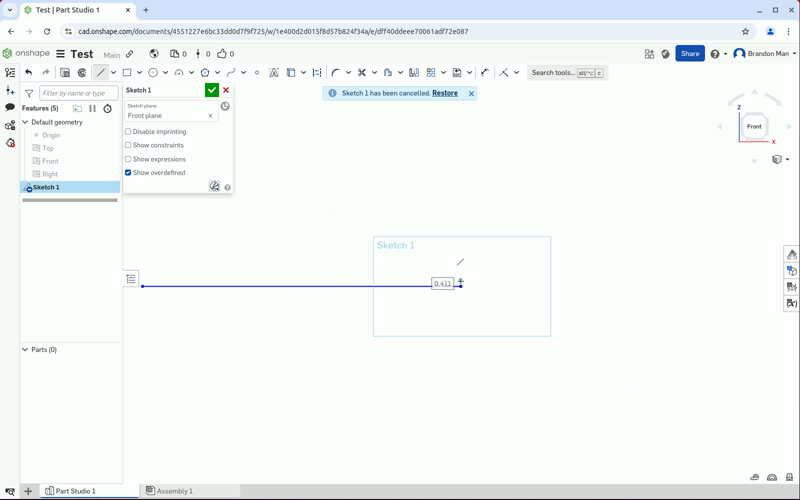
scroll(-6)
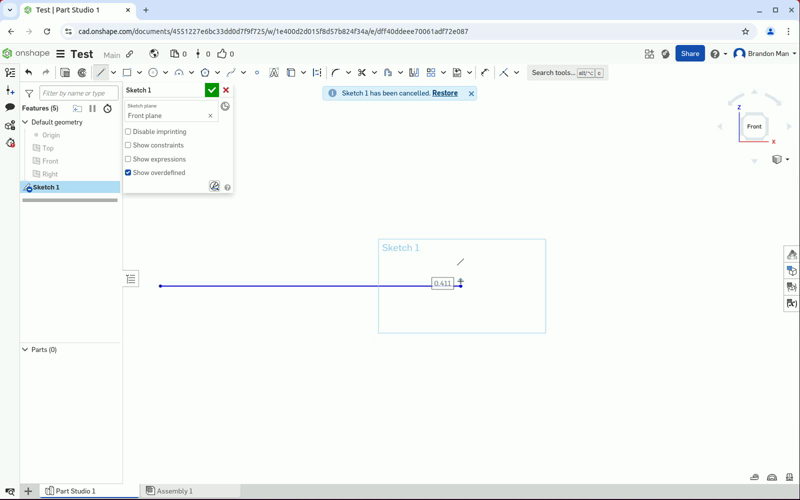
scroll(-6)
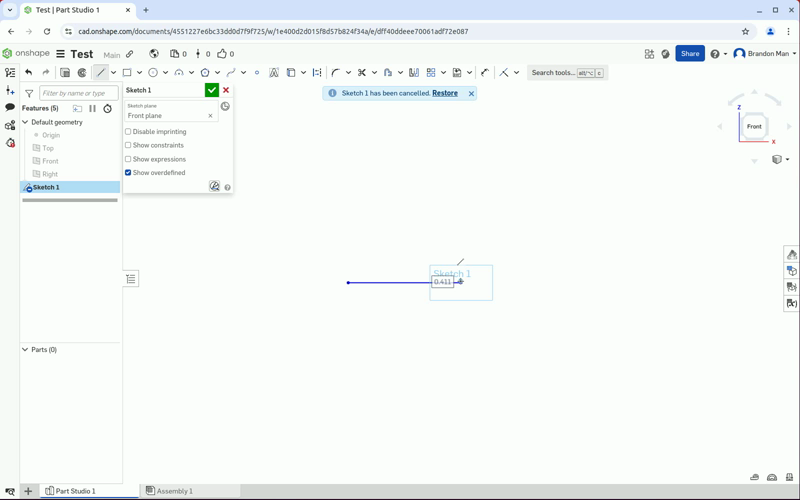
key_up(shift)
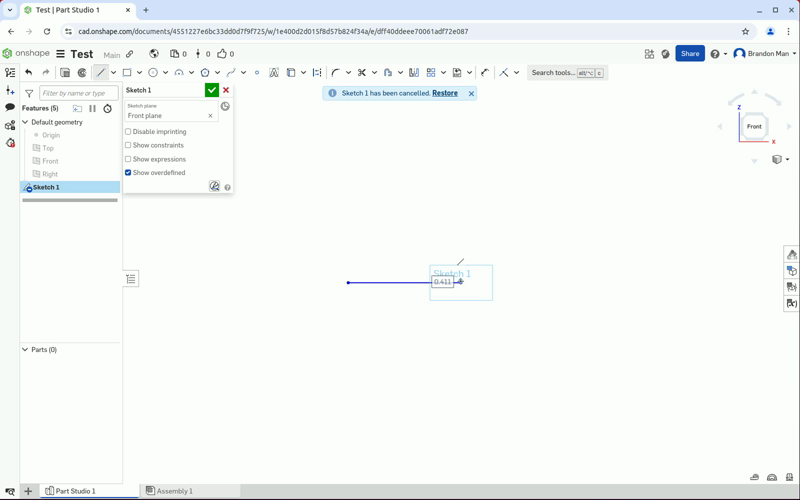
key(esc)
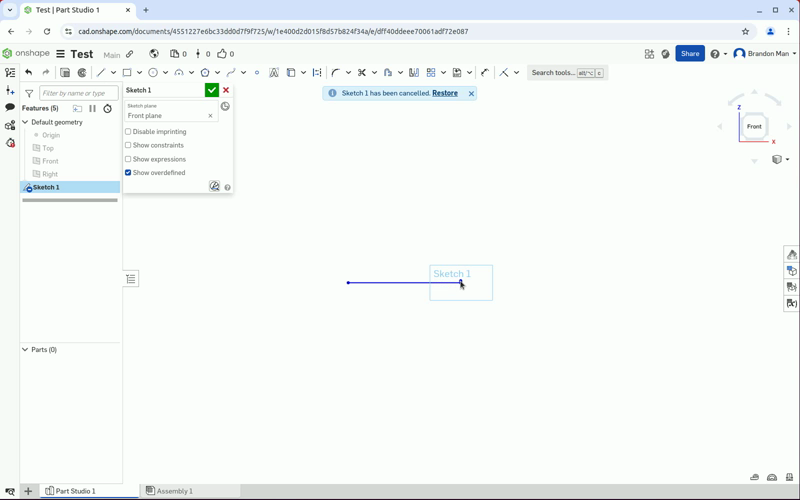
key(a)
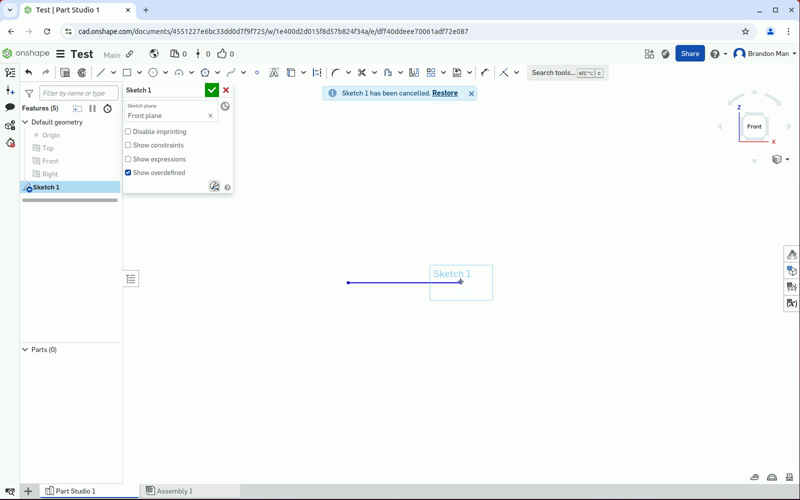
mouse_move(460, 280)
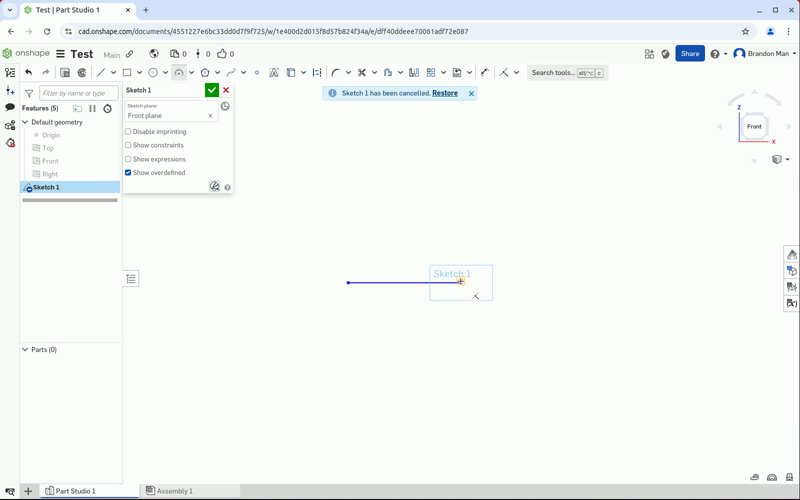
scroll(6)
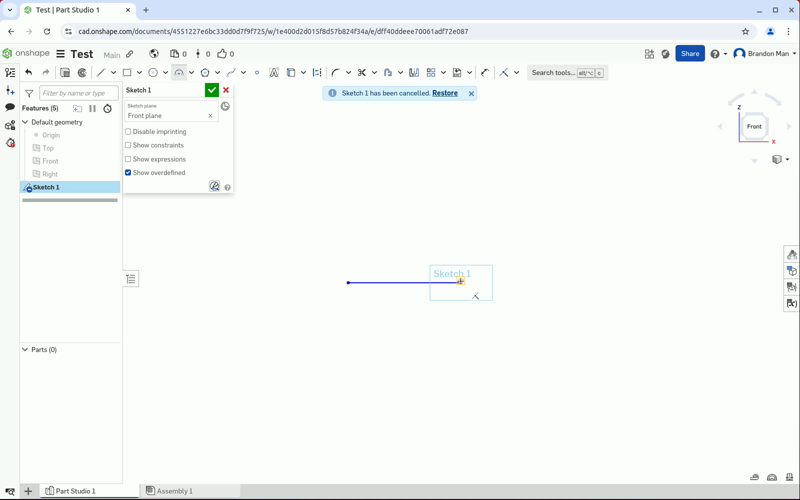
scroll(6)
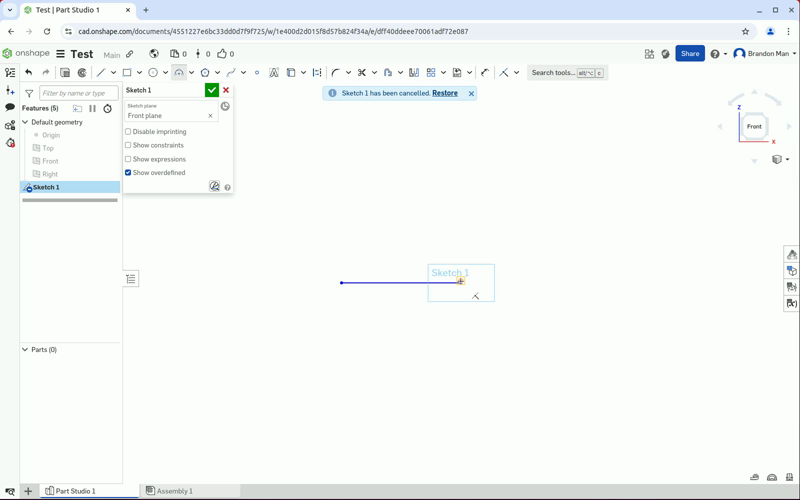
scroll(6)
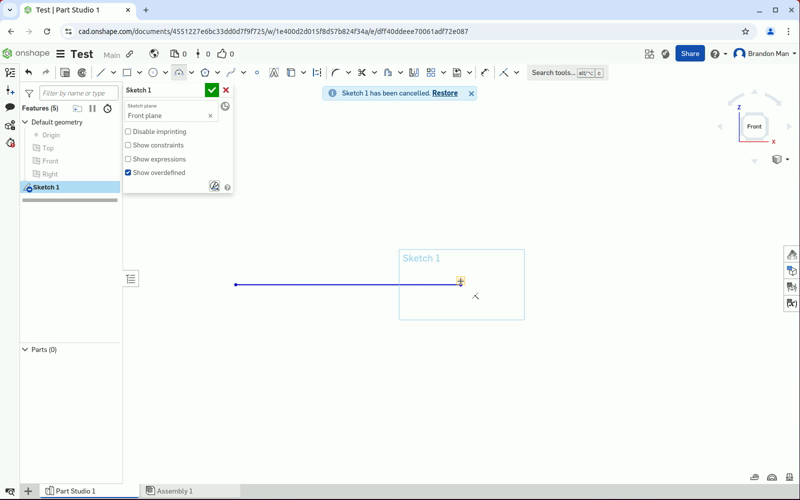
scroll(6)
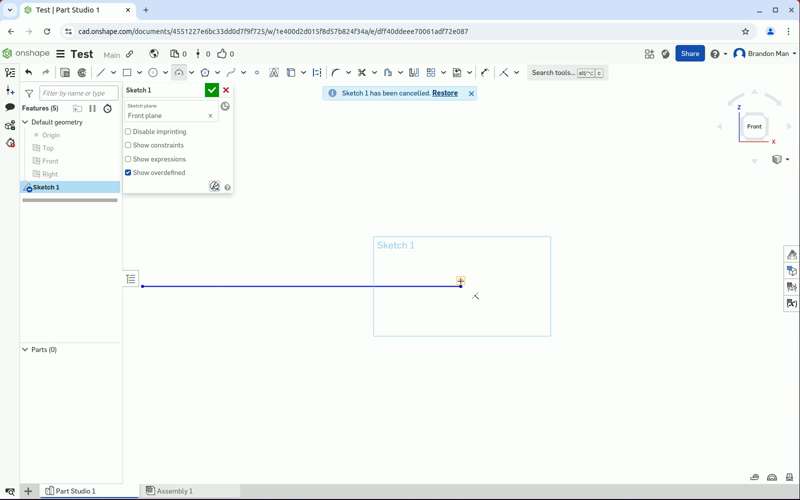
scroll(6)
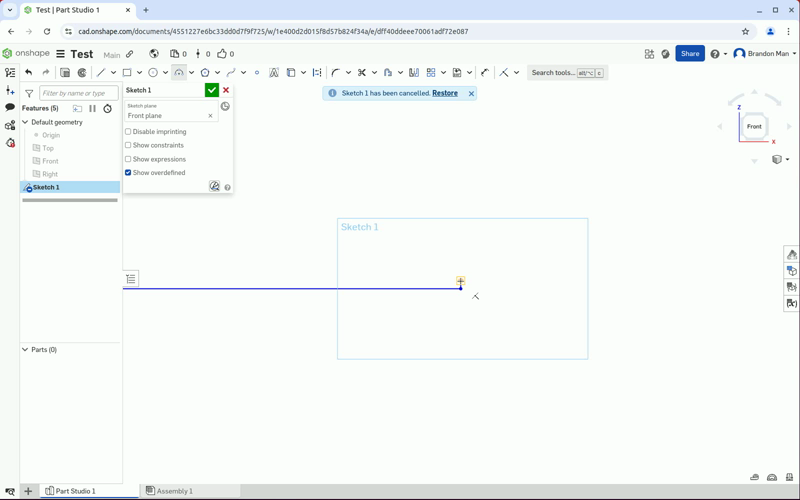
scroll(6)
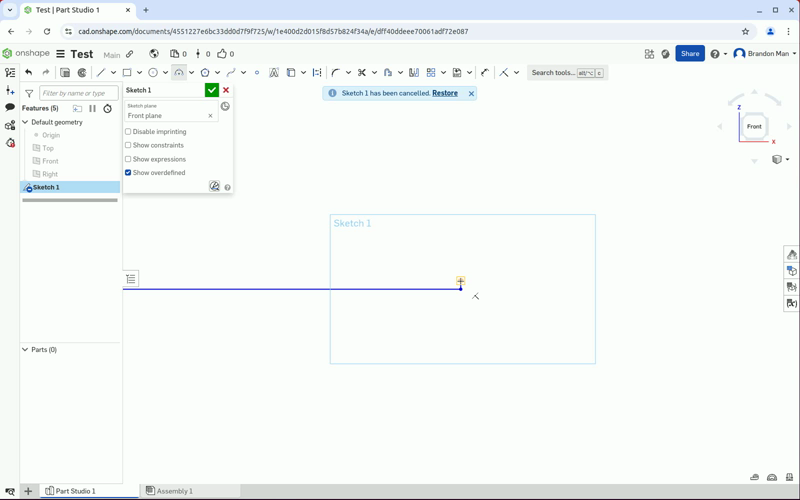
scroll(6)
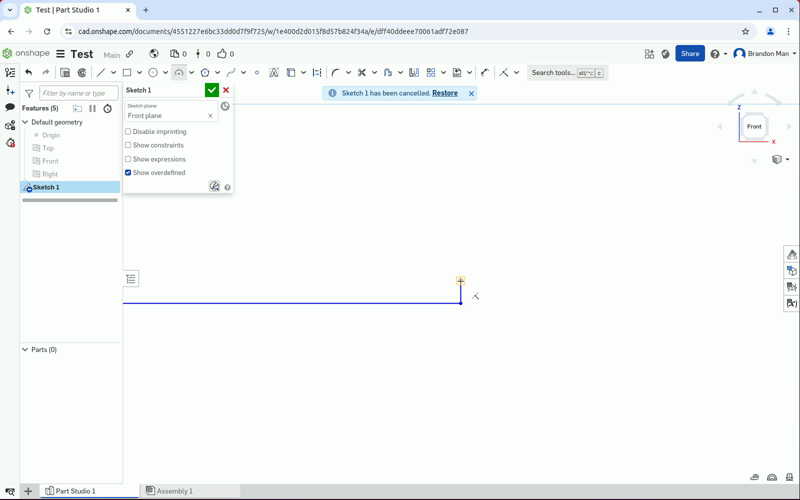
click(460, 280)
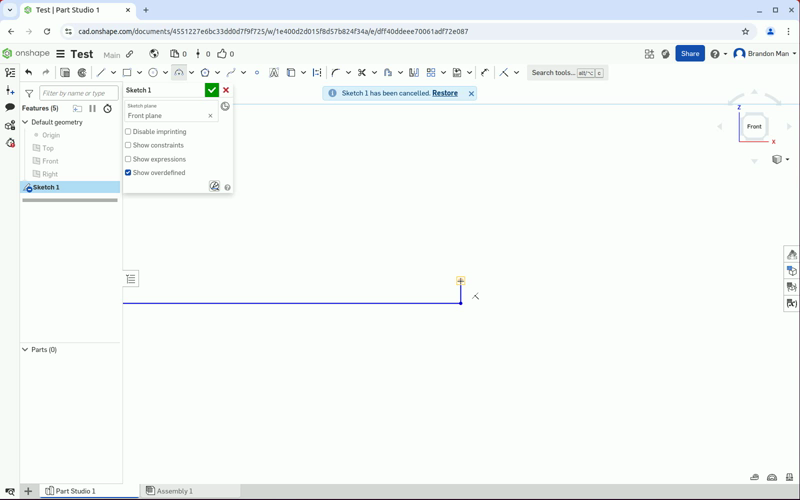
scroll(-6)
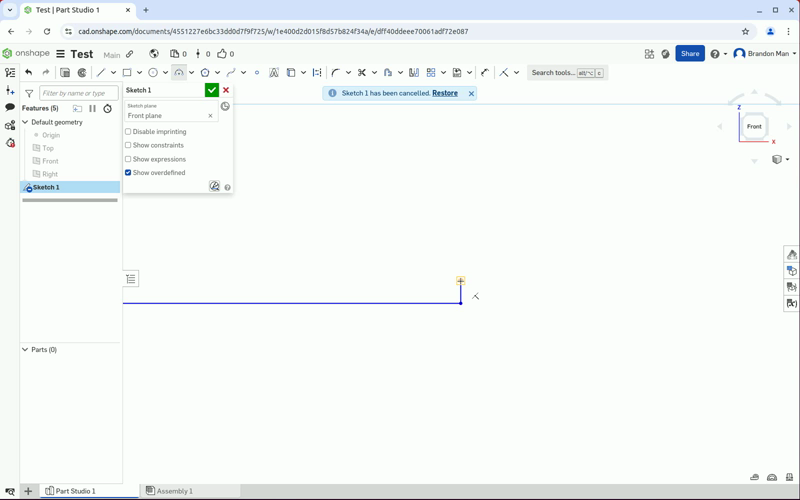
scroll(-6)
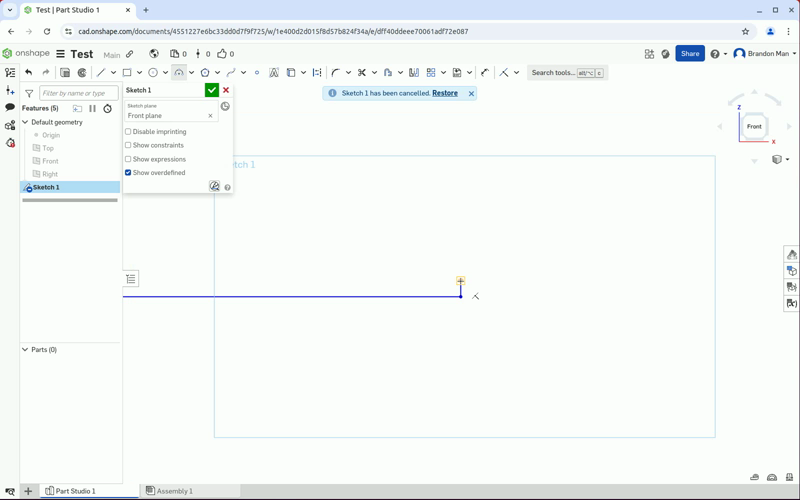
scroll(-6)
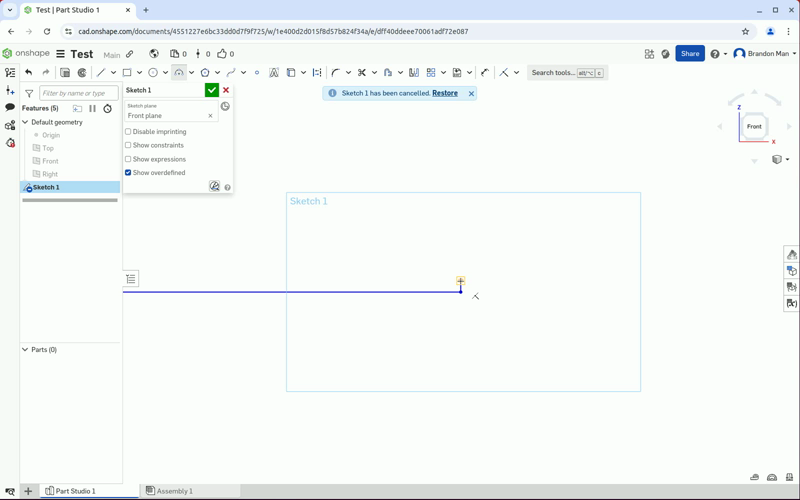
scroll(-6)
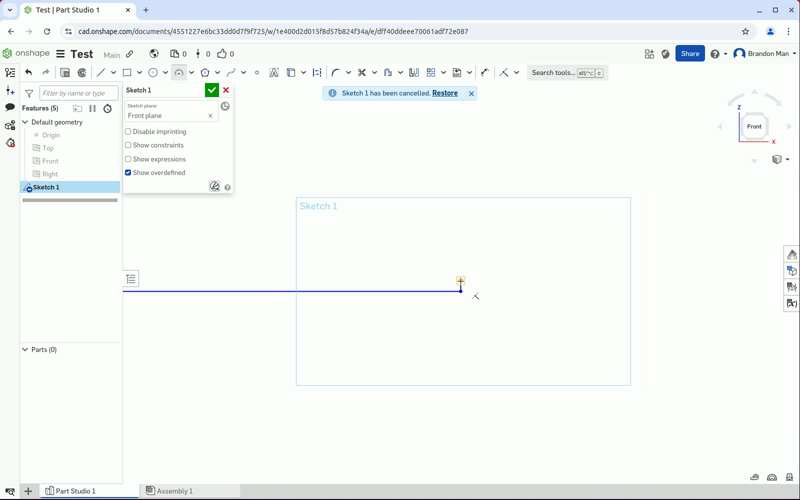
scroll(-6)
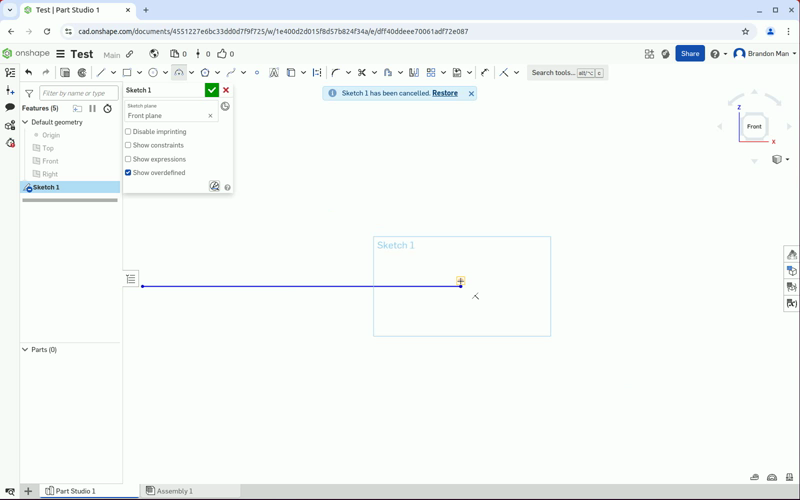
scroll(-6)
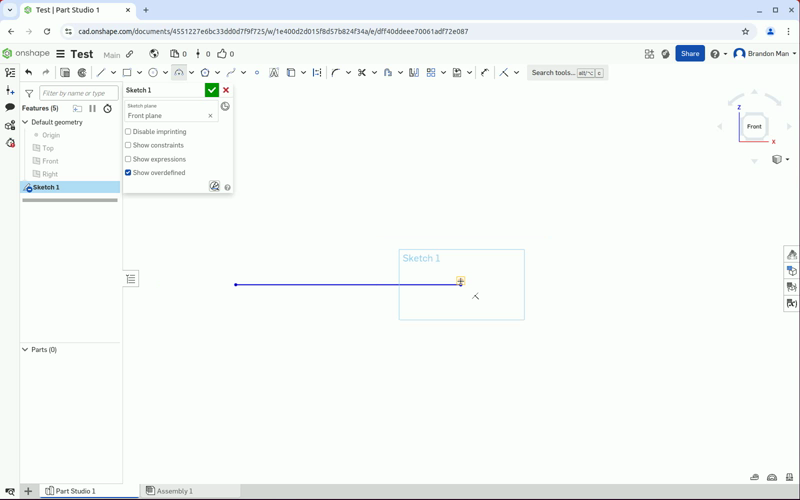
scroll(-6)
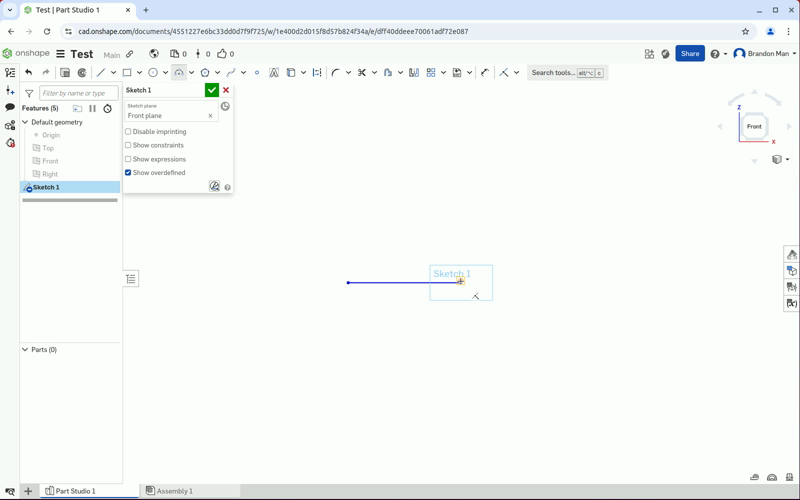
key_down(shift)
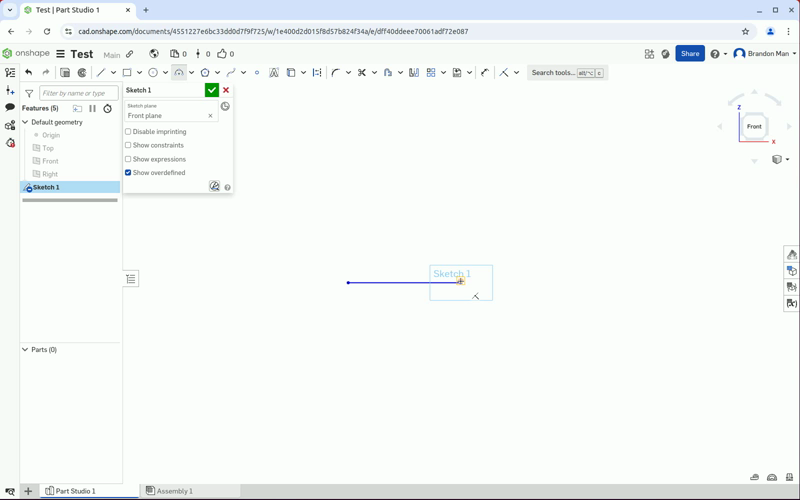
mouse_move(348, 280)
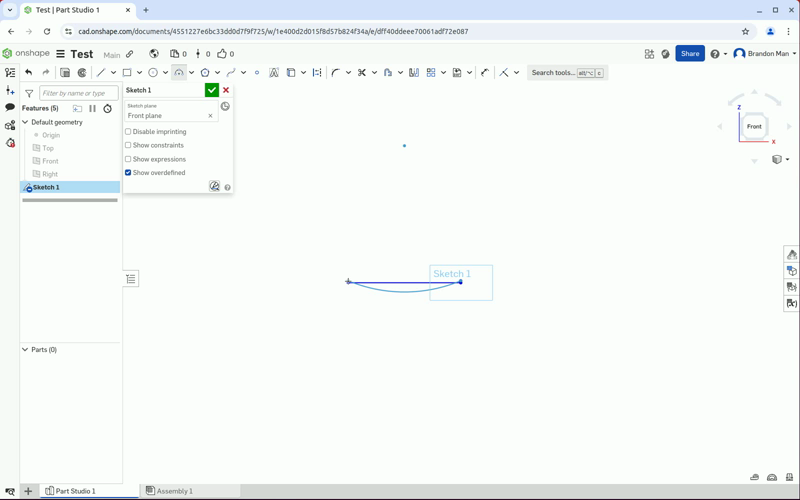
scroll(6)
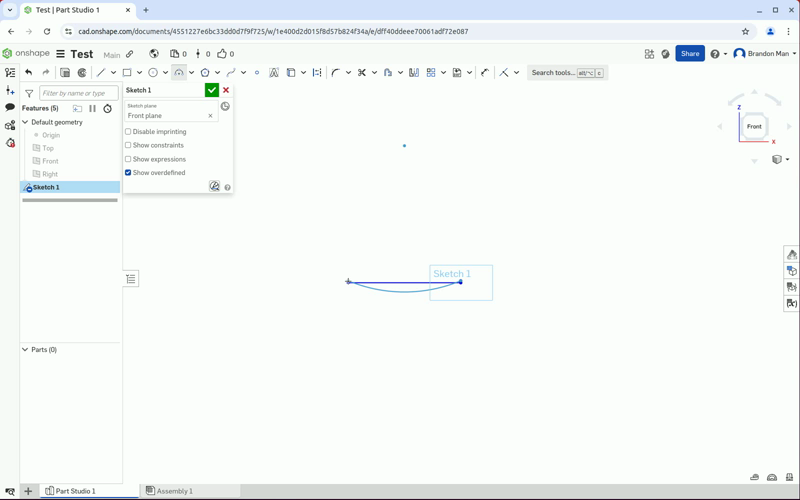
scroll(6)
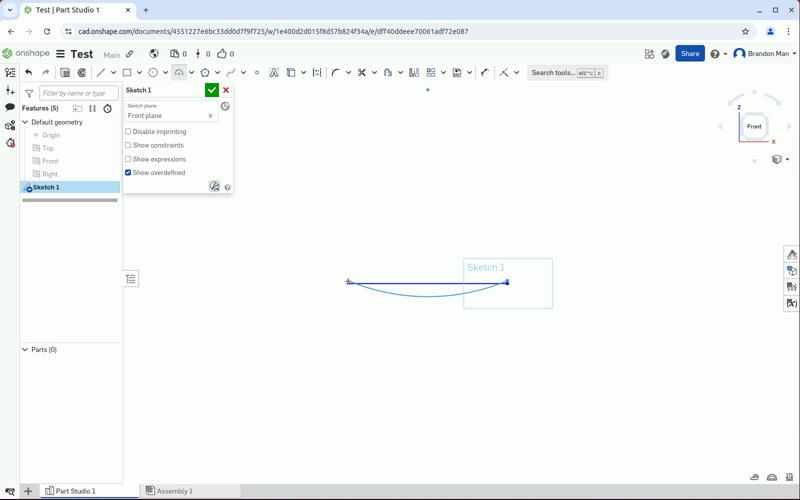
scroll(6)
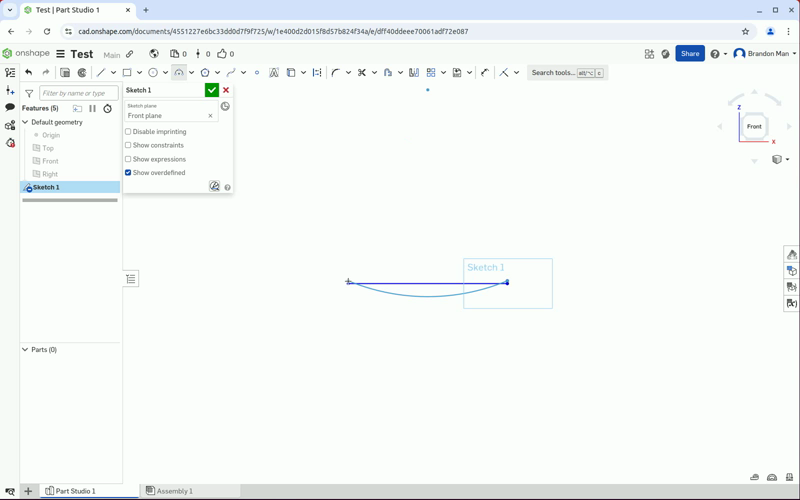
scroll(6)
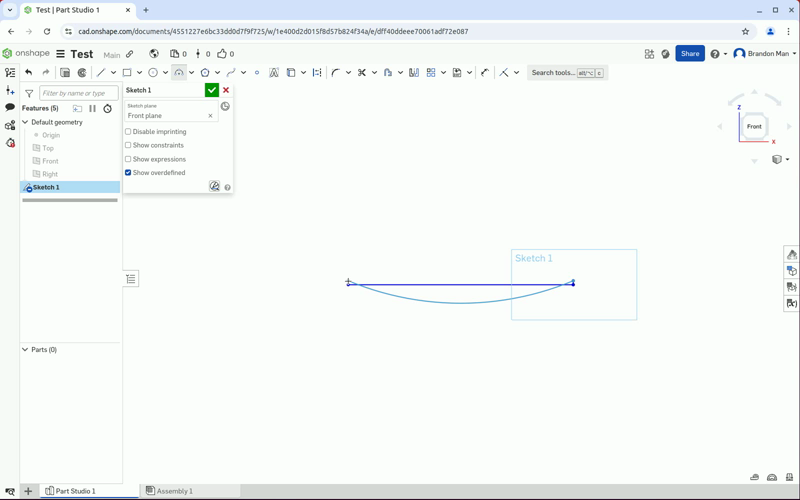
scroll(6)
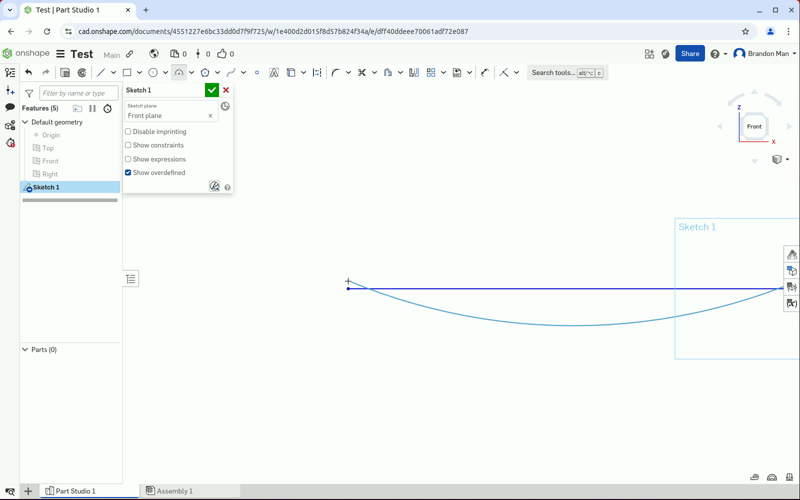
scroll(6)
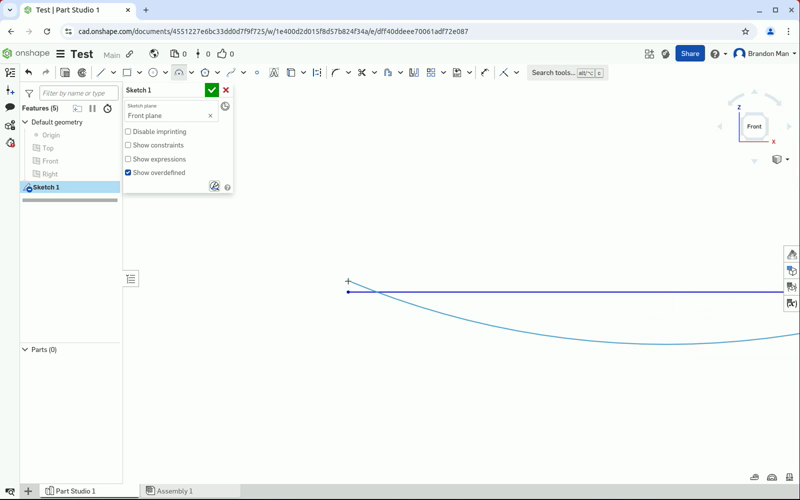
scroll(6)
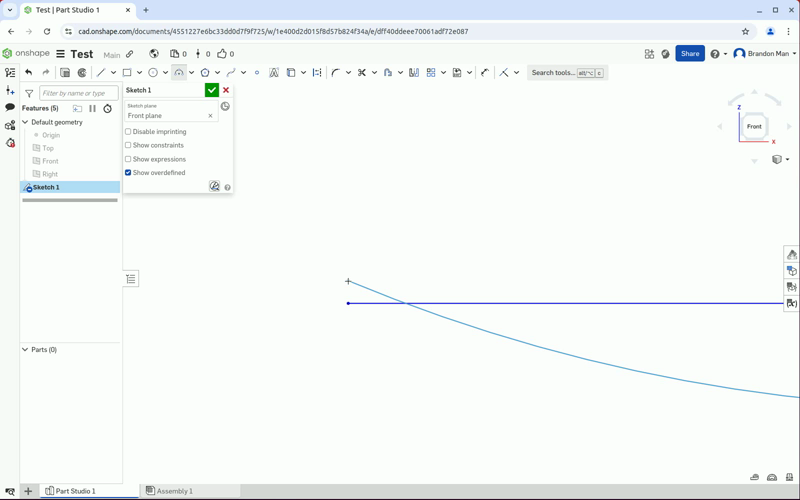
click(348, 280)
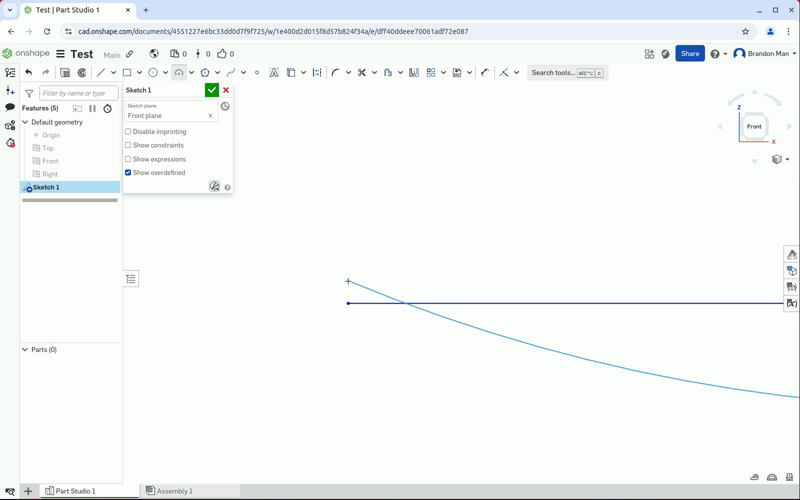
scroll(-6)
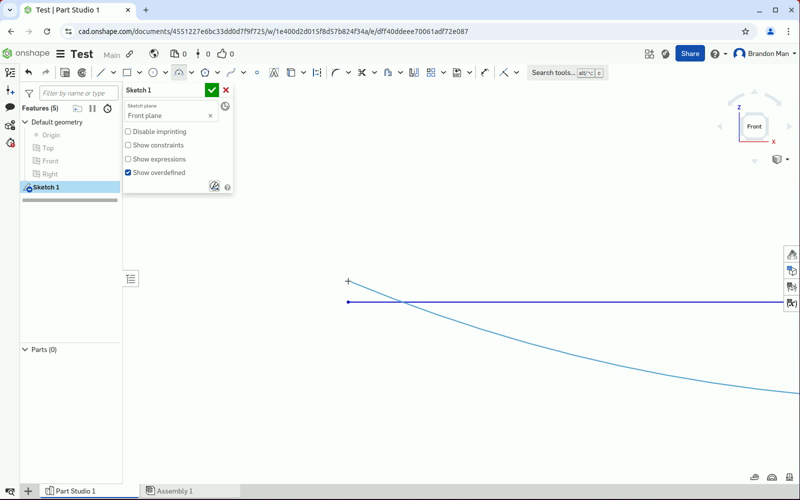
scroll(-6)
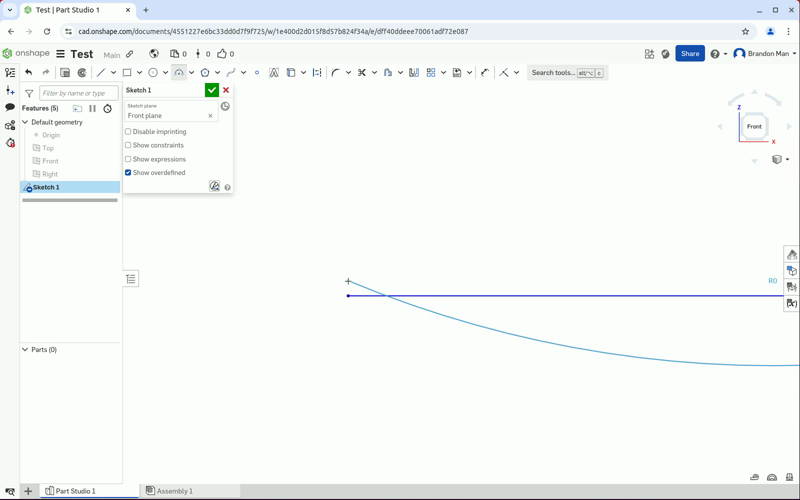
scroll(-6)
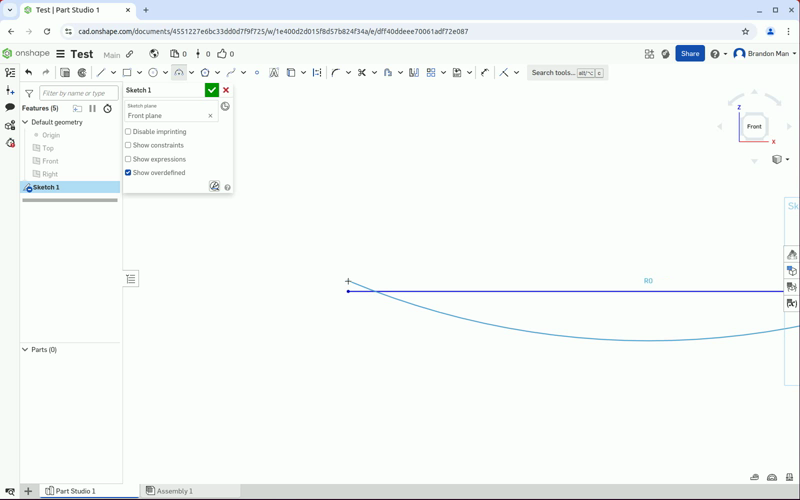
scroll(-6)
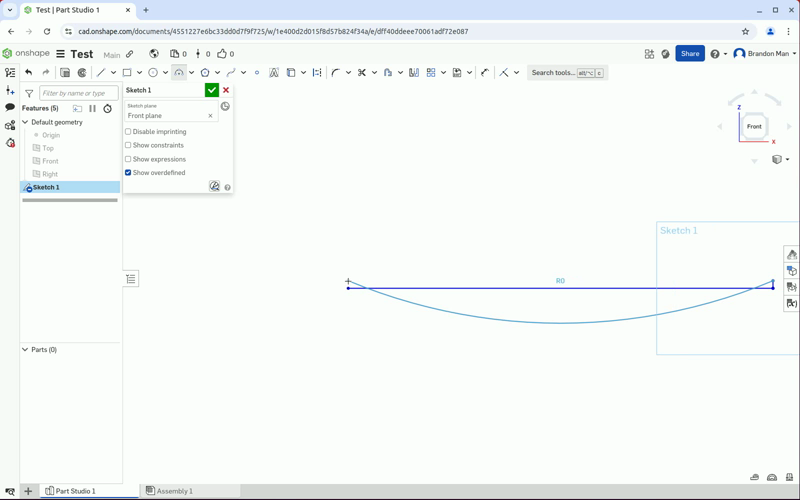
scroll(-6)
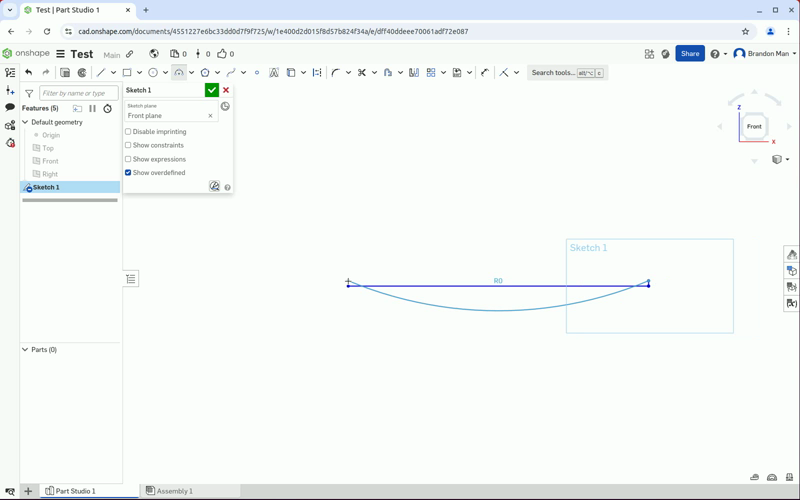
scroll(-6)
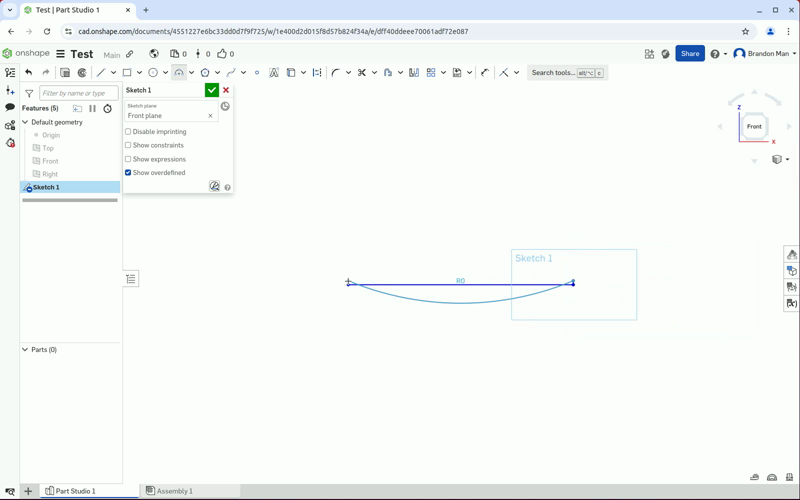
scroll(-6)
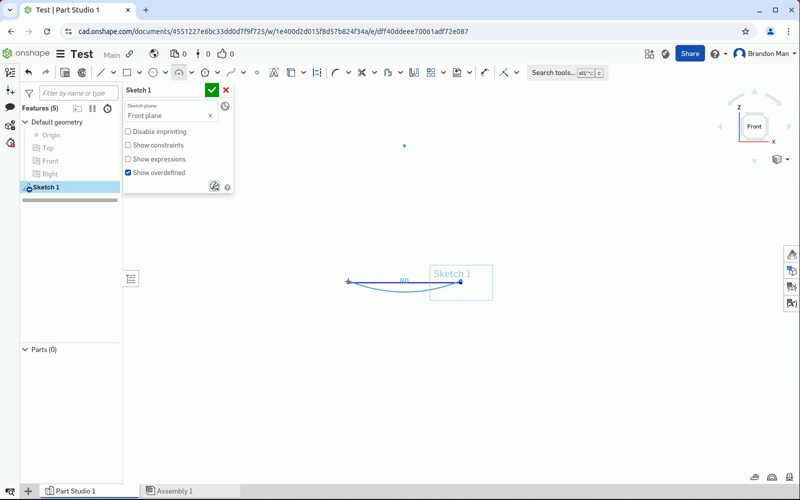
mouse_move(404, 270)
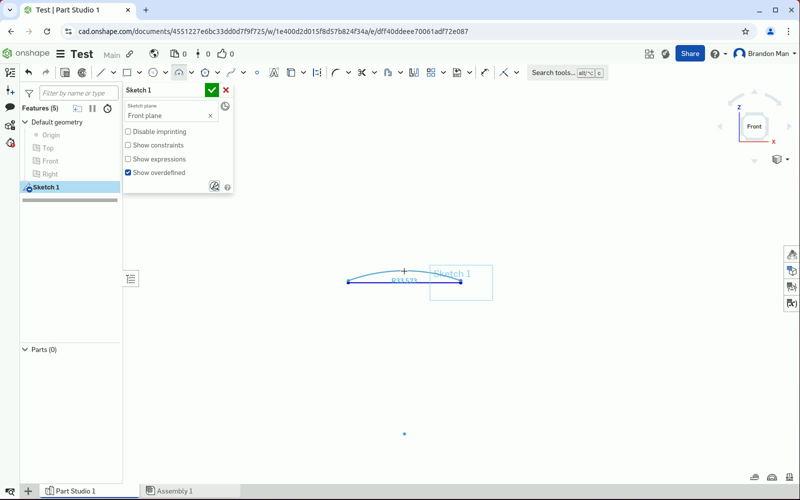
click(404, 270)
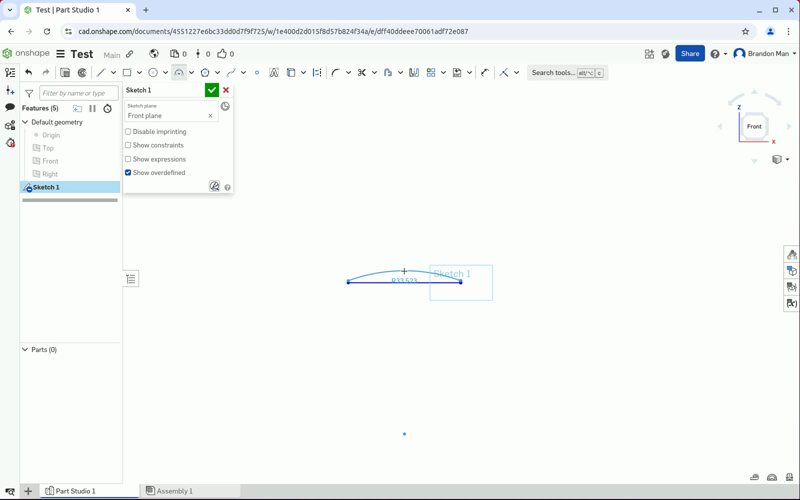
key_up(shift)
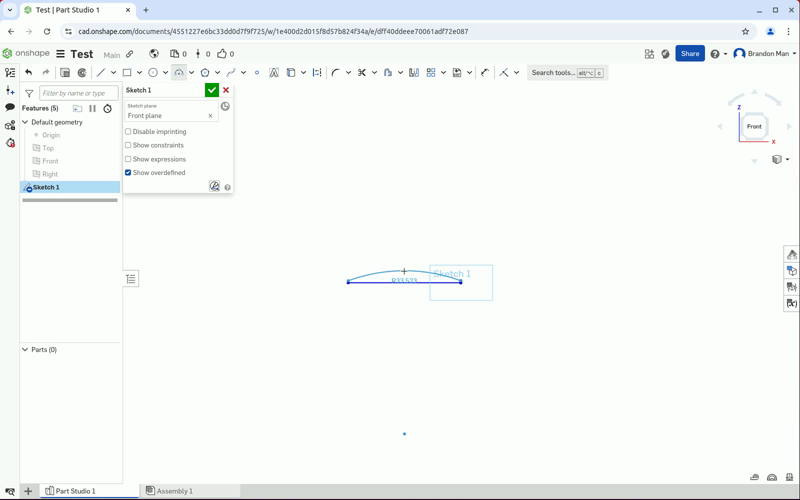
key(esc)
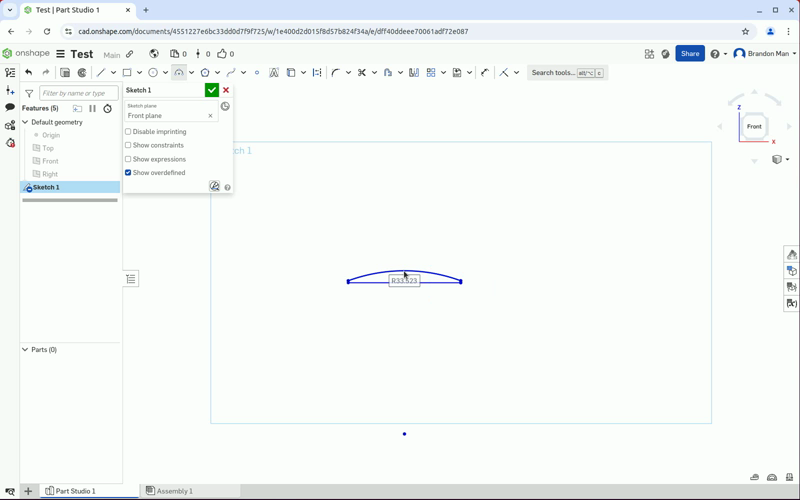
key(l)
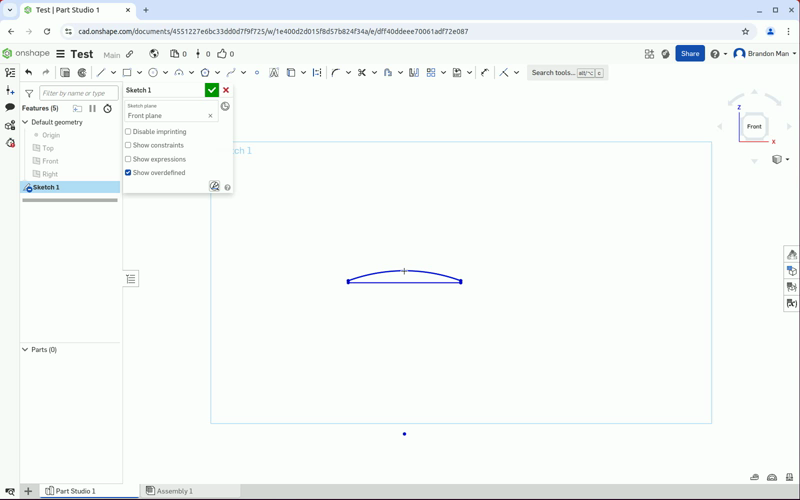
mouse_move(348, 280)
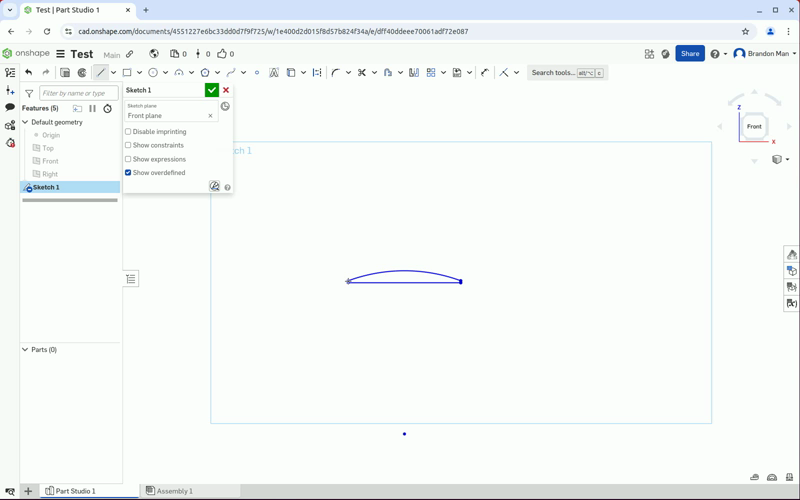
scroll(6)
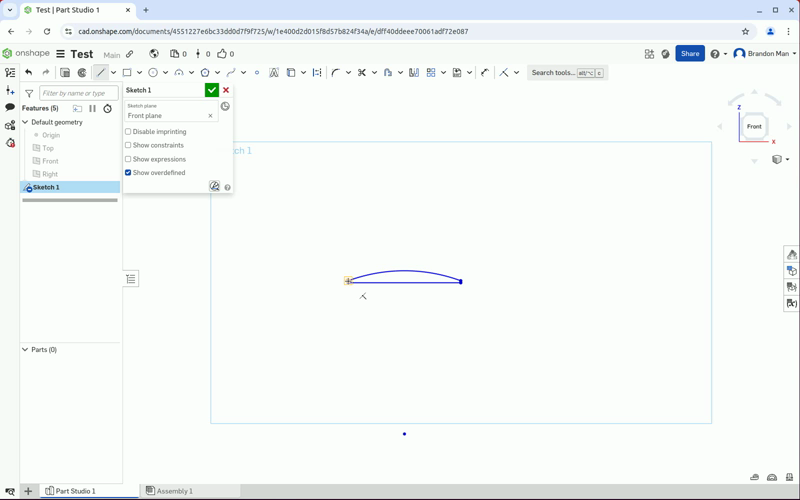
scroll(6)
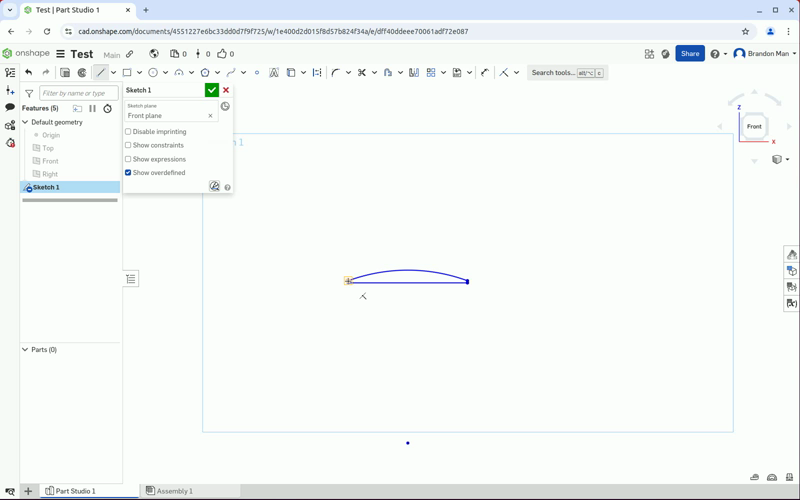
scroll(6)
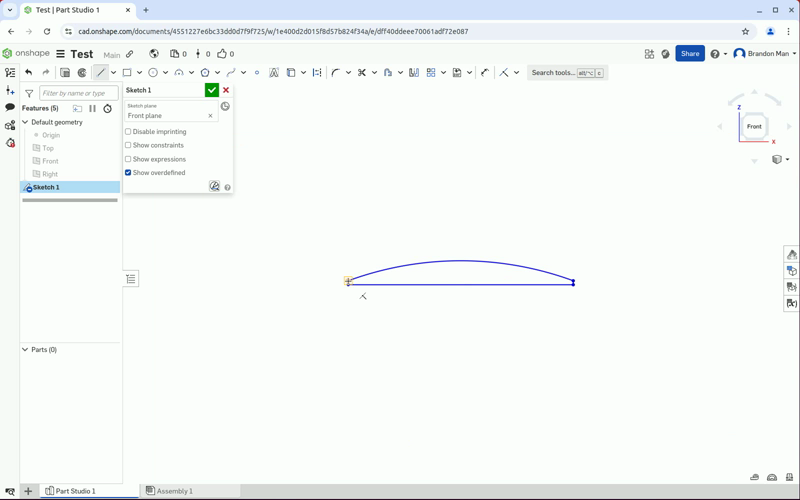
scroll(6)
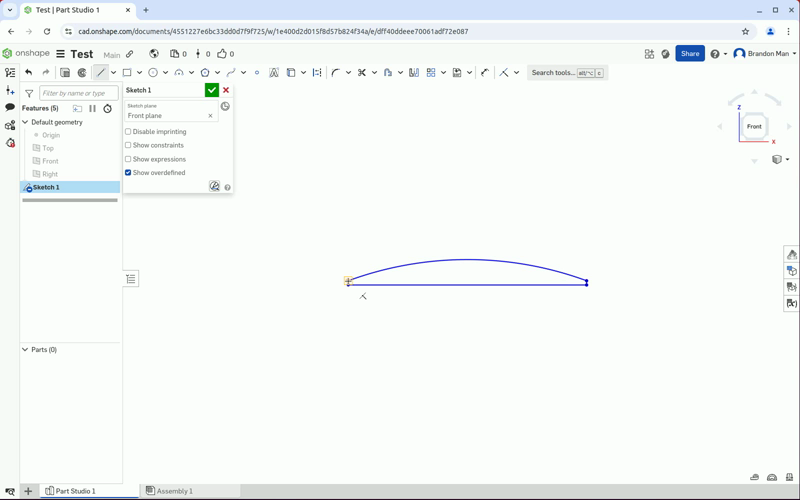
scroll(6)
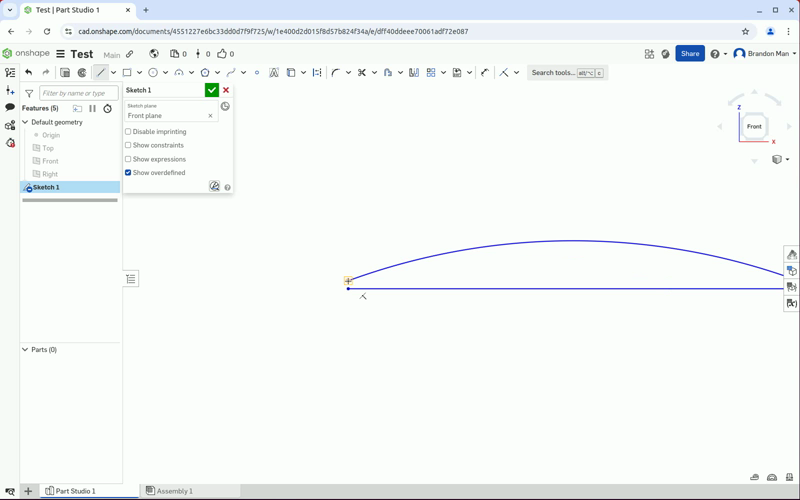
scroll(6)
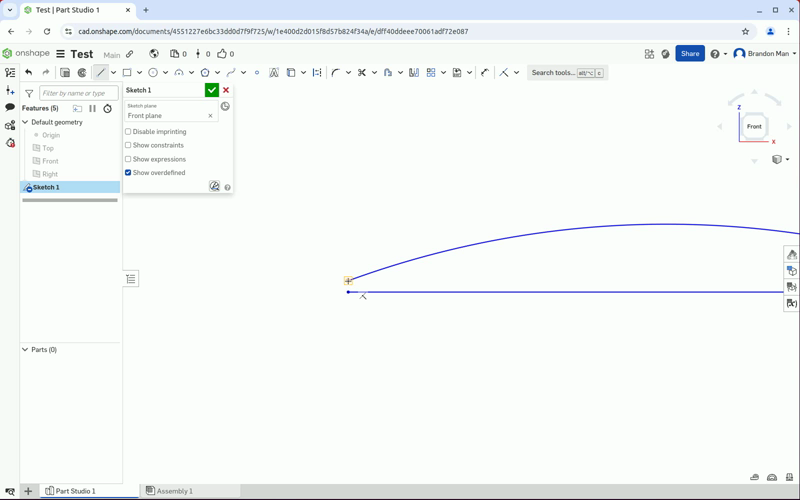
scroll(6)
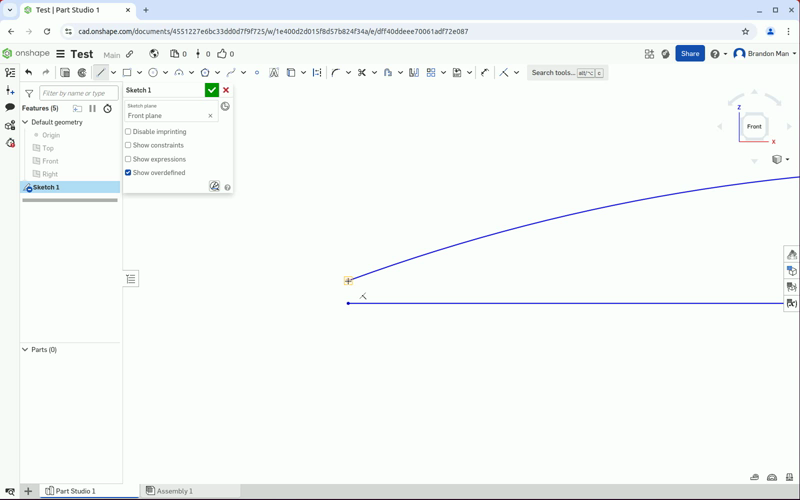
click(348, 280)
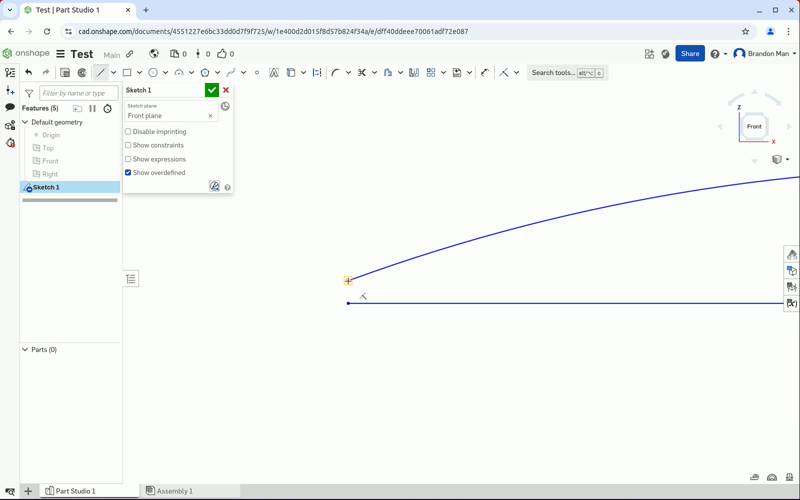
scroll(-6)
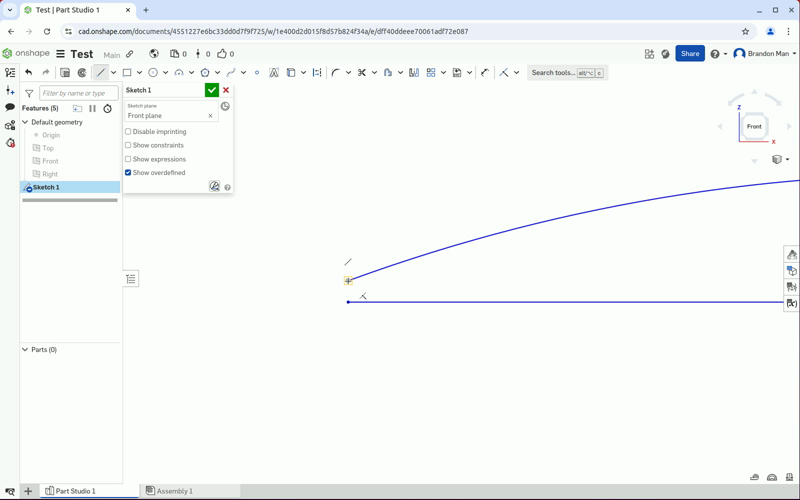
scroll(-6)
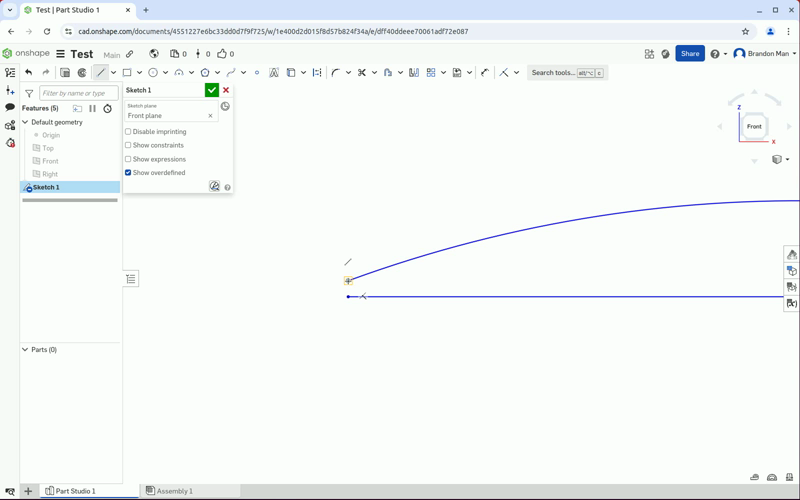
scroll(-6)
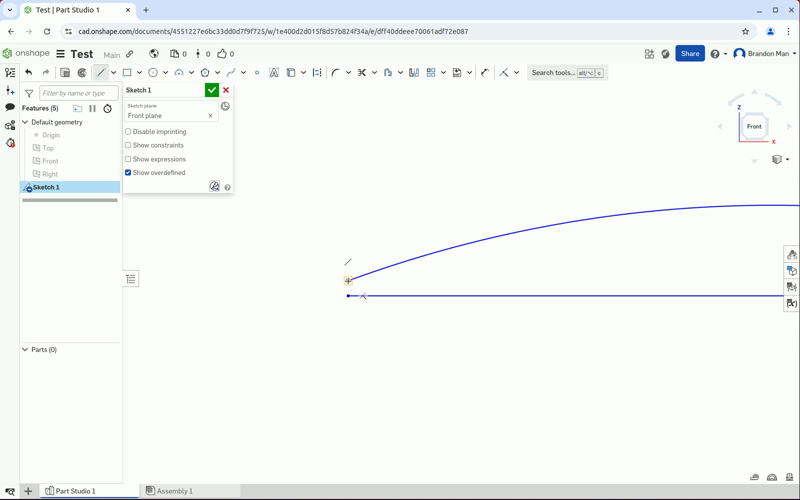
scroll(-6)
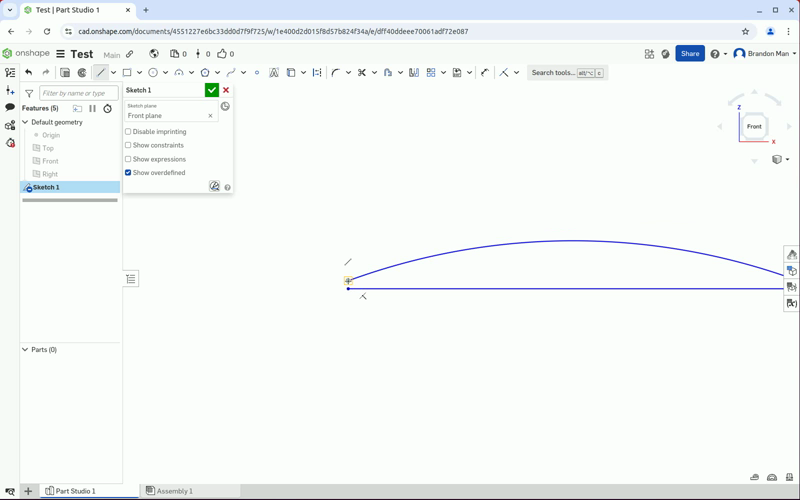
scroll(-6)
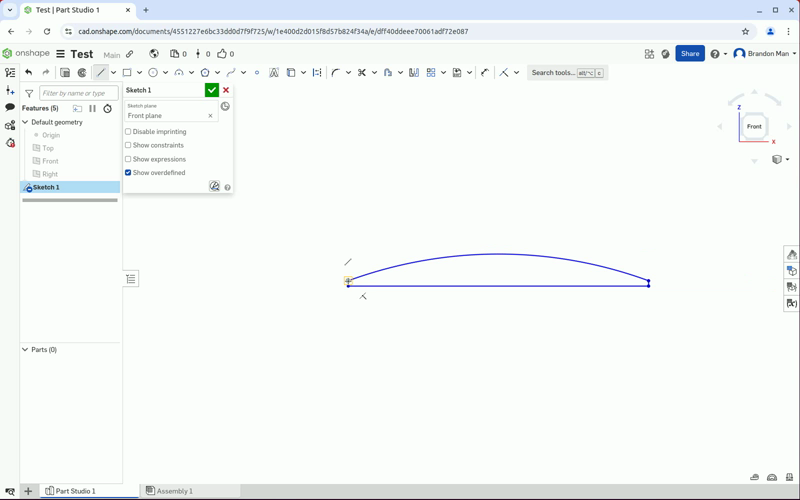
scroll(-6)
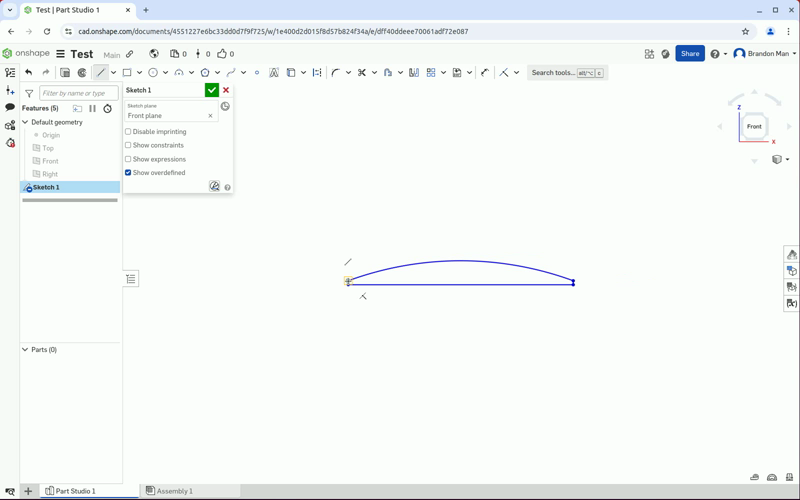
scroll(-6)
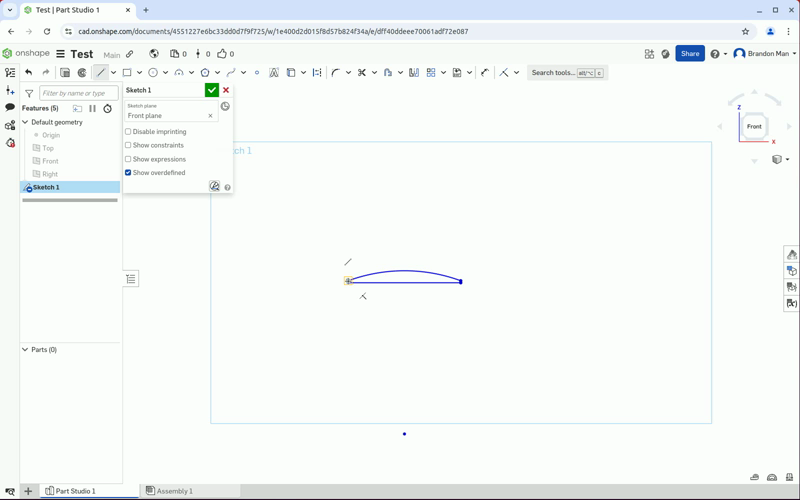
mouse_move(378, 280)
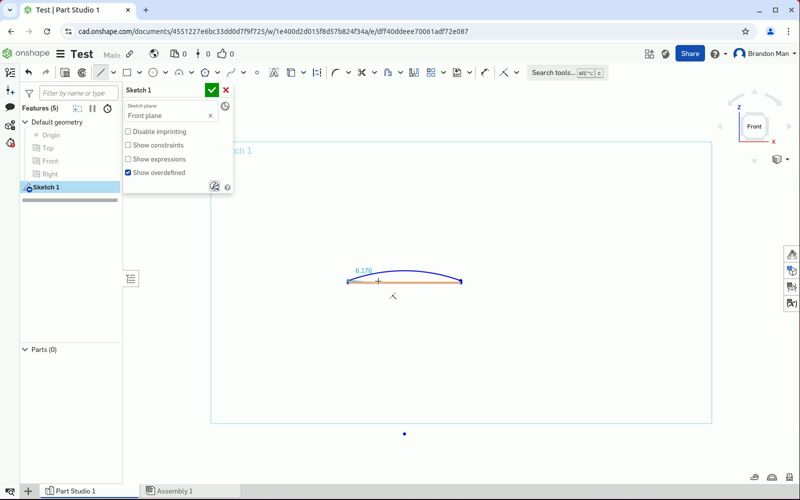
key_down(shift)
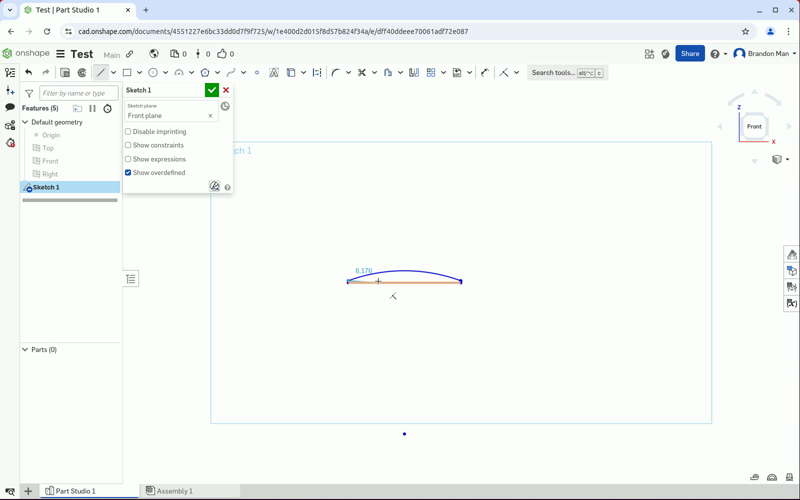
mouse_move(348, 282)
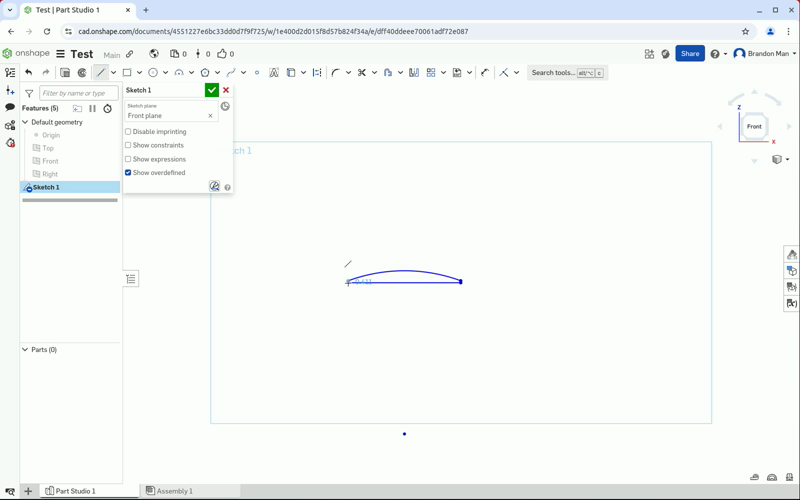
scroll(6)
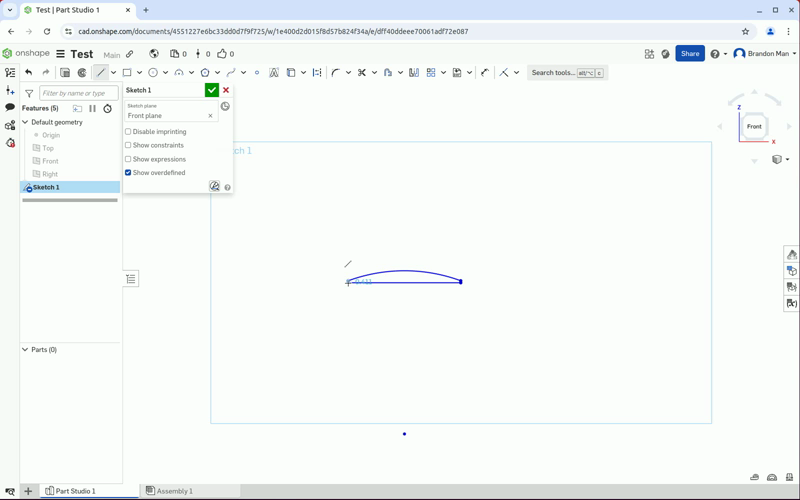
scroll(6)
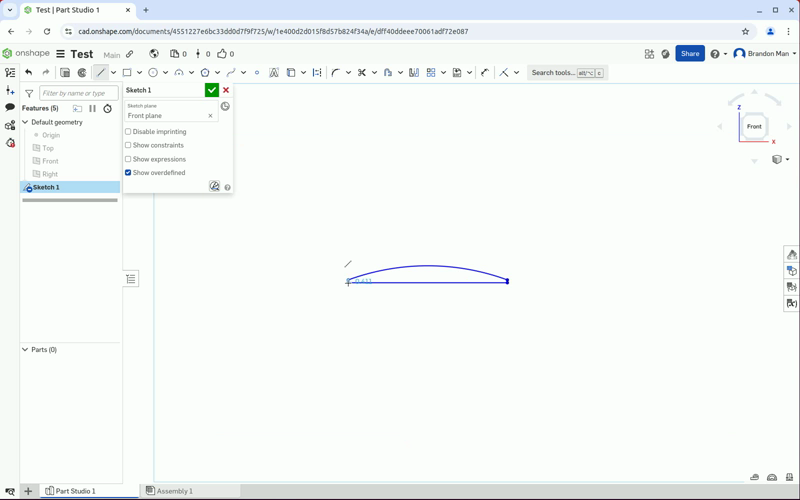
scroll(6)
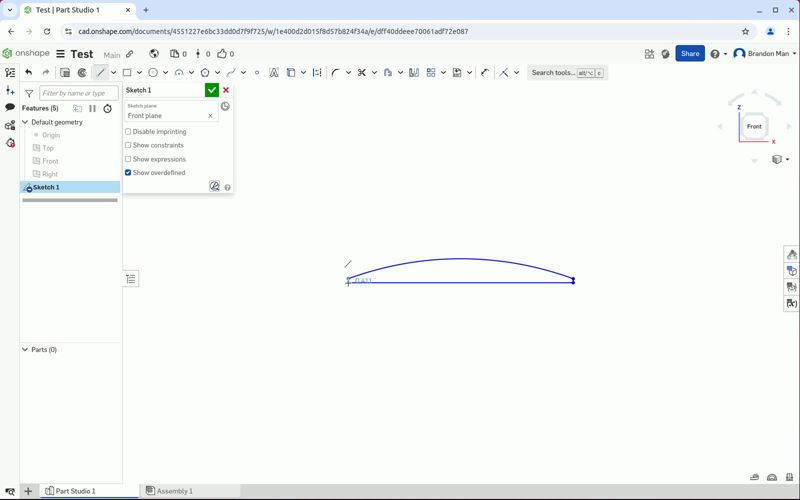
scroll(6)
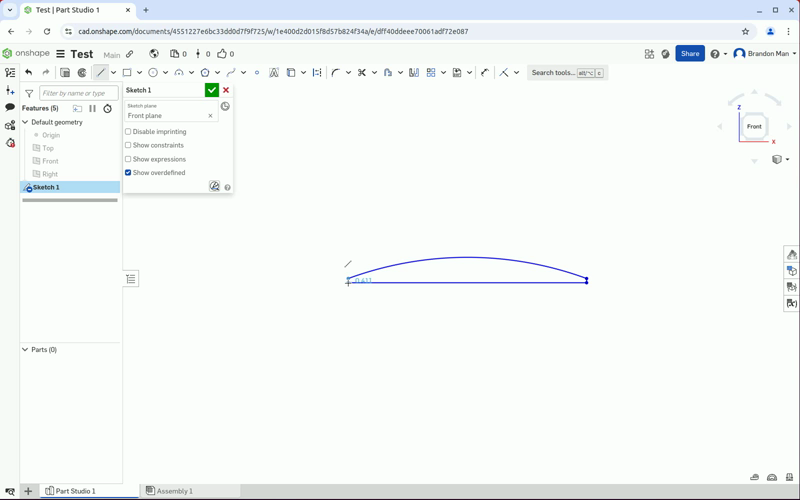
scroll(6)
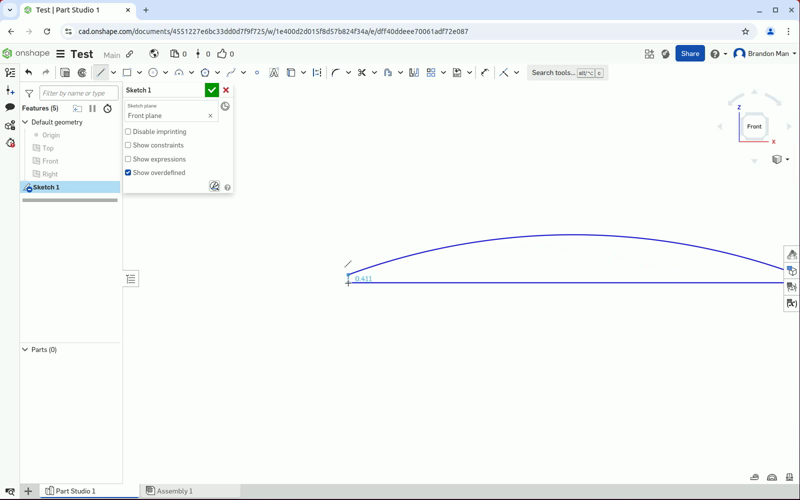
scroll(6)
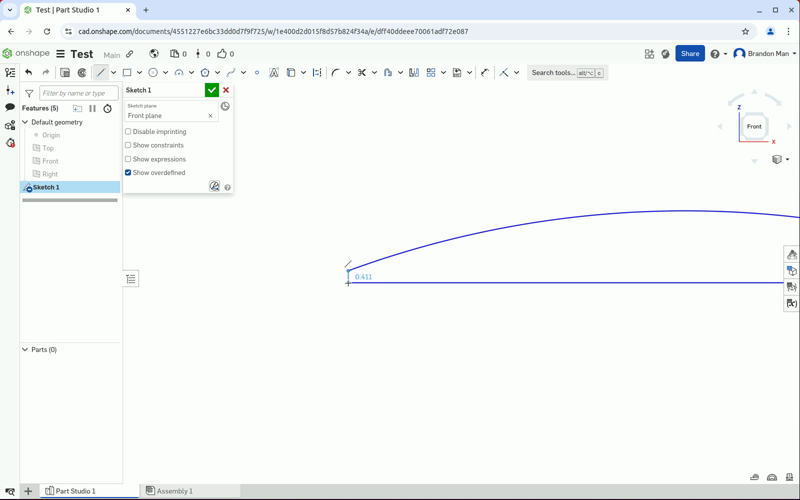
scroll(6)
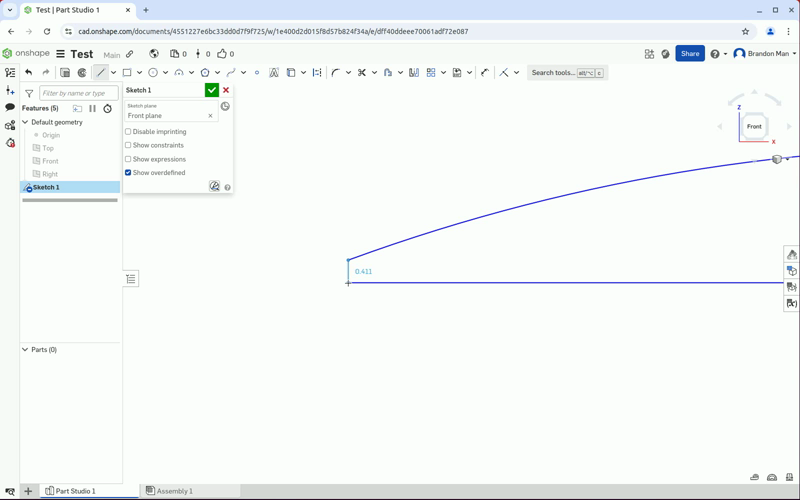
key_up(shift)
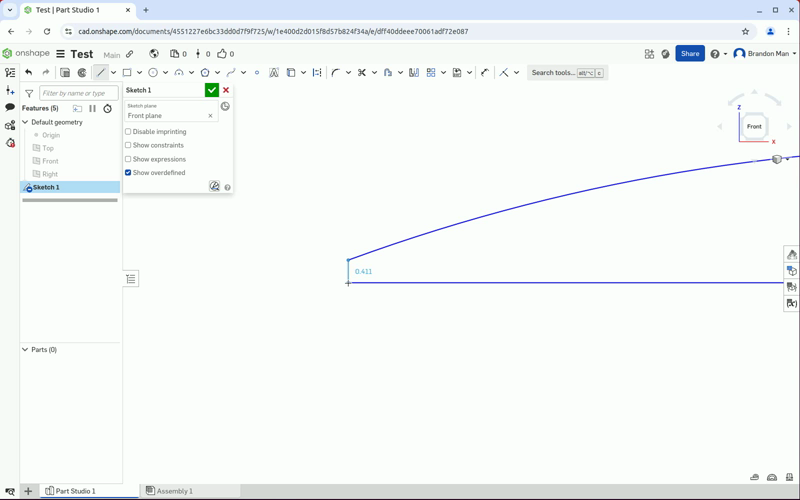
click(348, 282)
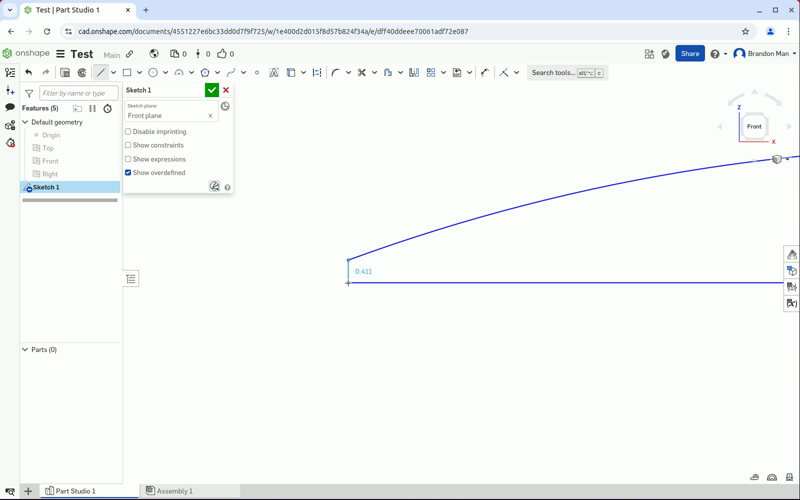
scroll(-6)
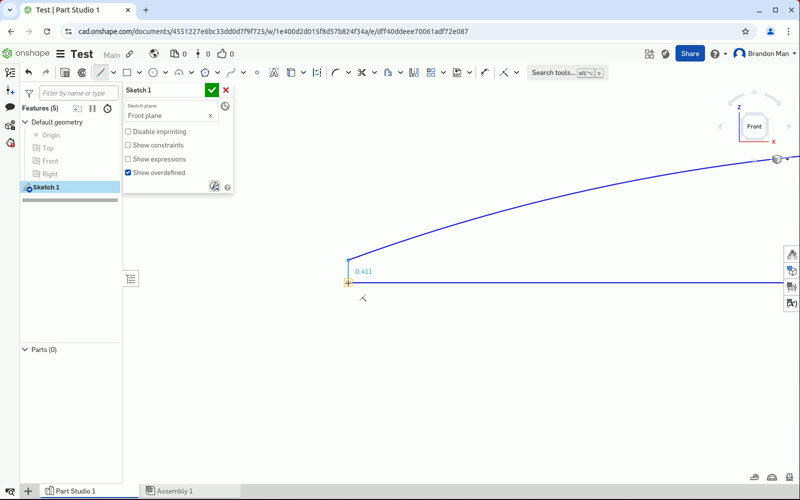
scroll(-6)
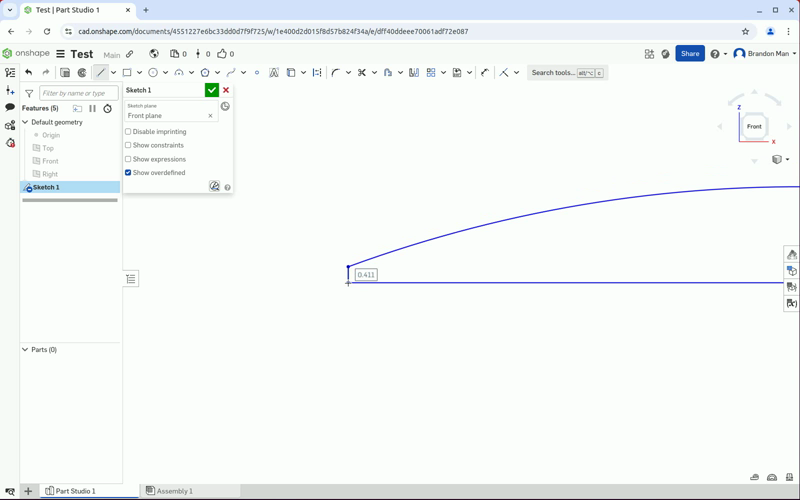
scroll(-6)
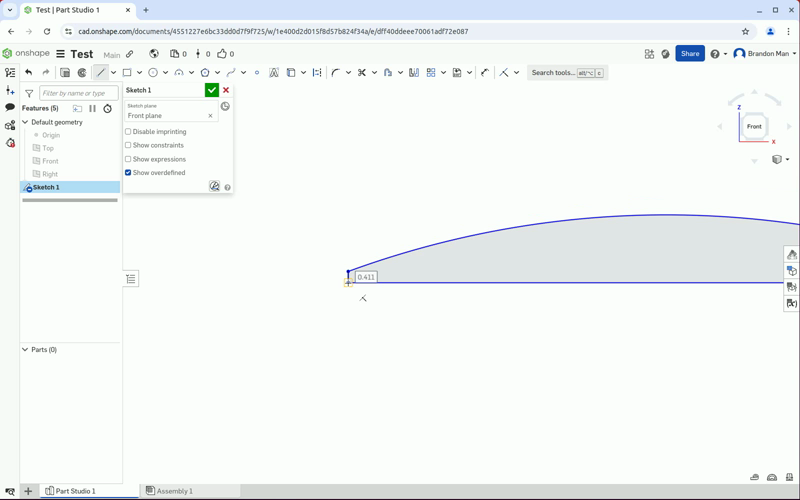
scroll(-6)
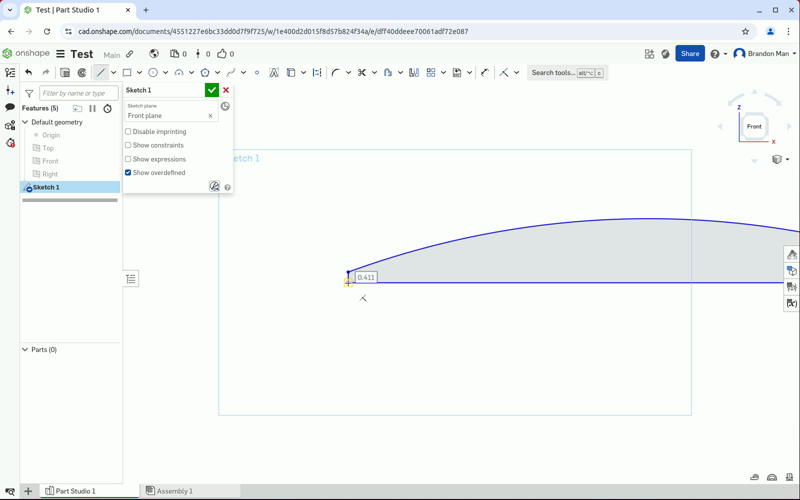
scroll(-6)
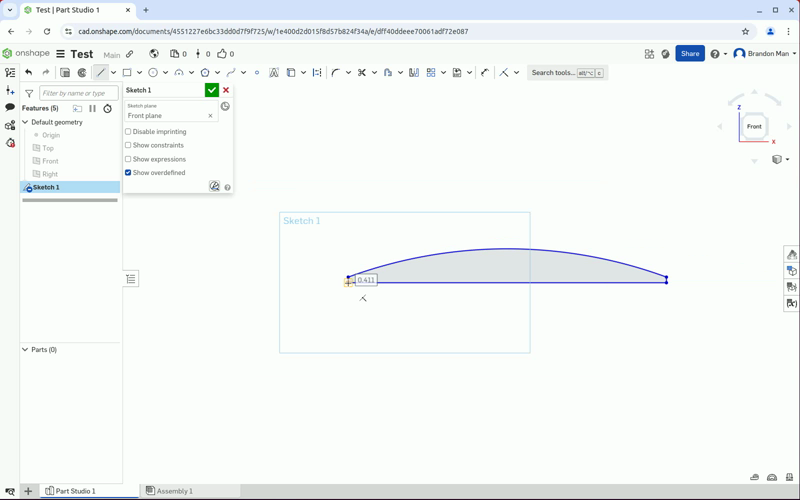
scroll(-6)
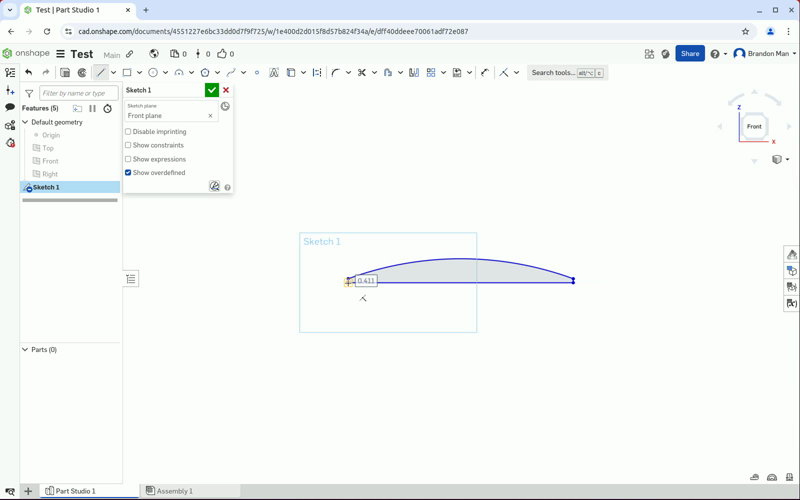
scroll(-6)
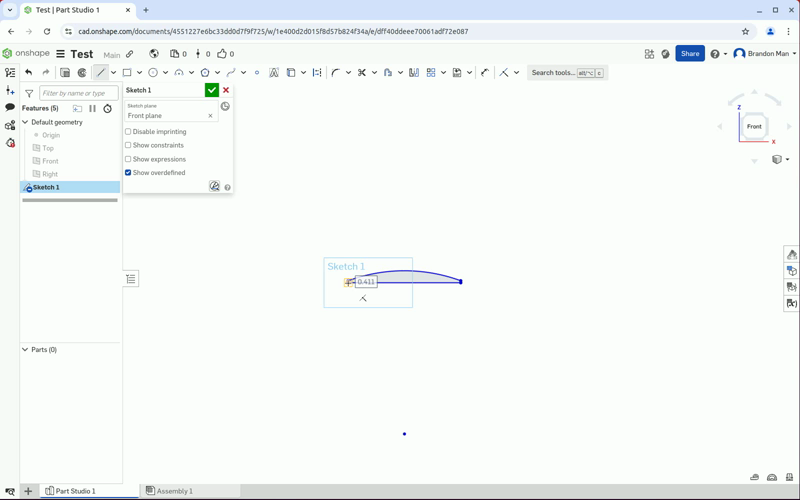
key(esc)
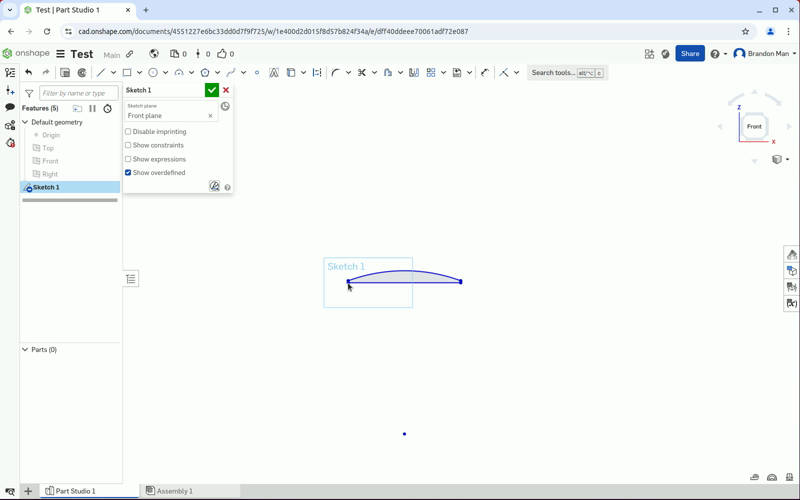
mouse_move(443, 280)
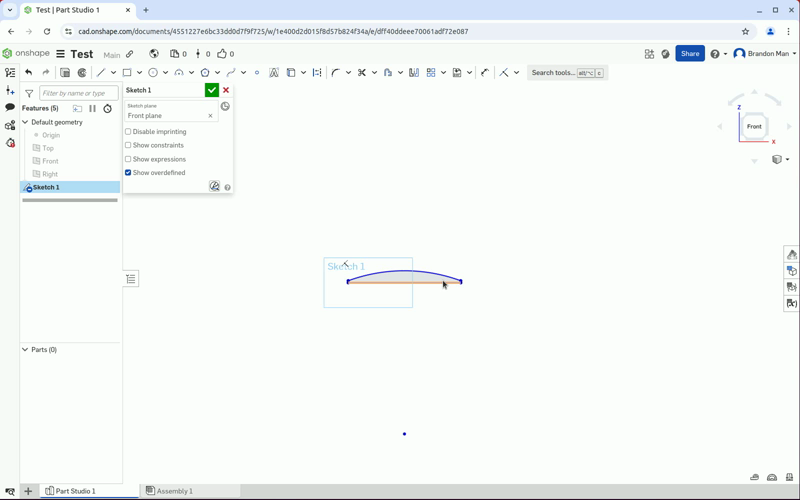
scroll(6)
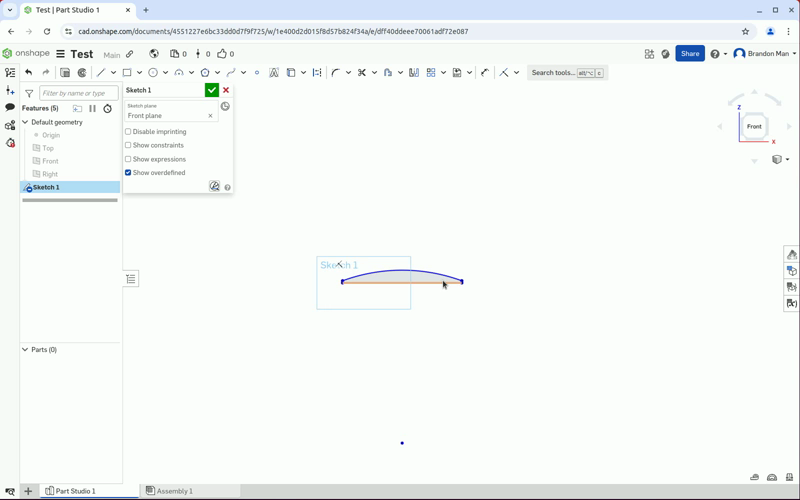
scroll(6)
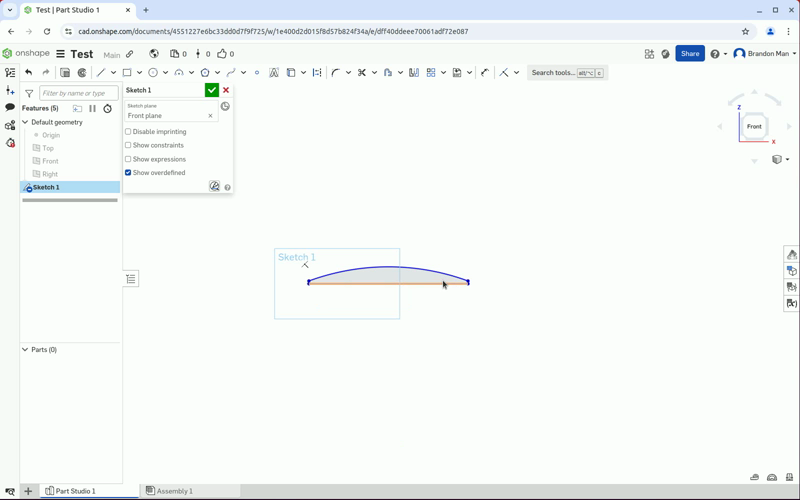
scroll(6)
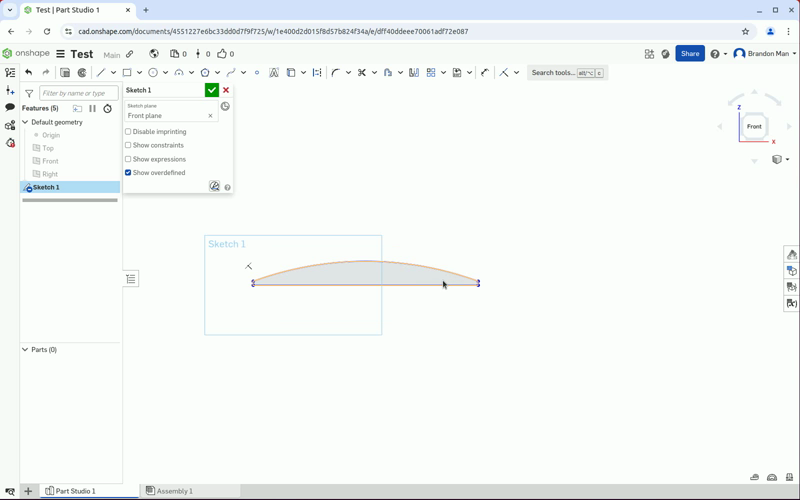
scroll(6)
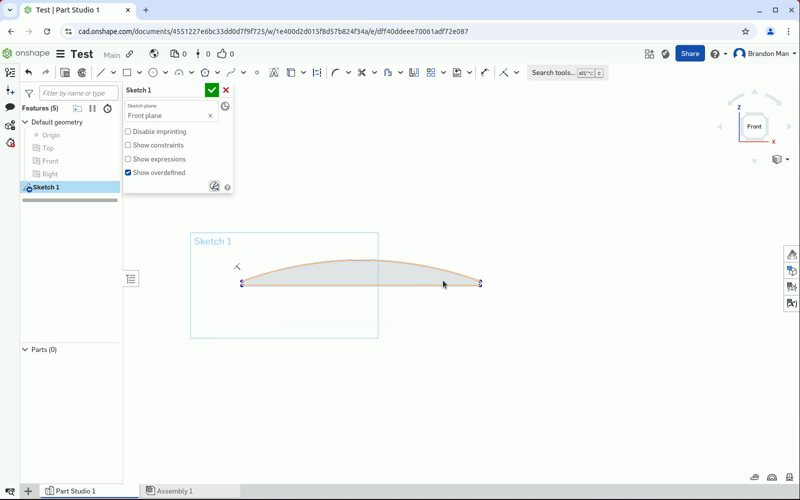
scroll(6)
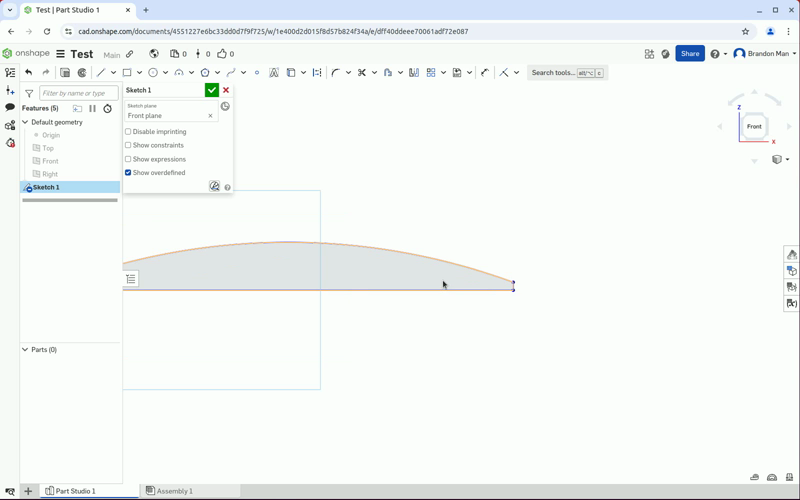
scroll(6)
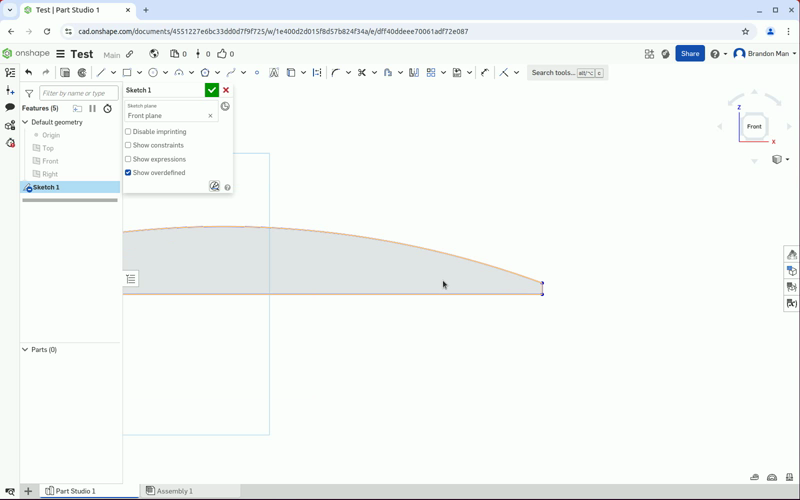
scroll(6)
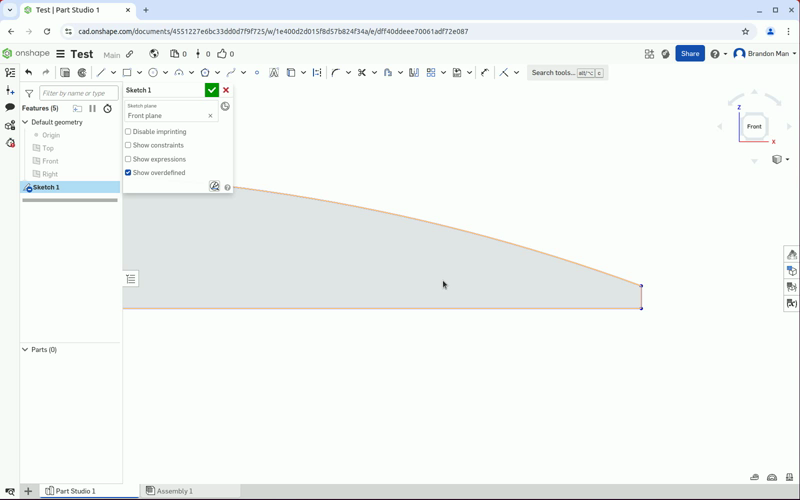
click(443, 280)
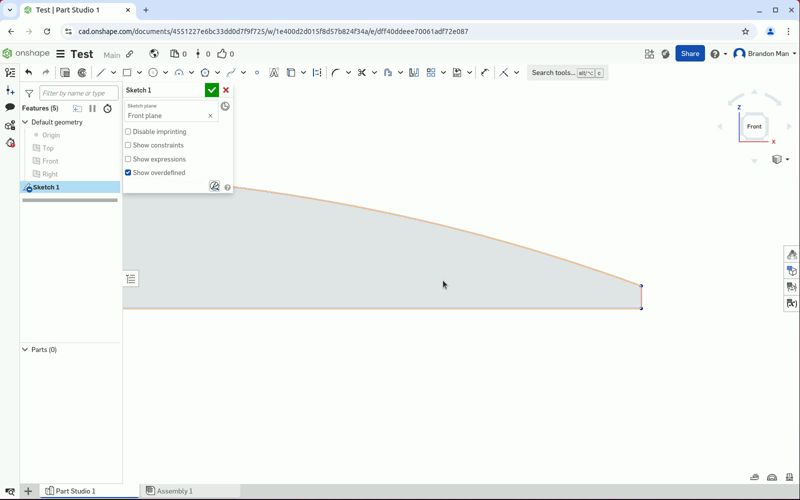
scroll(-6)
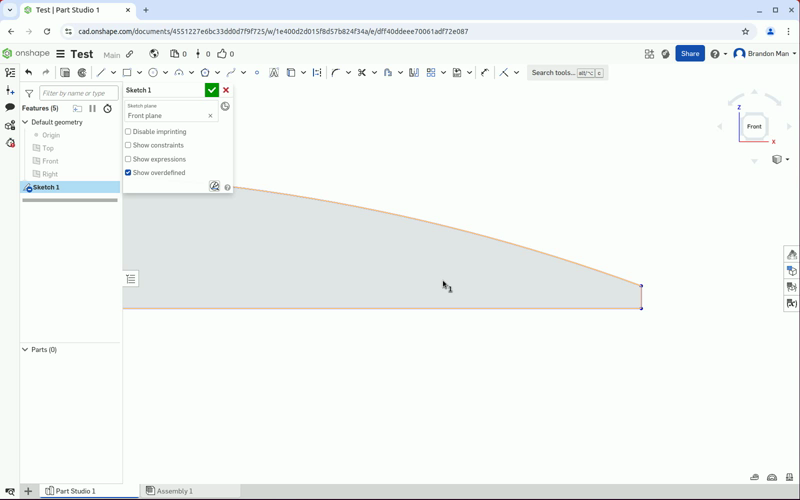
scroll(-6)
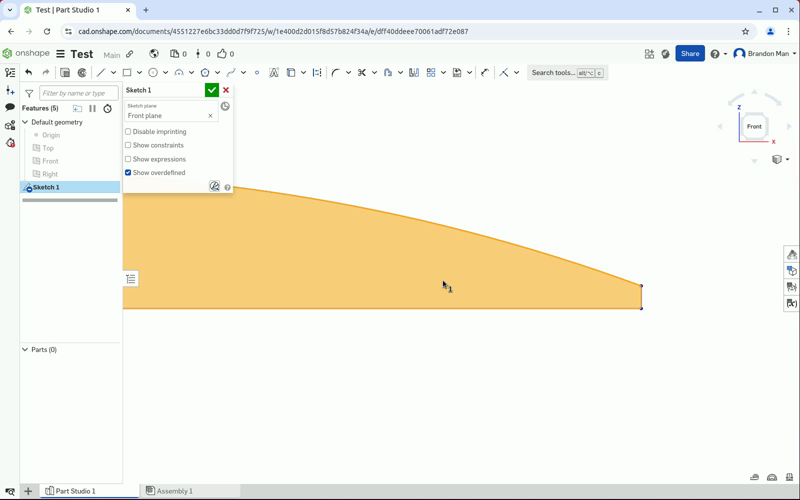
scroll(-6)
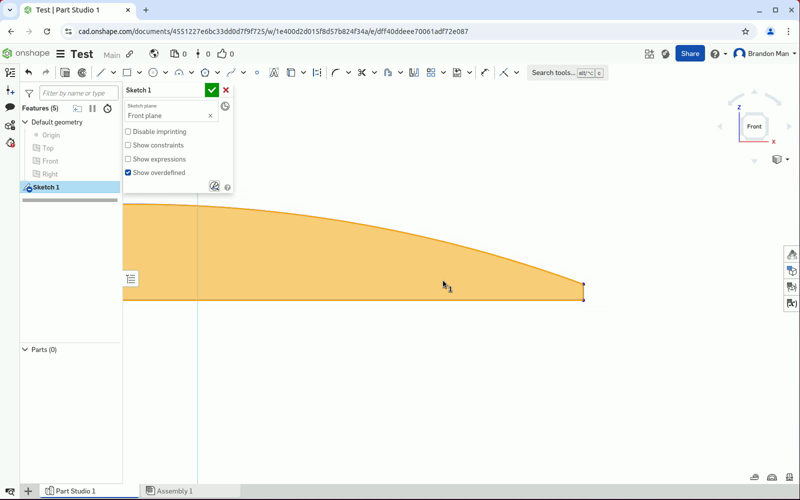
scroll(-6)
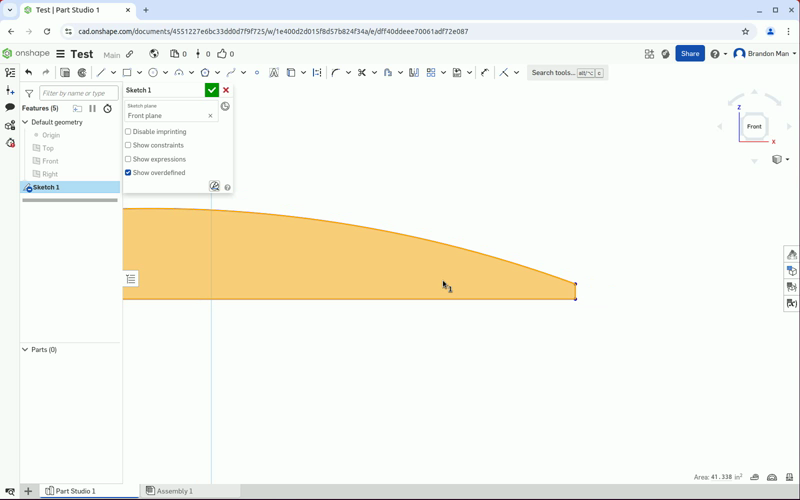
scroll(-6)
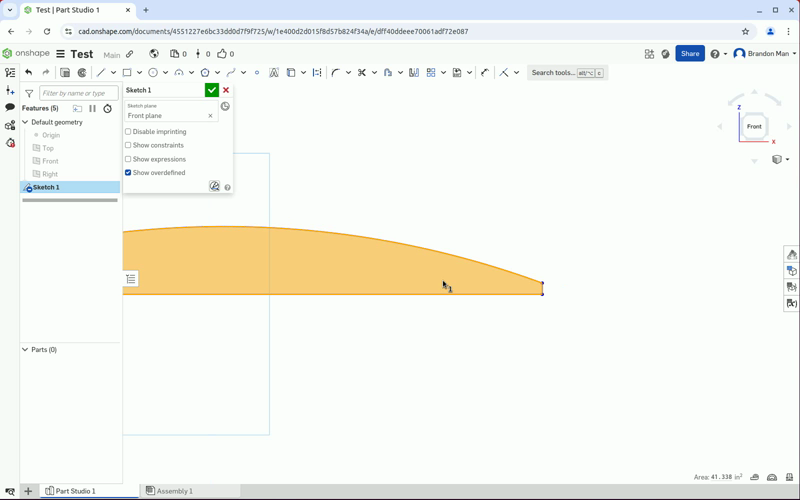
scroll(-6)
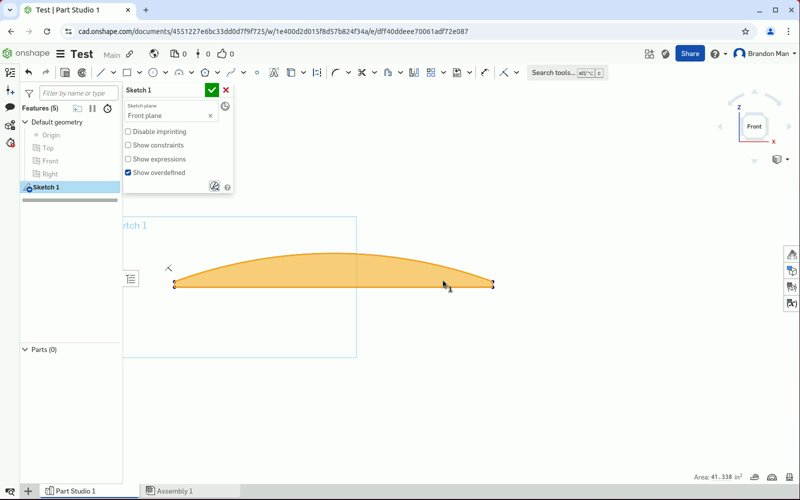
scroll(-6)
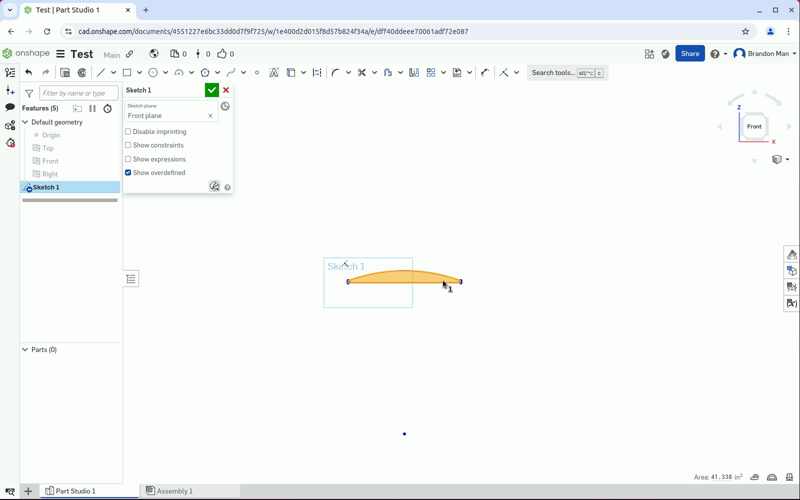
mouse_move(73, 352)
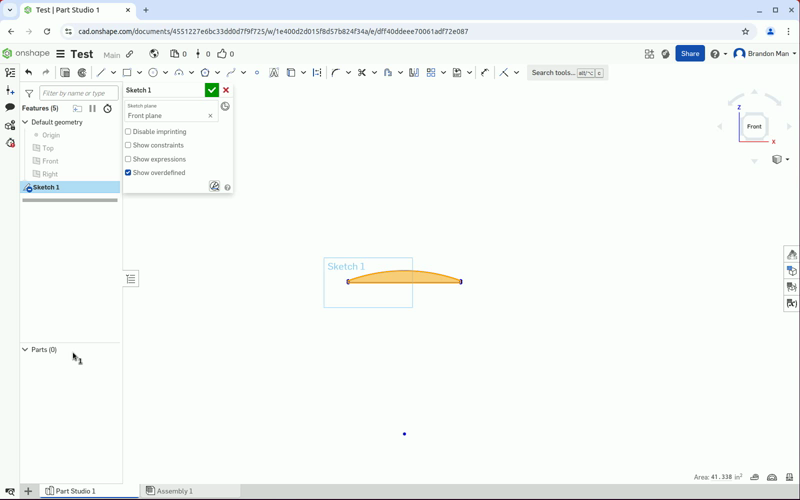
key(shift+y)
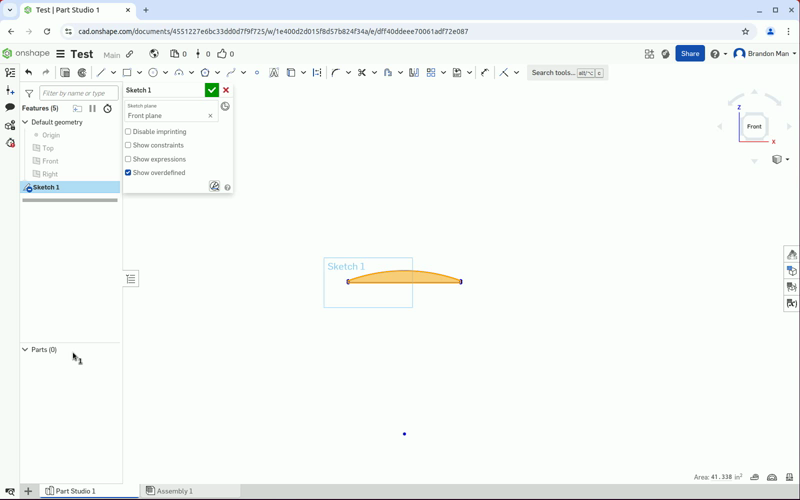
key(shift+e)
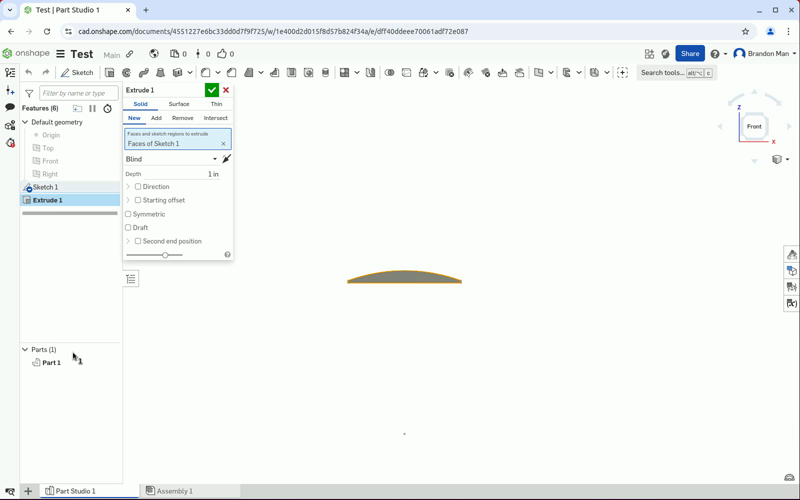
mouse_move(143, 106)
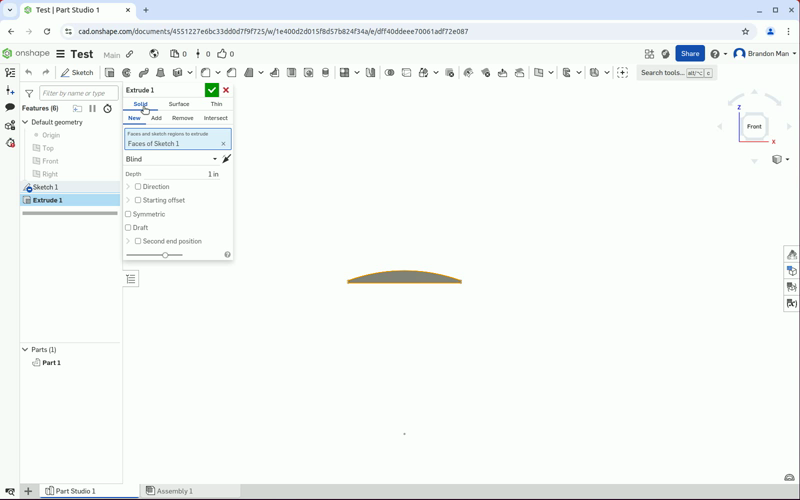
click(143, 106)
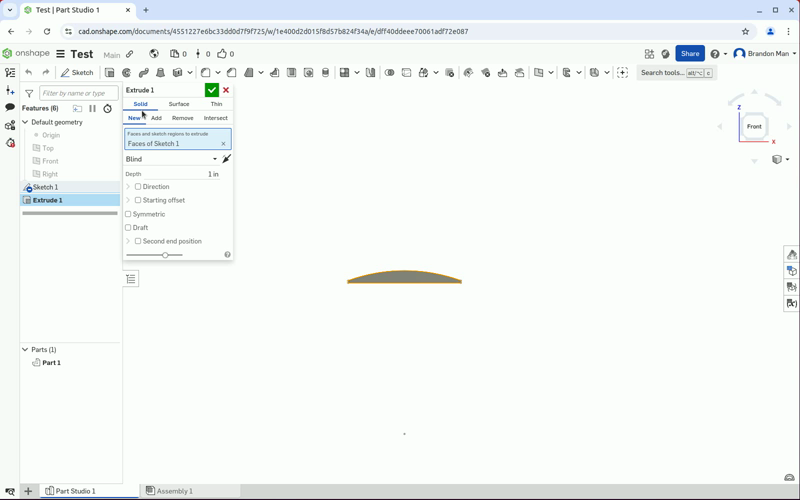
mouse_move(137, 120)
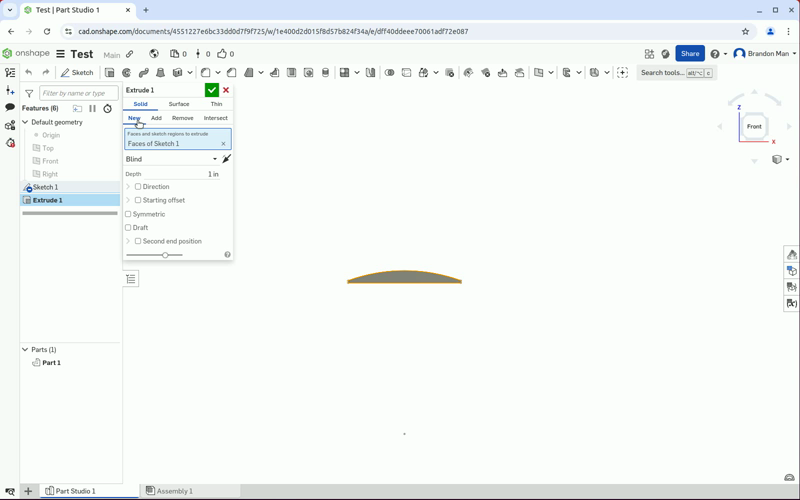
click(137, 120)
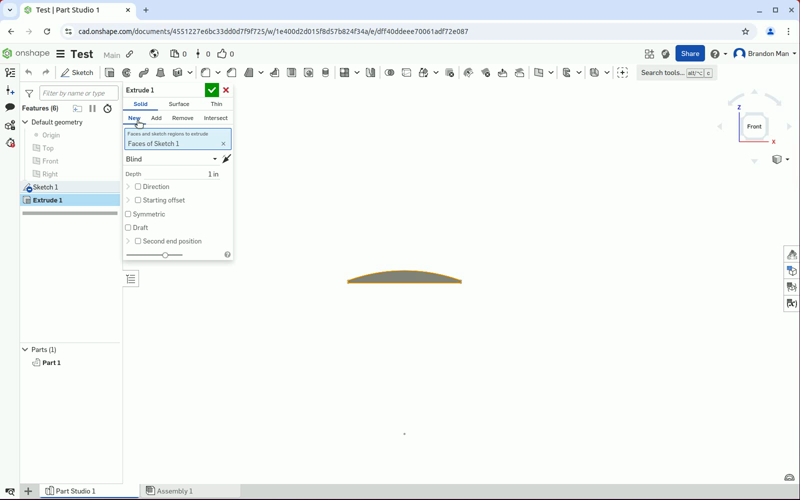
key(tab, 4)
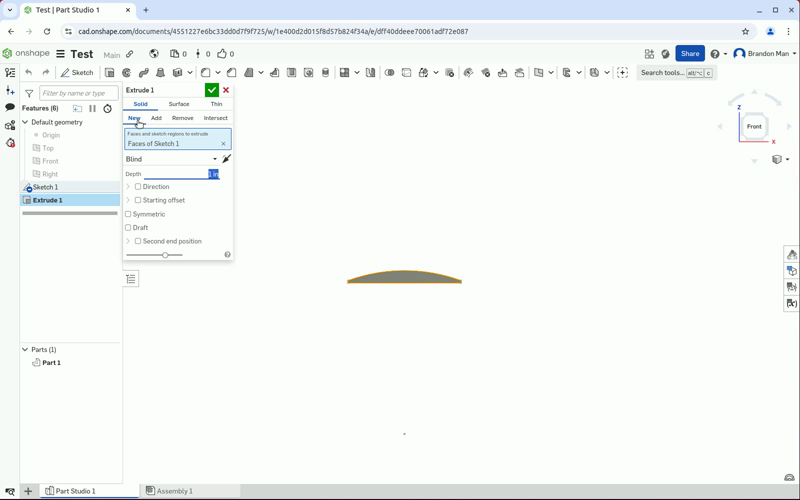
text(-0.481)
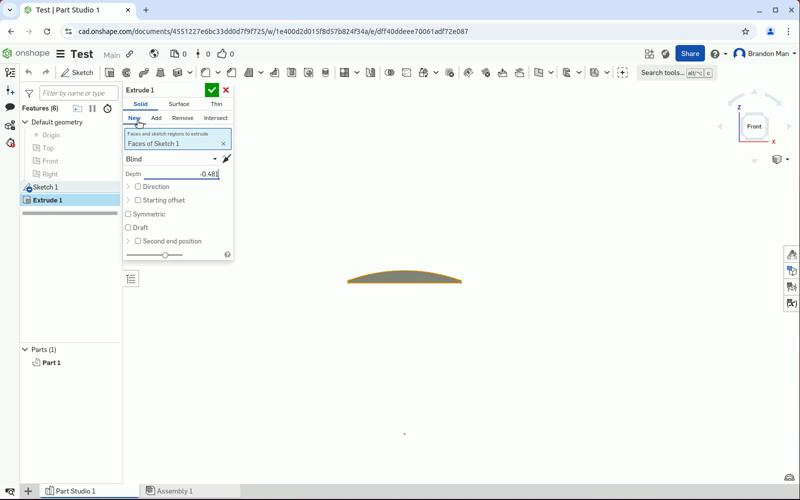
key(enter)
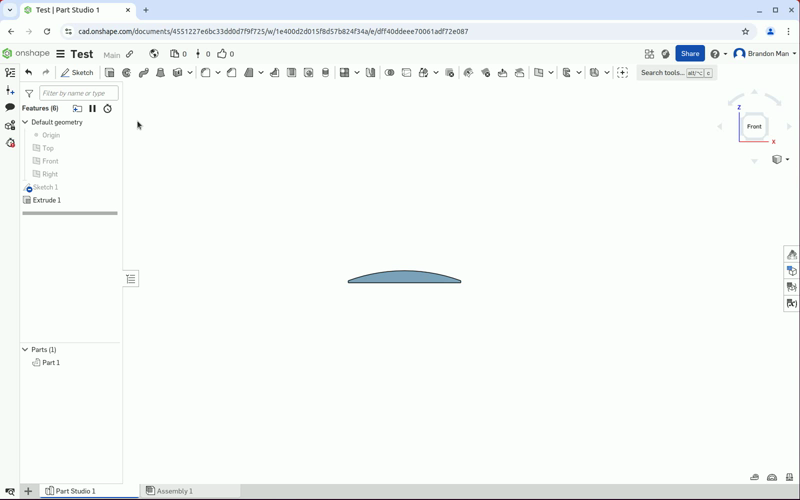
key(shift+h)
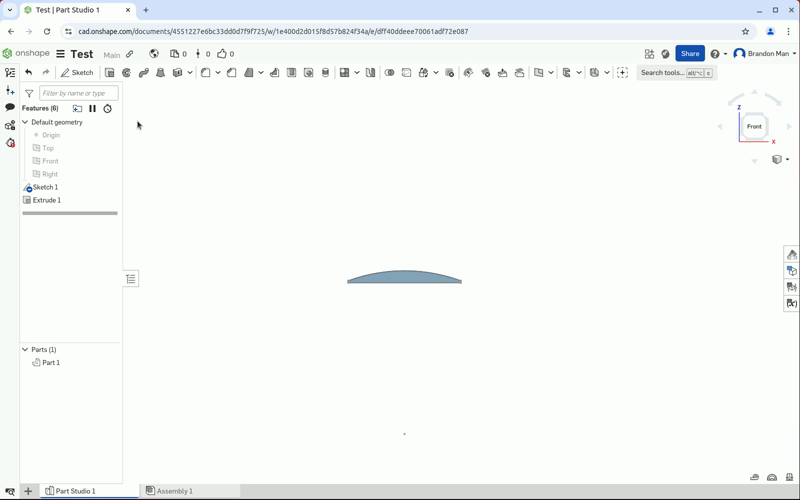
key(shift+h)
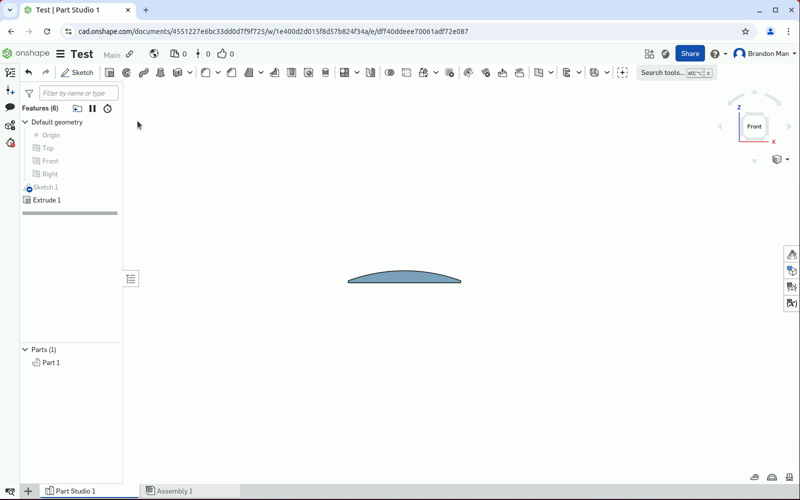
mouse_move(73, 189)
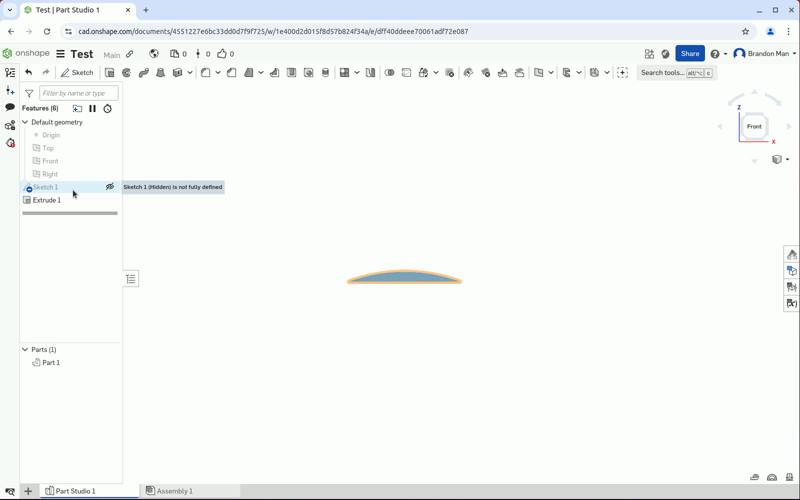
click(73, 189)
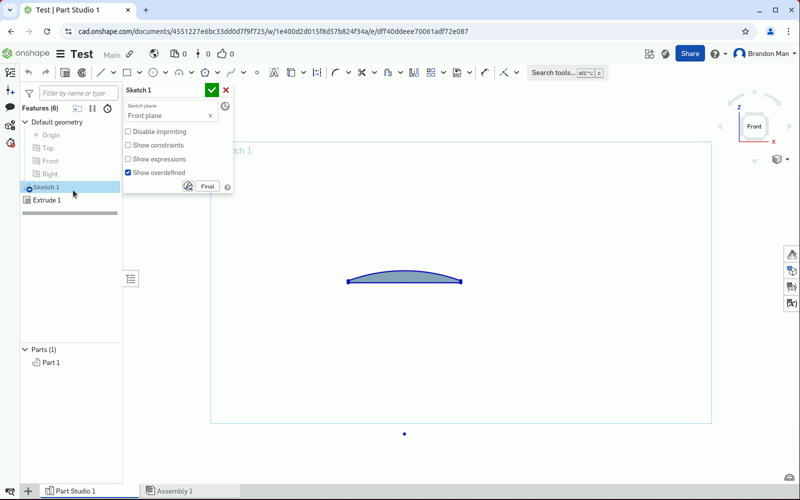
mouse_move(229, 92)
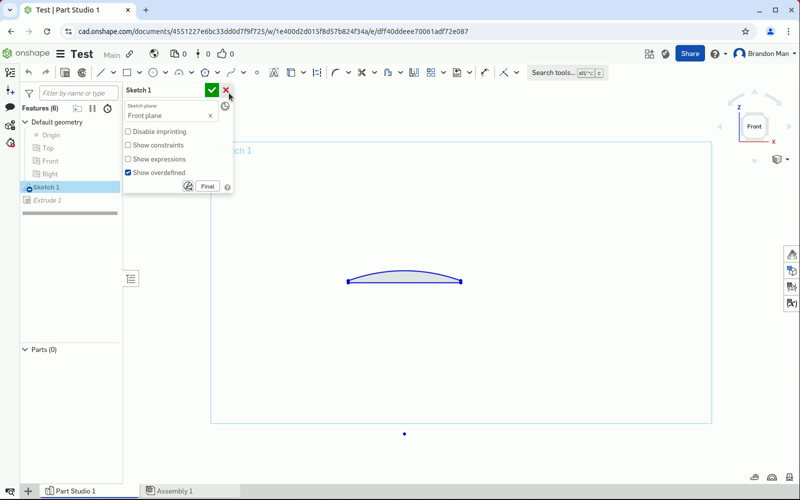
click(229, 92)
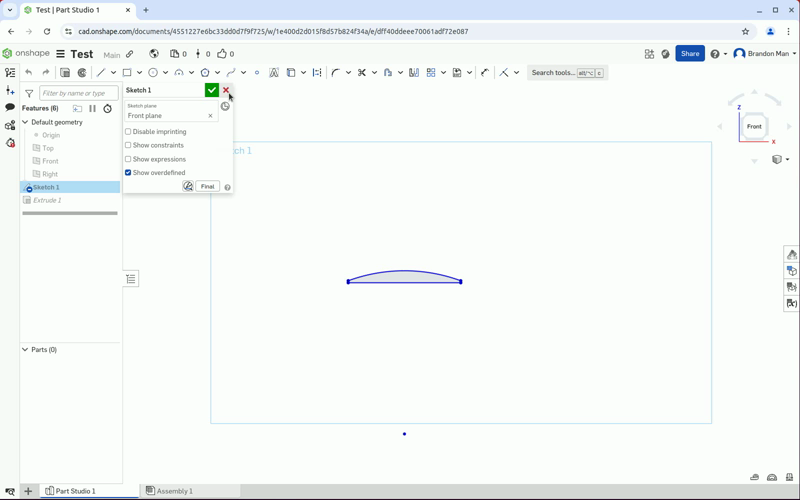
key(shift+s)
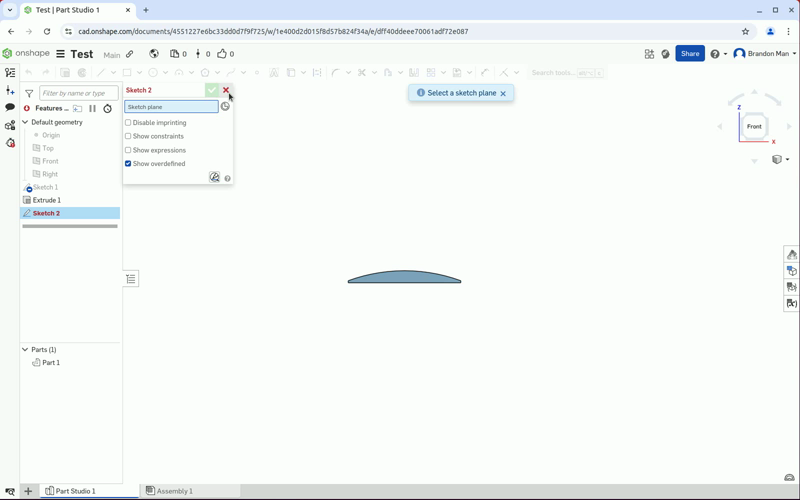
mouse_move(73, 163)
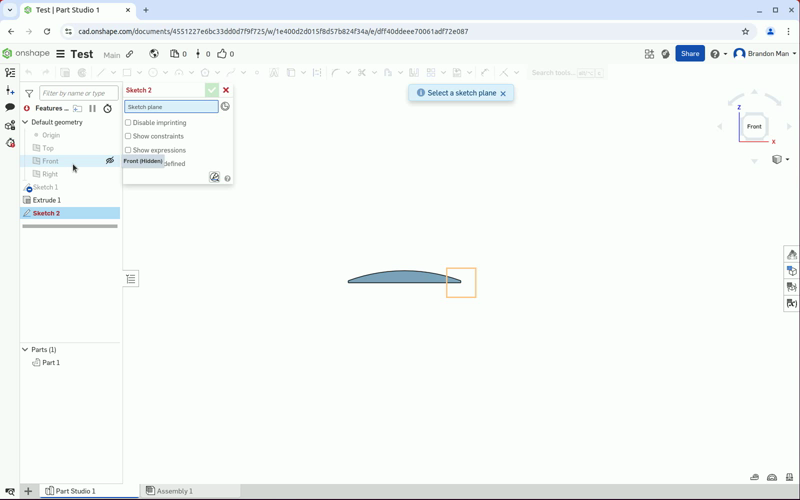
click(73, 163)
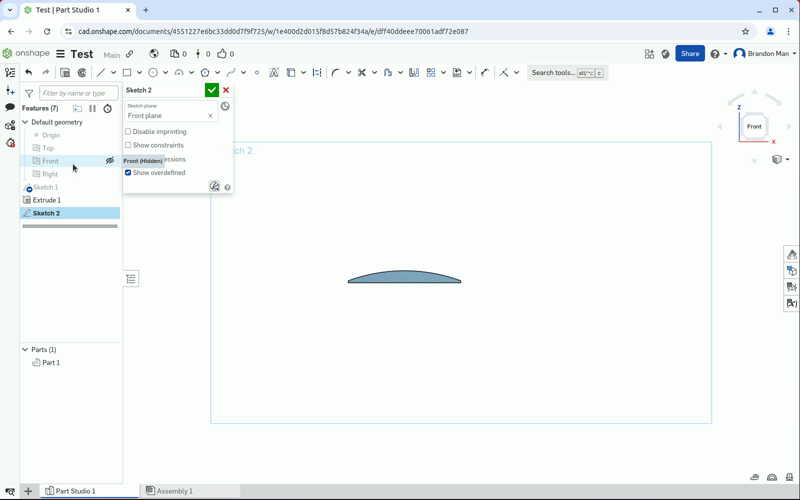
mouse_move(73, 352)
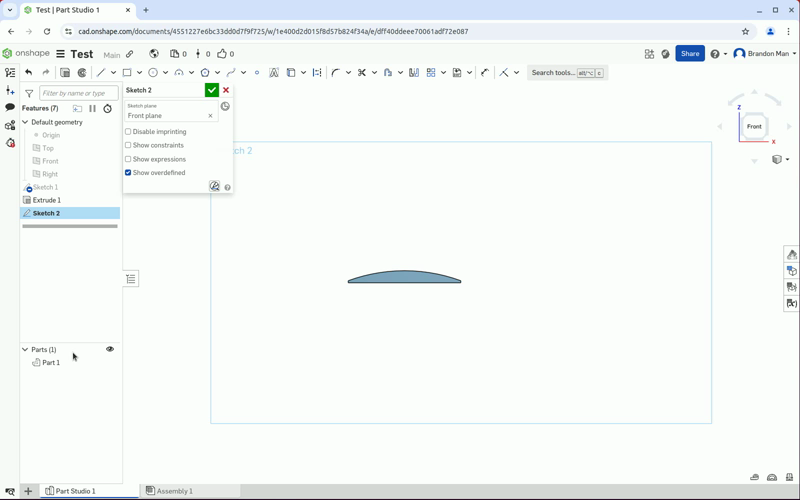
key(y)
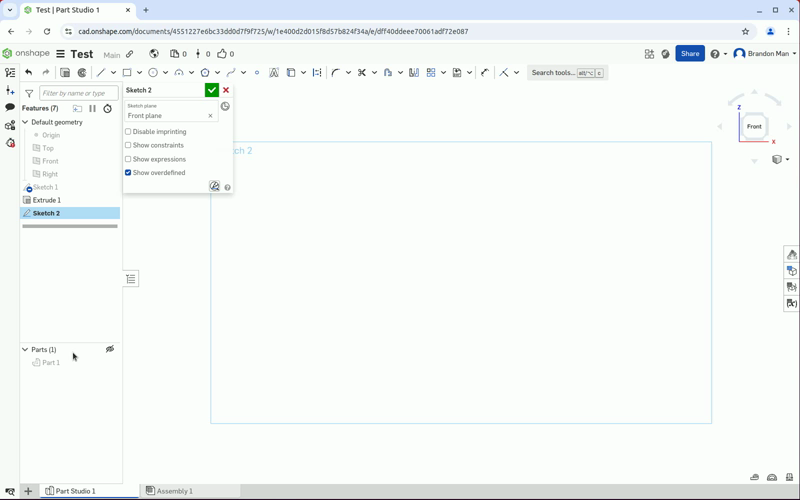
key(l)
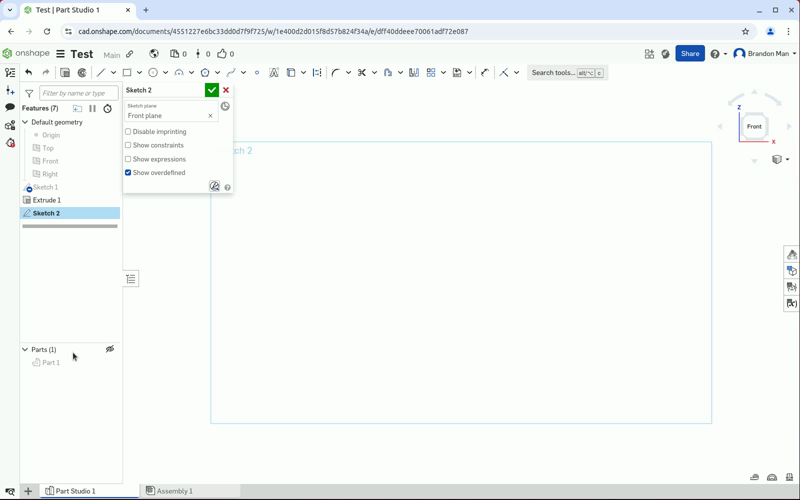
key_down(shift)
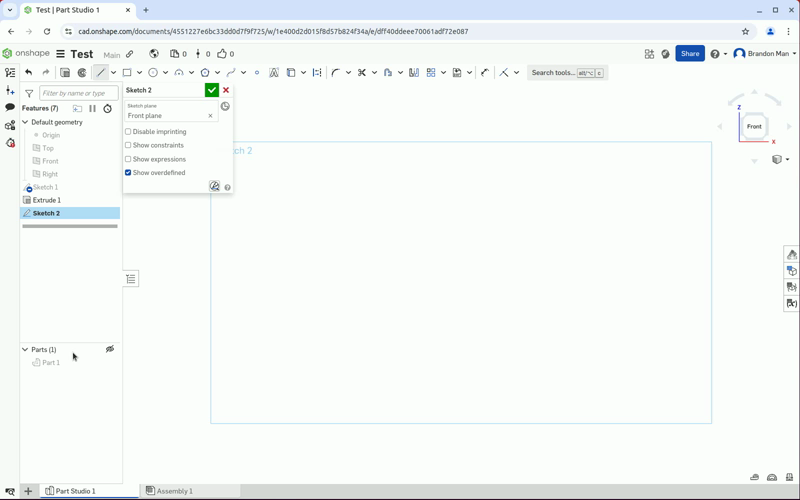
mouse_move(348, 282)
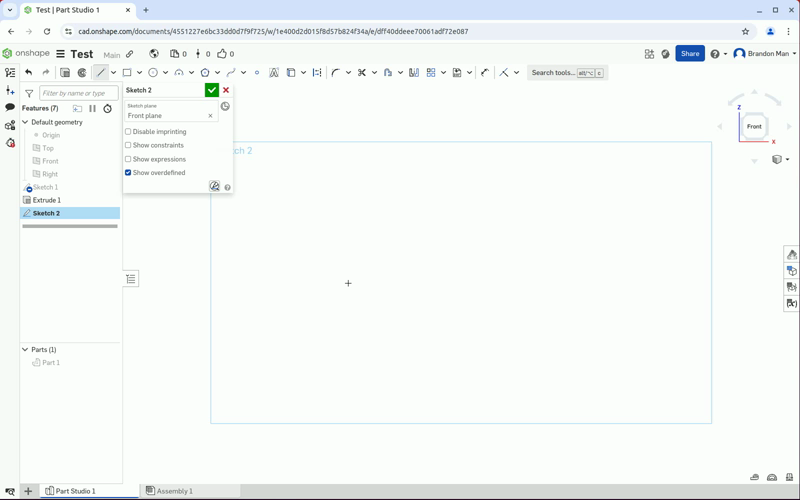
click(348, 282)
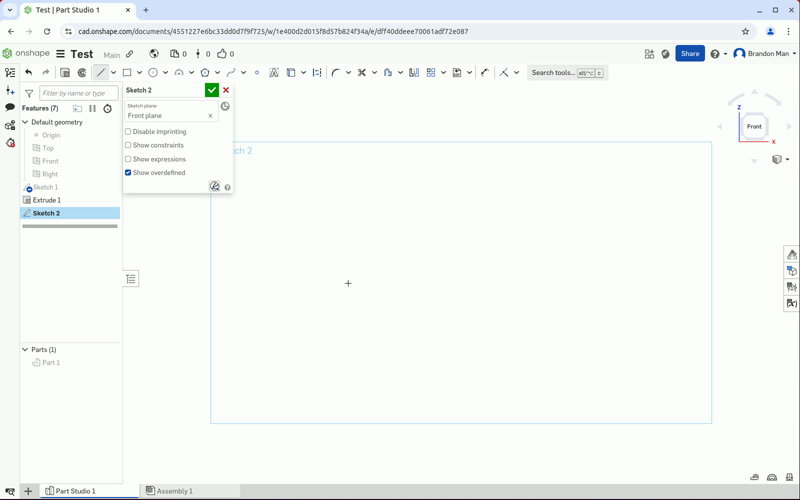
key_up(shift)
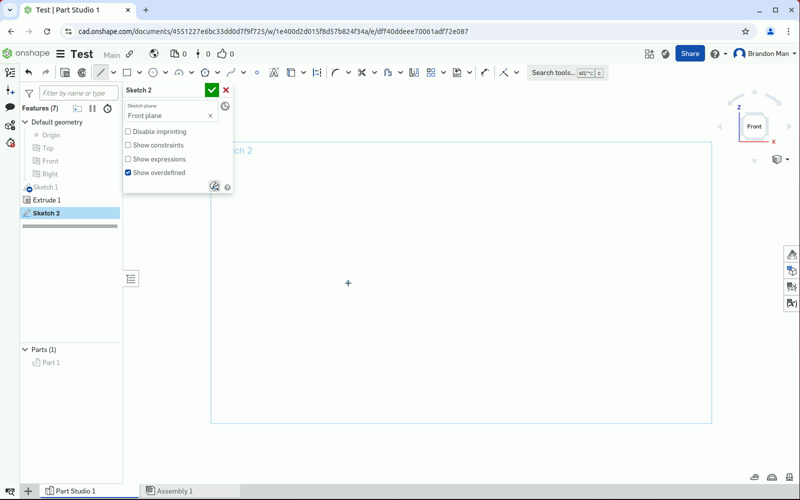
key_down(shift)
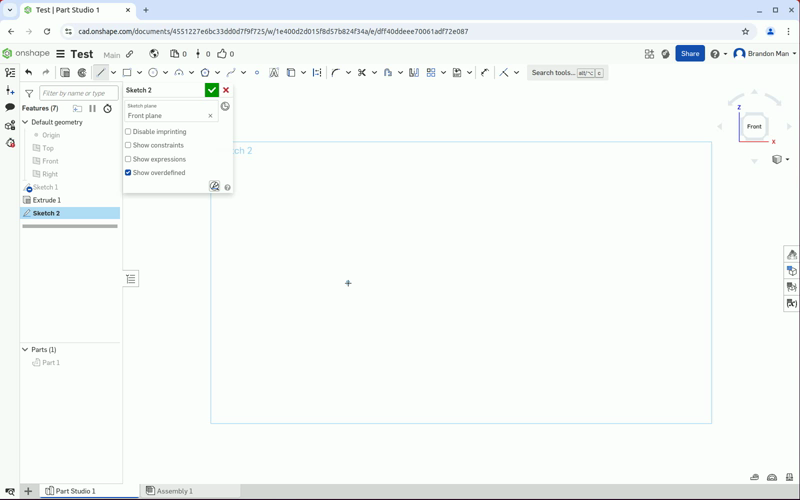
mouse_move(378, 282)
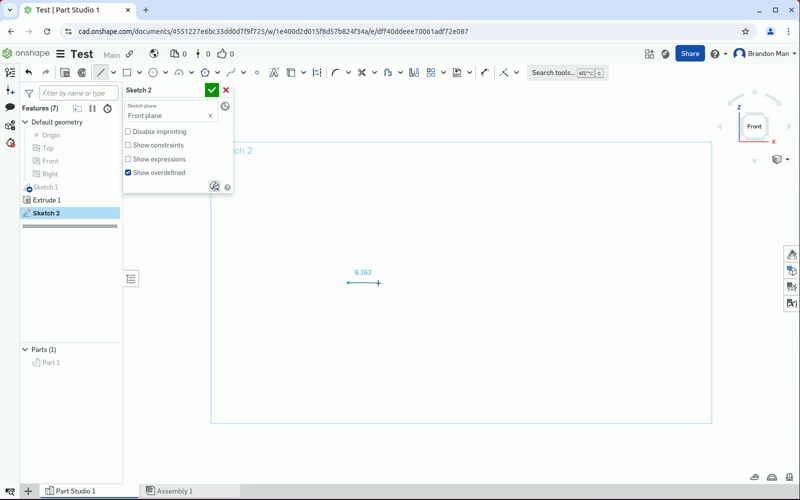
mouse_move(349, 282)
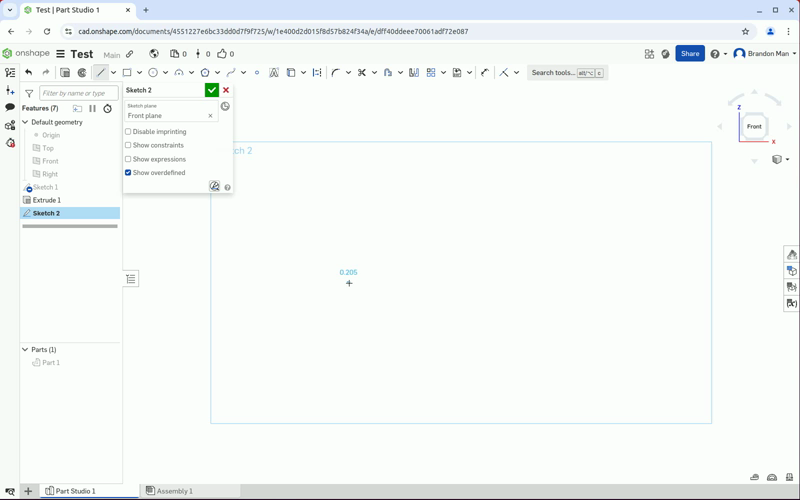
scroll(6)
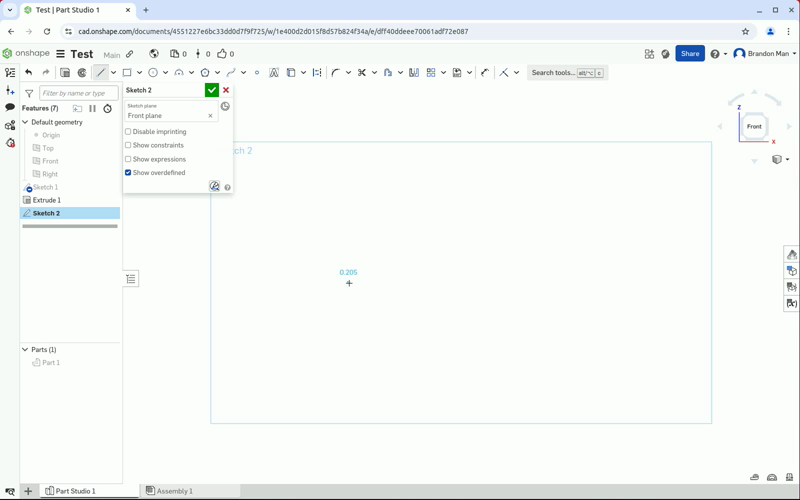
scroll(6)
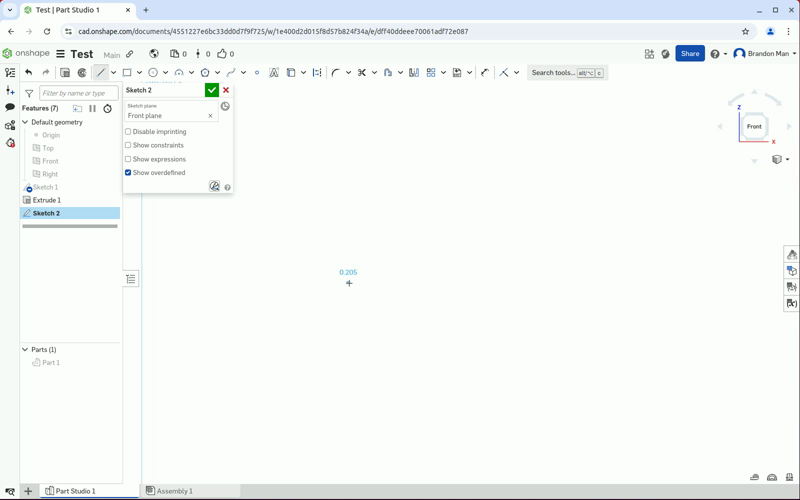
scroll(6)
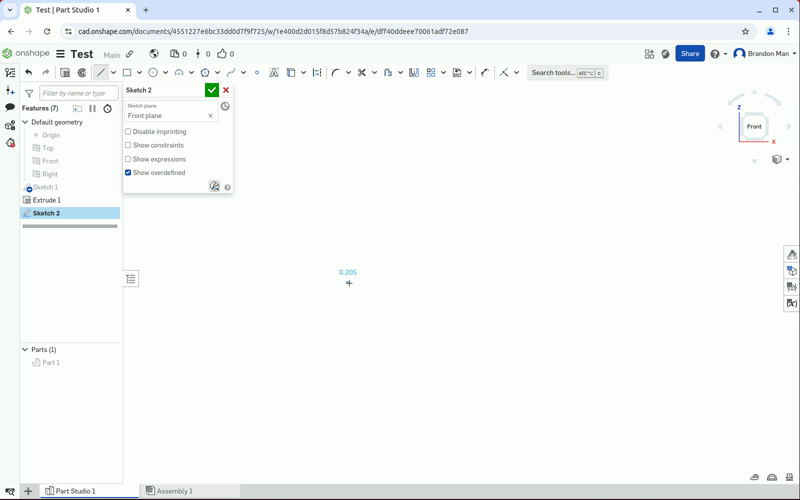
scroll(6)
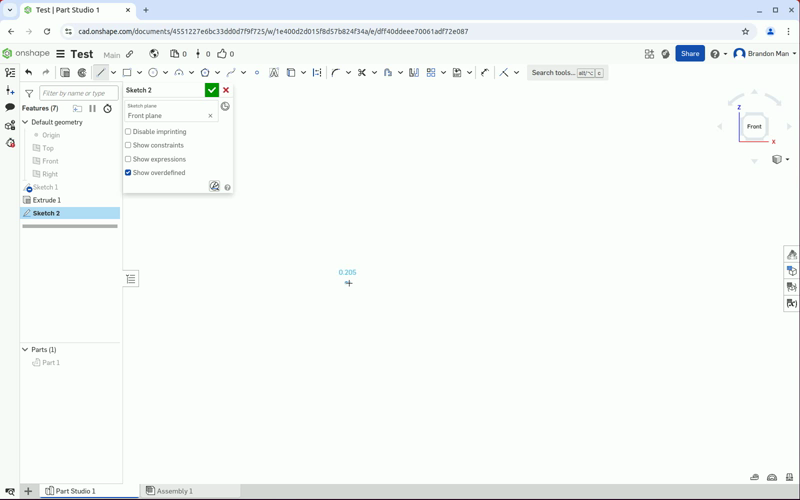
scroll(6)
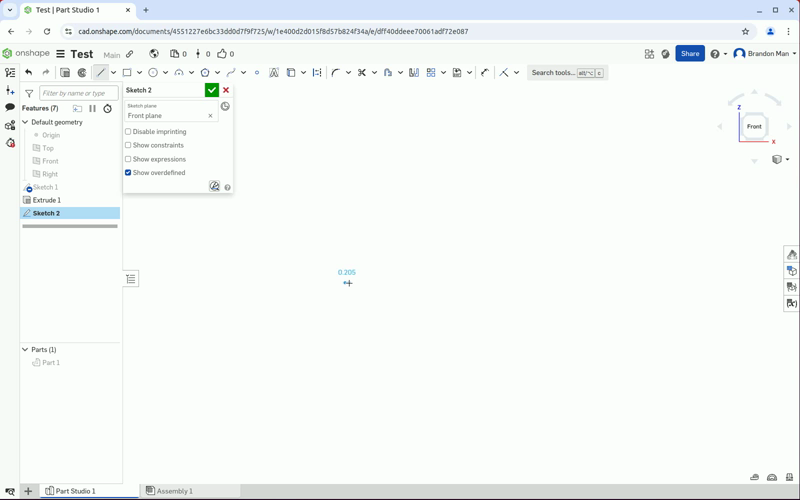
scroll(6)
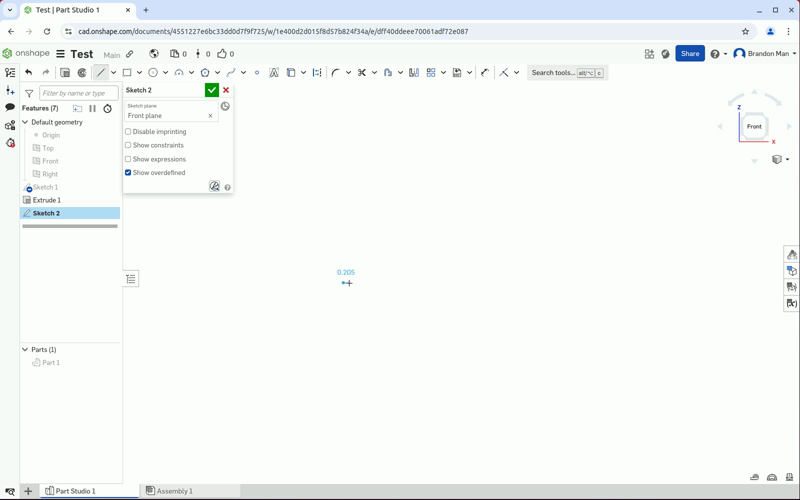
scroll(6)
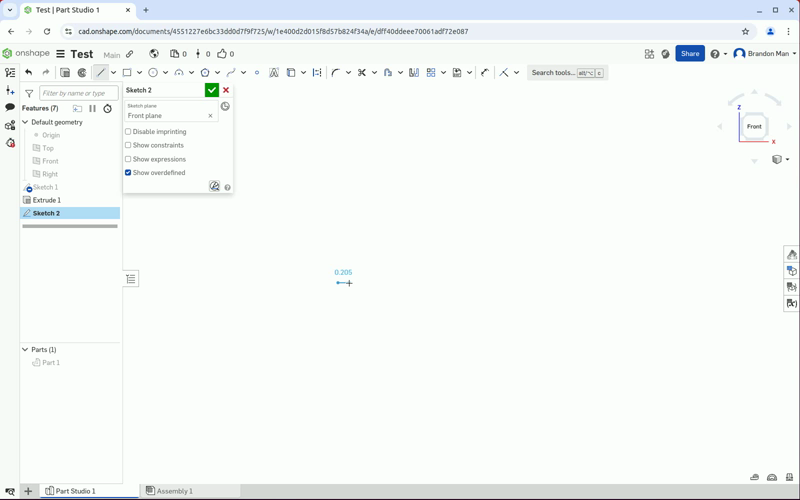
click(349, 282)
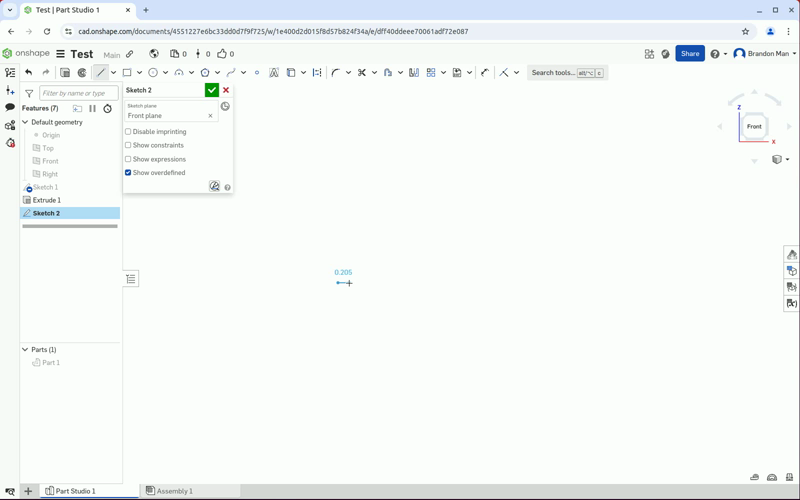
scroll(-6)
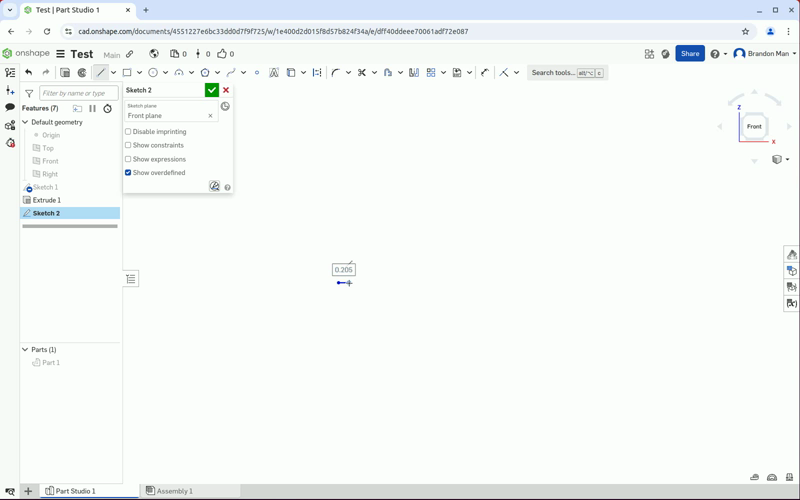
scroll(-6)
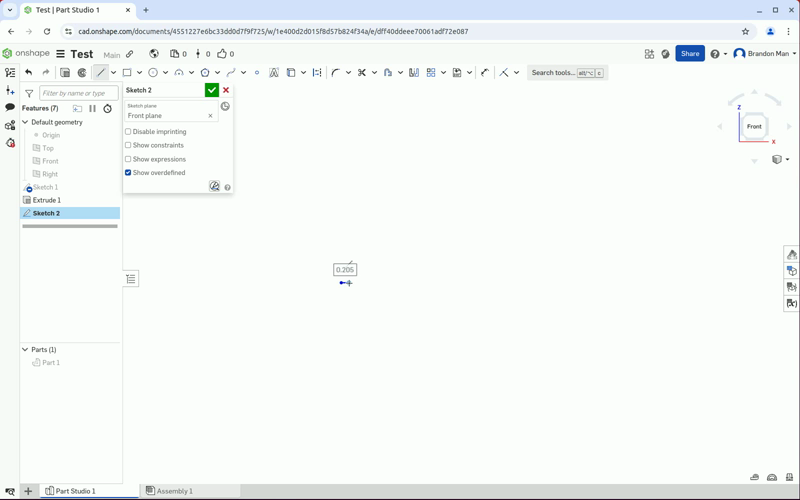
scroll(-6)
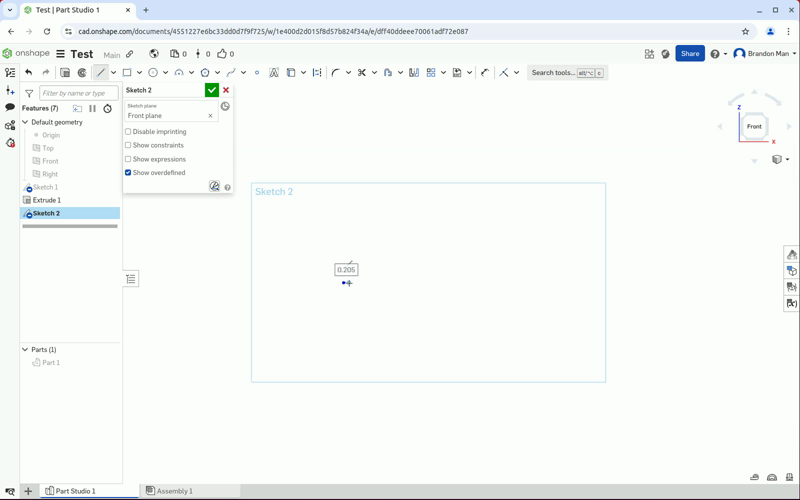
scroll(-6)
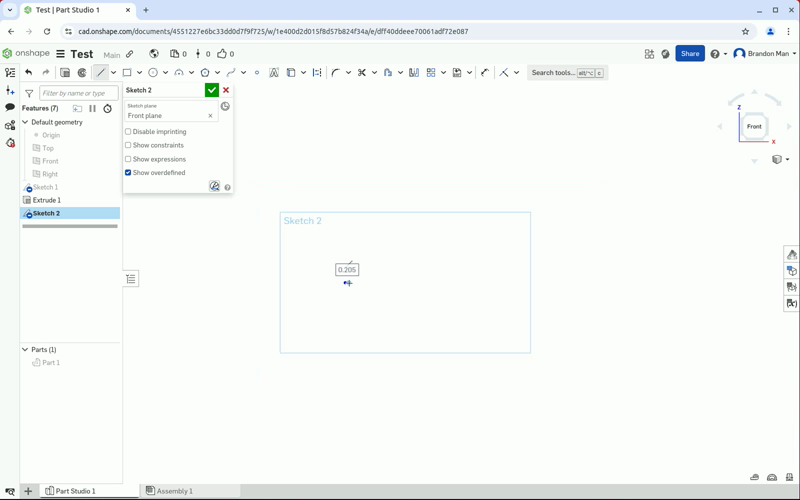
scroll(-6)
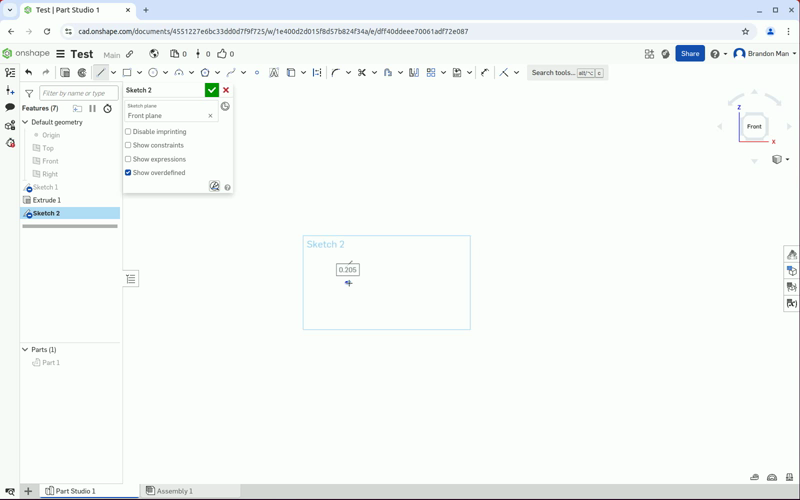
scroll(-6)
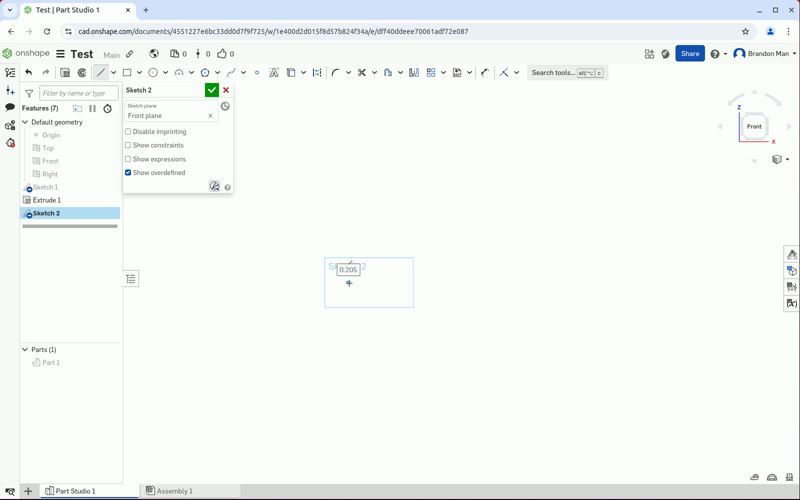
scroll(-6)
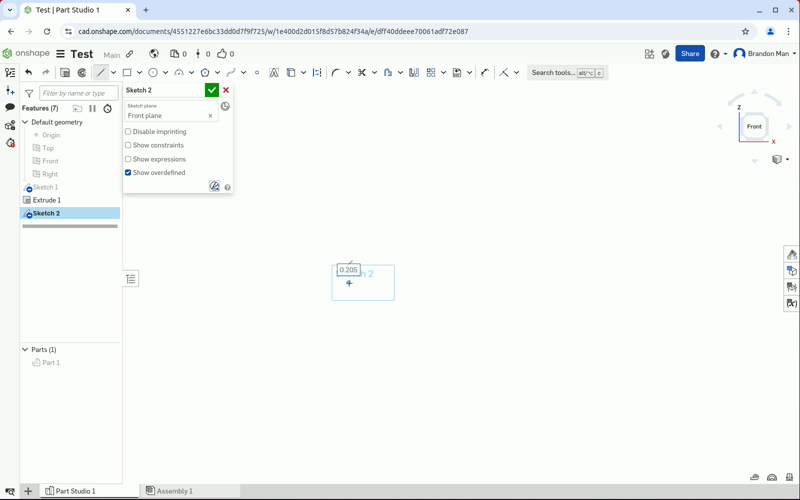
key_up(shift)
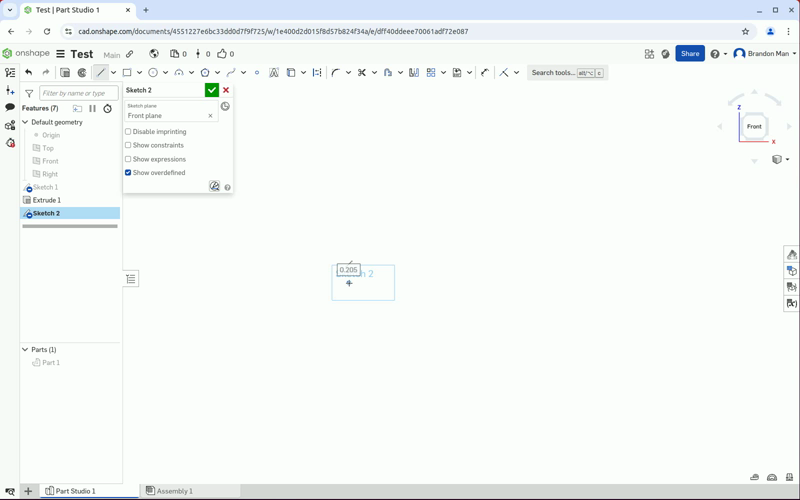
key_down(shift)
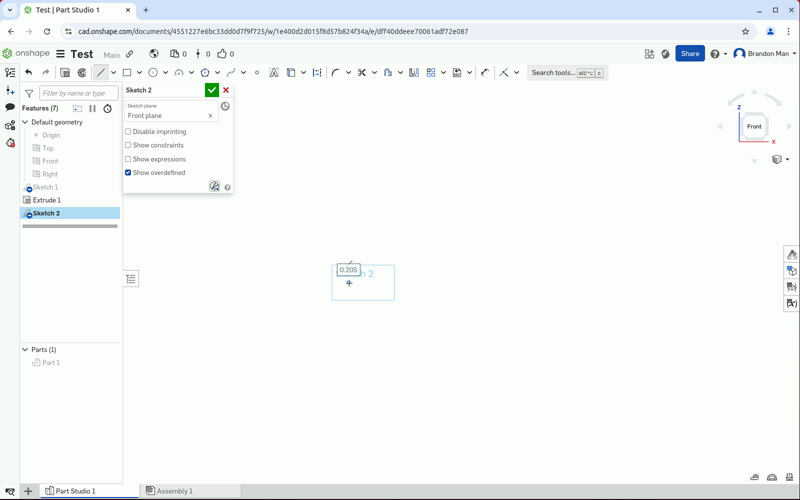
mouse_move(379, 282)
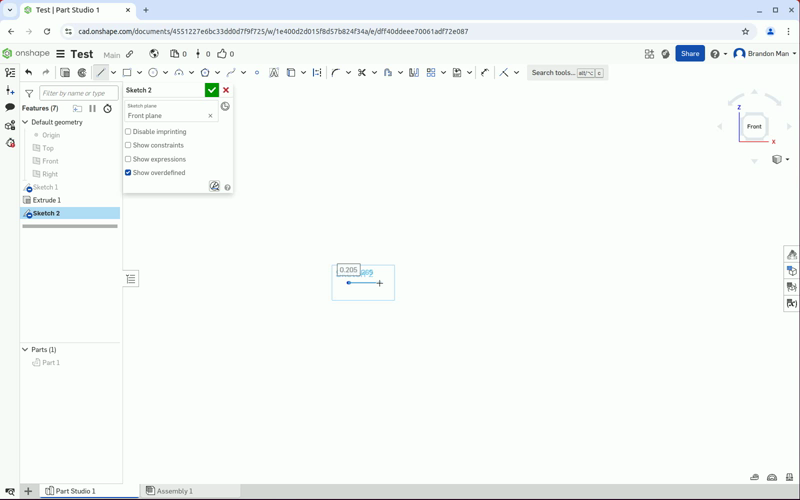
mouse_move(351, 282)
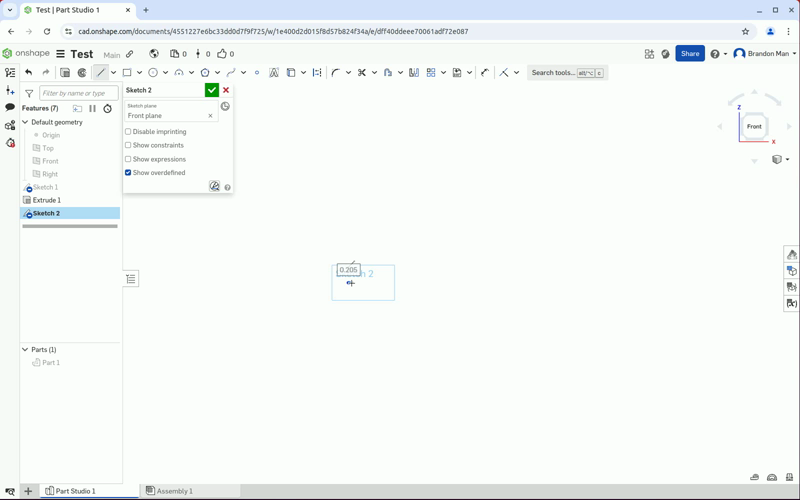
scroll(6)
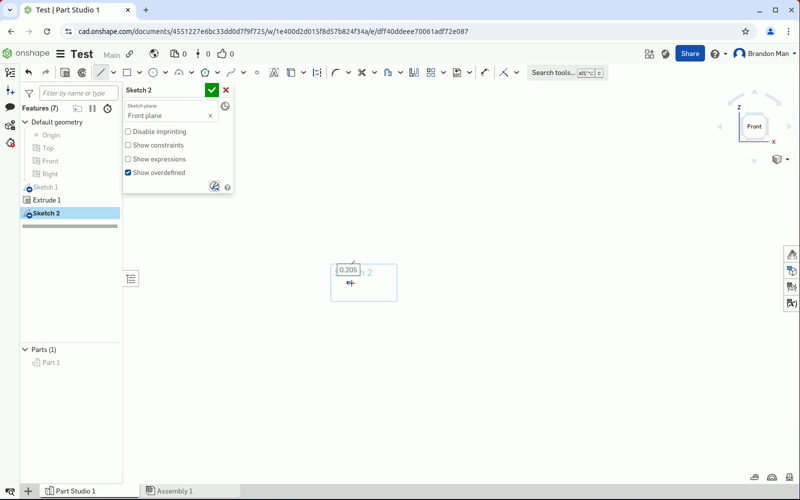
scroll(6)
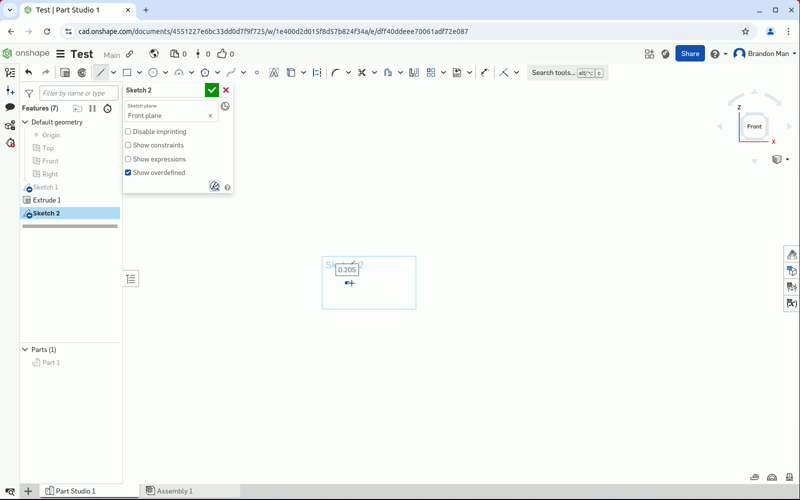
scroll(6)
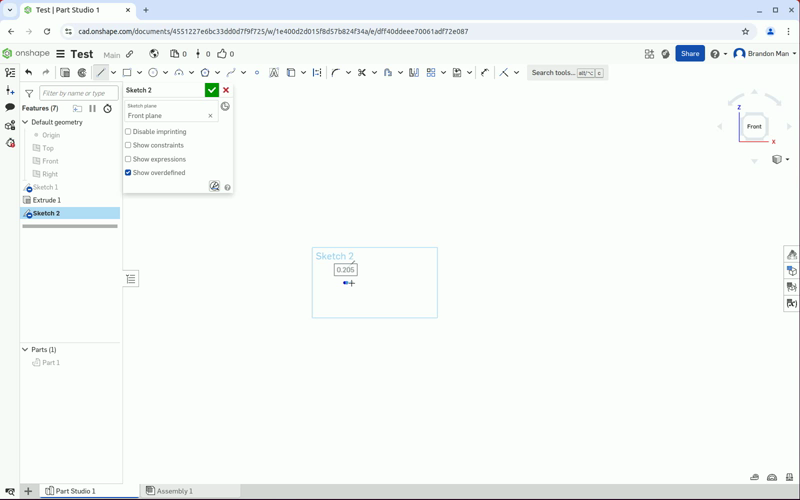
scroll(6)
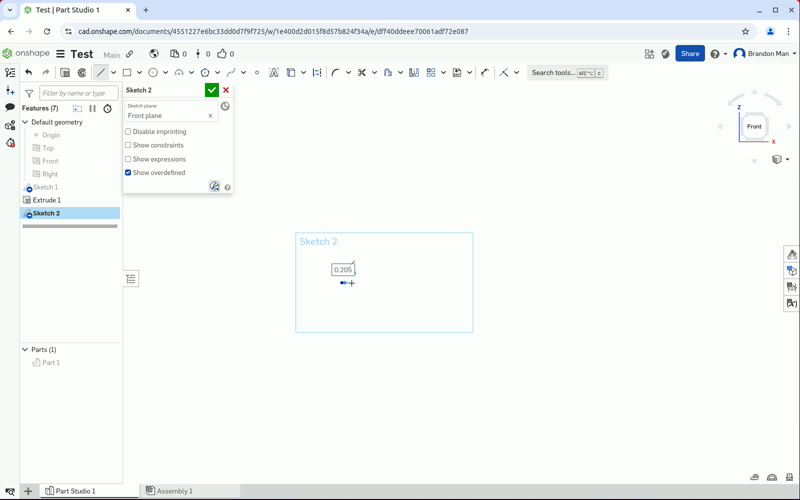
scroll(6)
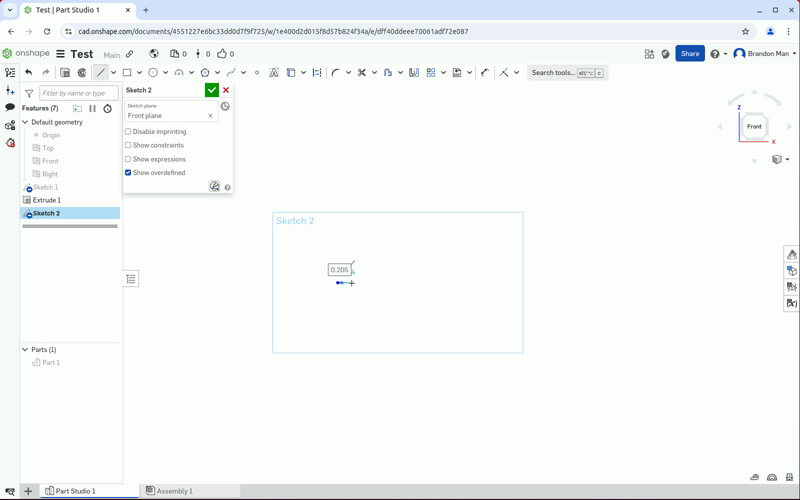
scroll(6)
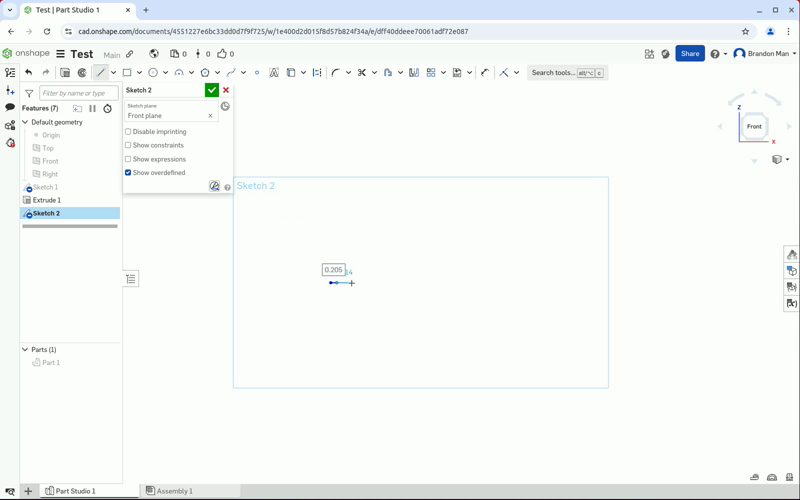
scroll(6)
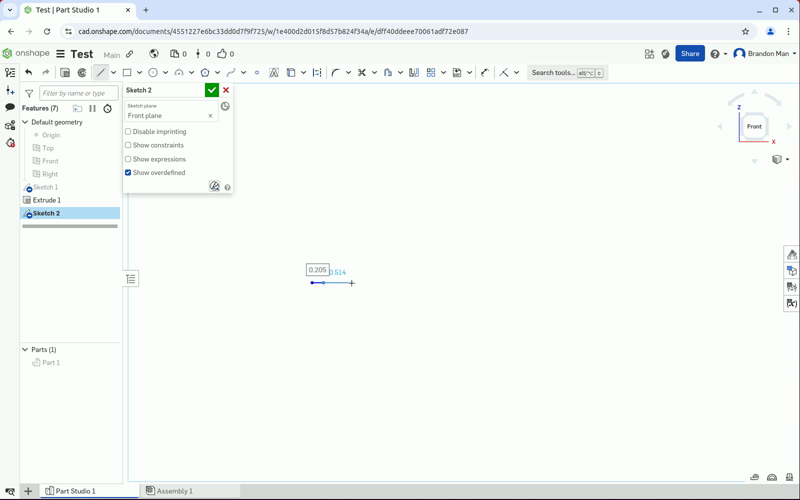
click(351, 282)
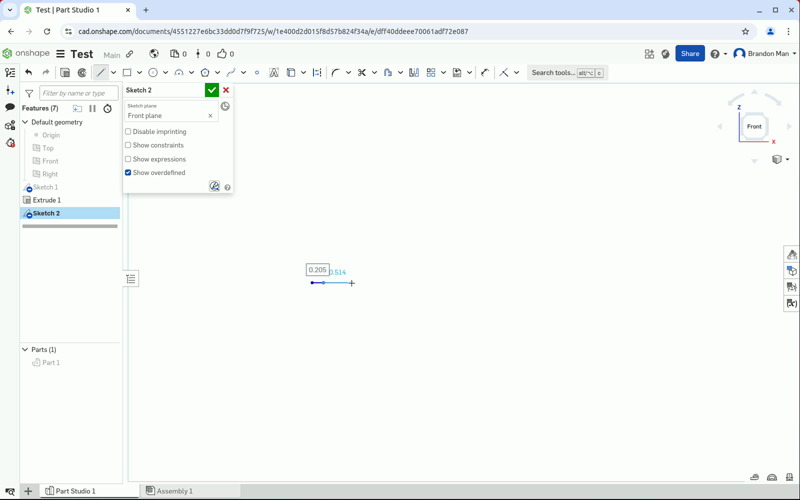
scroll(-6)
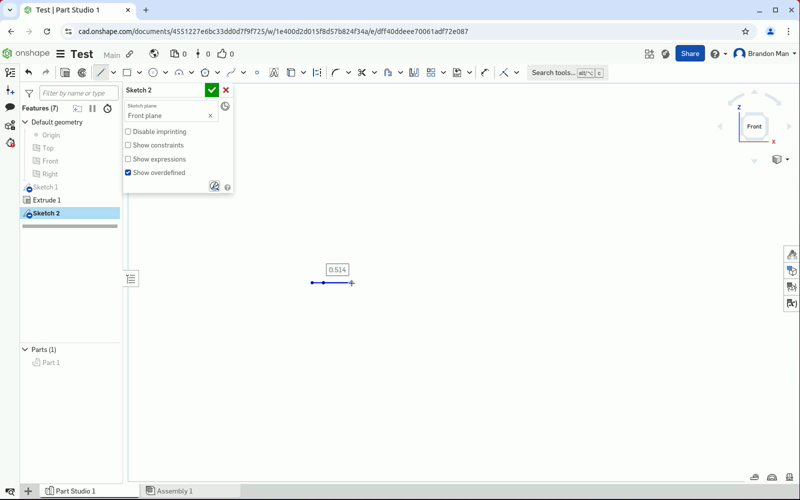
scroll(-6)
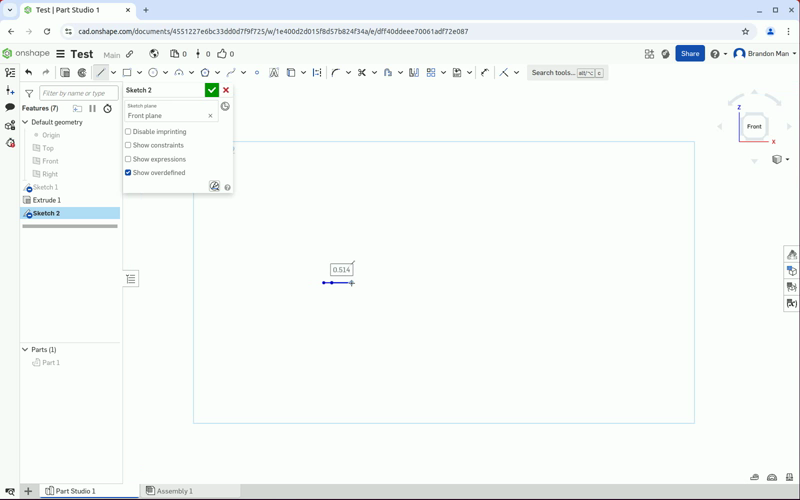
scroll(-6)
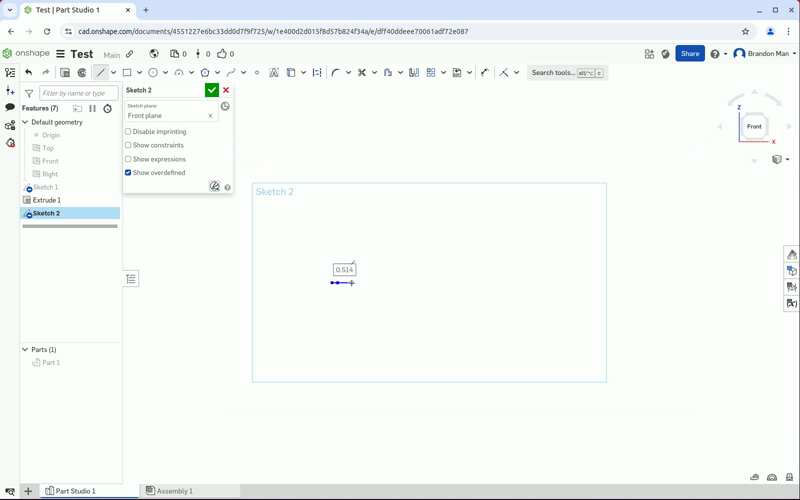
scroll(-6)
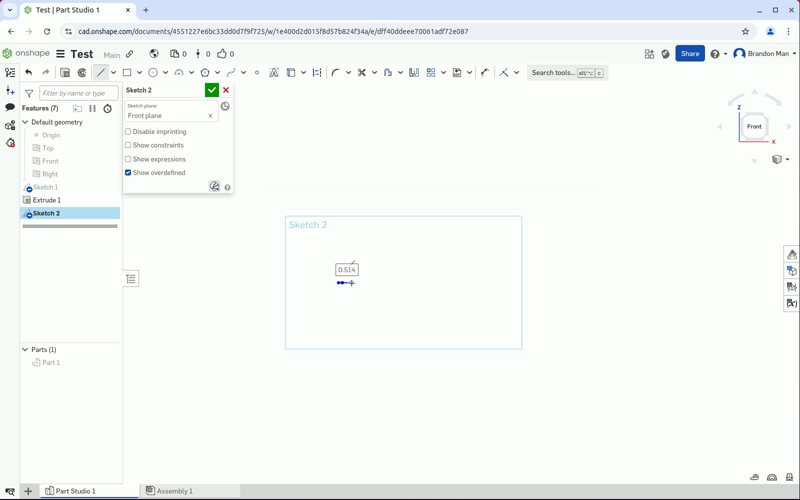
scroll(-6)
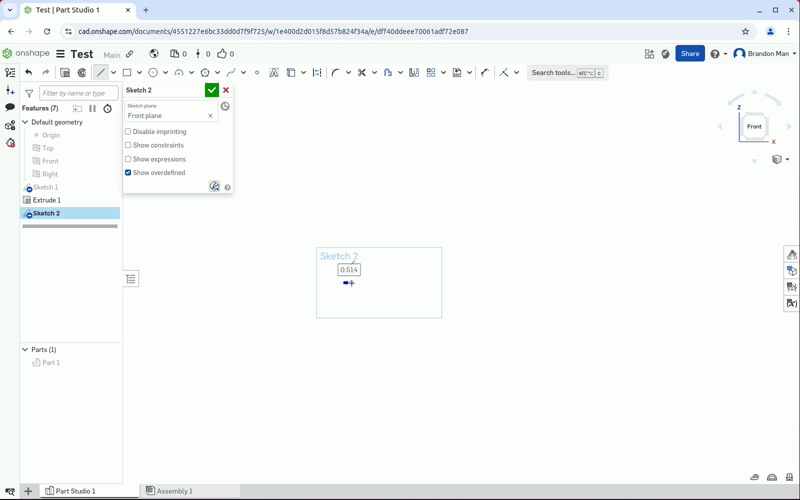
scroll(-6)
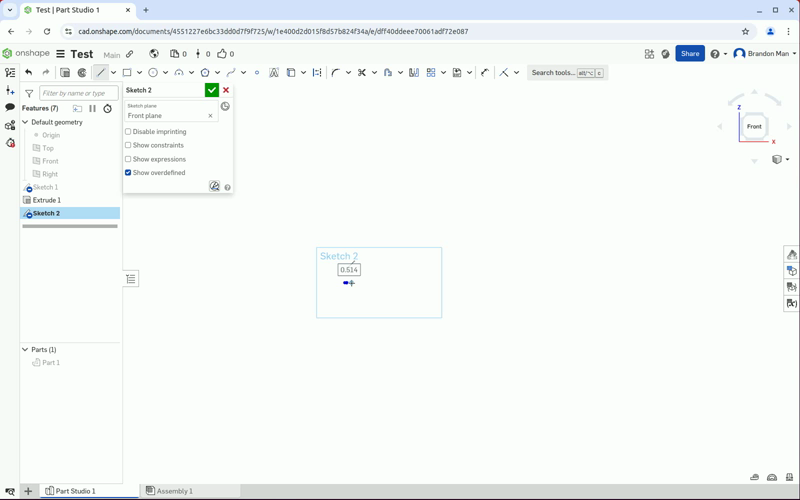
scroll(-6)
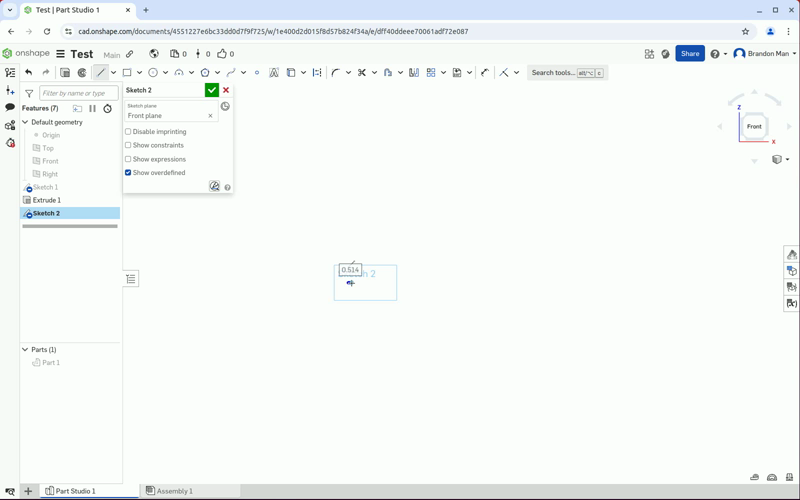
key_up(shift)
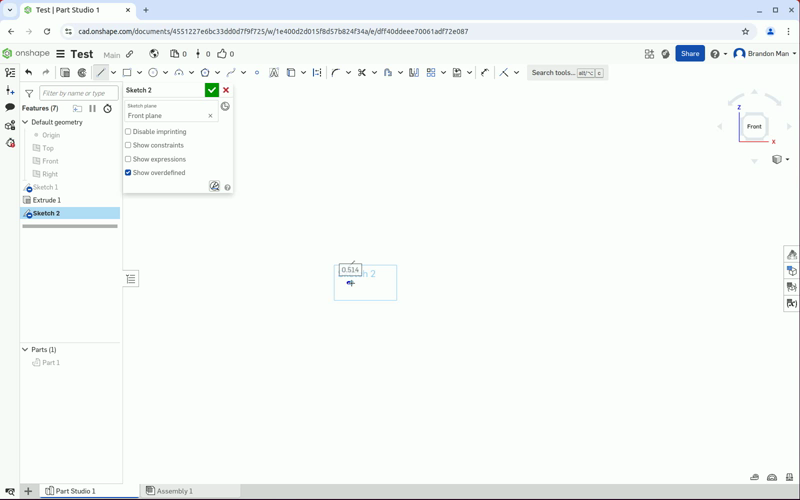
key_down(shift)
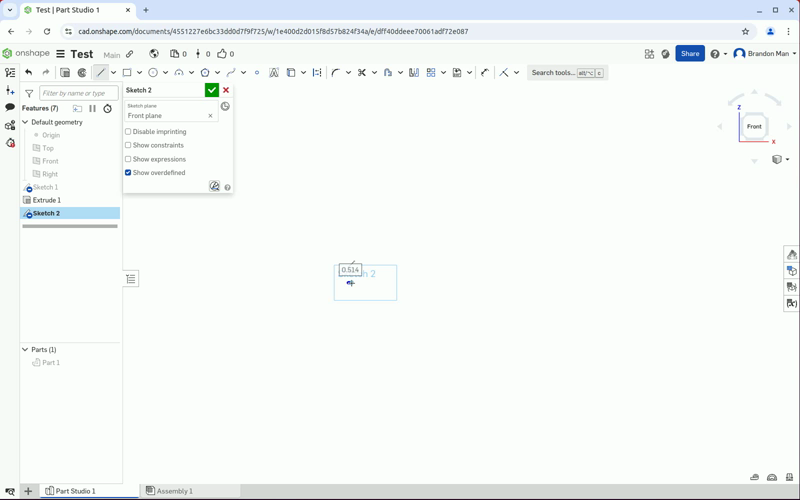
mouse_move(381, 282)
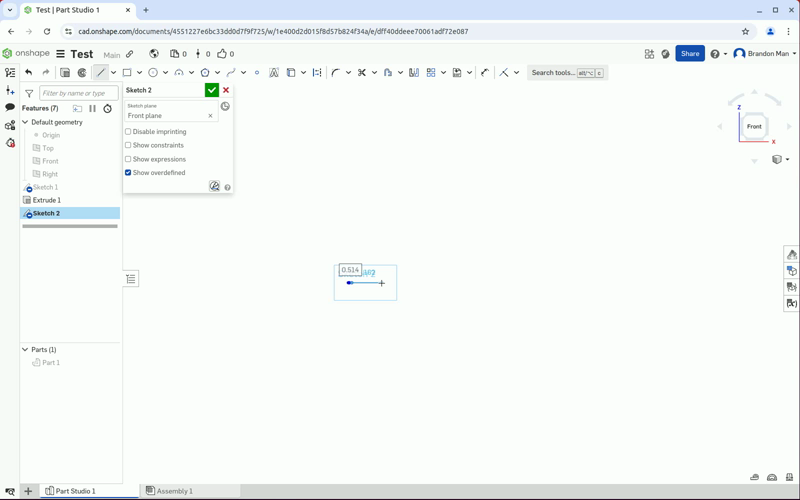
mouse_move(351, 280)
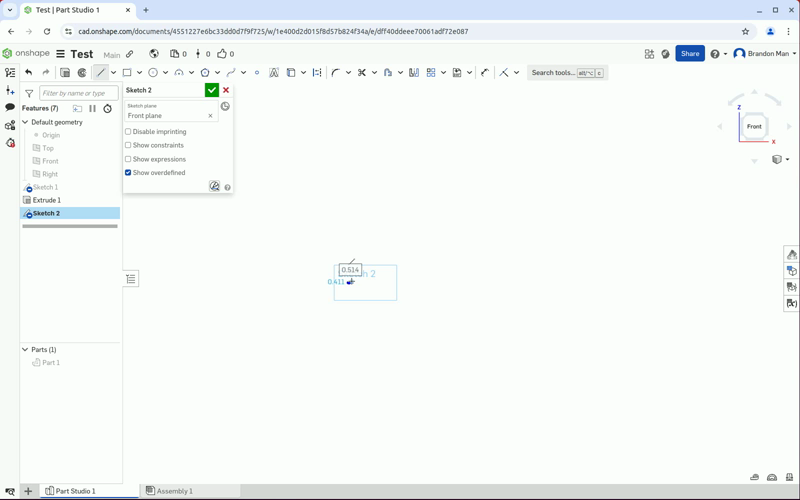
scroll(6)
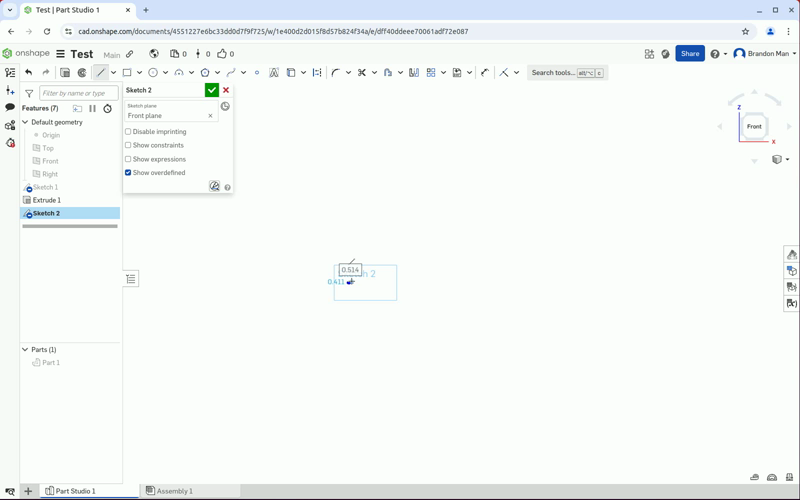
scroll(6)
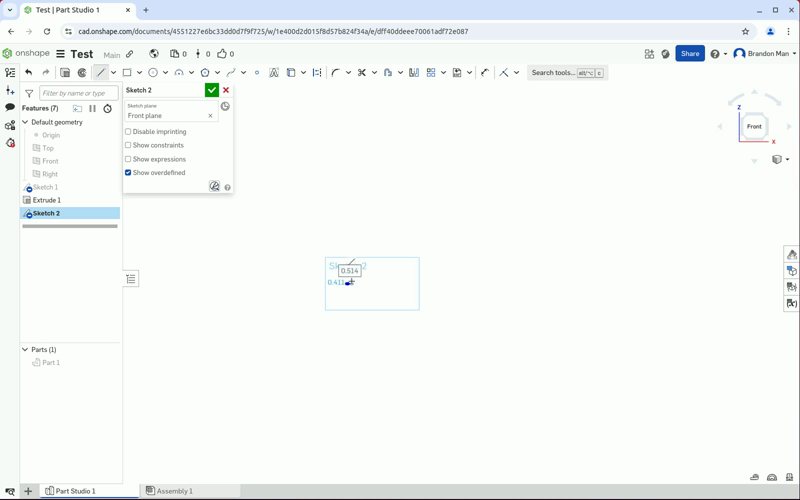
scroll(6)
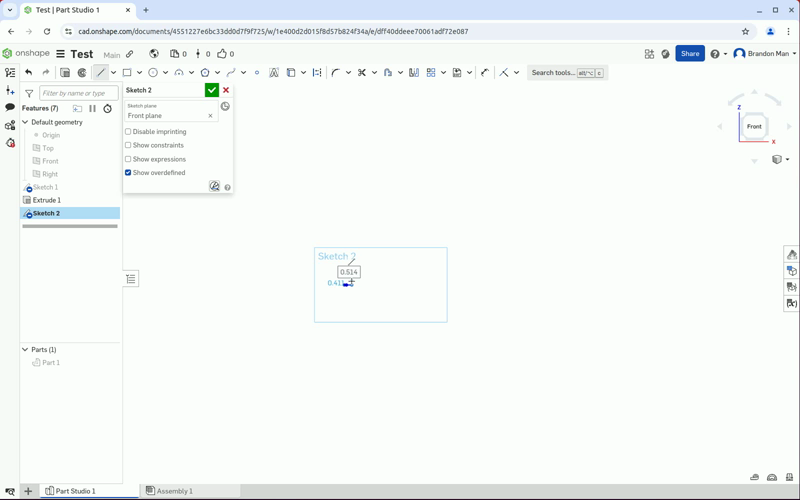
scroll(6)
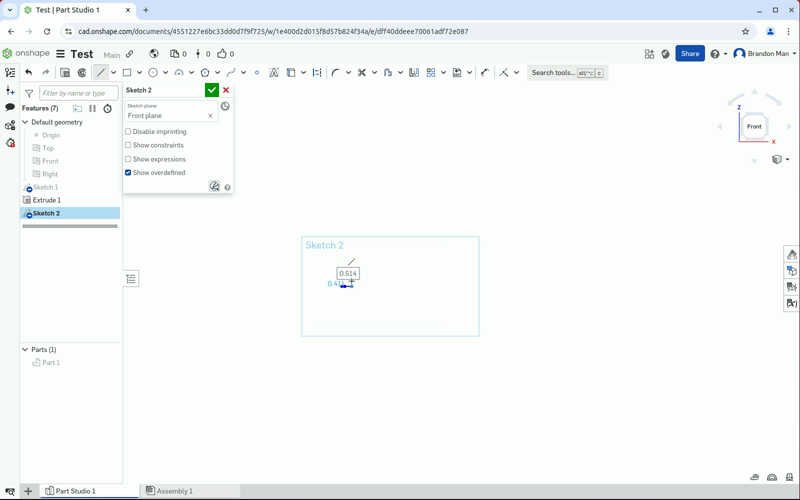
scroll(6)
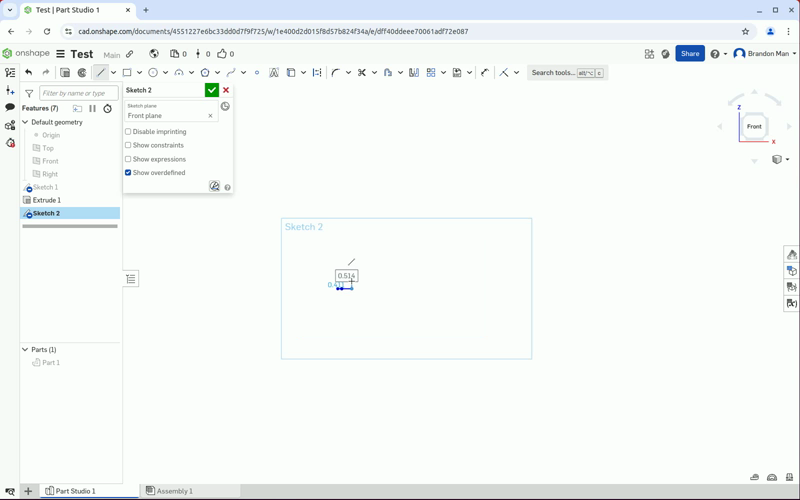
scroll(6)
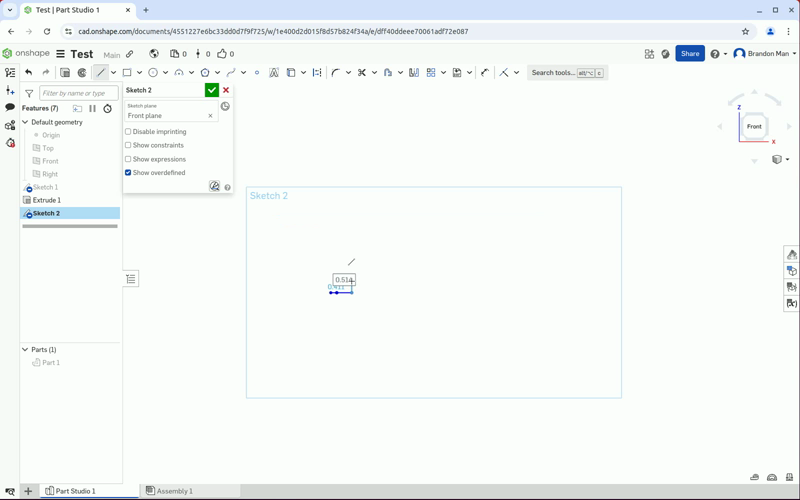
scroll(6)
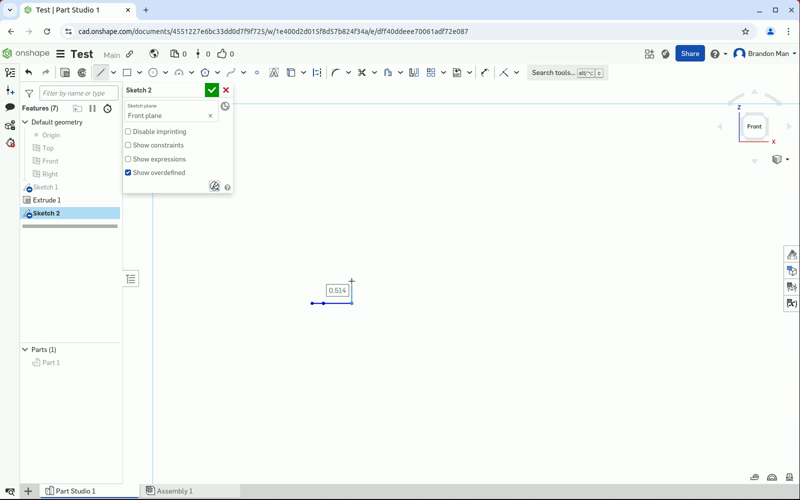
click(351, 280)
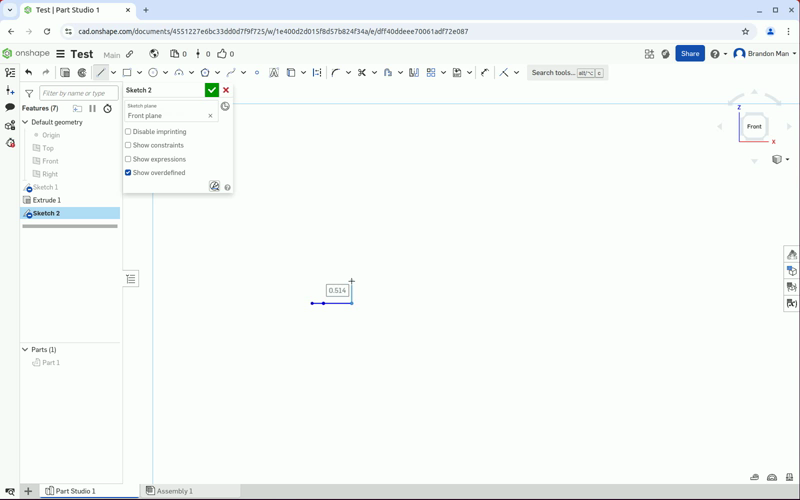
scroll(-6)
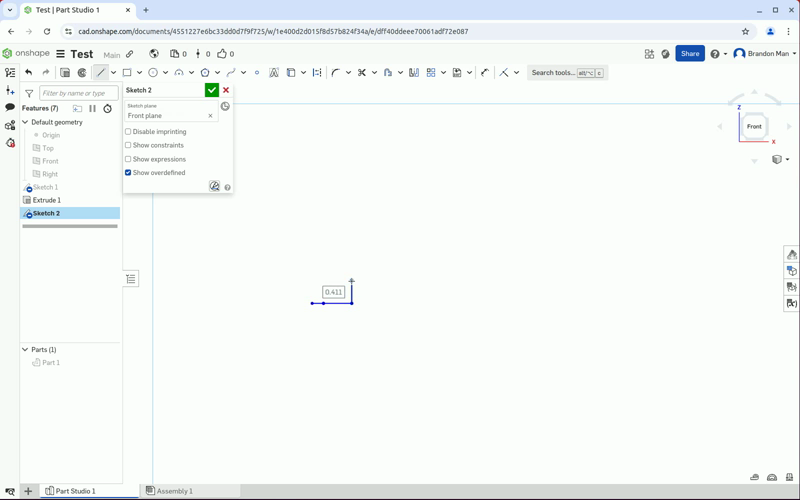
scroll(-6)
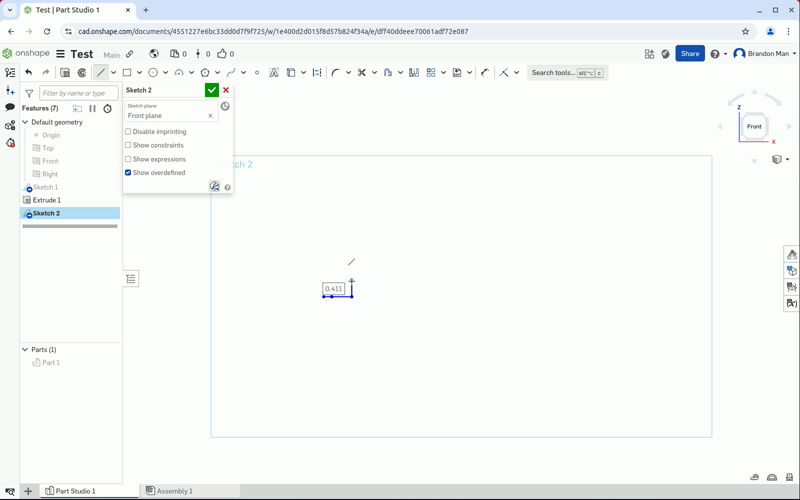
scroll(-6)
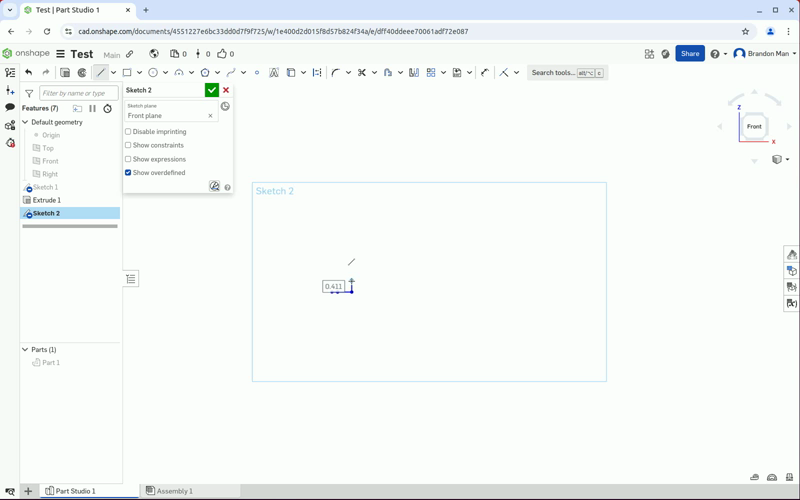
scroll(-6)
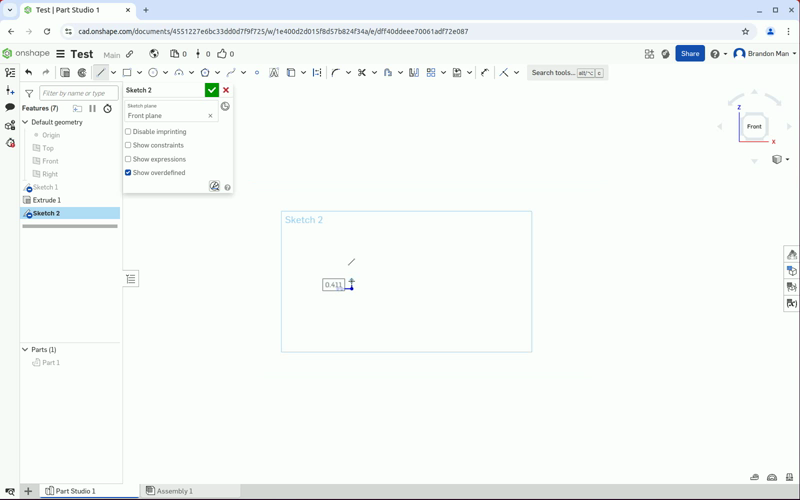
scroll(-6)
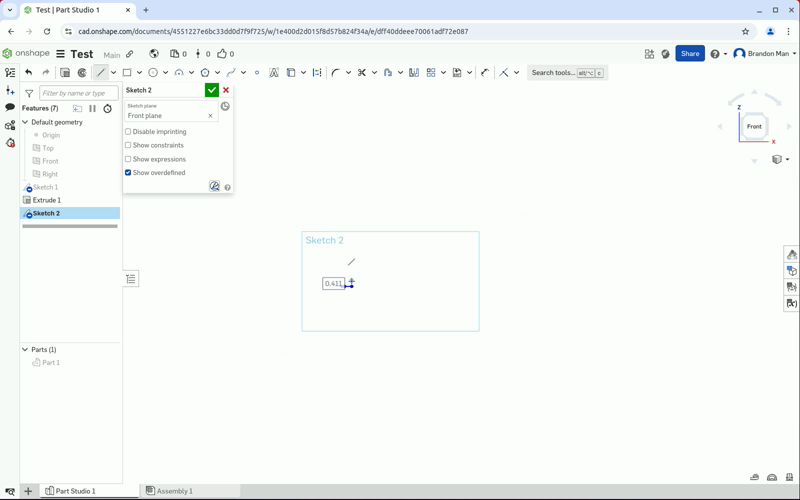
scroll(-6)
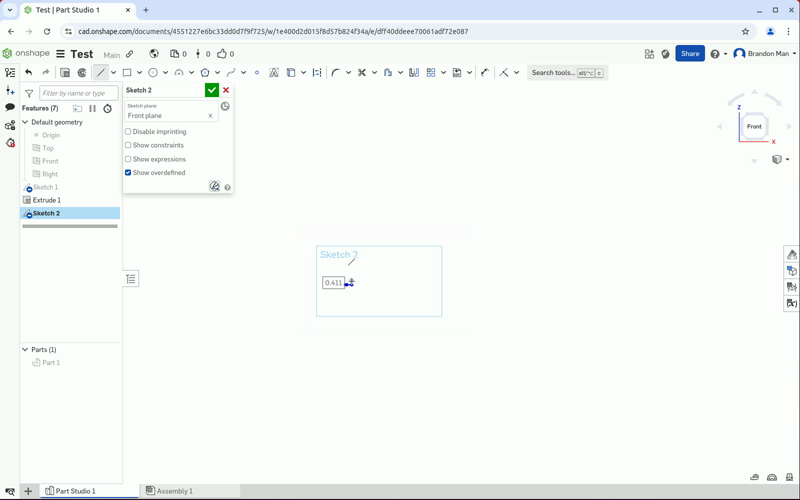
scroll(-6)
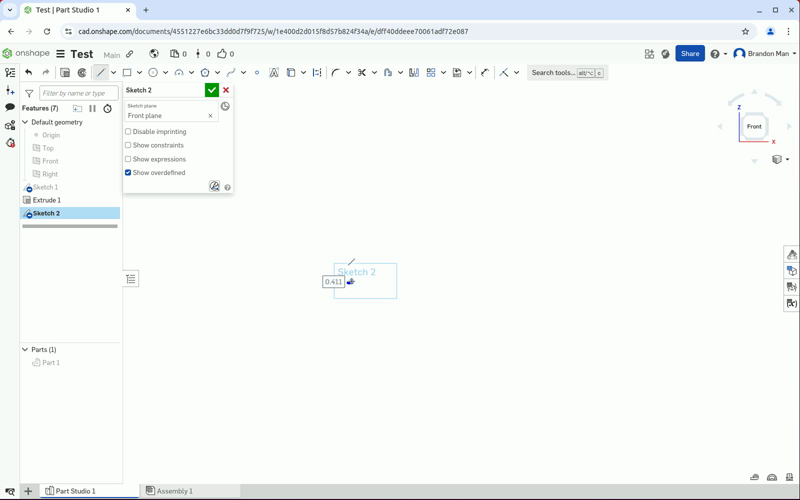
key_up(shift)
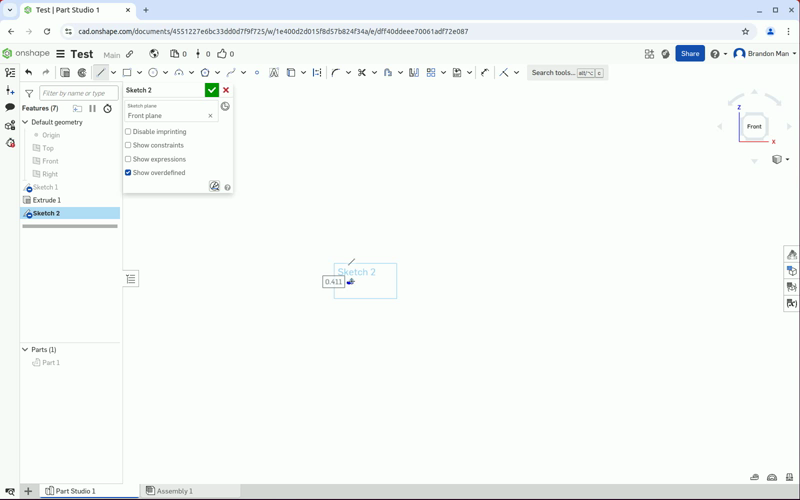
key_down(shift)
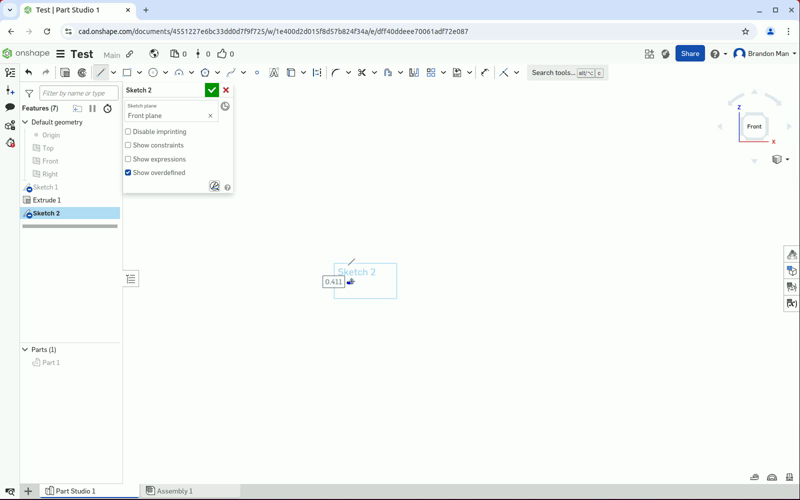
mouse_move(381, 280)
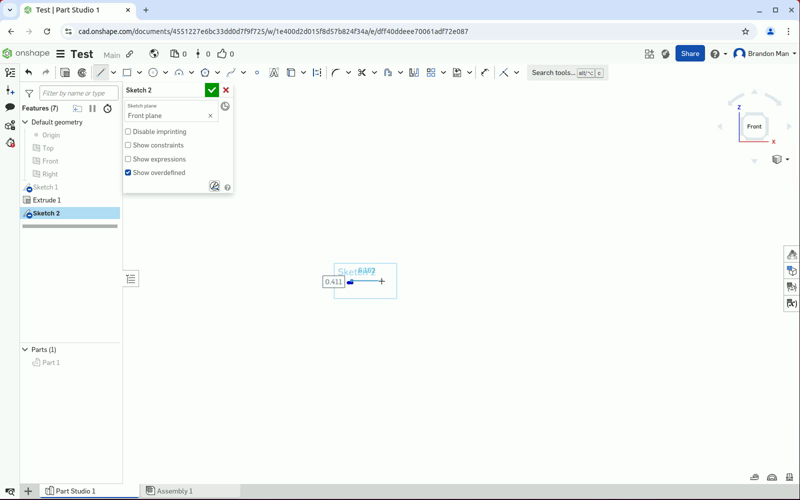
mouse_move(348, 280)
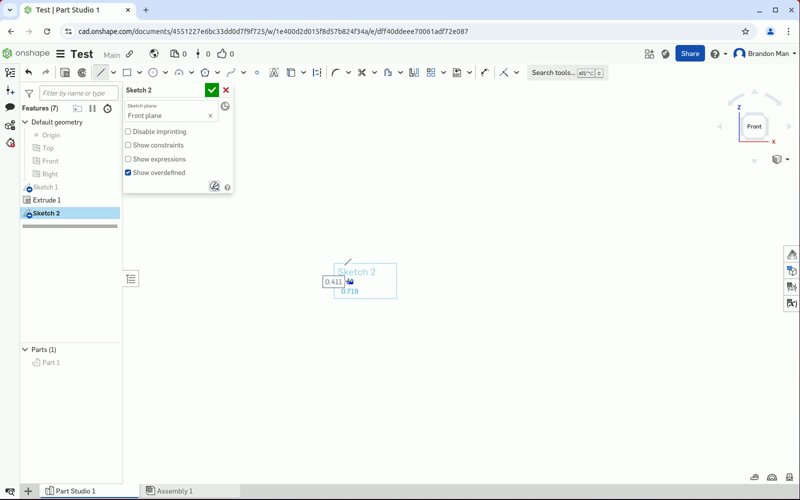
scroll(6)
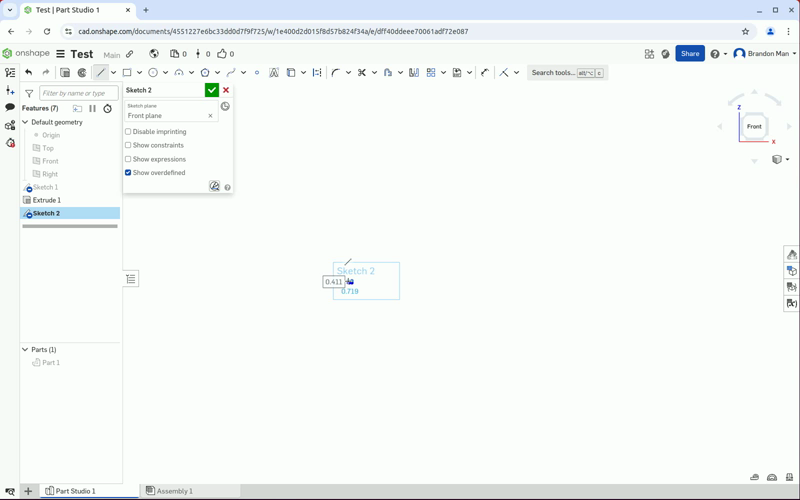
scroll(6)
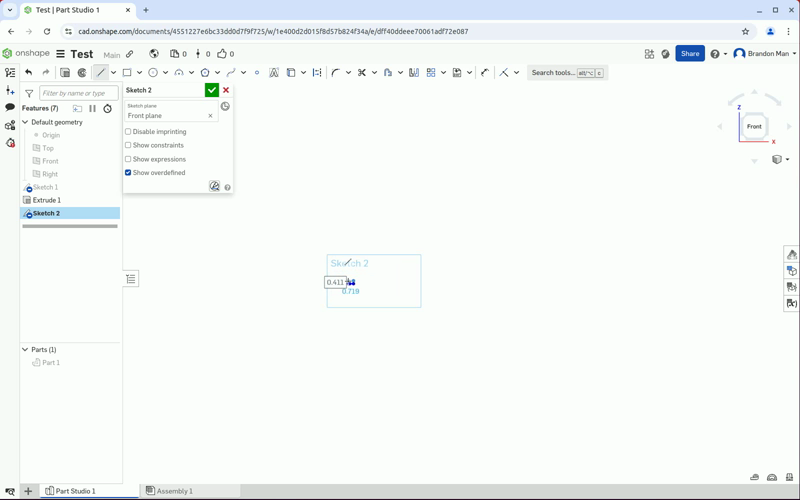
scroll(6)
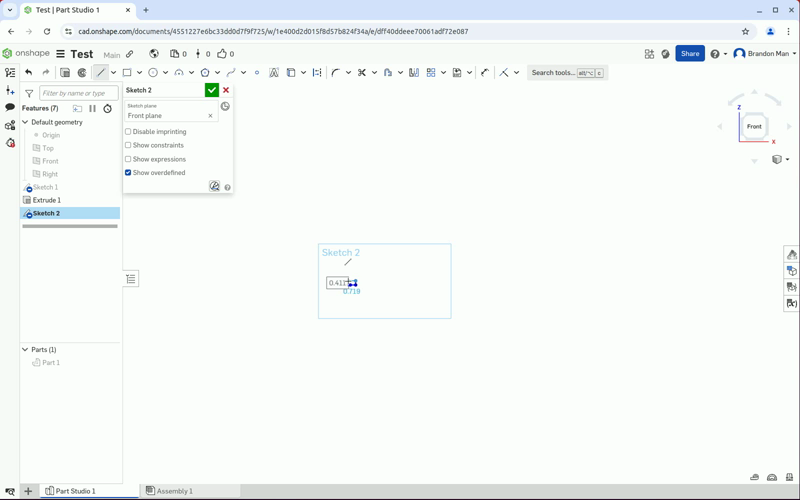
scroll(6)
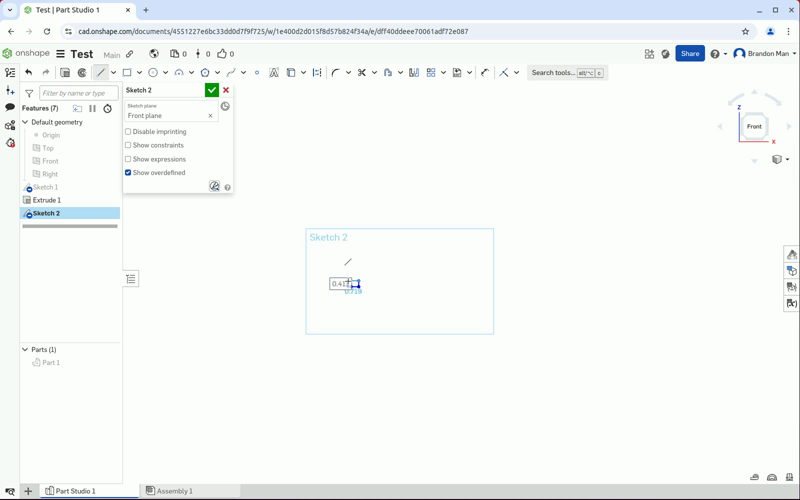
scroll(6)
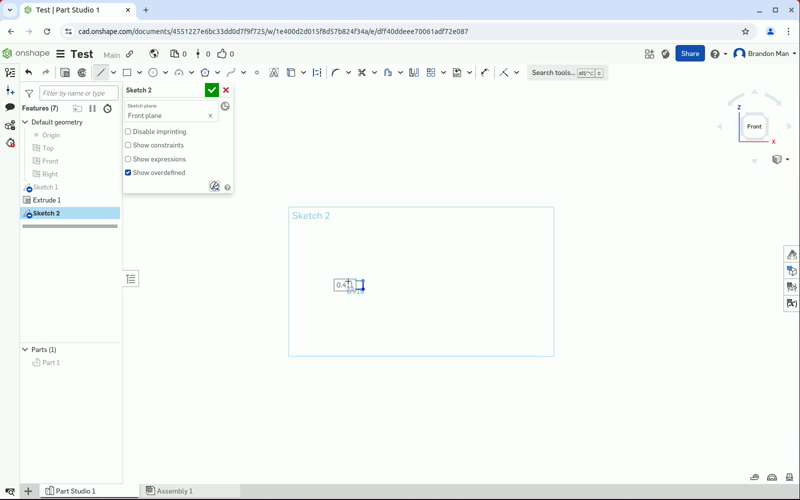
scroll(6)
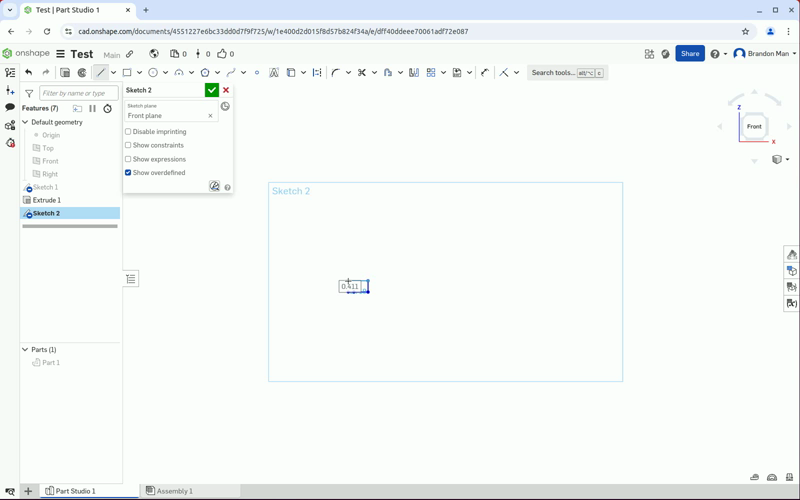
scroll(6)
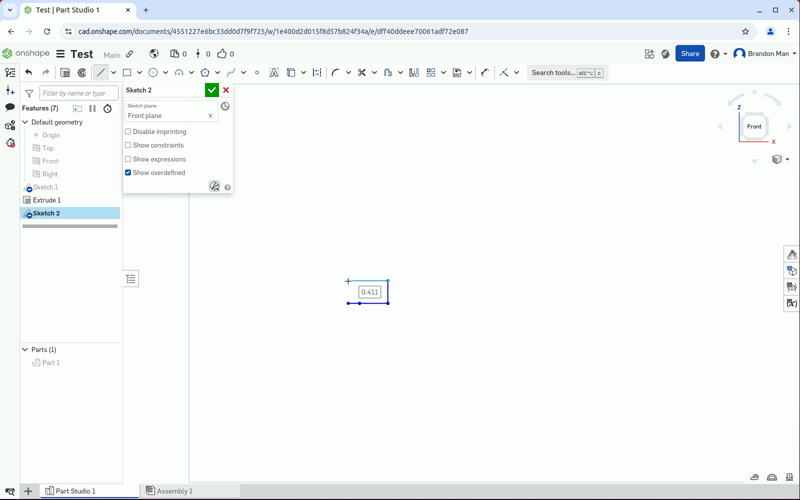
click(348, 280)
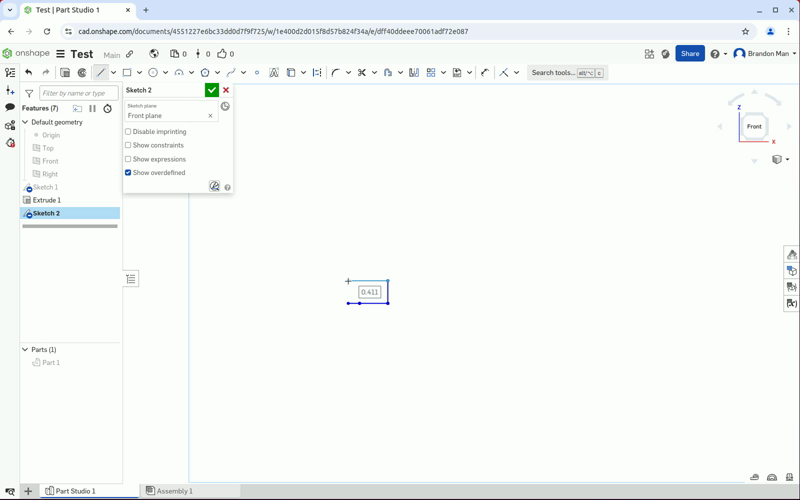
scroll(-6)
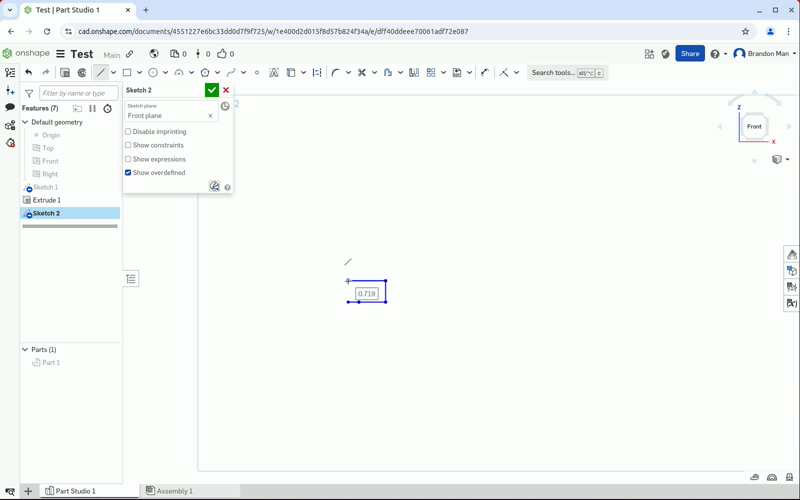
scroll(-6)
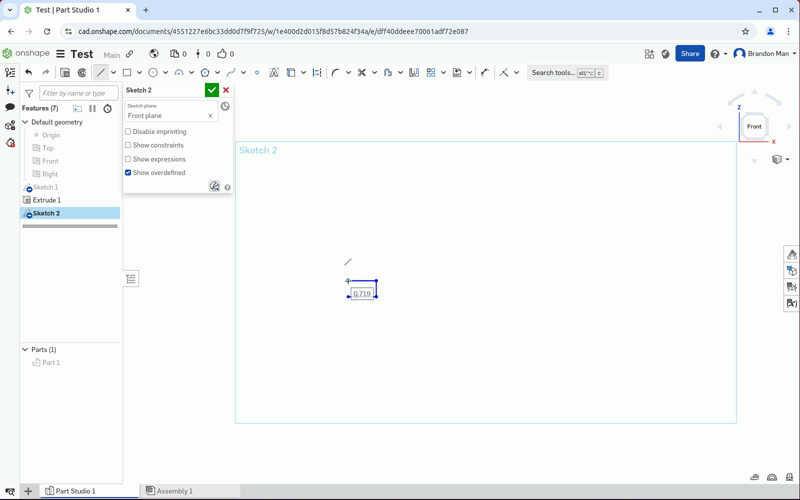
scroll(-6)
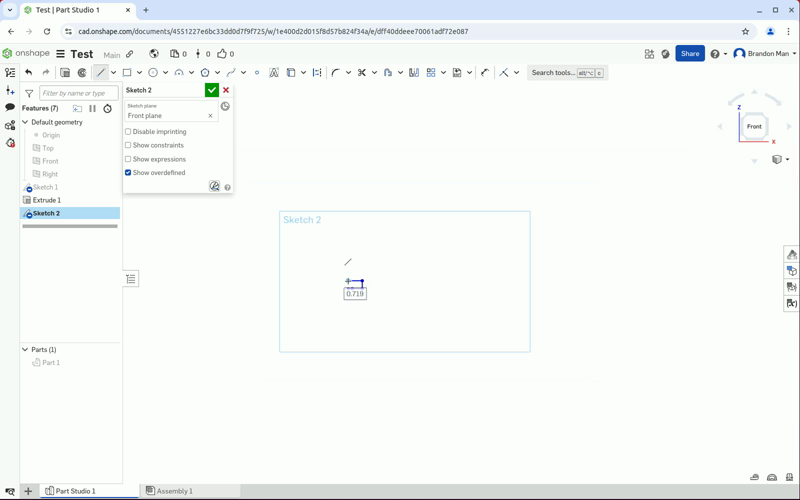
scroll(-6)
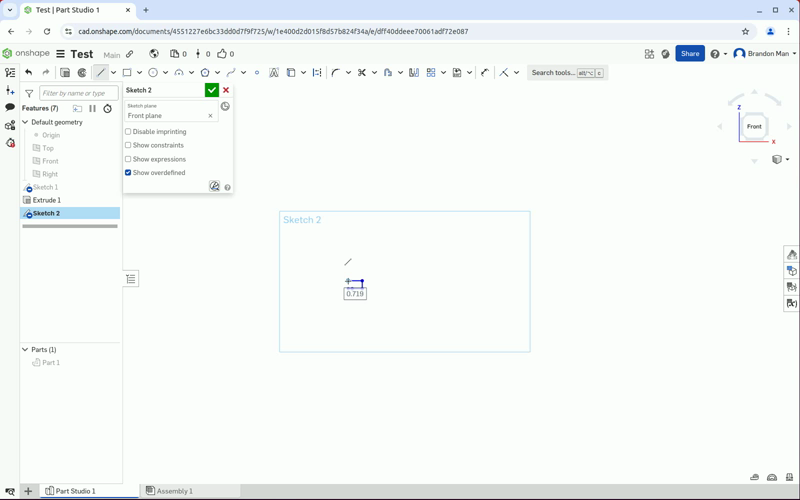
scroll(-6)
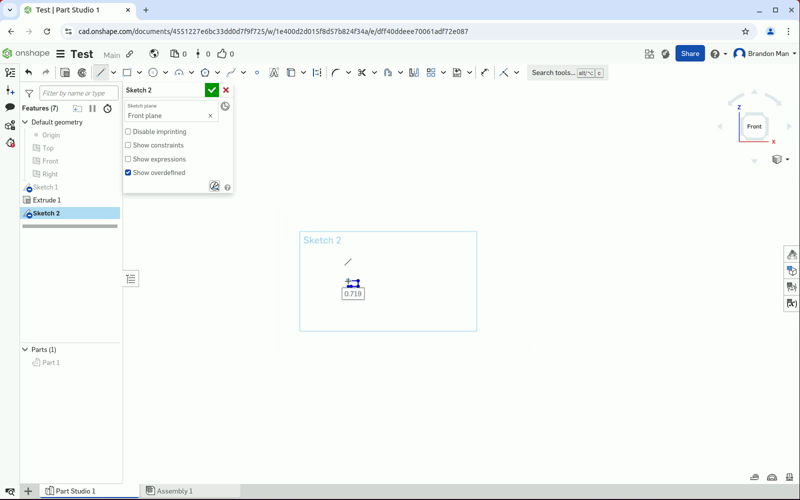
scroll(-6)
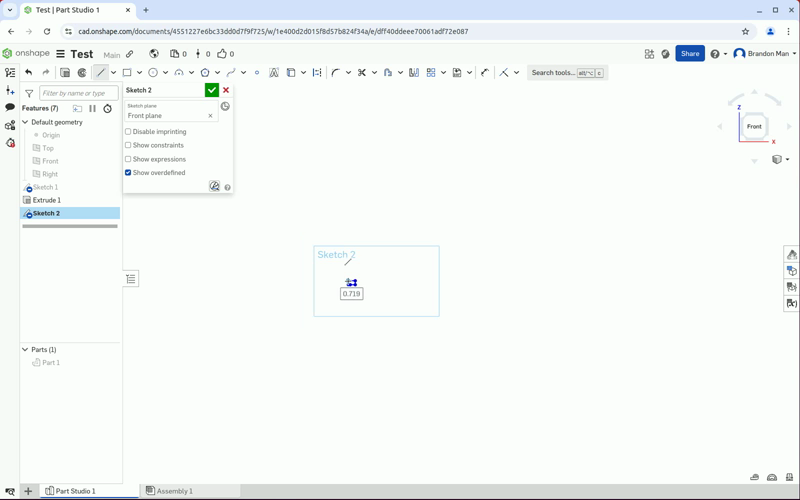
scroll(-6)
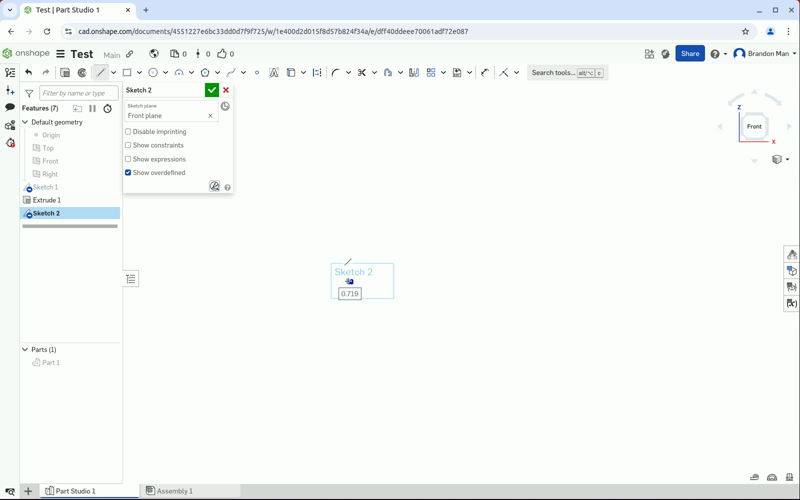
key_up(shift)
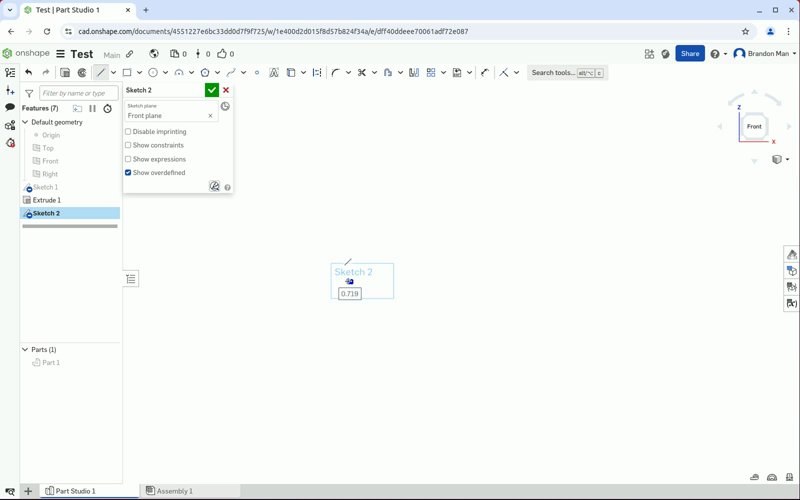
mouse_move(378, 280)
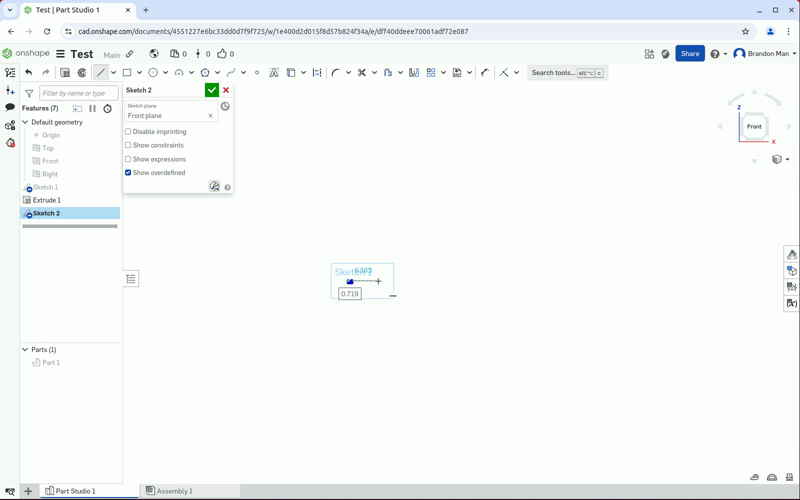
key_down(shift)
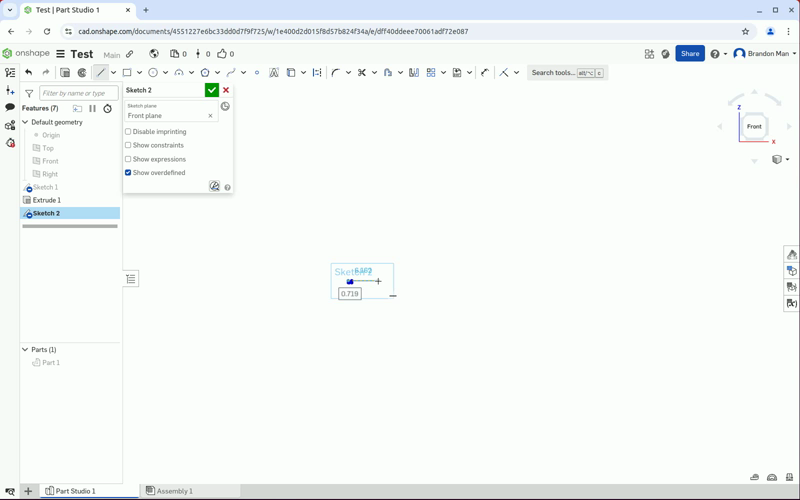
mouse_move(348, 282)
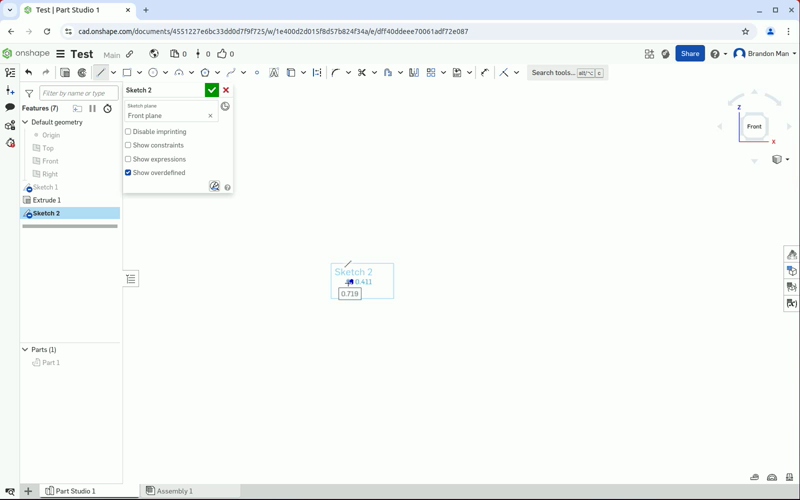
scroll(6)
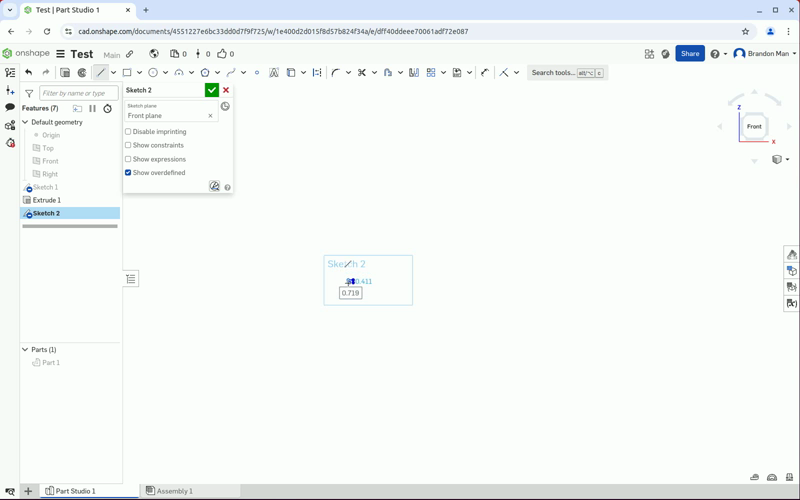
scroll(6)
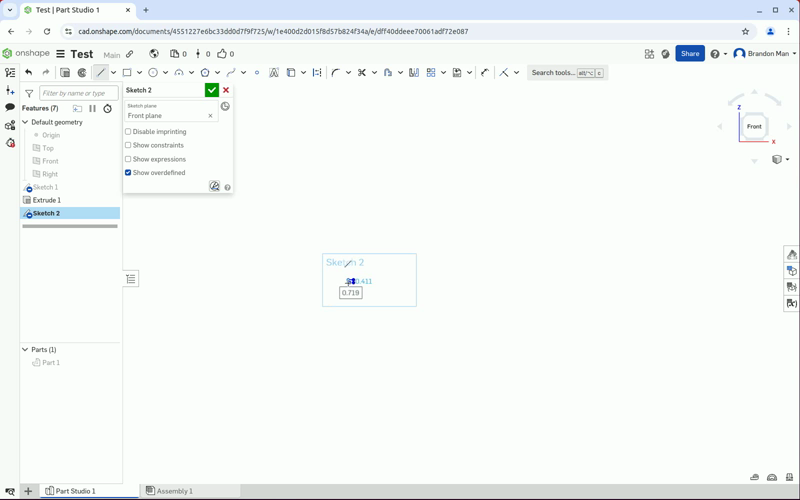
scroll(6)
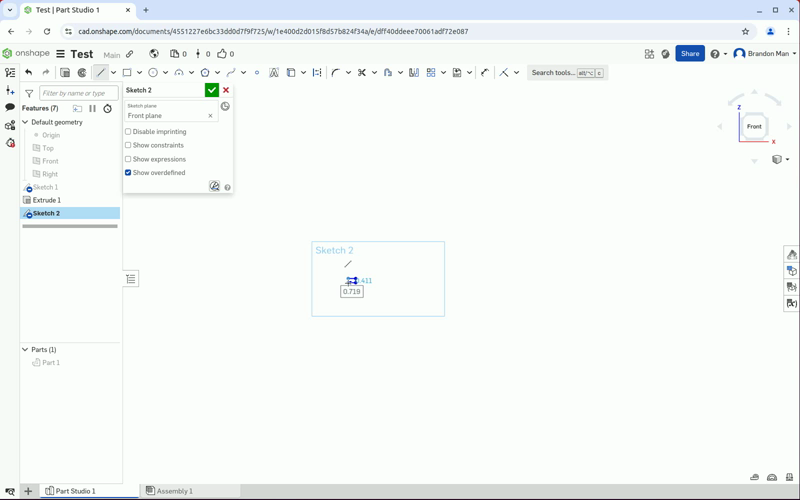
scroll(6)
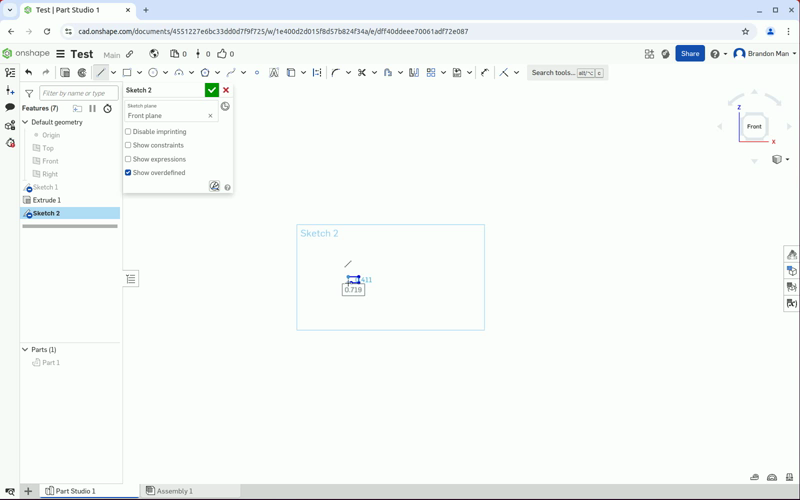
scroll(6)
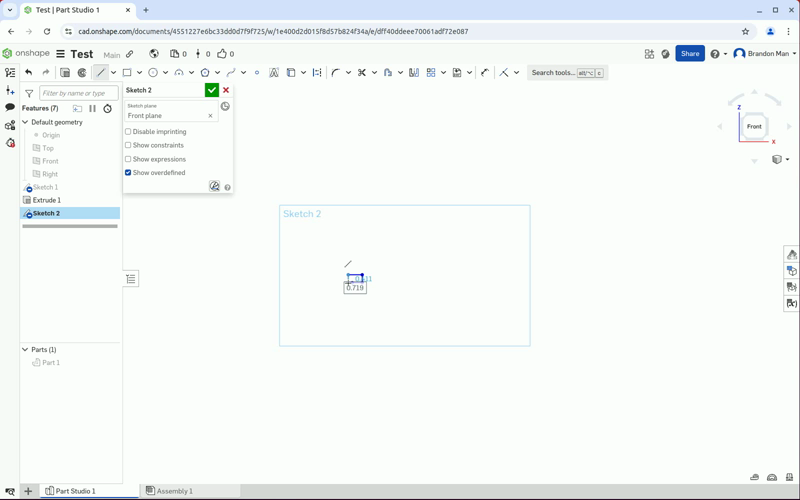
scroll(6)
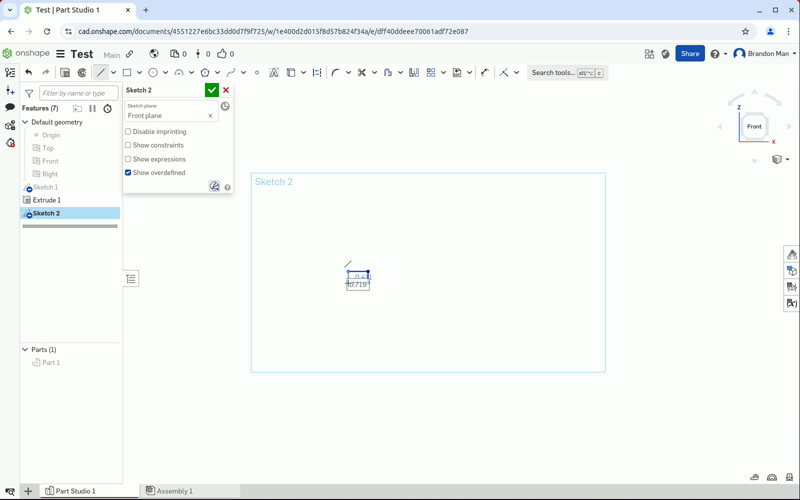
scroll(6)
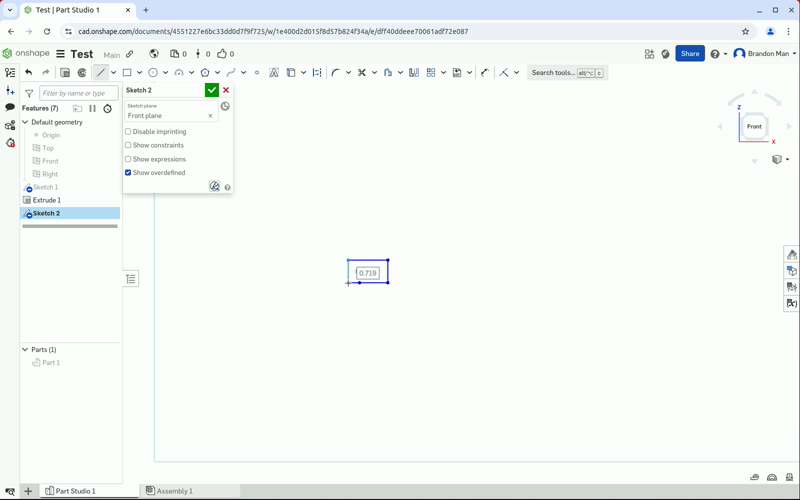
key_up(shift)
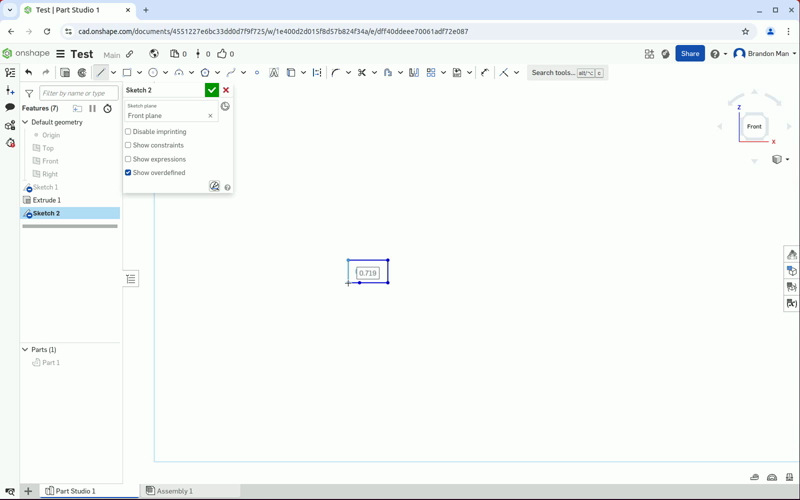
click(348, 282)
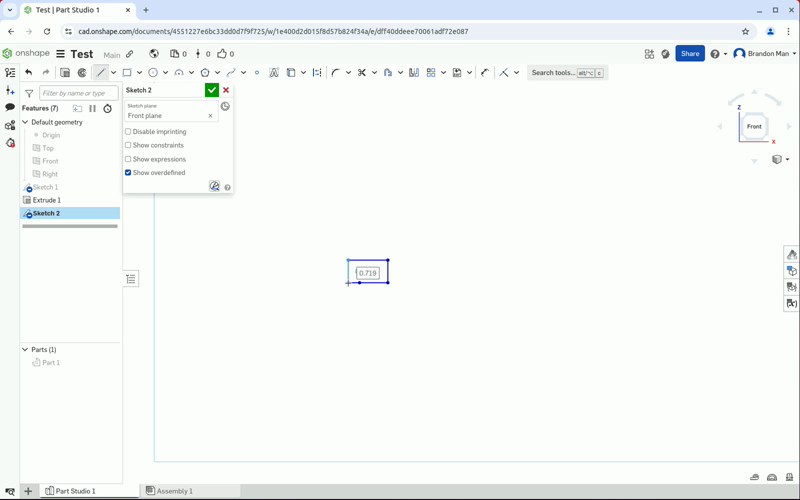
scroll(-6)
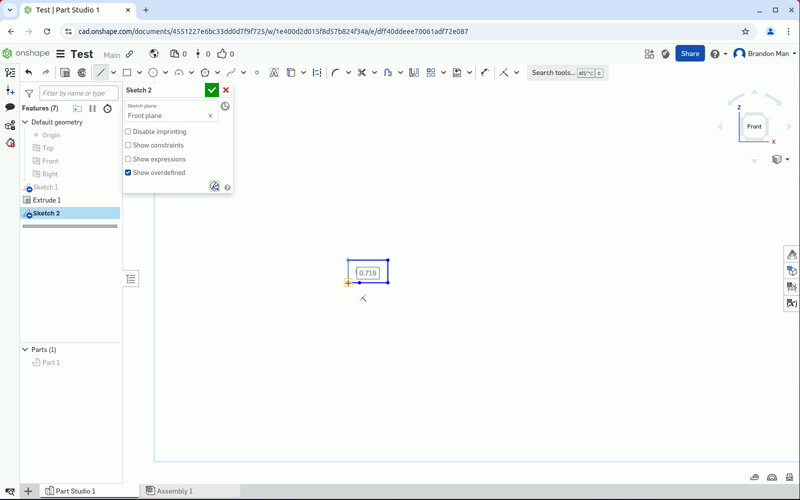
scroll(-6)
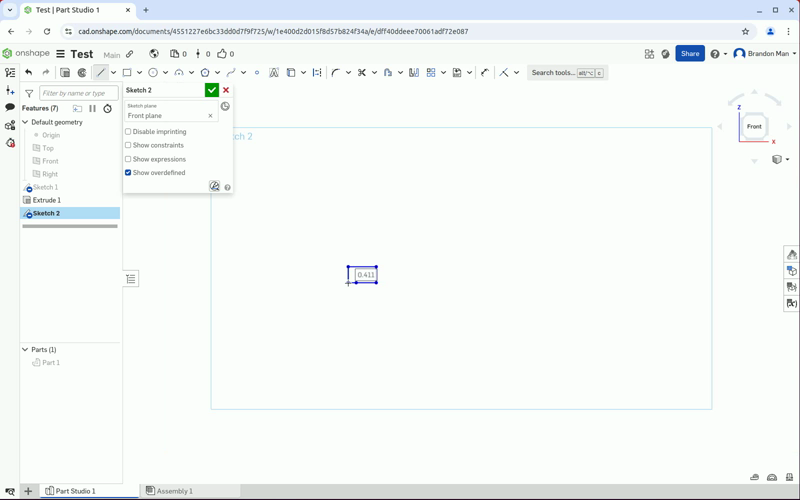
scroll(-6)
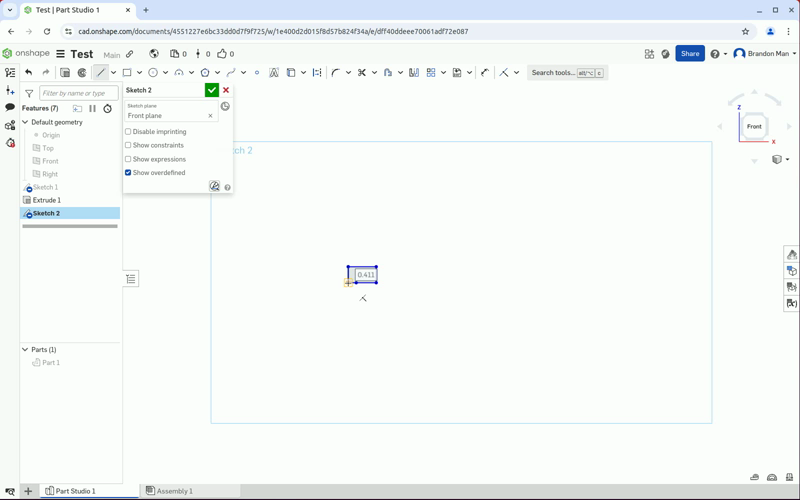
scroll(-6)
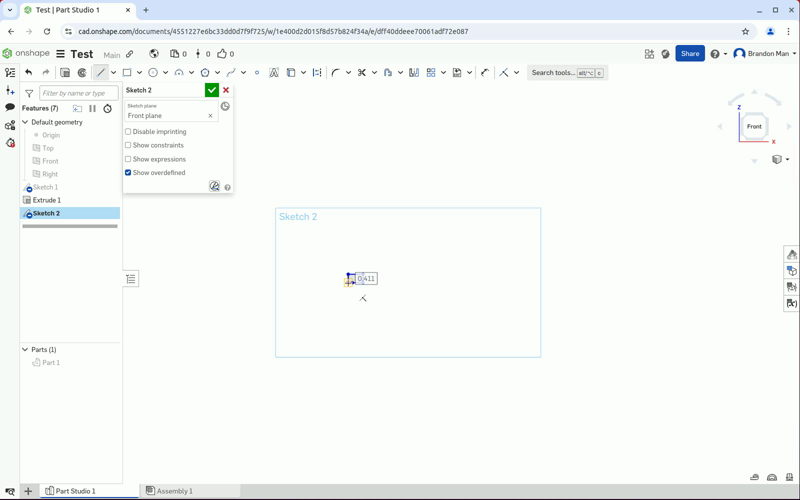
scroll(-6)
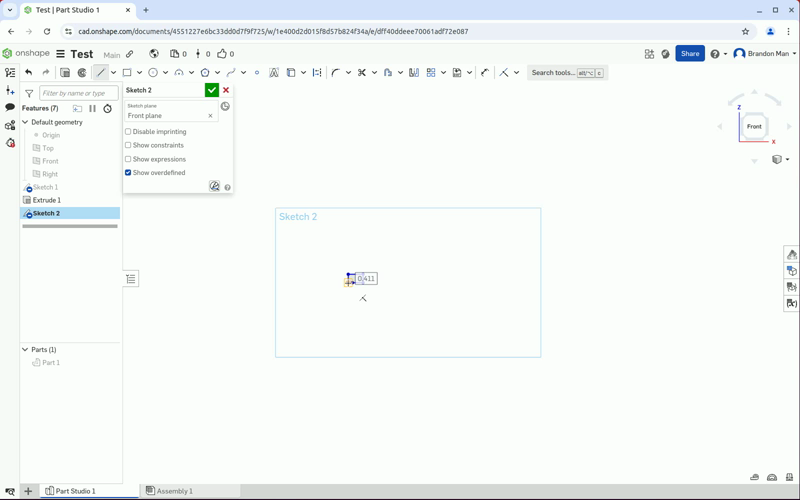
scroll(-6)
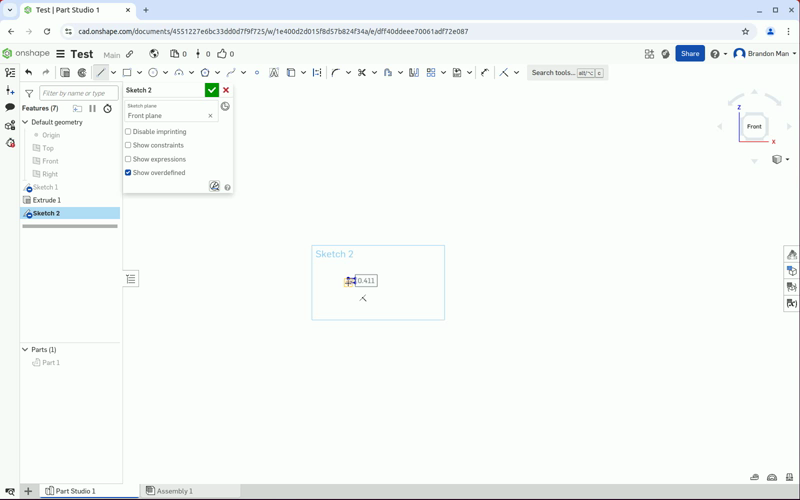
scroll(-6)
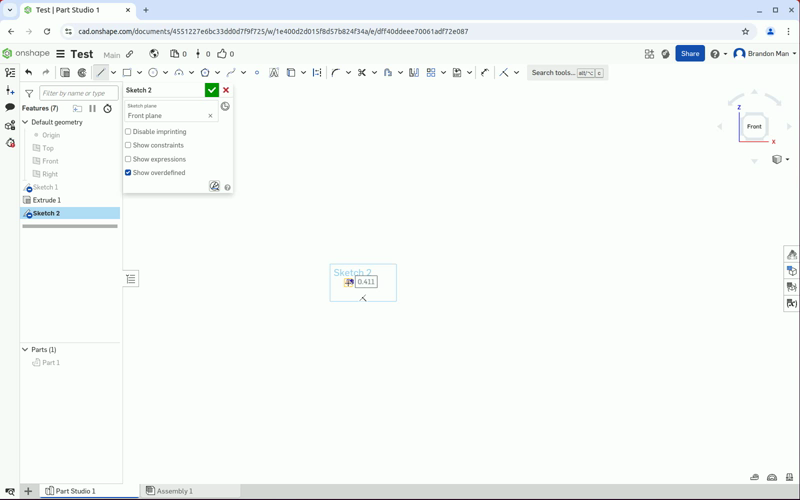
key(esc)
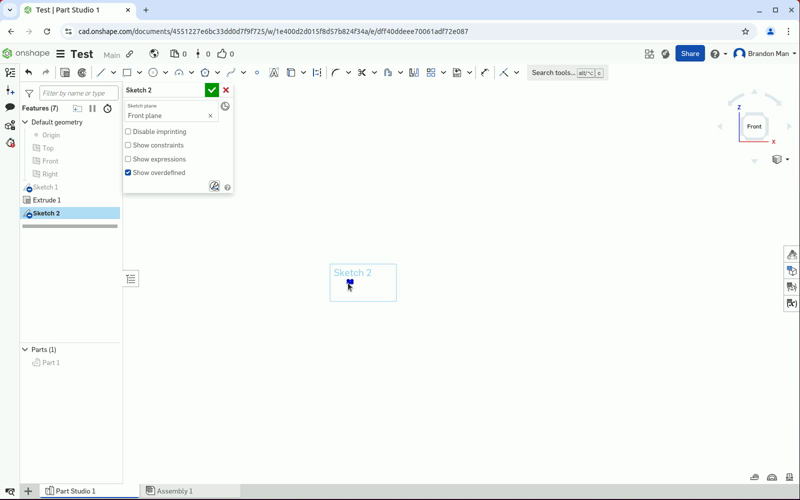
mouse_move(350, 281)
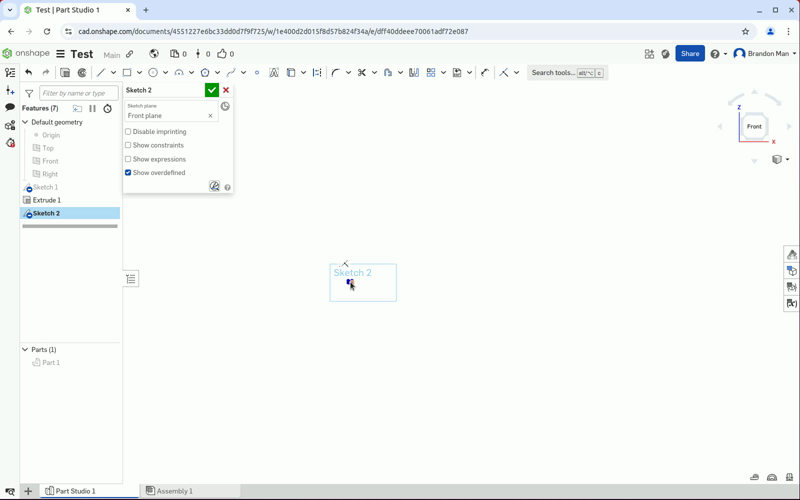
scroll(6)
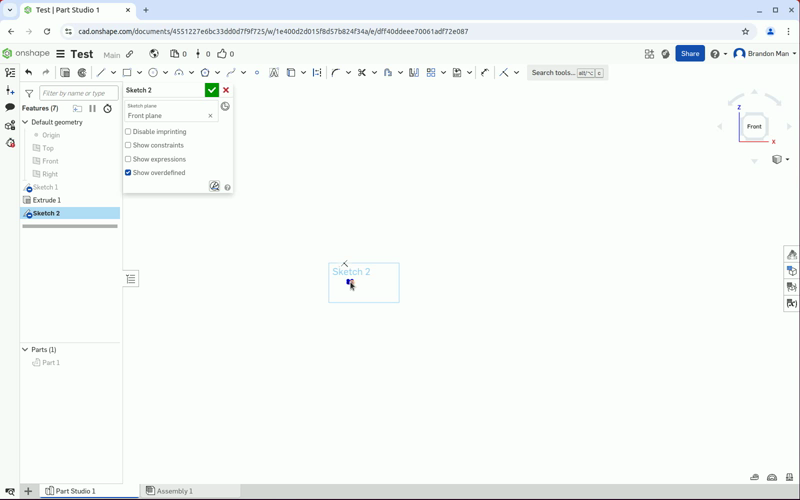
scroll(6)
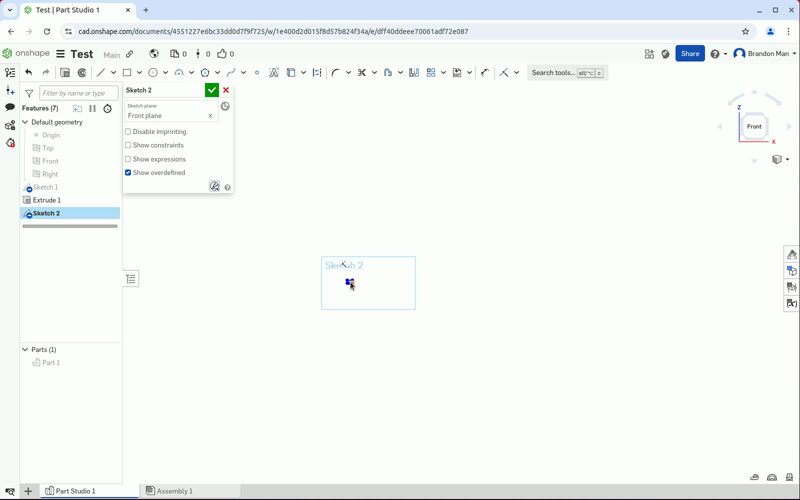
scroll(6)
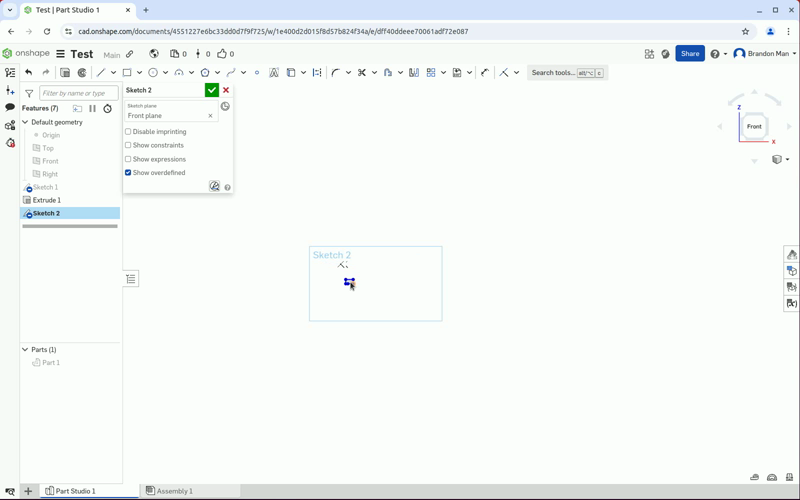
scroll(6)
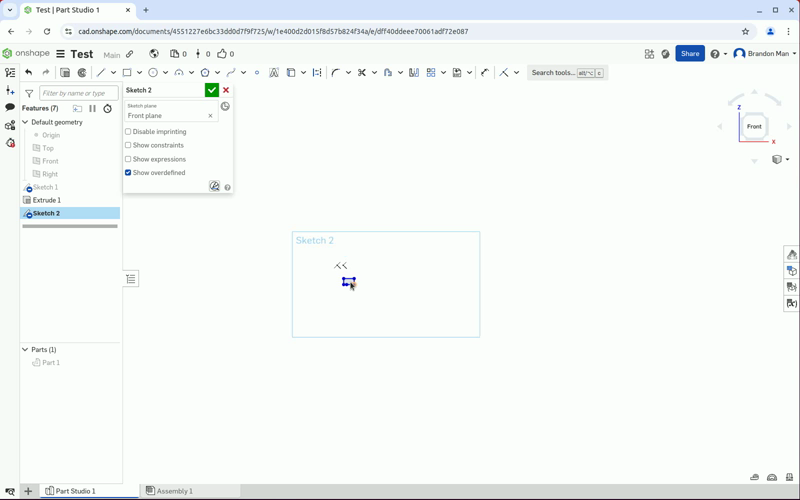
scroll(6)
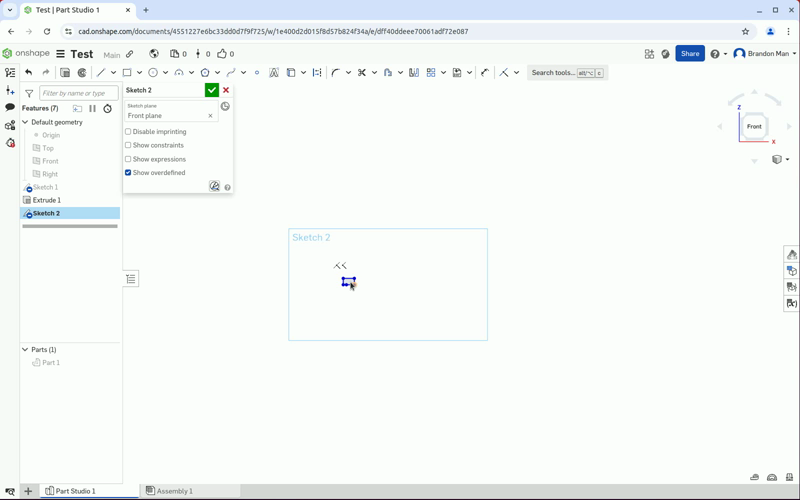
scroll(6)
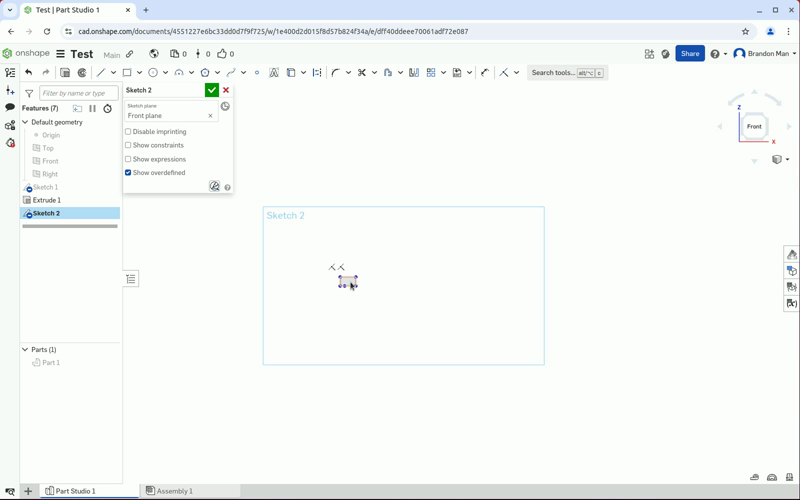
scroll(6)
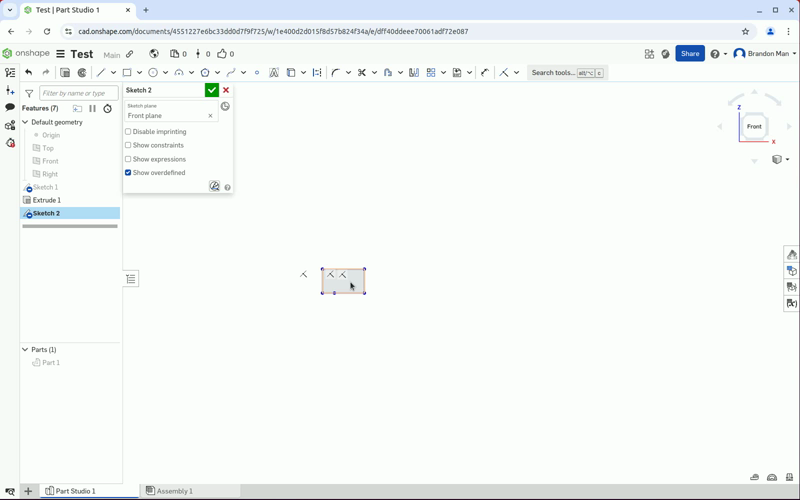
click(350, 281)
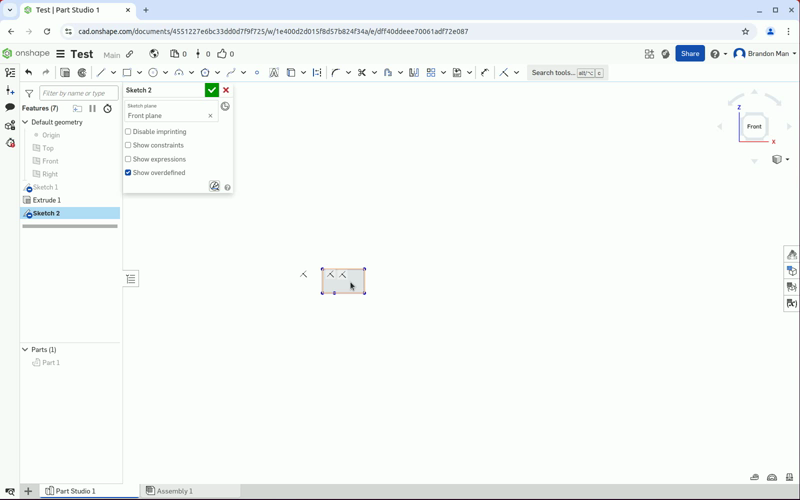
scroll(-6)
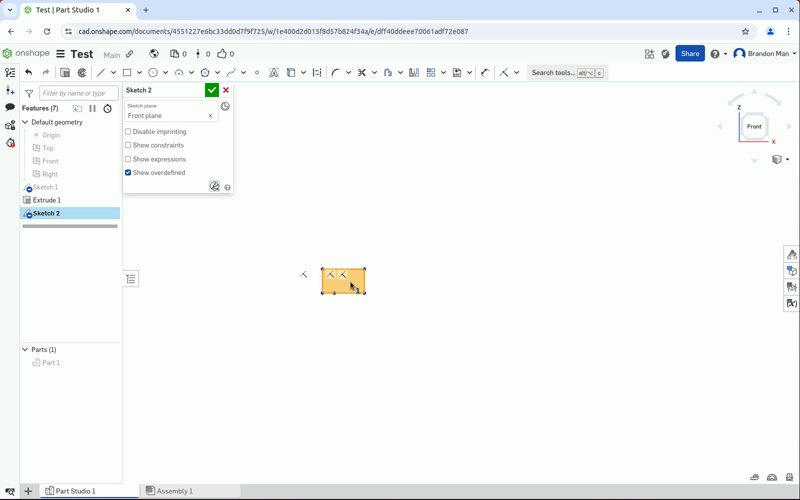
scroll(-6)
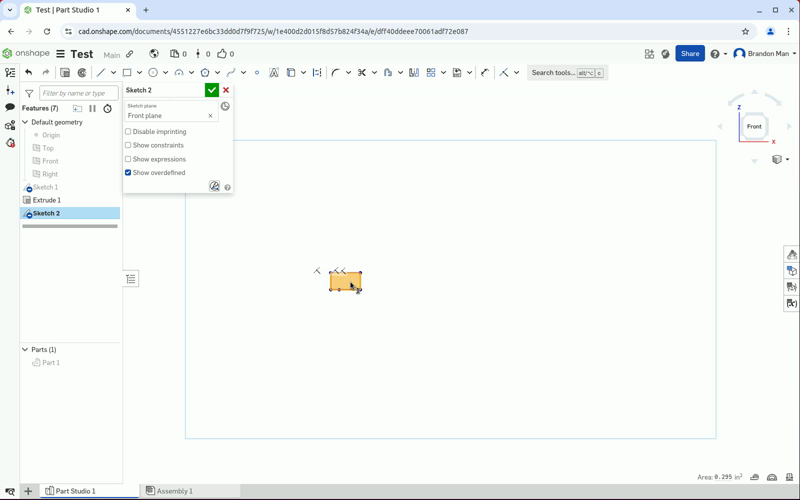
scroll(-6)
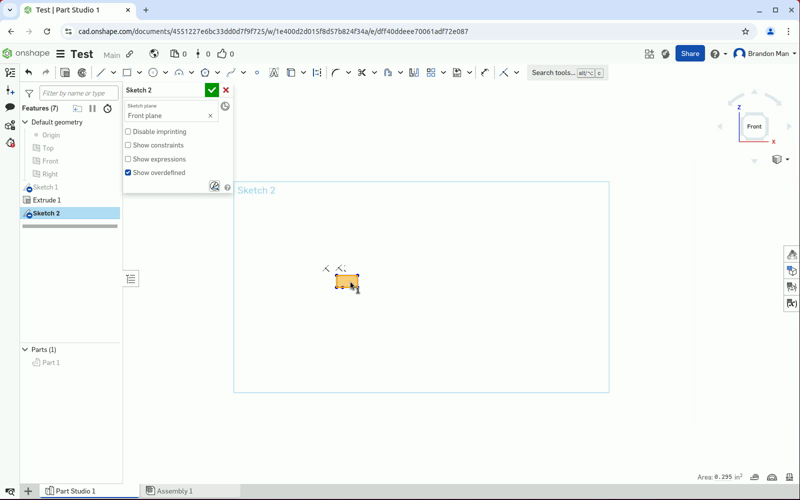
scroll(-6)
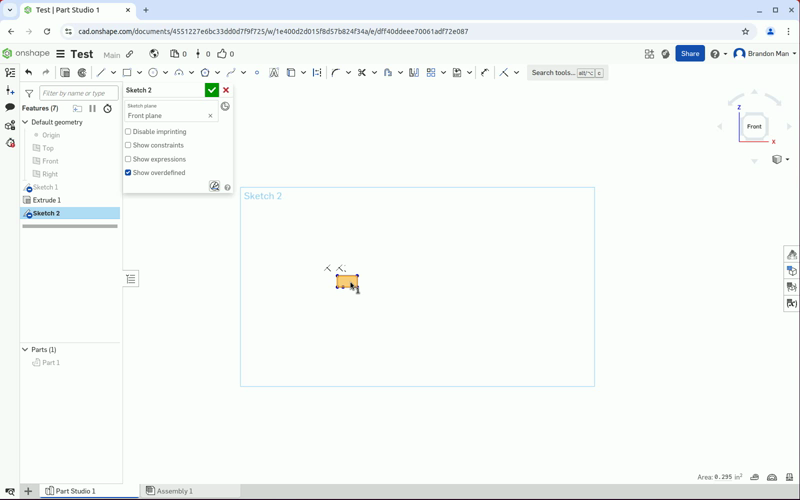
scroll(-6)
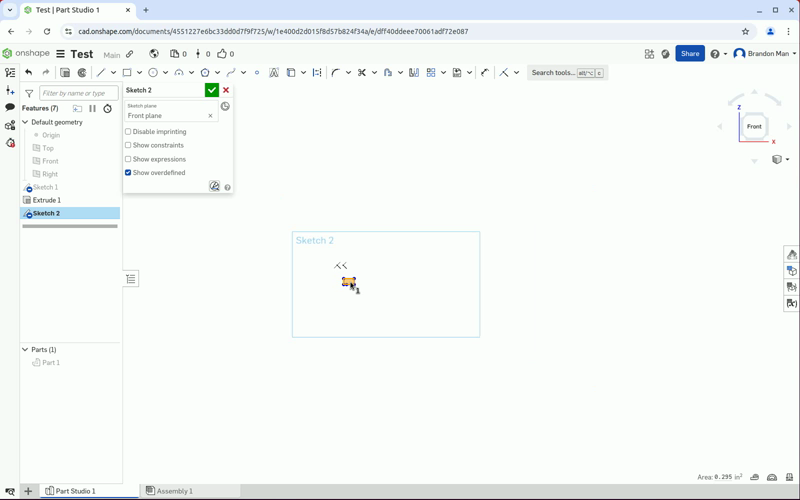
scroll(-6)
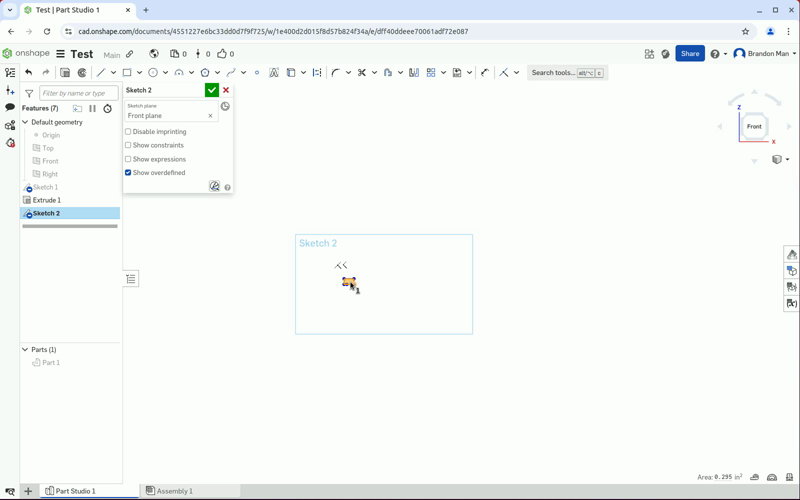
scroll(-6)
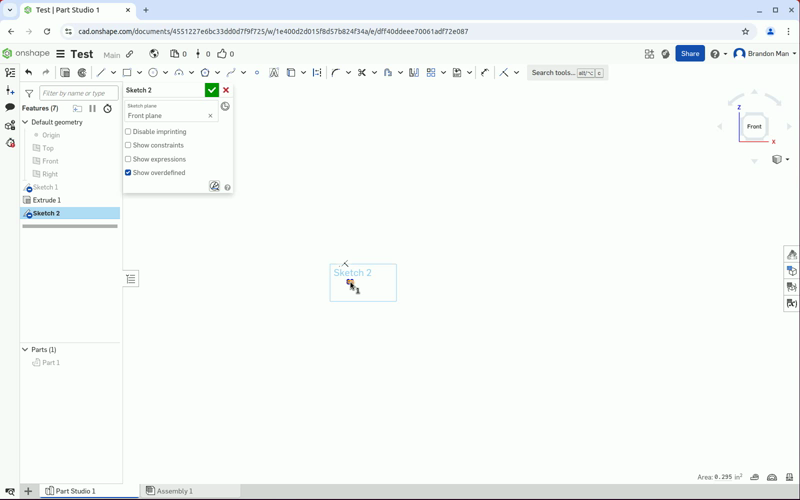
mouse_move(73, 352)
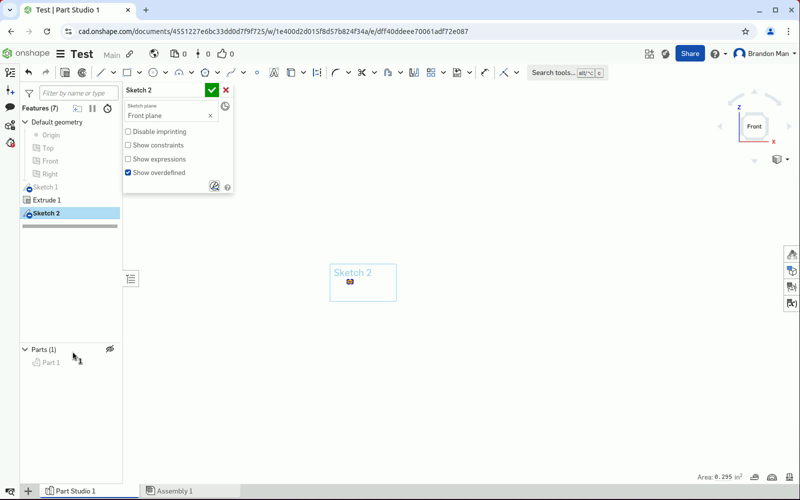
key(shift+y)
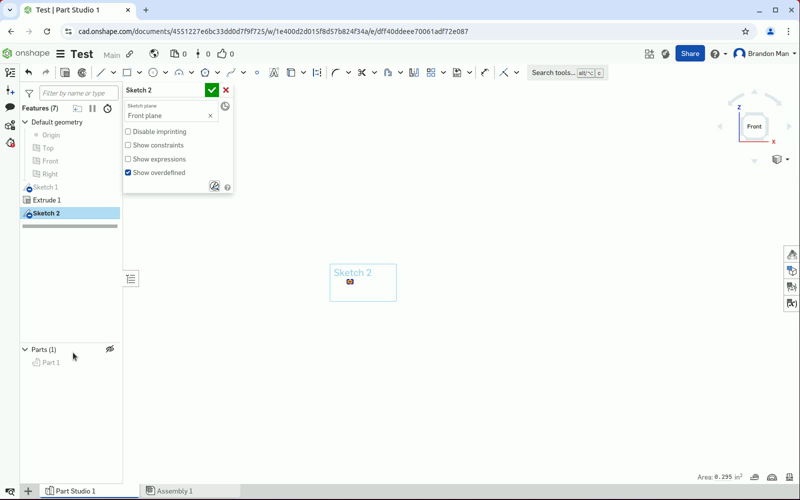
key(shift+e)
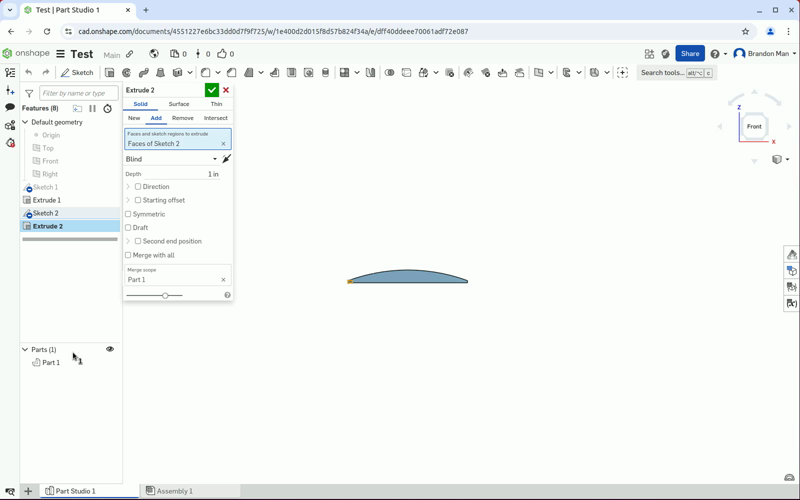
mouse_move(143, 106)
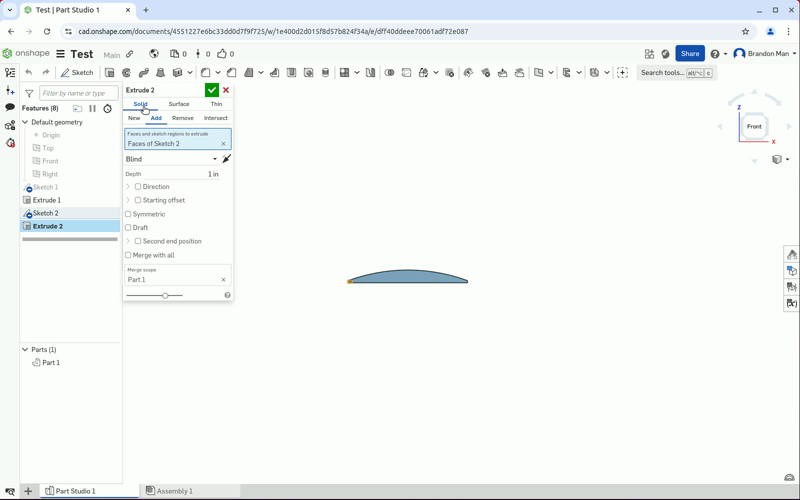
click(143, 106)
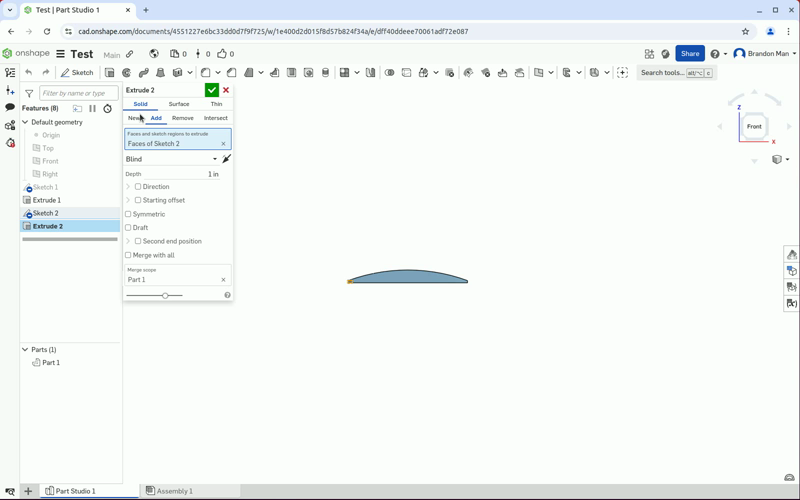
mouse_move(137, 120)
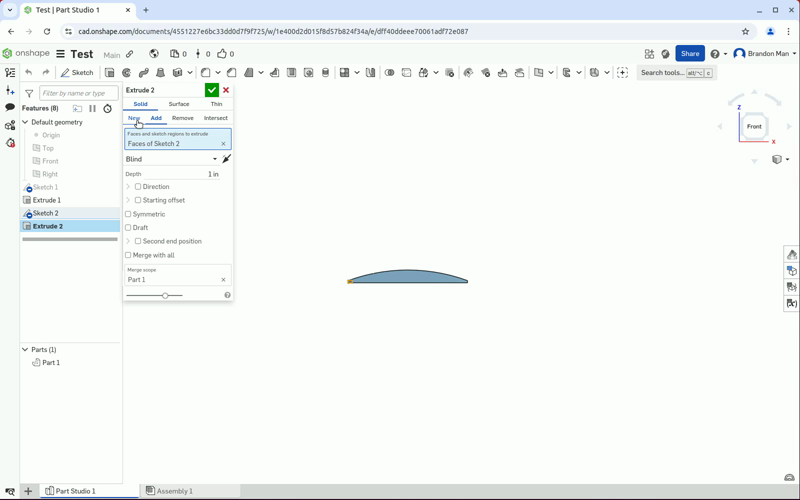
click(137, 120)
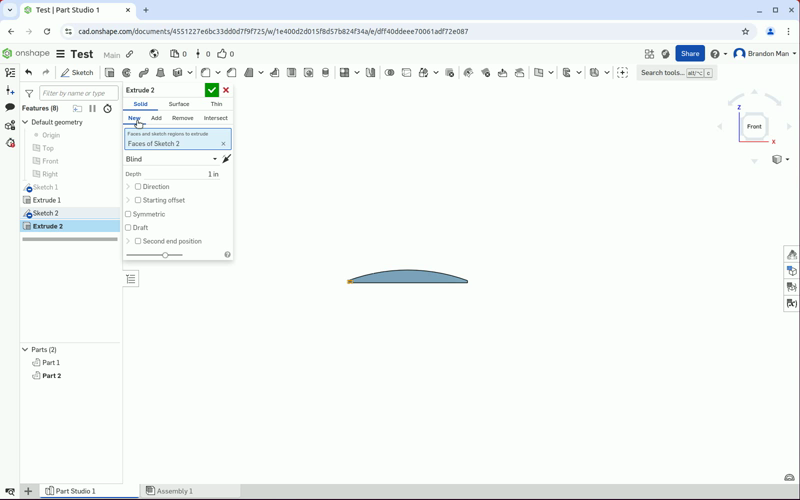
key(tab, 4)
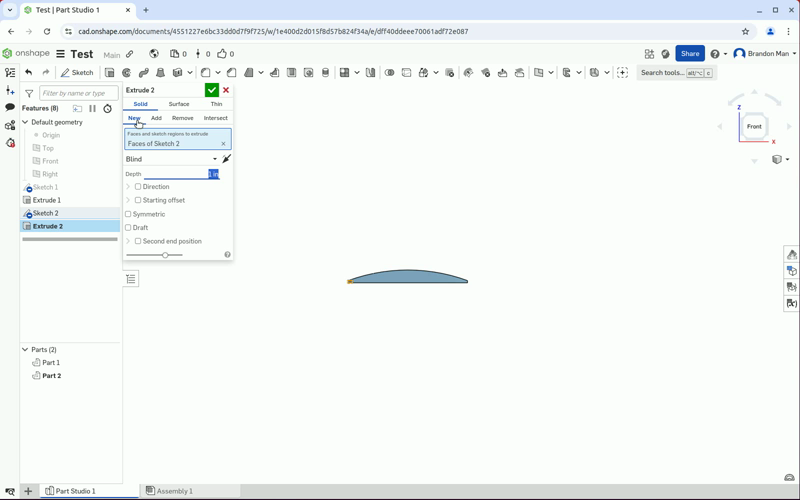
text(2.889)
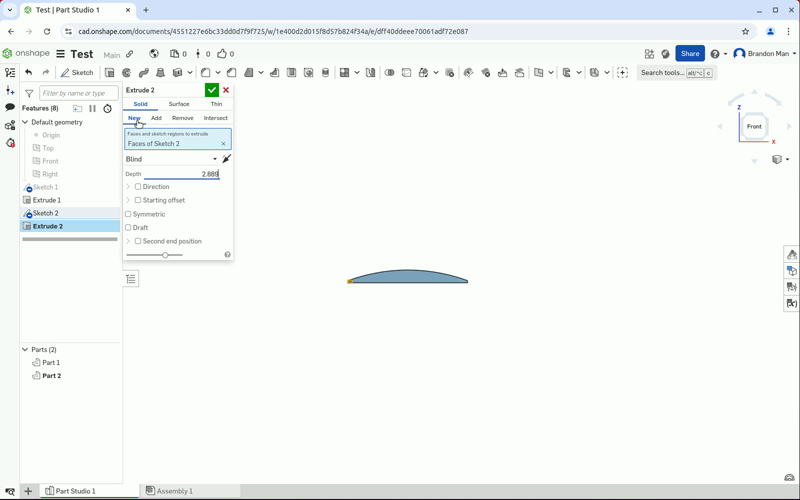
key(enter)
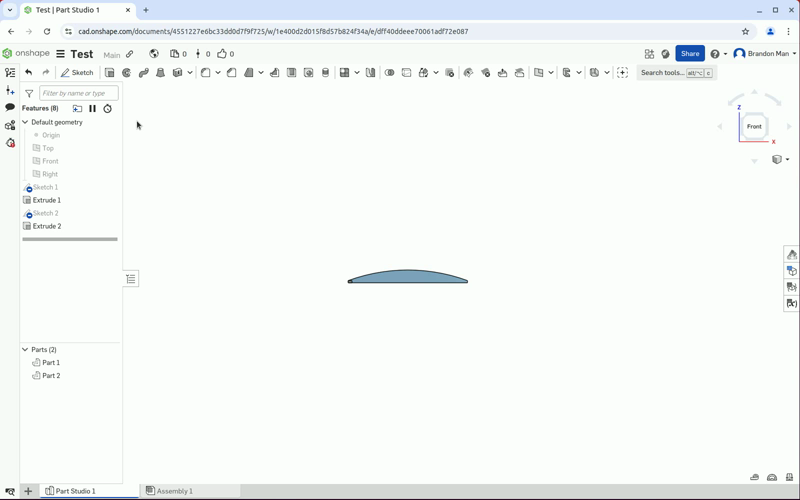
key(shift+h)
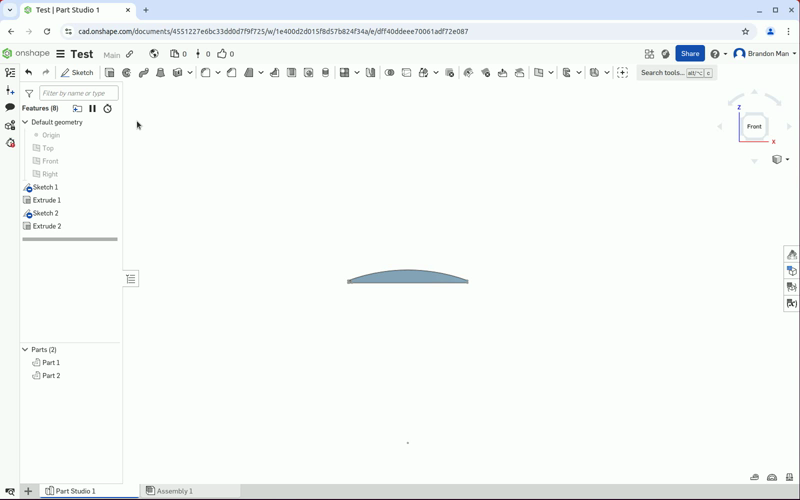
key(shift+h)
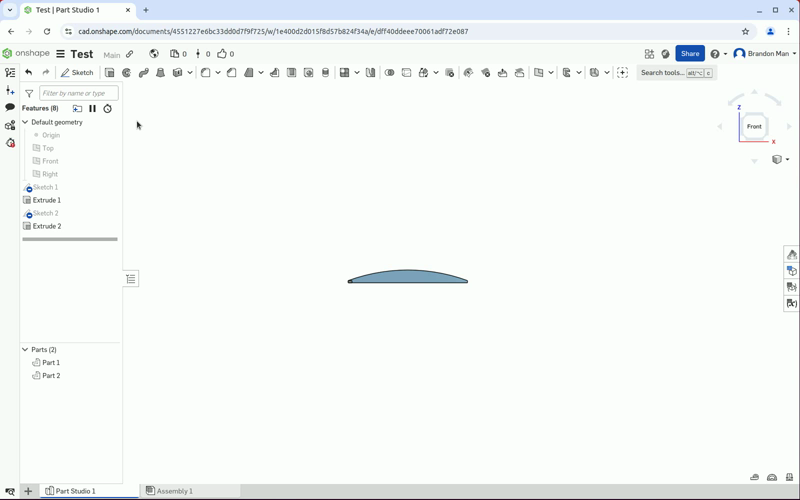
mouse_move(73, 189)
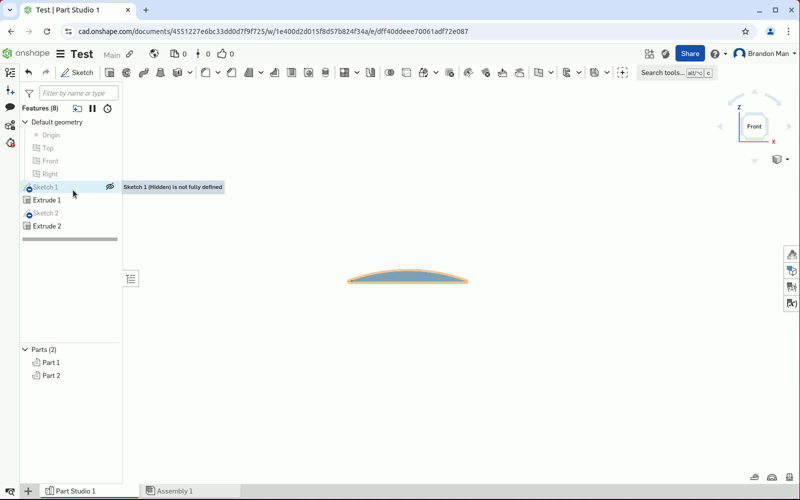
click(73, 189)
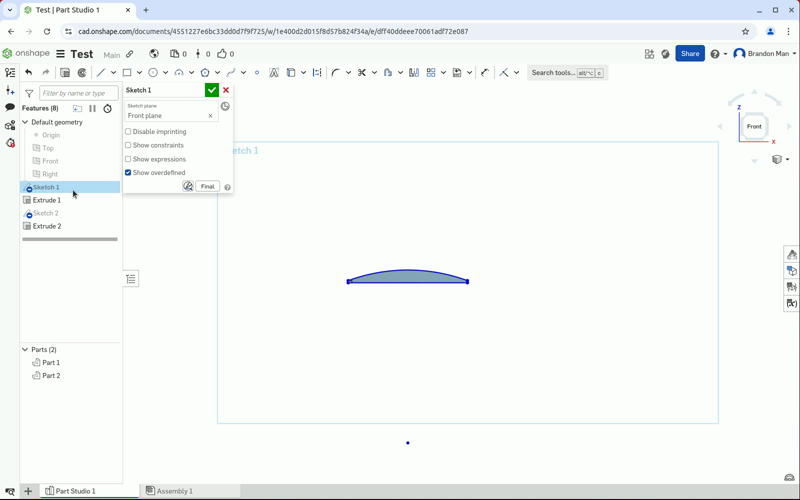
mouse_move(229, 92)
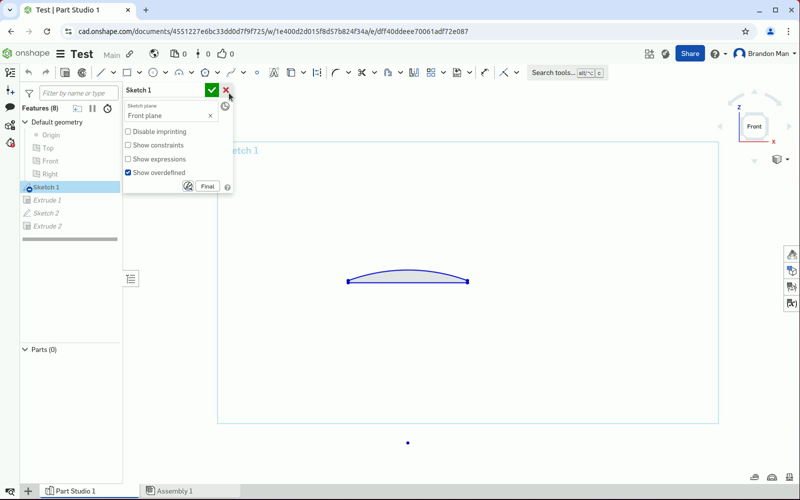
click(229, 92)
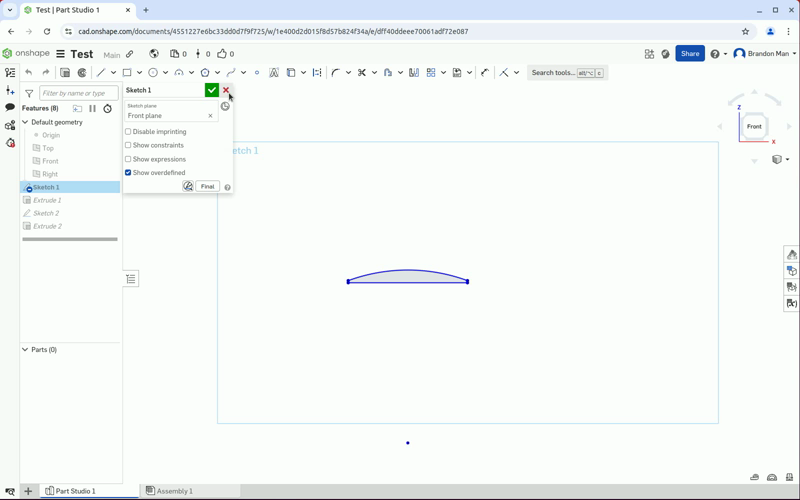
key(shift+s)
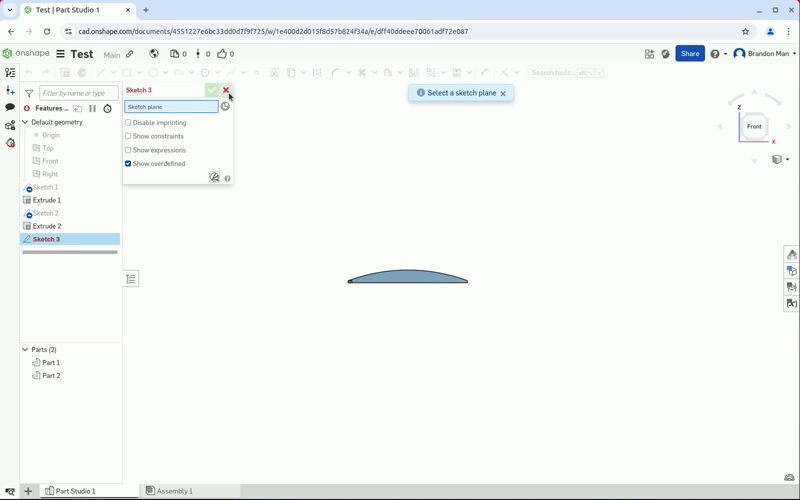
mouse_move(73, 163)
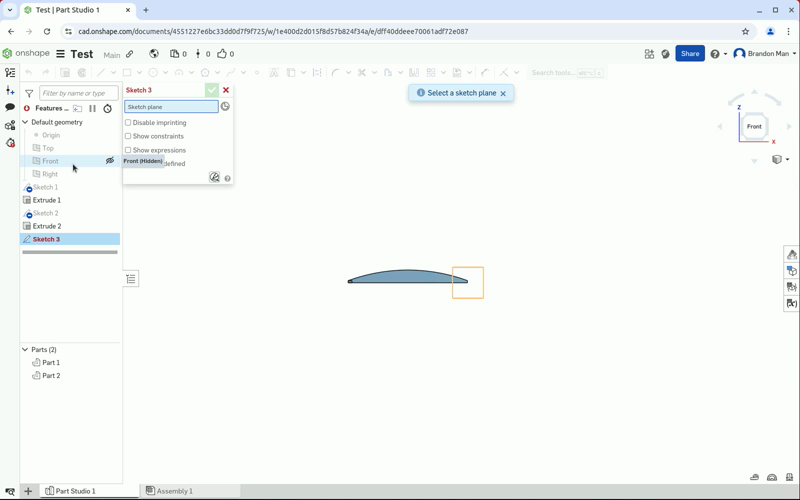
click(73, 163)
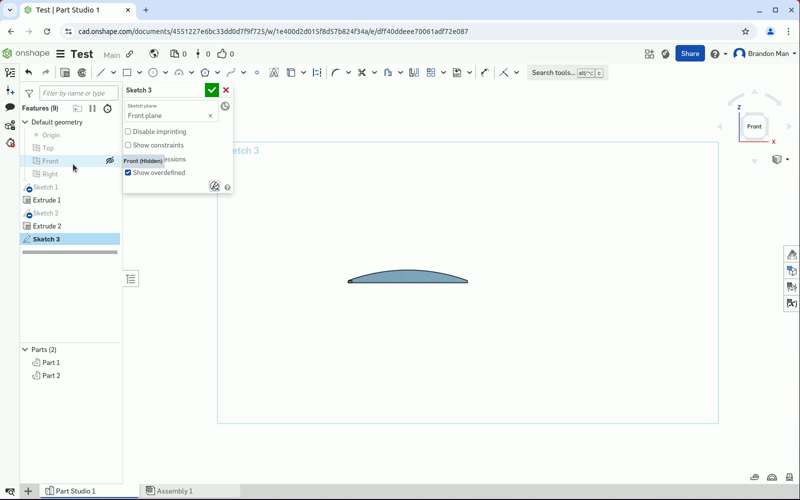
mouse_move(73, 352)
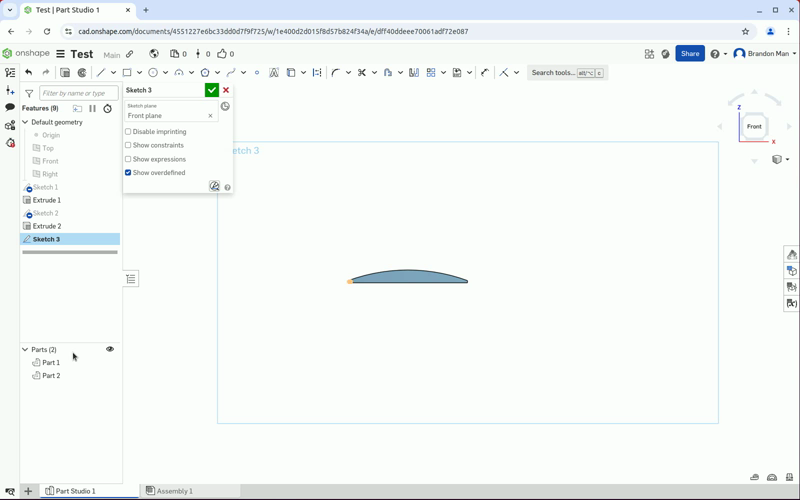
key(y)
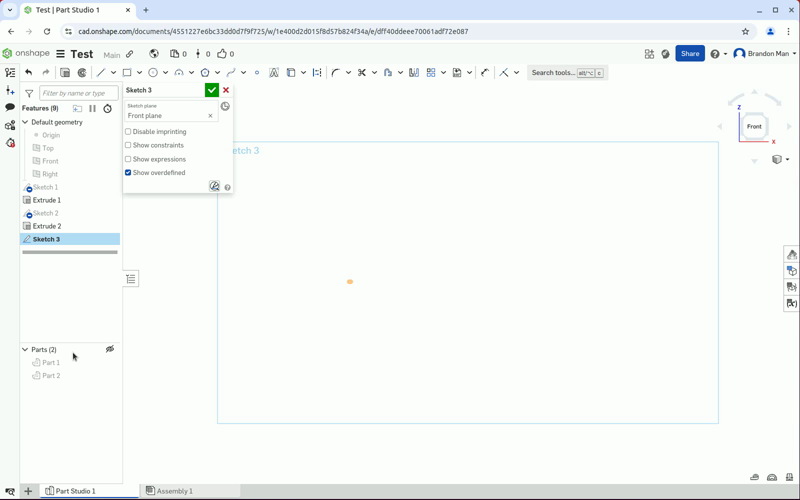
key(l)
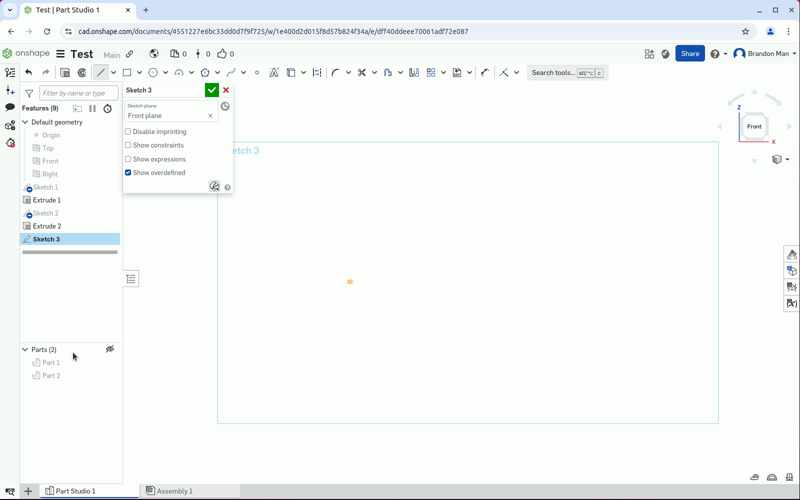
key_down(shift)
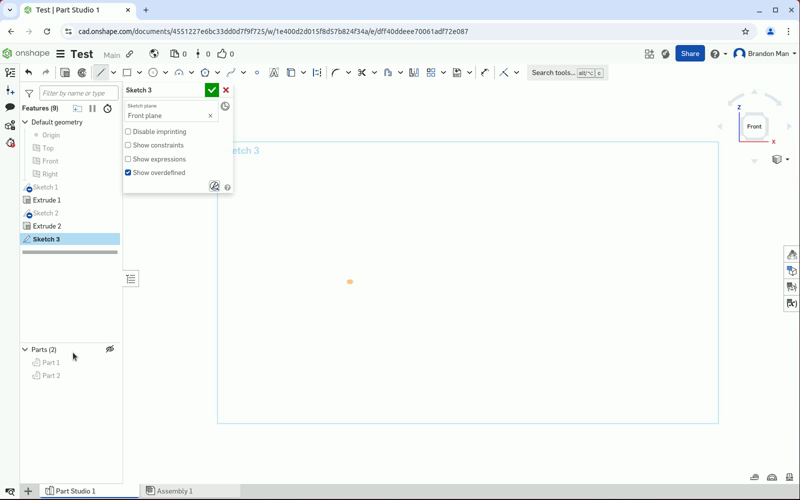
mouse_move(349, 285)
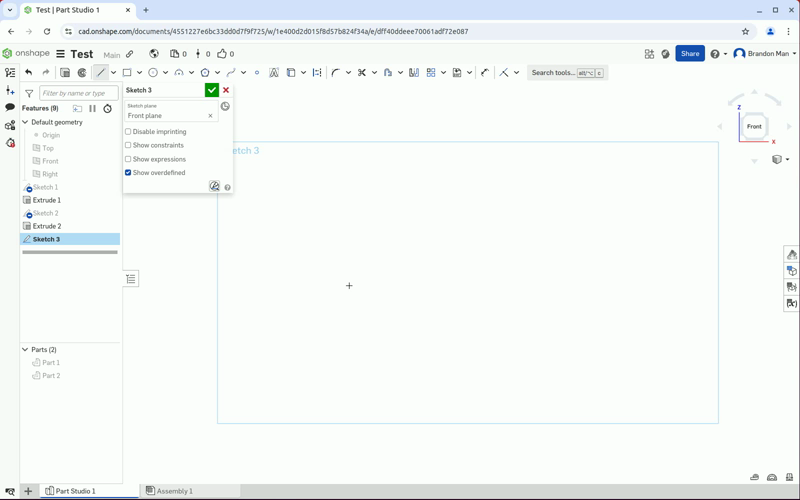
click(349, 285)
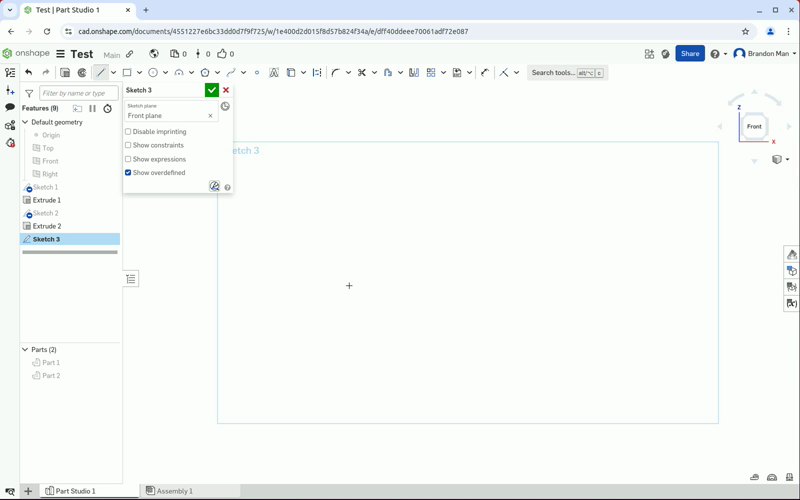
key_up(shift)
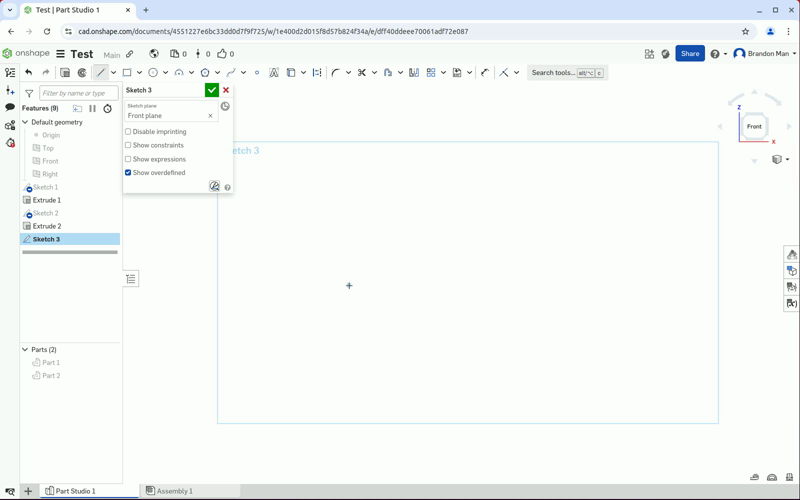
key_down(shift)
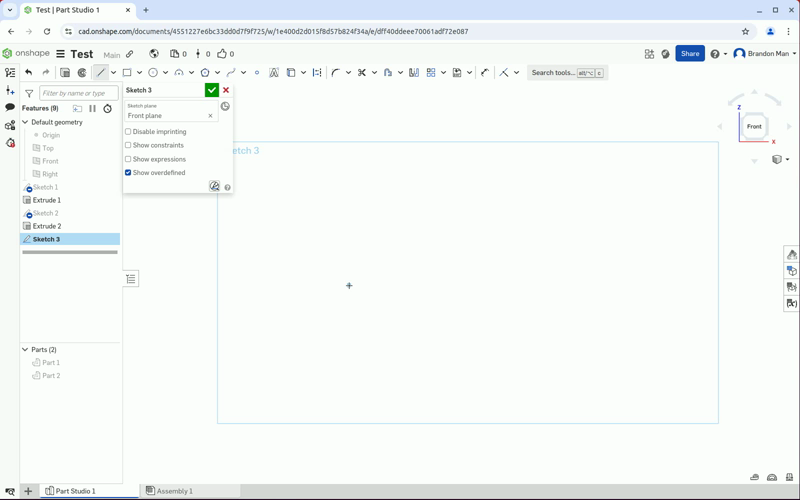
mouse_move(379, 285)
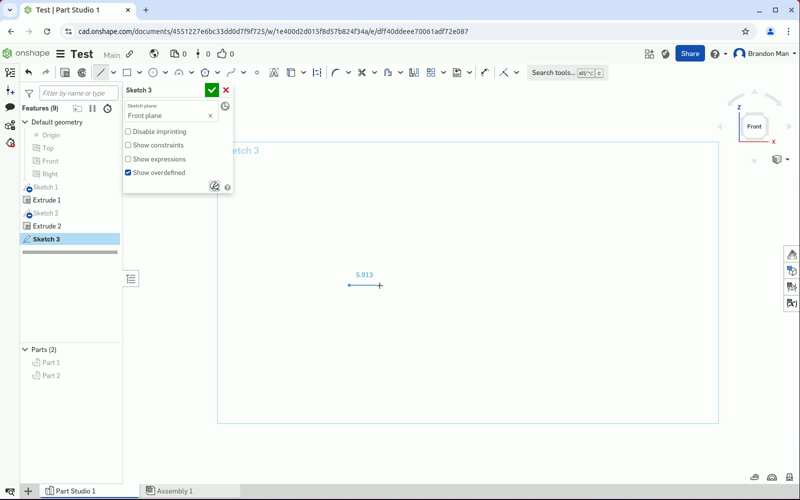
mouse_move(353, 285)
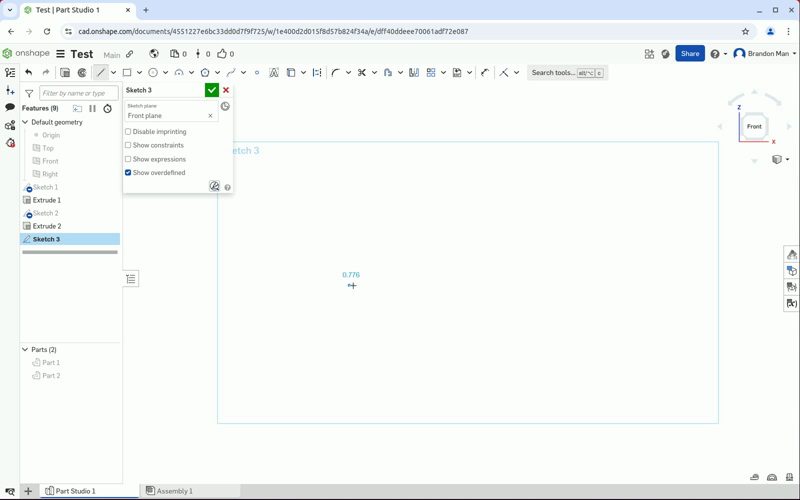
scroll(6)
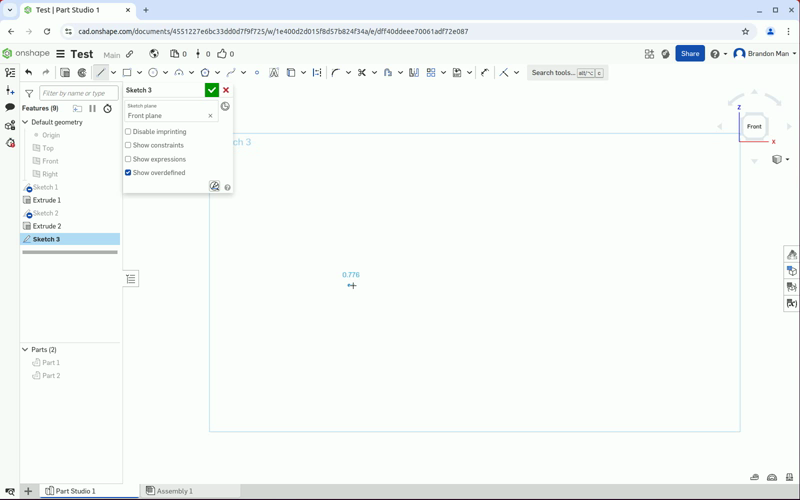
scroll(6)
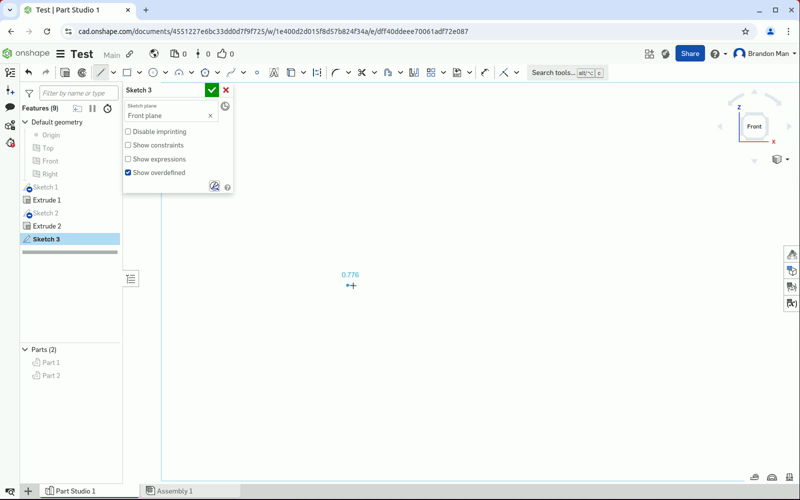
scroll(6)
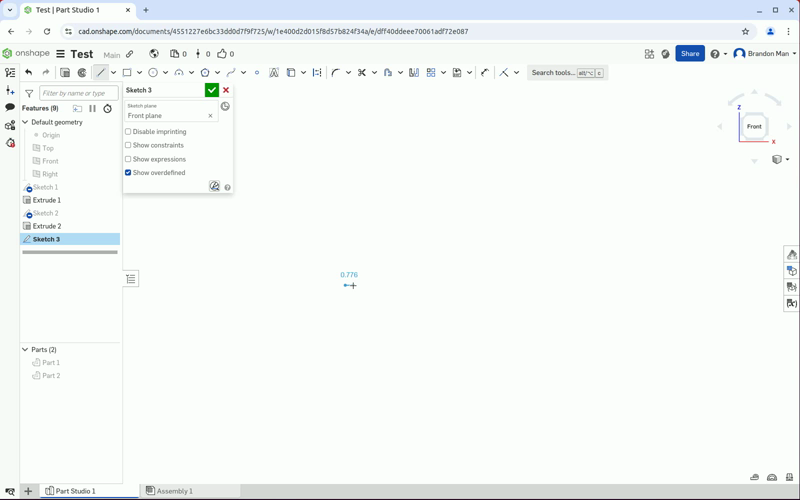
scroll(6)
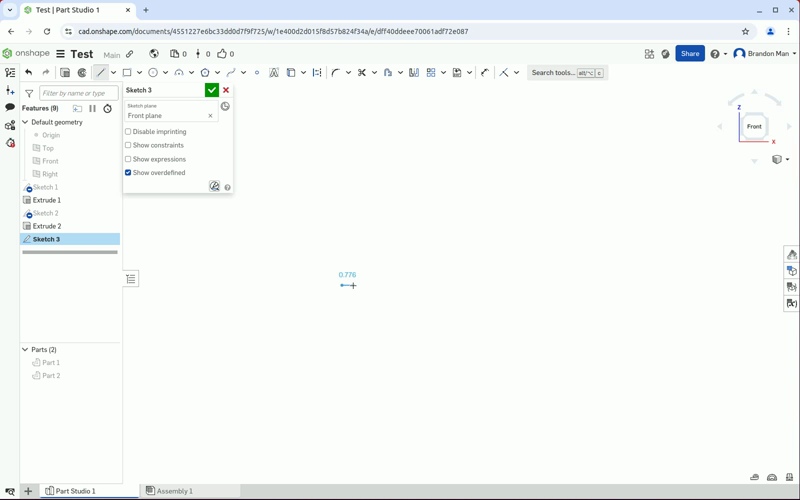
scroll(6)
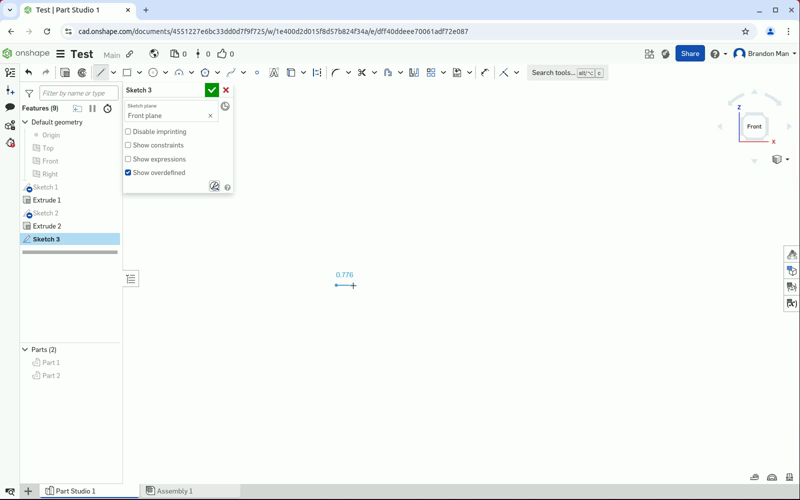
scroll(6)
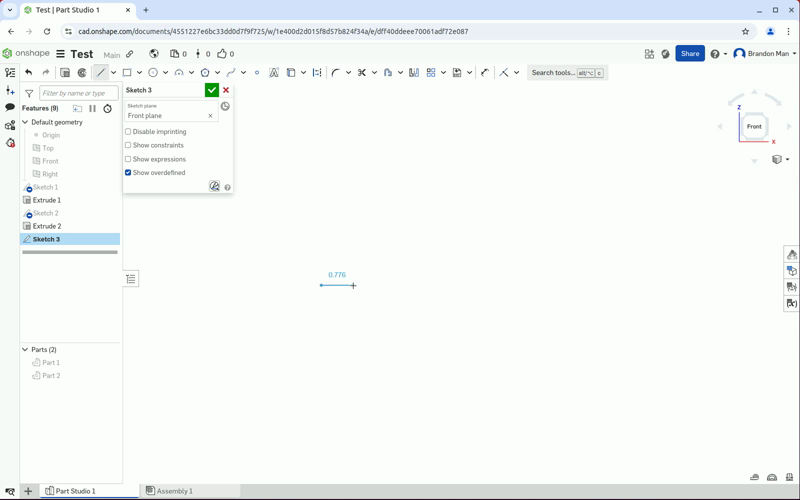
scroll(6)
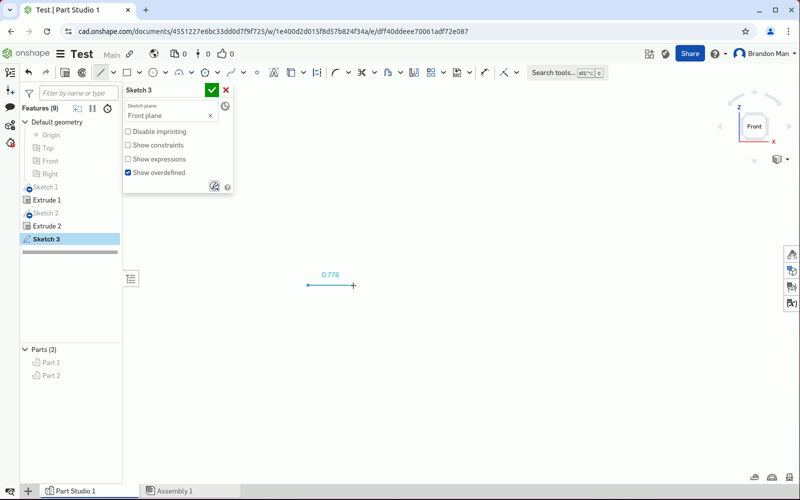
click(353, 285)
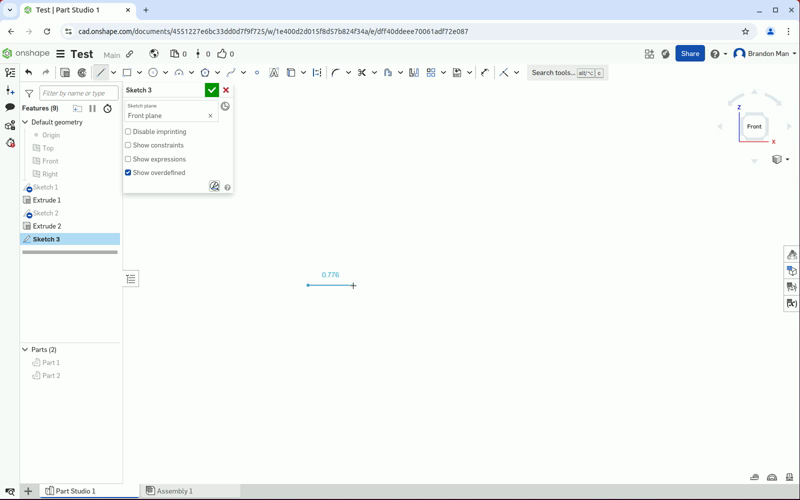
scroll(-6)
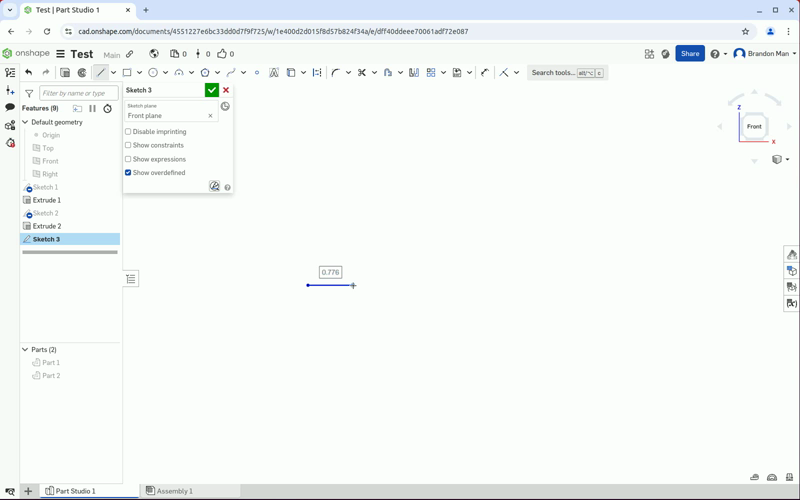
scroll(-6)
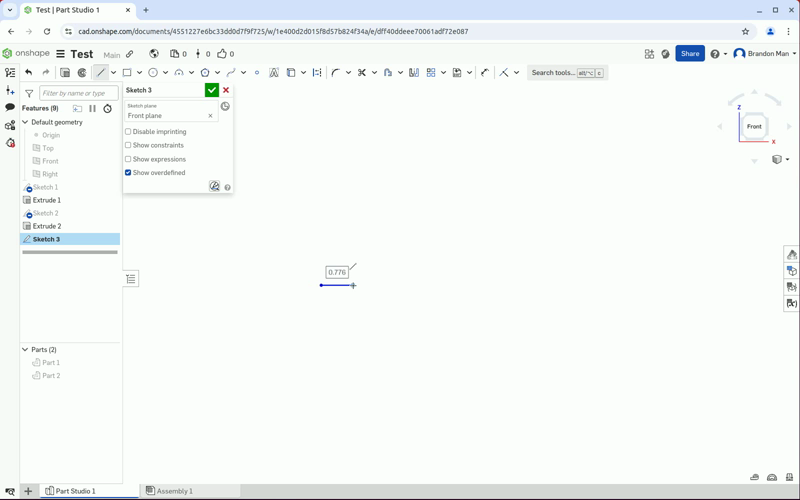
scroll(-6)
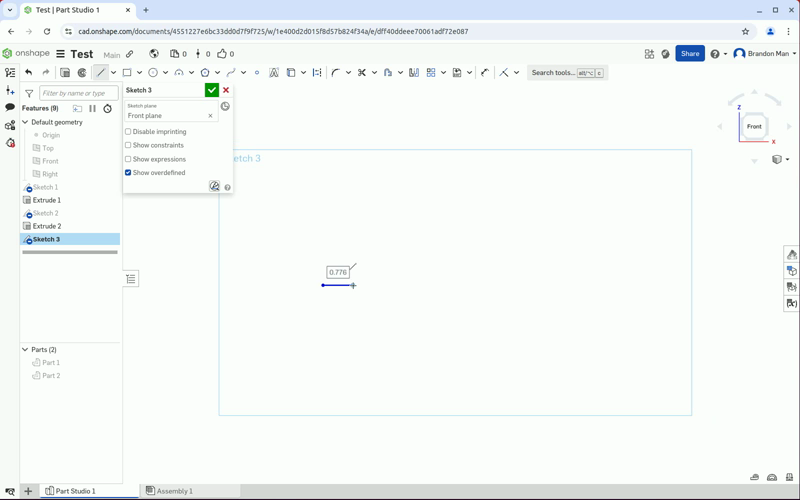
scroll(-6)
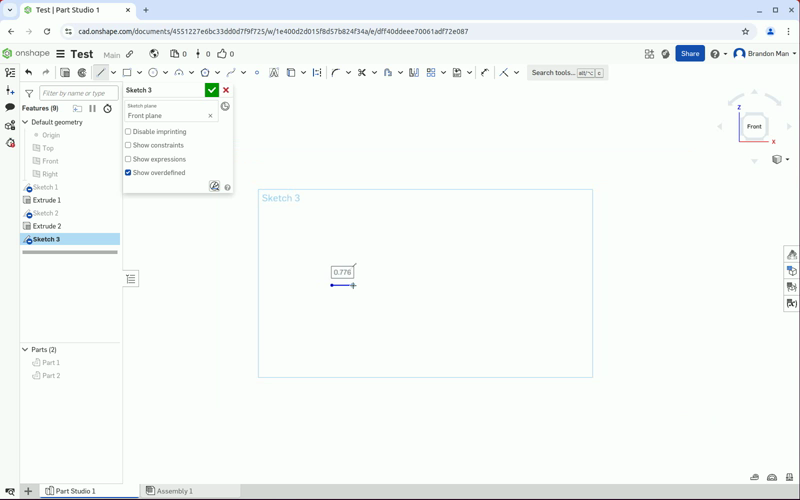
scroll(-6)
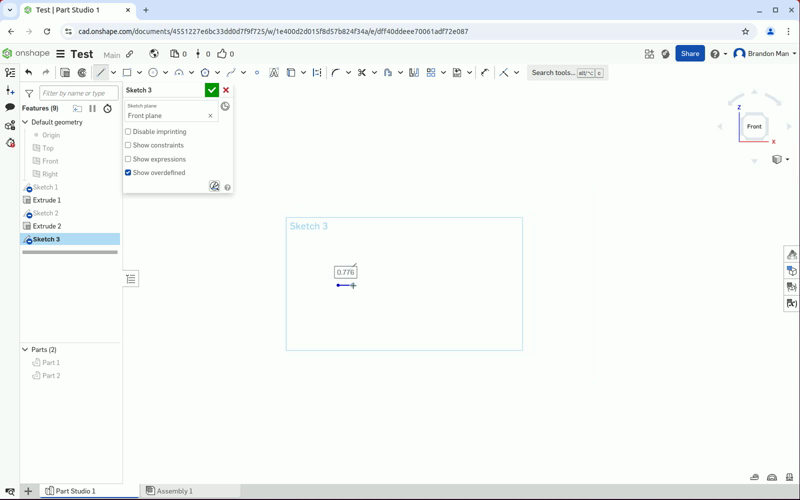
scroll(-6)
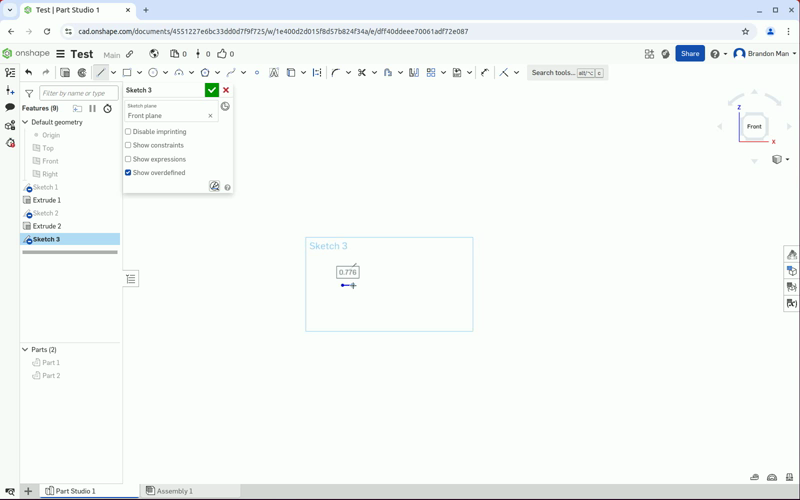
scroll(-6)
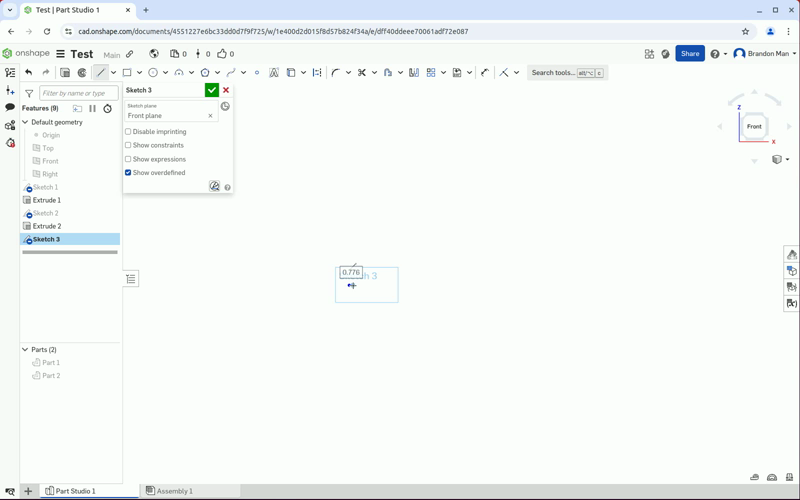
key_up(shift)
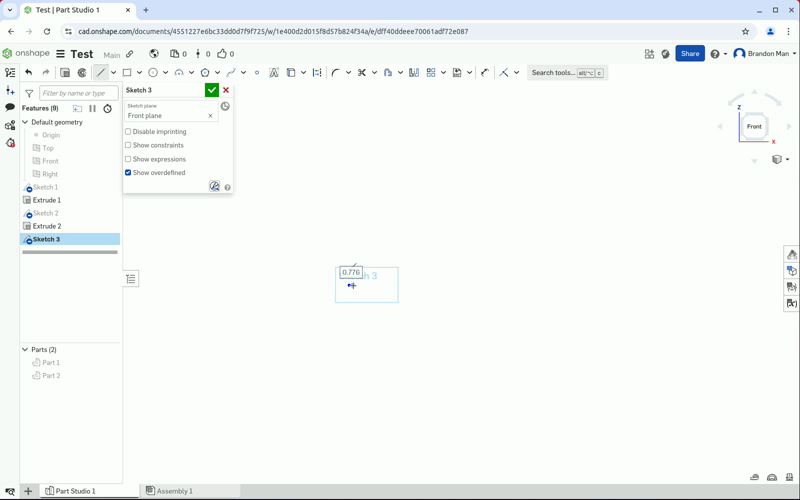
key_down(shift)
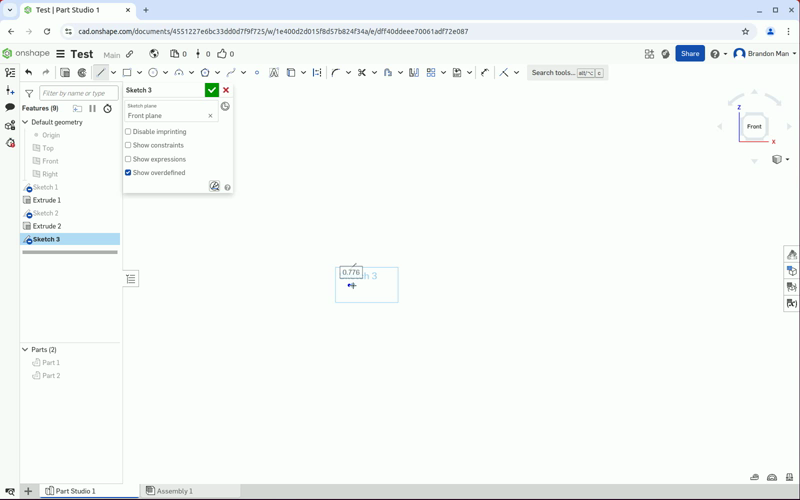
mouse_move(383, 285)
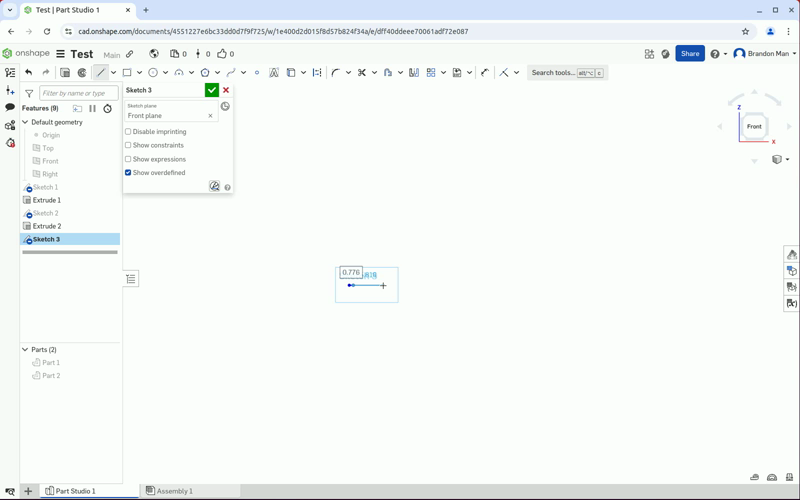
mouse_move(353, 281)
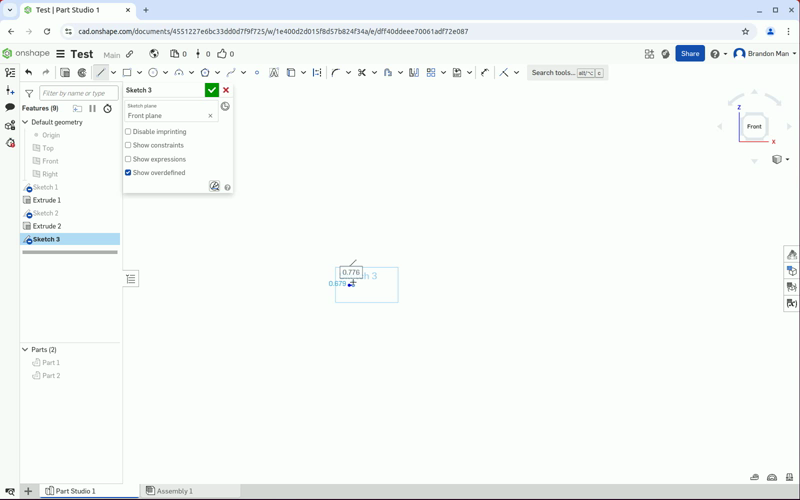
scroll(6)
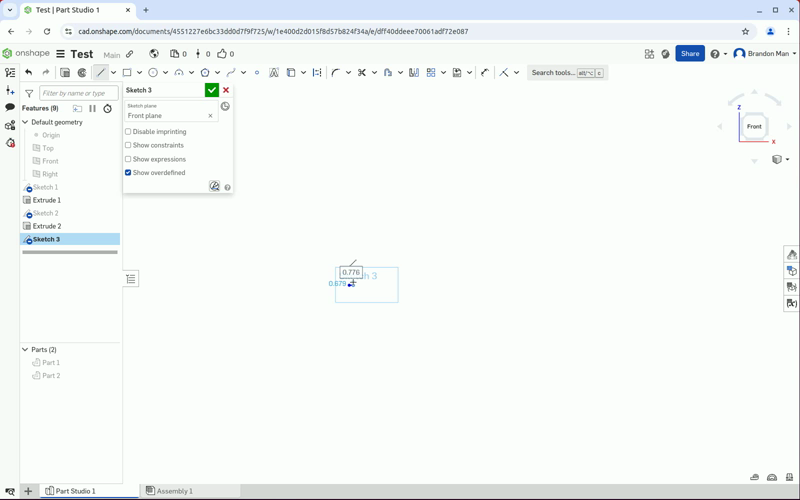
scroll(6)
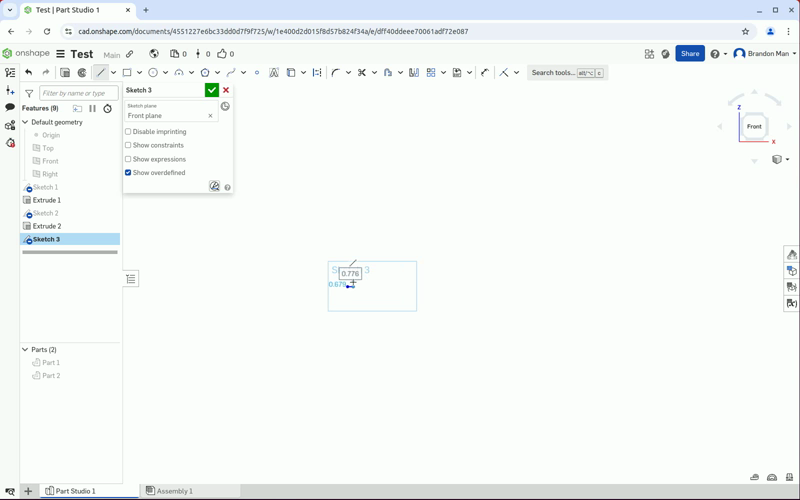
scroll(6)
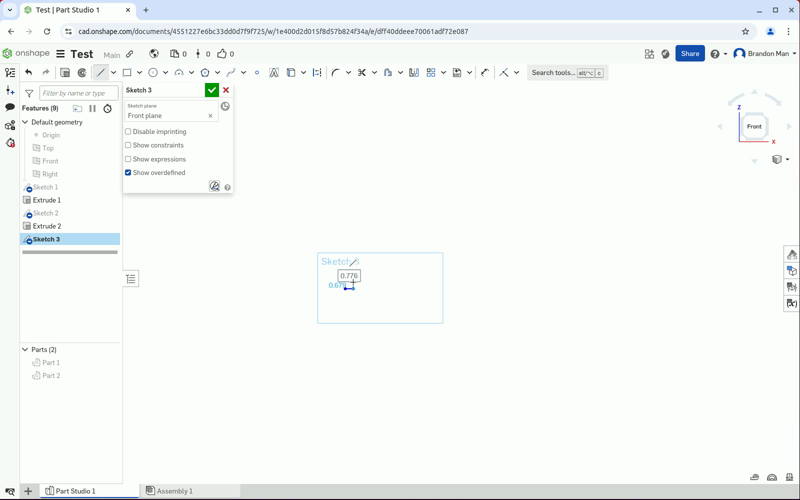
scroll(6)
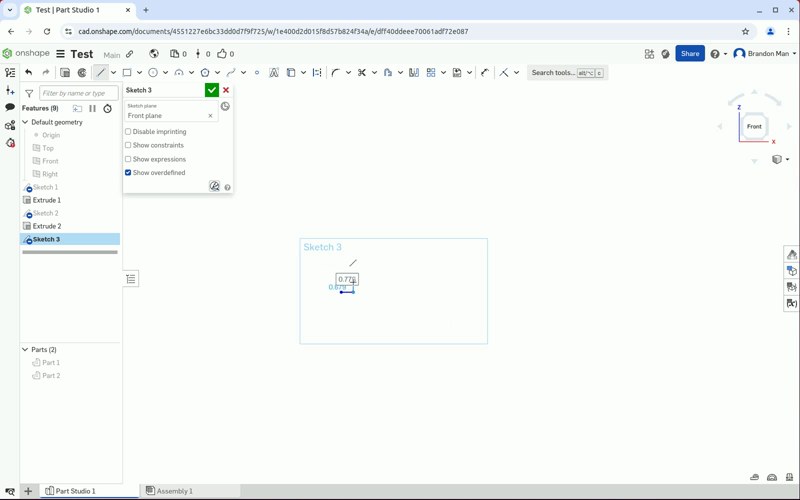
scroll(6)
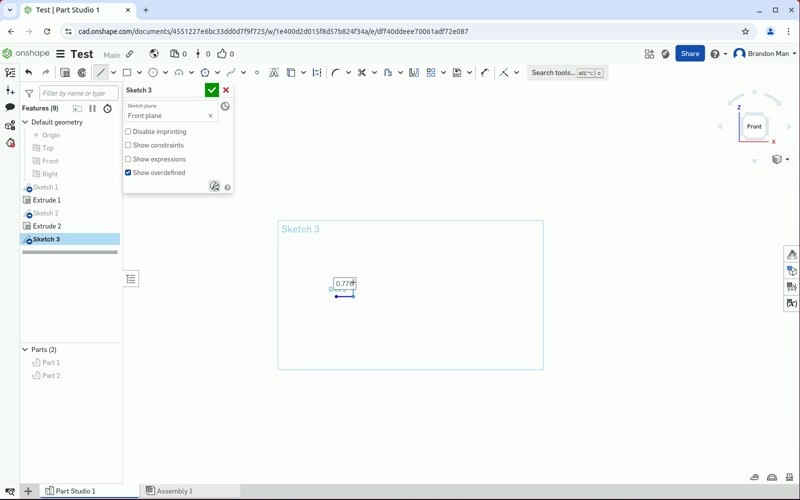
scroll(6)
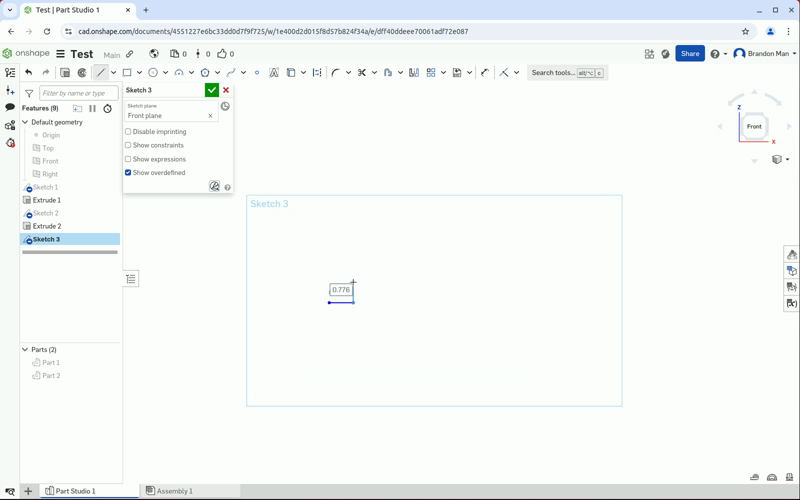
scroll(6)
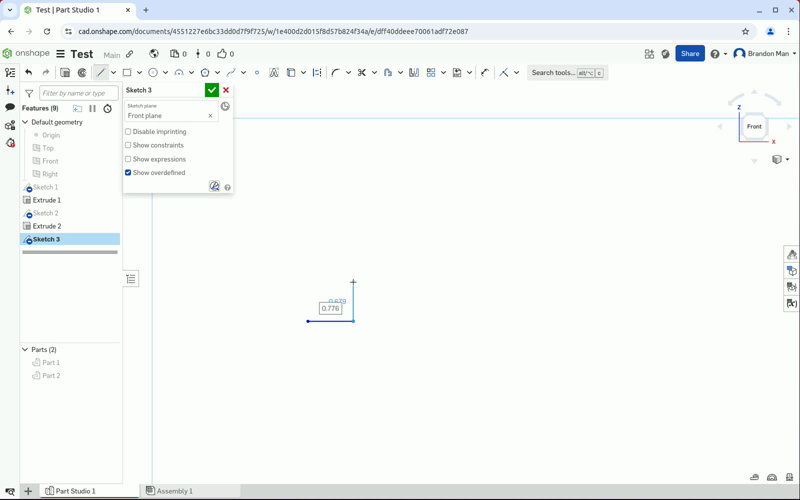
click(353, 281)
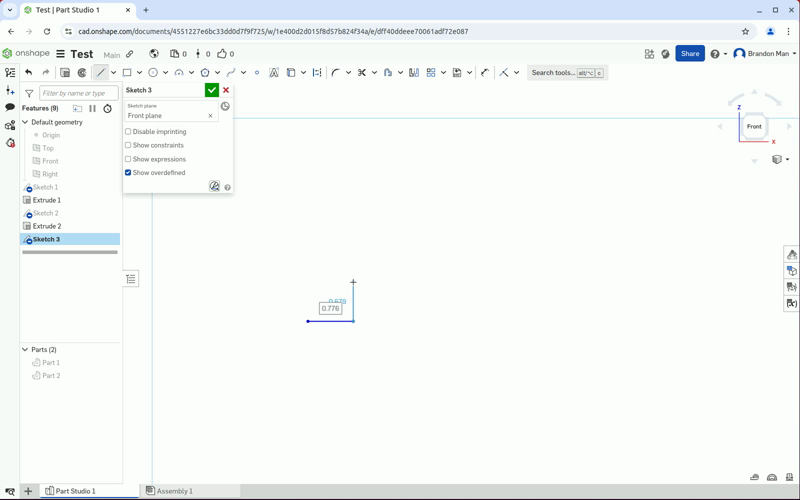
scroll(-6)
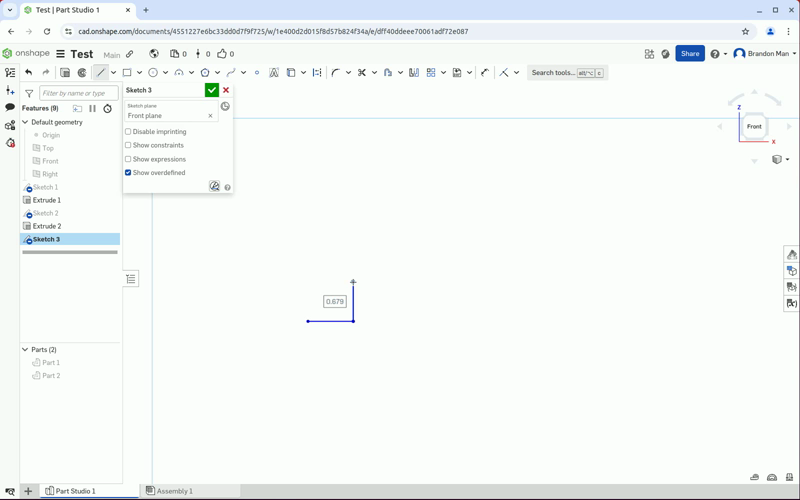
scroll(-6)
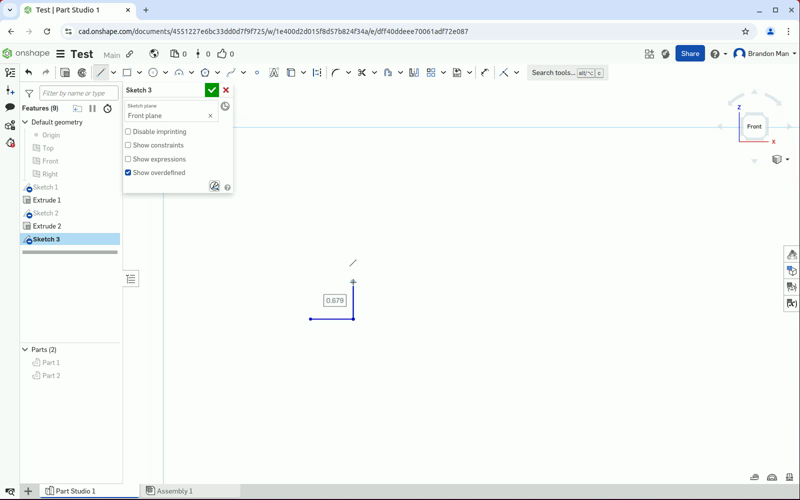
scroll(-6)
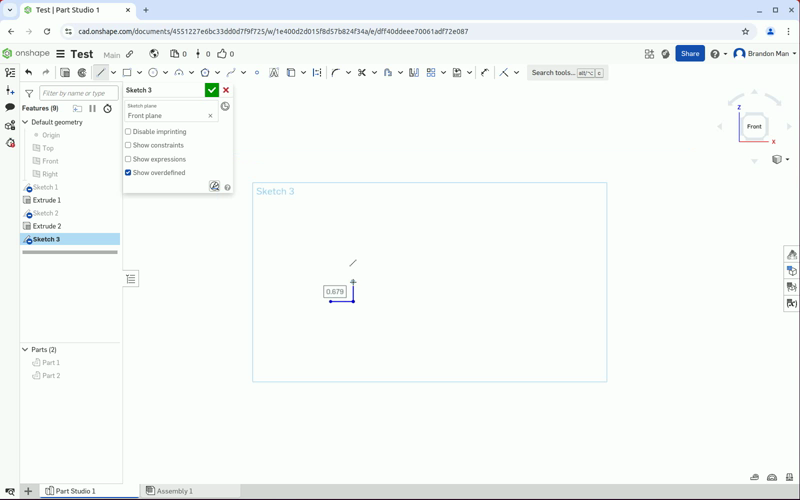
scroll(-6)
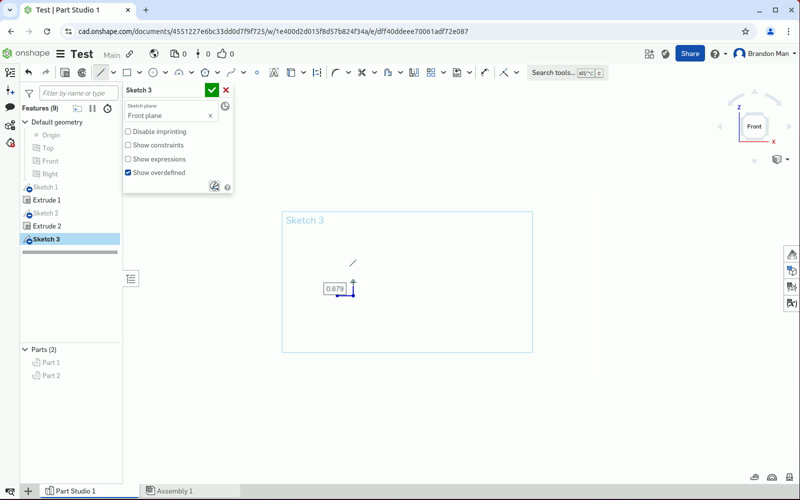
scroll(-6)
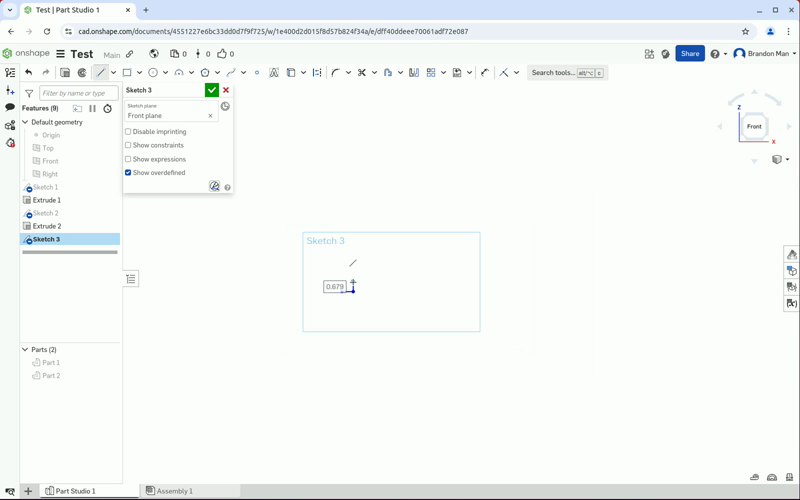
scroll(-6)
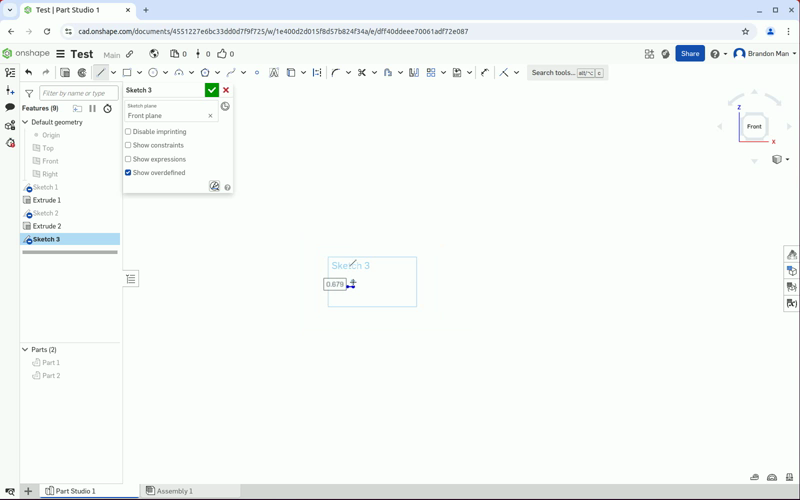
scroll(-6)
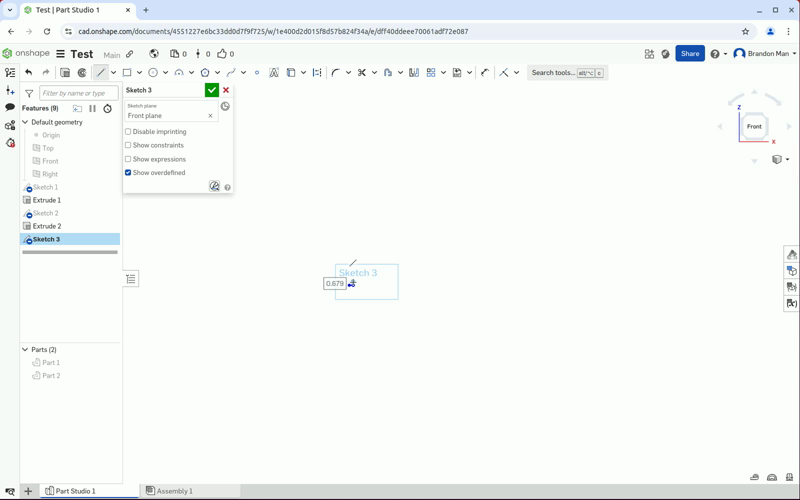
key_up(shift)
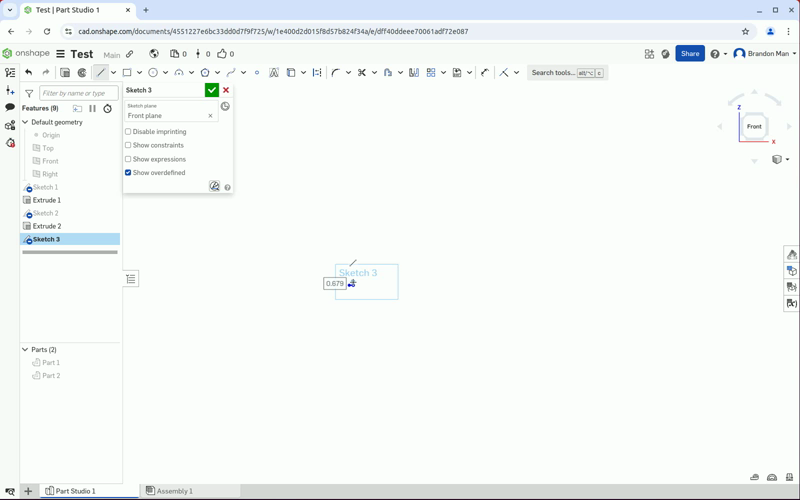
key_down(shift)
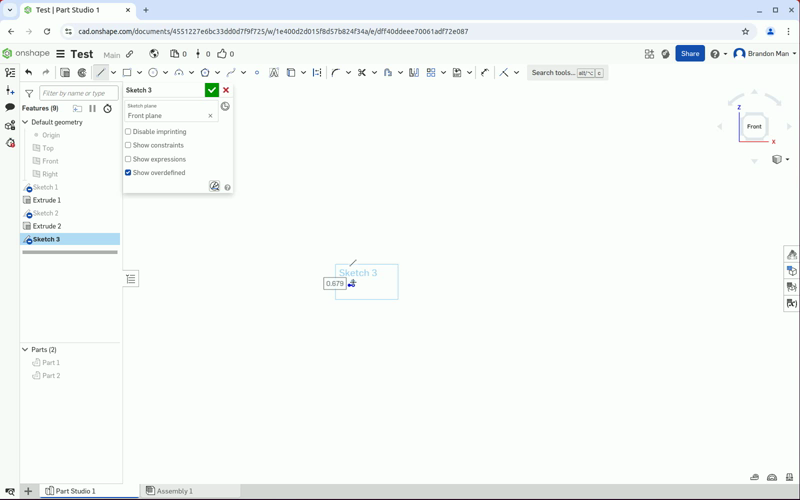
mouse_move(383, 281)
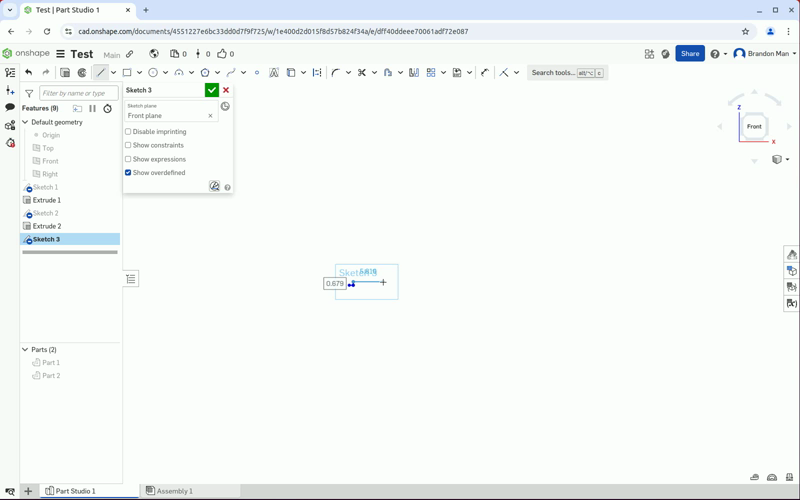
mouse_move(349, 281)
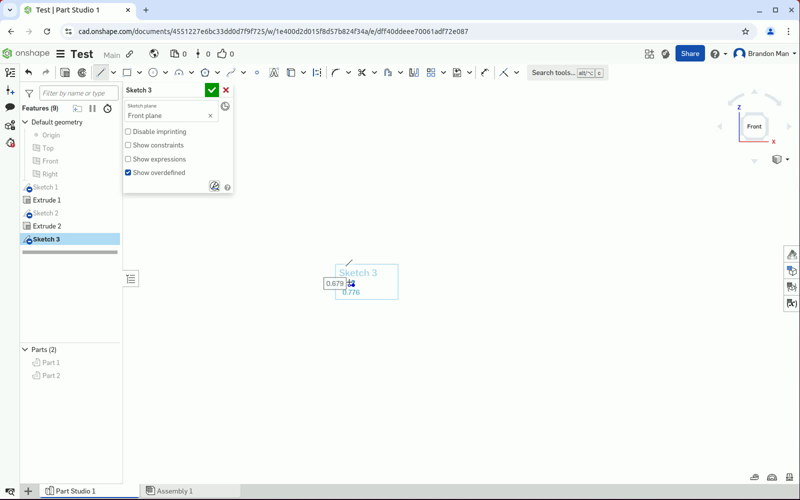
scroll(6)
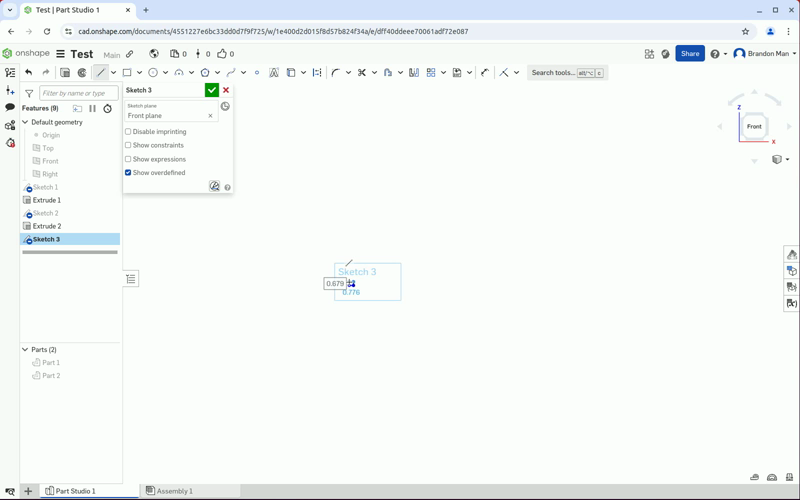
scroll(6)
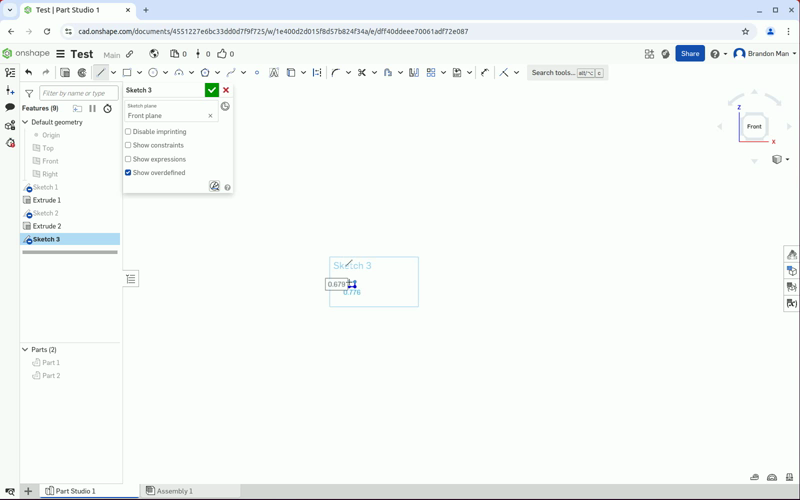
scroll(6)
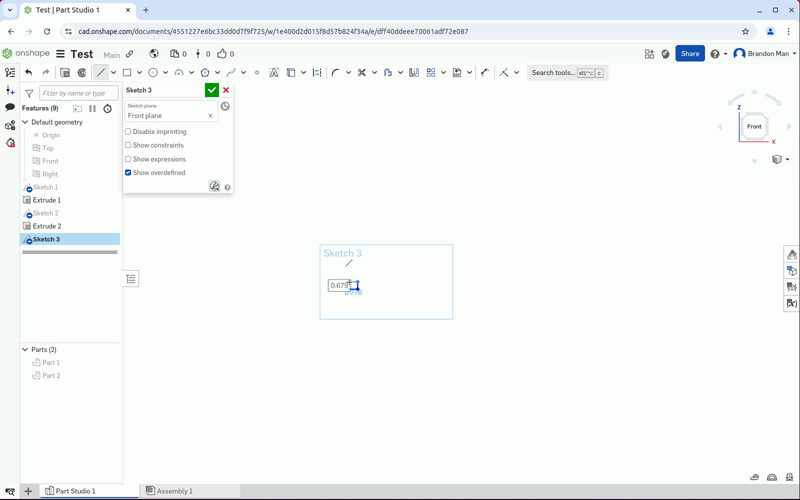
scroll(6)
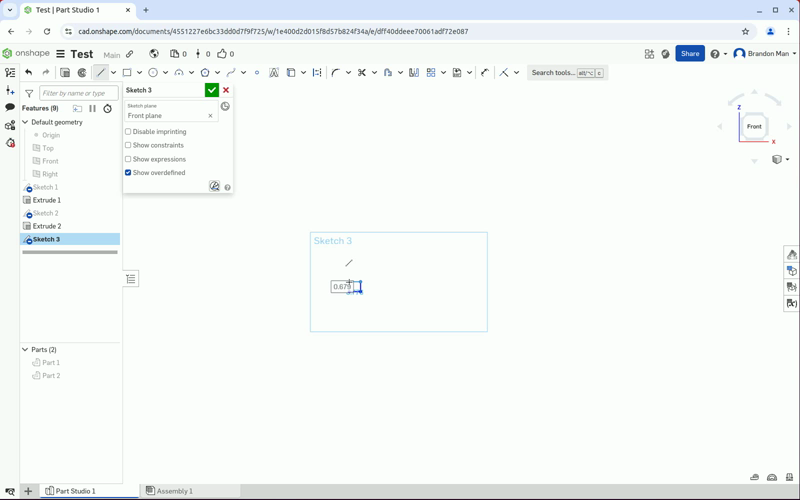
scroll(6)
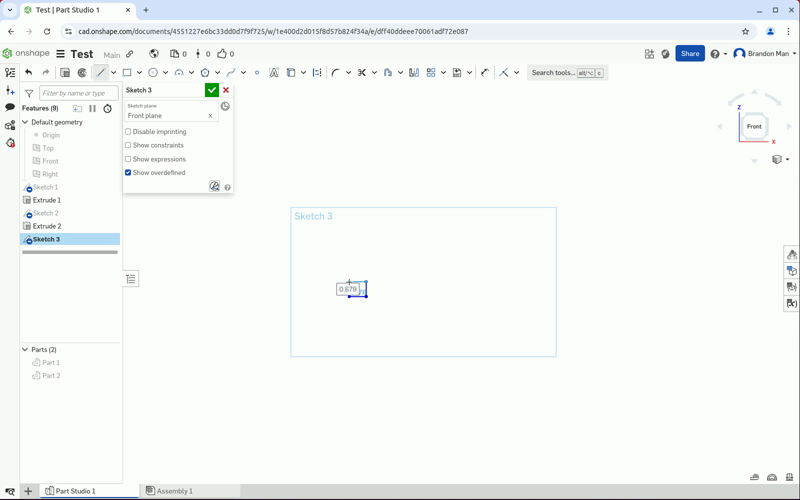
scroll(6)
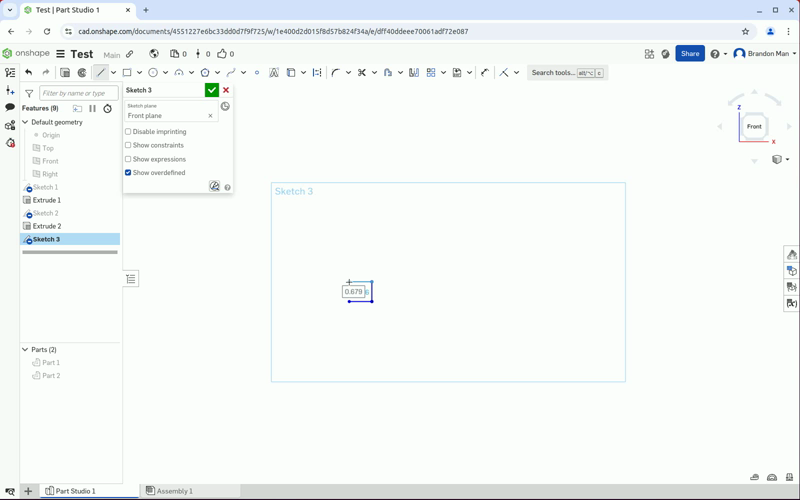
scroll(6)
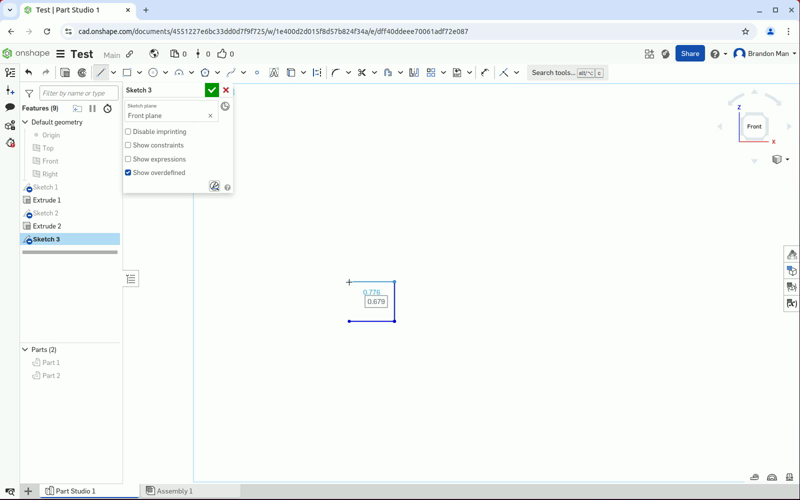
click(349, 281)
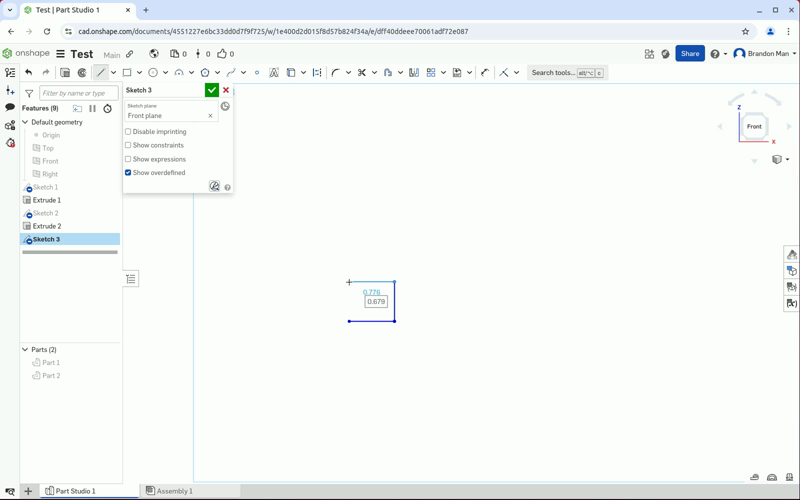
scroll(-6)
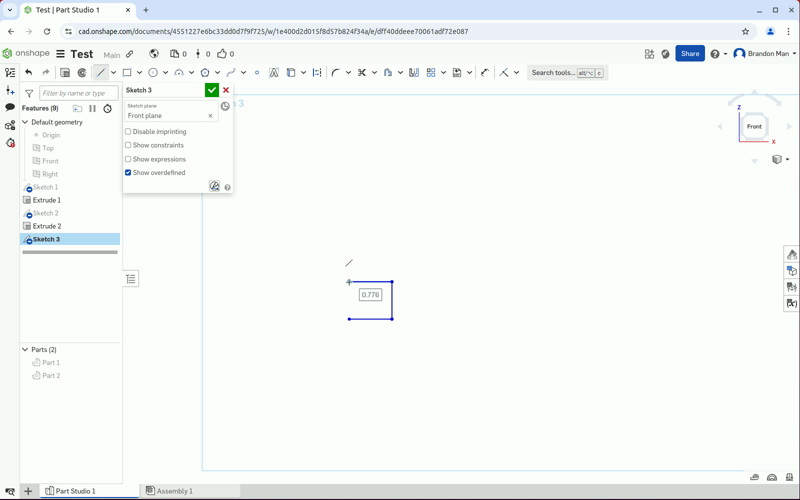
scroll(-6)
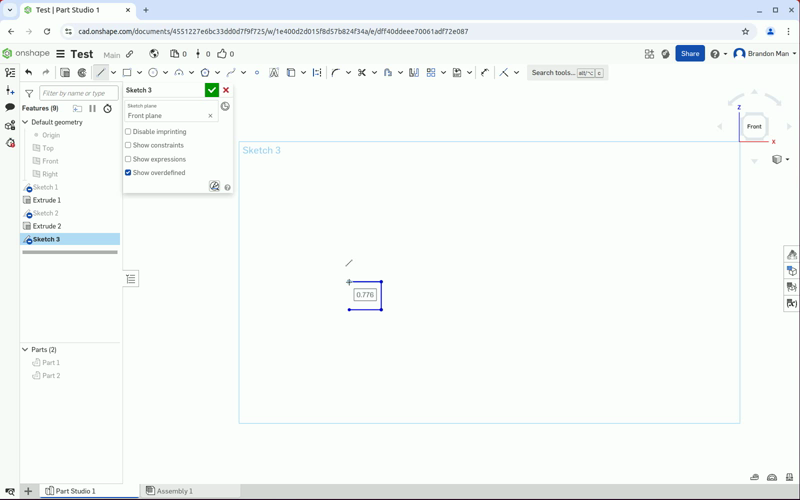
scroll(-6)
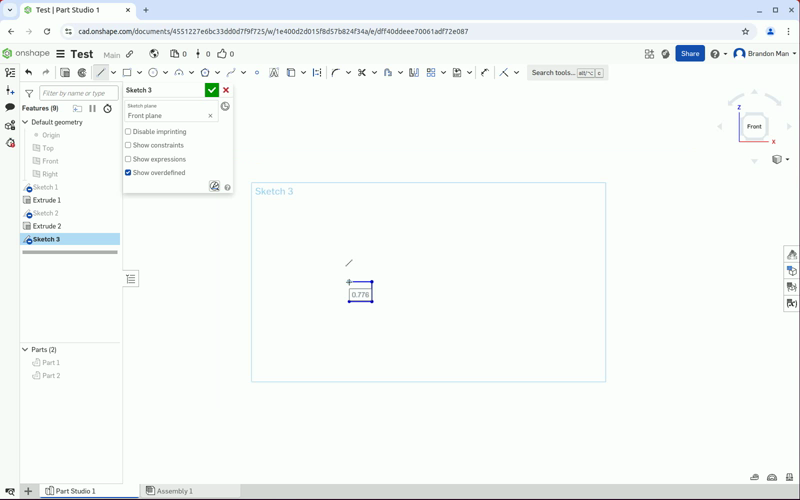
scroll(-6)
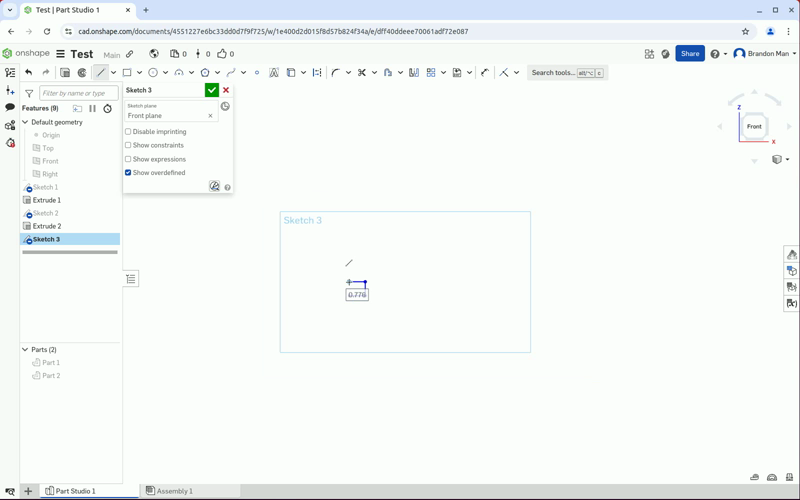
scroll(-6)
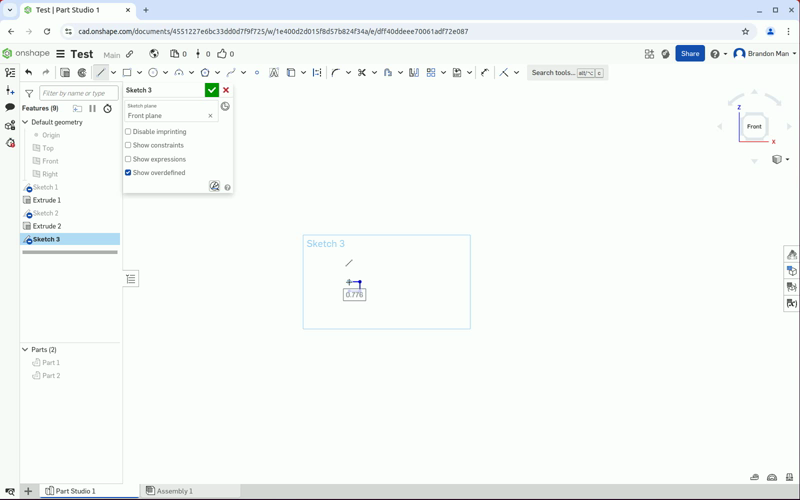
scroll(-6)
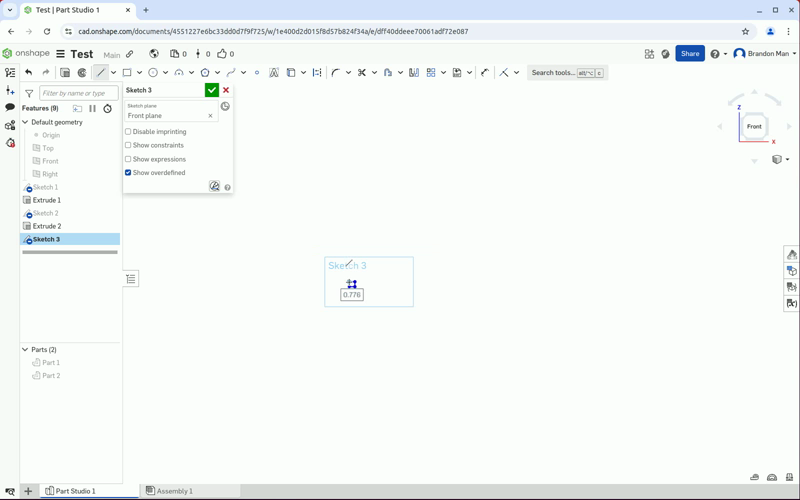
scroll(-6)
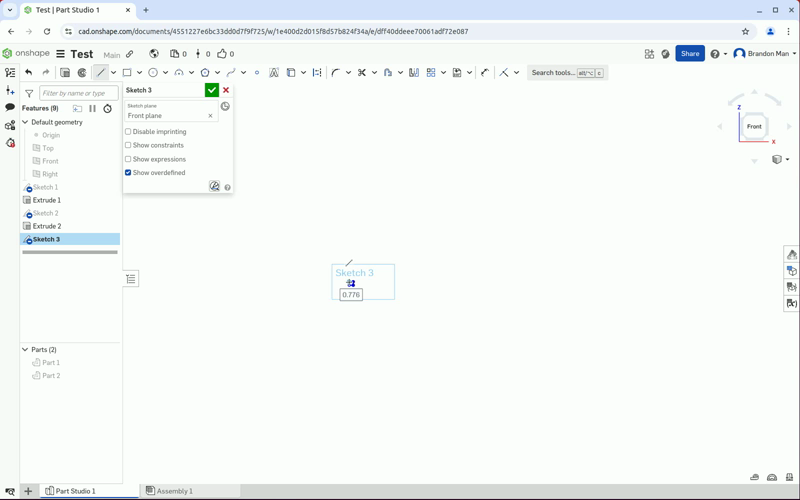
key_up(shift)
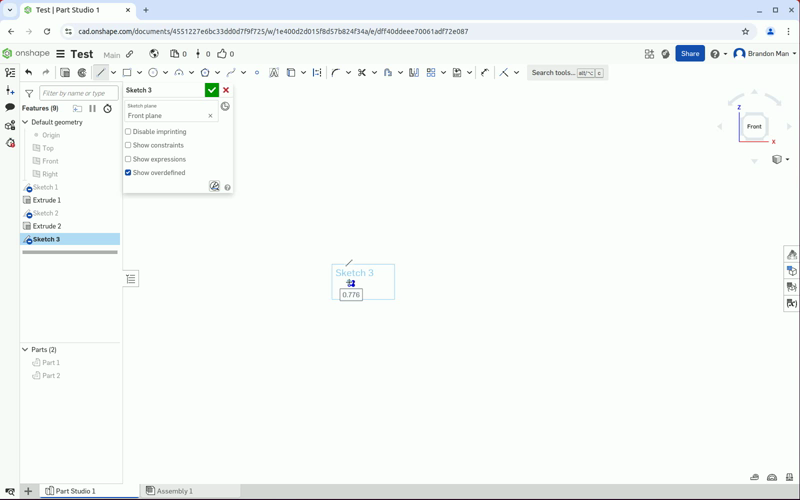
mouse_move(379, 281)
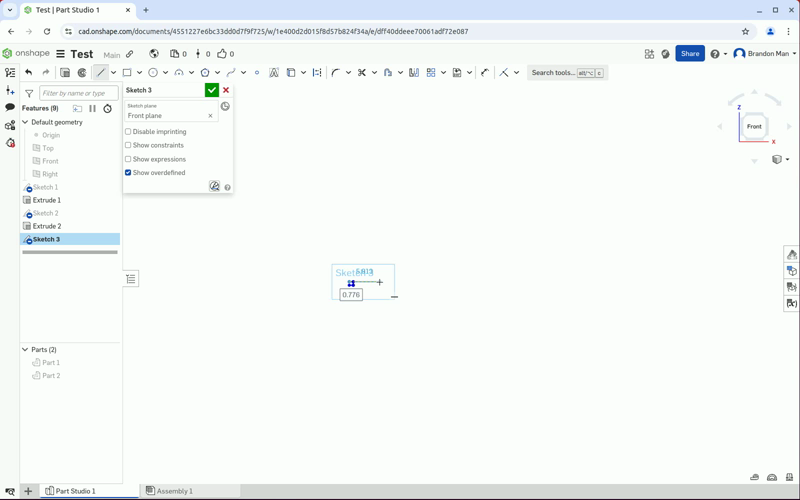
key_down(shift)
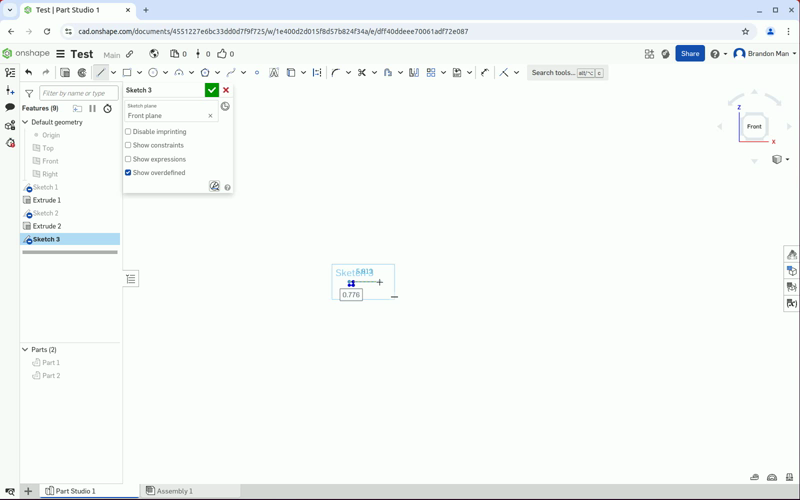
mouse_move(349, 285)
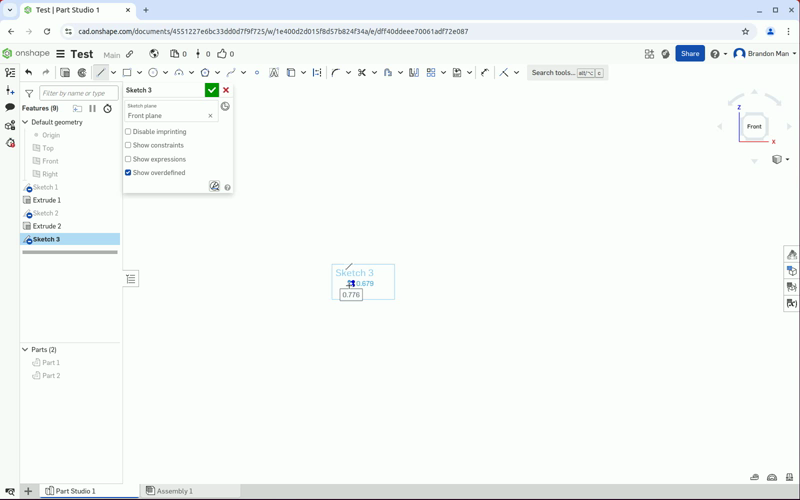
scroll(6)
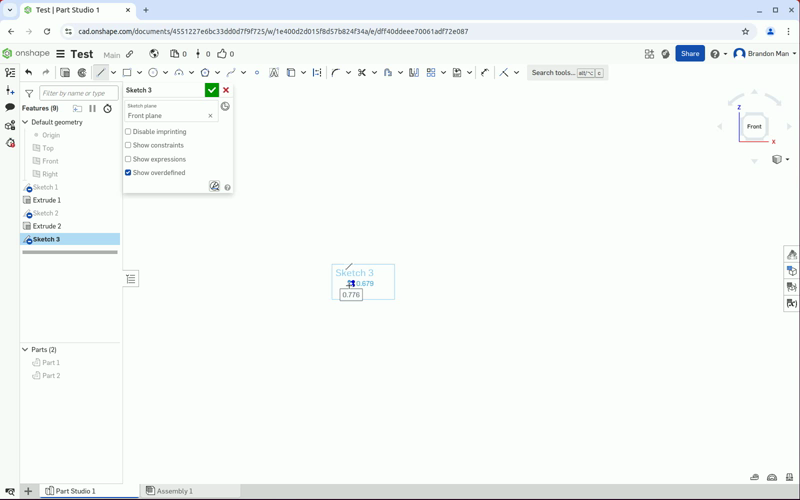
scroll(6)
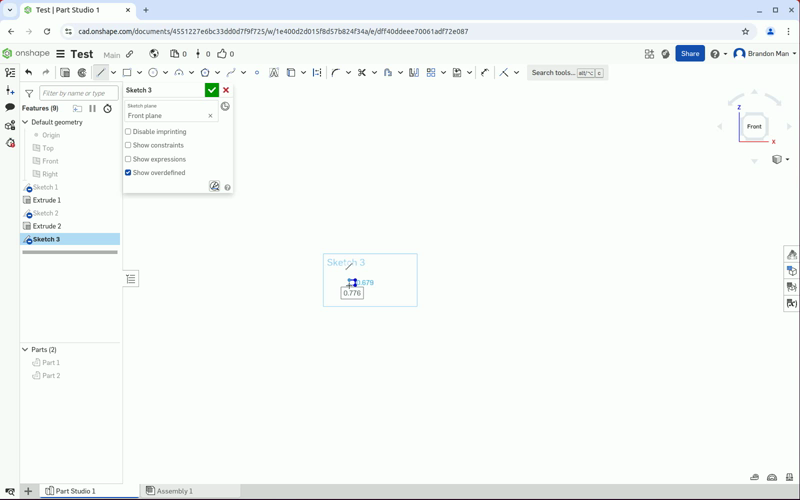
scroll(6)
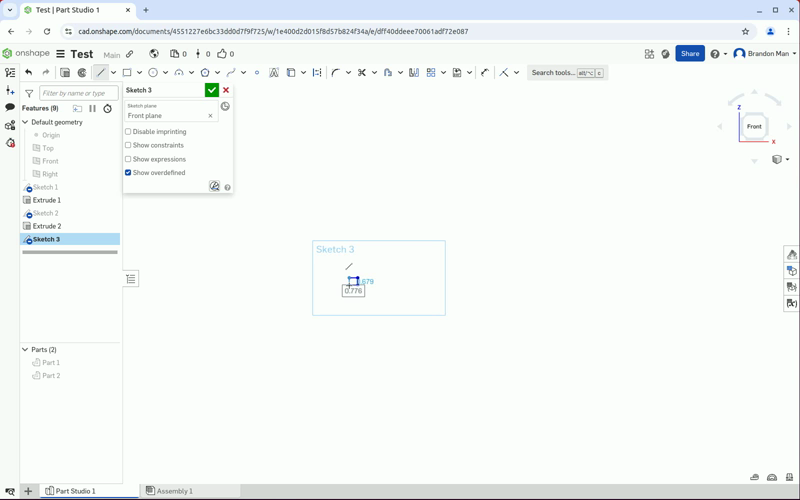
scroll(6)
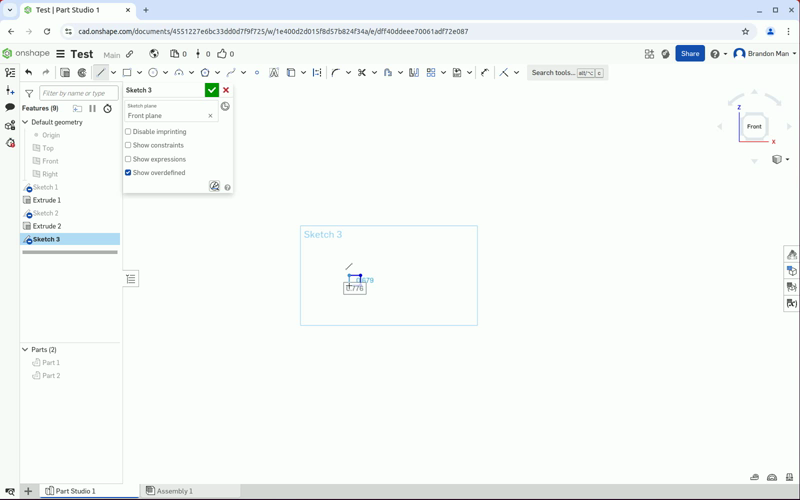
scroll(6)
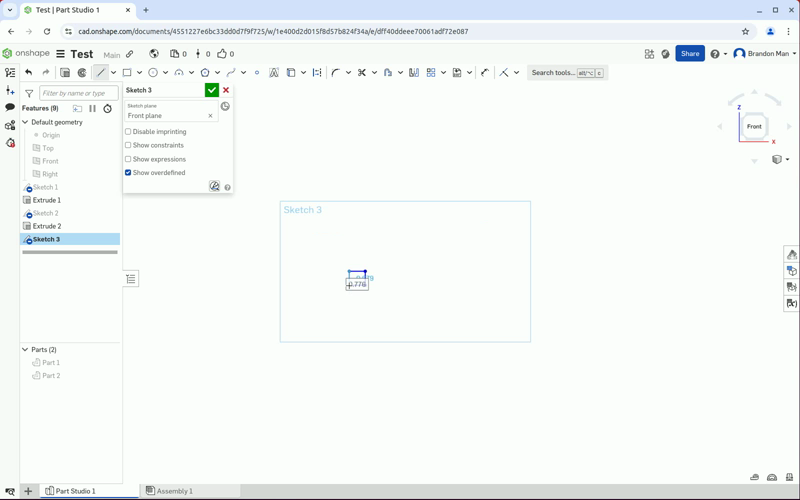
scroll(6)
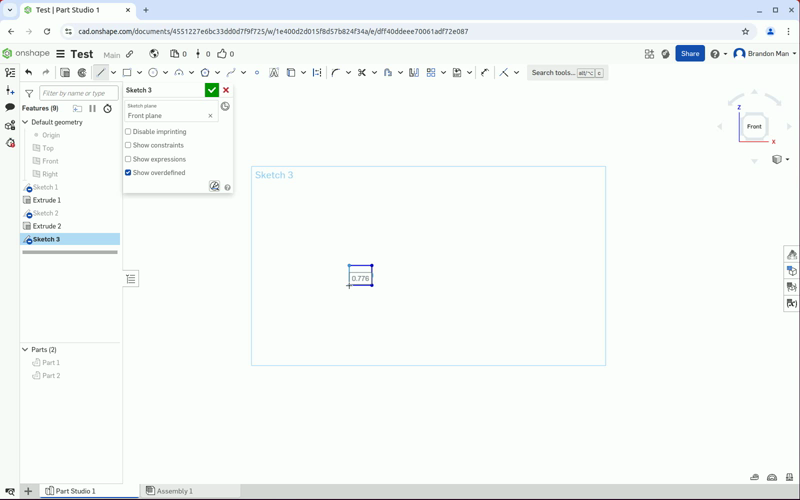
scroll(6)
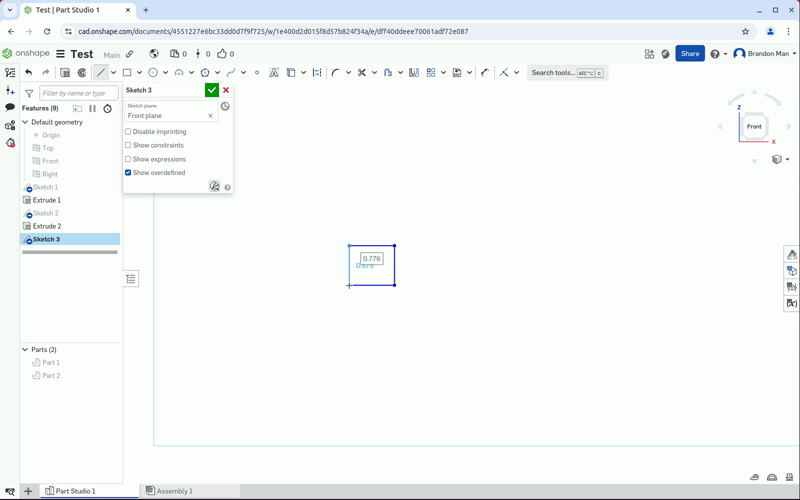
key_up(shift)
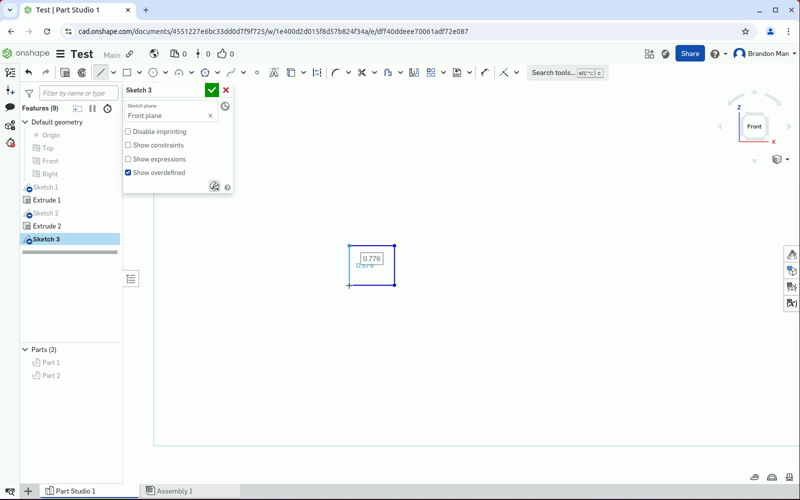
click(349, 285)
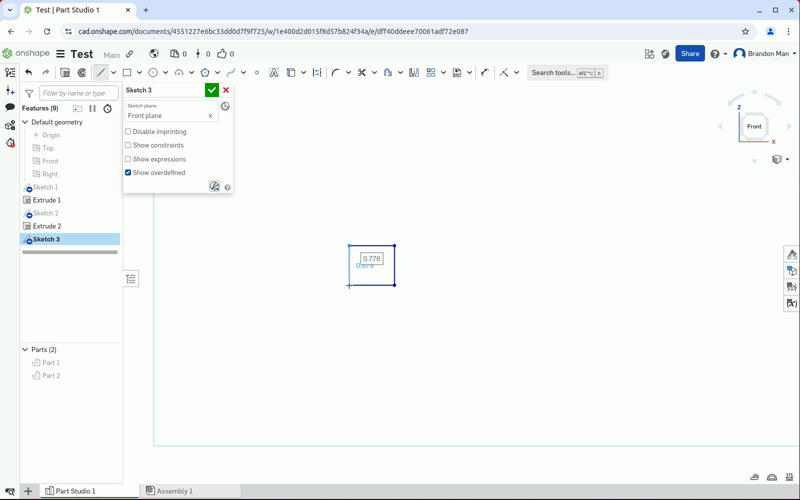
scroll(-6)
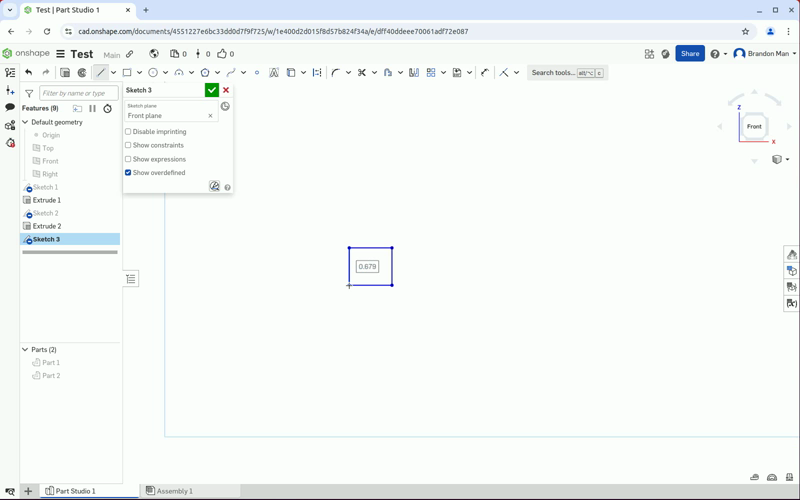
scroll(-6)
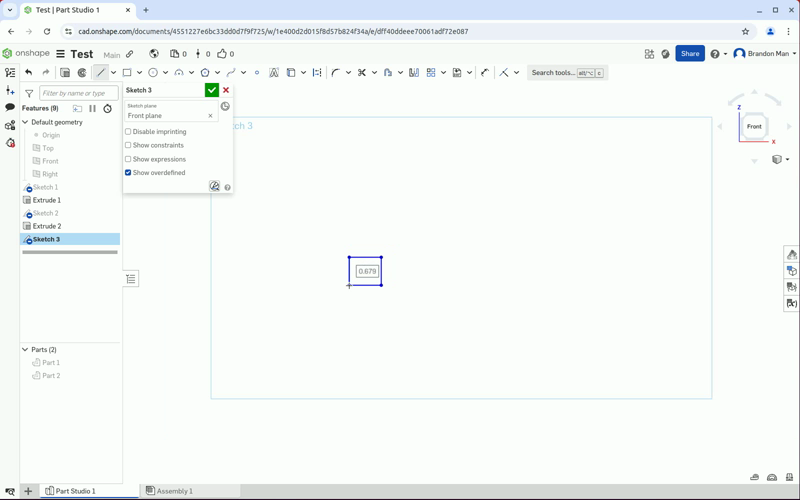
scroll(-6)
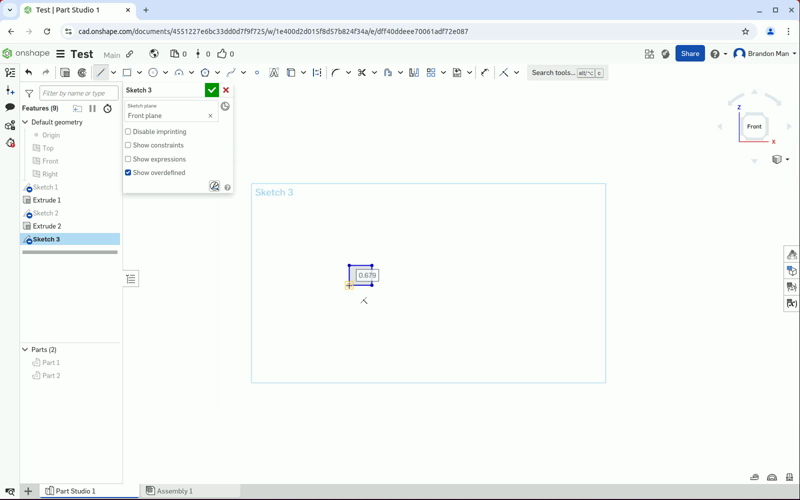
scroll(-6)
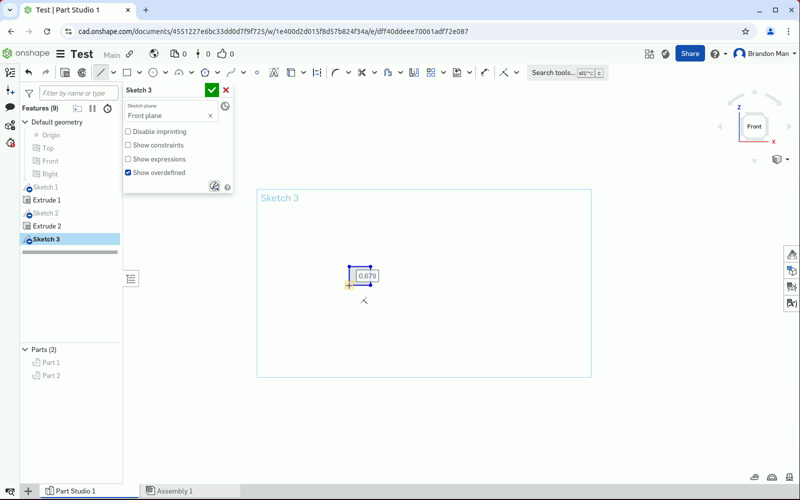
scroll(-6)
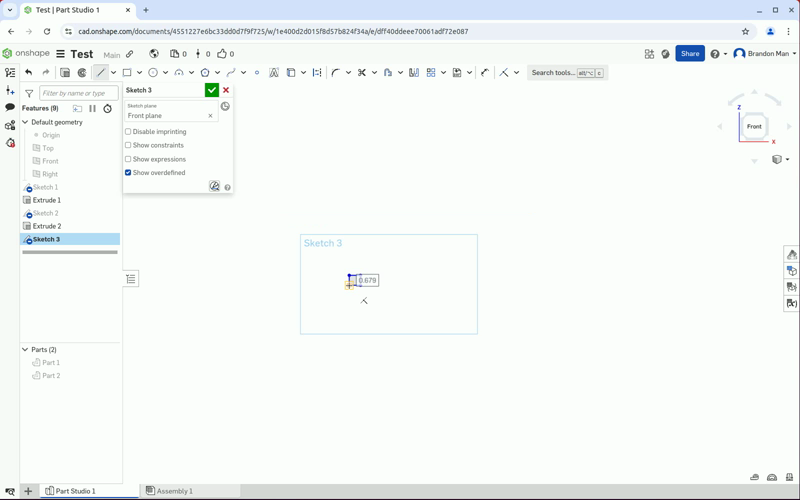
scroll(-6)
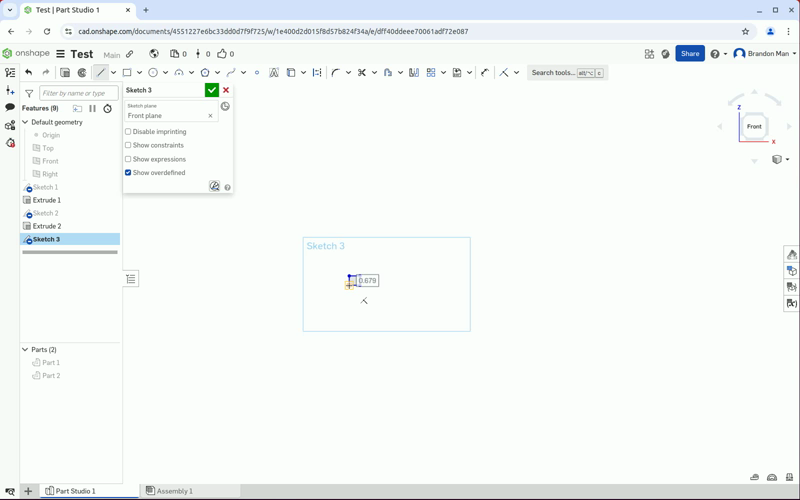
scroll(-6)
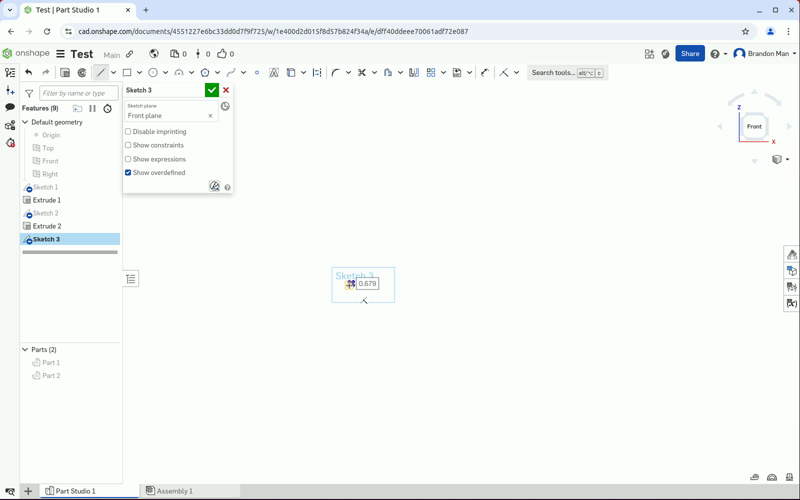
key(esc)
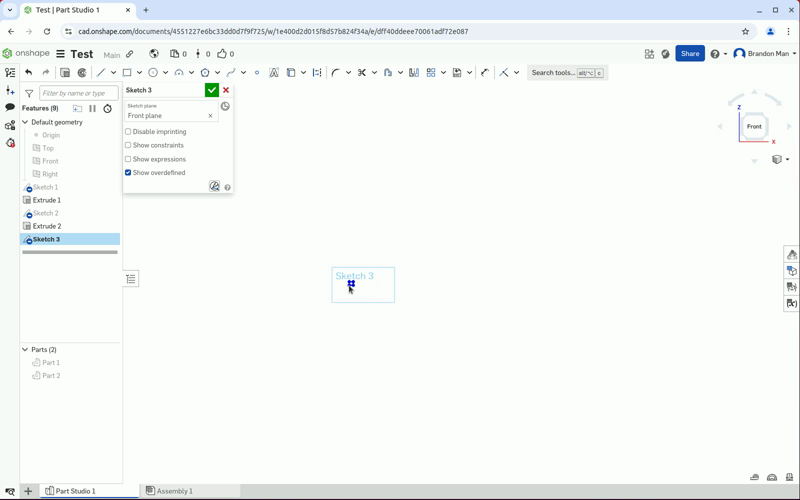
mouse_move(351, 284)
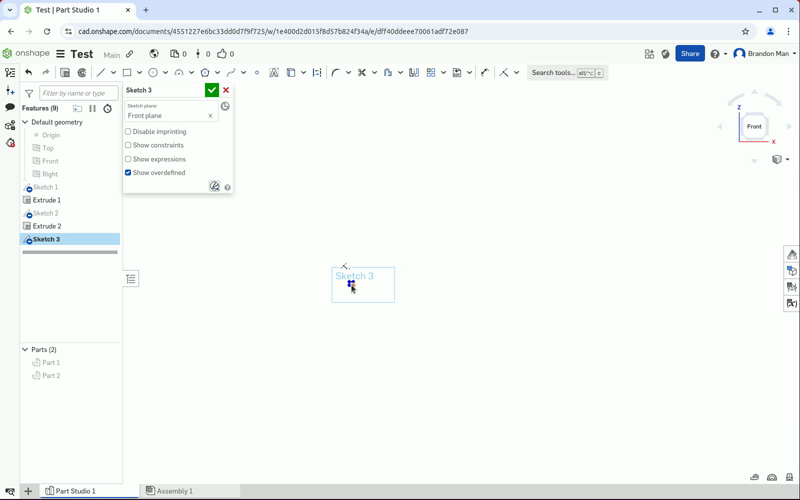
scroll(6)
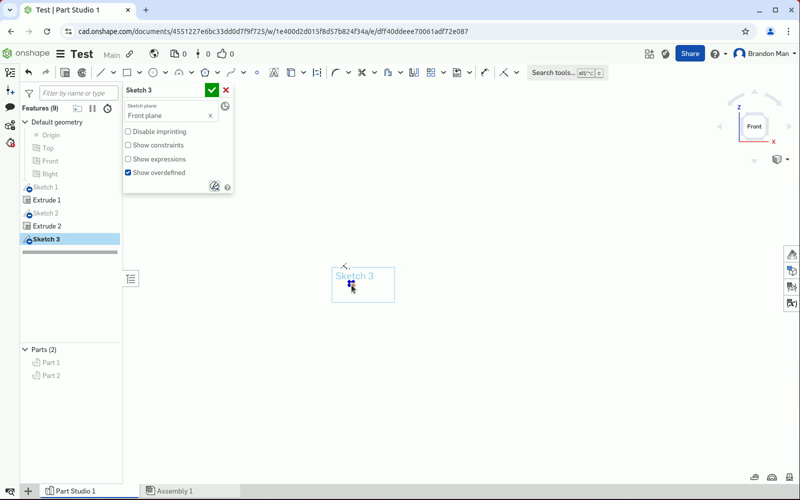
scroll(6)
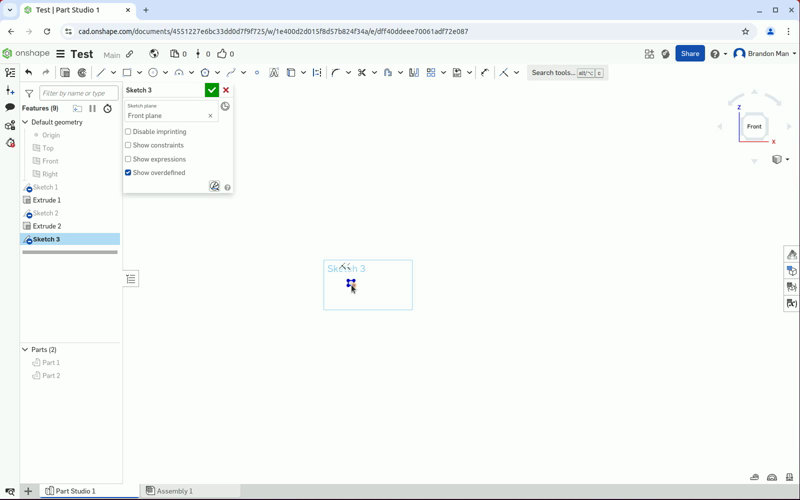
scroll(6)
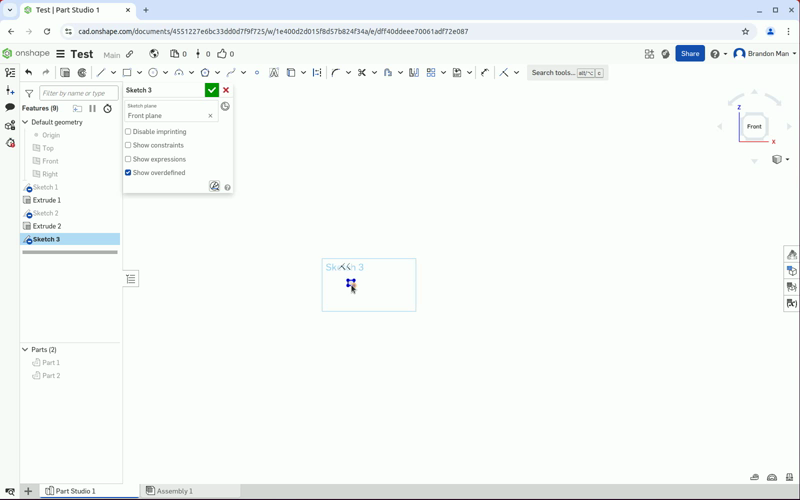
scroll(6)
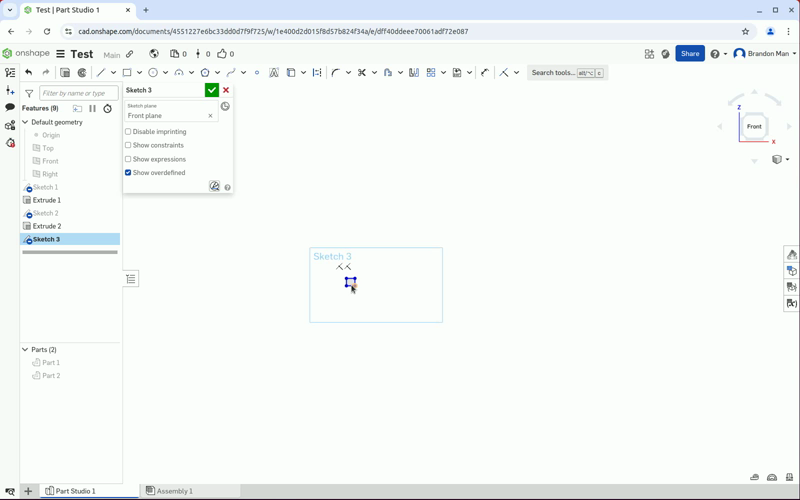
scroll(6)
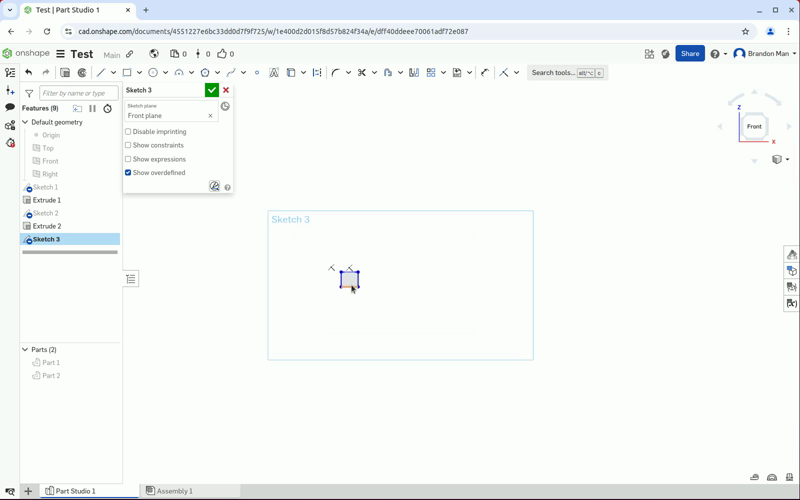
scroll(6)
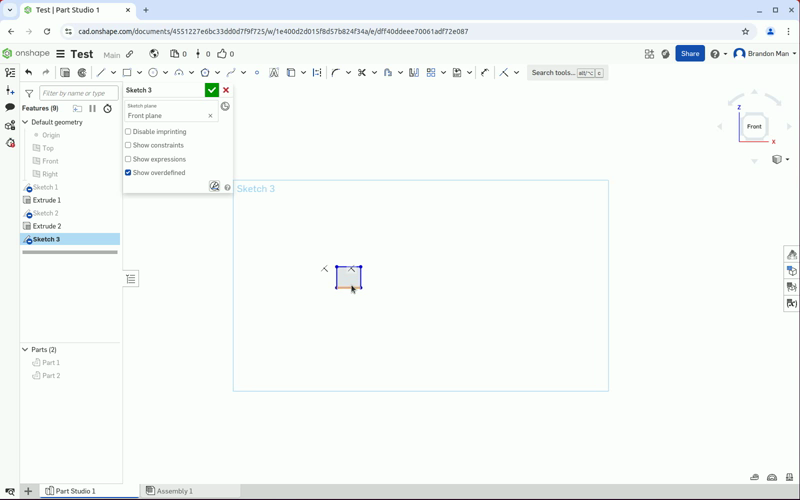
scroll(6)
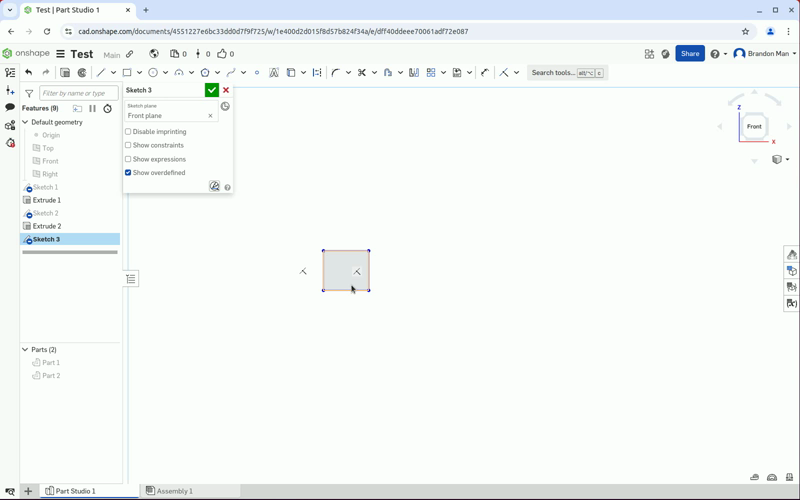
click(351, 284)
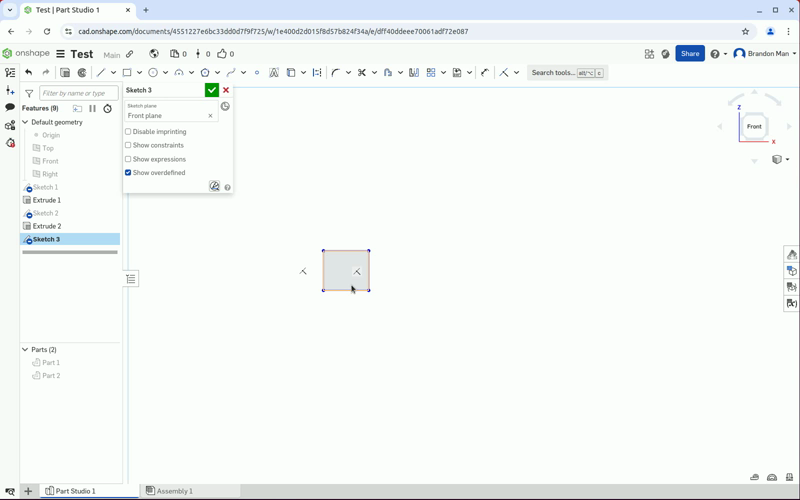
scroll(-6)
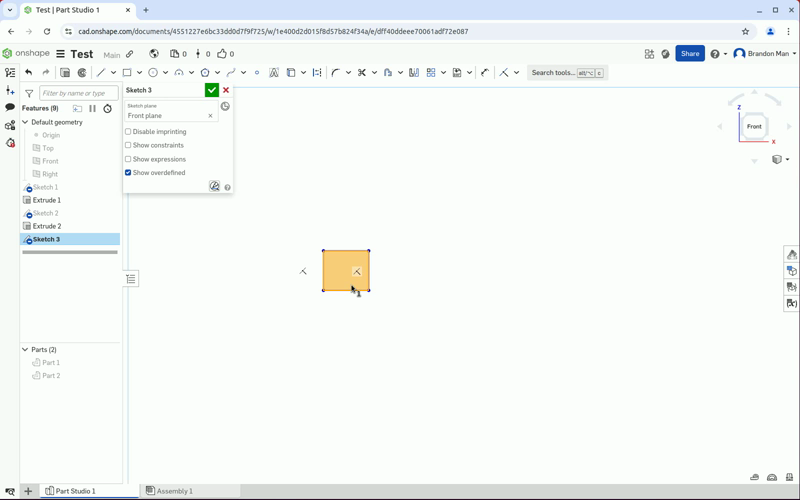
scroll(-6)
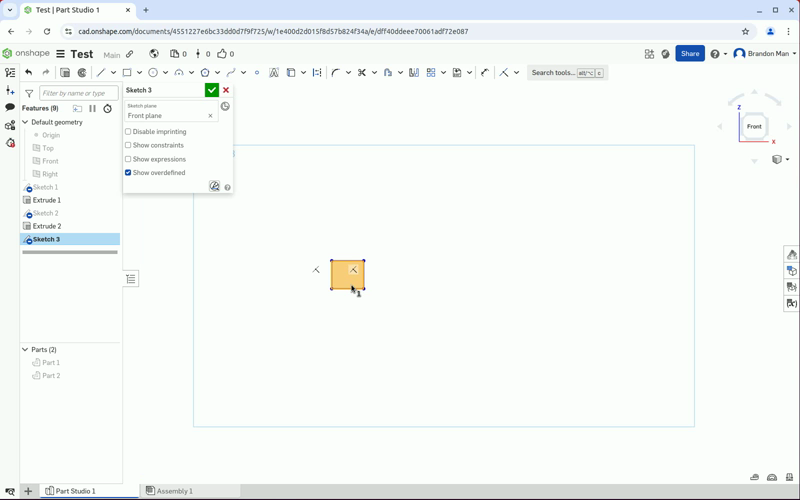
scroll(-6)
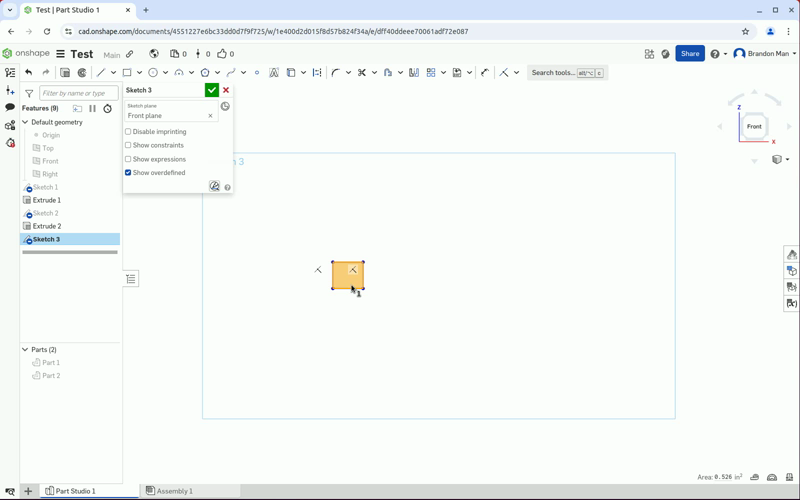
scroll(-6)
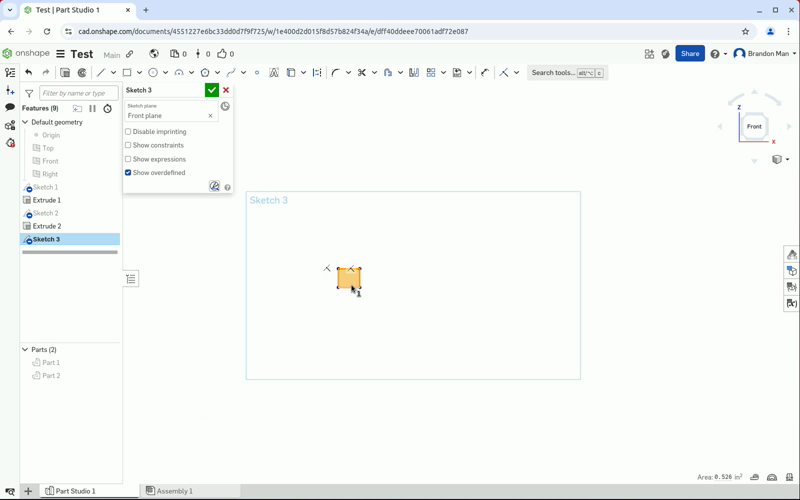
scroll(-6)
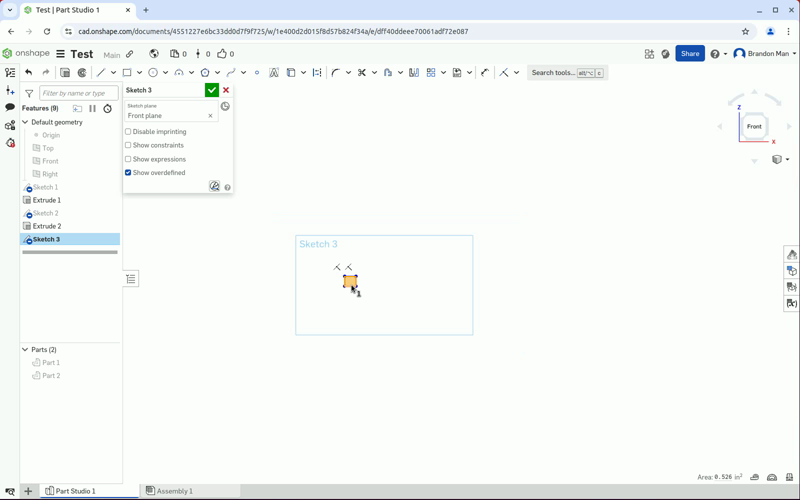
scroll(-6)
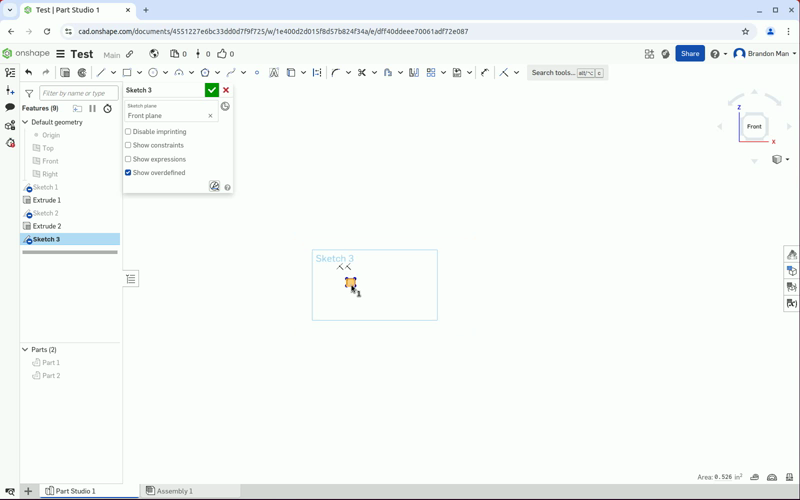
scroll(-6)
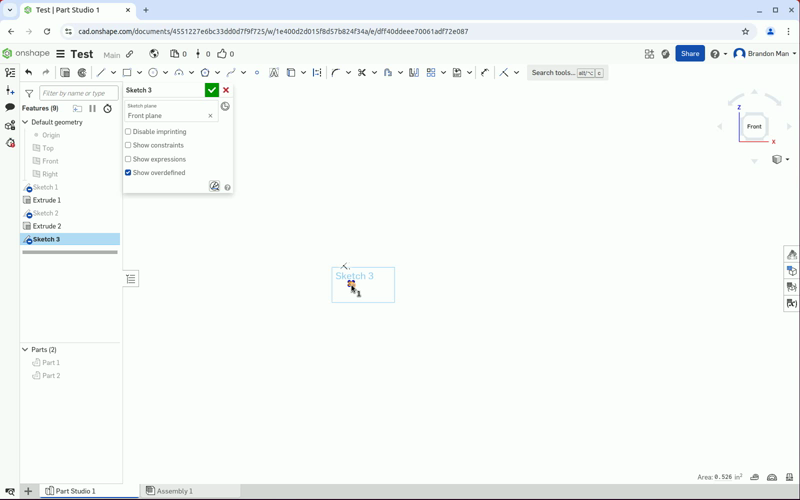
mouse_move(73, 352)
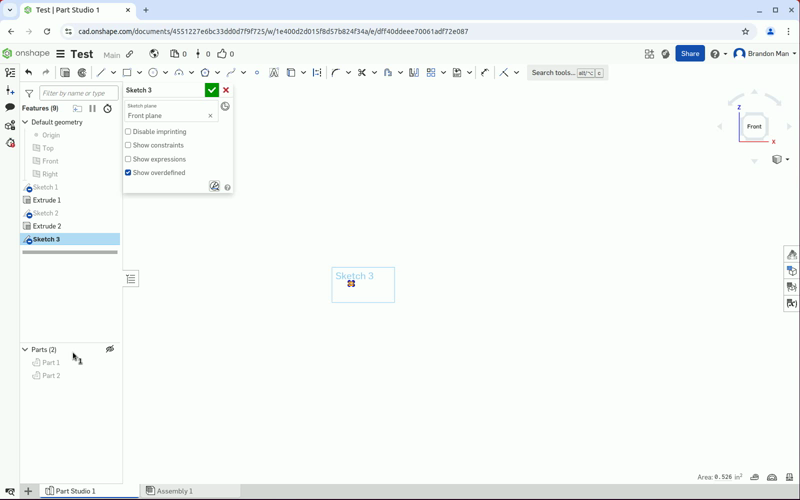
key(shift+y)
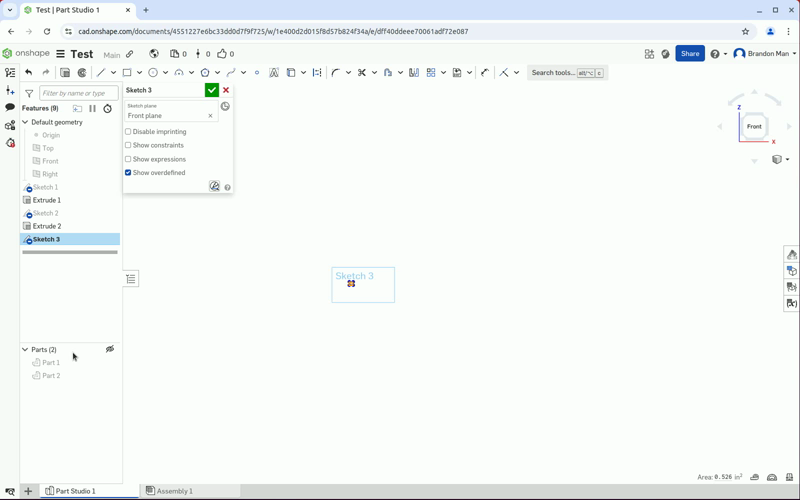
key(shift+e)
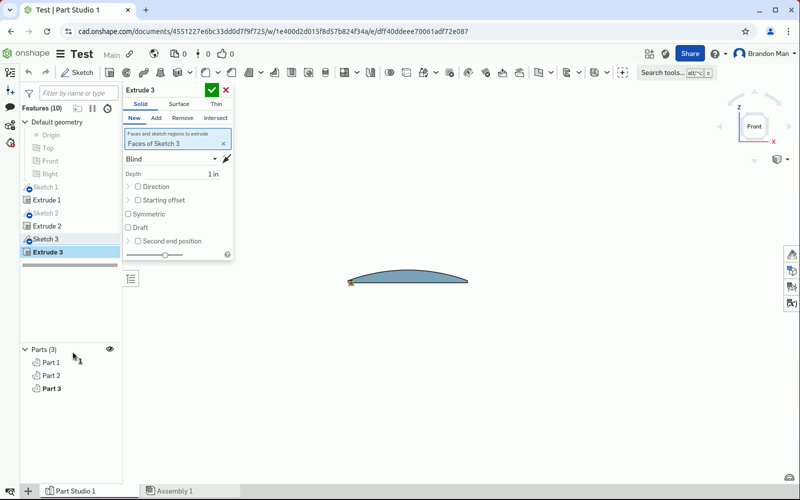
mouse_move(143, 106)
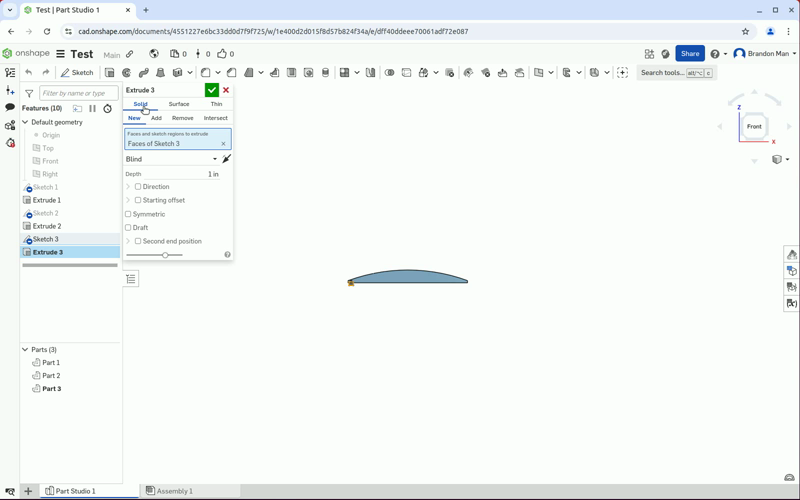
click(143, 106)
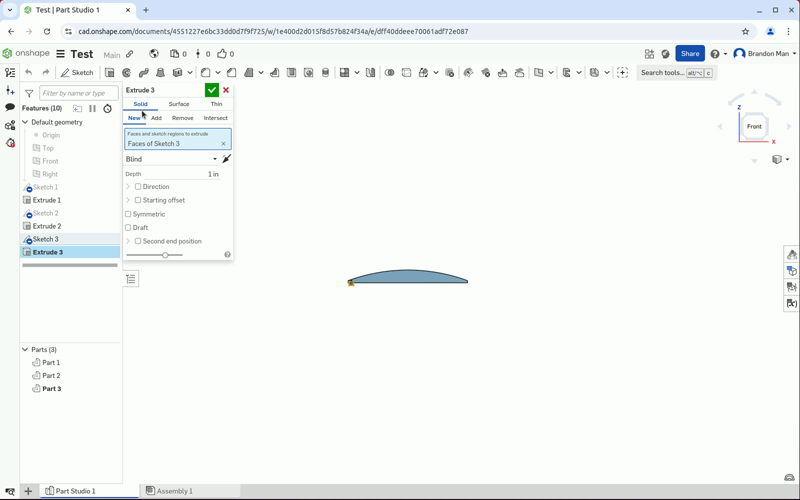
mouse_move(137, 120)
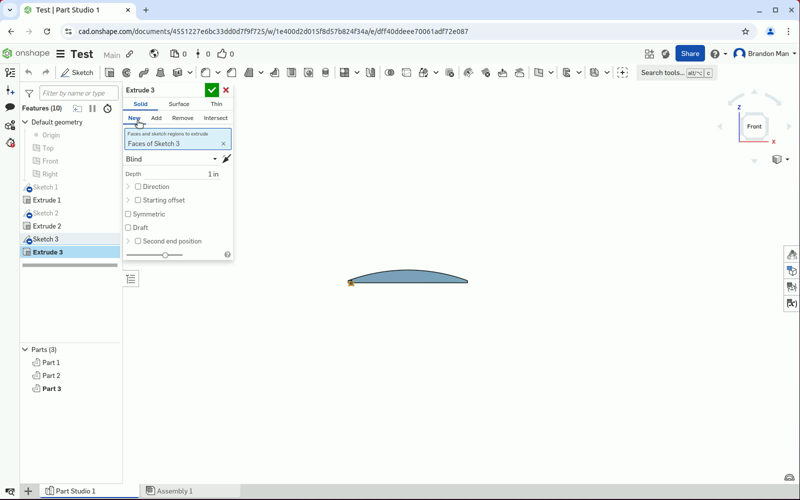
click(137, 120)
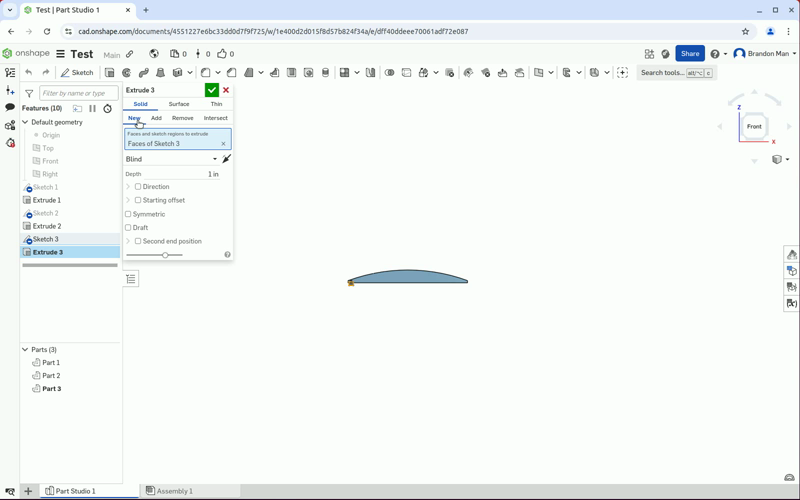
key(tab, 4)
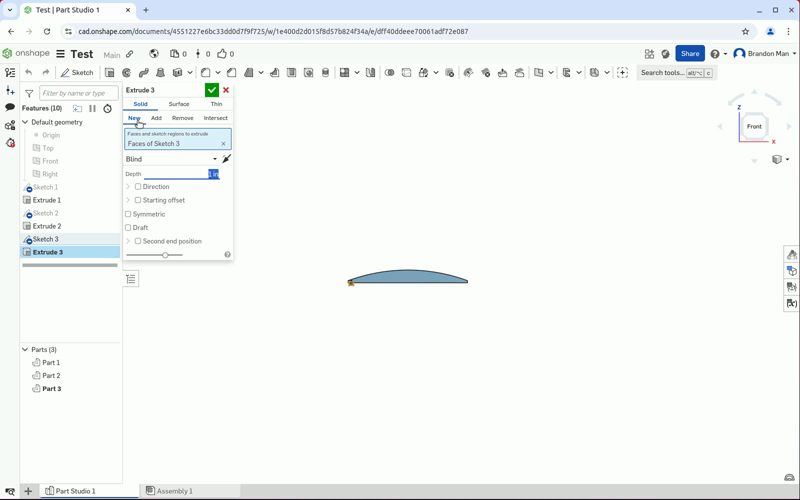
text(2.889)
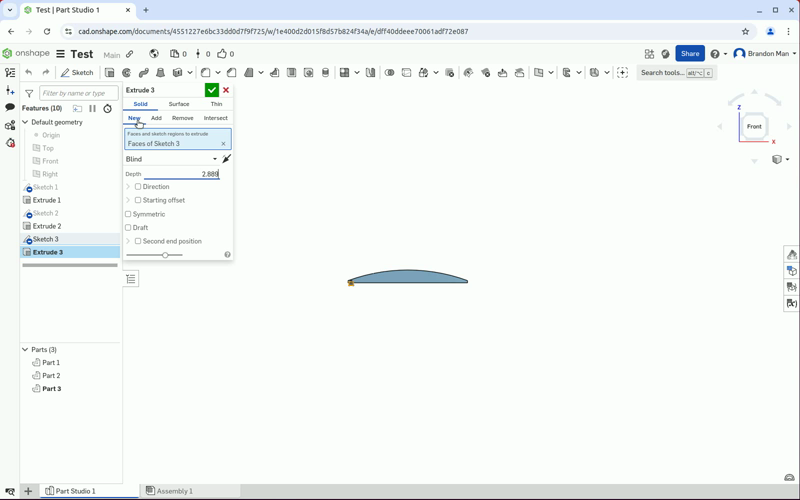
key(enter)
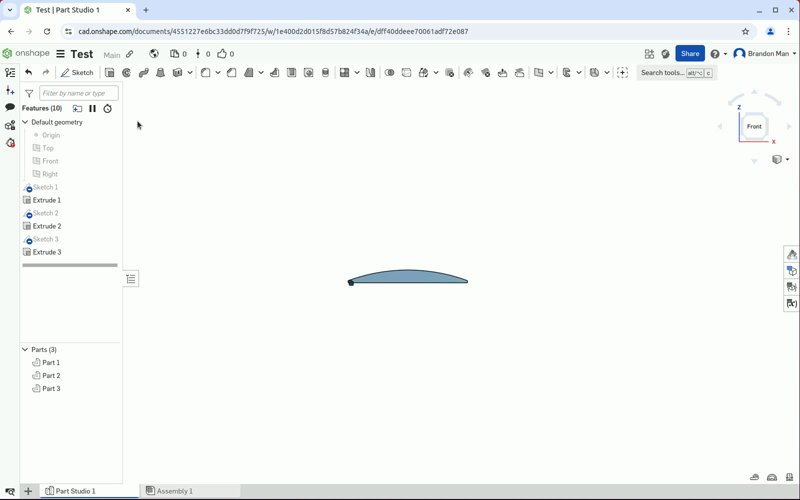
key(shift+h)
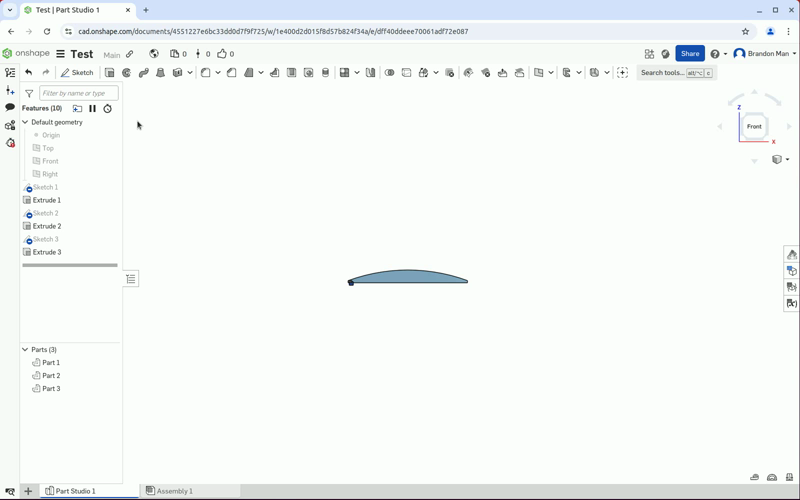
key(shift+h)
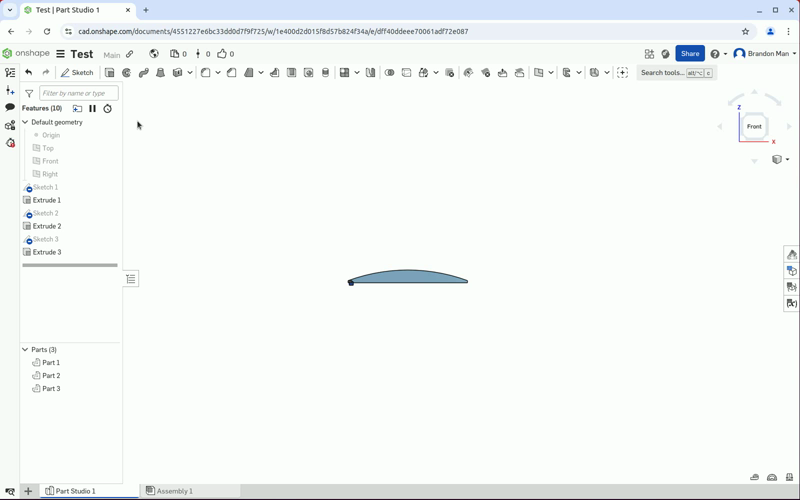
mouse_move(73, 189)
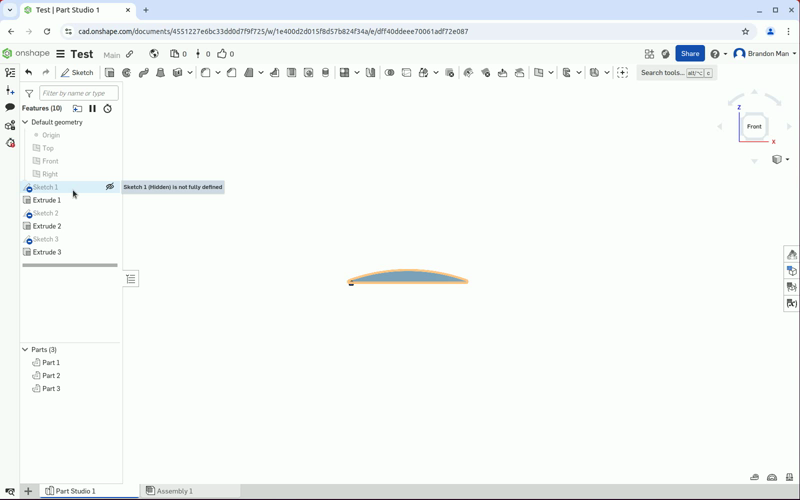
click(73, 189)
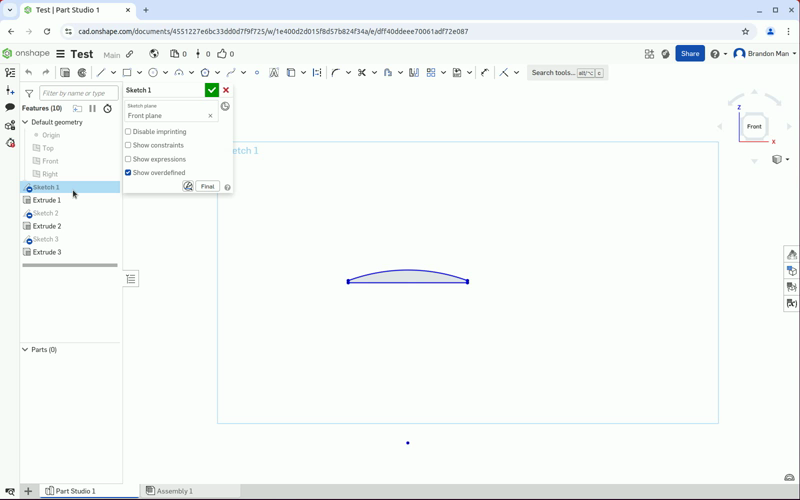
mouse_move(229, 92)
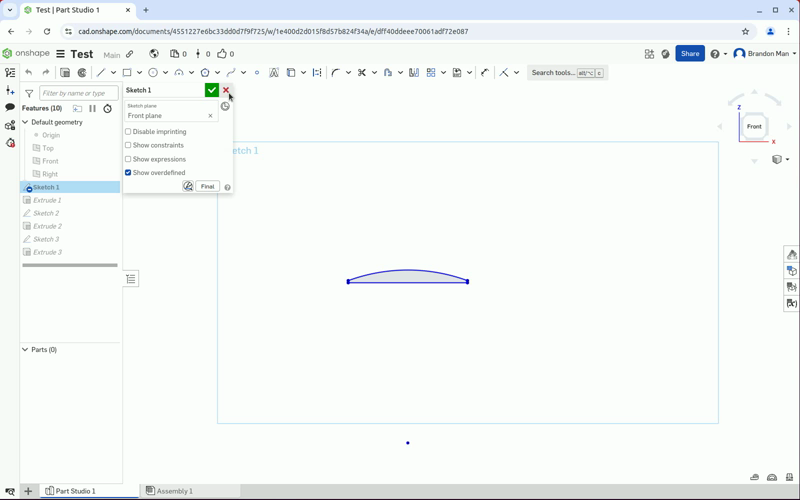
click(229, 92)
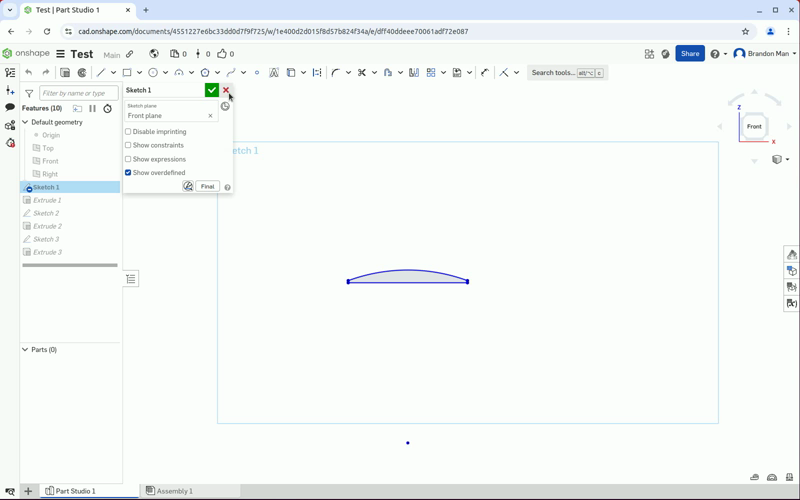
key(shift+s)
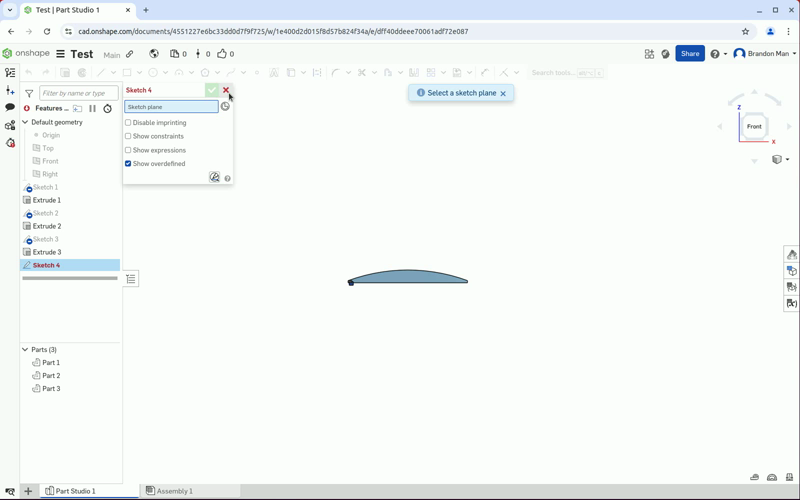
mouse_move(73, 163)
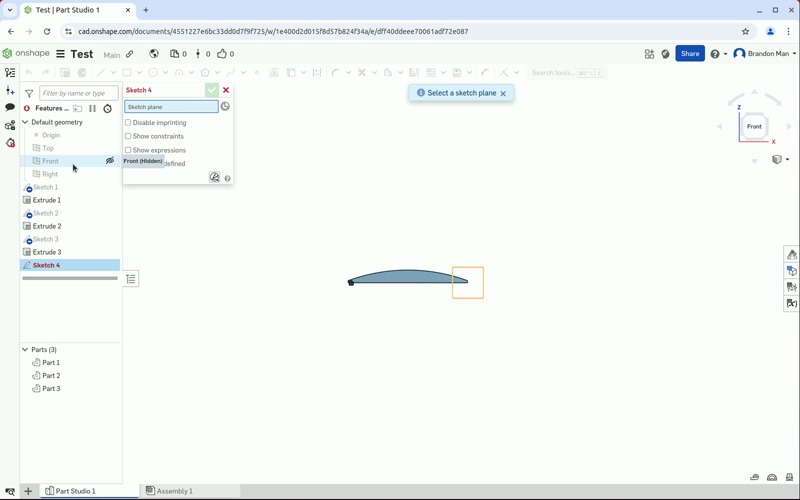
click(73, 163)
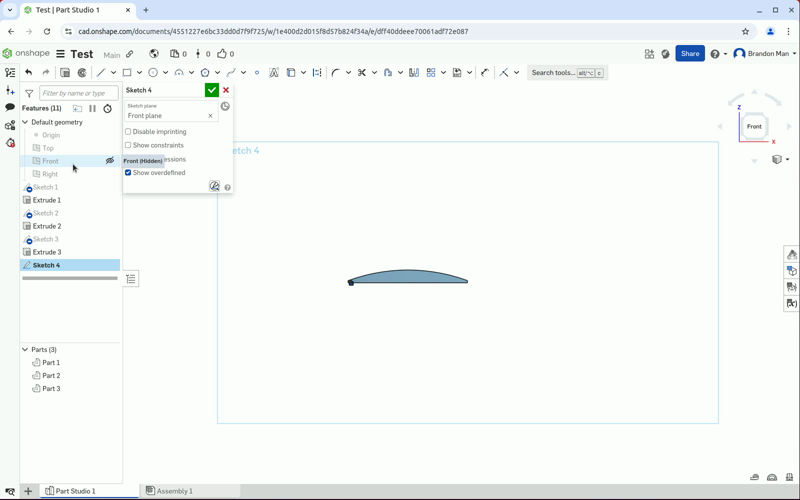
mouse_move(73, 352)
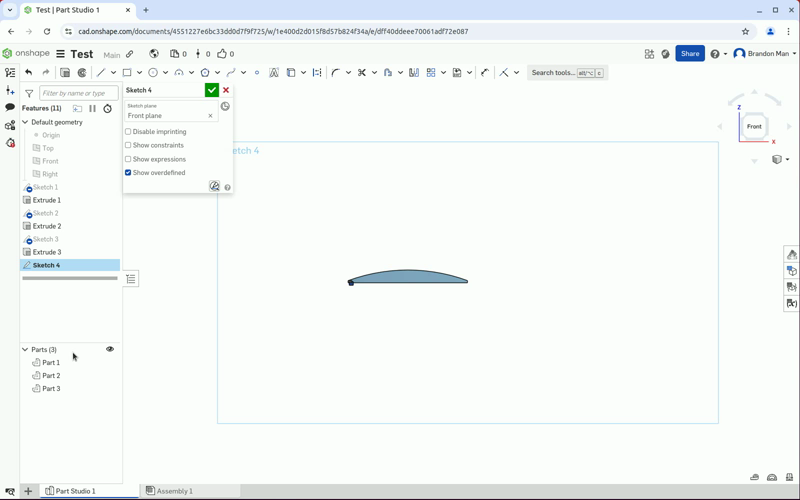
key(y)
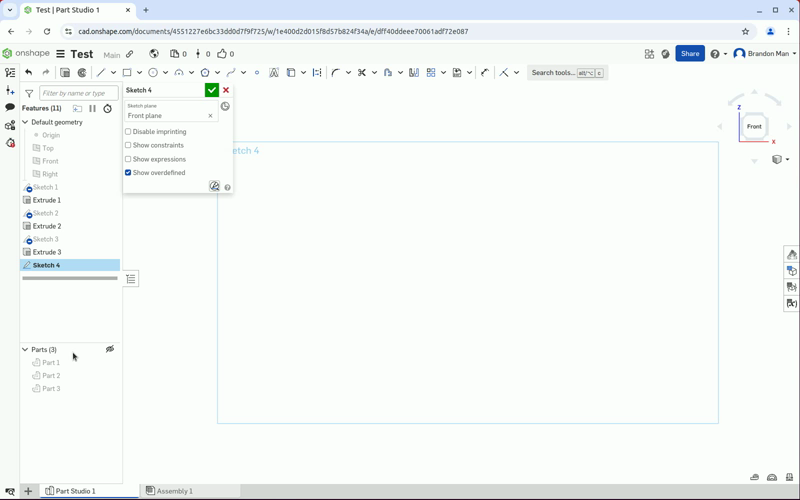
key(l)
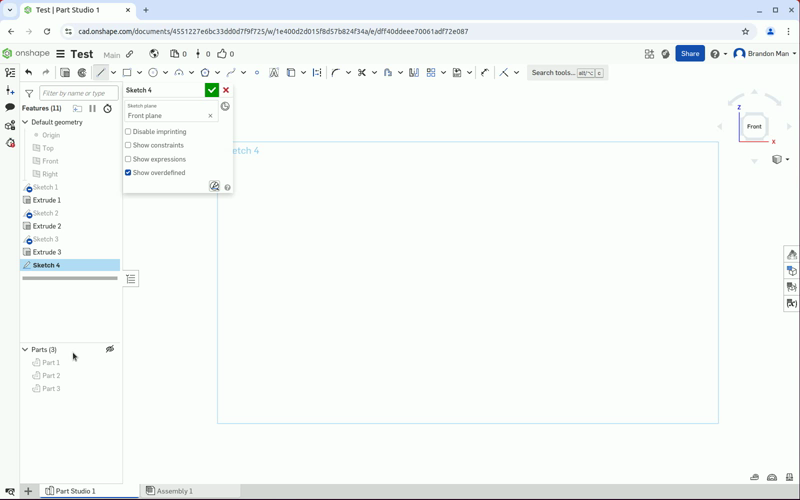
key_down(shift)
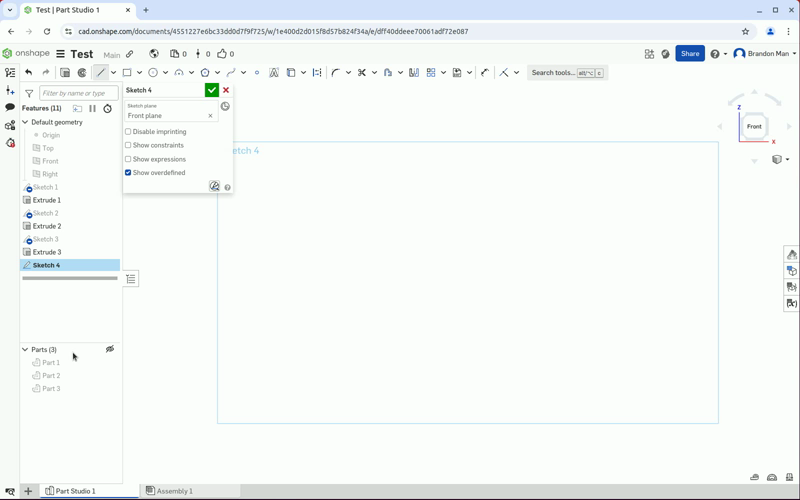
mouse_move(458, 285)
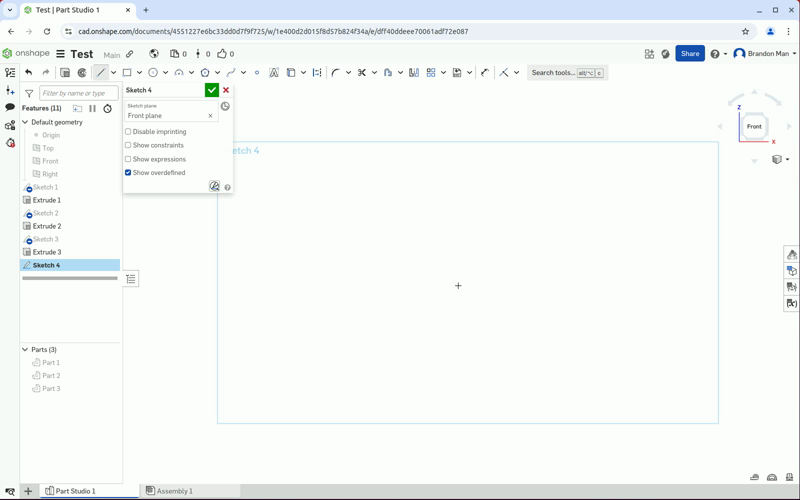
click(458, 285)
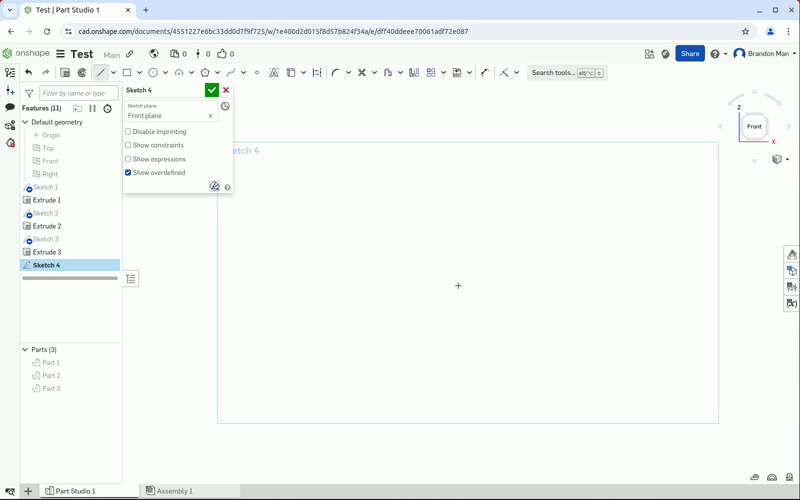
key_up(shift)
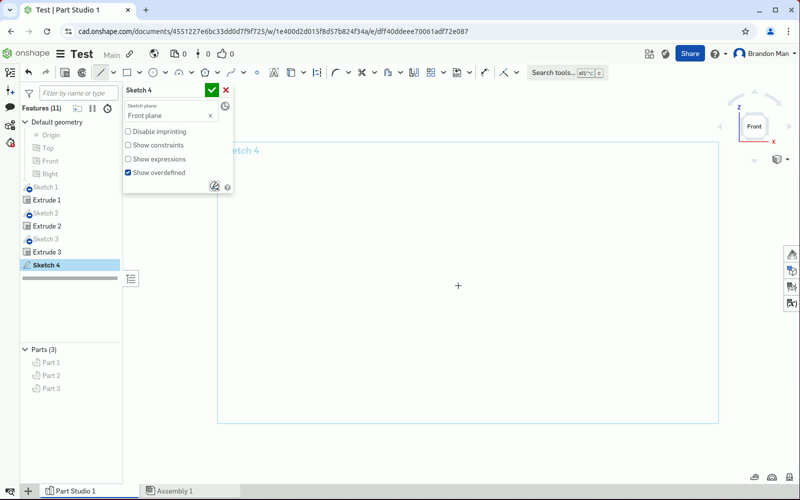
key_down(shift)
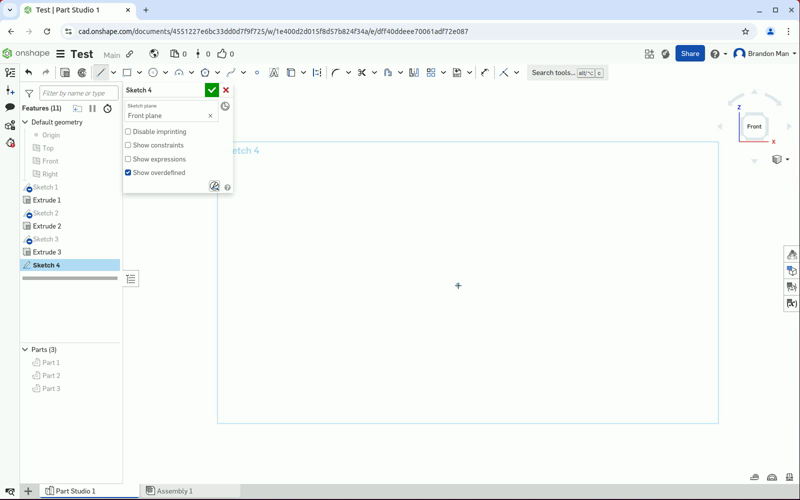
mouse_move(488, 285)
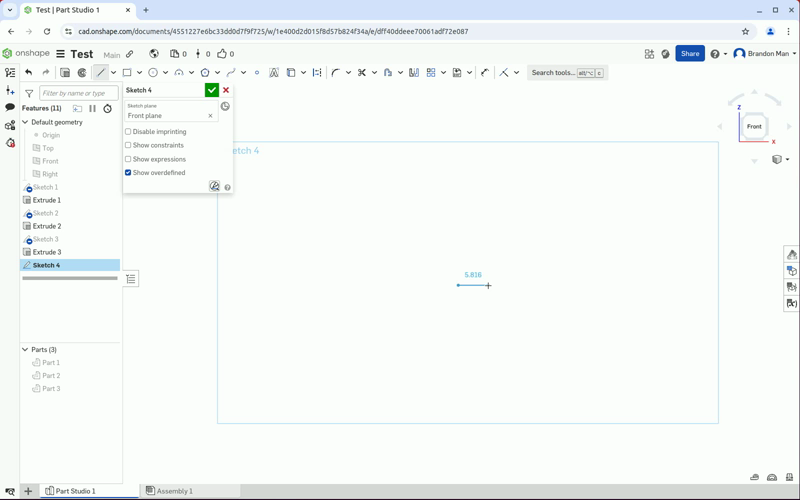
mouse_move(461, 285)
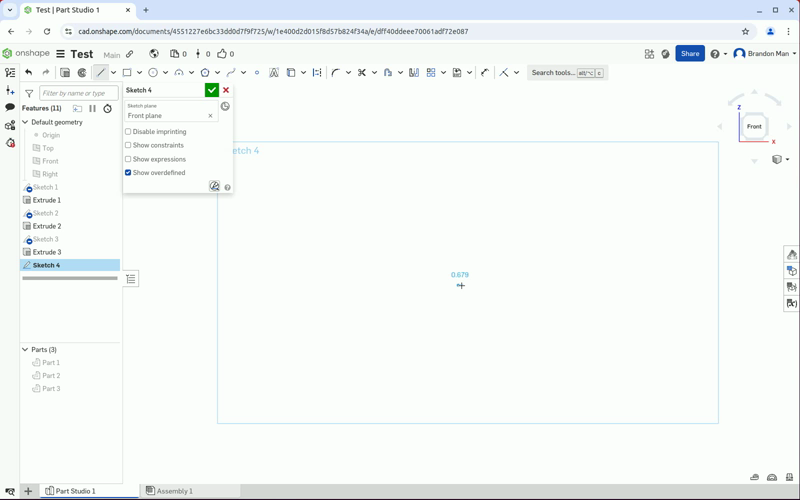
scroll(6)
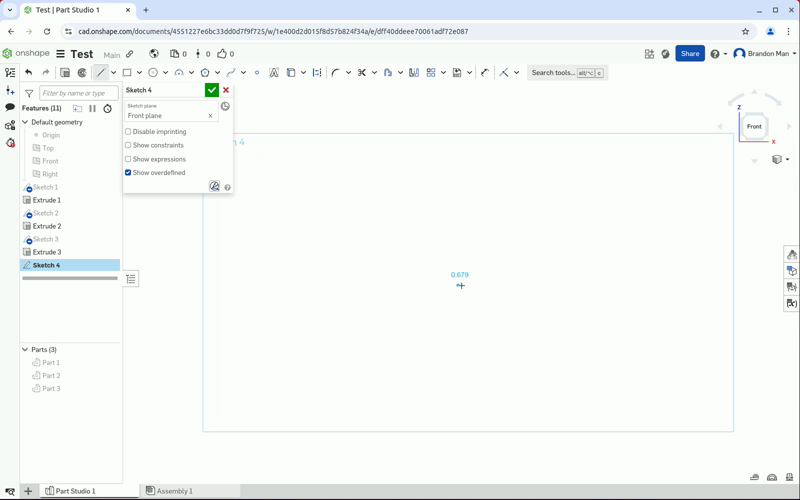
scroll(6)
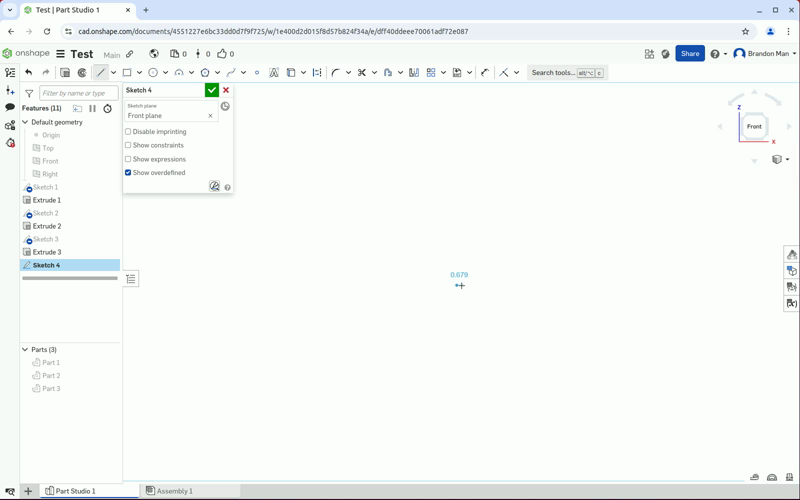
scroll(6)
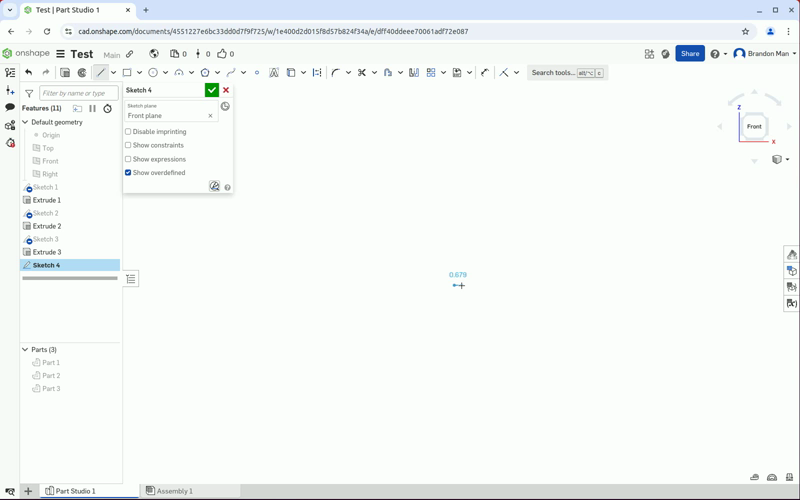
scroll(6)
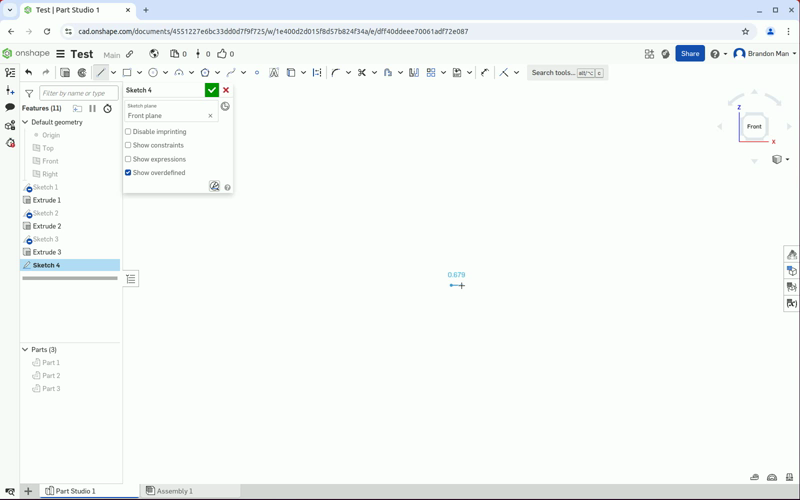
scroll(6)
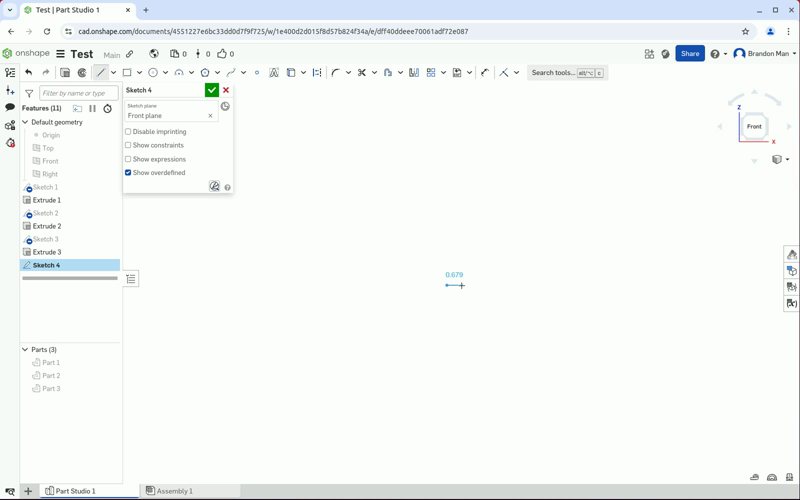
scroll(6)
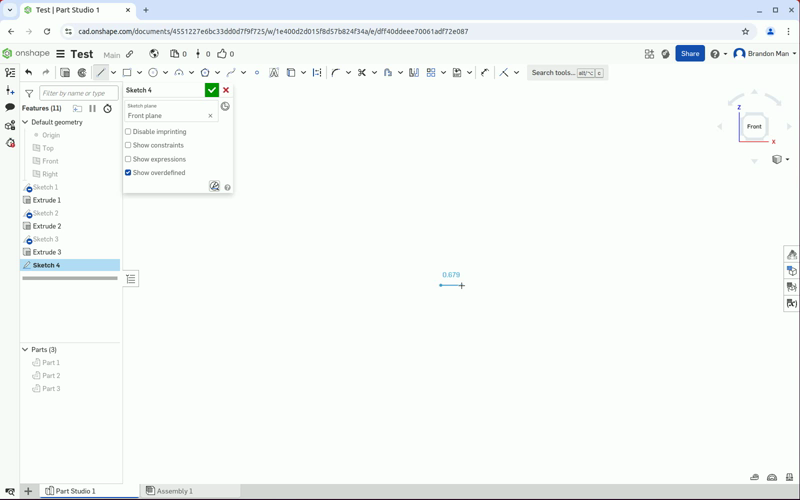
scroll(6)
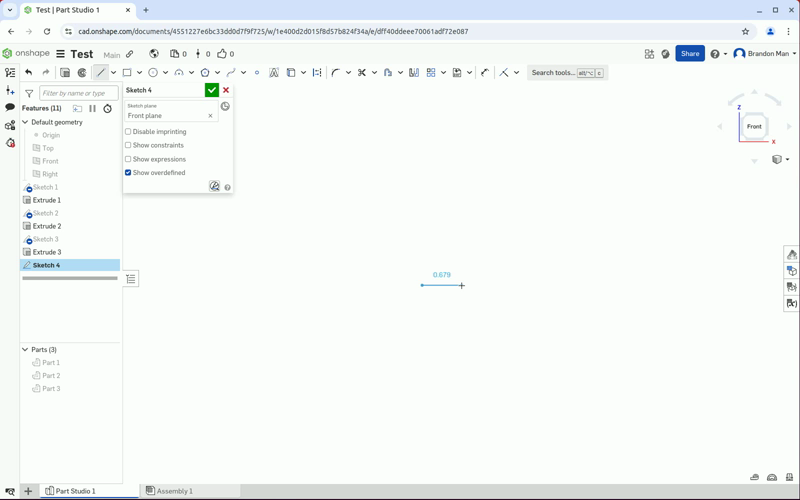
click(461, 285)
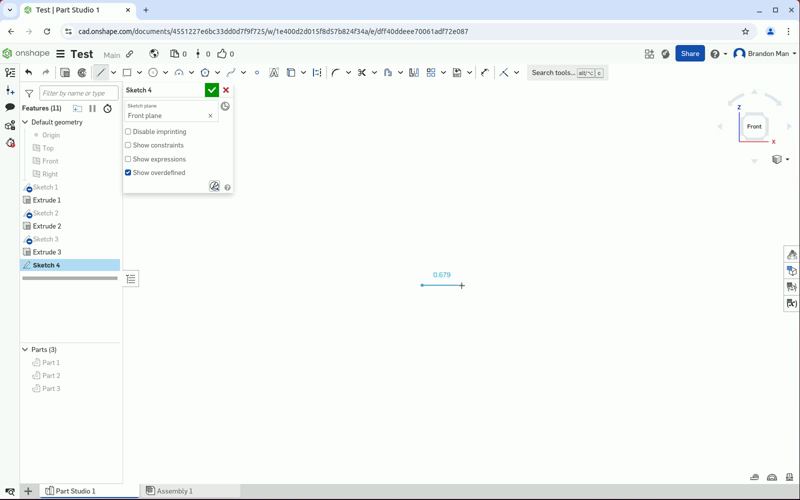
scroll(-6)
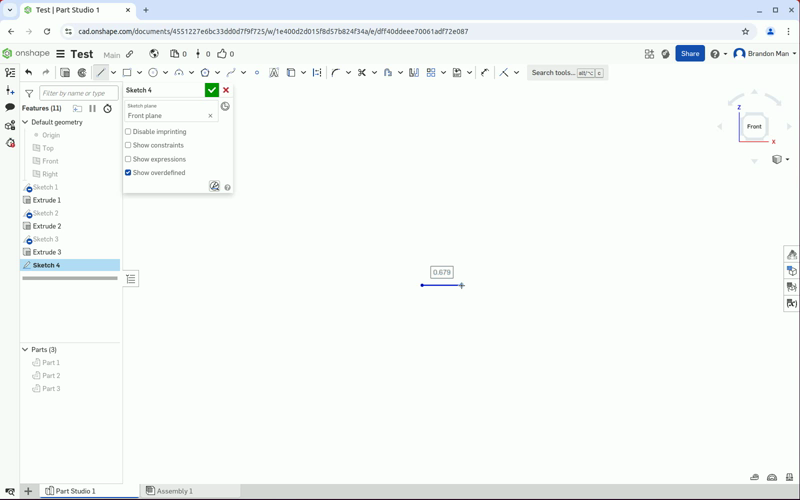
scroll(-6)
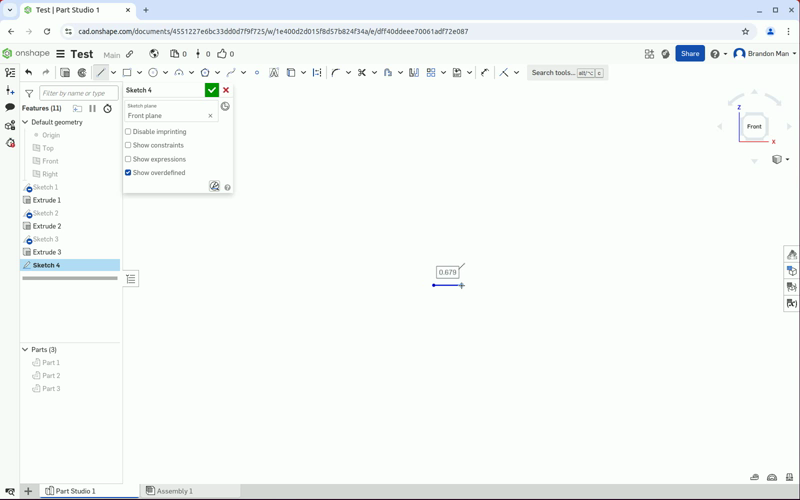
scroll(-6)
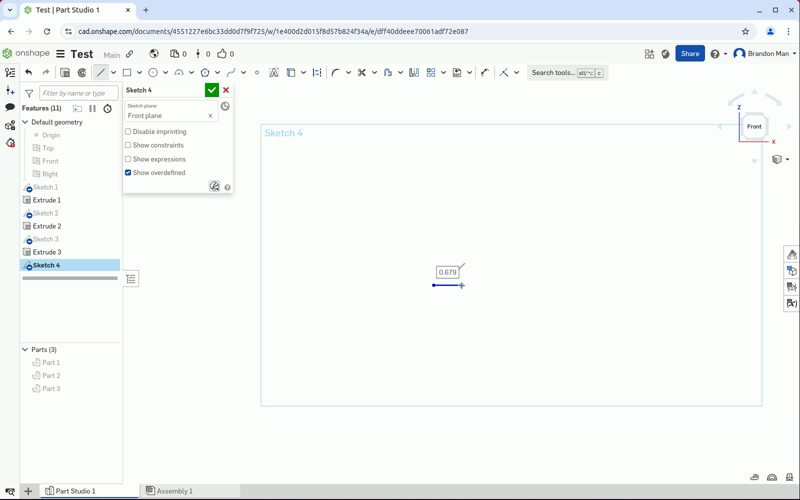
scroll(-6)
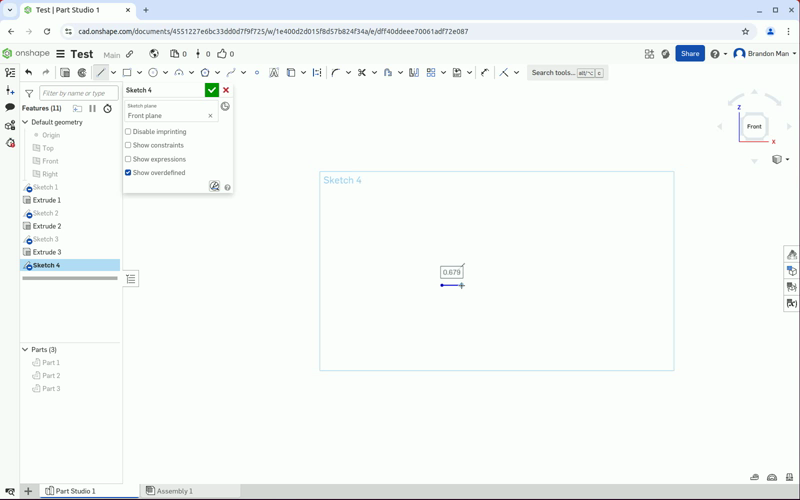
scroll(-6)
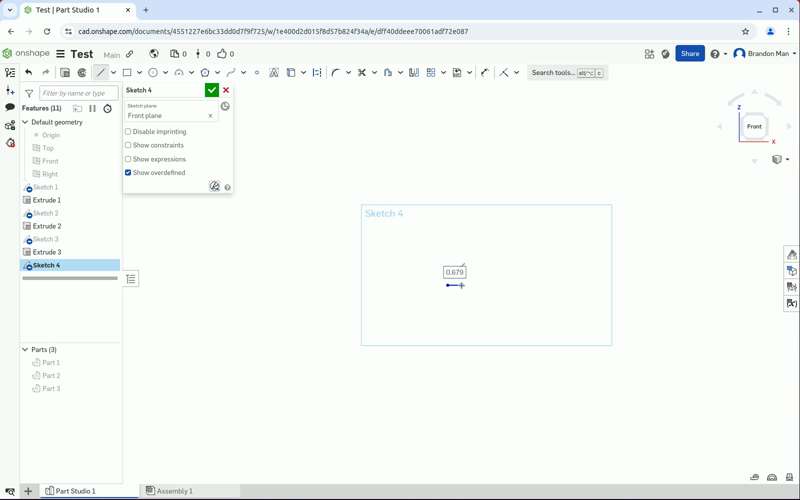
scroll(-6)
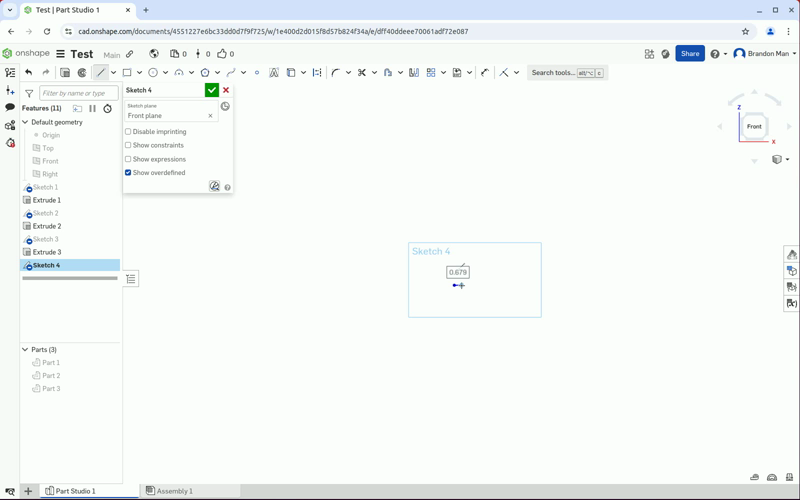
scroll(-6)
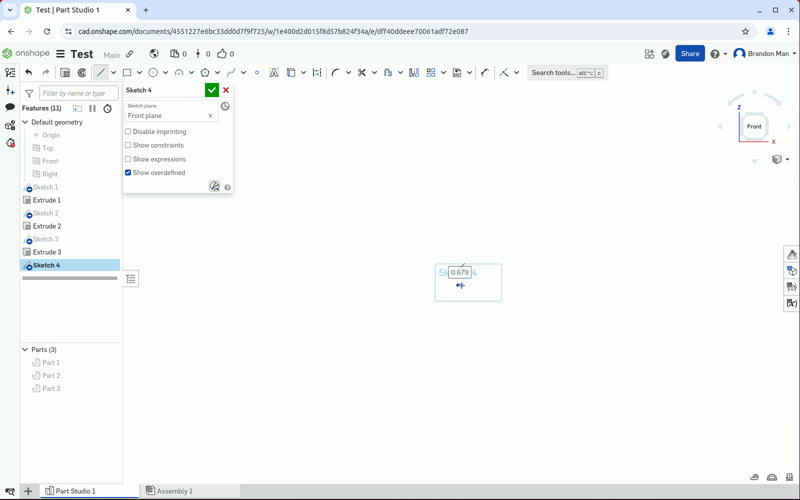
key_up(shift)
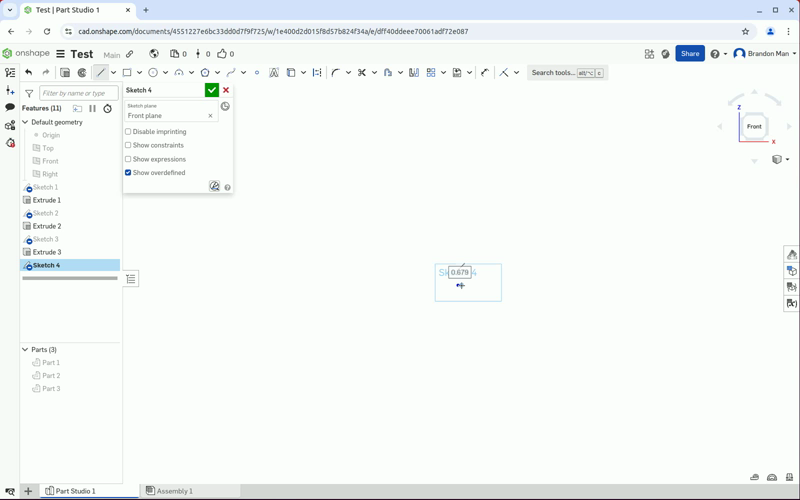
key_down(shift)
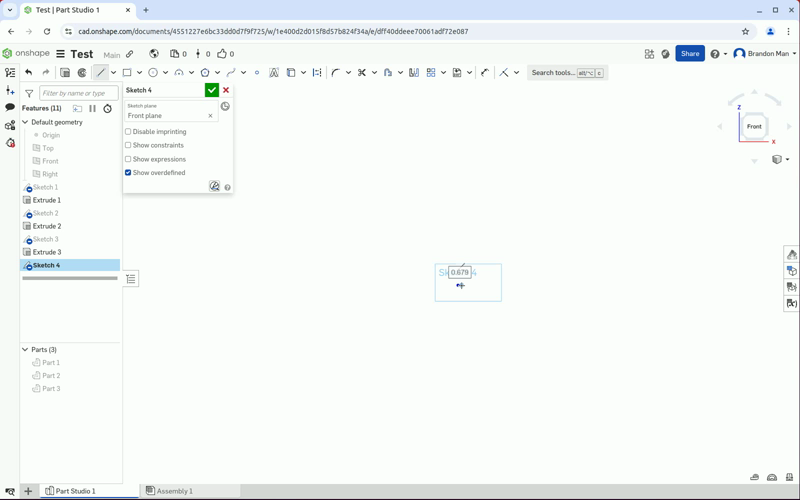
mouse_move(492, 285)
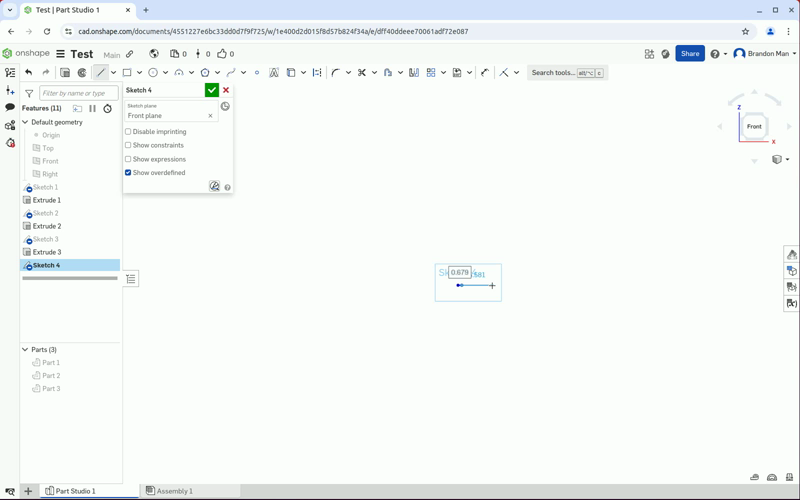
mouse_move(461, 281)
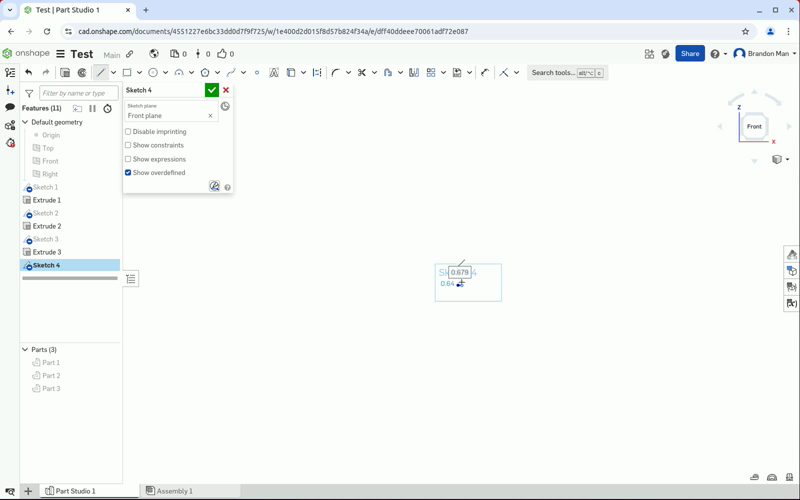
scroll(6)
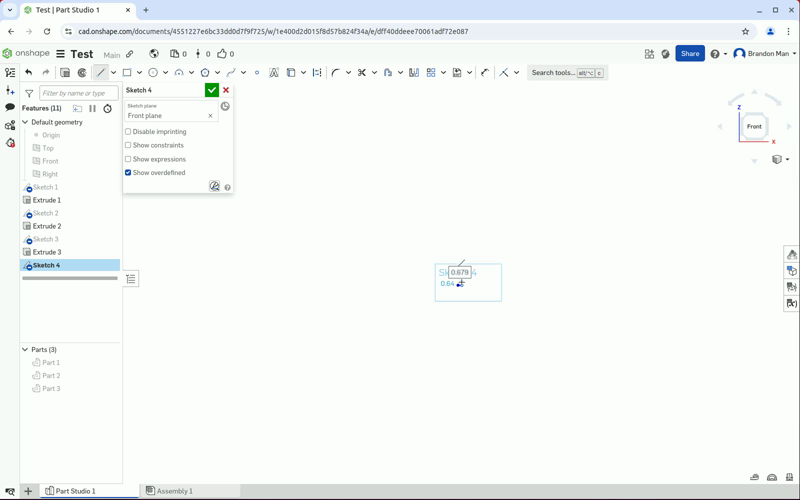
scroll(6)
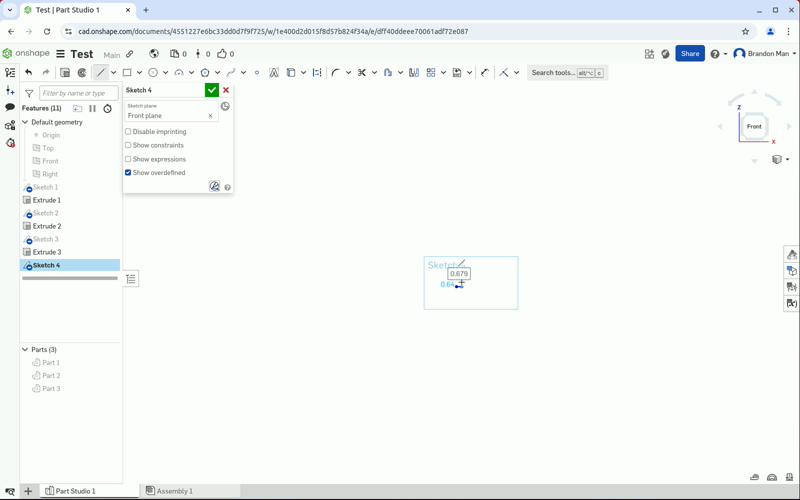
scroll(6)
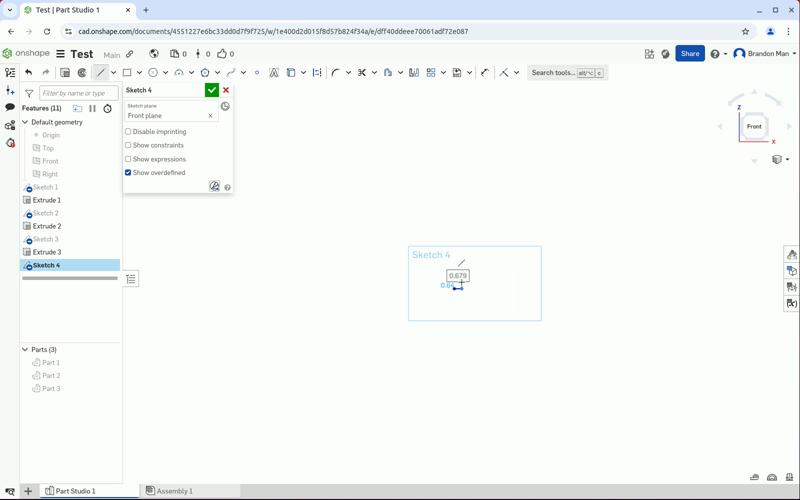
scroll(6)
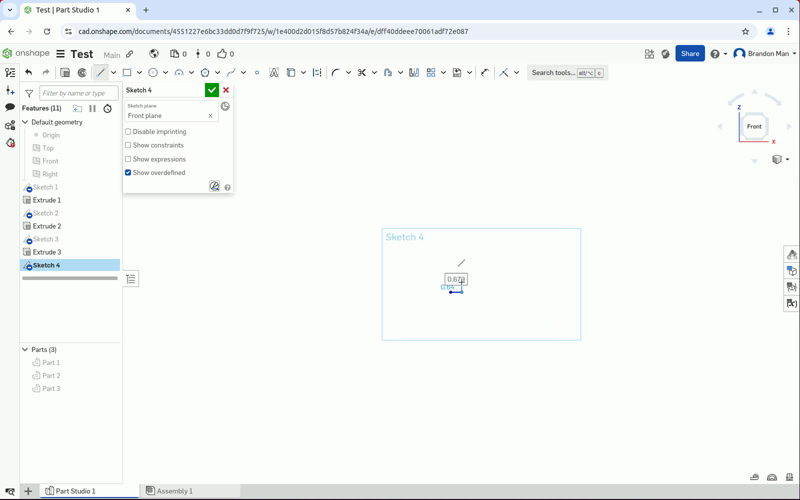
scroll(6)
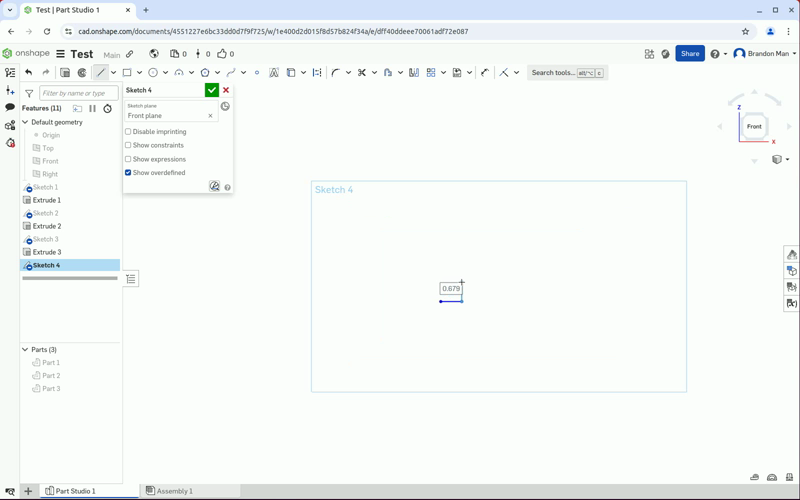
scroll(6)
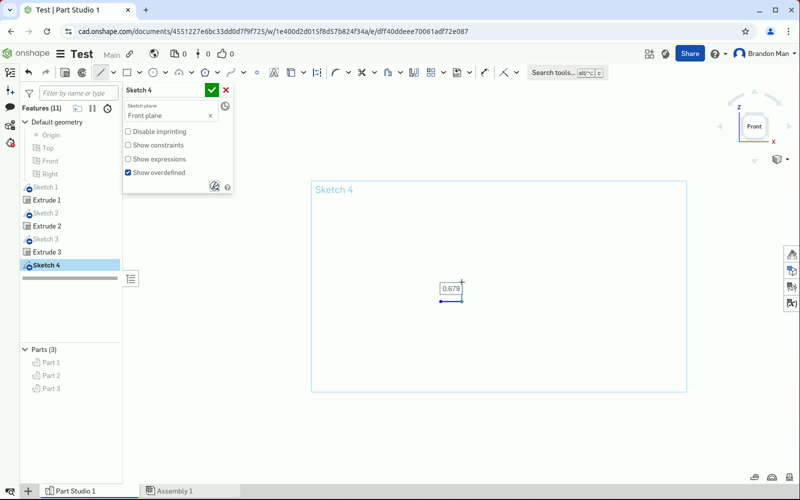
scroll(6)
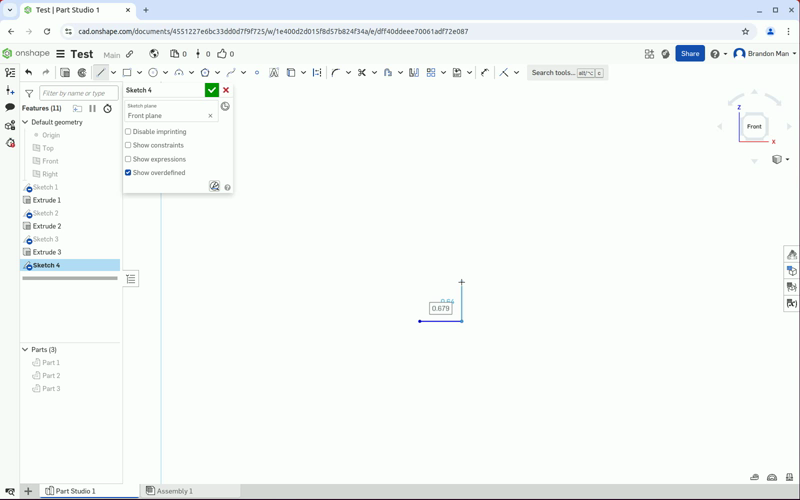
click(461, 281)
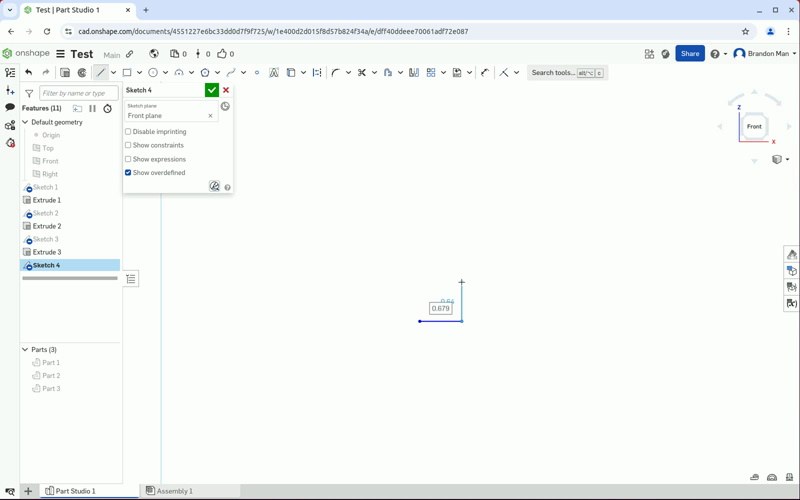
scroll(-6)
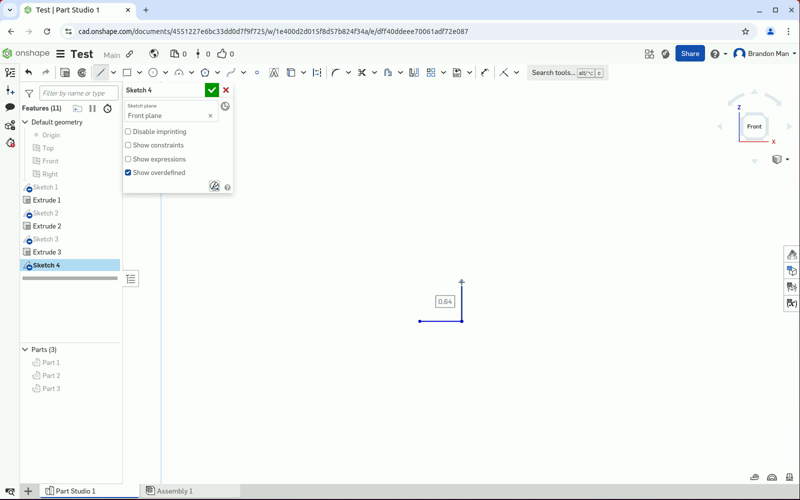
scroll(-6)
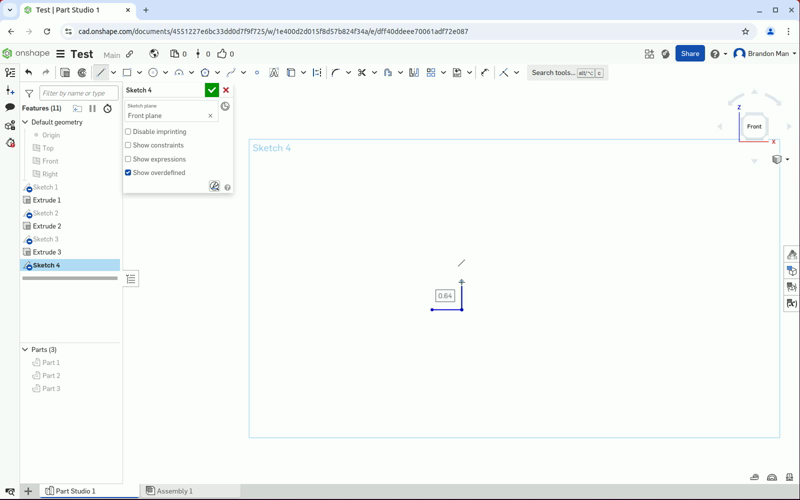
scroll(-6)
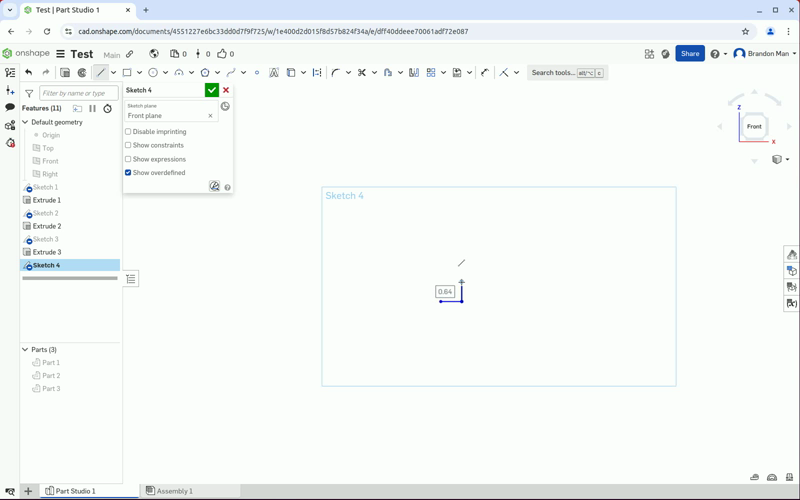
scroll(-6)
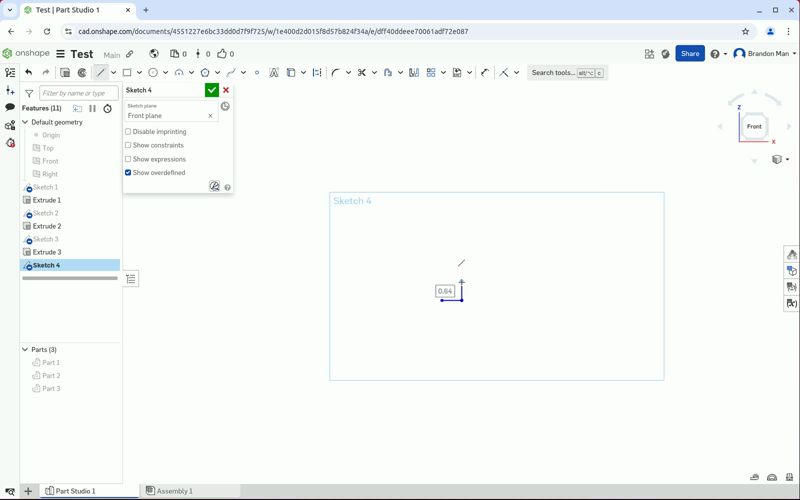
scroll(-6)
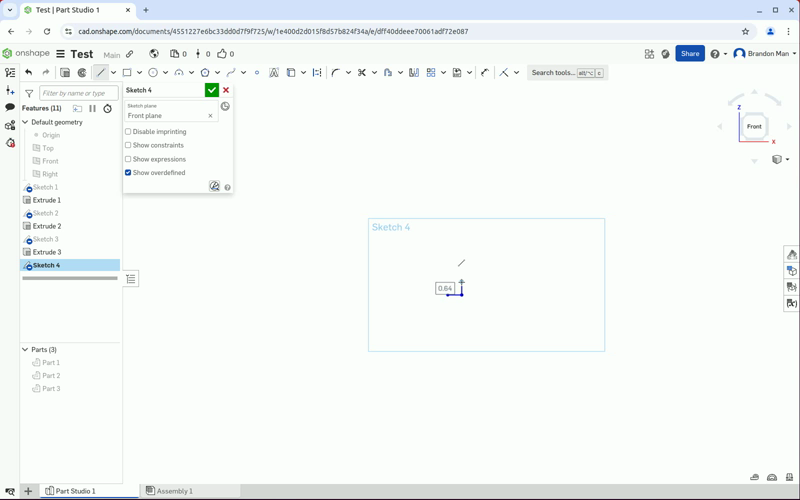
scroll(-6)
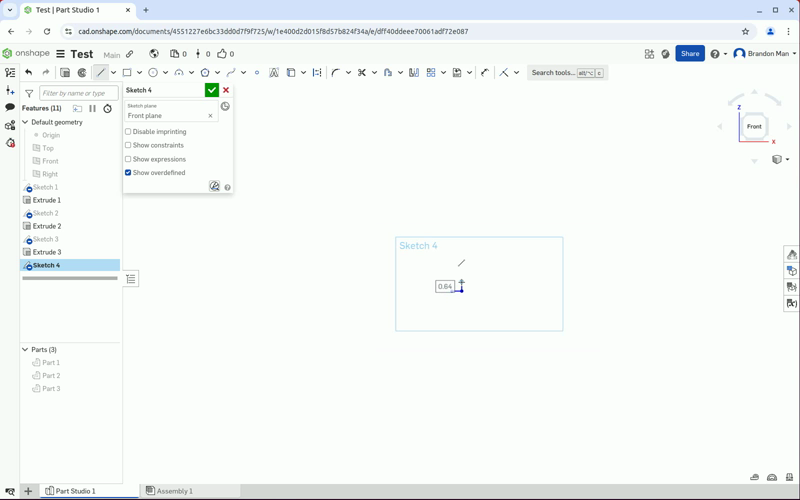
scroll(-6)
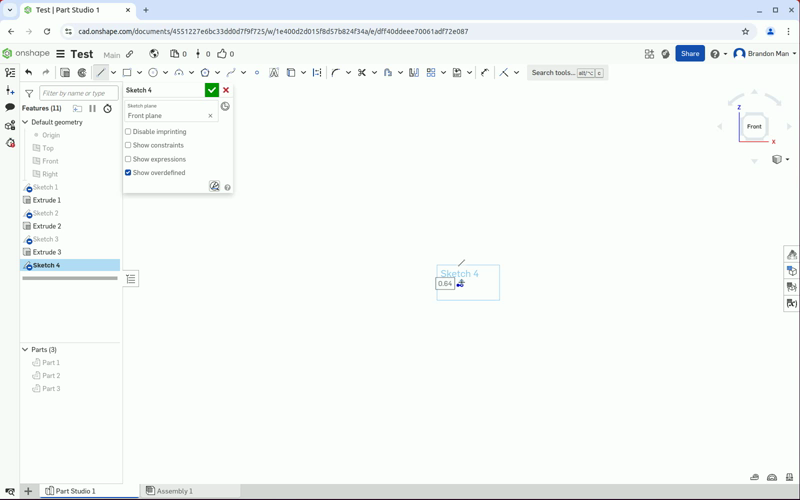
key_up(shift)
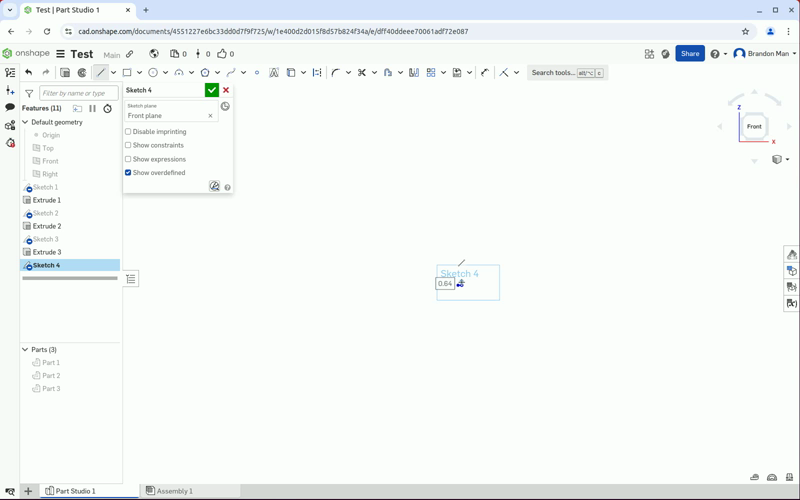
key_down(shift)
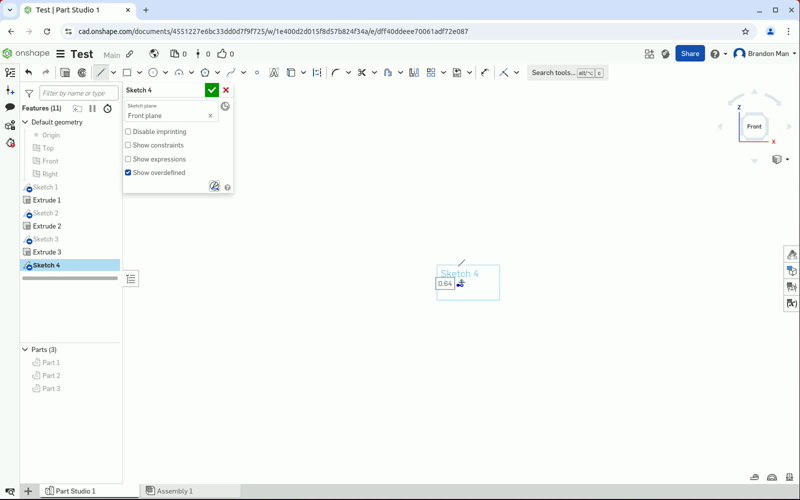
mouse_move(492, 281)
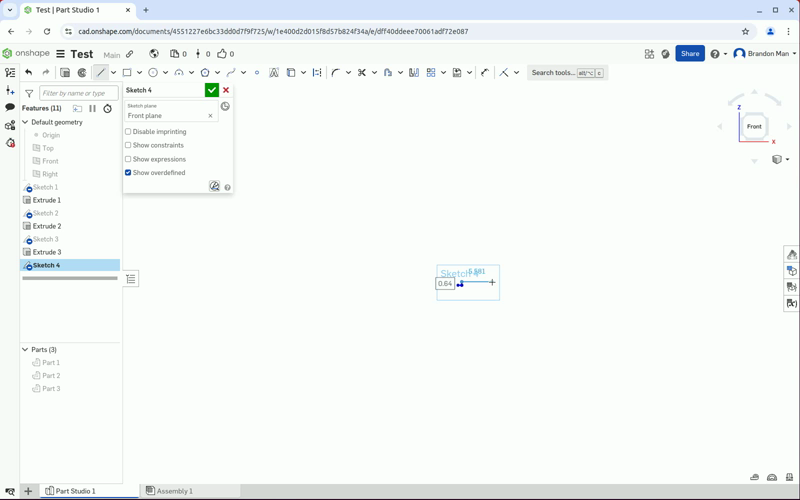
mouse_move(458, 281)
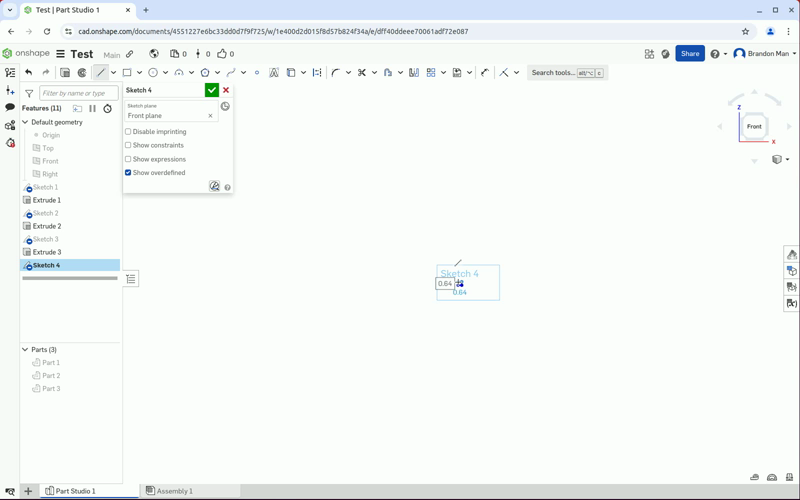
scroll(6)
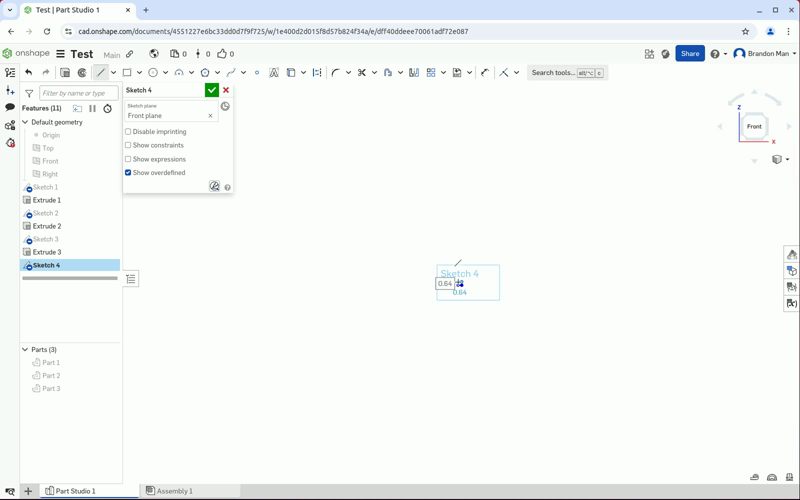
scroll(6)
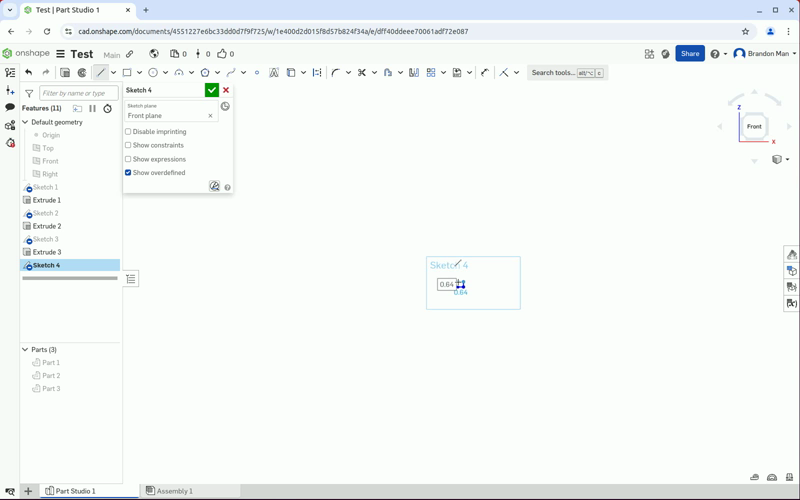
scroll(6)
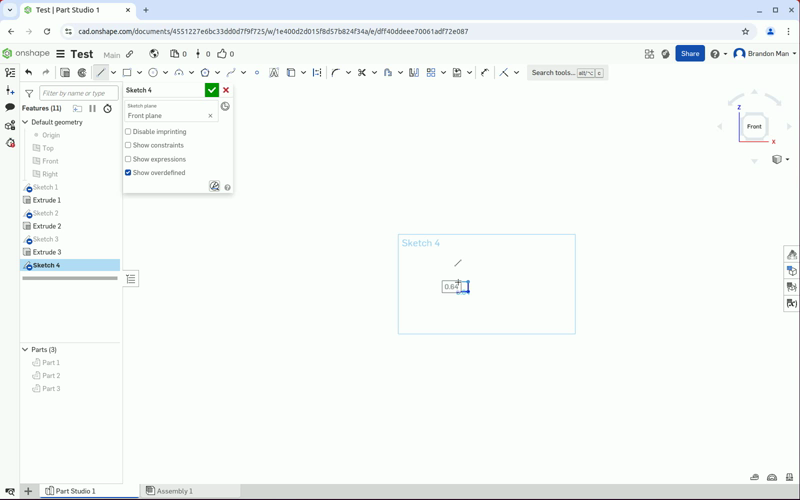
scroll(6)
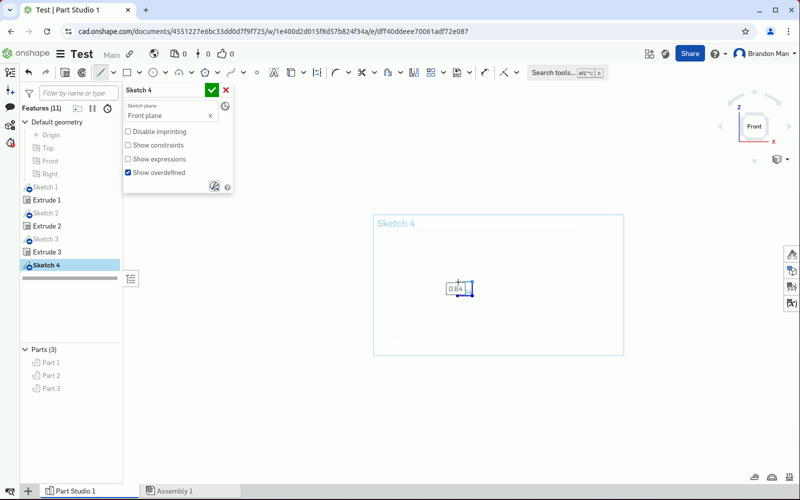
scroll(6)
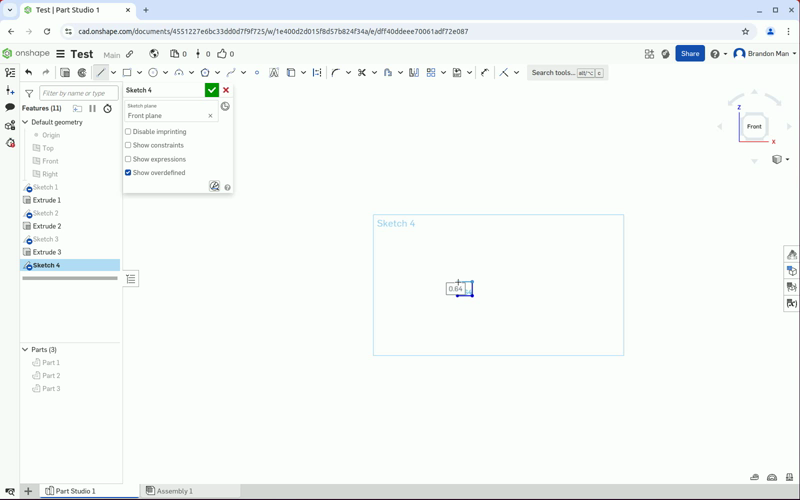
scroll(6)
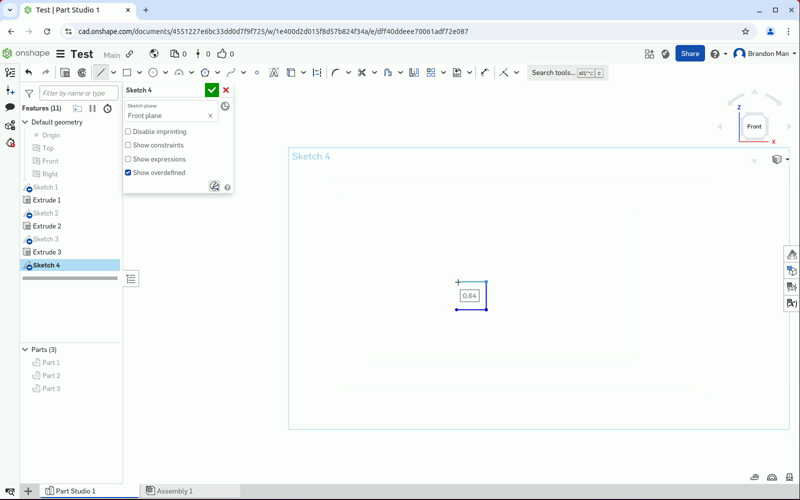
scroll(6)
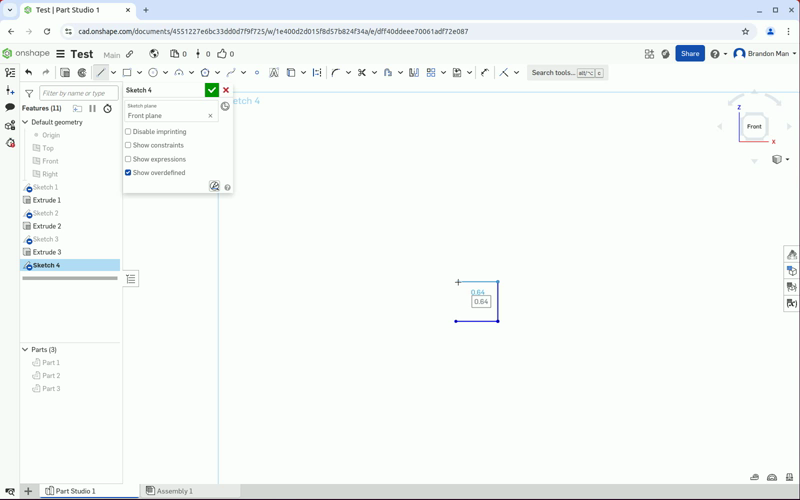
click(458, 281)
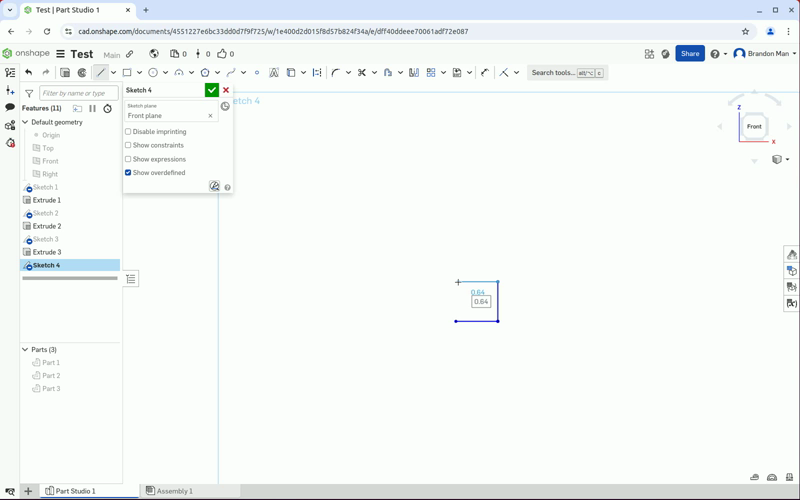
scroll(-6)
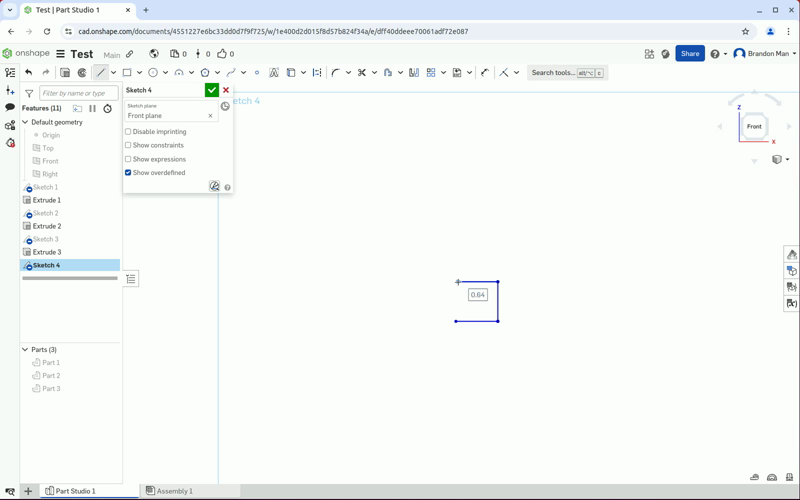
scroll(-6)
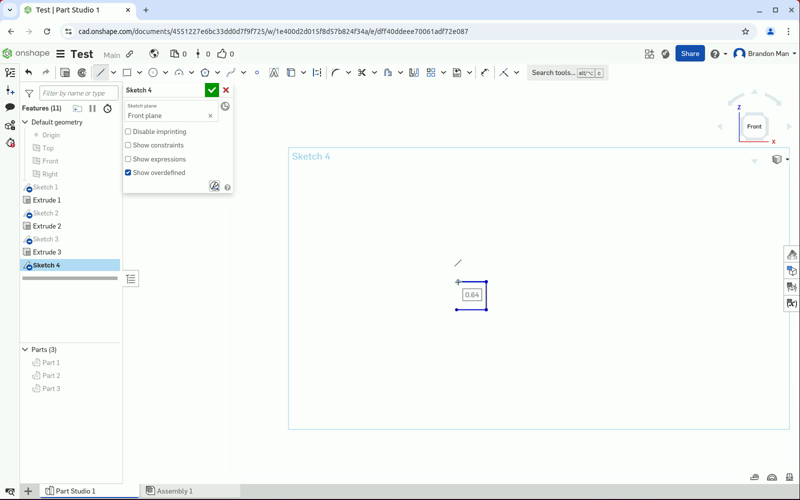
scroll(-6)
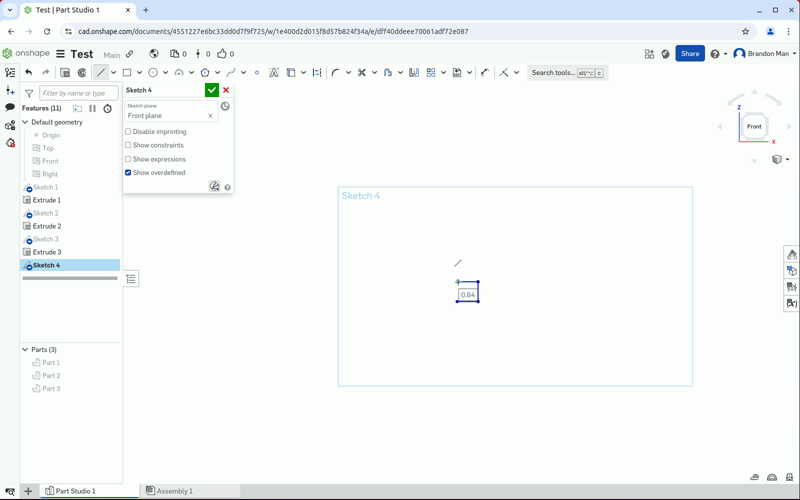
scroll(-6)
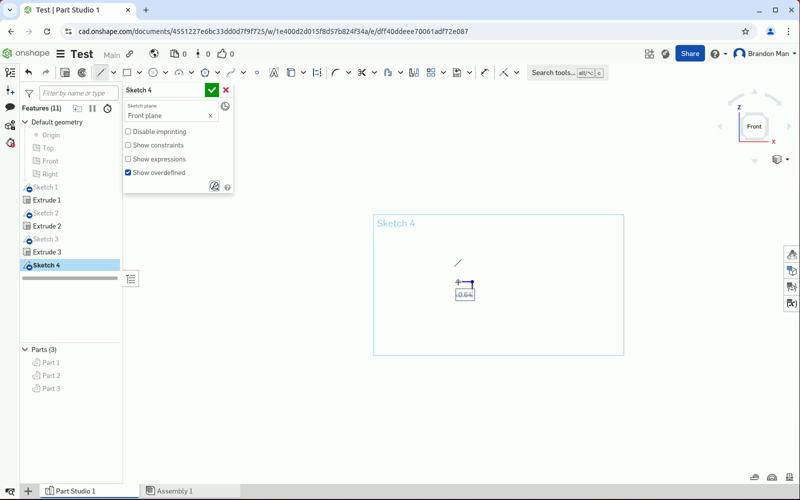
scroll(-6)
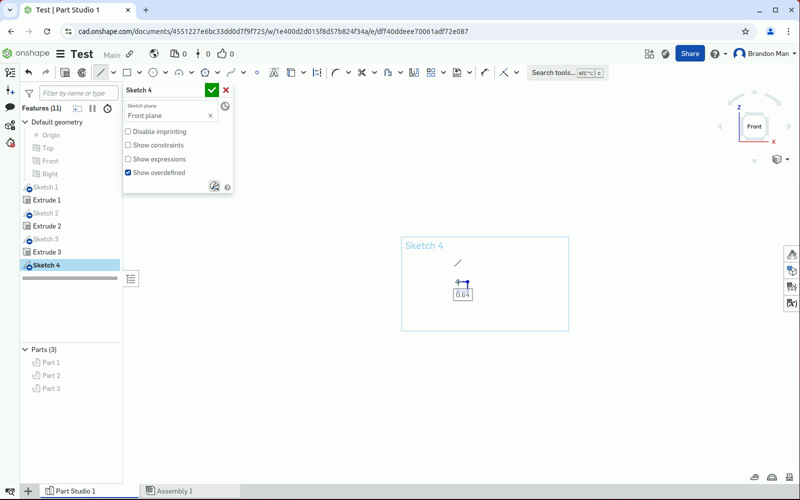
scroll(-6)
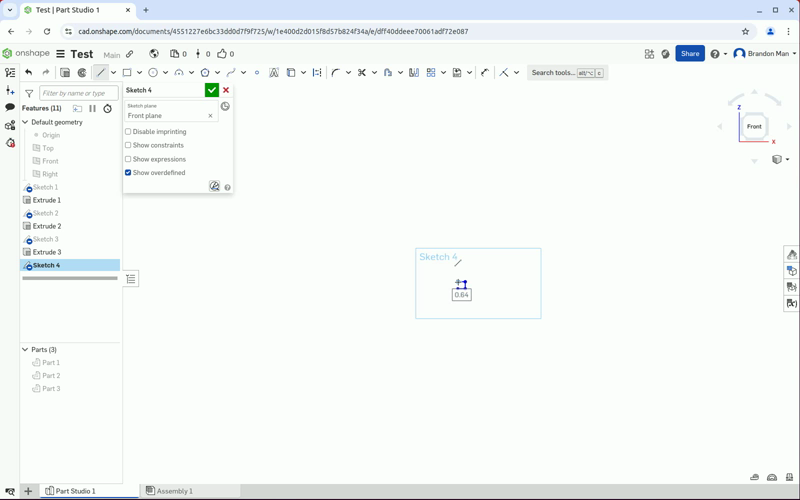
scroll(-6)
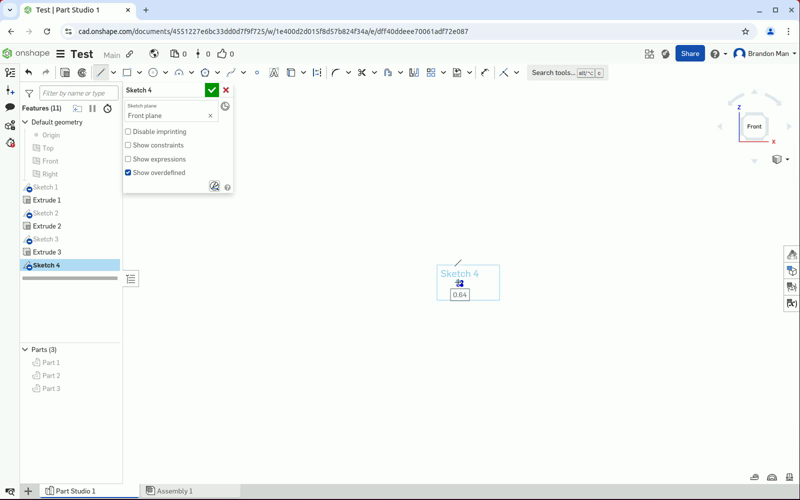
key_up(shift)
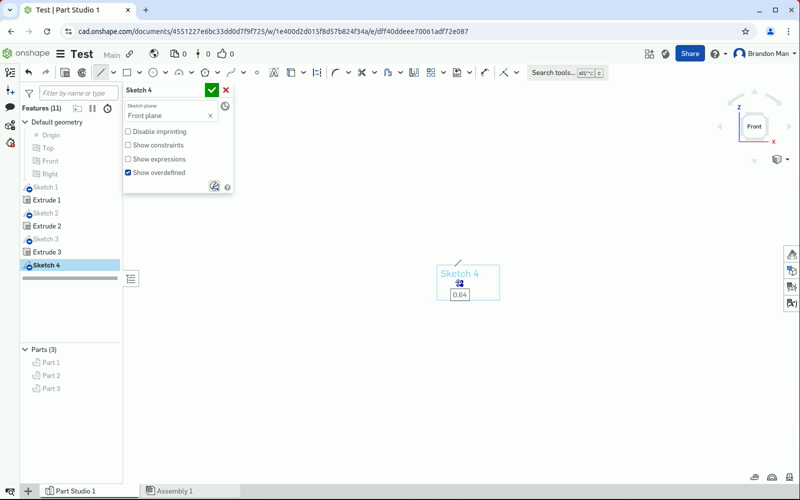
mouse_move(488, 281)
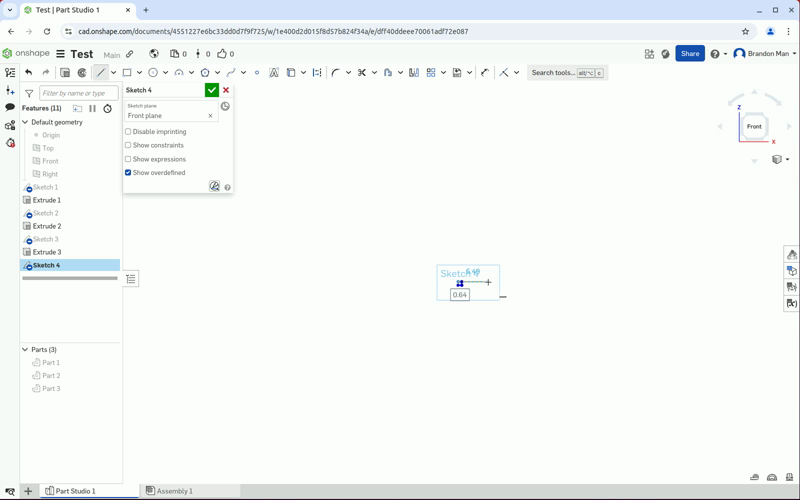
key_down(shift)
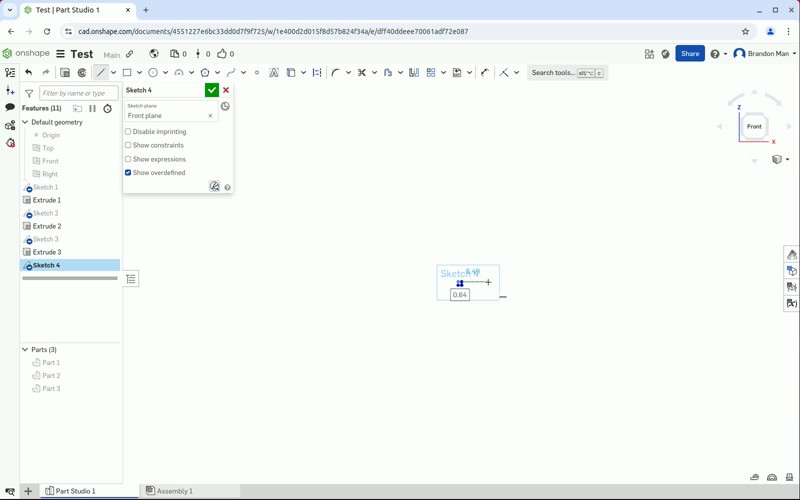
mouse_move(458, 285)
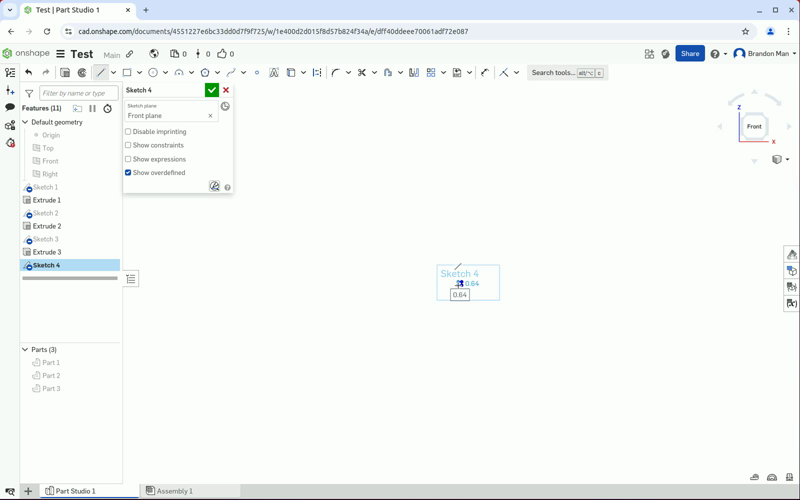
scroll(6)
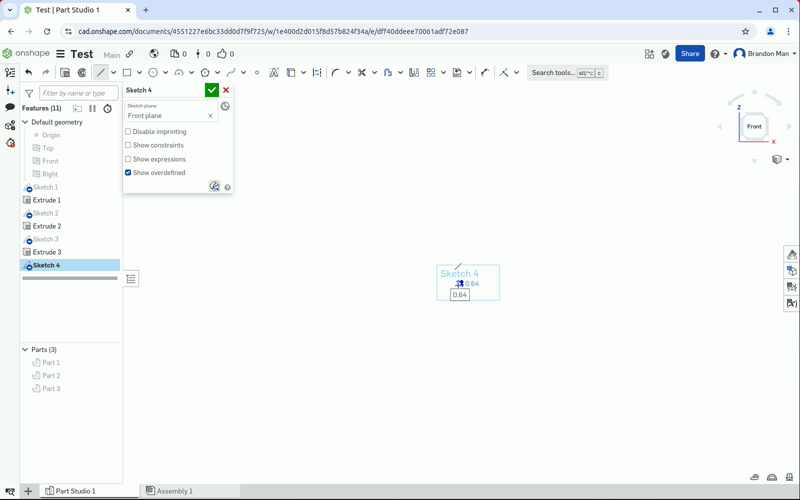
scroll(6)
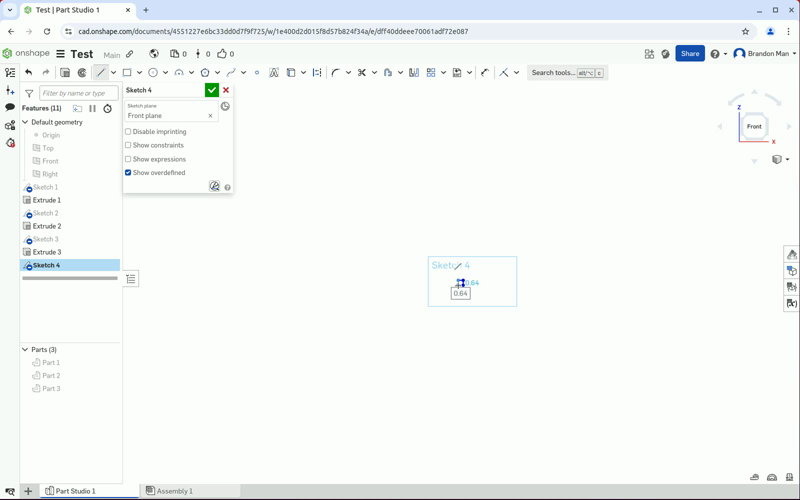
scroll(6)
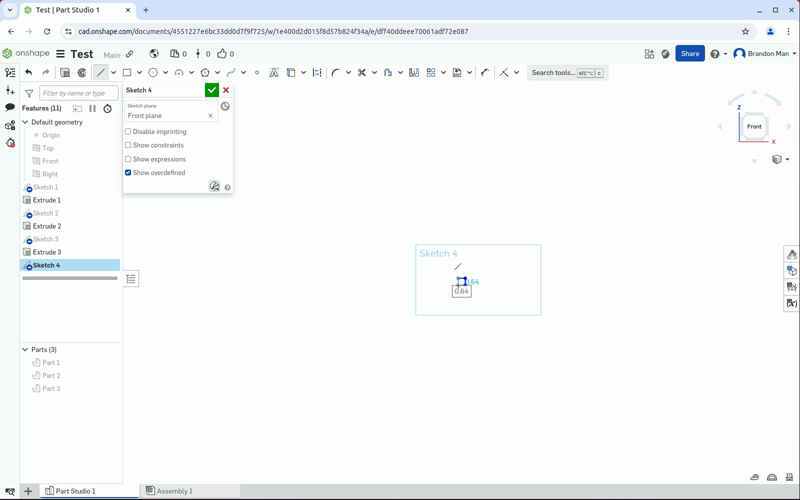
scroll(6)
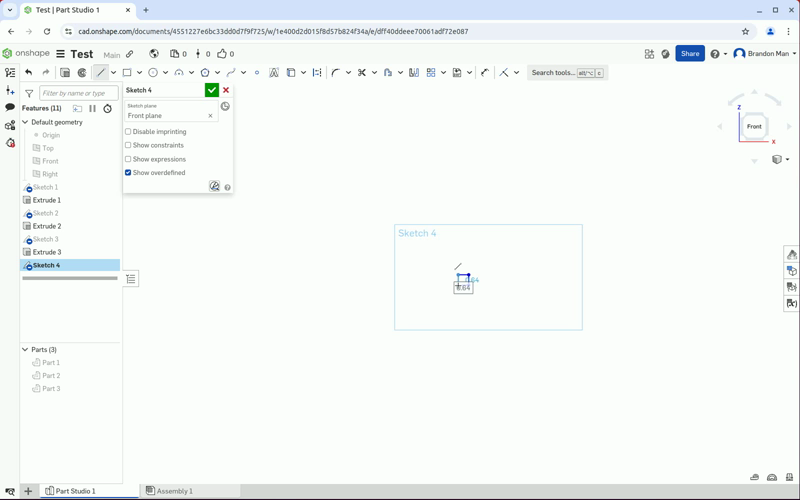
scroll(6)
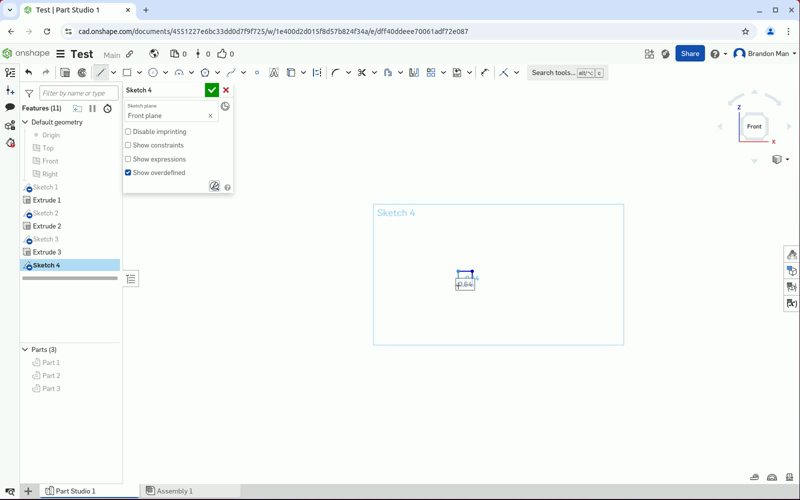
scroll(6)
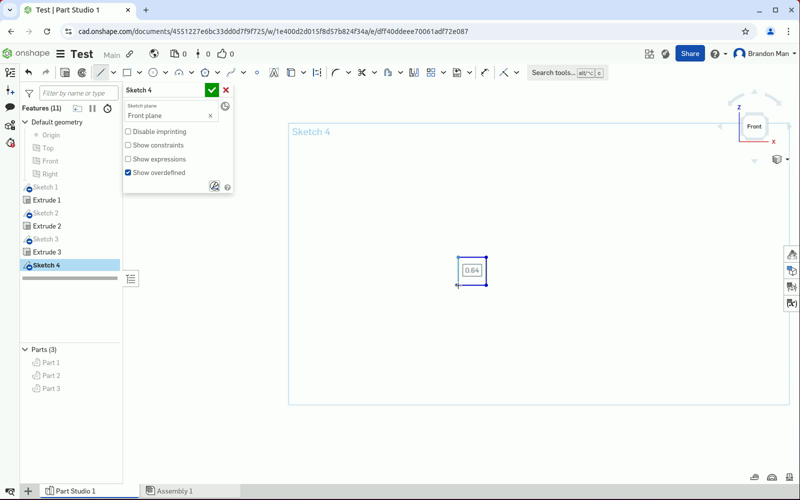
scroll(6)
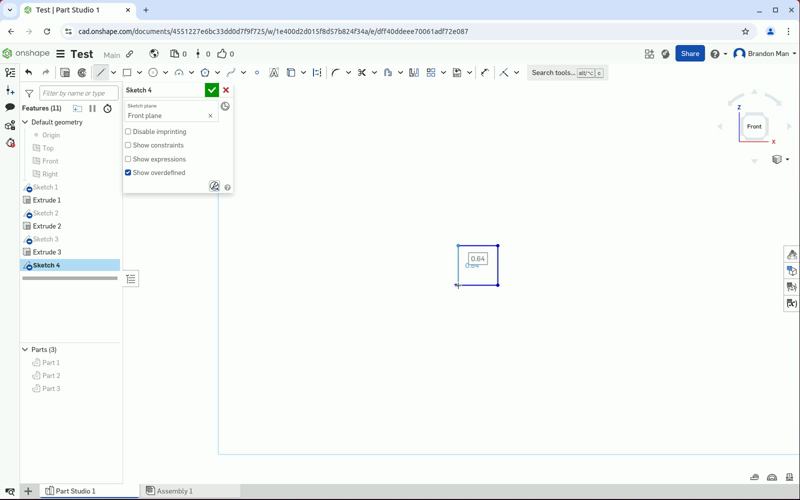
key_up(shift)
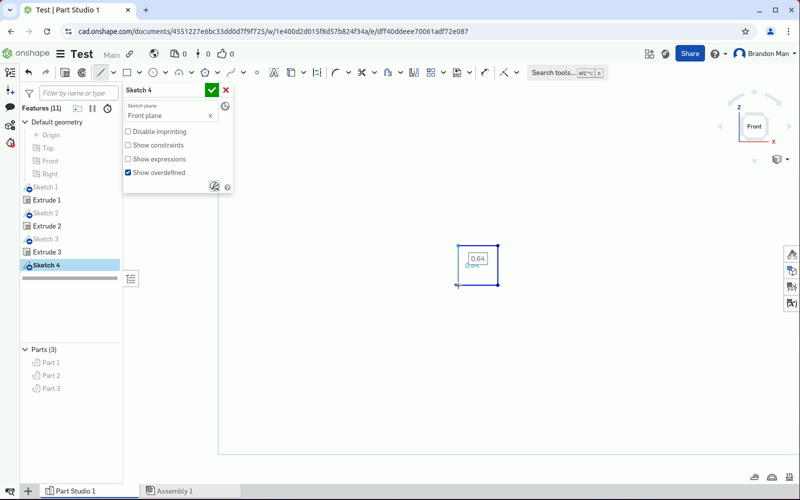
click(458, 285)
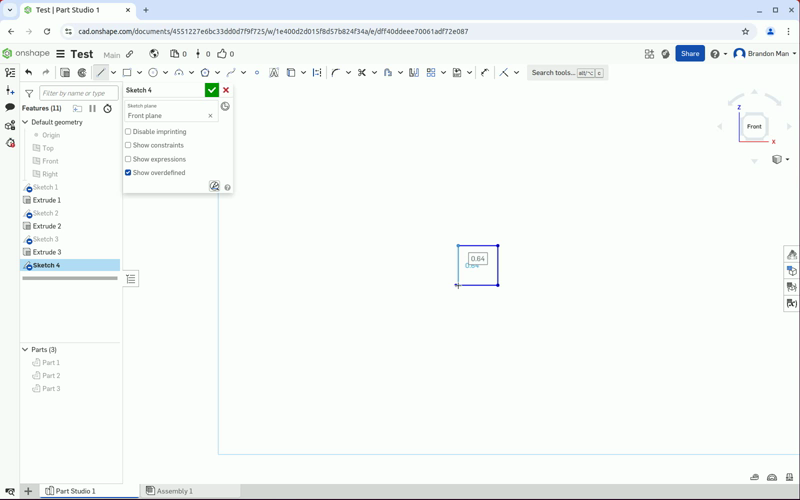
scroll(-6)
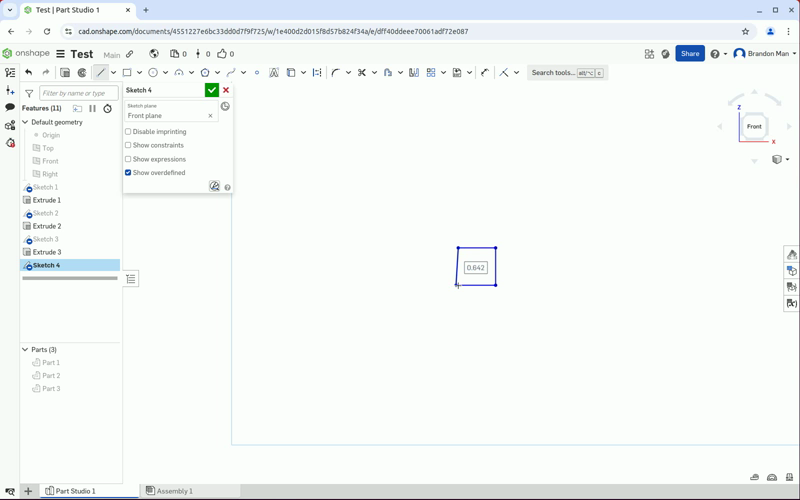
scroll(-6)
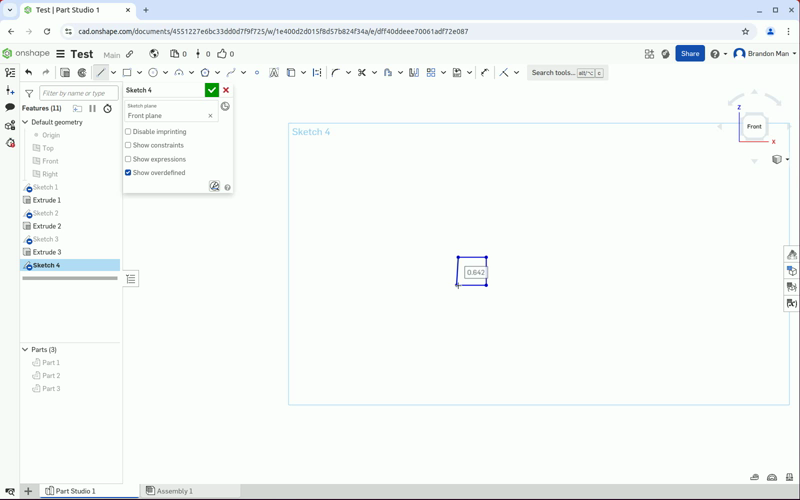
scroll(-6)
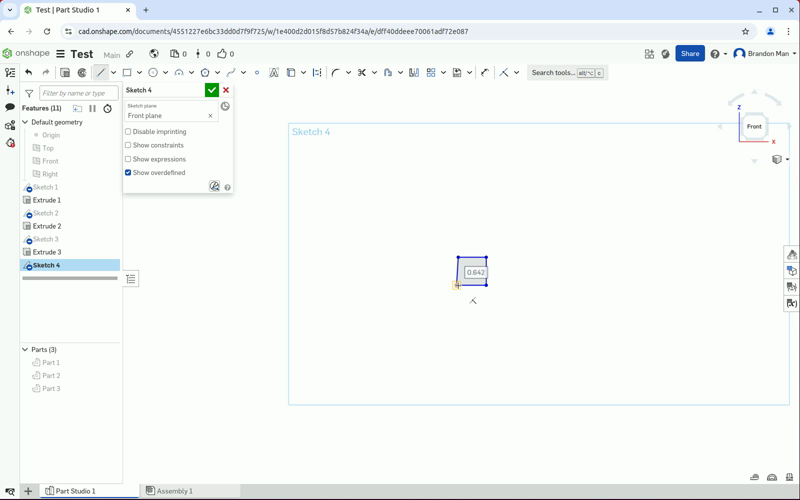
scroll(-6)
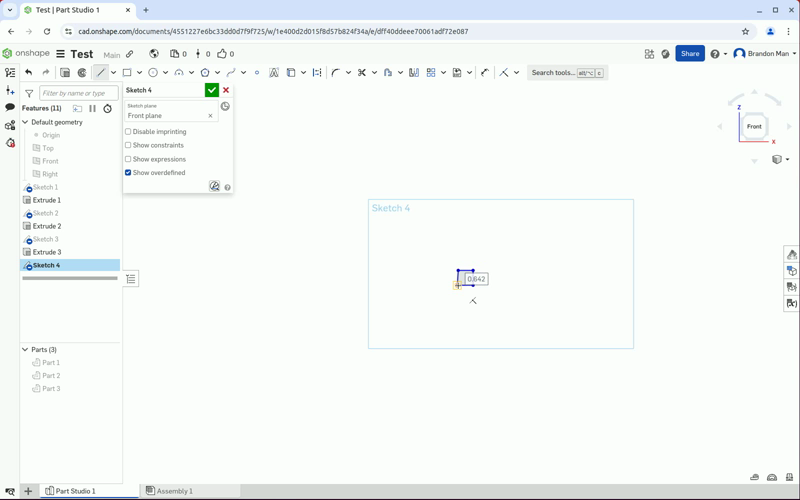
scroll(-6)
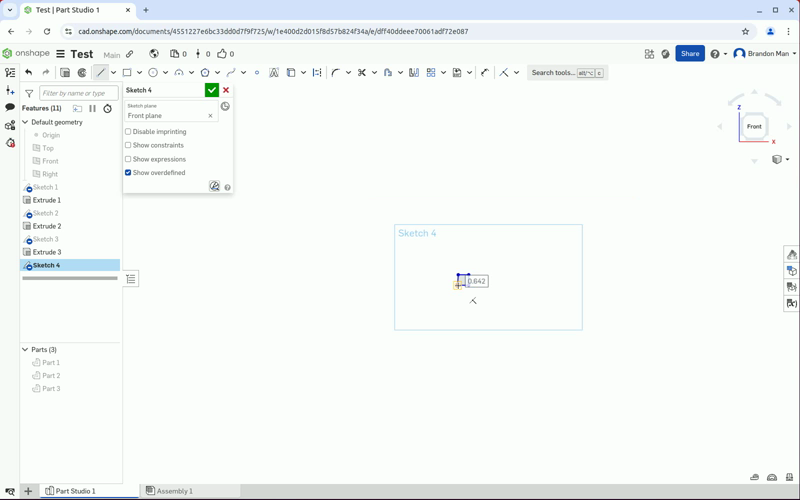
scroll(-6)
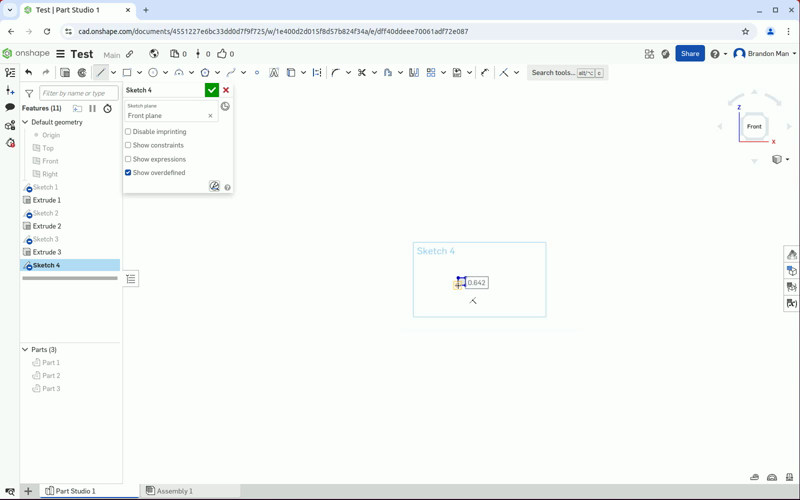
scroll(-6)
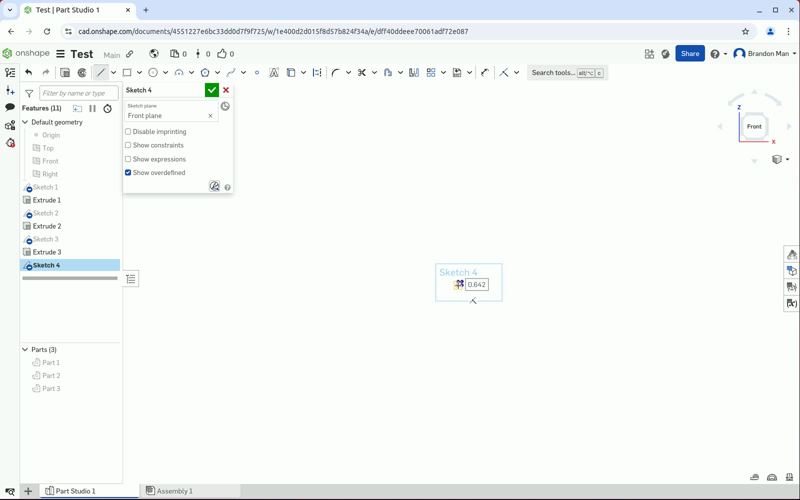
key(esc)
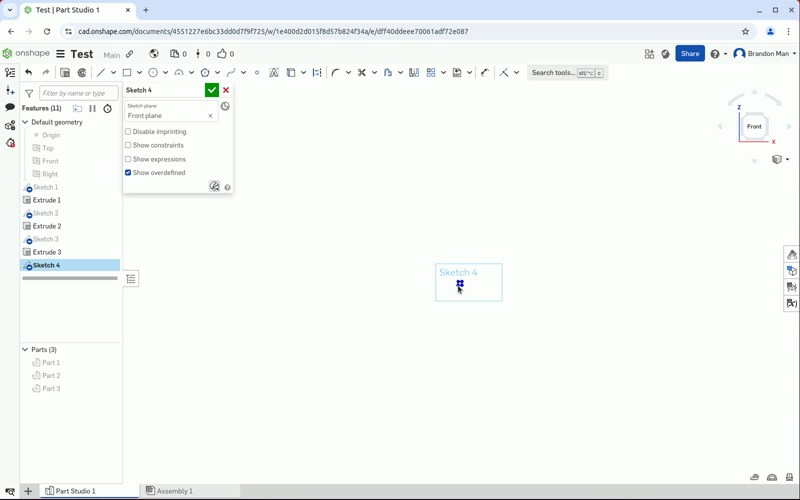
mouse_move(460, 284)
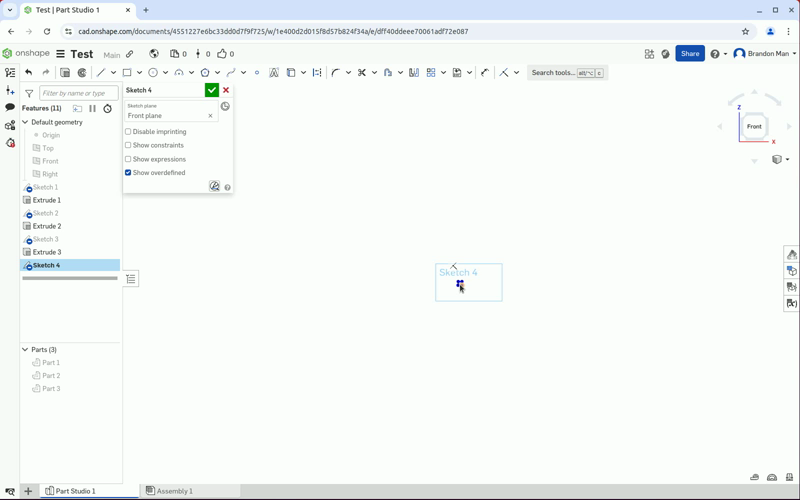
scroll(6)
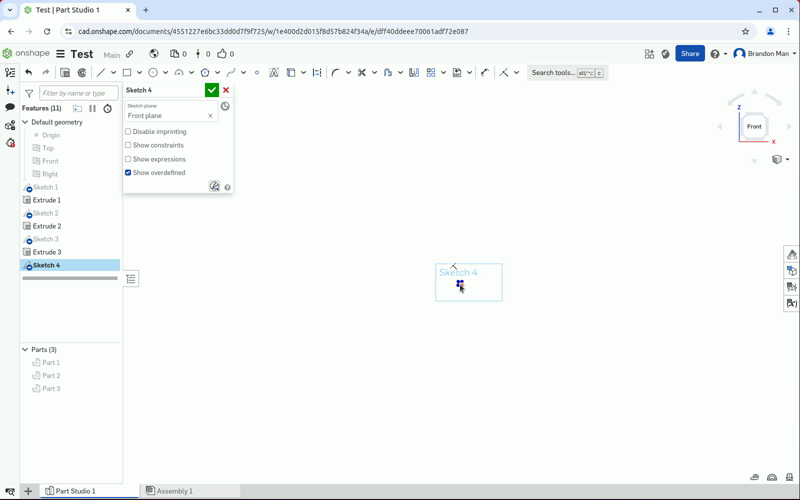
scroll(6)
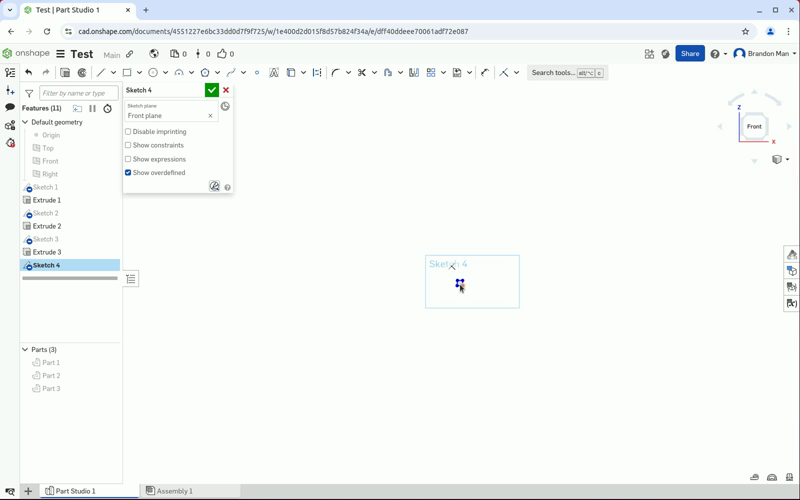
scroll(6)
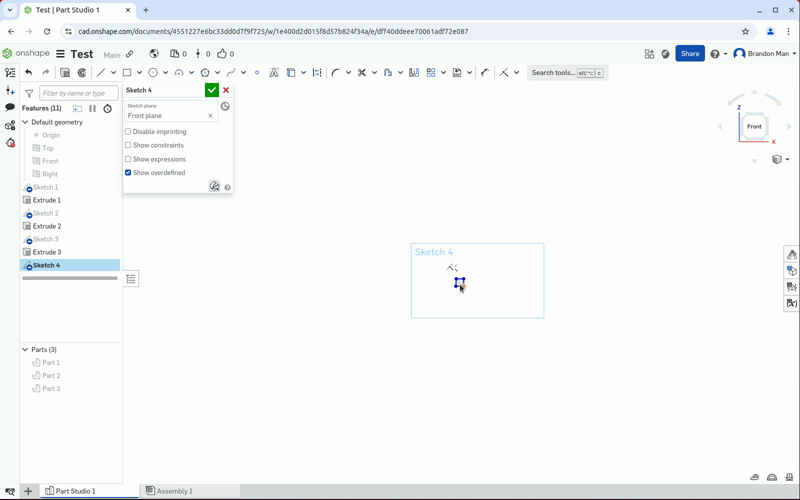
scroll(6)
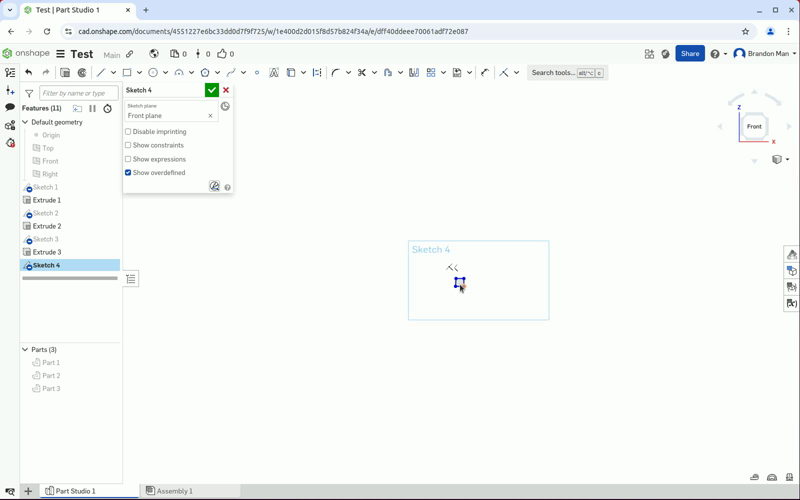
scroll(6)
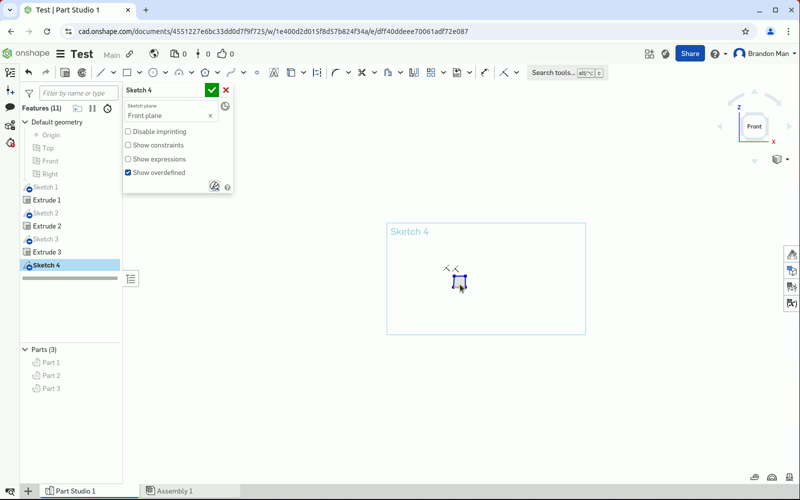
scroll(6)
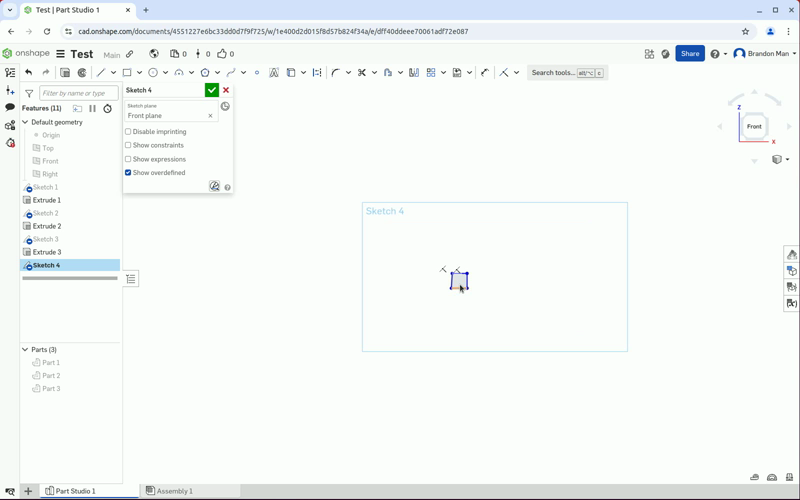
scroll(6)
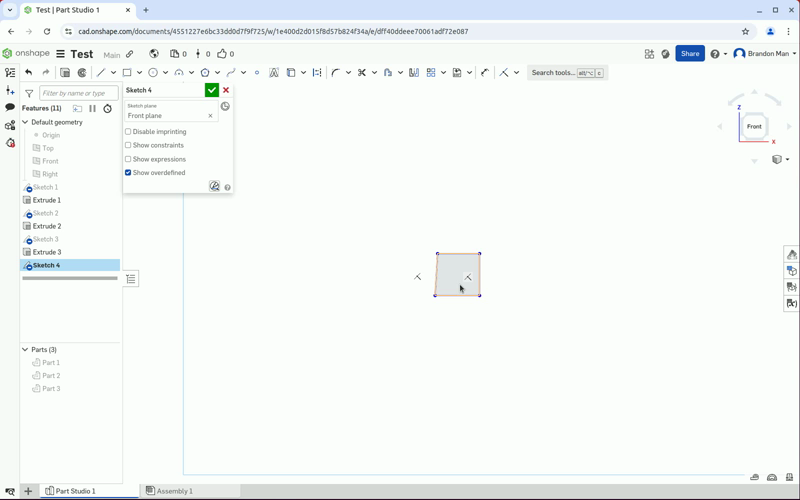
click(460, 284)
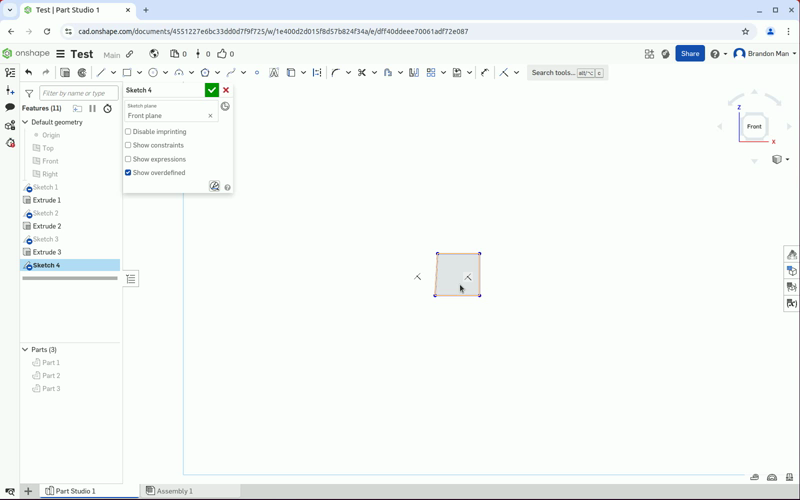
scroll(-6)
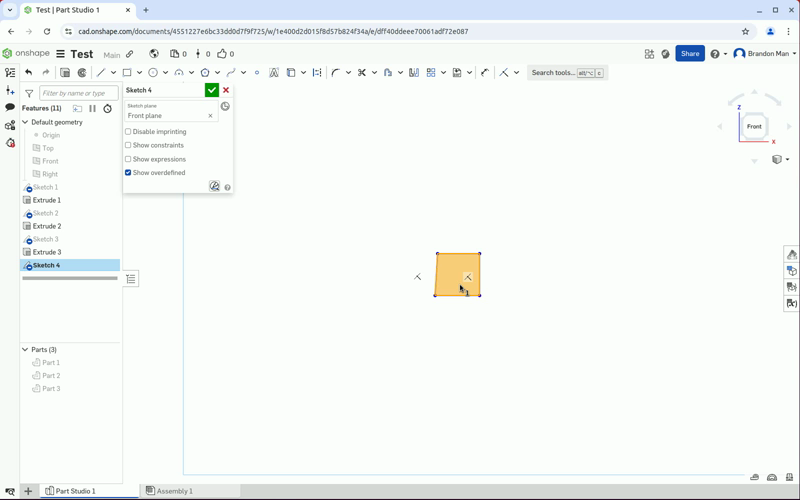
scroll(-6)
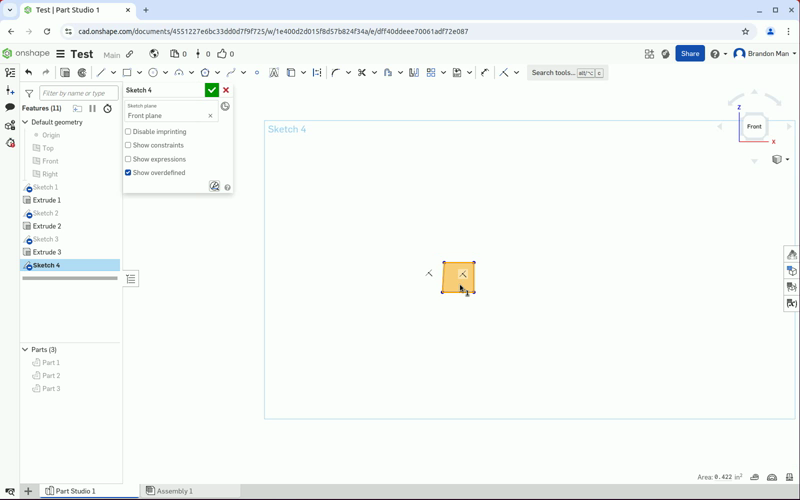
scroll(-6)
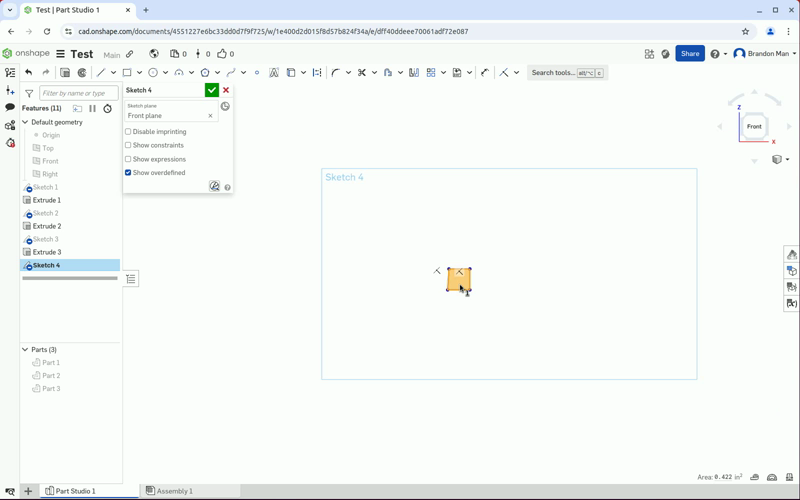
scroll(-6)
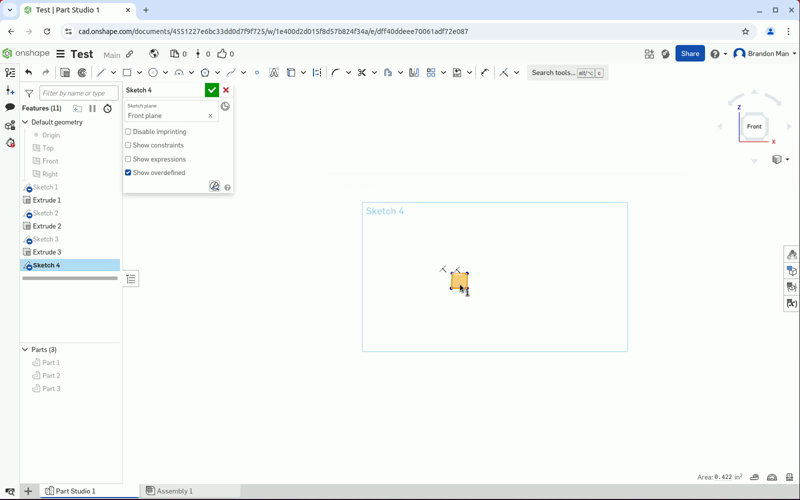
scroll(-6)
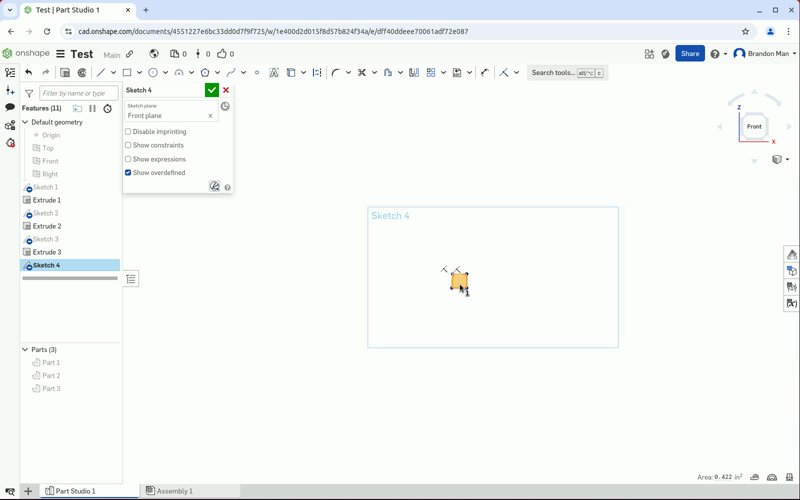
scroll(-6)
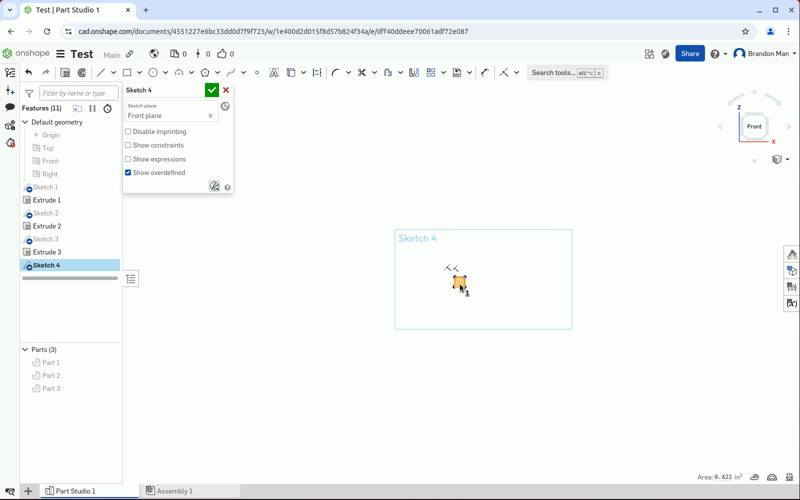
scroll(-6)
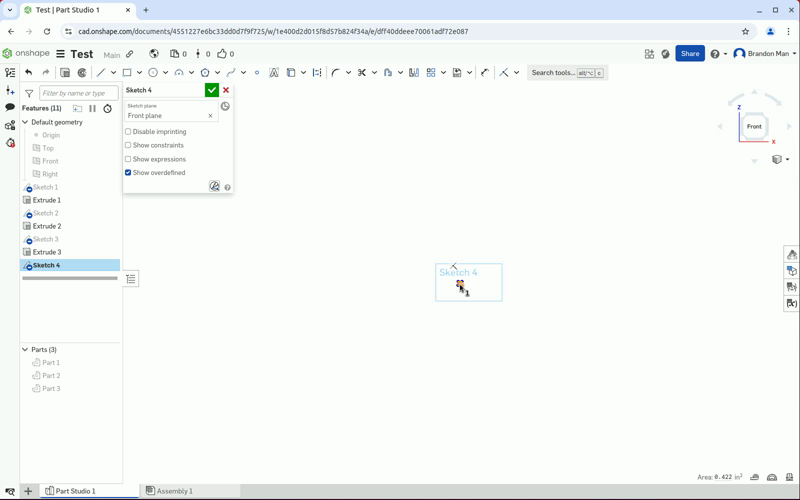
mouse_move(73, 352)
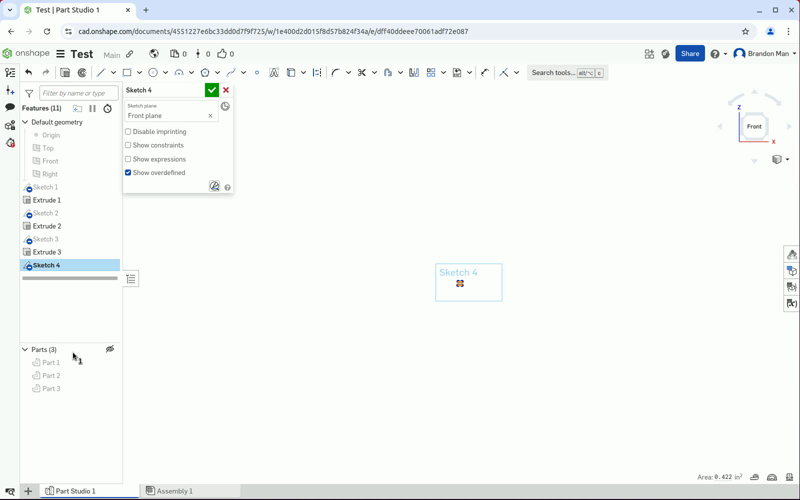
key(shift+y)
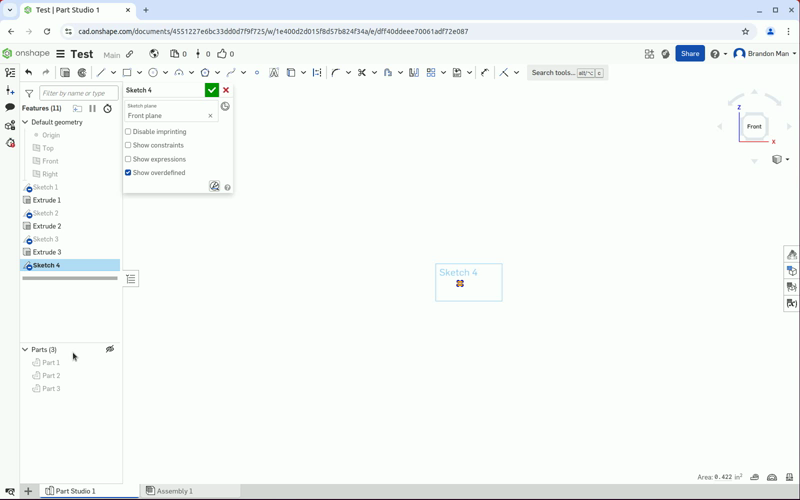
key(shift+e)
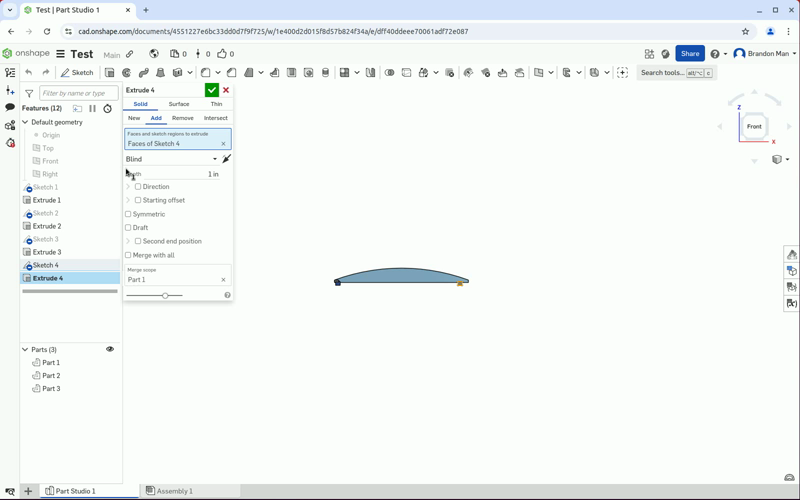
mouse_move(143, 106)
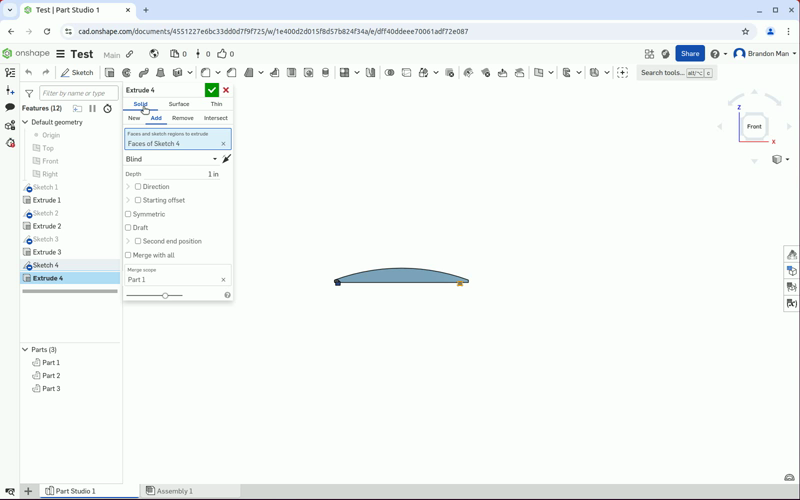
click(143, 106)
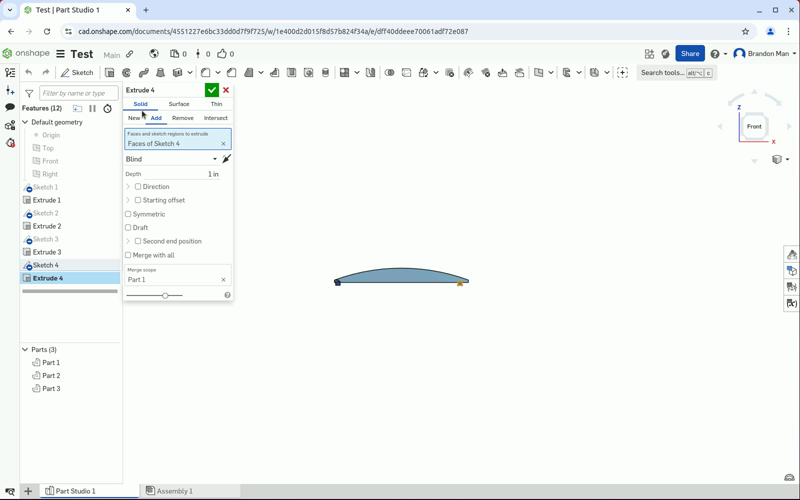
mouse_move(137, 120)
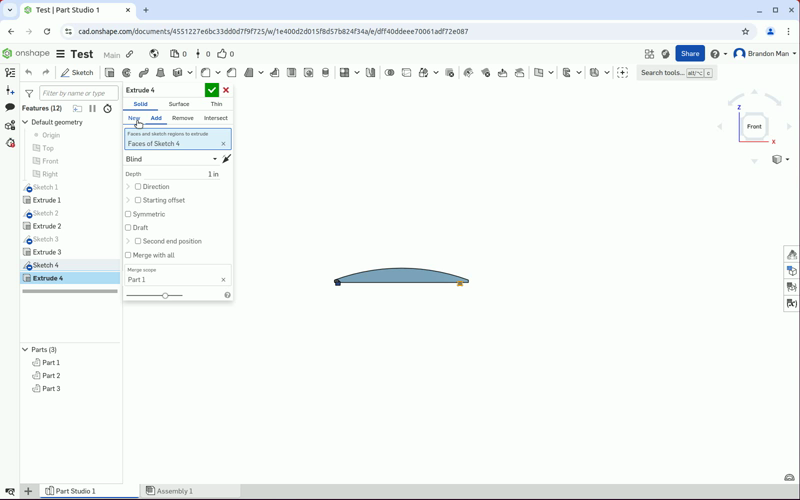
click(137, 120)
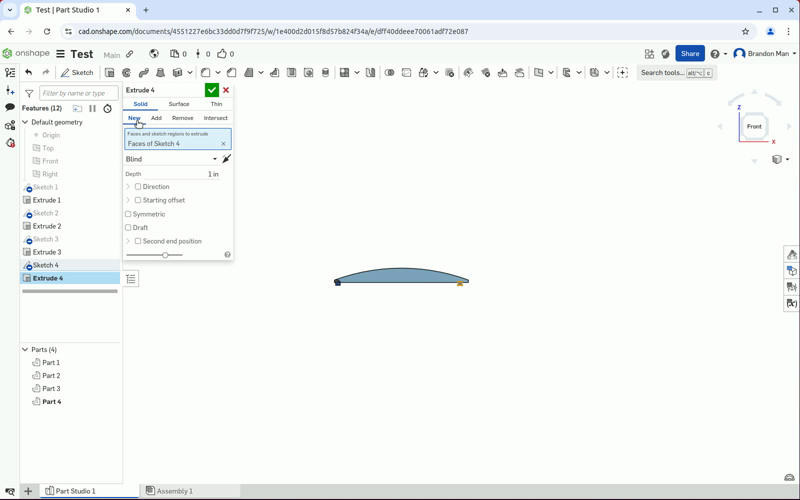
key(tab, 4)
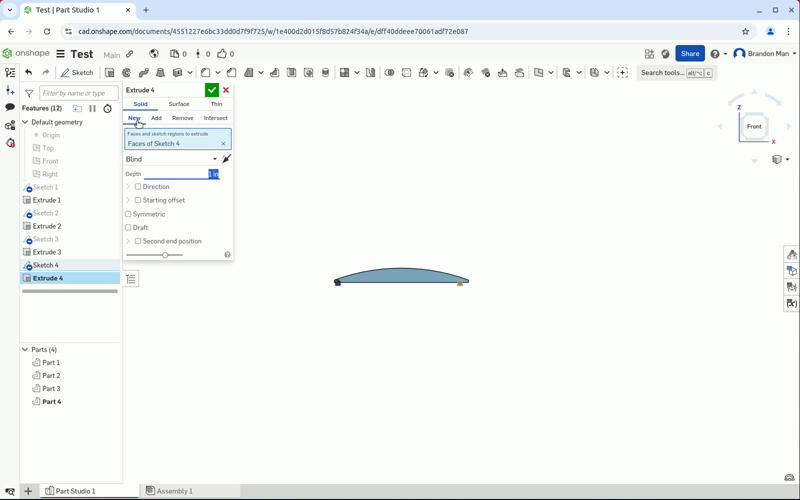
text(2.889)
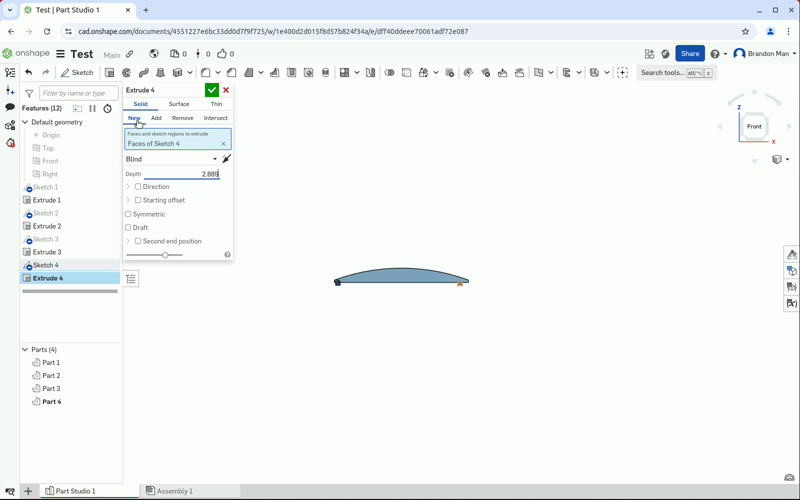
key(enter)
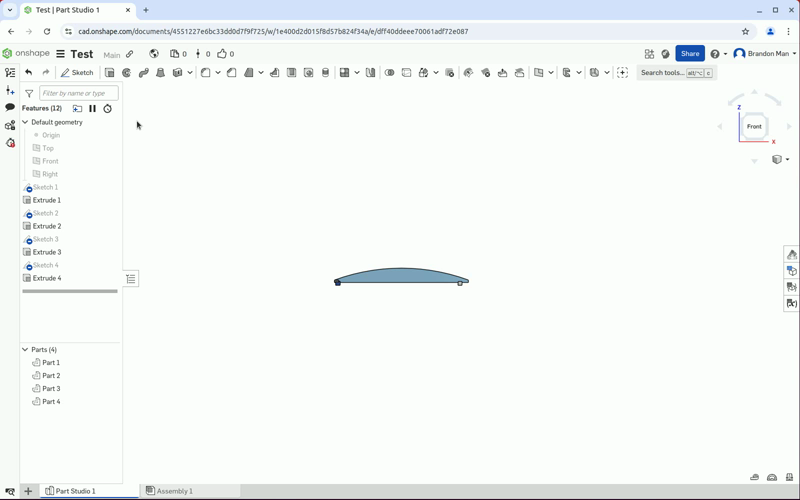
key(shift+h)
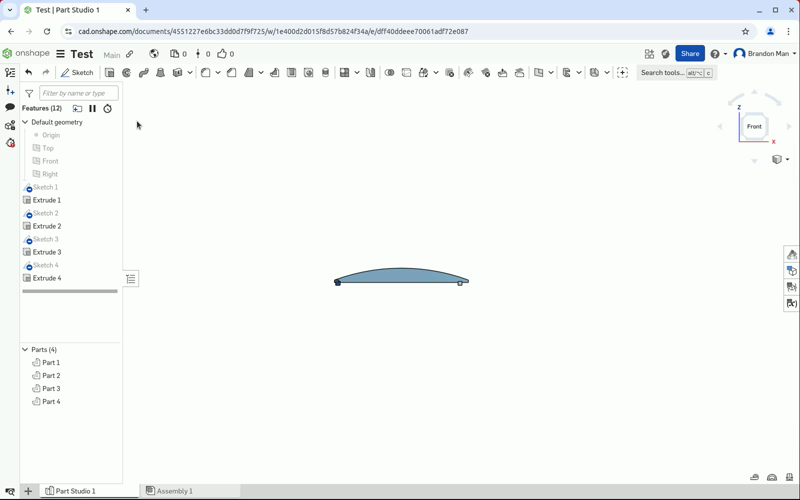
key(shift+h)
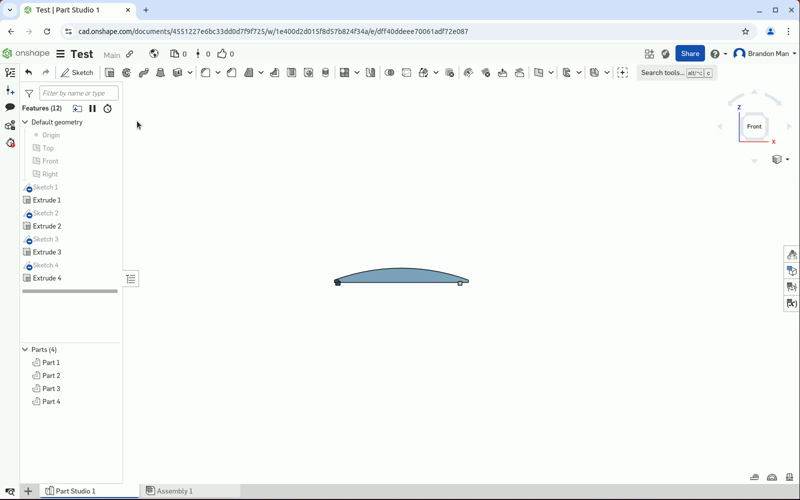
mouse_move(73, 189)
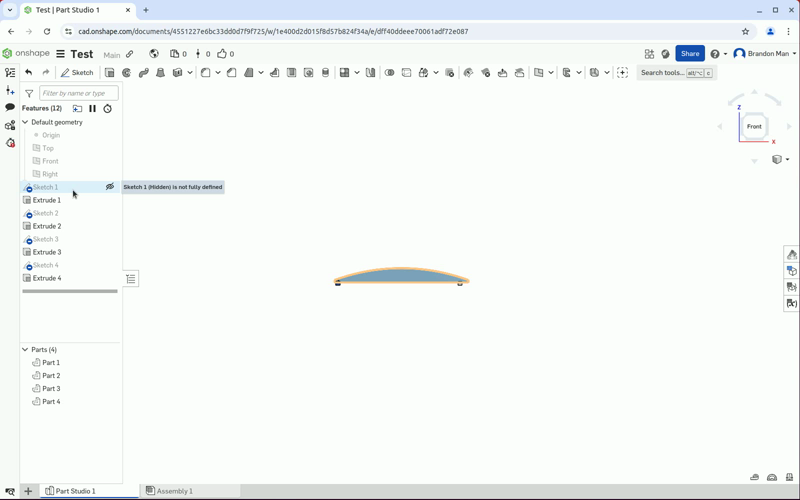
click(73, 189)
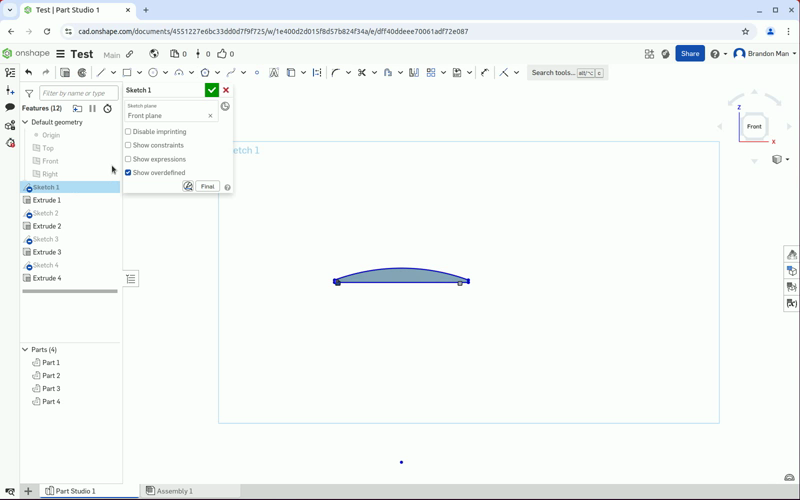
mouse_move(229, 92)
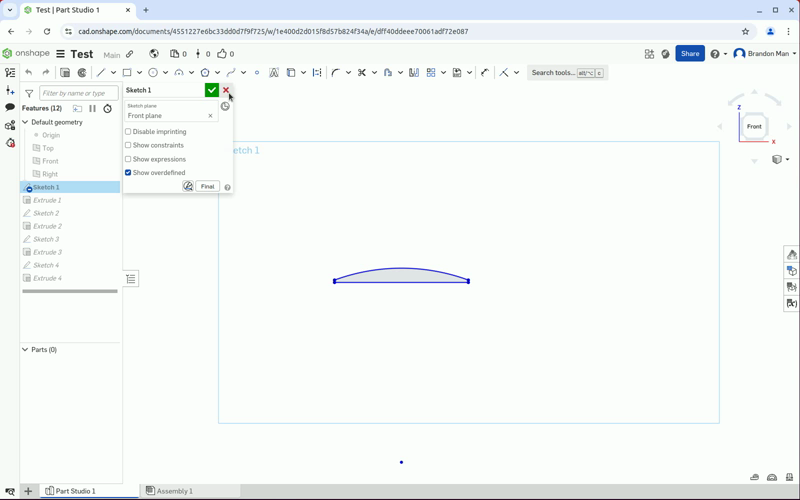
click(229, 92)
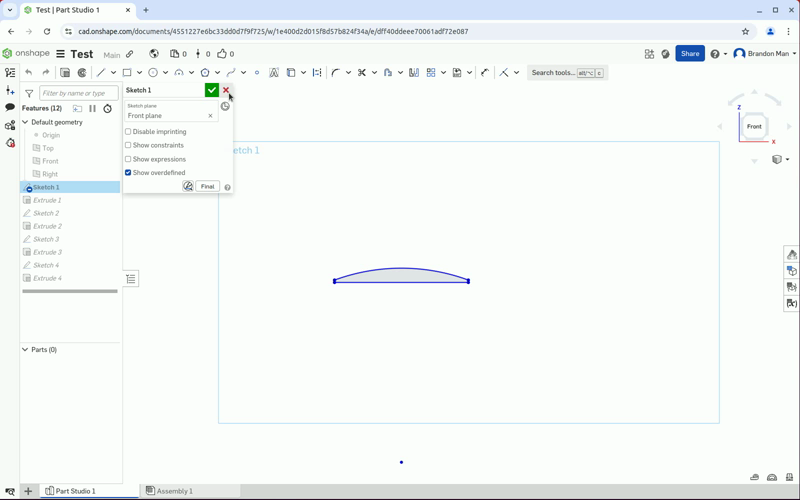
key(shift+s)
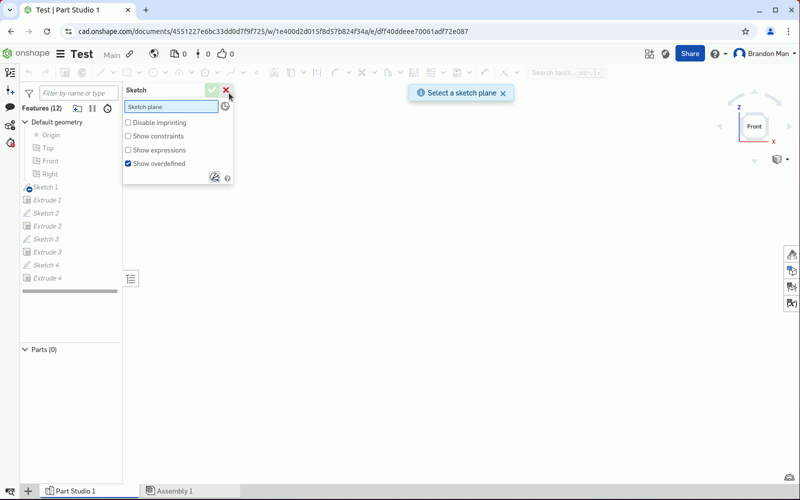
mouse_move(73, 163)
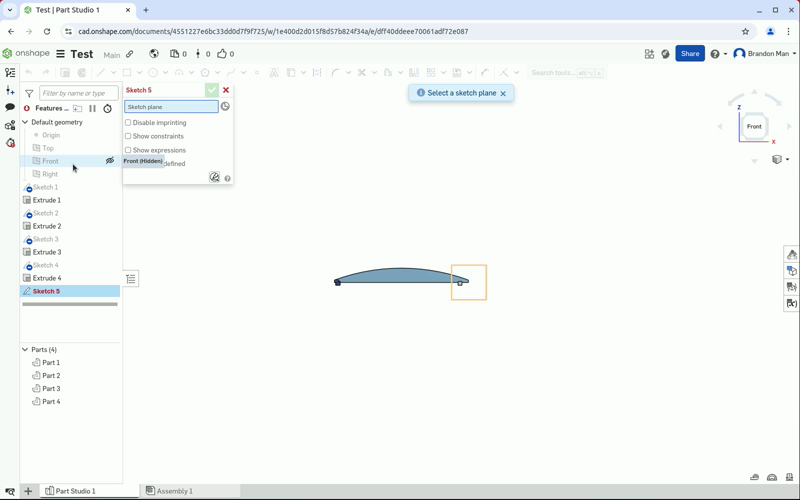
click(73, 163)
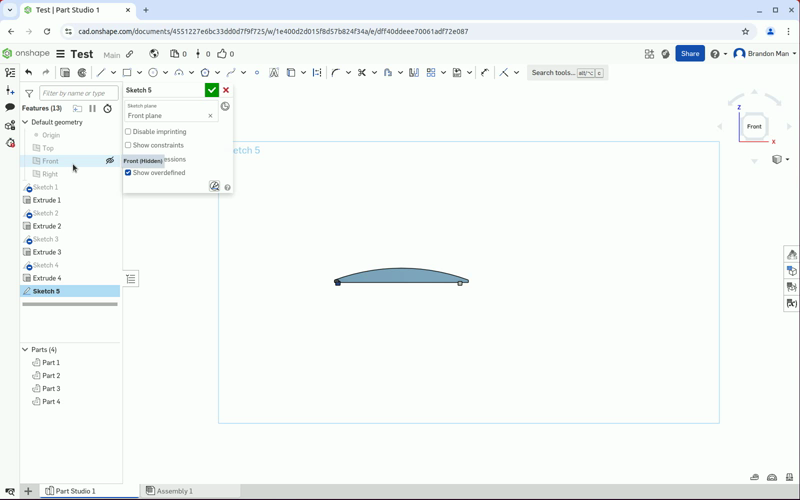
mouse_move(73, 352)
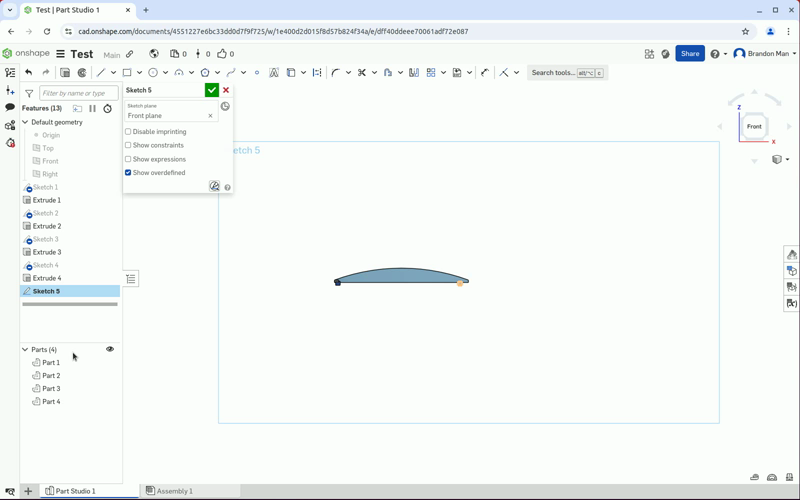
key(y)
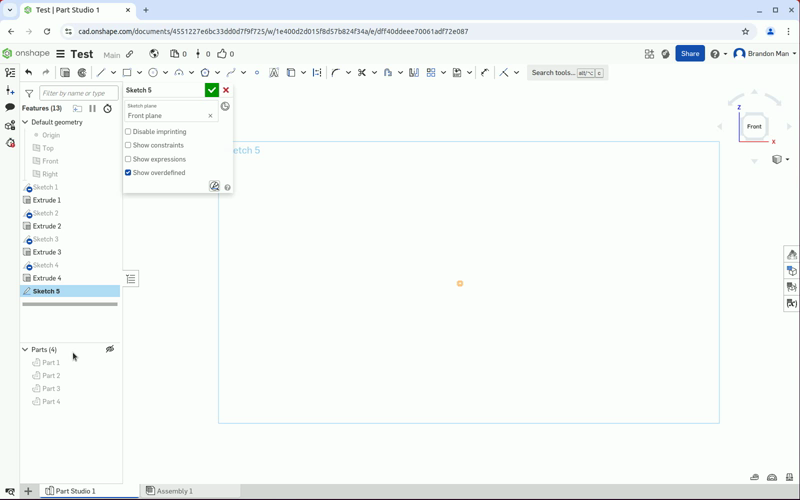
key(l)
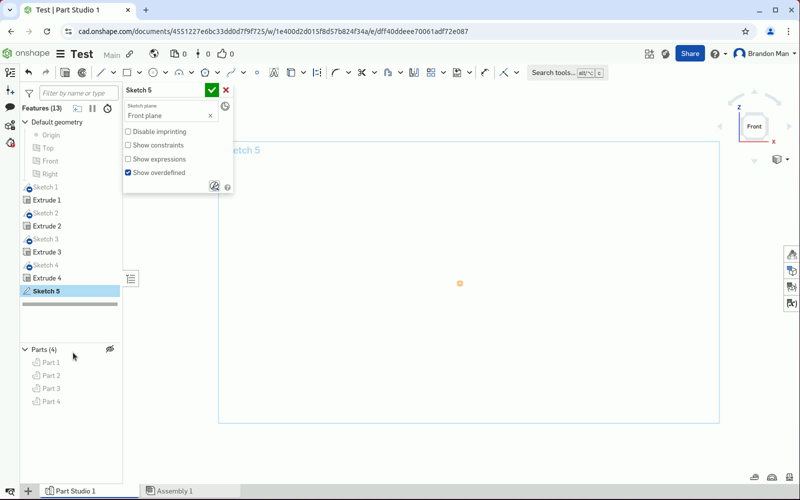
key_down(shift)
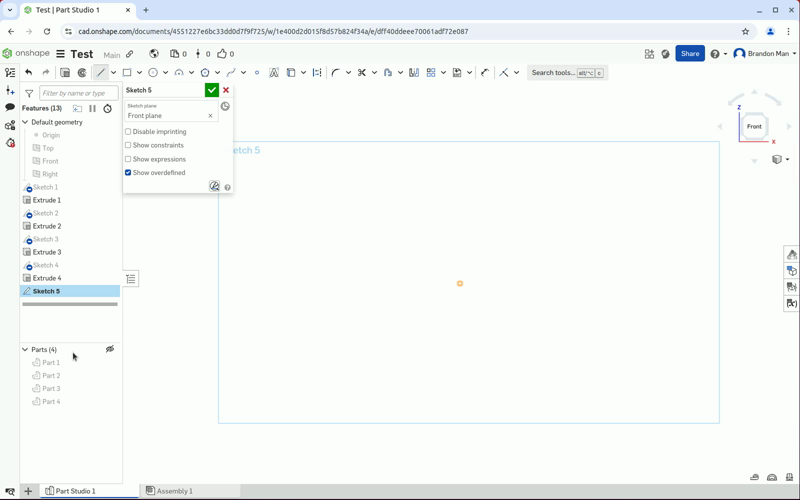
mouse_move(458, 282)
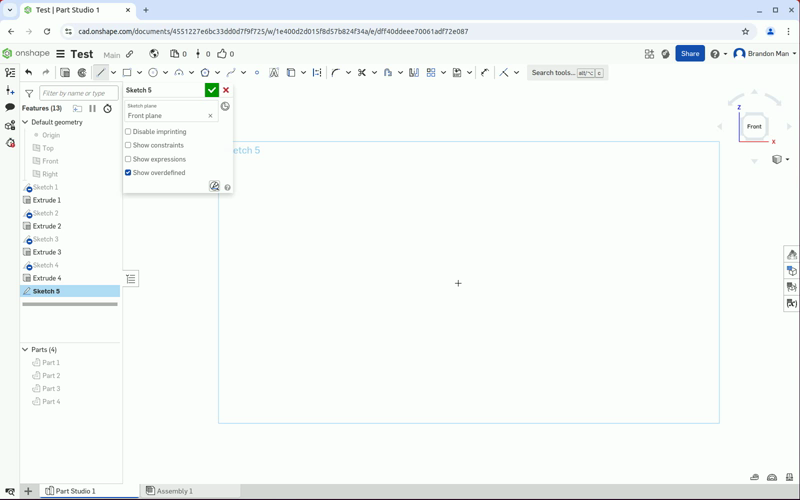
click(458, 282)
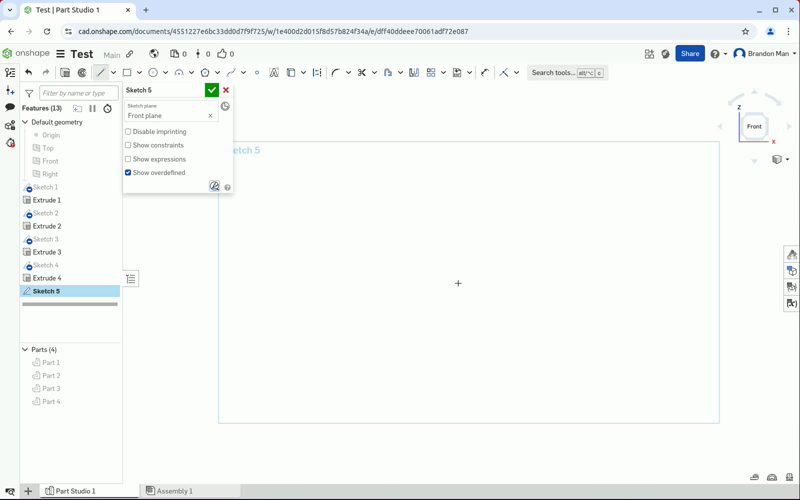
key_up(shift)
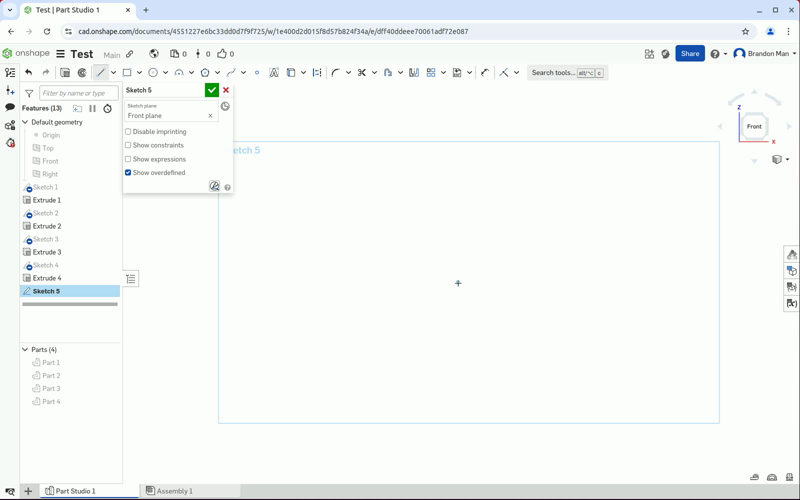
key_down(shift)
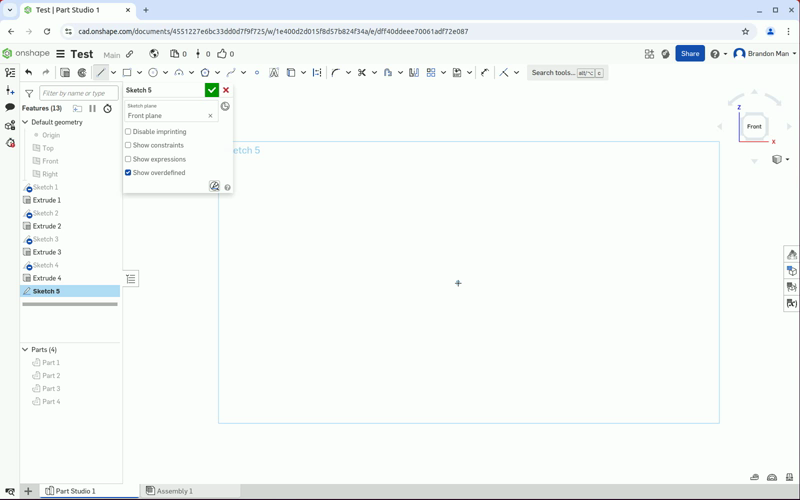
mouse_move(488, 282)
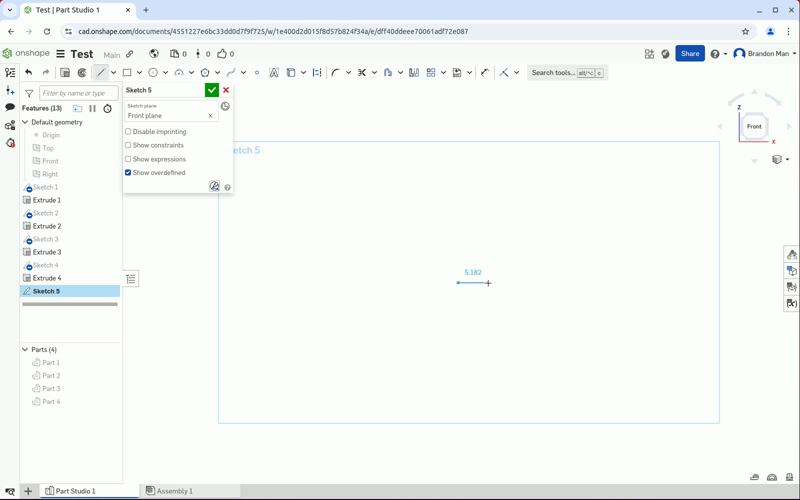
mouse_move(460, 282)
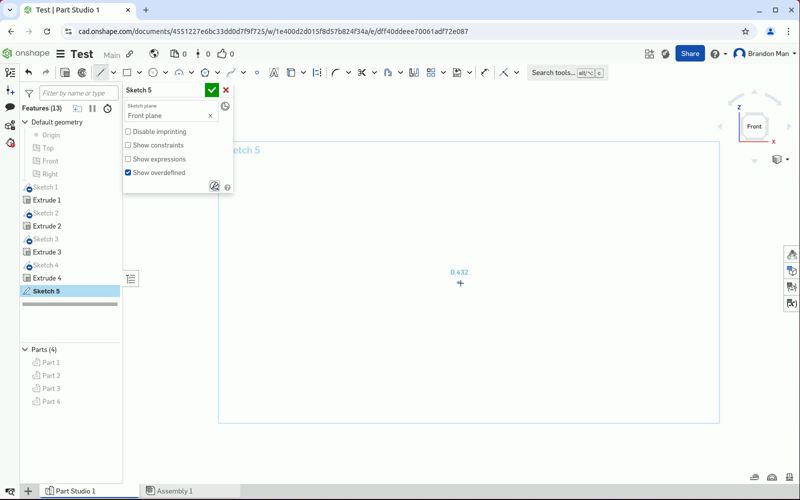
scroll(6)
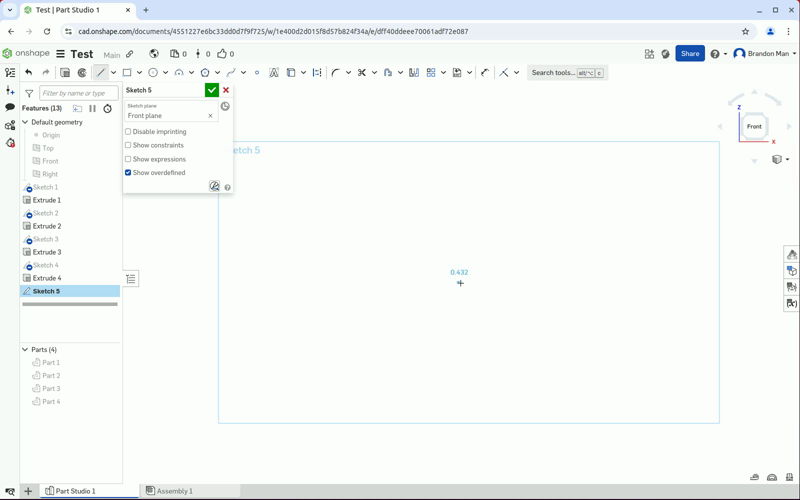
scroll(6)
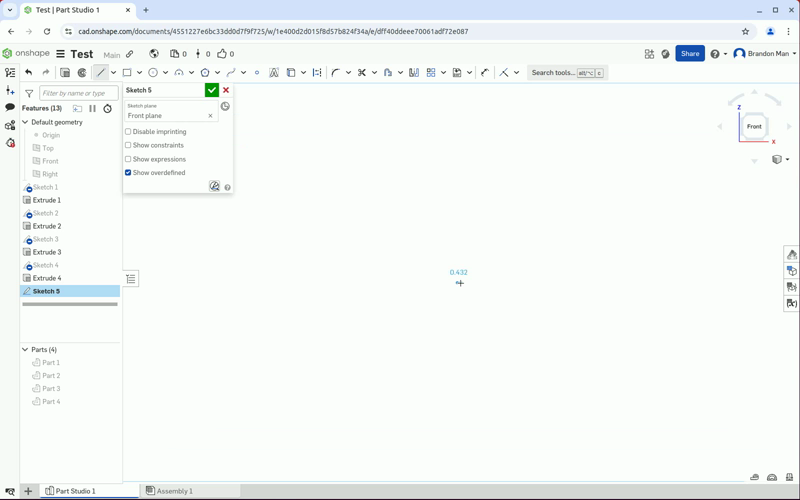
scroll(6)
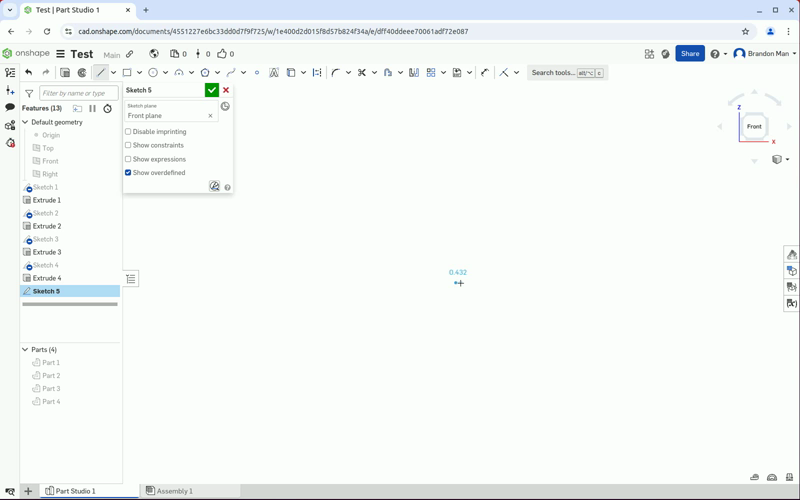
scroll(6)
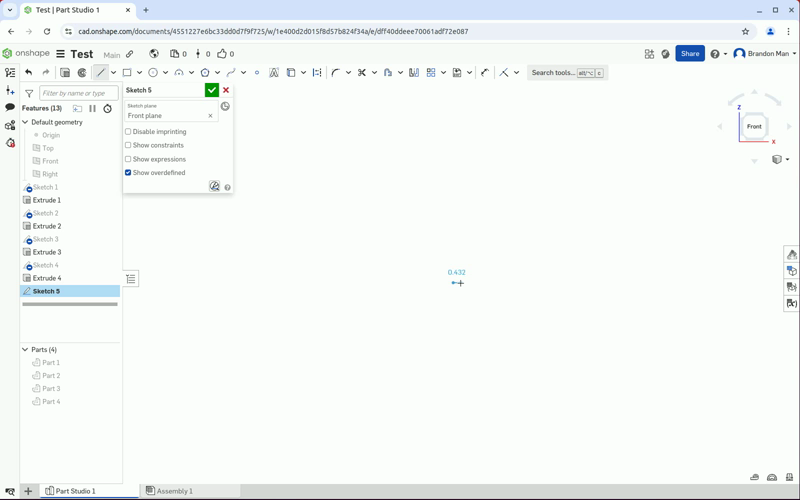
scroll(6)
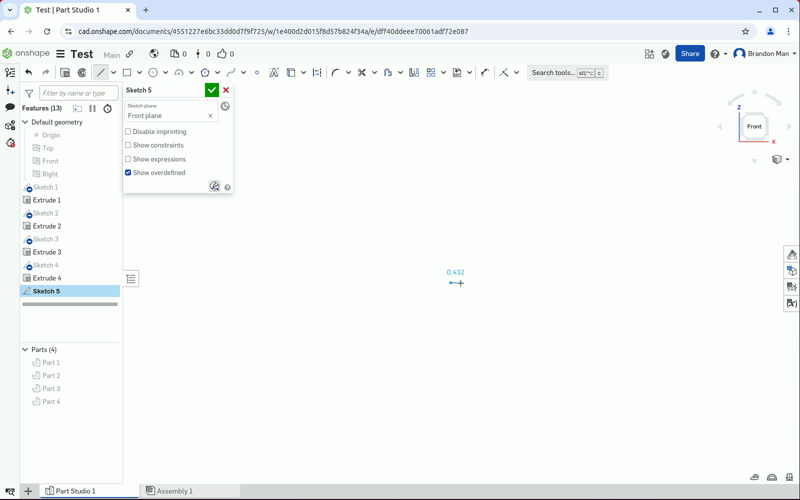
scroll(6)
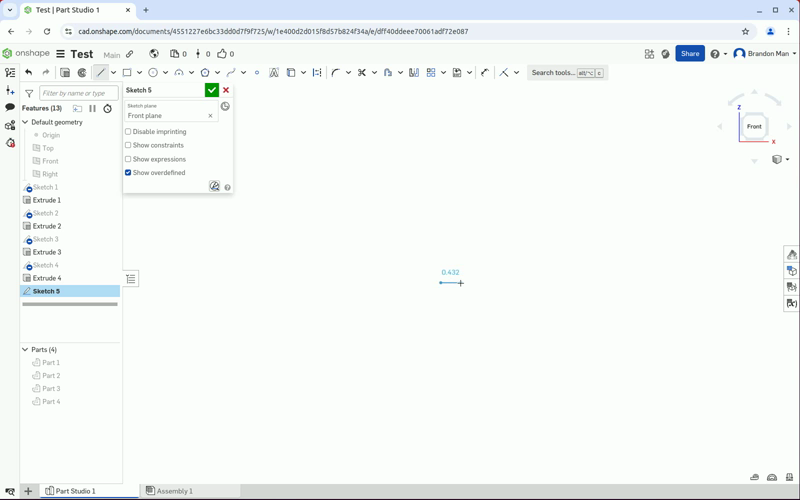
scroll(6)
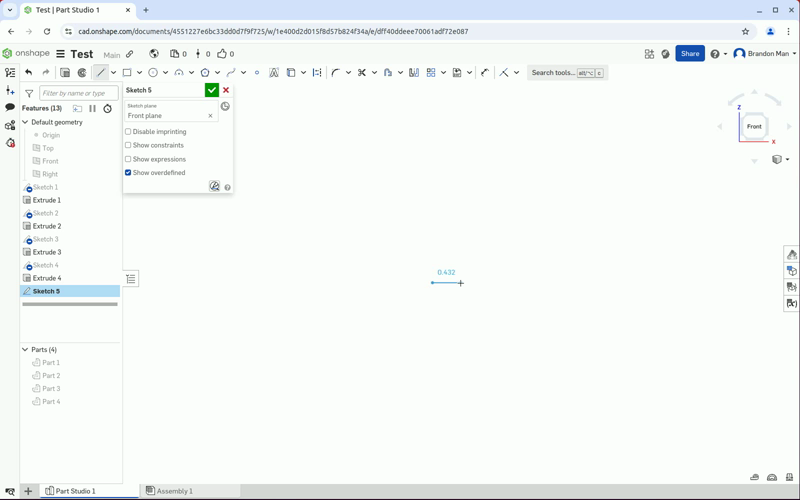
click(460, 282)
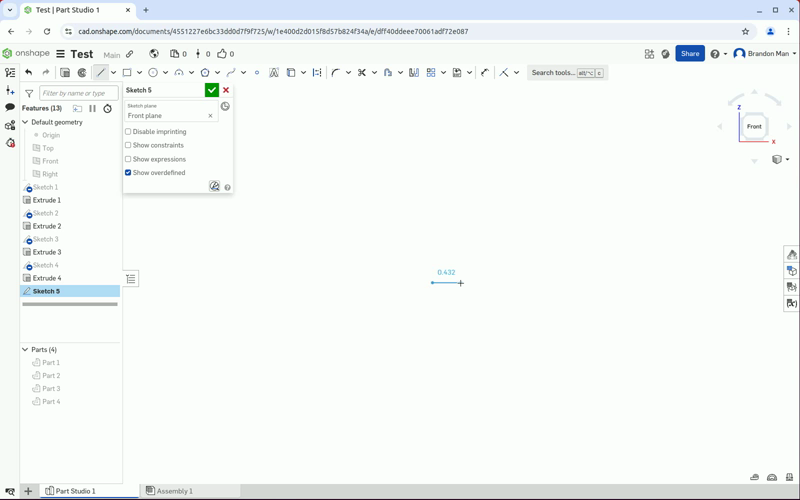
scroll(-6)
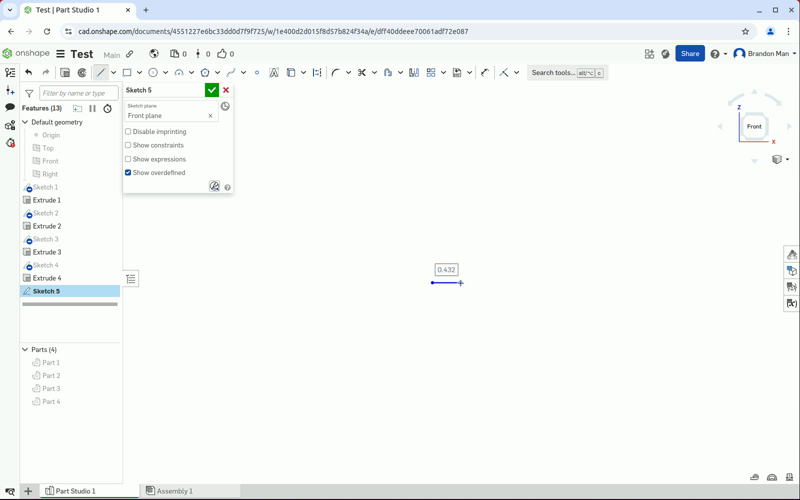
scroll(-6)
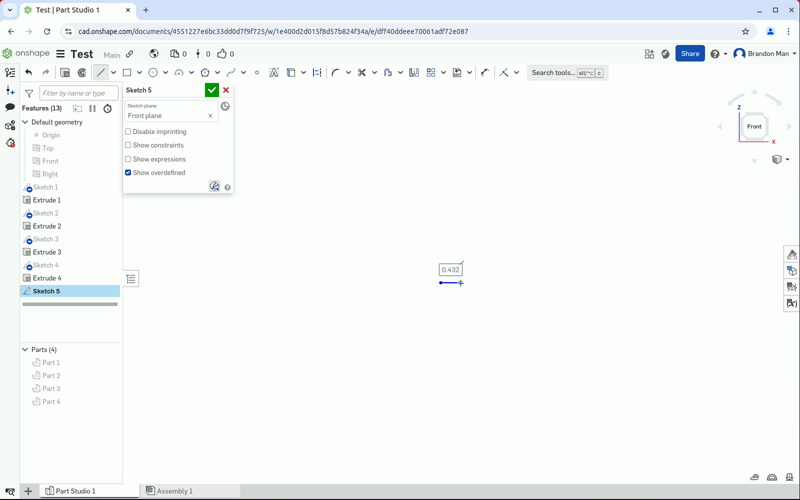
scroll(-6)
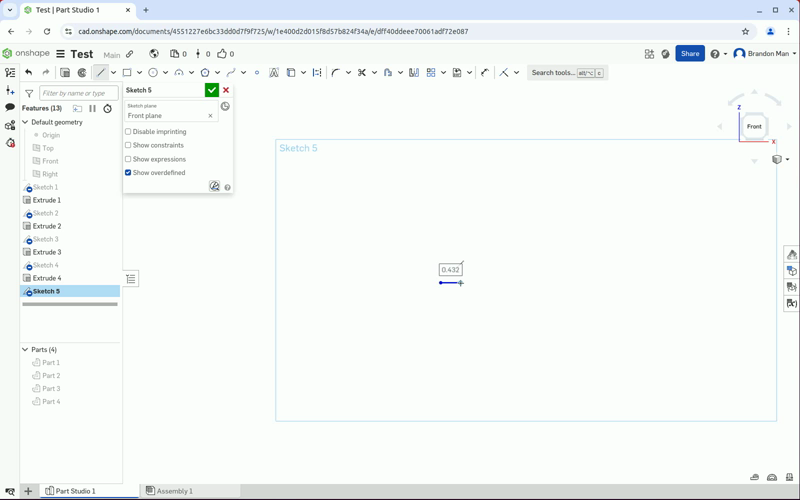
scroll(-6)
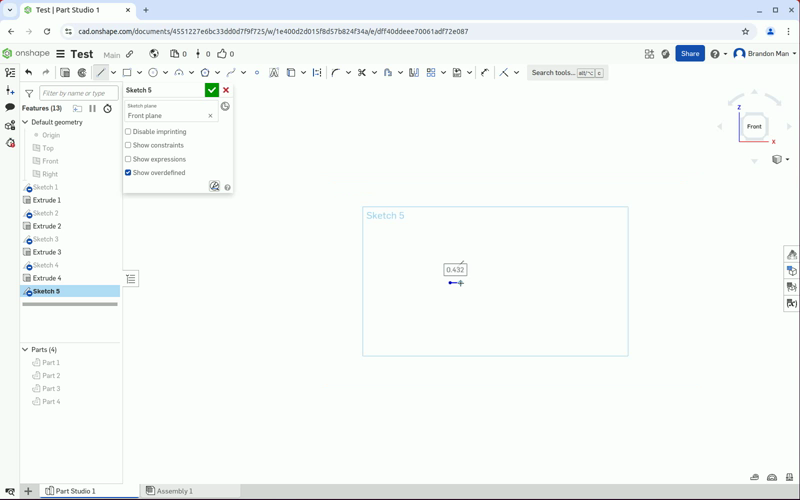
scroll(-6)
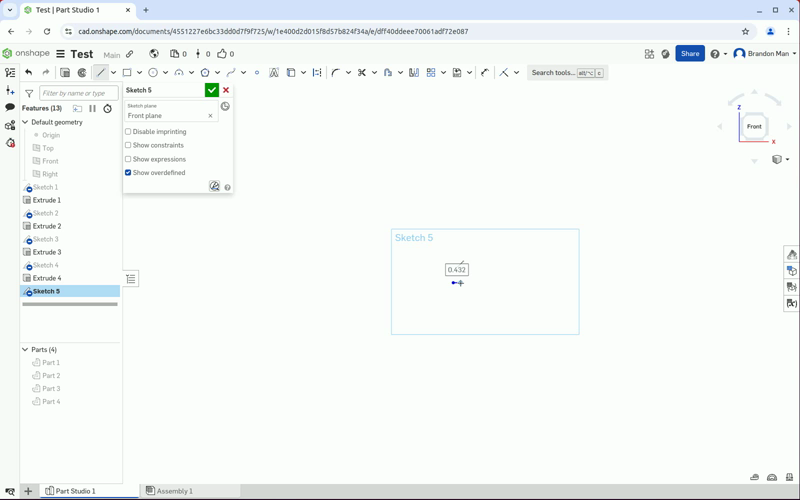
scroll(-6)
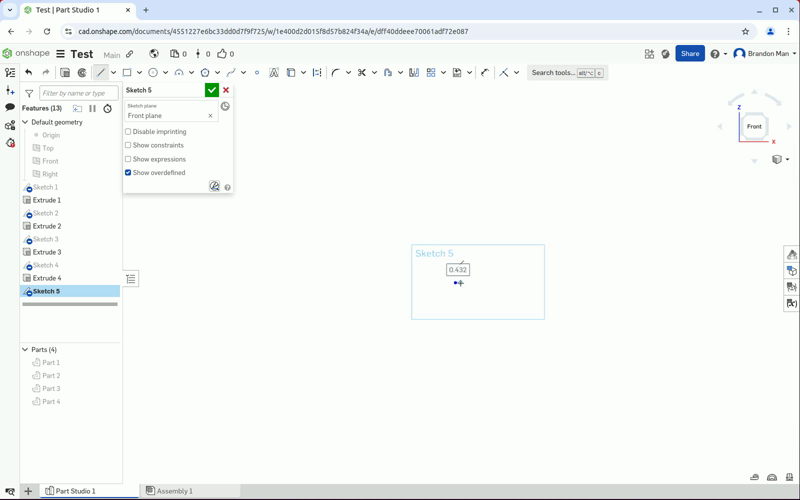
scroll(-6)
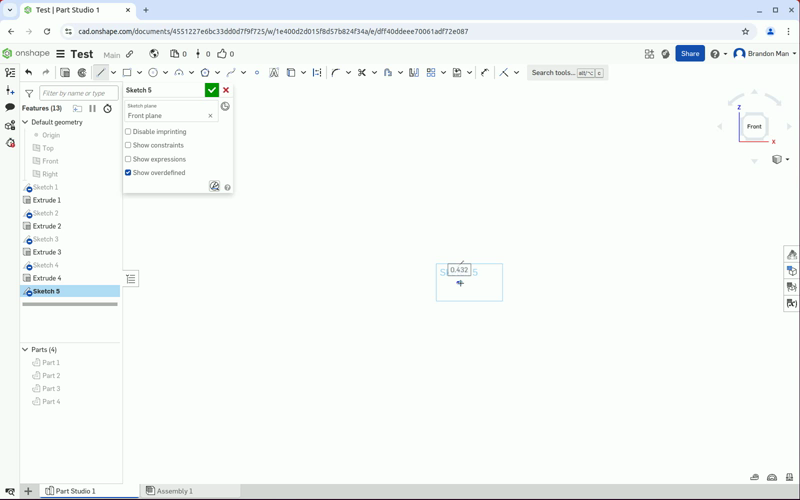
key_up(shift)
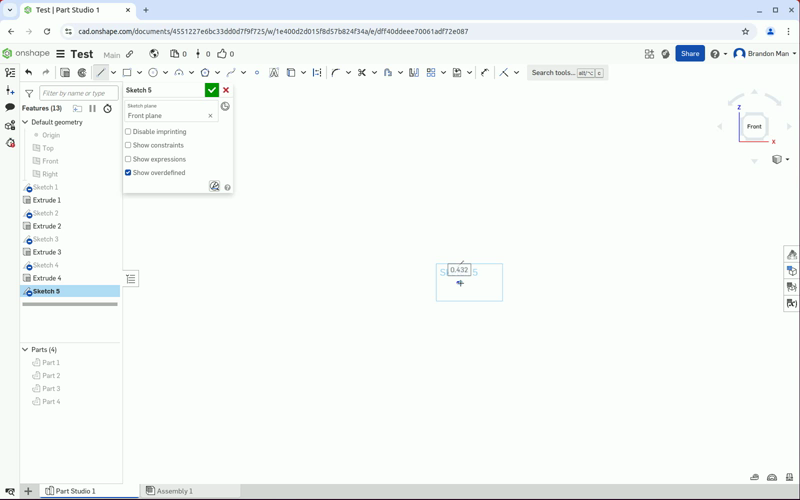
key_down(shift)
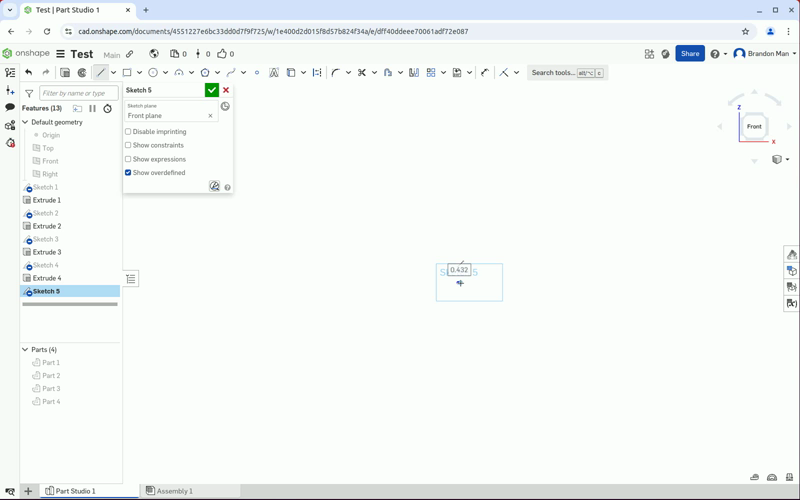
mouse_move(490, 282)
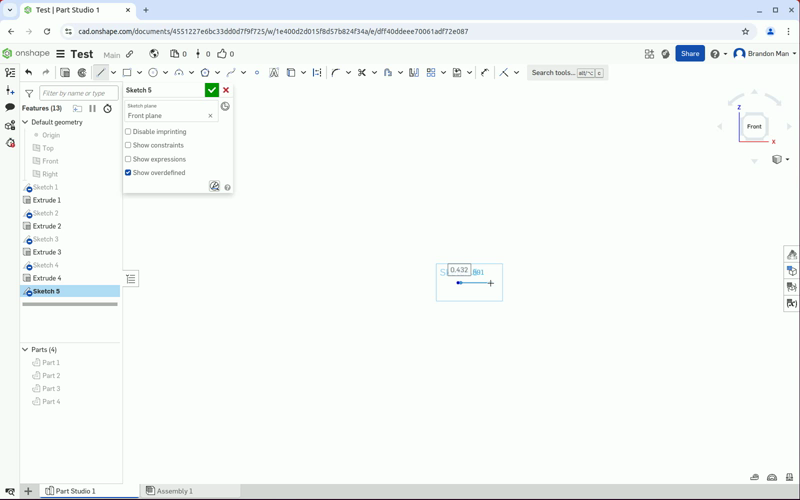
mouse_move(461, 282)
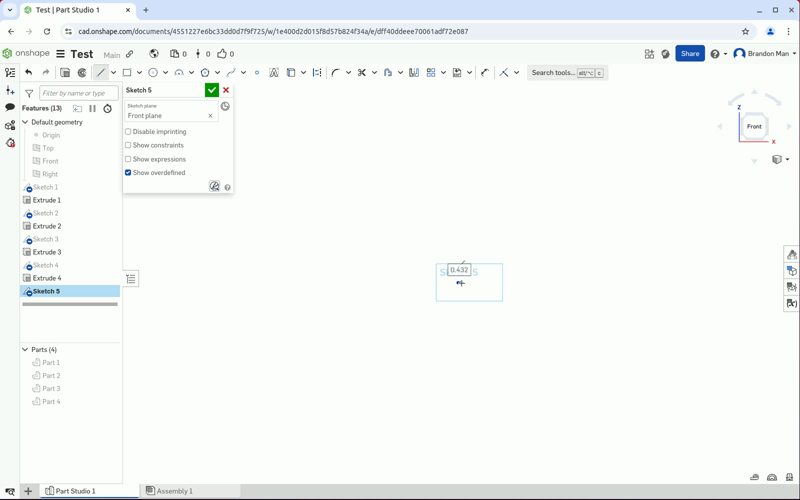
scroll(6)
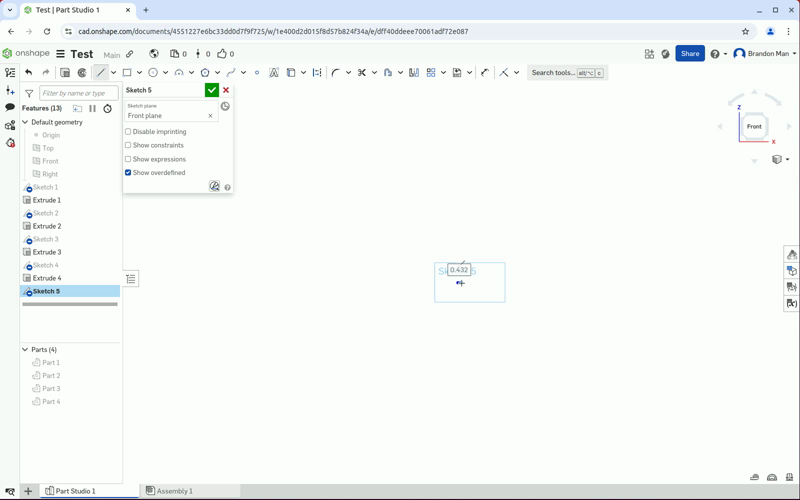
scroll(6)
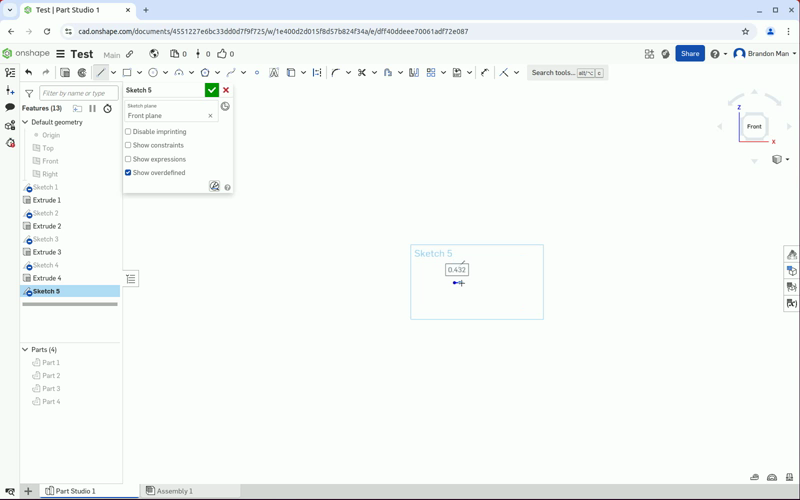
scroll(6)
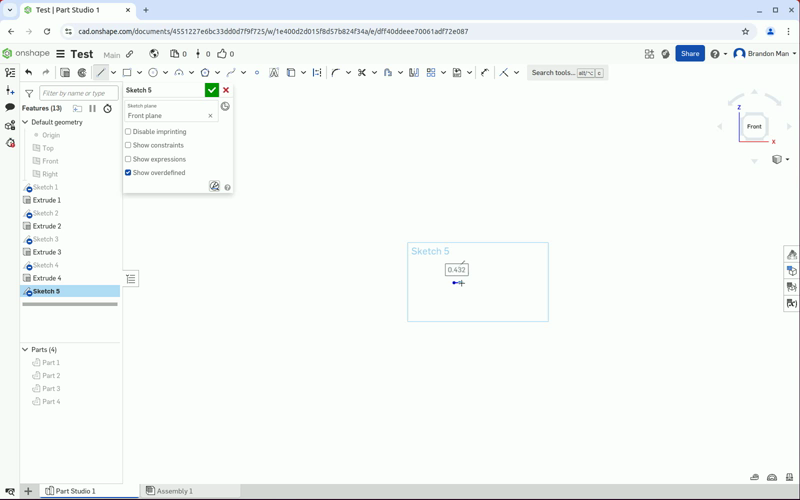
scroll(6)
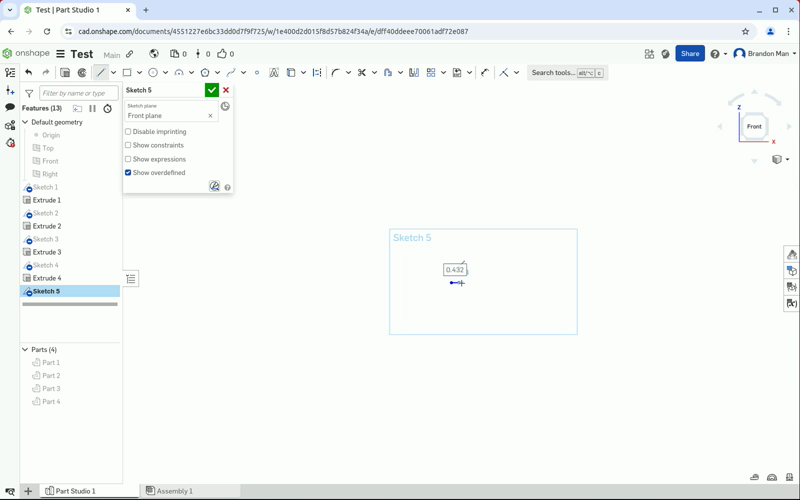
scroll(6)
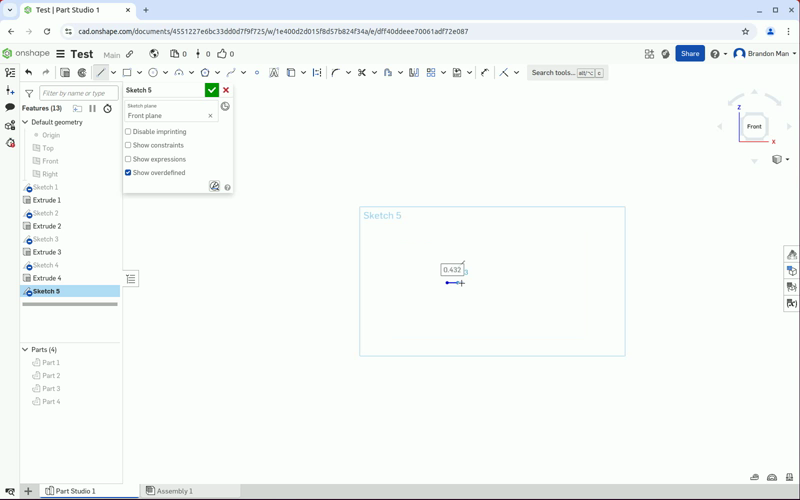
scroll(6)
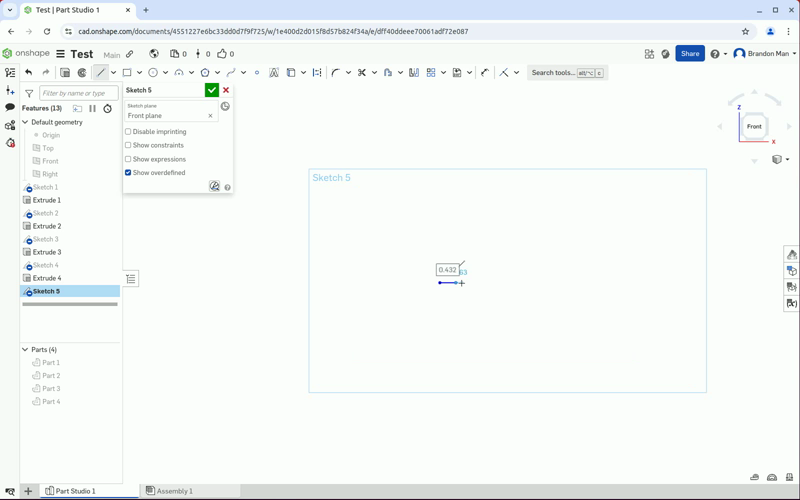
scroll(6)
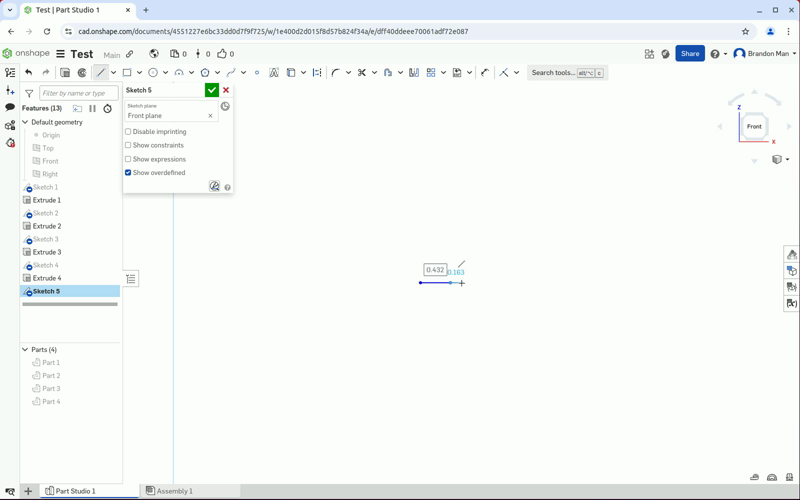
click(461, 282)
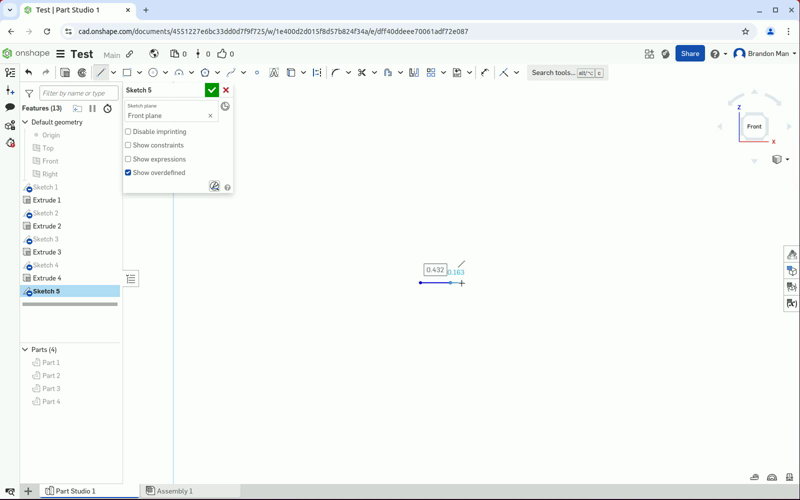
scroll(-6)
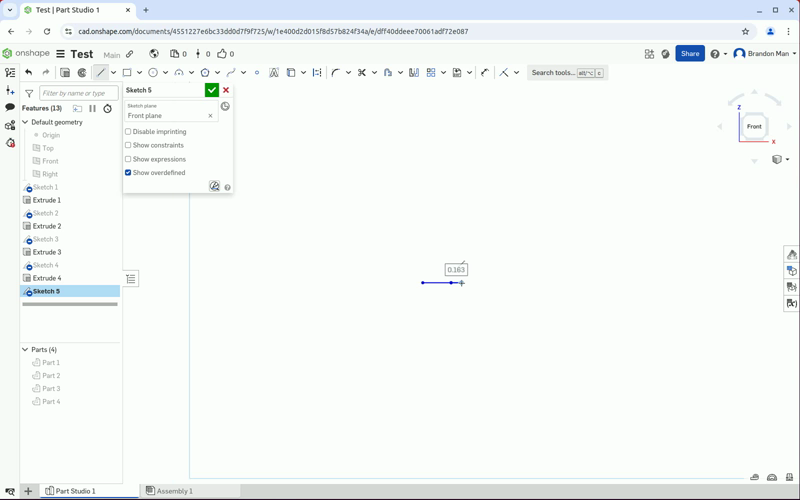
scroll(-6)
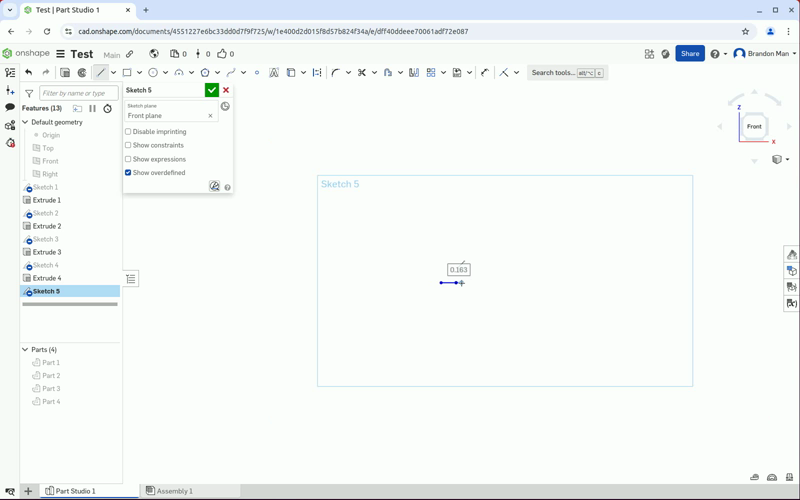
scroll(-6)
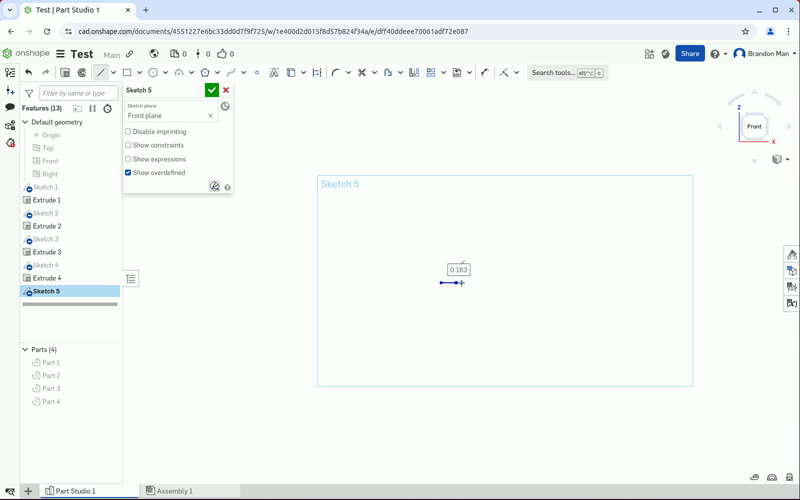
scroll(-6)
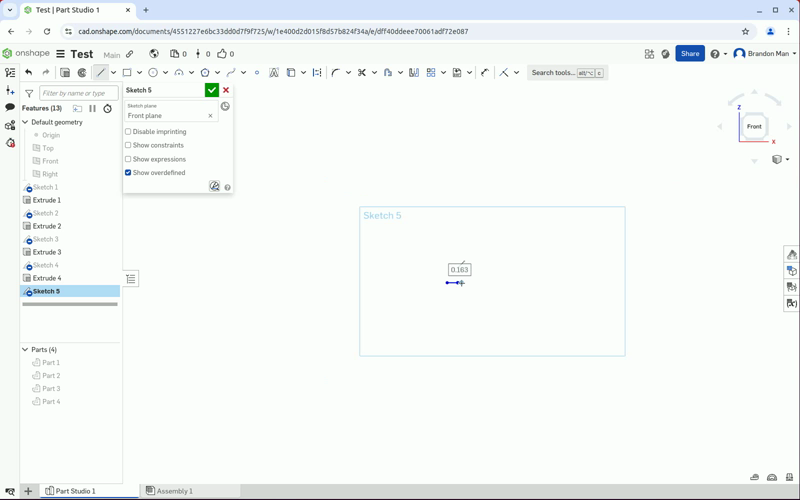
scroll(-6)
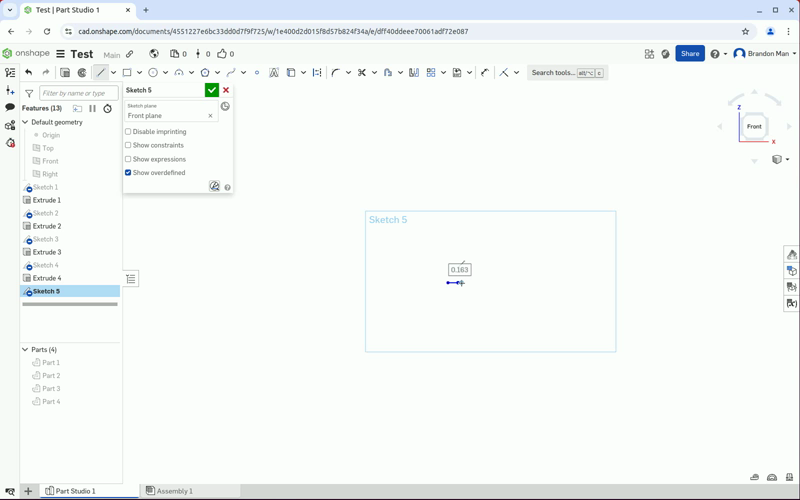
scroll(-6)
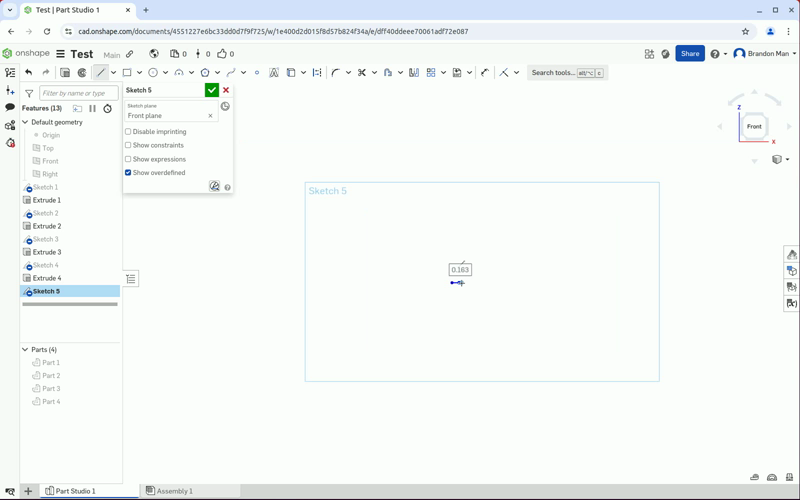
scroll(-6)
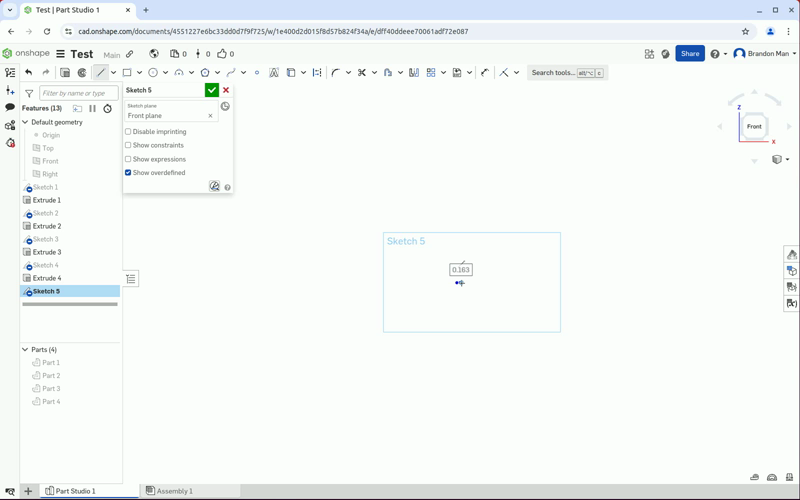
key_up(shift)
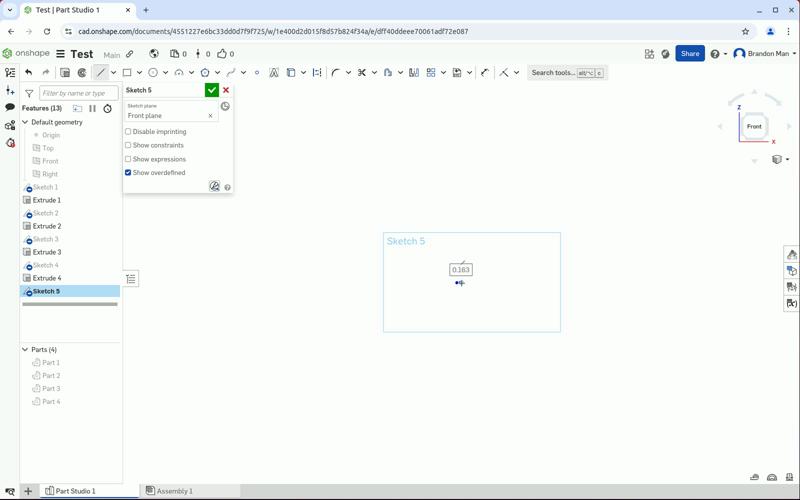
key_down(shift)
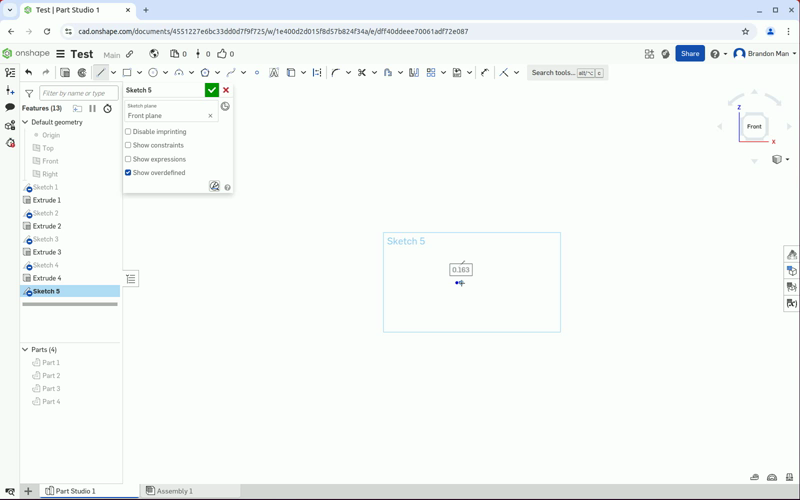
mouse_move(492, 282)
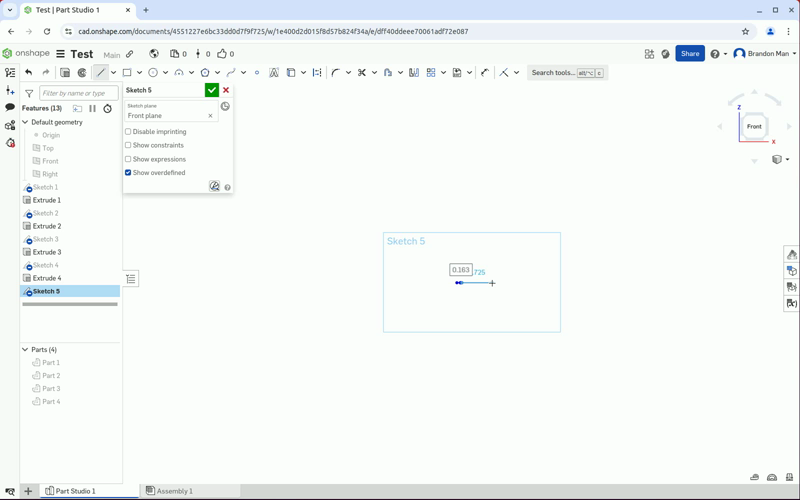
mouse_move(461, 280)
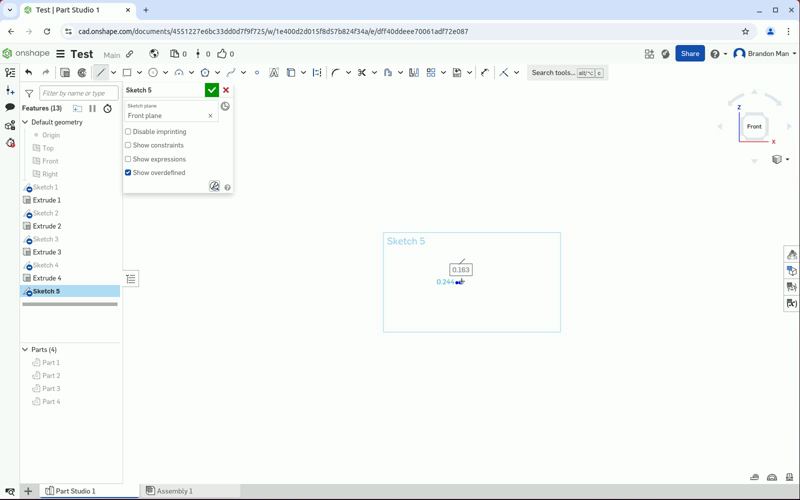
scroll(6)
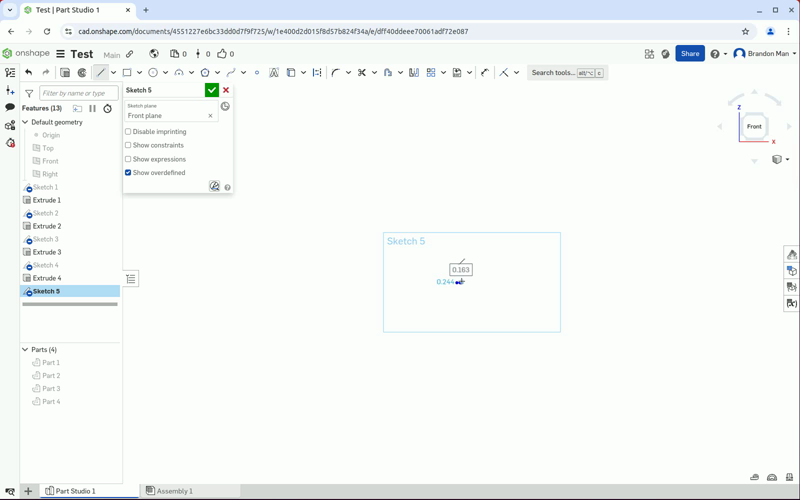
scroll(6)
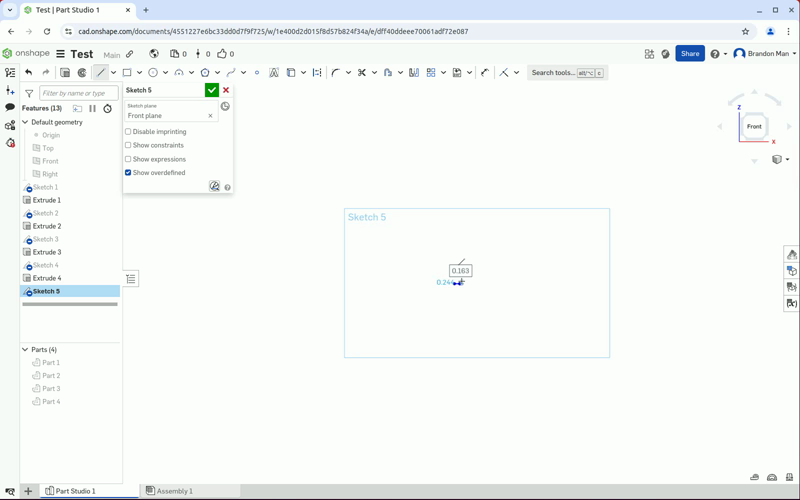
scroll(6)
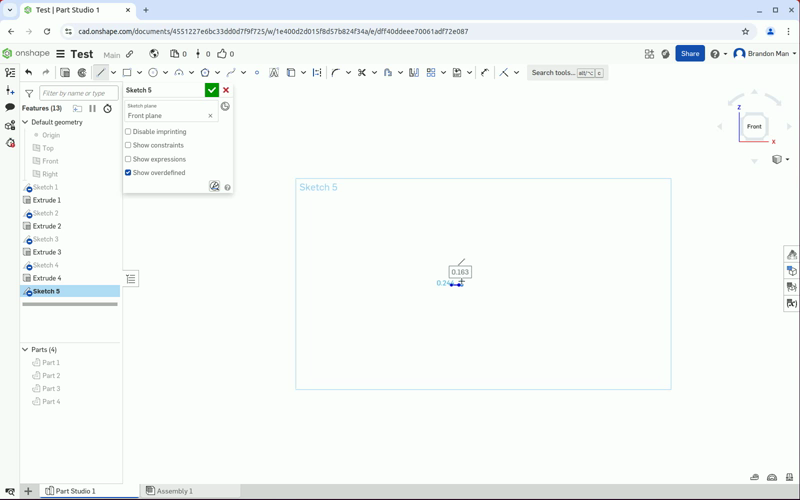
scroll(6)
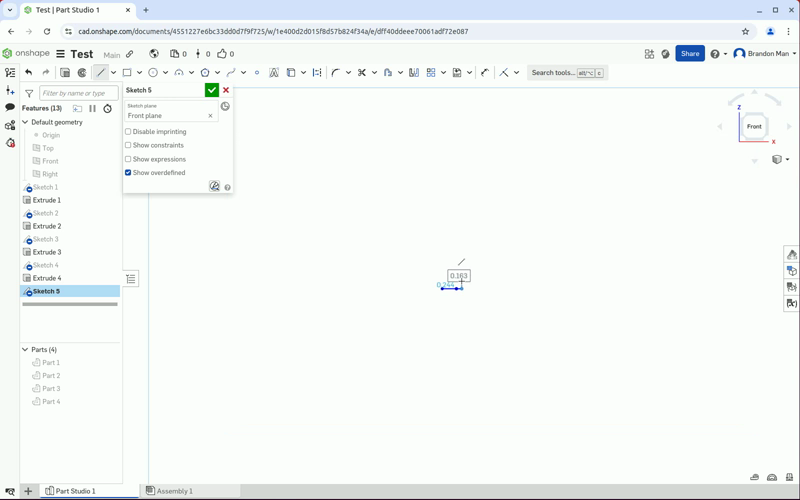
scroll(6)
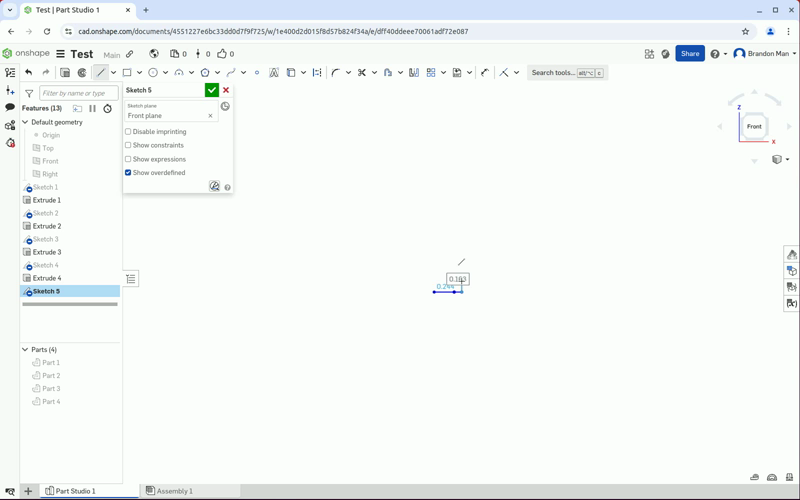
scroll(6)
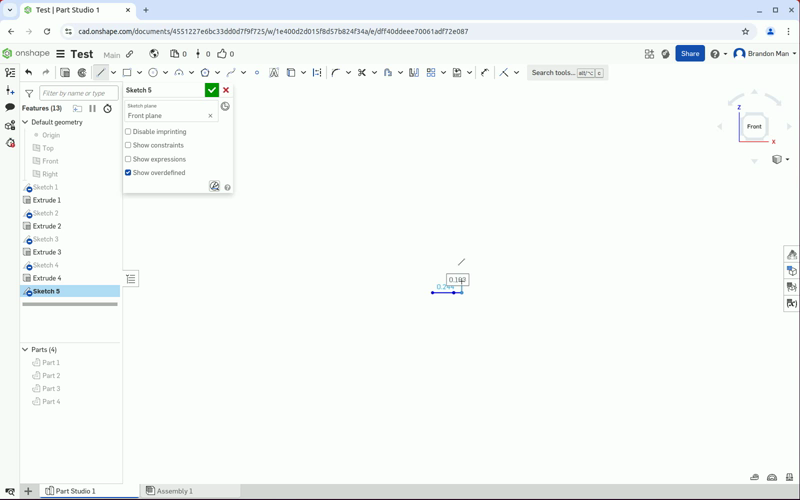
scroll(6)
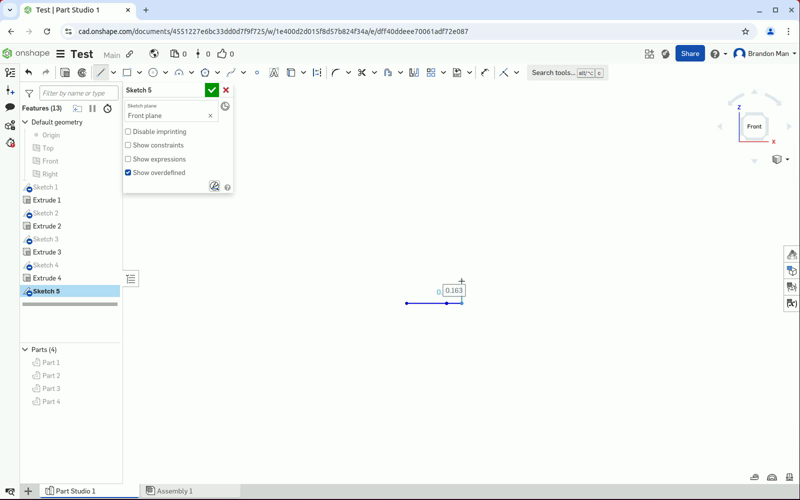
click(461, 280)
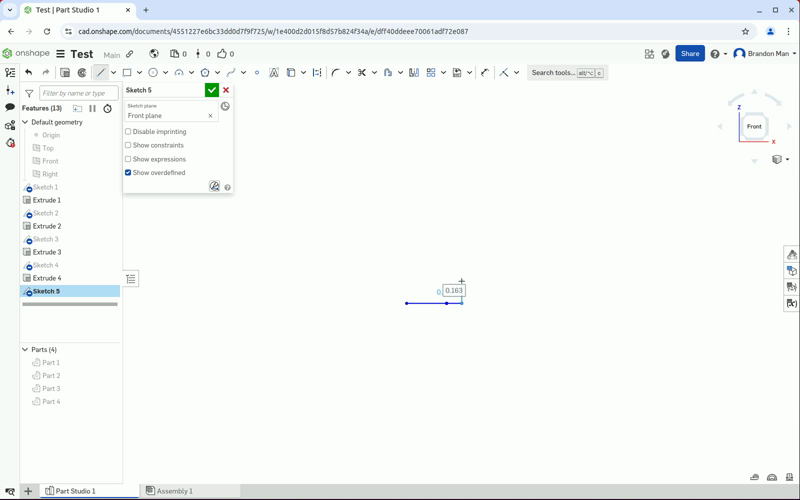
scroll(-6)
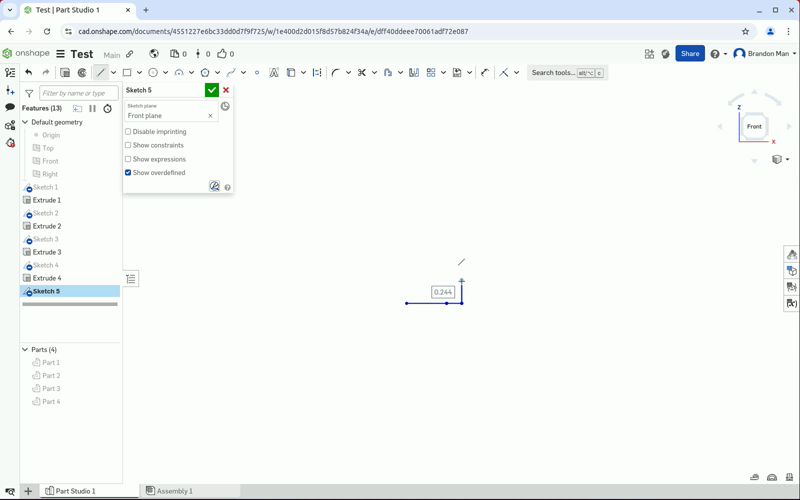
scroll(-6)
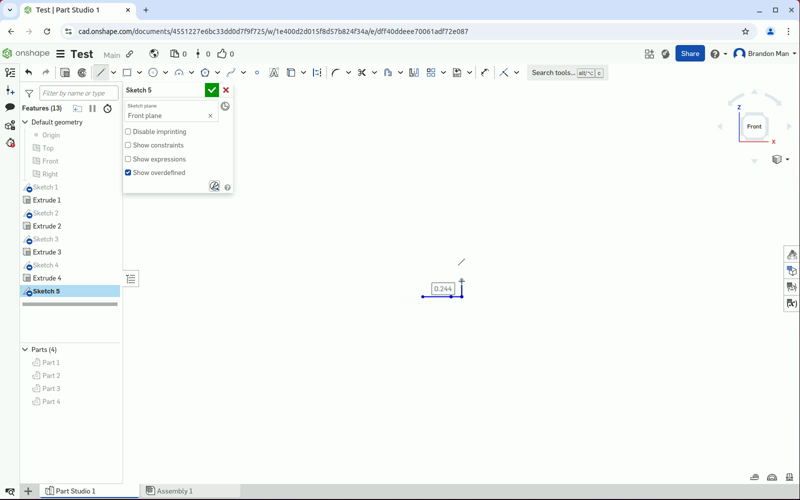
scroll(-6)
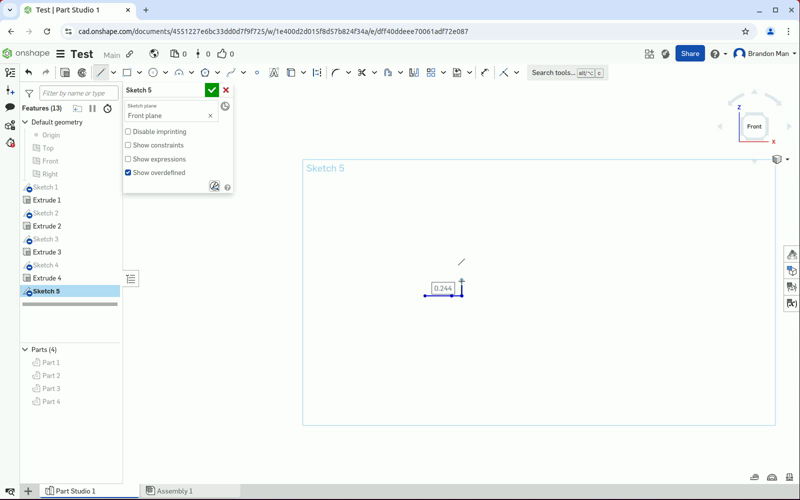
scroll(-6)
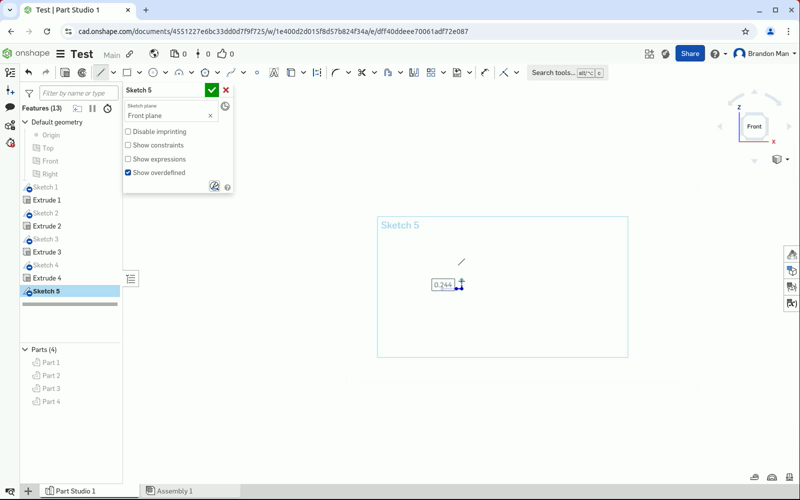
scroll(-6)
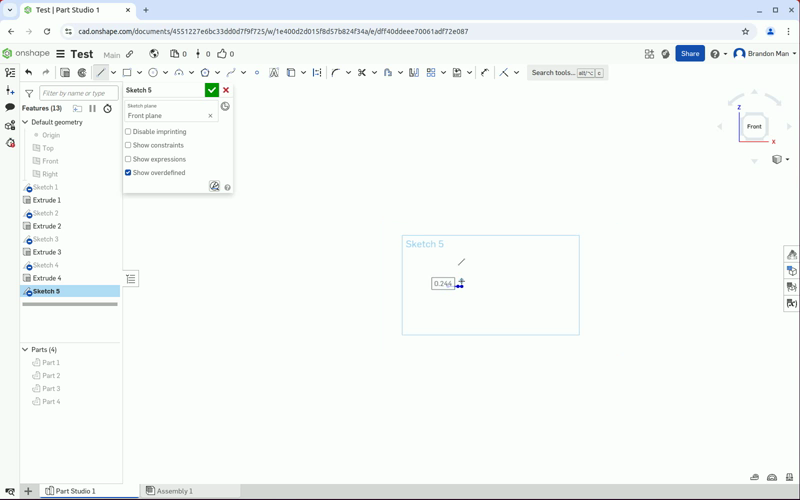
scroll(-6)
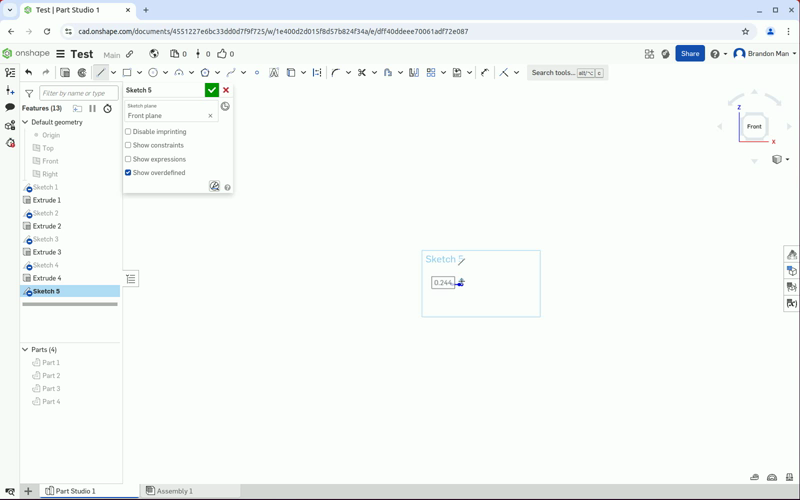
scroll(-6)
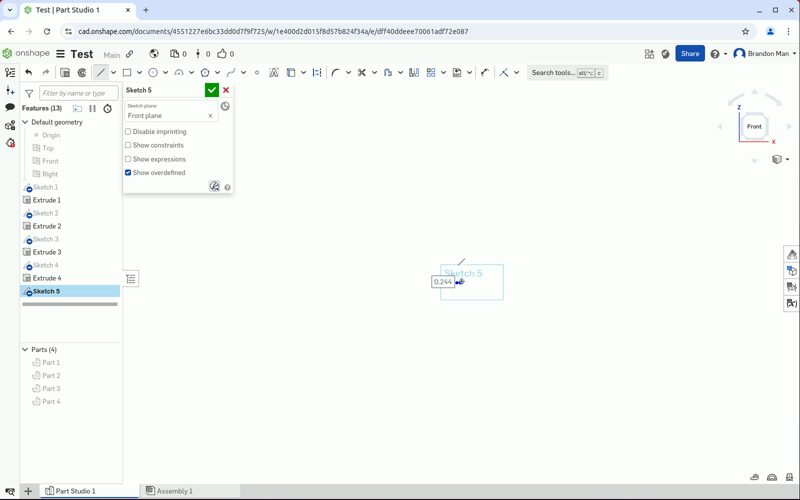
key_up(shift)
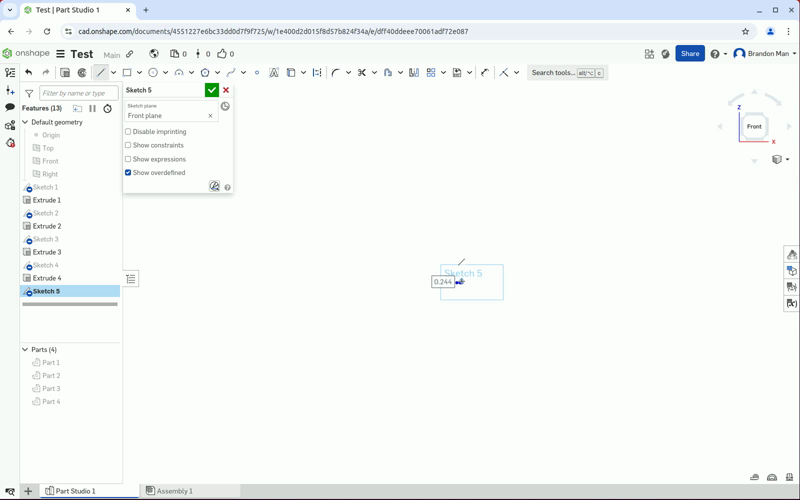
key_down(shift)
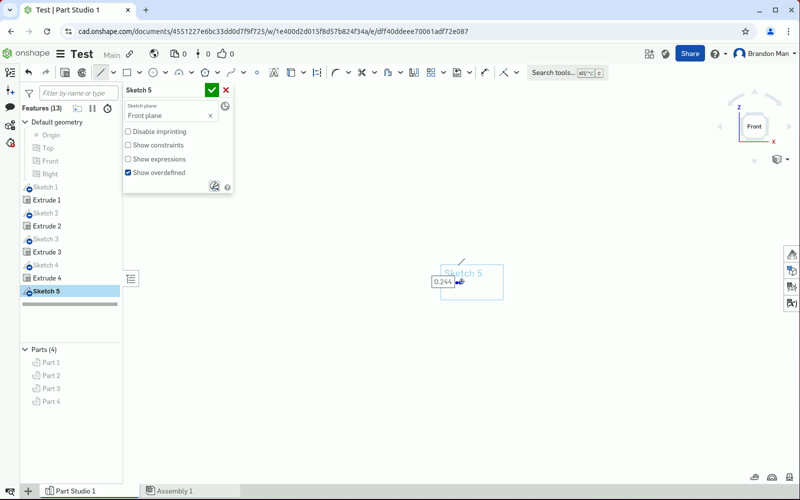
mouse_move(492, 280)
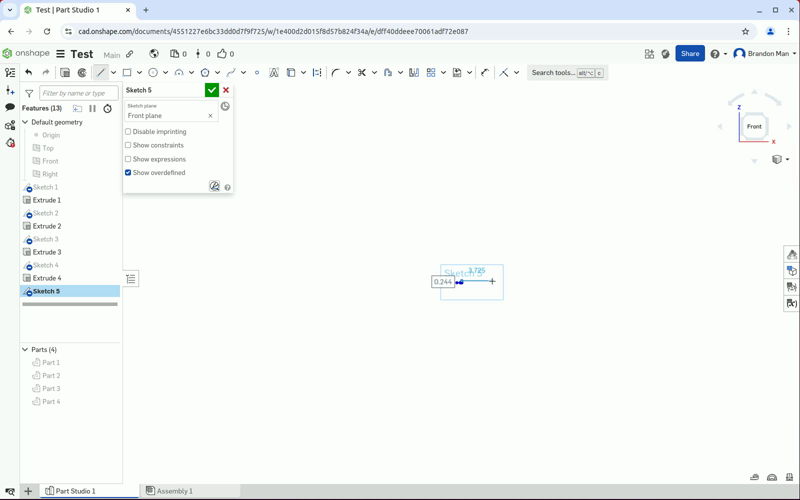
mouse_move(458, 280)
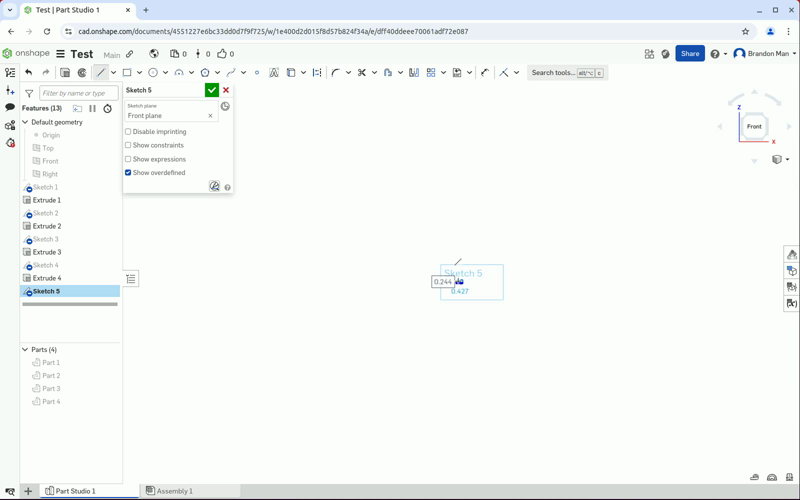
scroll(6)
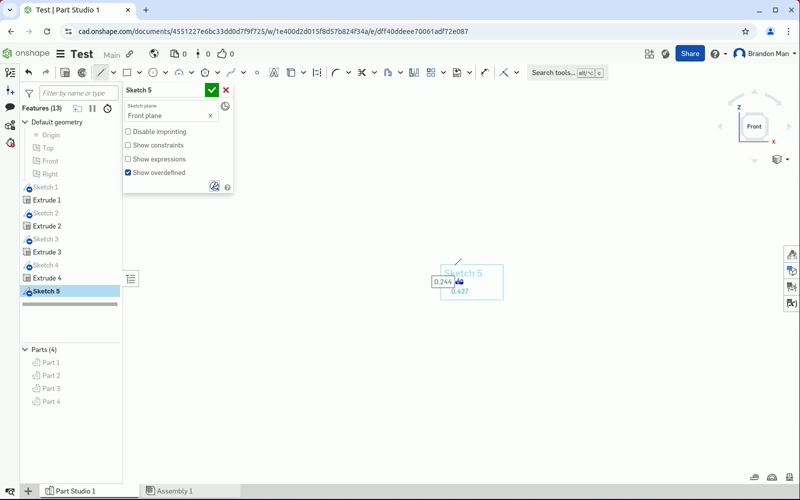
scroll(6)
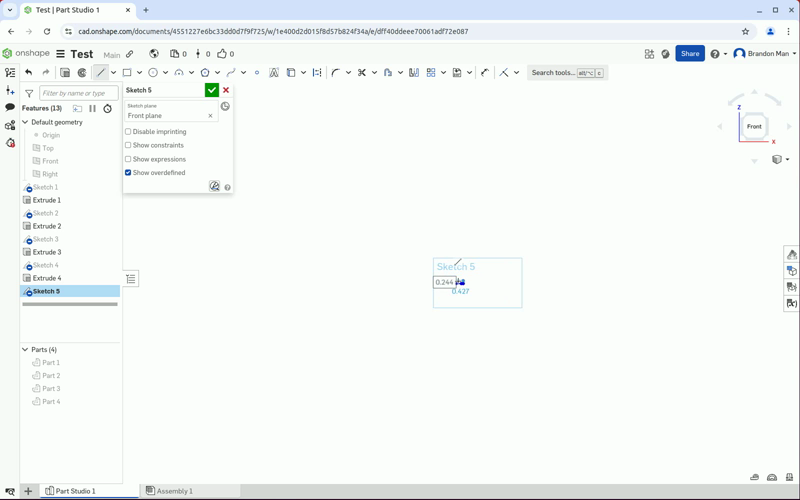
scroll(6)
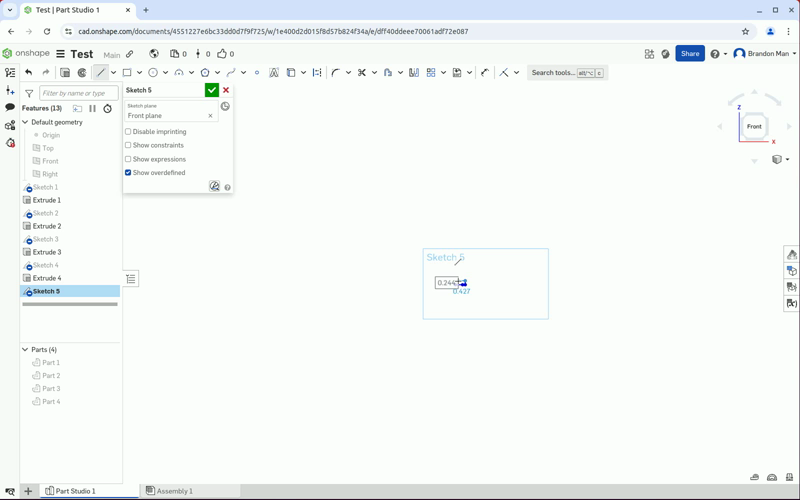
scroll(6)
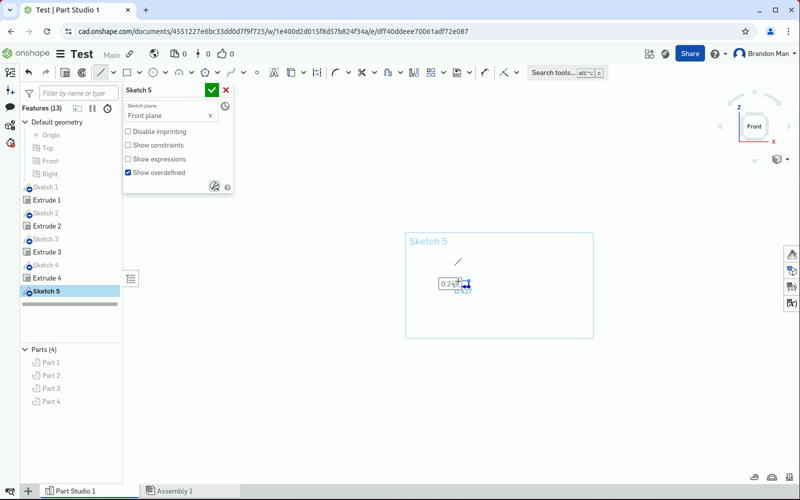
scroll(6)
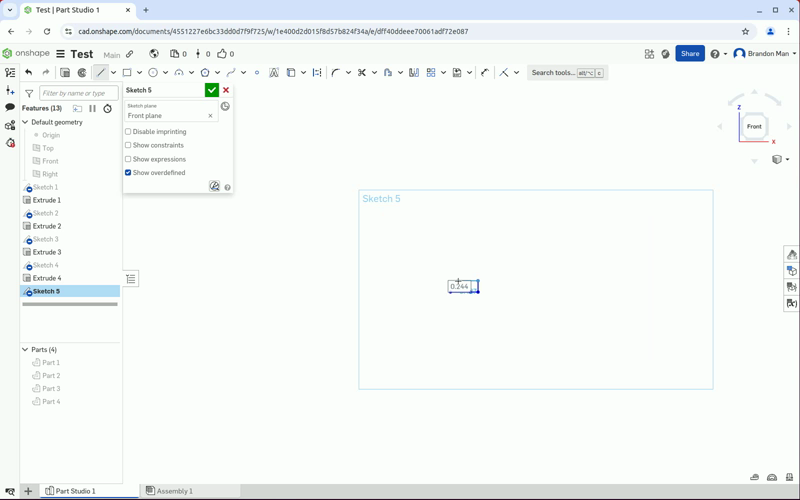
scroll(6)
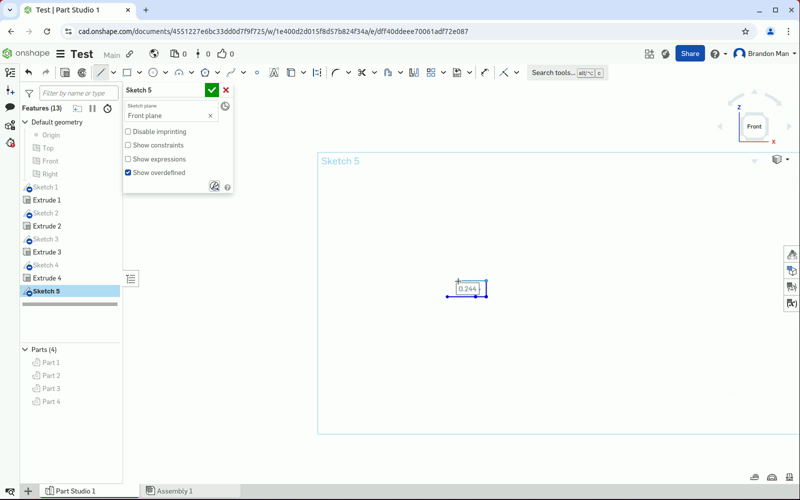
scroll(6)
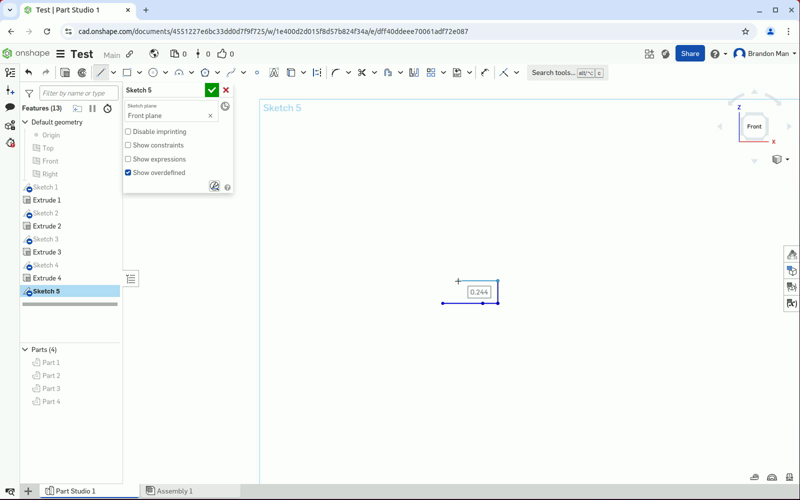
click(458, 280)
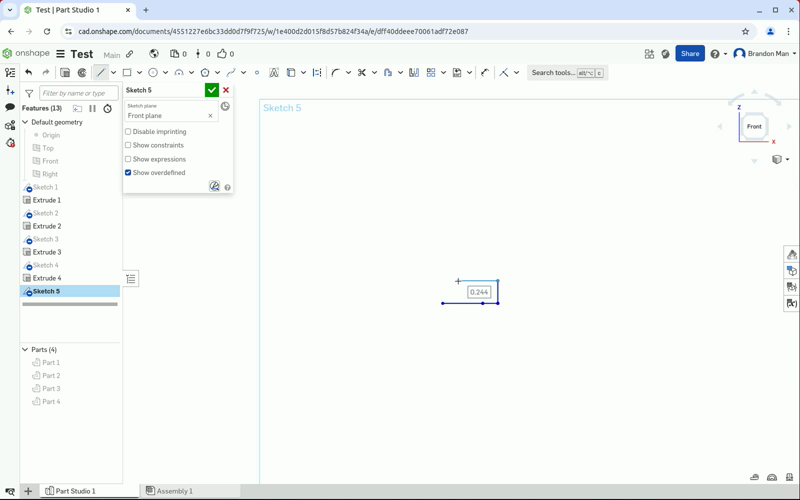
scroll(-6)
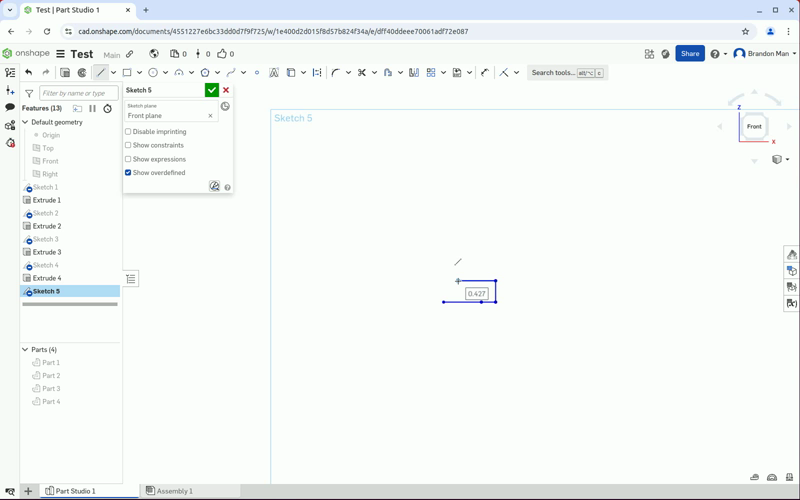
scroll(-6)
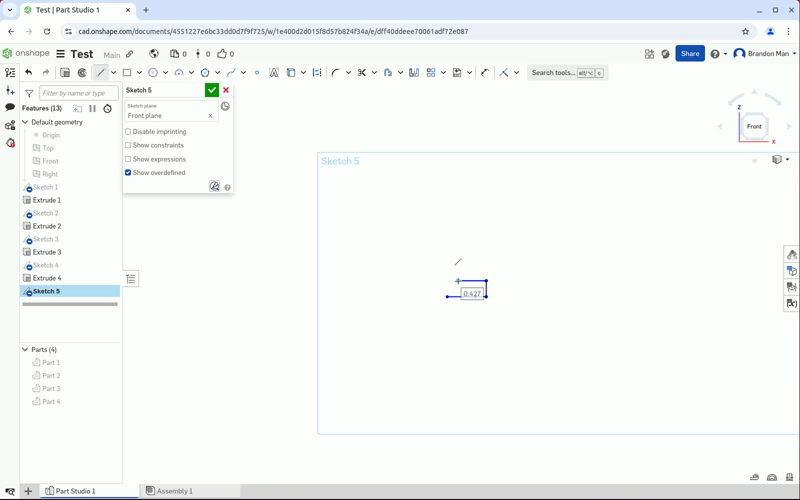
scroll(-6)
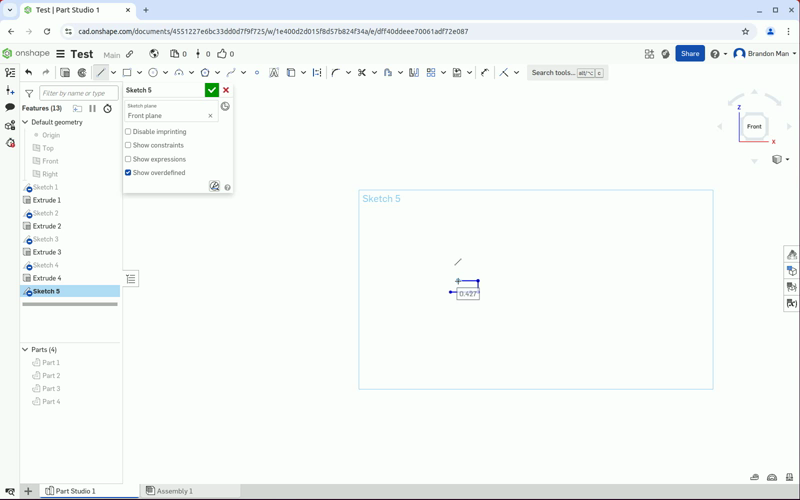
scroll(-6)
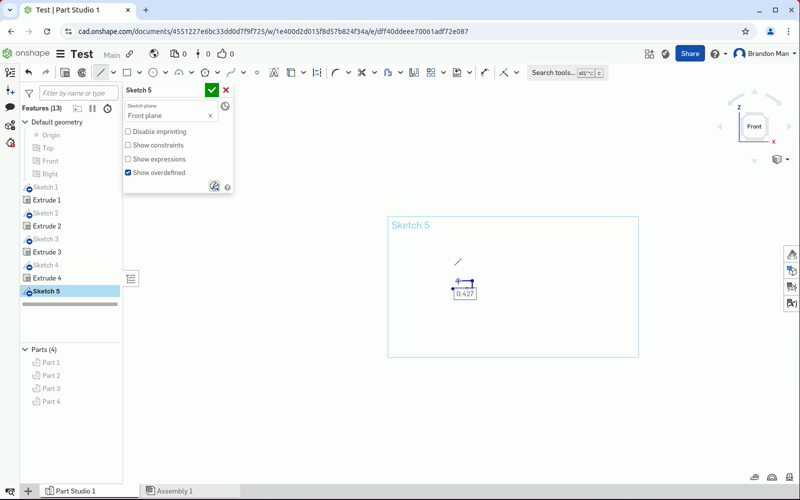
scroll(-6)
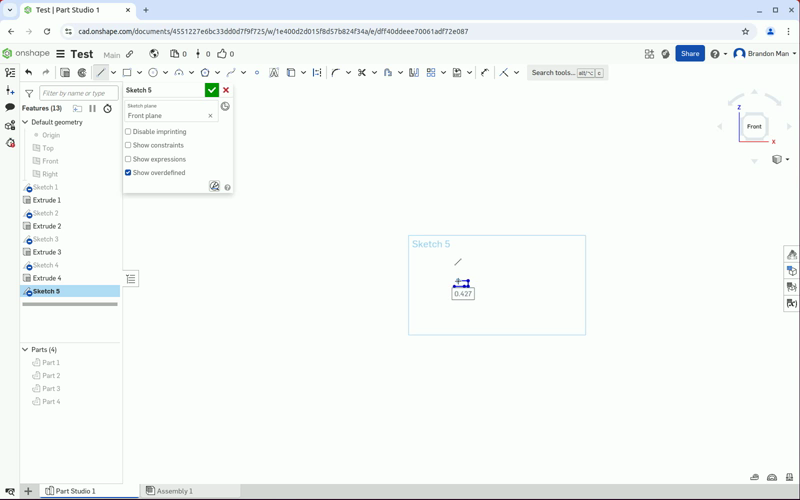
scroll(-6)
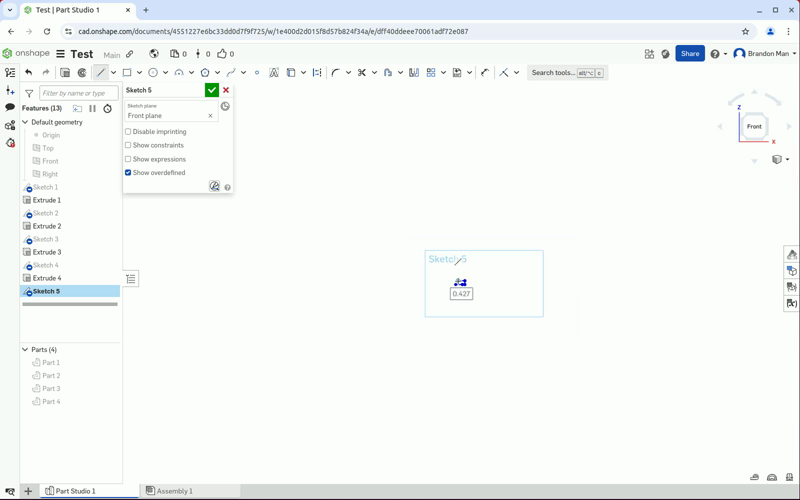
scroll(-6)
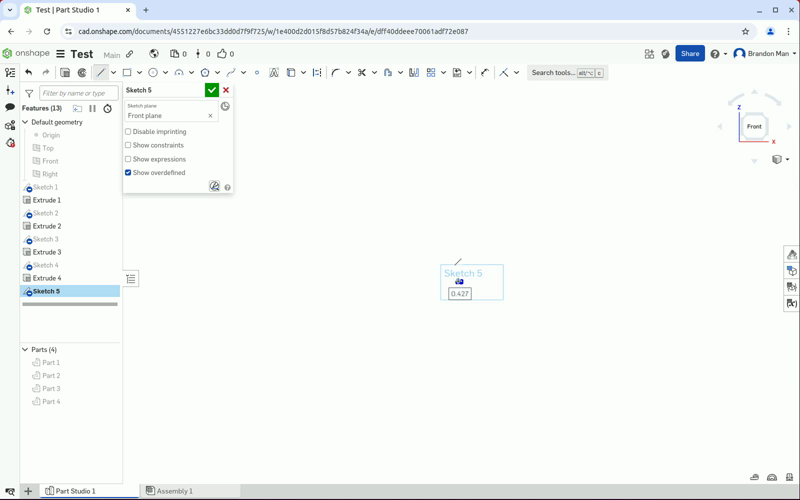
key_up(shift)
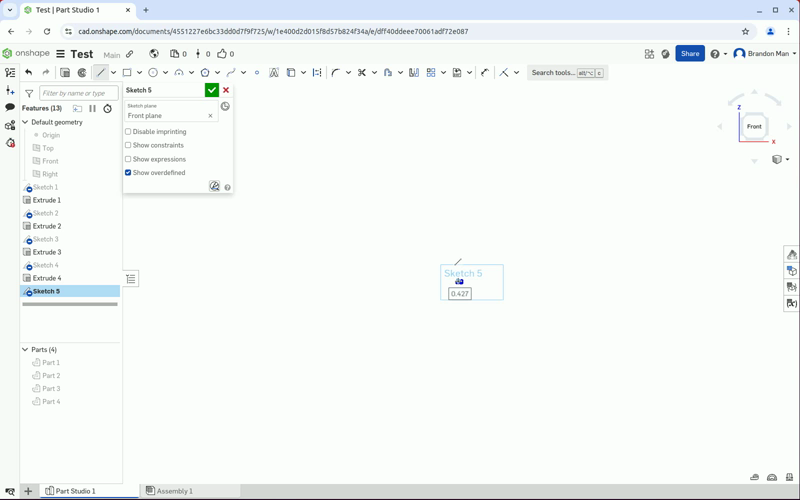
mouse_move(488, 280)
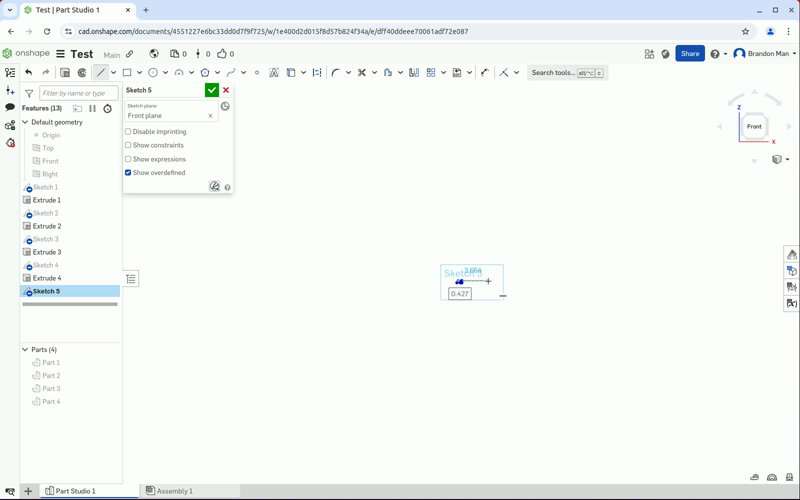
key_down(shift)
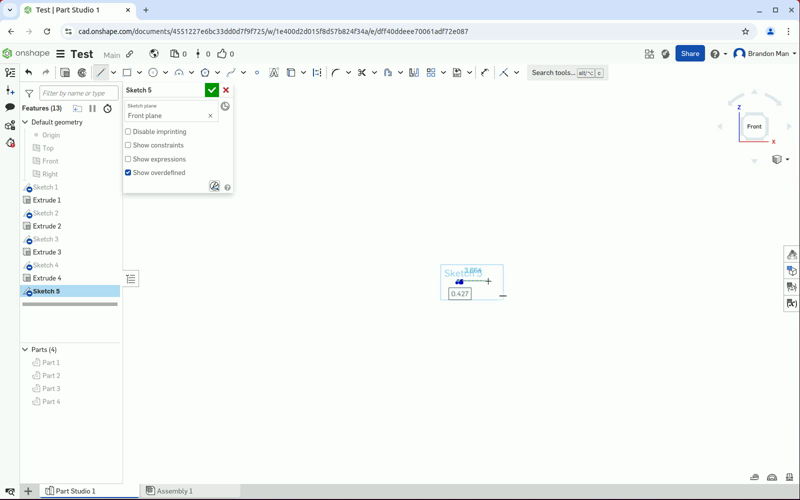
mouse_move(458, 282)
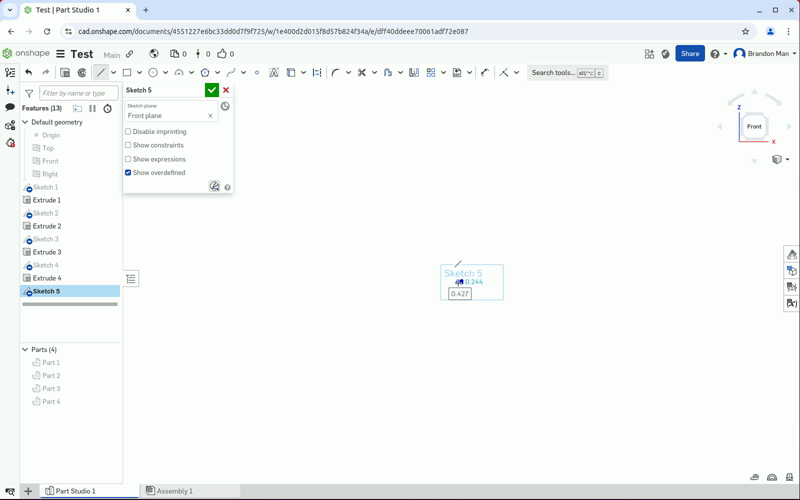
scroll(6)
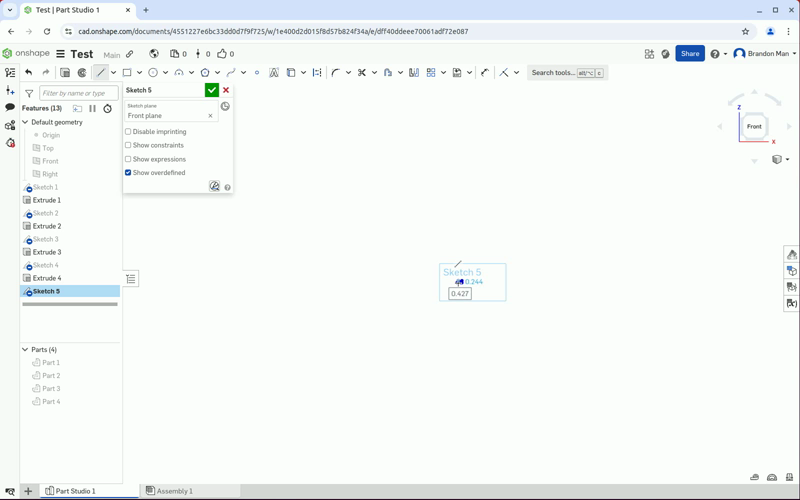
scroll(6)
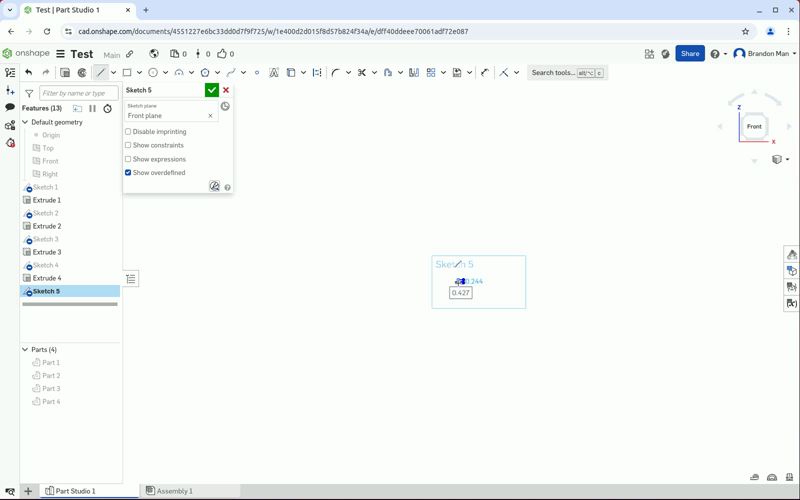
scroll(6)
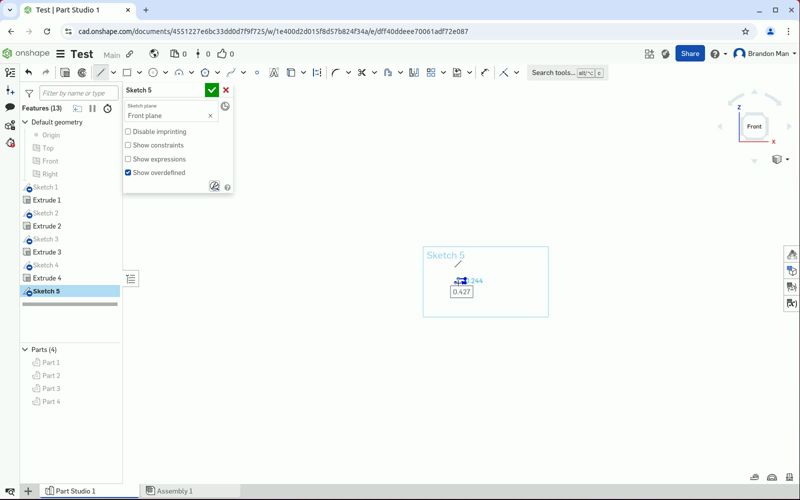
scroll(6)
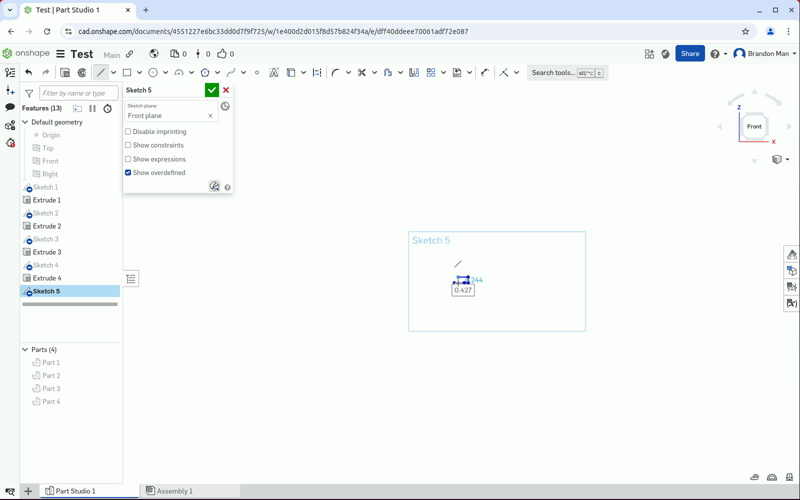
scroll(6)
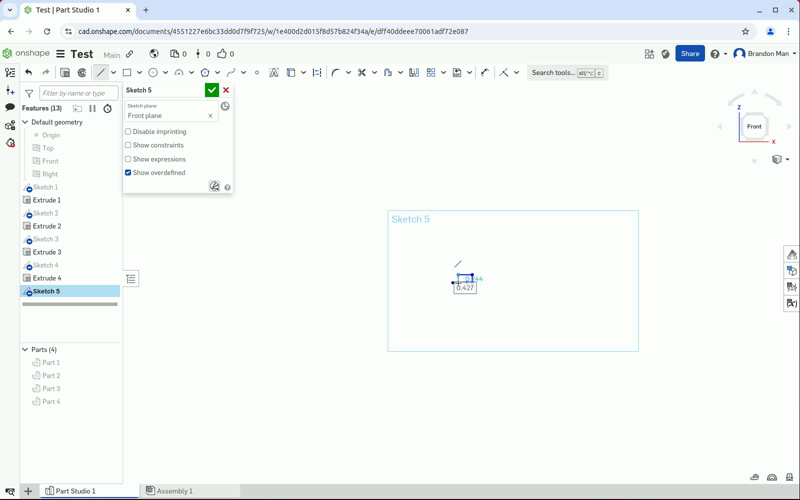
scroll(6)
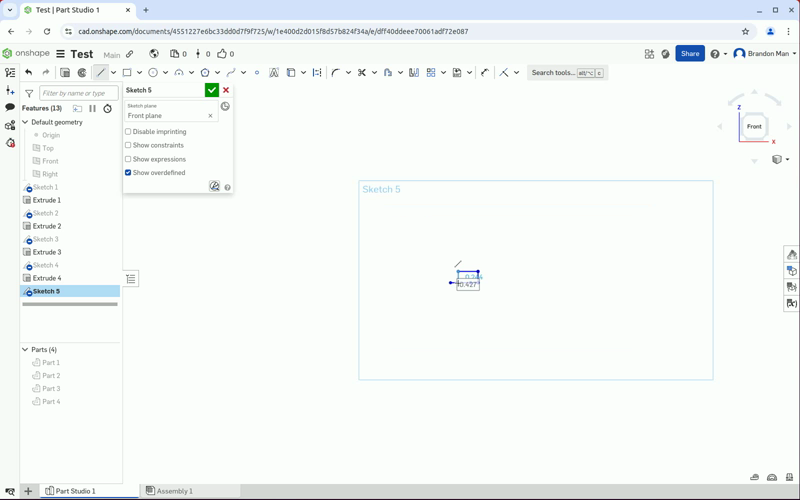
scroll(6)
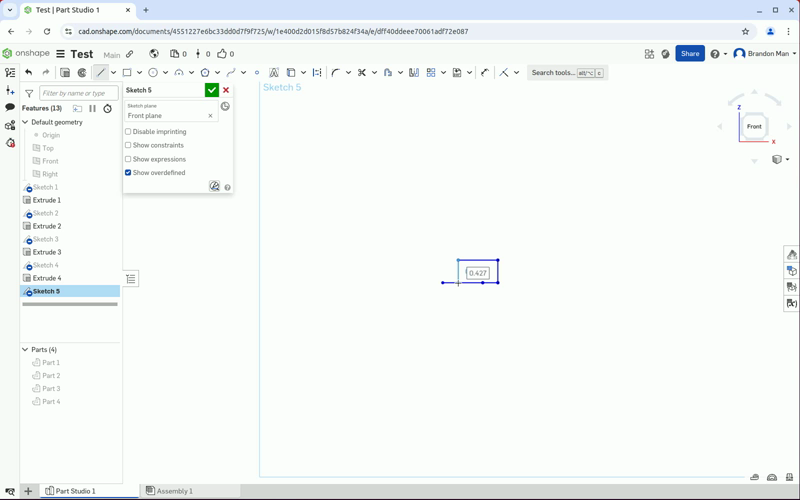
key_up(shift)
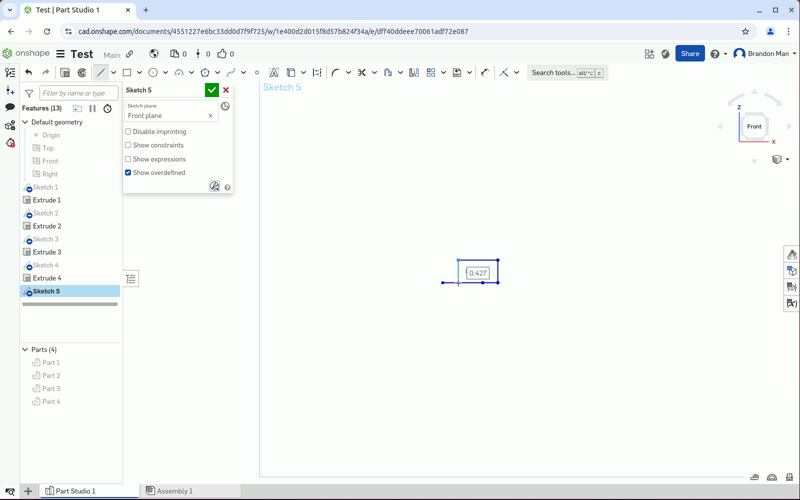
click(458, 282)
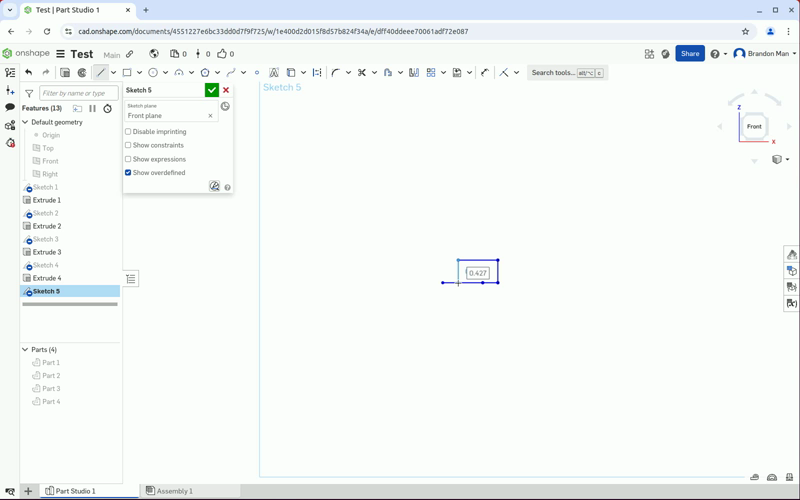
scroll(-6)
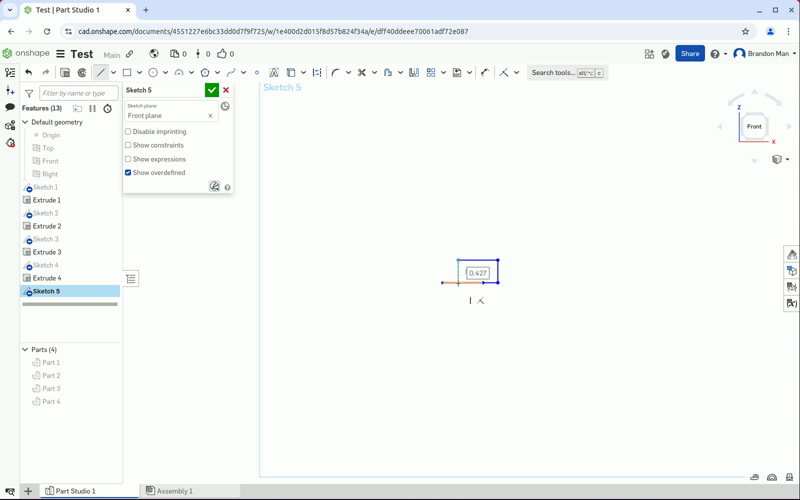
scroll(-6)
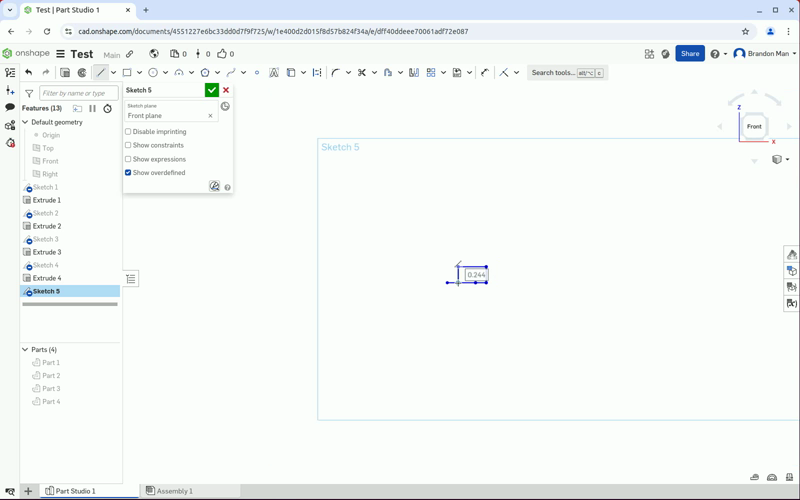
scroll(-6)
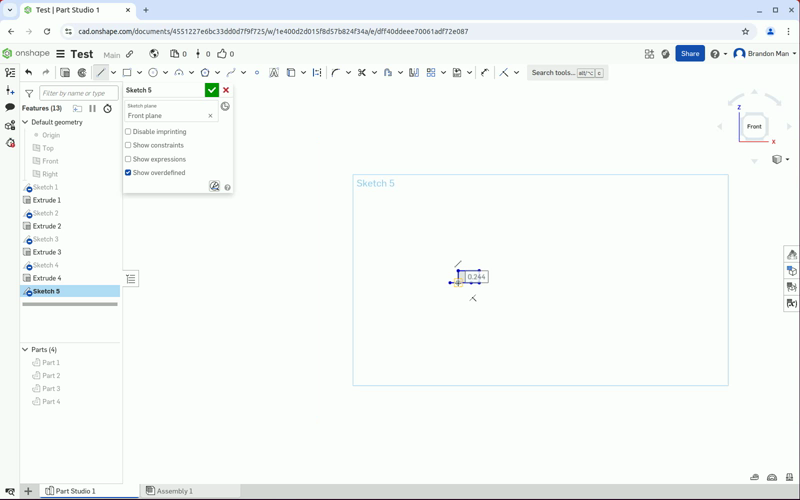
scroll(-6)
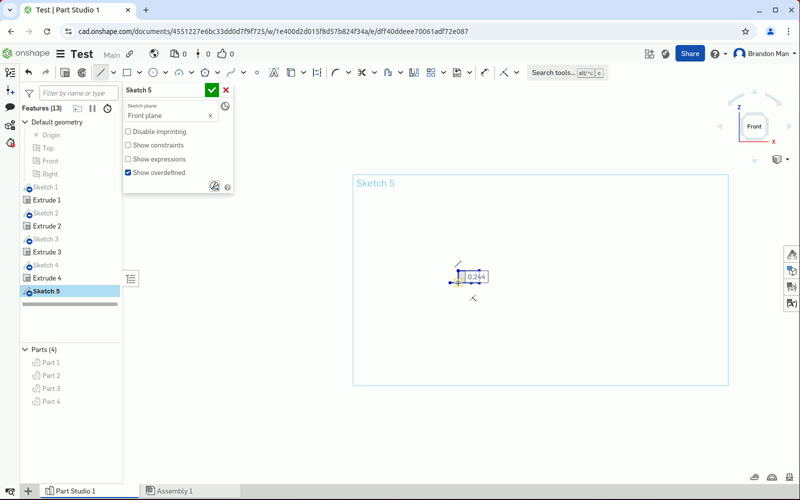
scroll(-6)
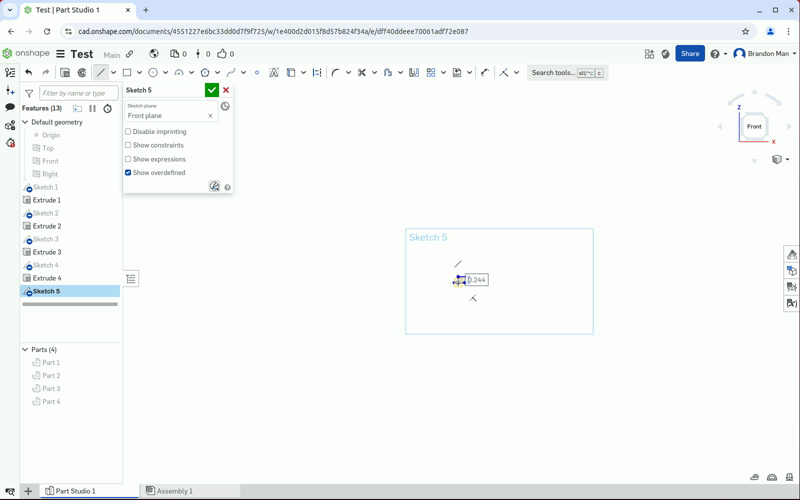
scroll(-6)
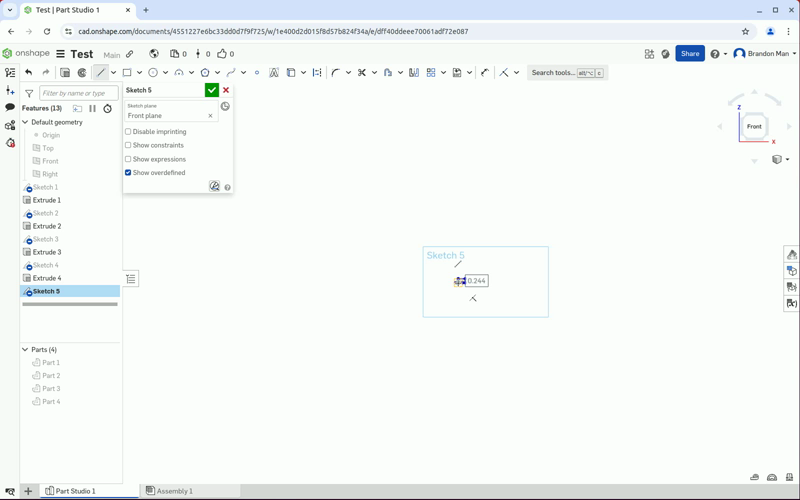
scroll(-6)
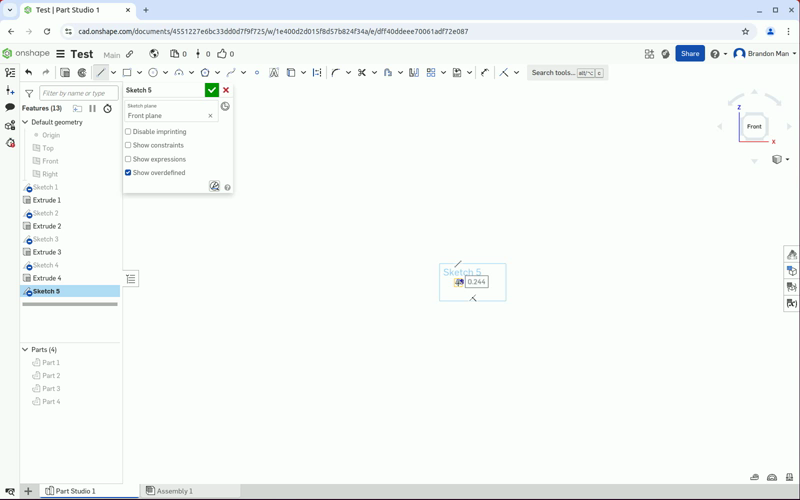
key(esc)
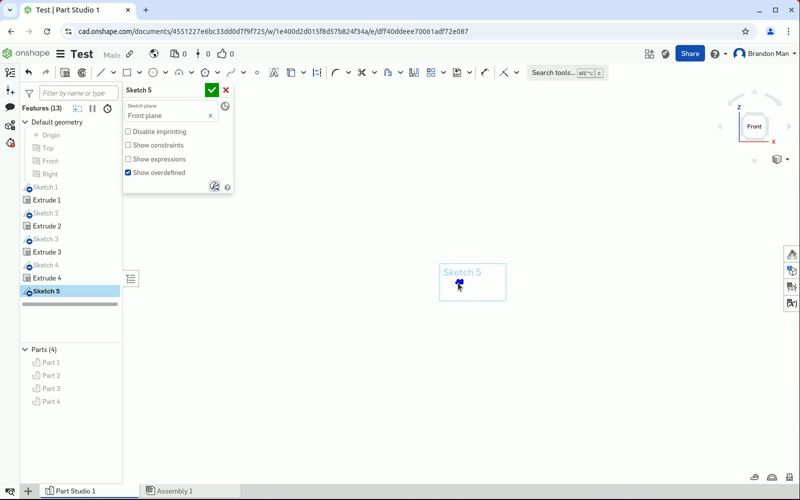
mouse_move(460, 282)
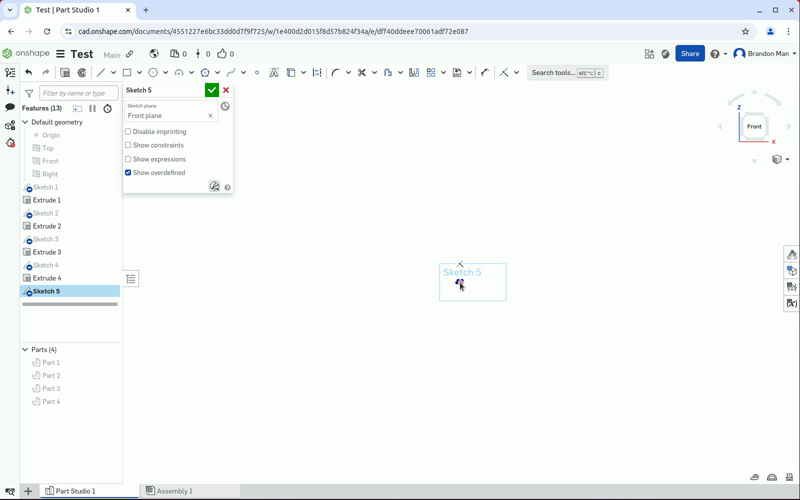
scroll(6)
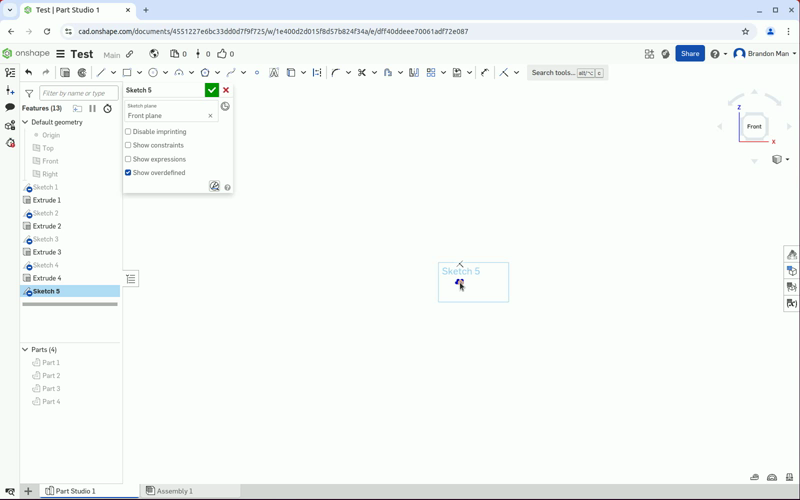
scroll(6)
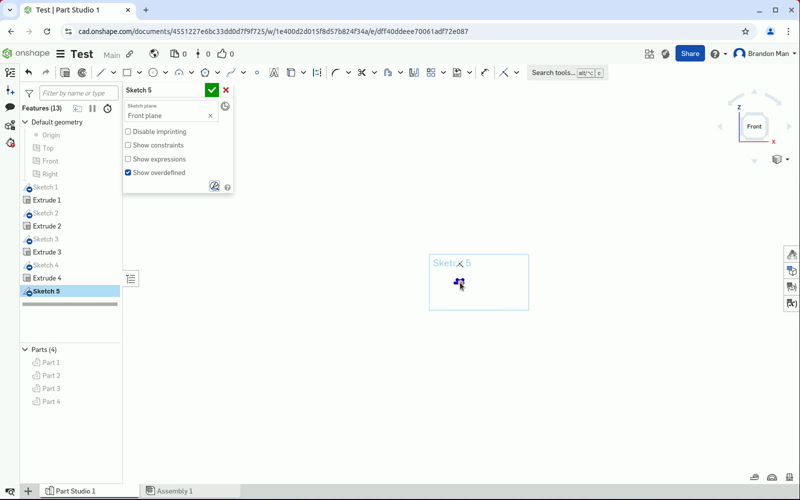
scroll(6)
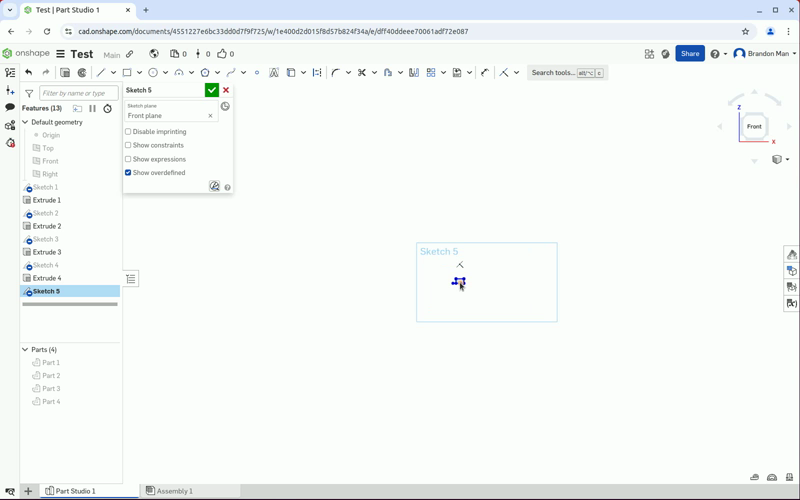
scroll(6)
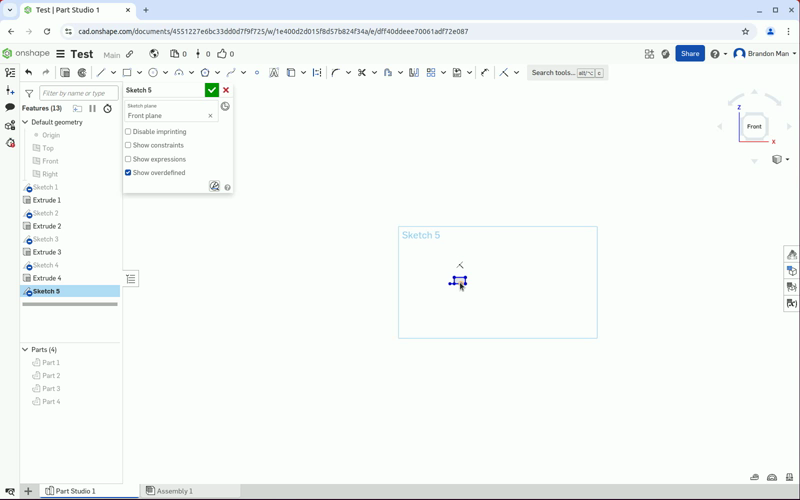
scroll(6)
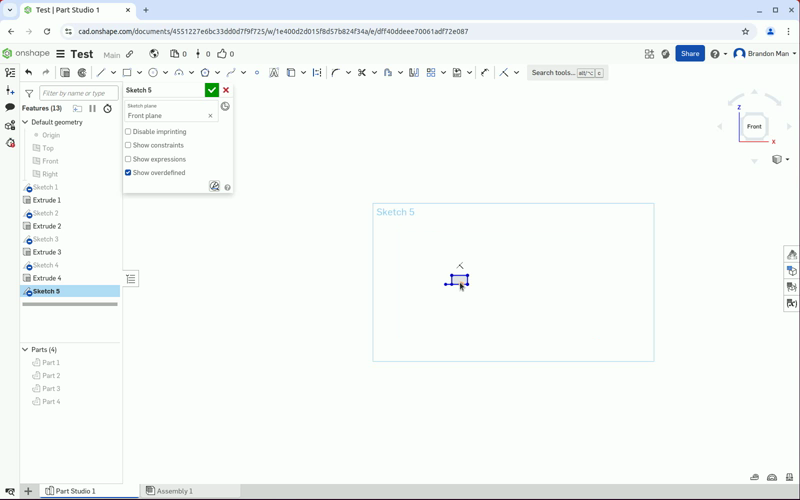
scroll(6)
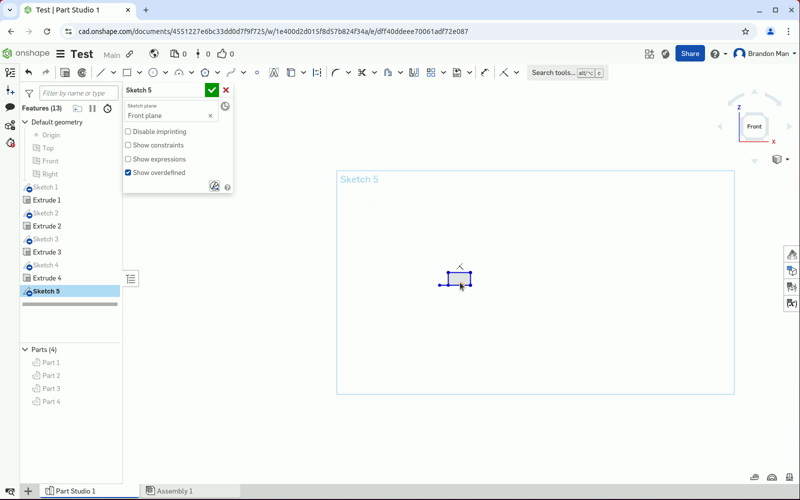
scroll(6)
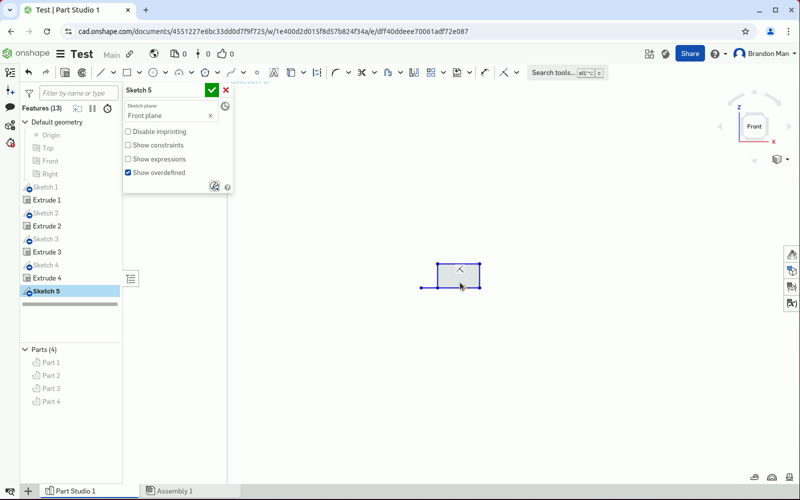
click(460, 282)
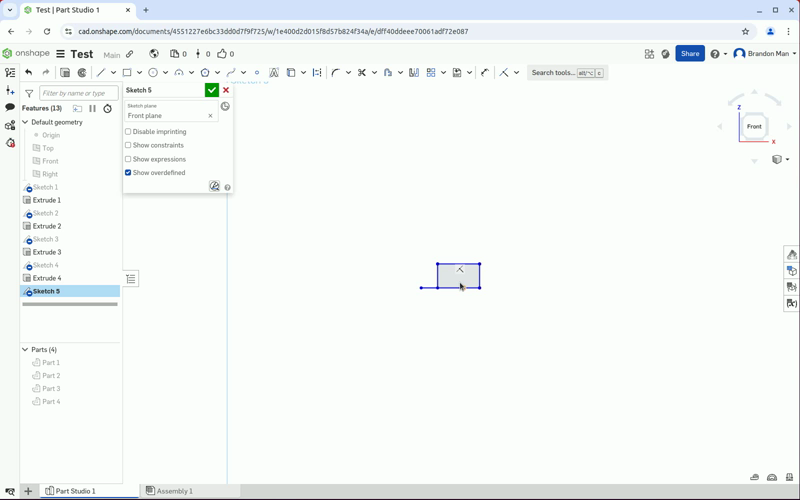
scroll(-6)
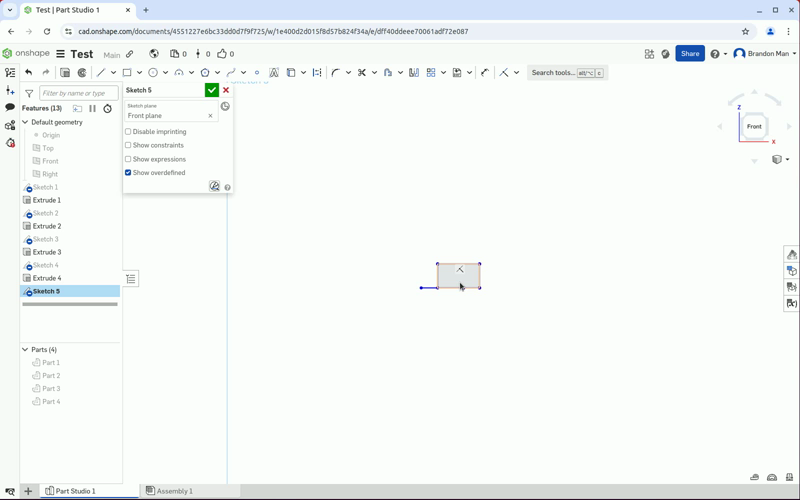
scroll(-6)
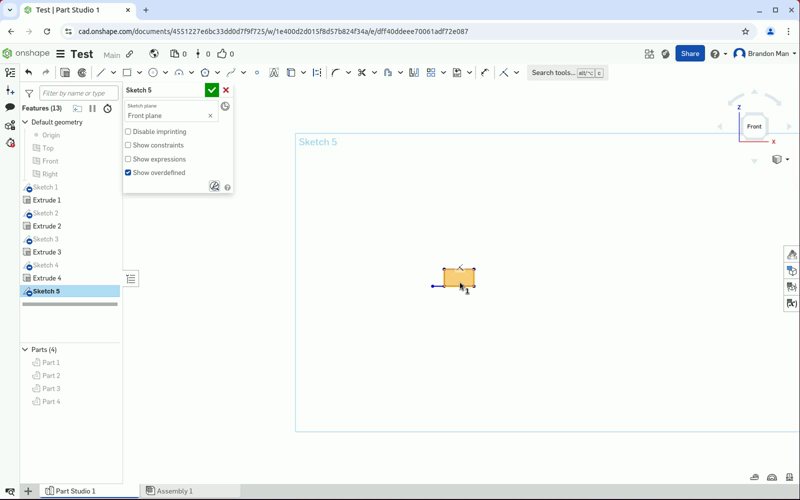
scroll(-6)
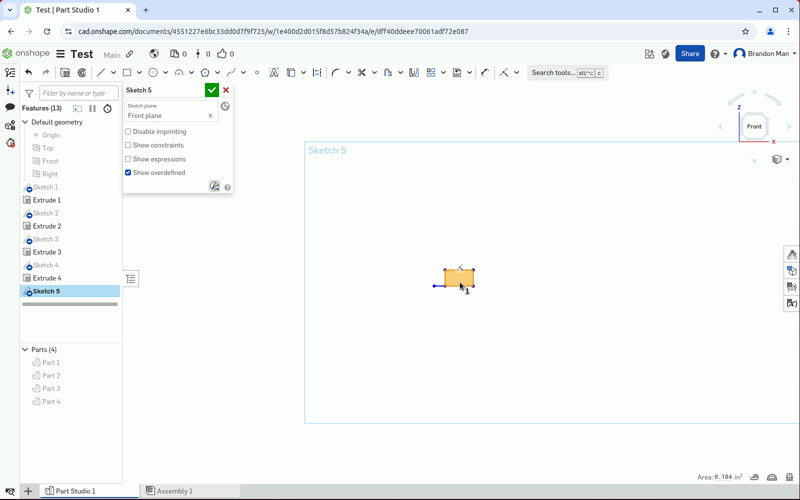
scroll(-6)
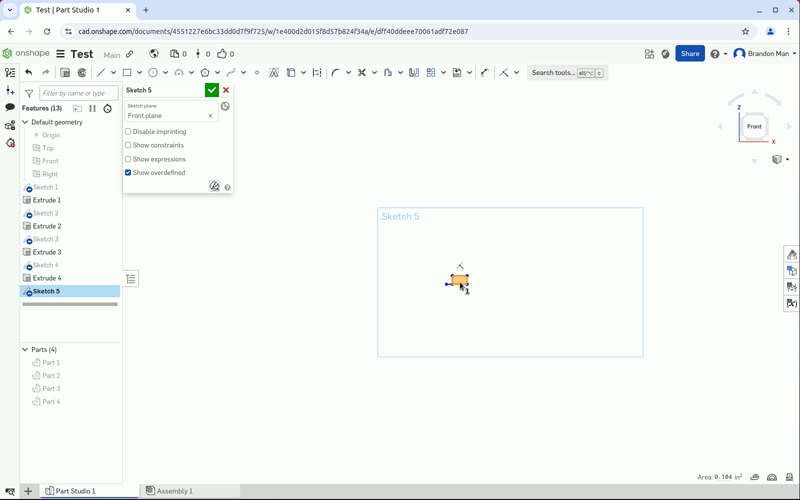
scroll(-6)
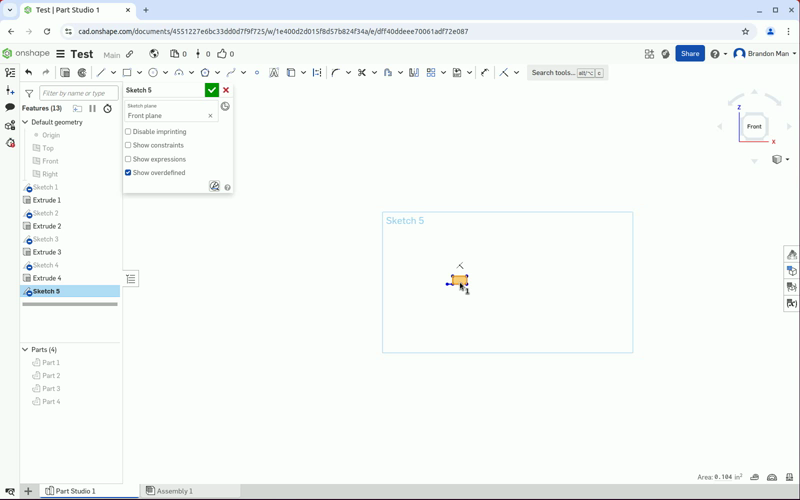
scroll(-6)
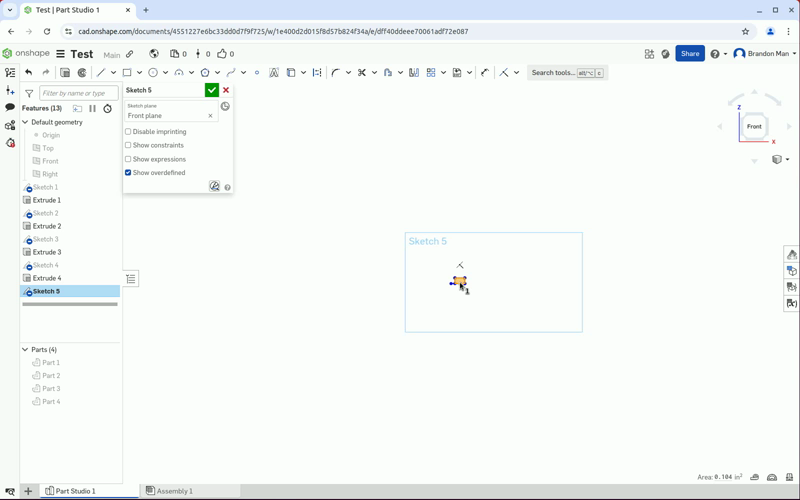
scroll(-6)
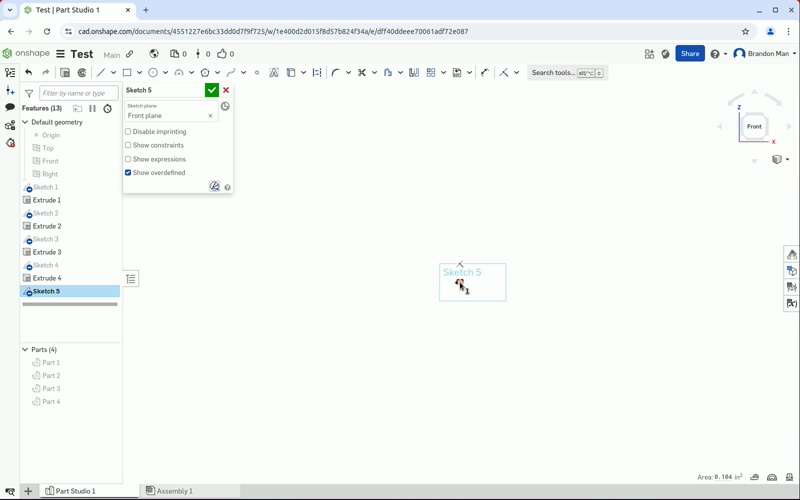
mouse_move(73, 352)
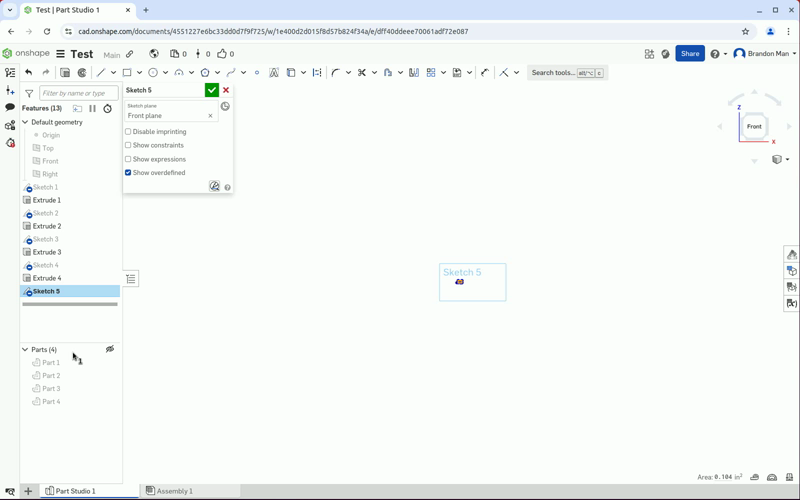
key(shift+y)
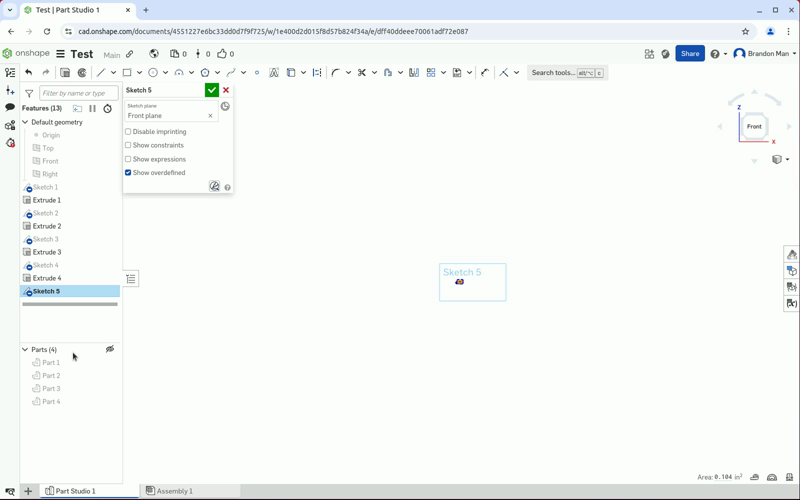
key(shift+e)
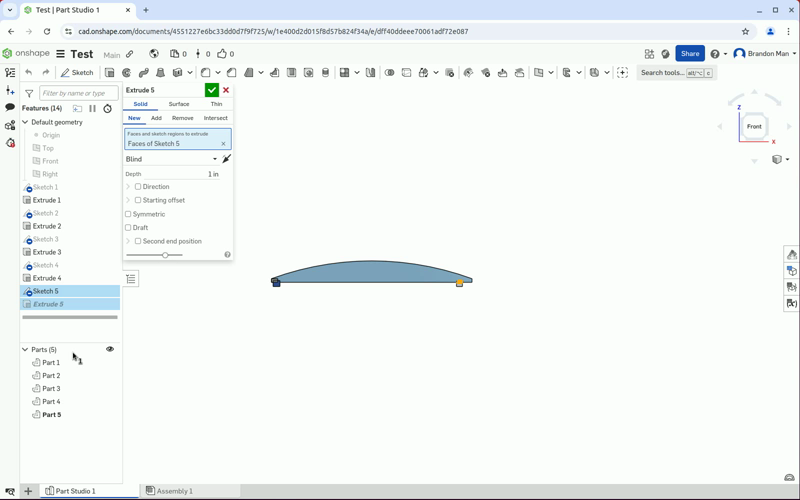
mouse_move(143, 106)
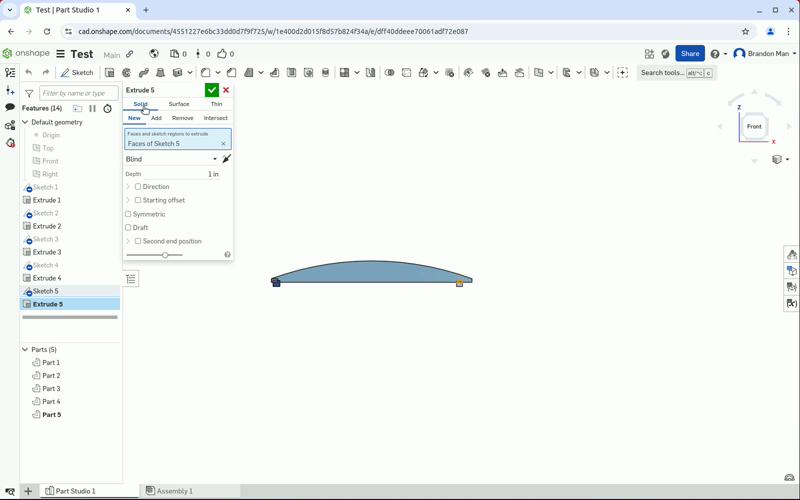
click(143, 106)
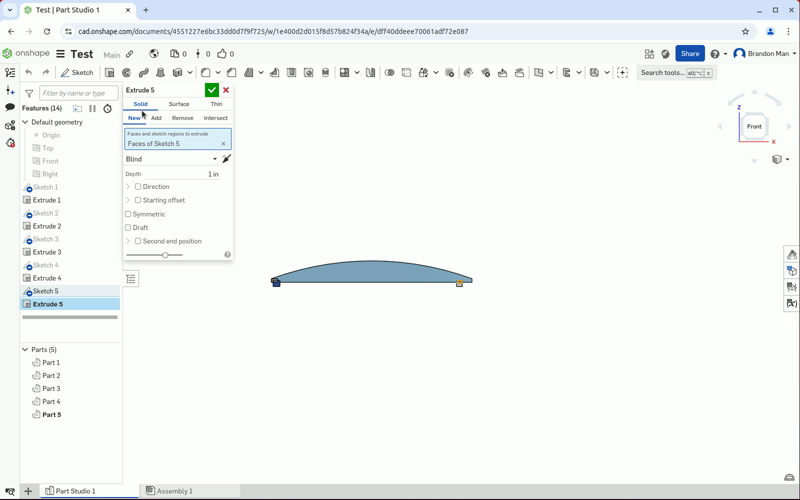
mouse_move(137, 120)
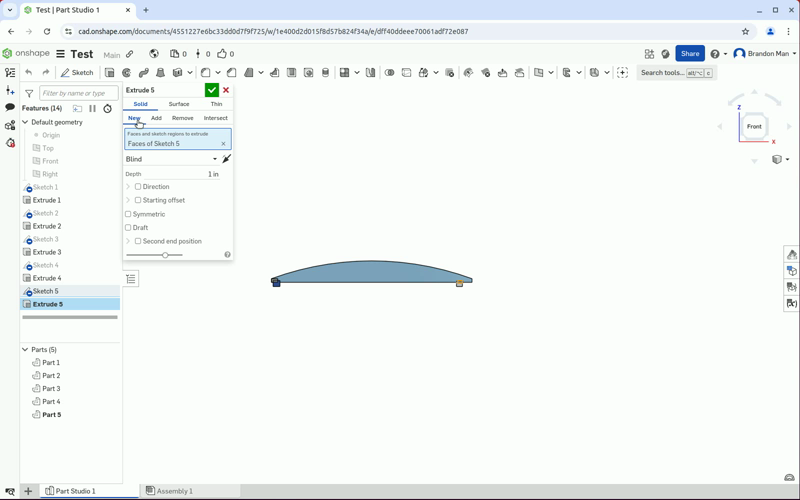
click(137, 120)
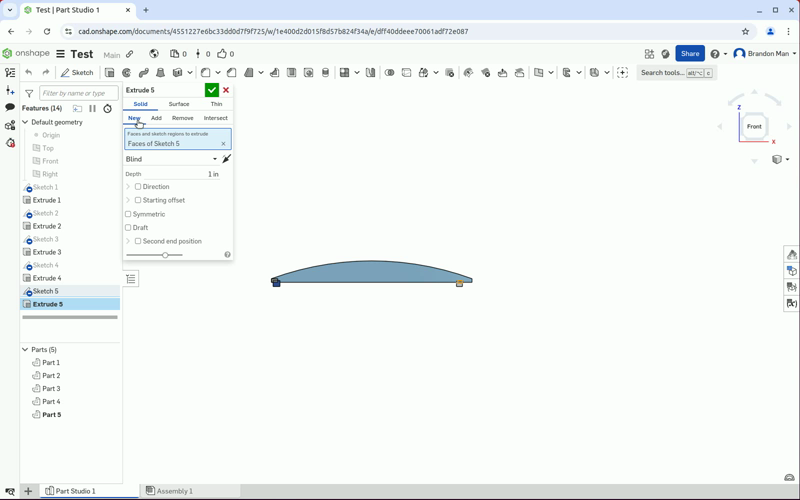
key(tab, 4)
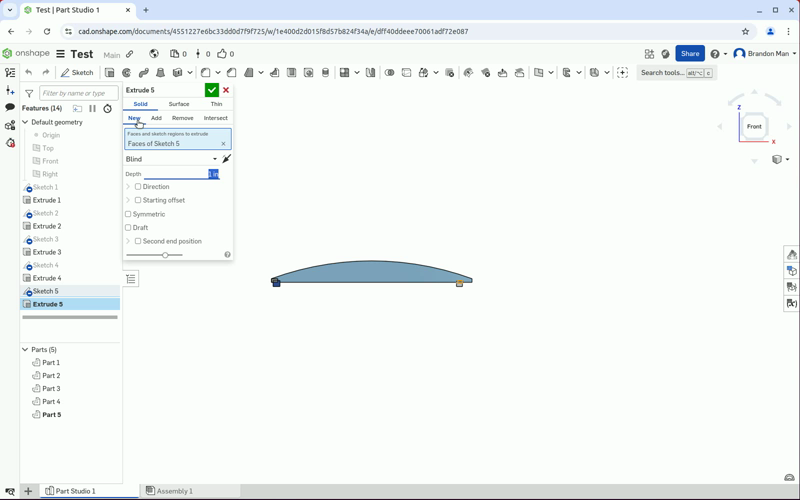
text(2.889)
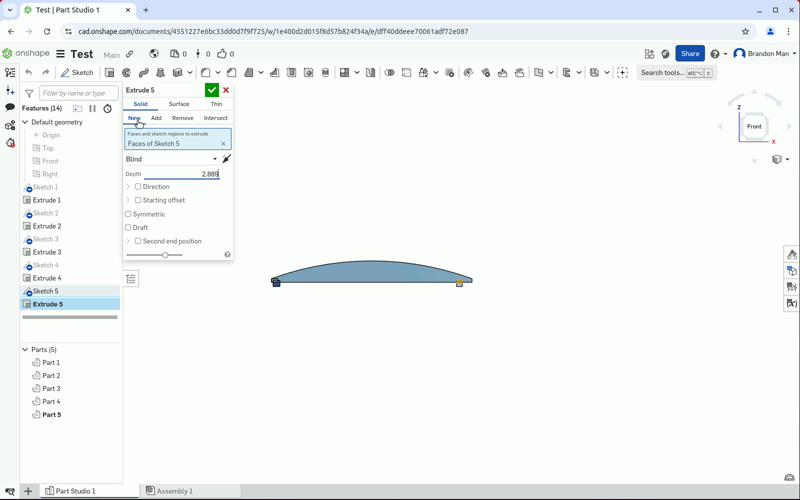
key(enter)
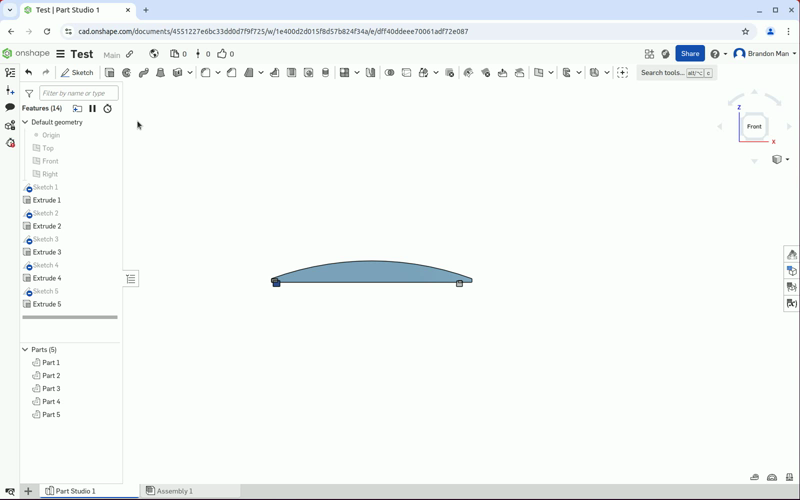
key(shift+h)
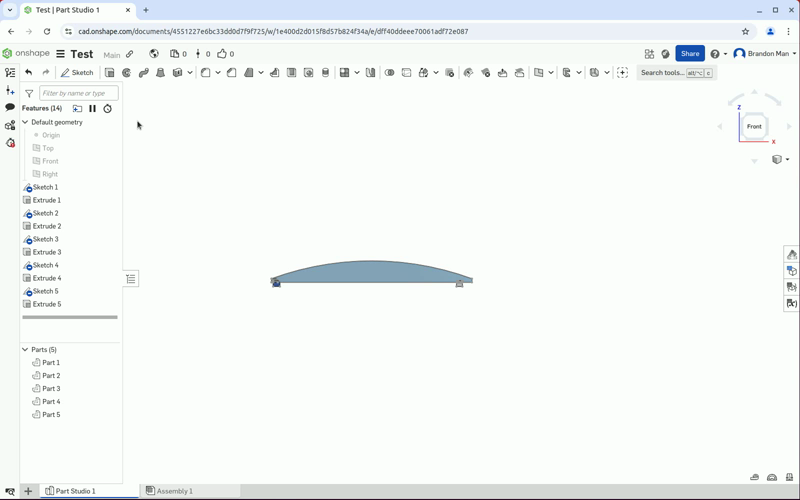
key(shift+h)
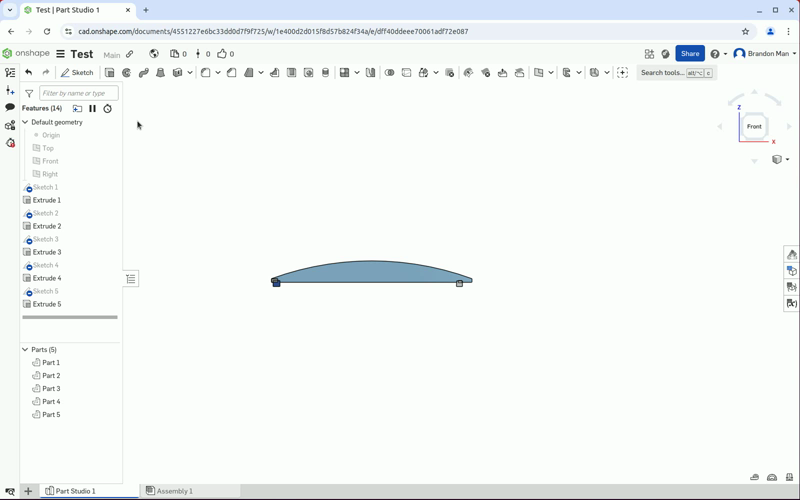
mouse_move(73, 189)
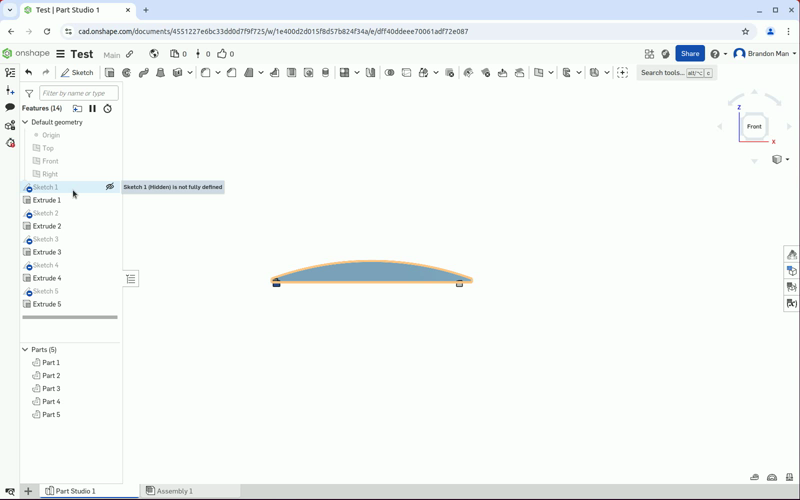
click(73, 189)
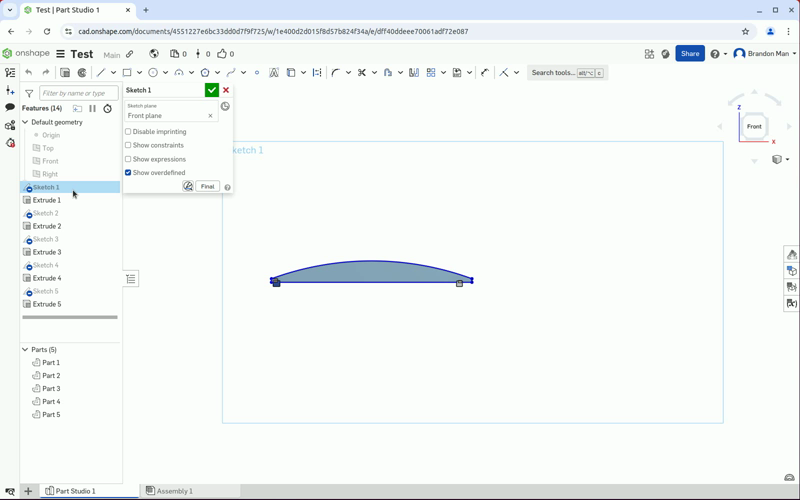
mouse_move(229, 92)
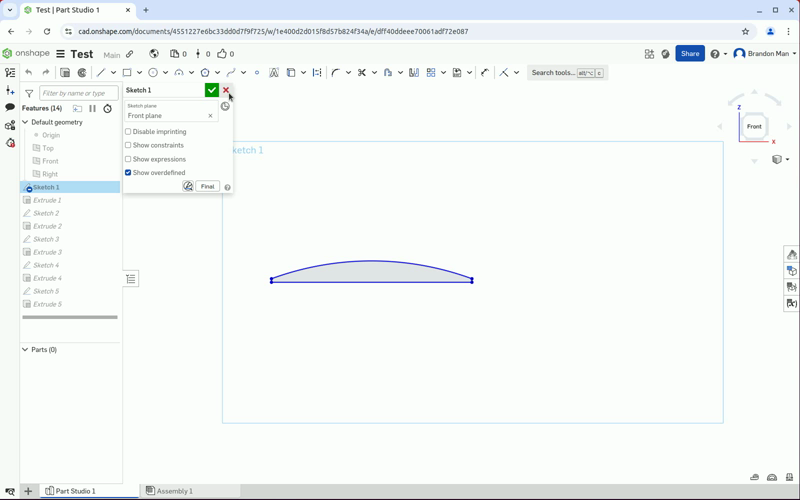
click(229, 92)
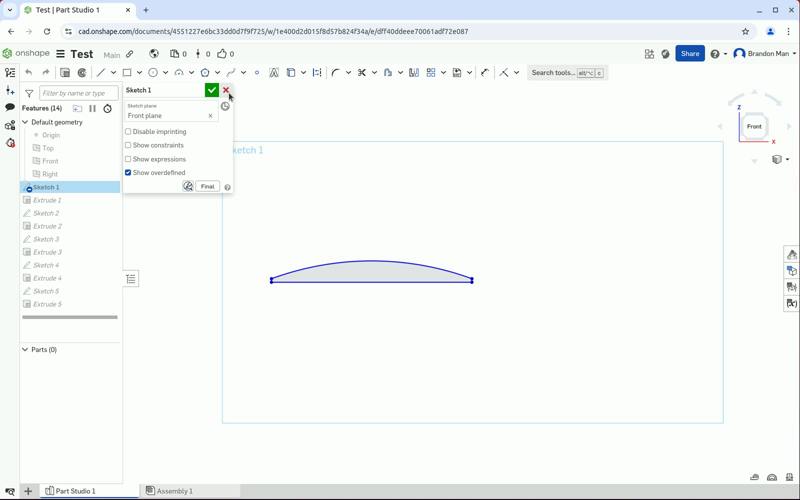
key(shift+s)
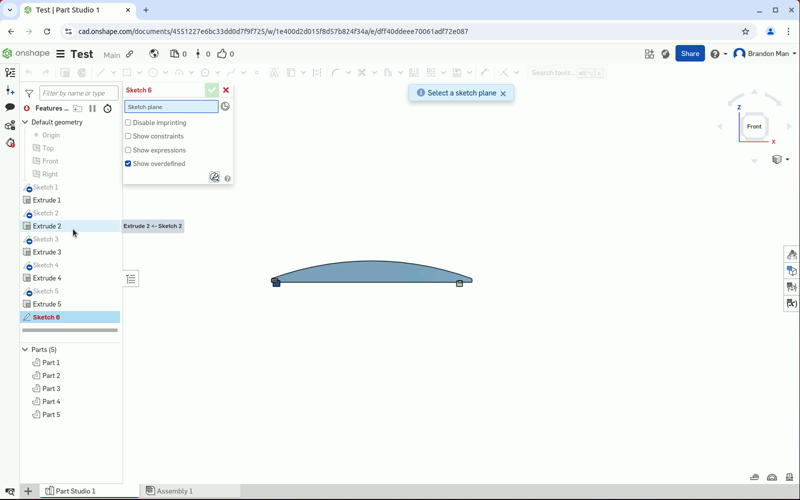
scroll(3)
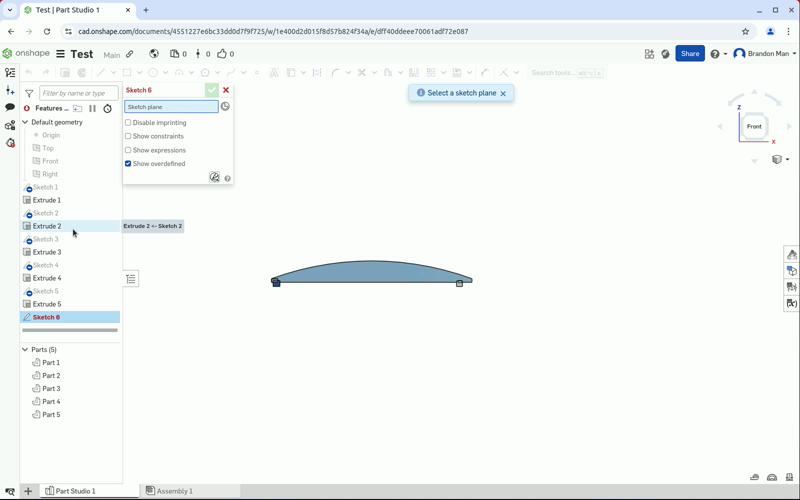
mouse_move(73, 163)
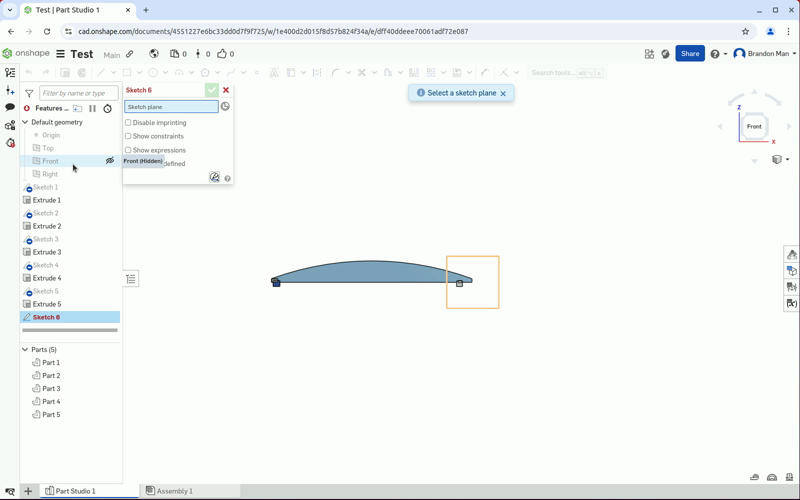
click(73, 163)
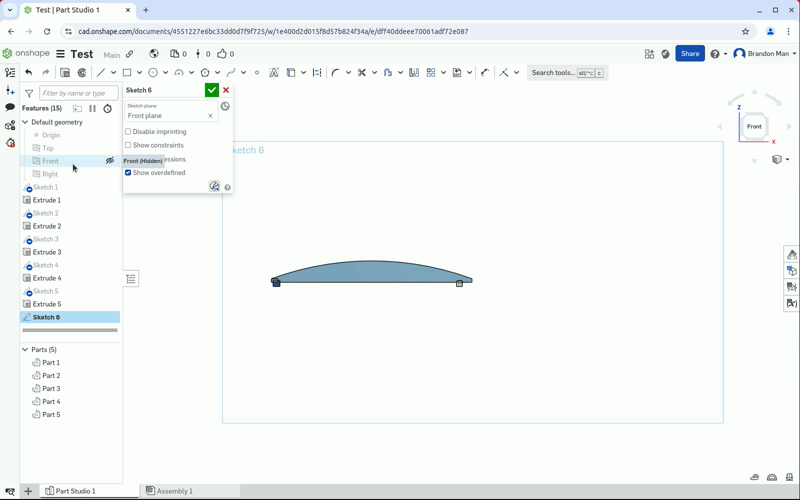
mouse_move(73, 352)
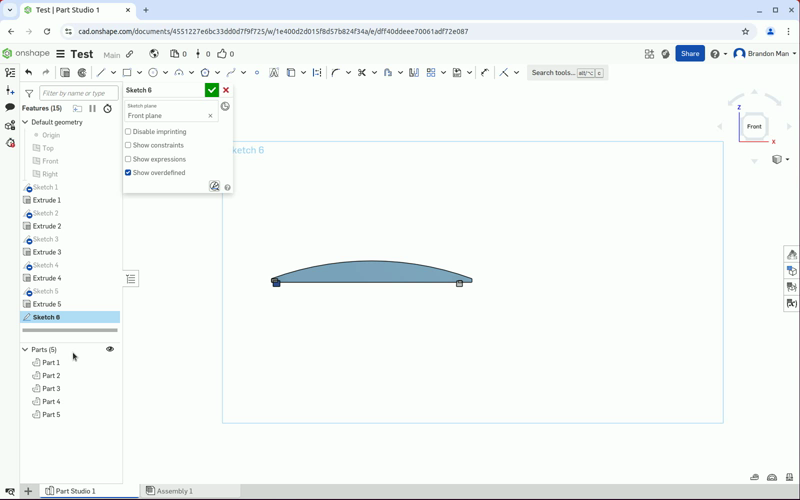
key(y)
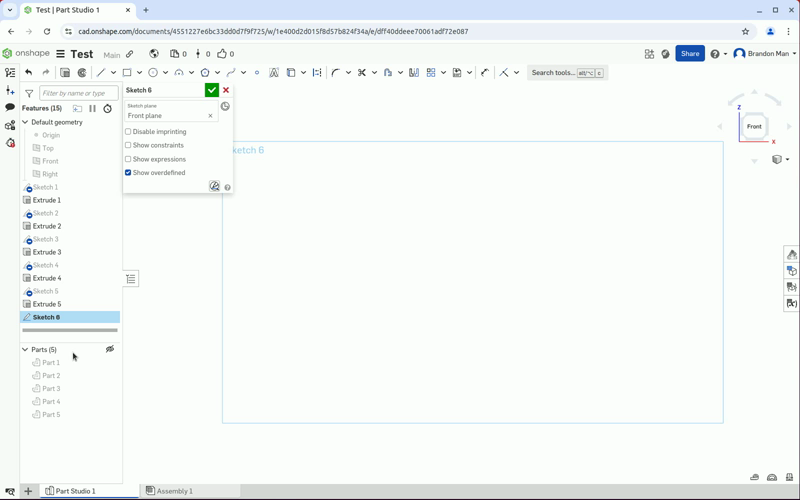
key(l)
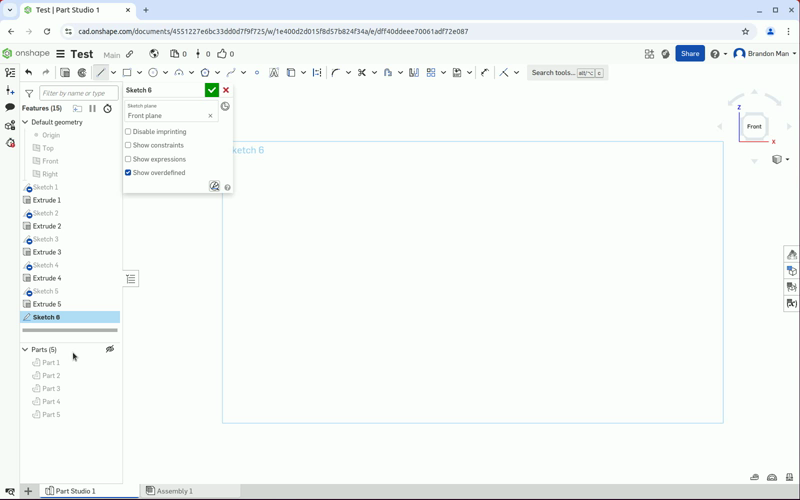
key_down(shift)
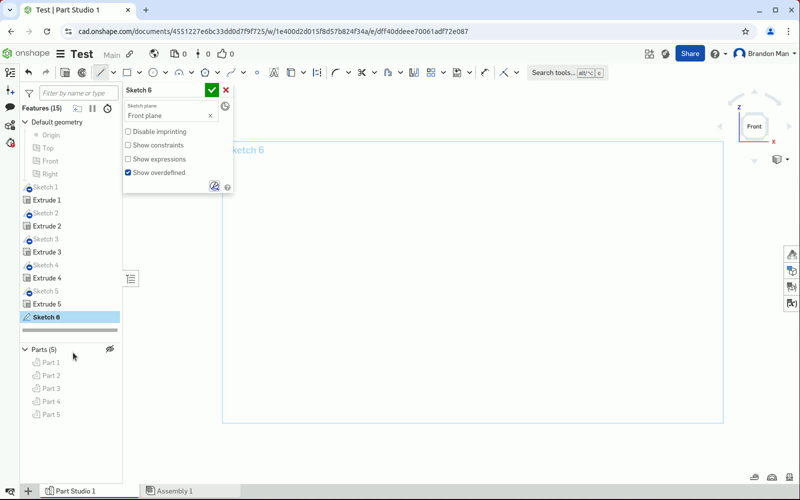
mouse_move(350, 282)
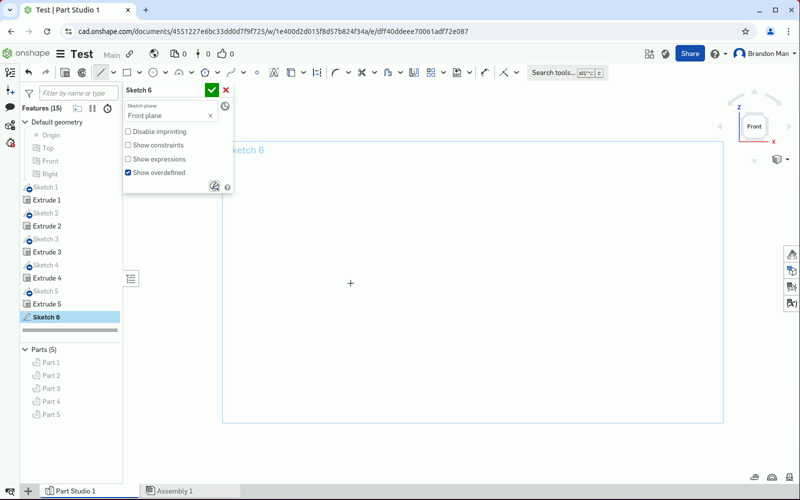
click(350, 282)
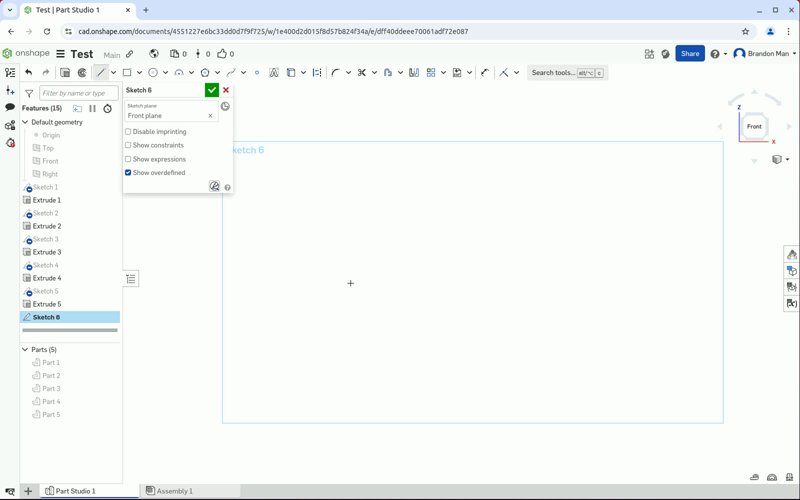
key_up(shift)
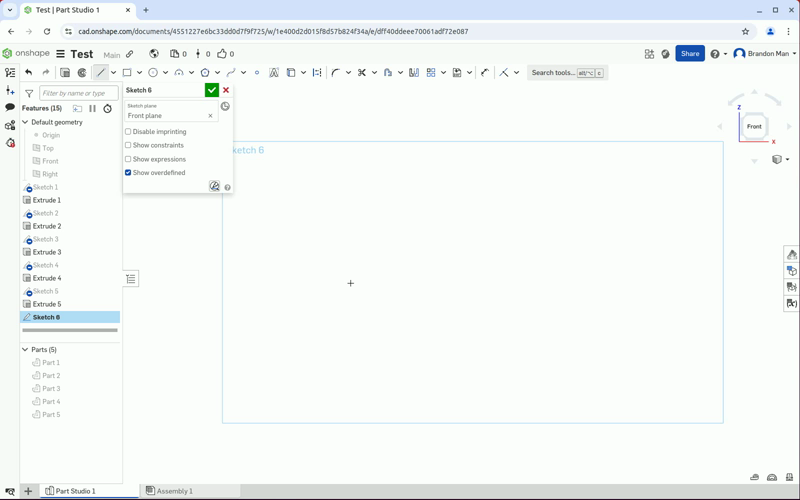
key_down(shift)
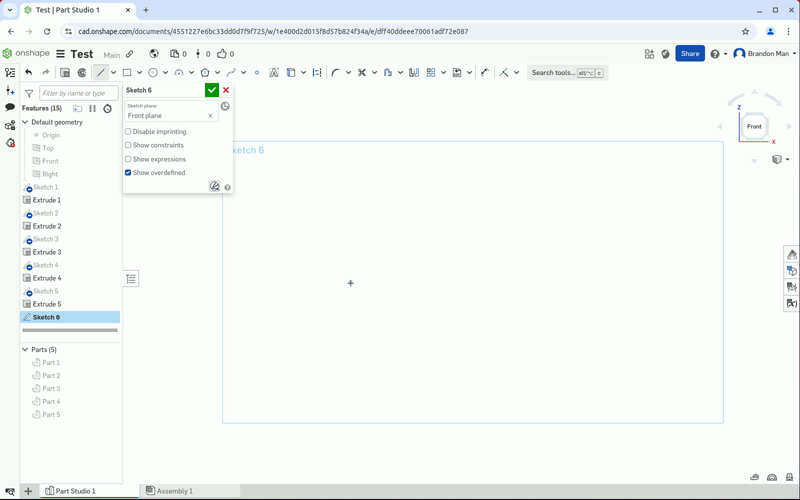
mouse_move(380, 282)
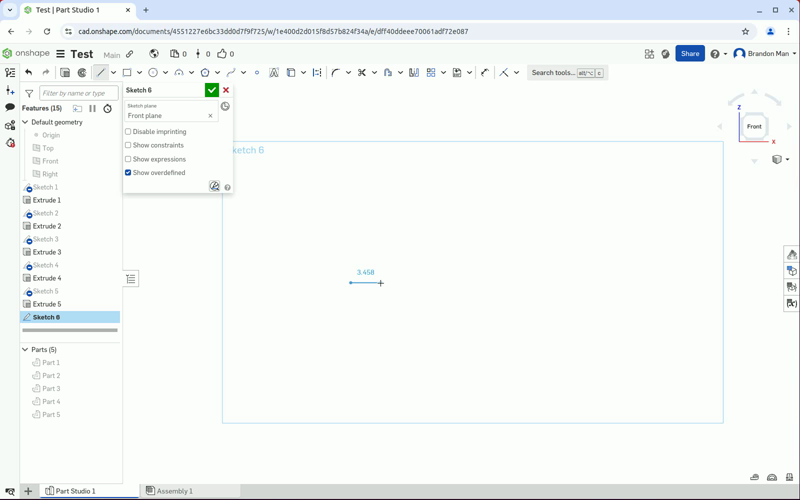
mouse_move(351, 282)
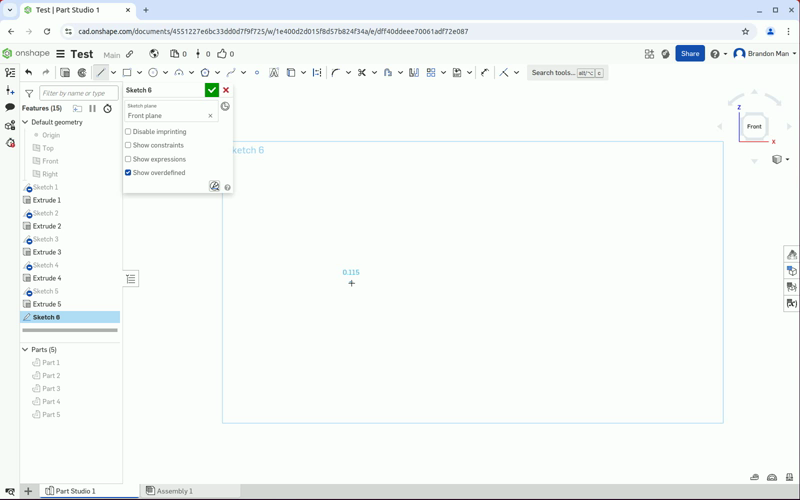
scroll(6)
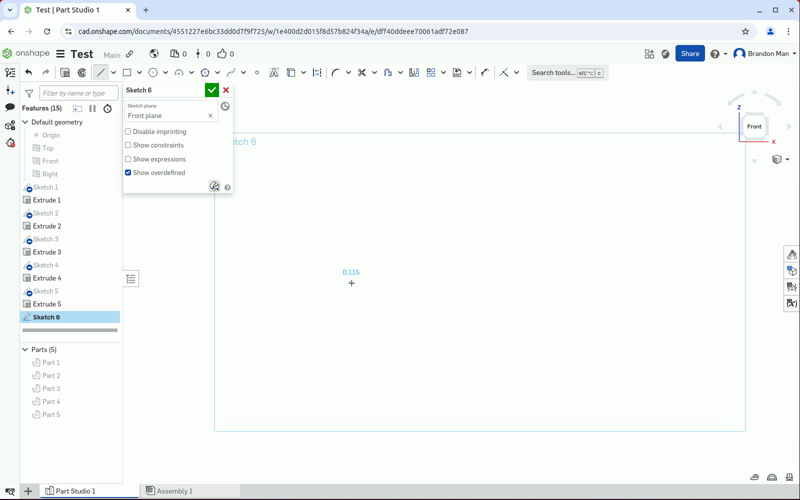
scroll(6)
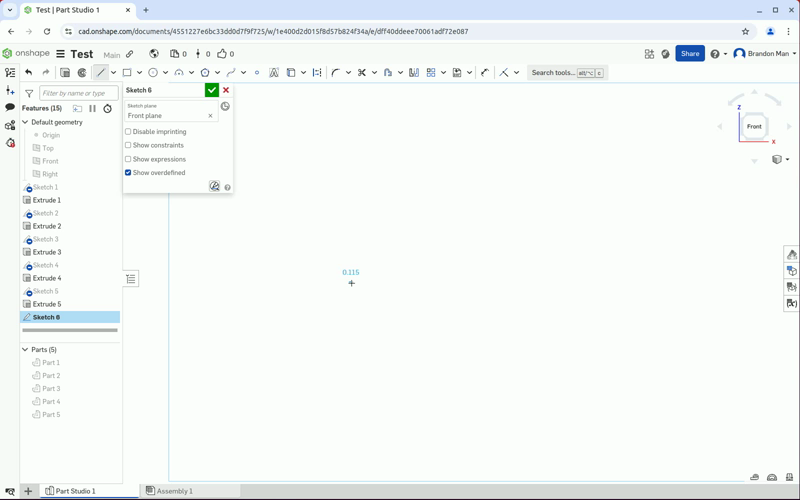
scroll(6)
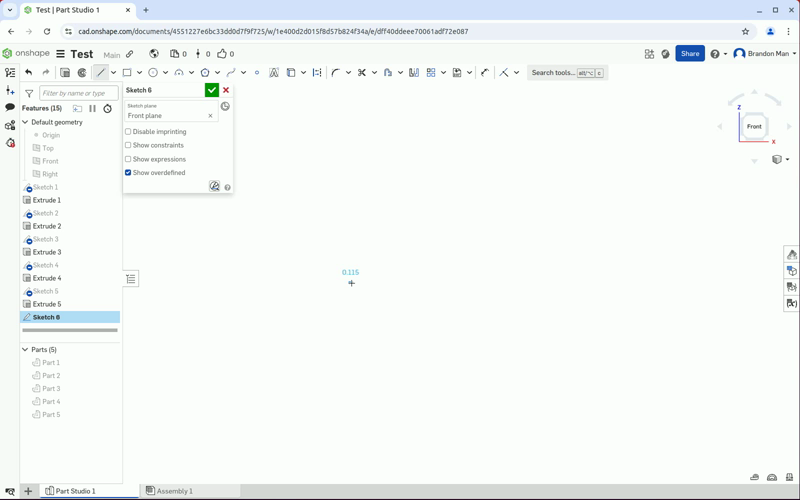
scroll(6)
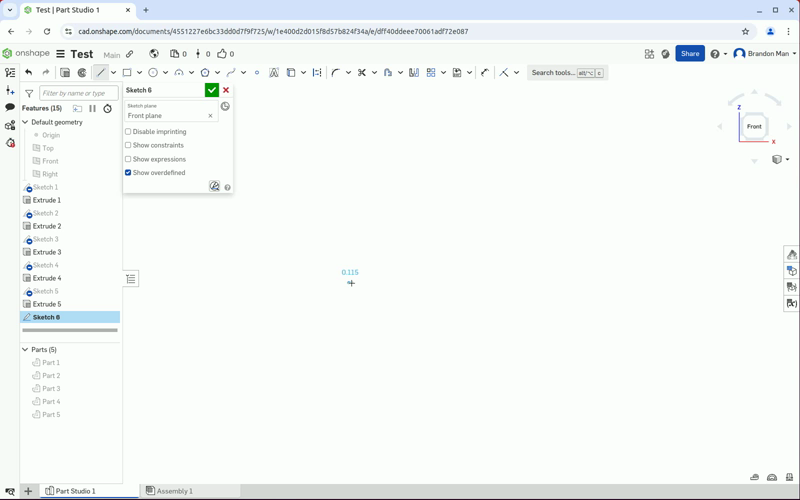
scroll(6)
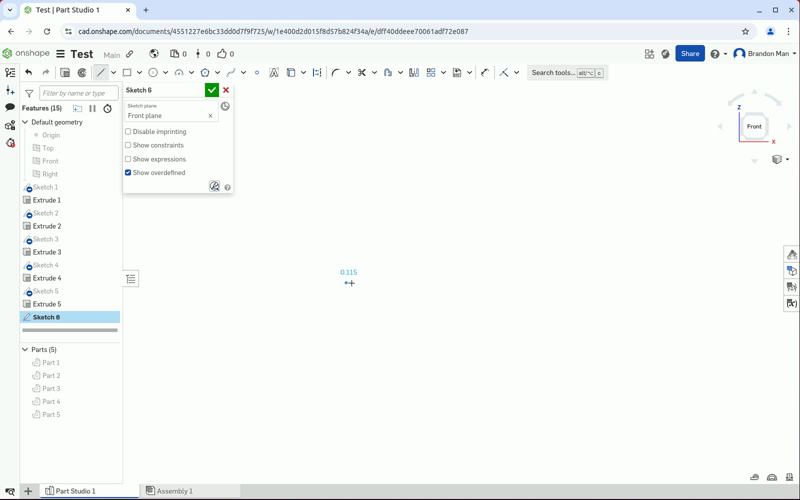
scroll(6)
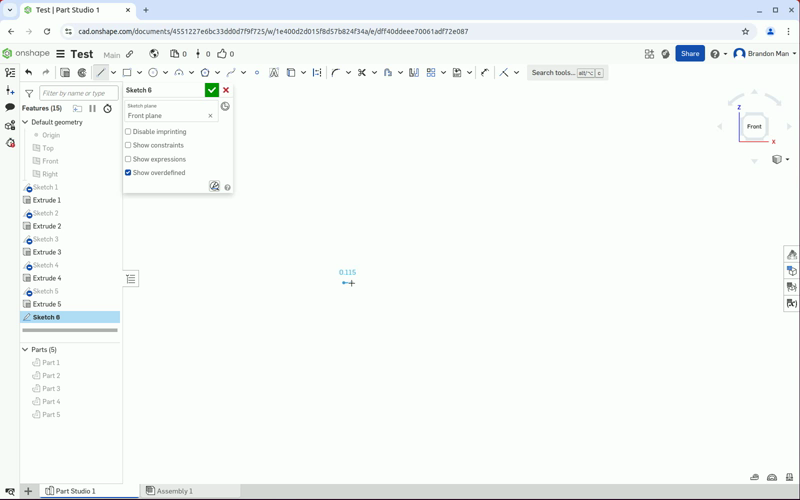
scroll(6)
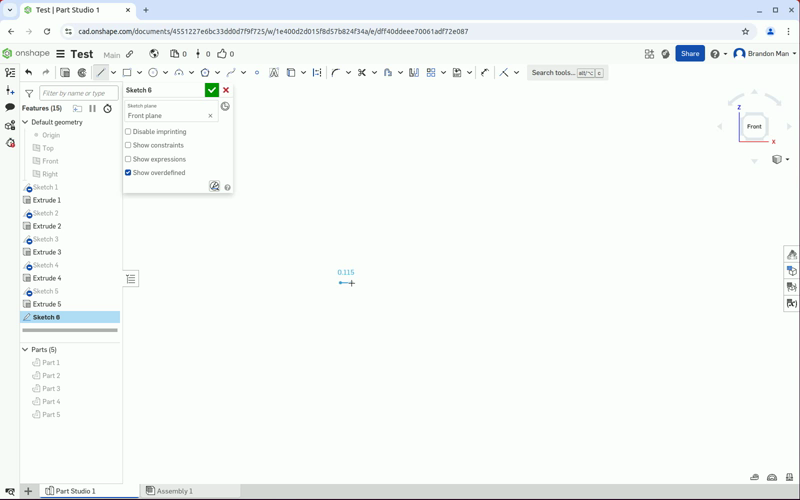
click(351, 282)
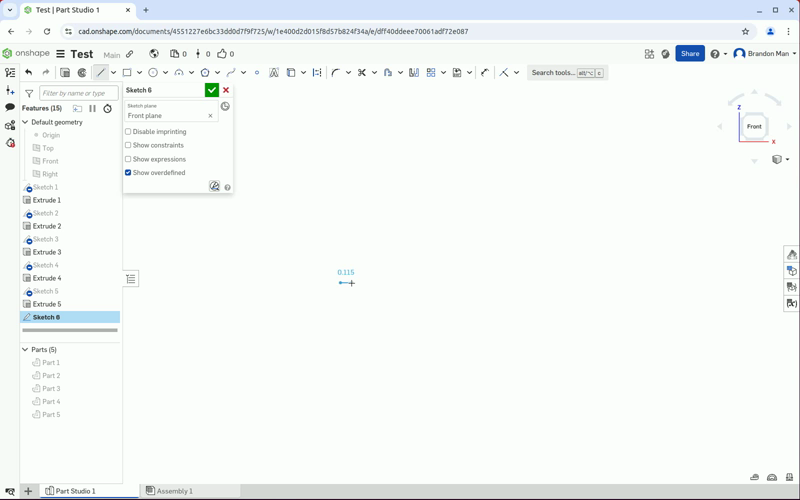
scroll(-6)
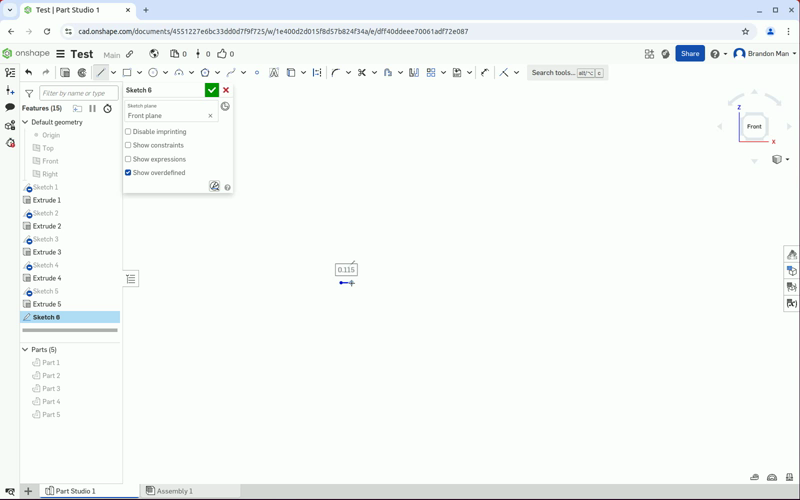
scroll(-6)
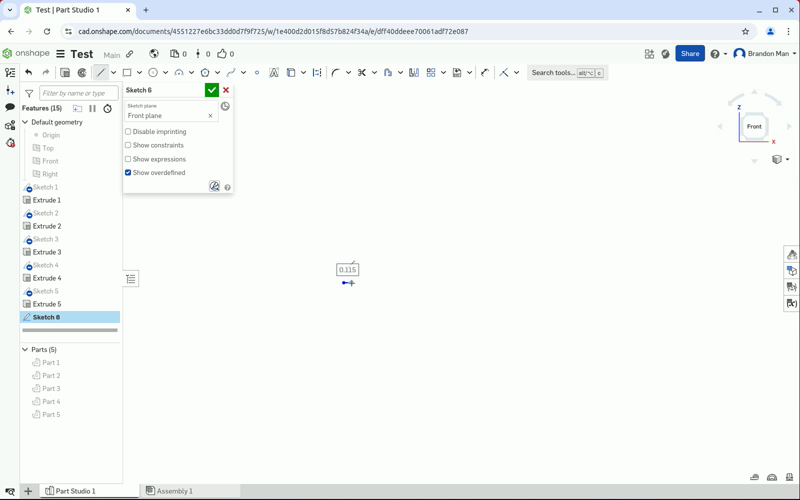
scroll(-6)
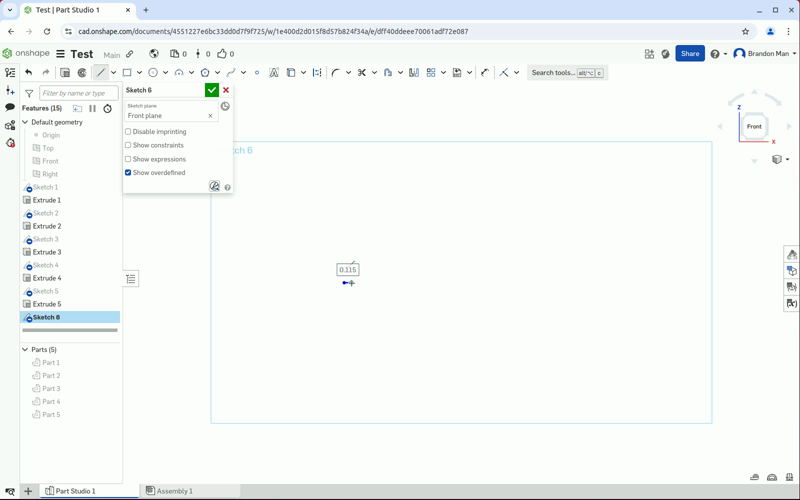
scroll(-6)
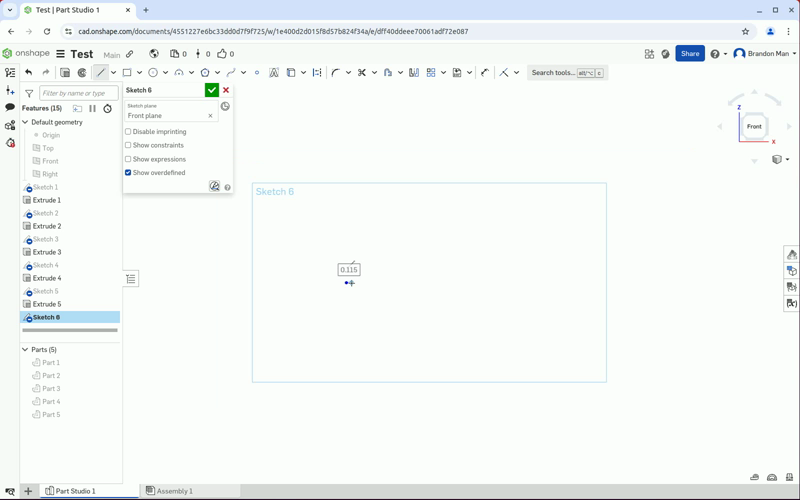
scroll(-6)
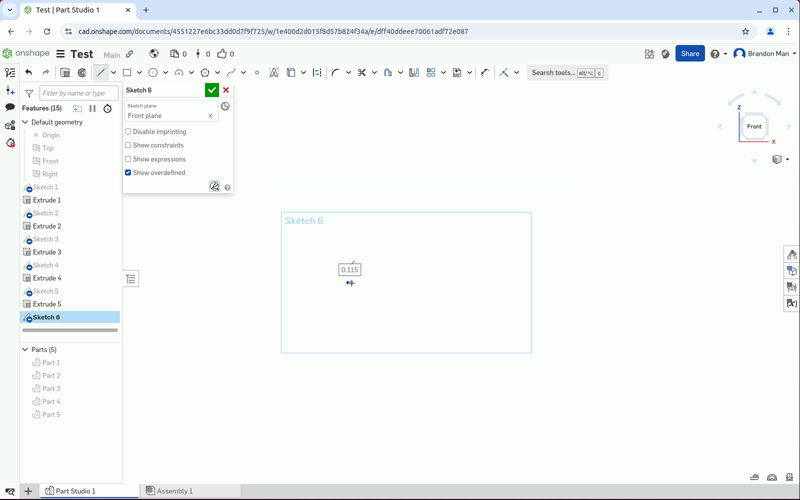
scroll(-6)
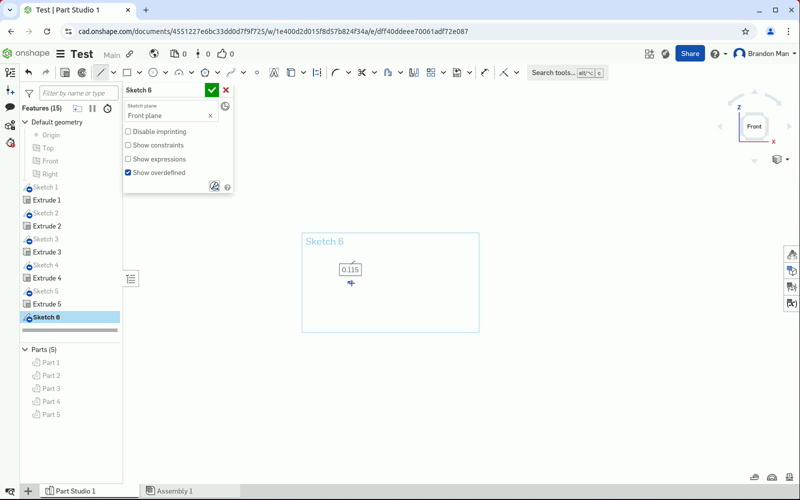
scroll(-6)
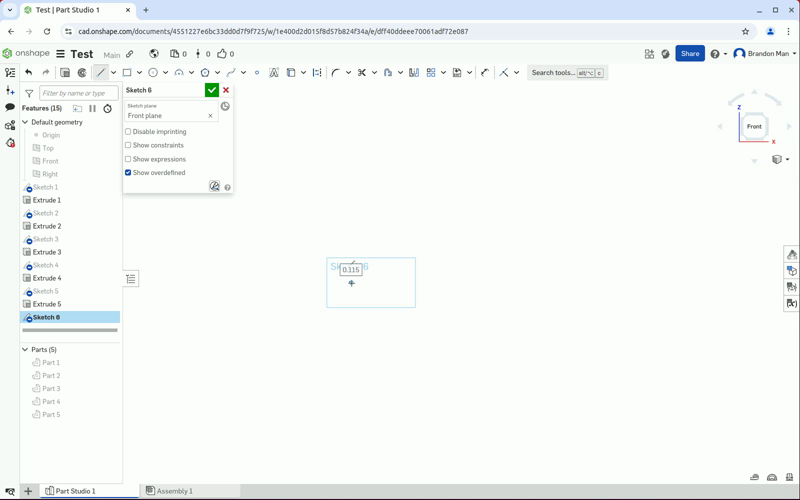
key_up(shift)
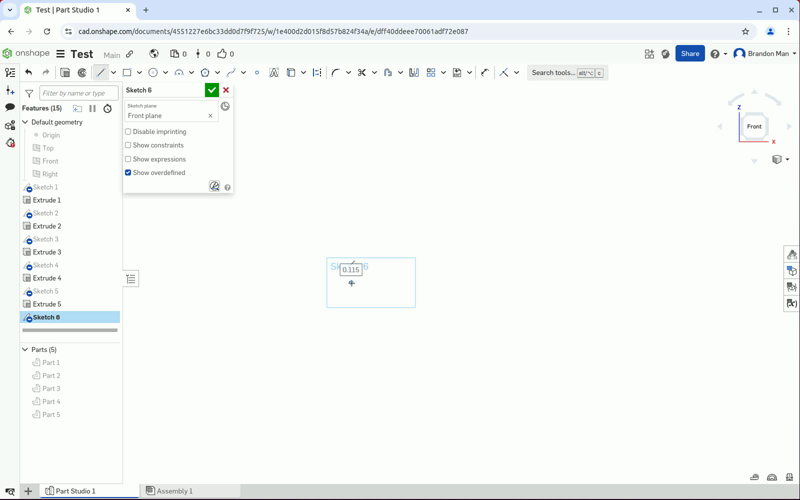
key(esc)
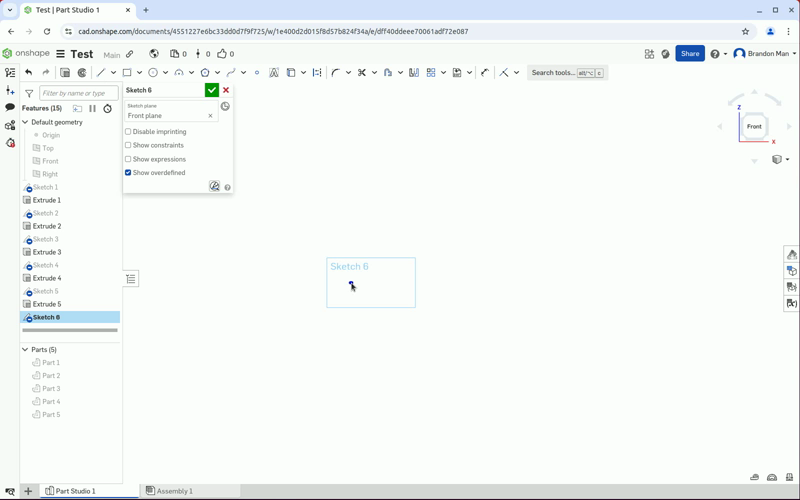
key(a)
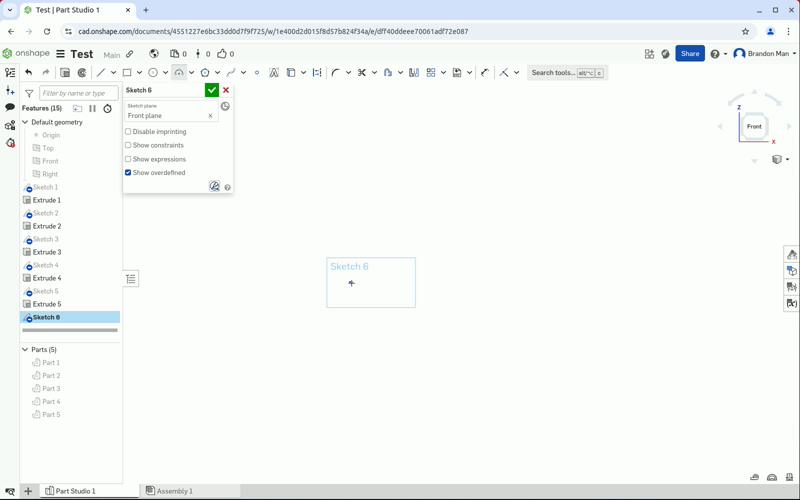
mouse_move(351, 282)
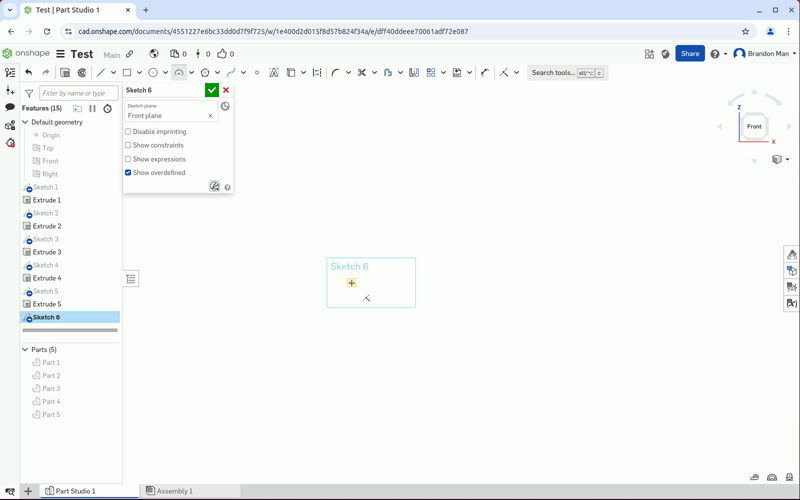
scroll(6)
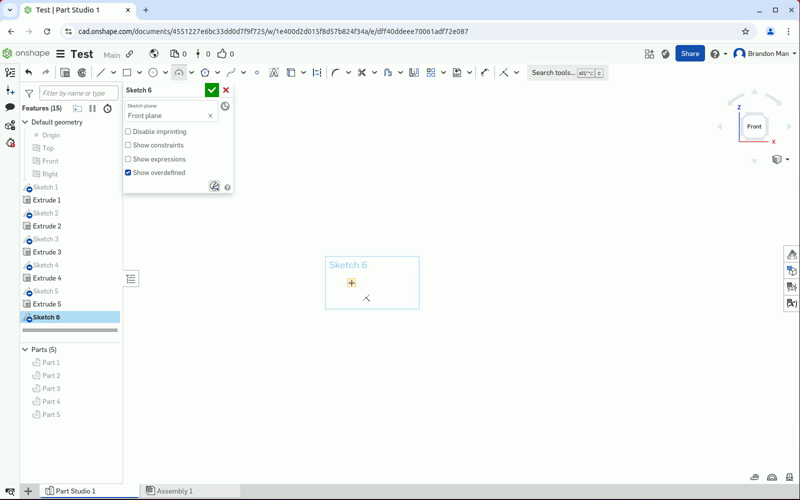
scroll(6)
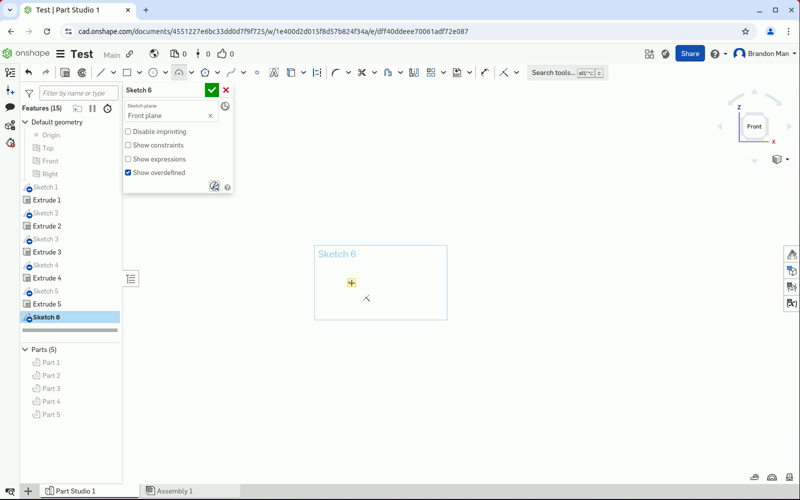
scroll(6)
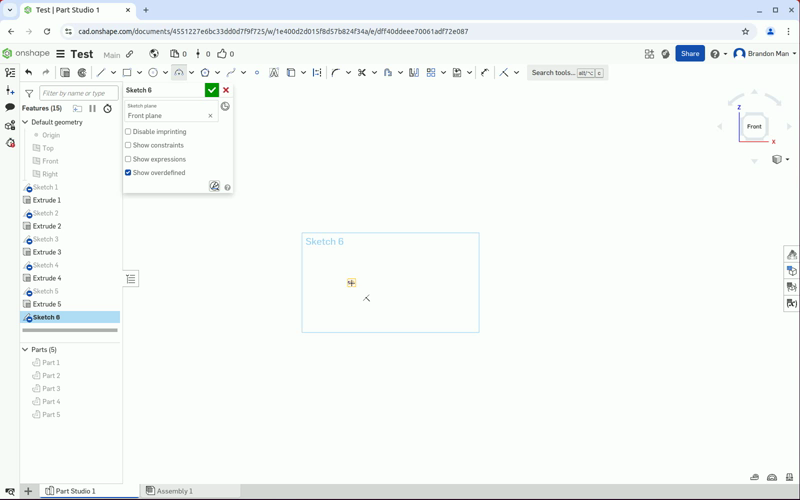
scroll(6)
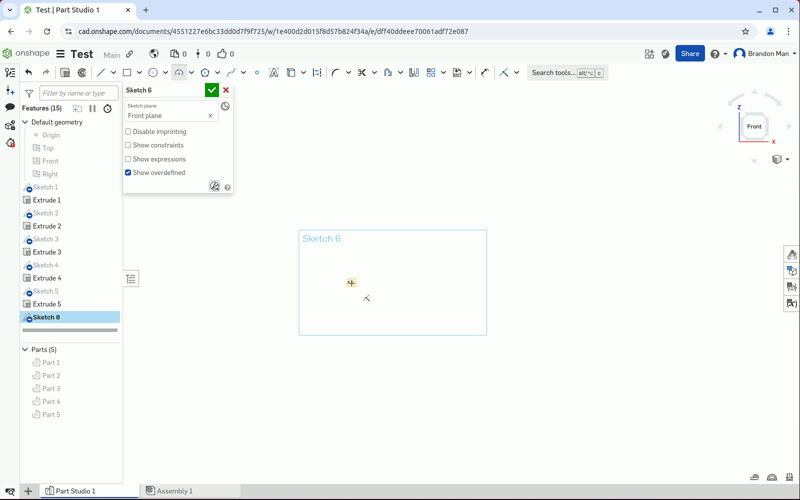
scroll(6)
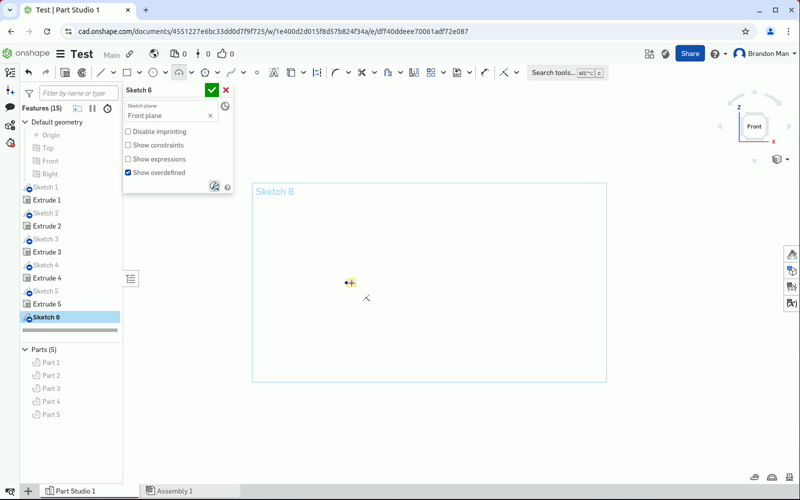
scroll(6)
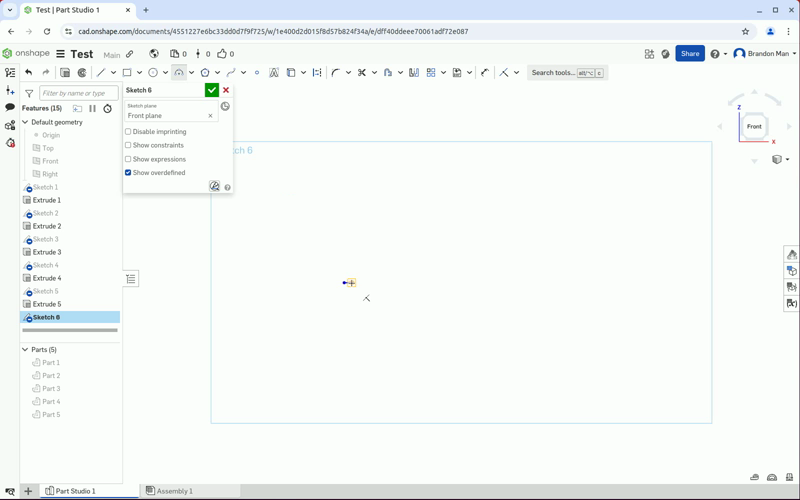
scroll(6)
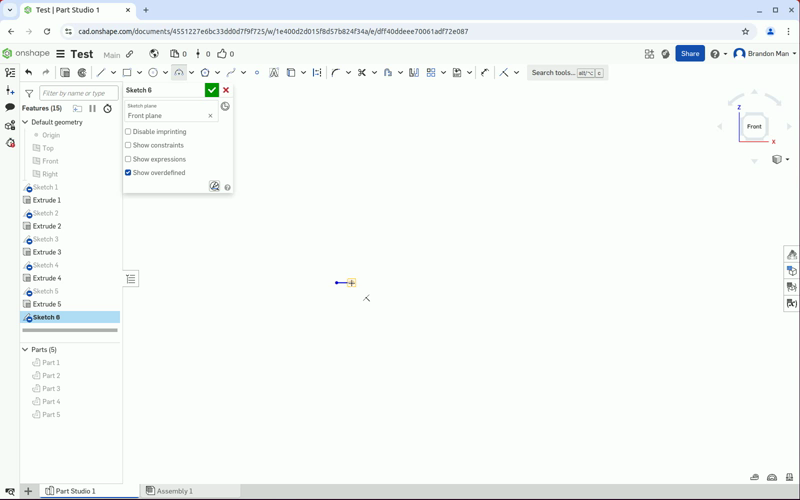
click(351, 282)
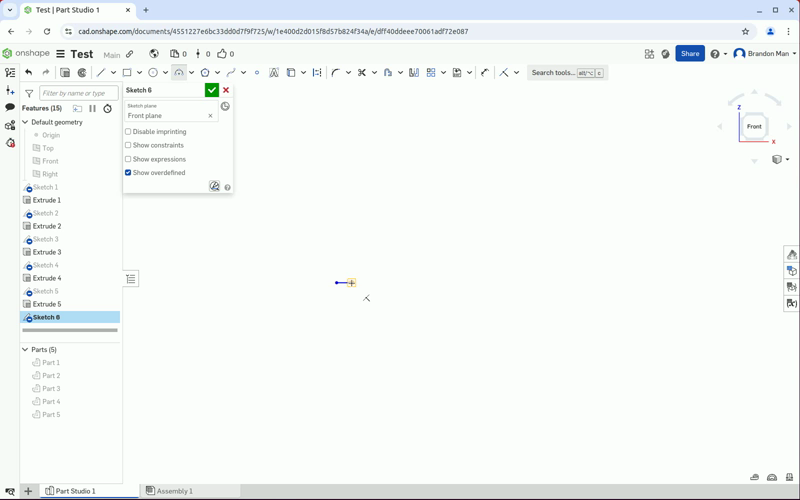
scroll(-6)
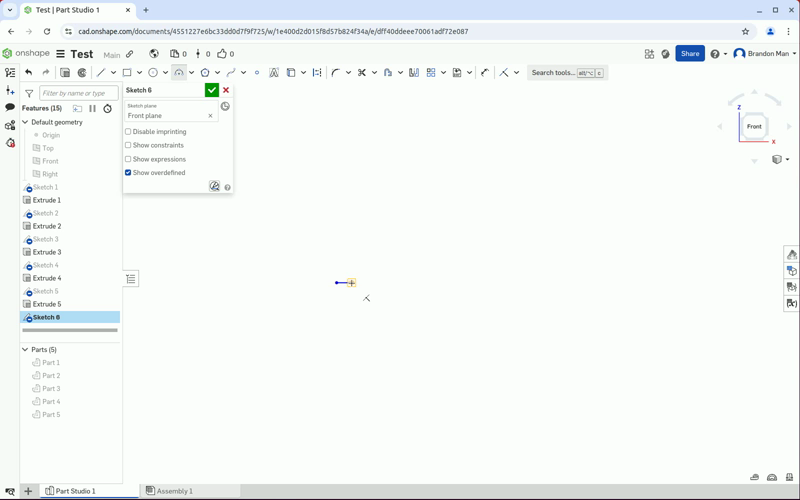
scroll(-6)
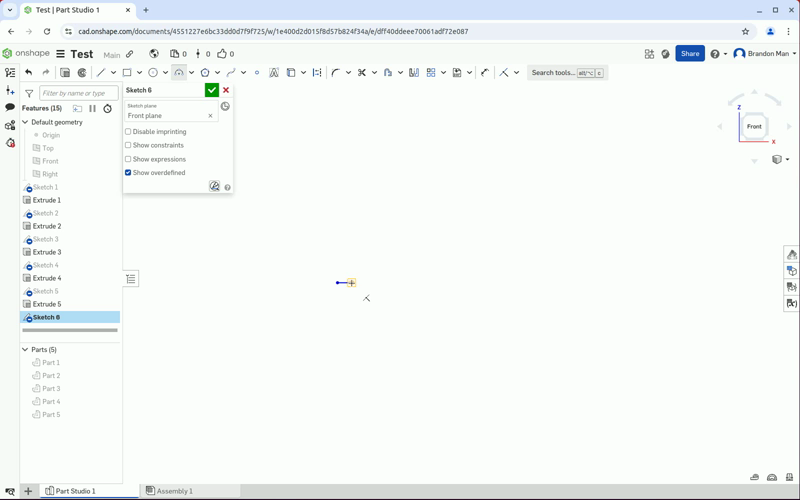
scroll(-6)
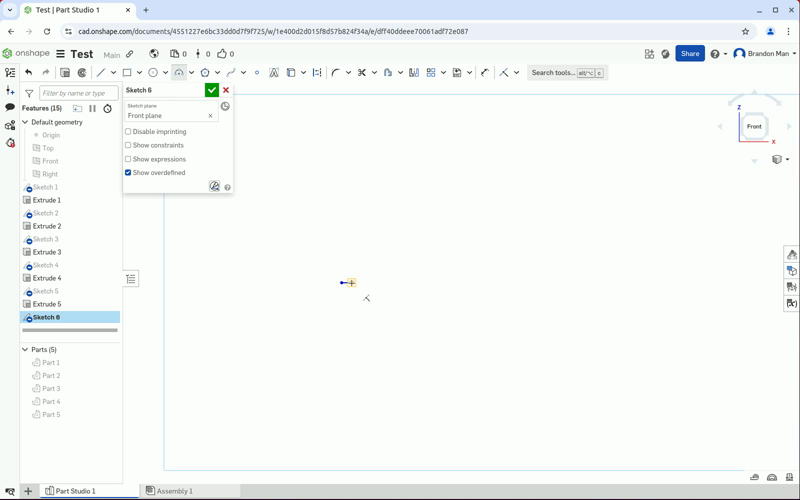
scroll(-6)
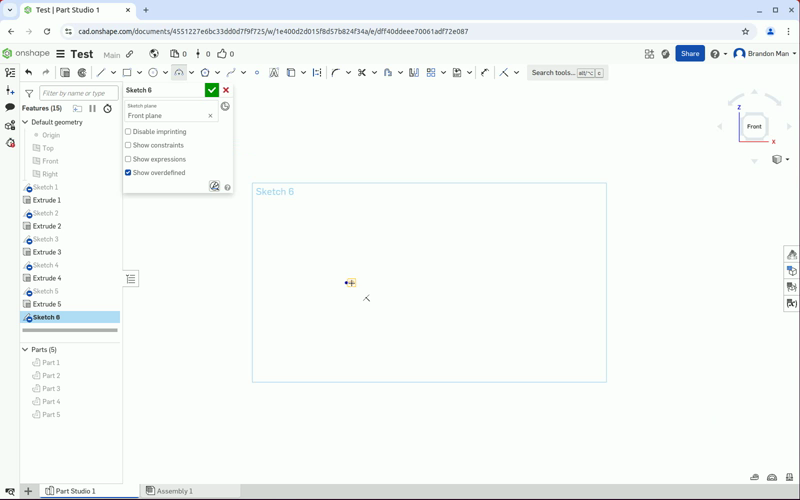
scroll(-6)
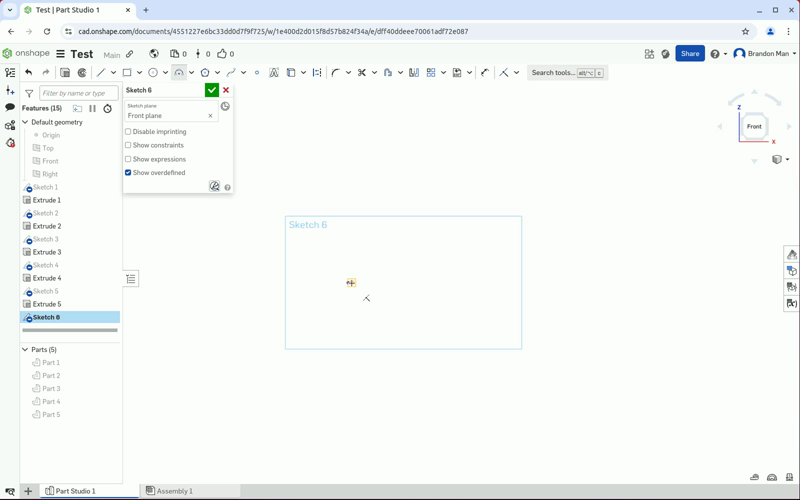
scroll(-6)
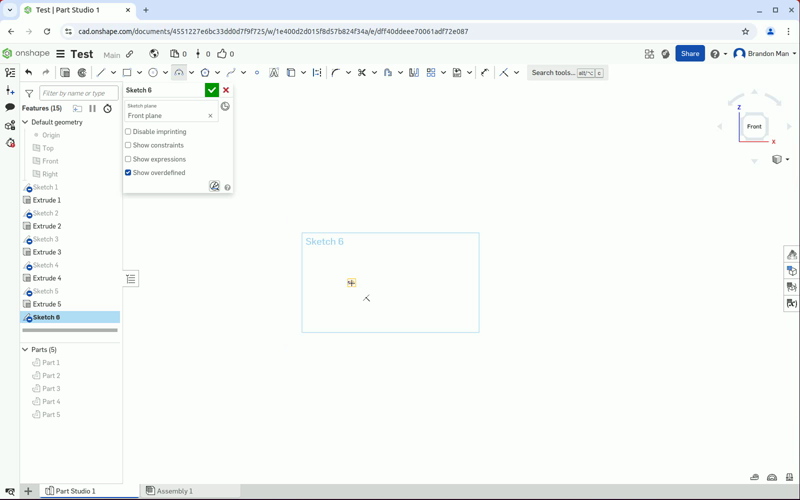
scroll(-6)
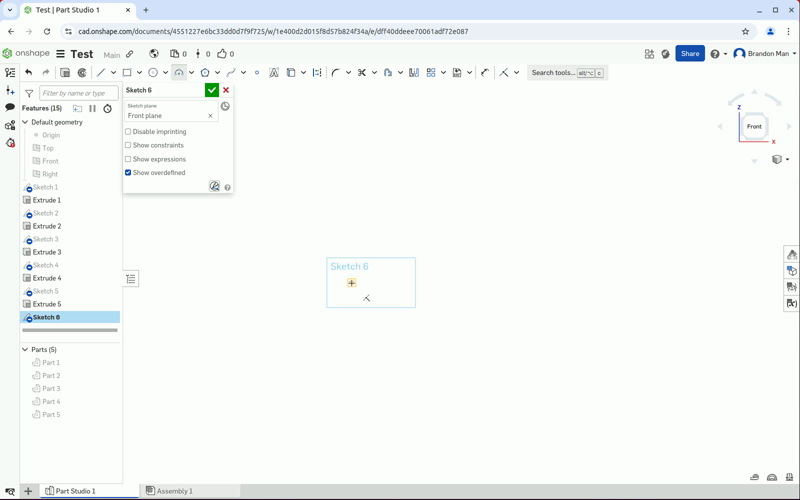
key_down(shift)
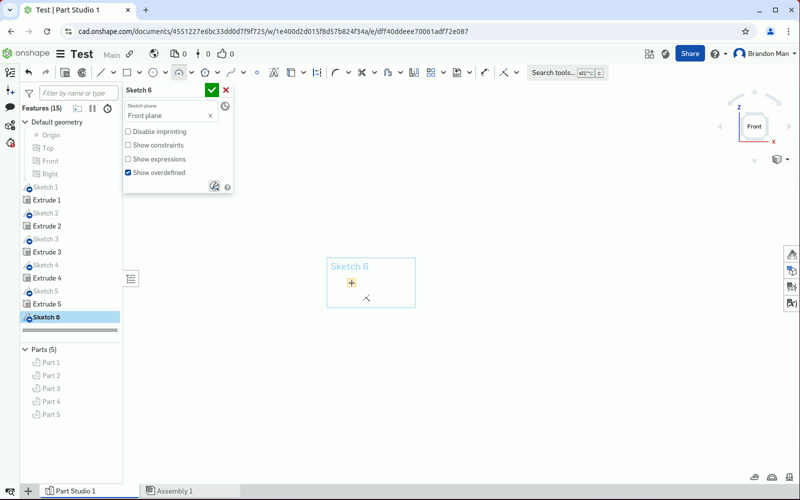
mouse_move(457, 282)
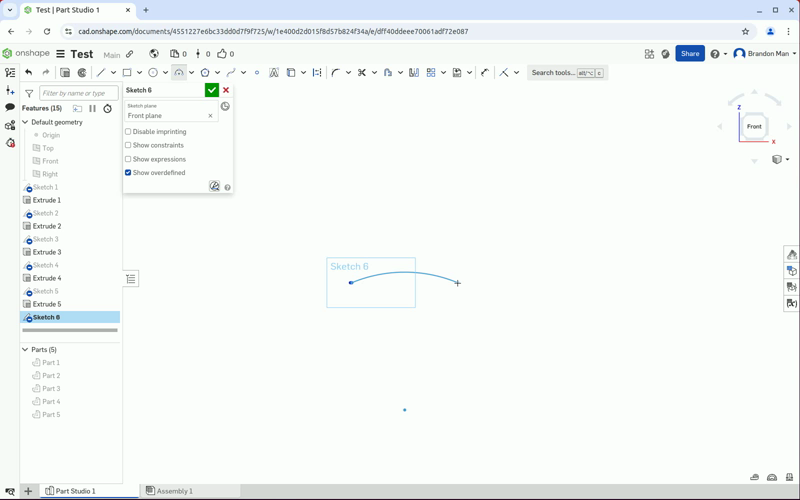
click(457, 282)
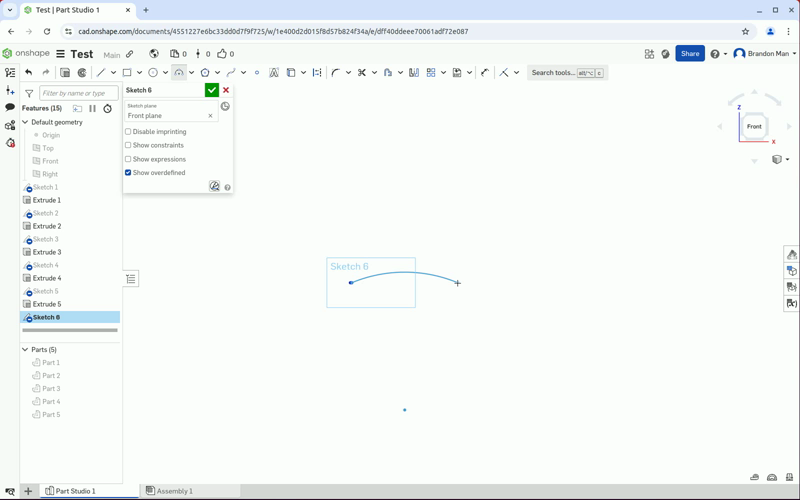
mouse_move(404, 274)
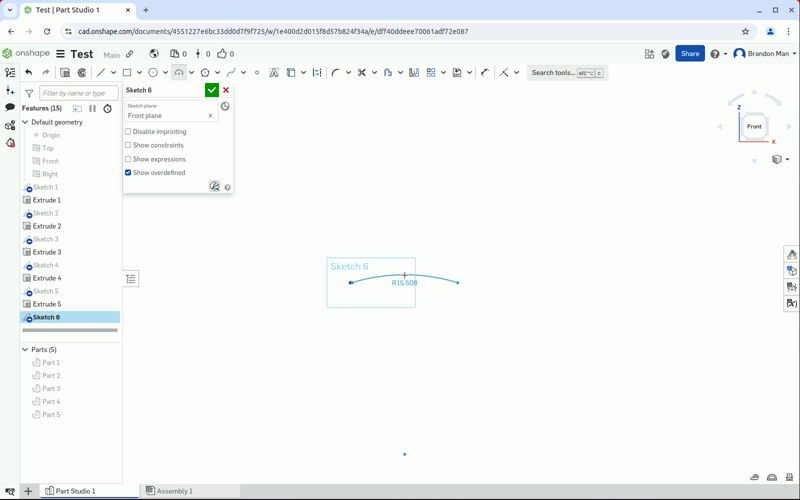
click(404, 274)
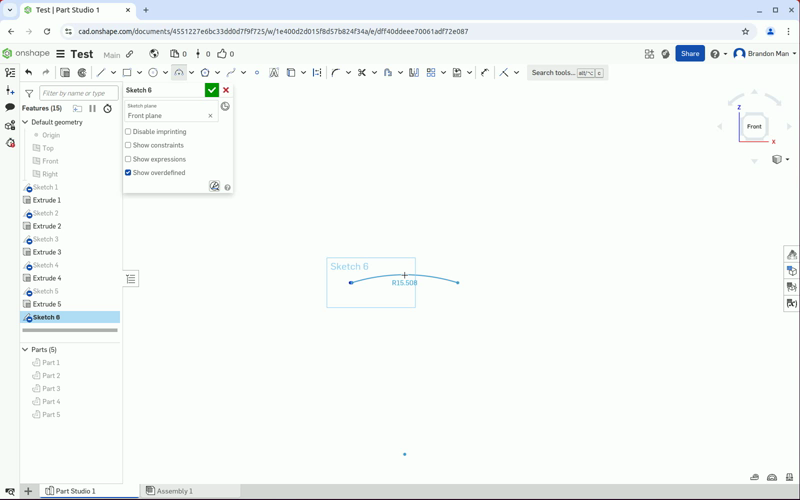
key_up(shift)
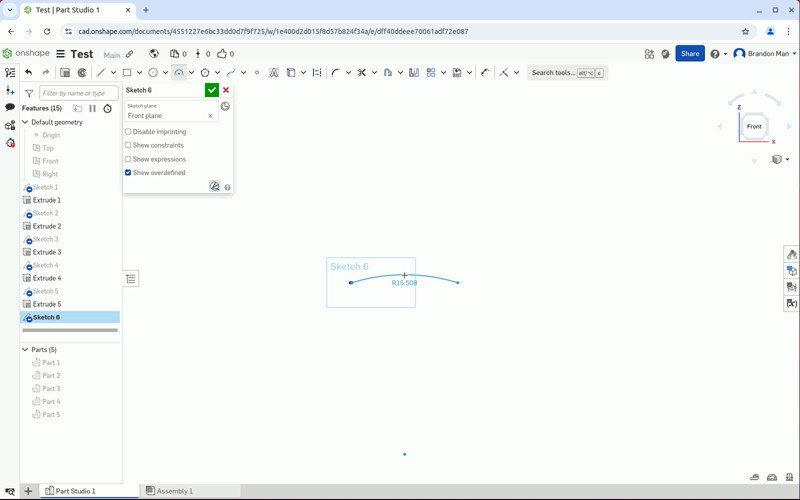
key(esc)
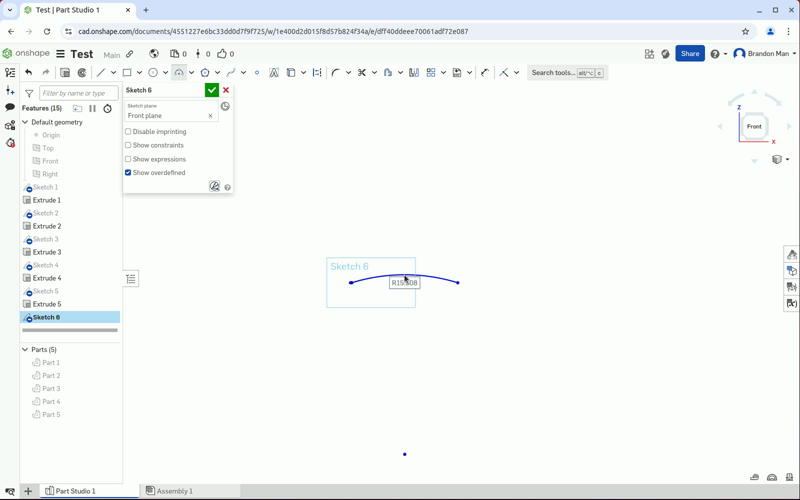
key(l)
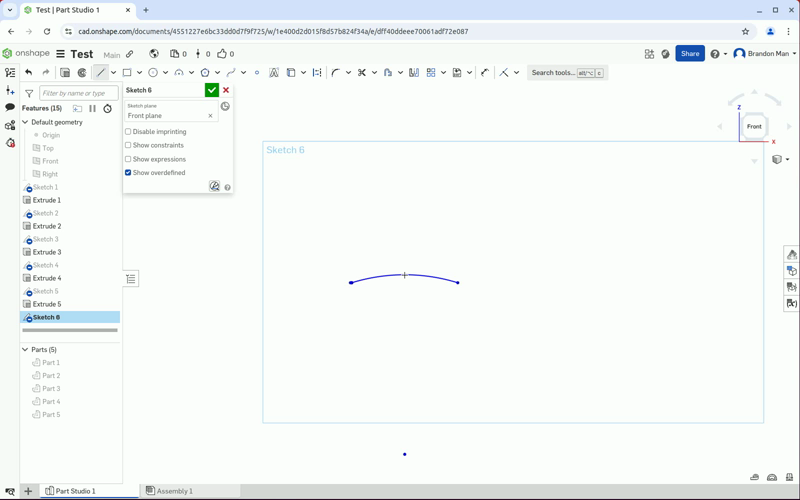
mouse_move(457, 282)
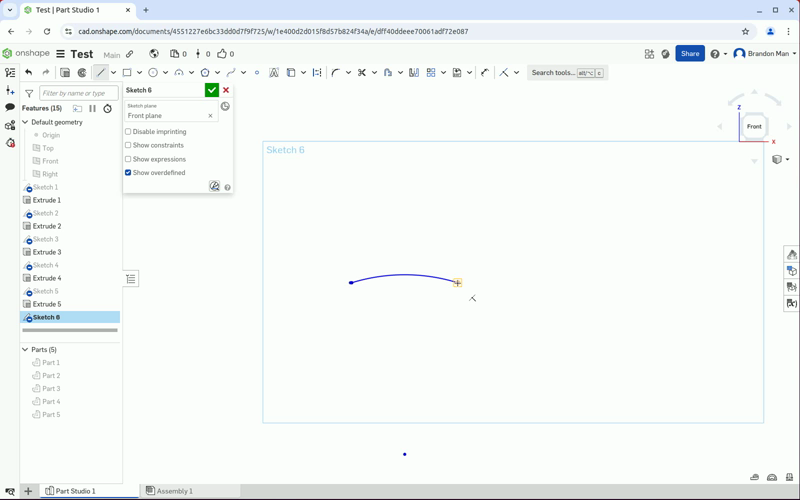
click(457, 282)
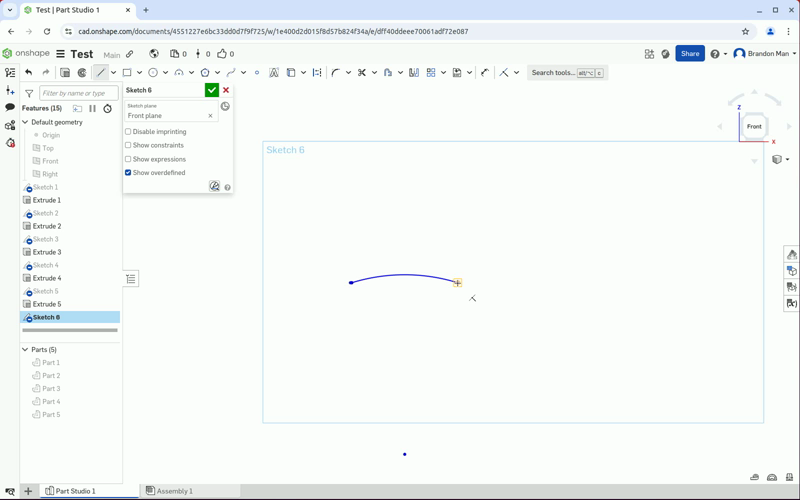
key_down(shift)
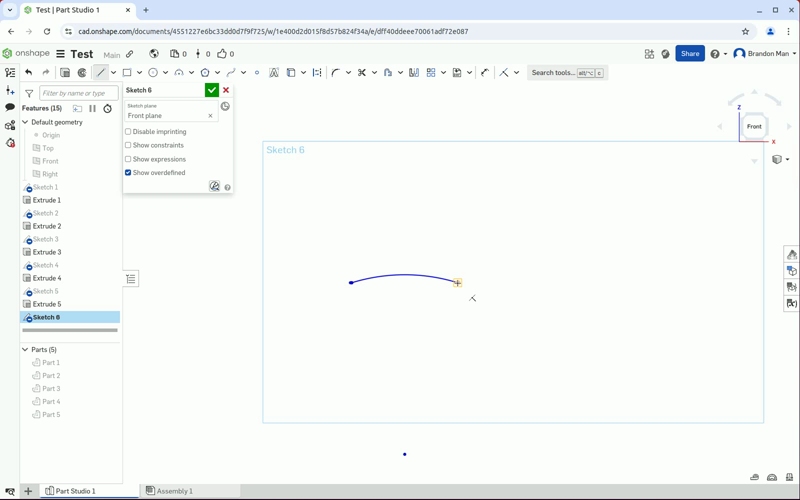
mouse_move(487, 282)
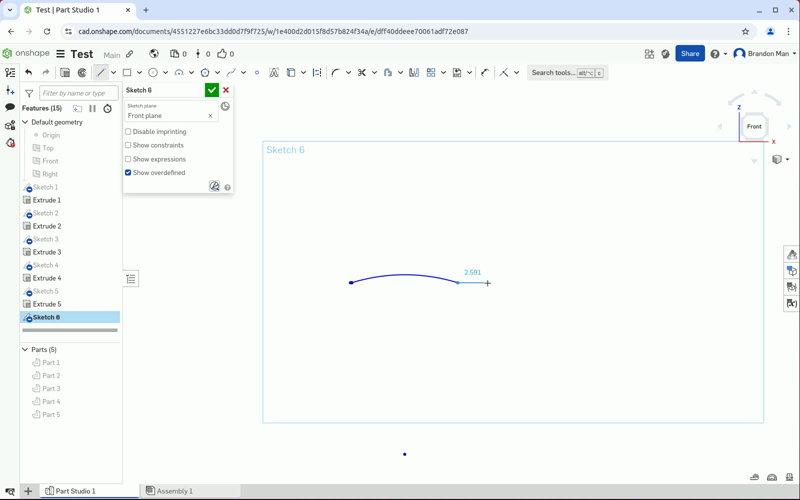
mouse_move(457, 280)
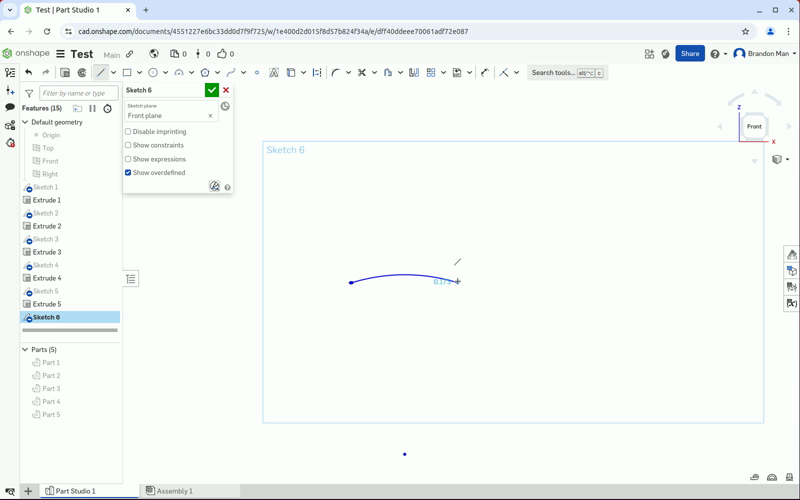
scroll(6)
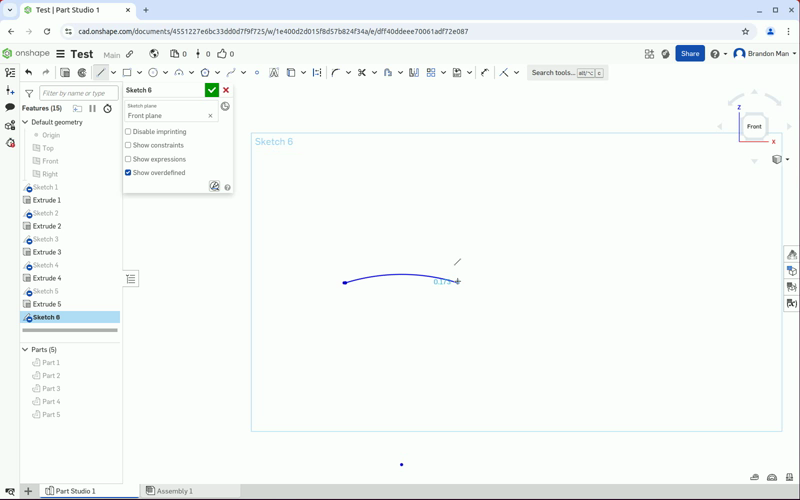
scroll(6)
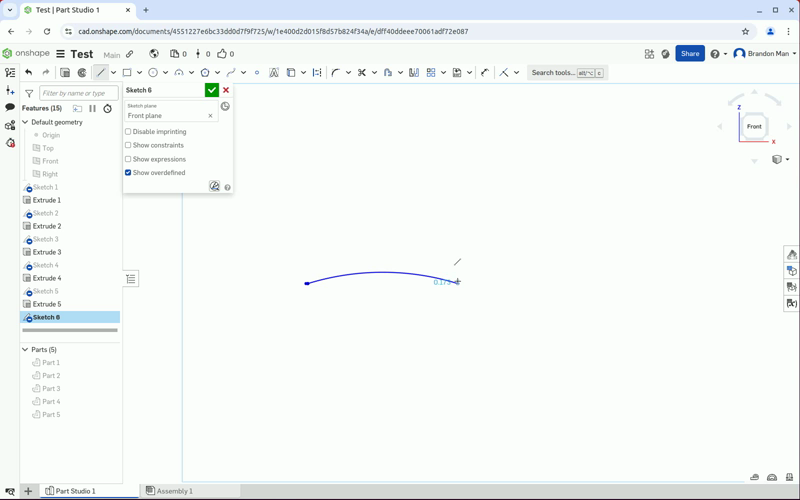
scroll(6)
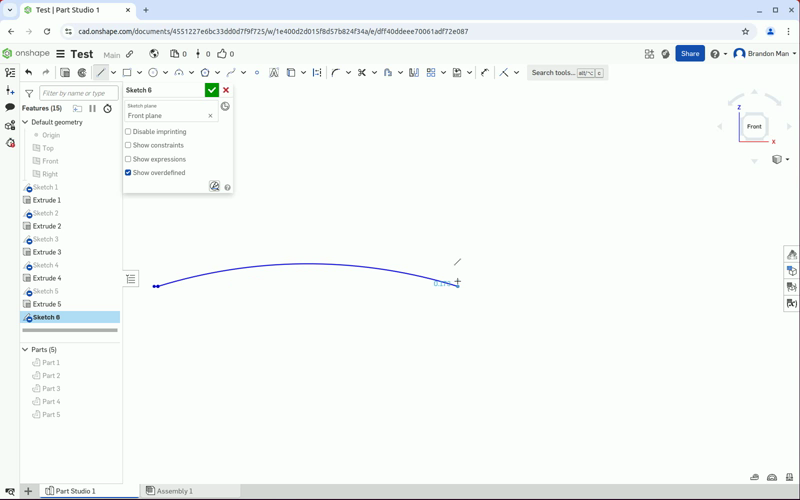
scroll(6)
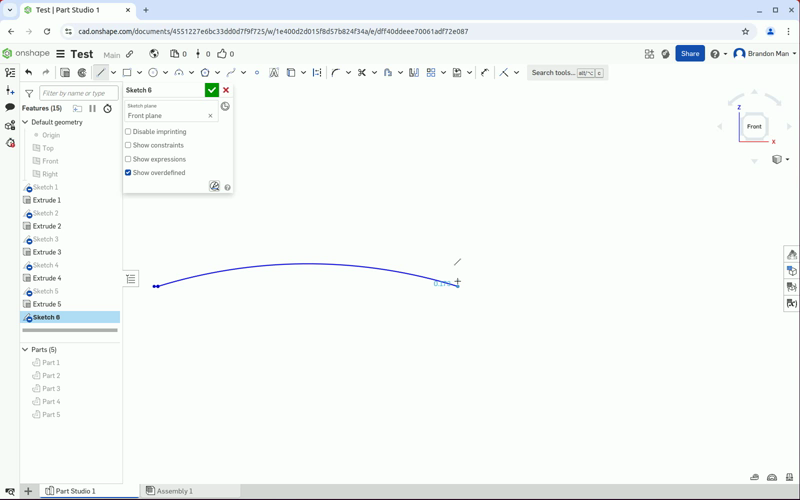
scroll(6)
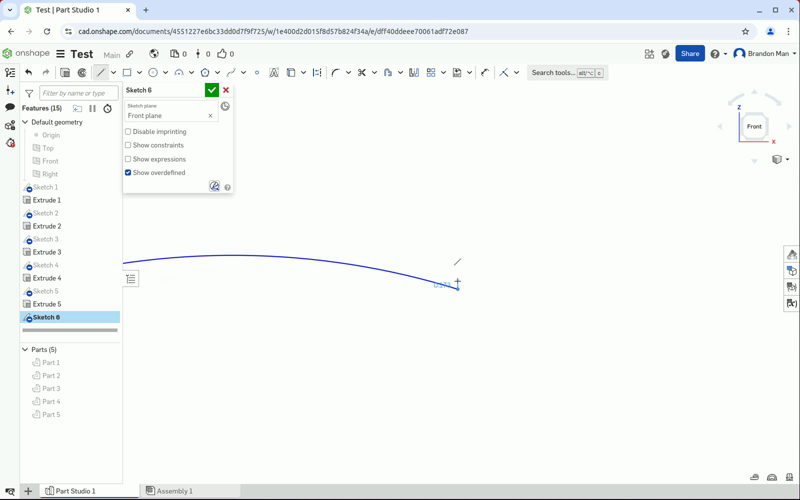
scroll(6)
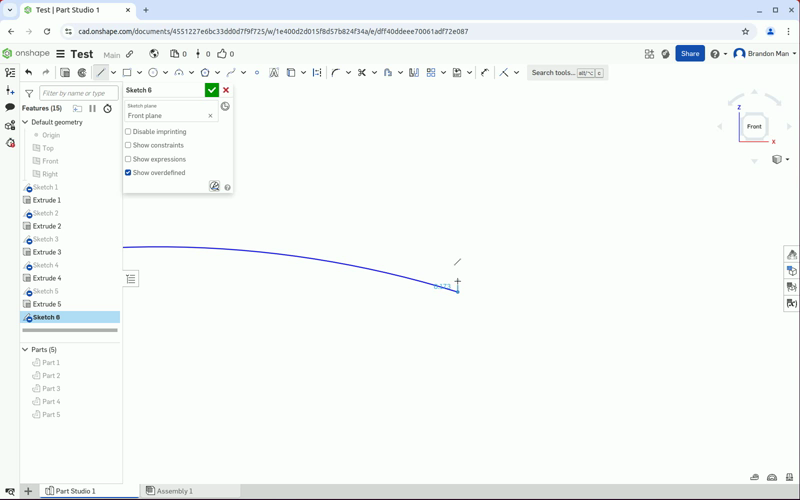
scroll(6)
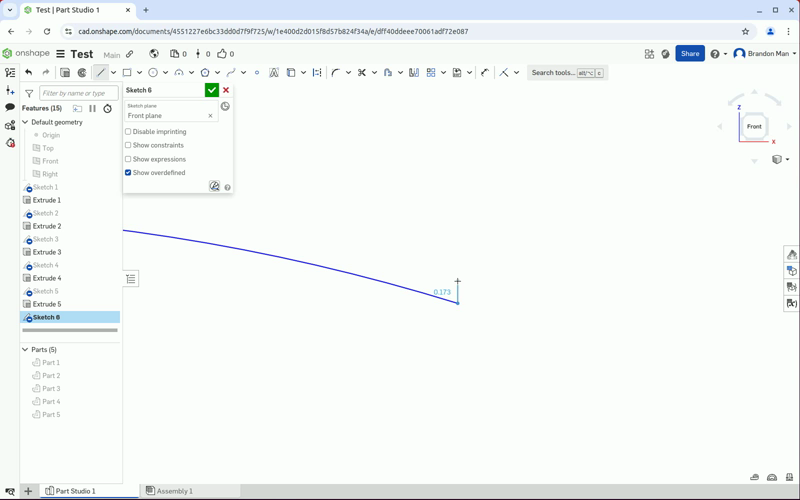
click(457, 280)
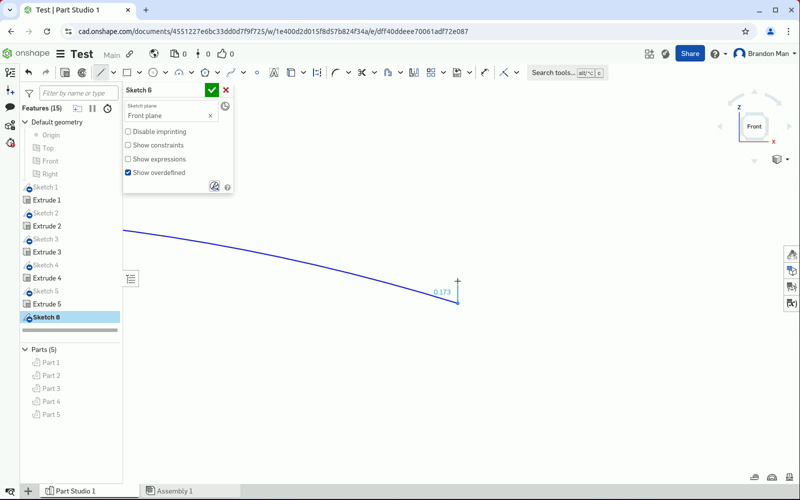
scroll(-6)
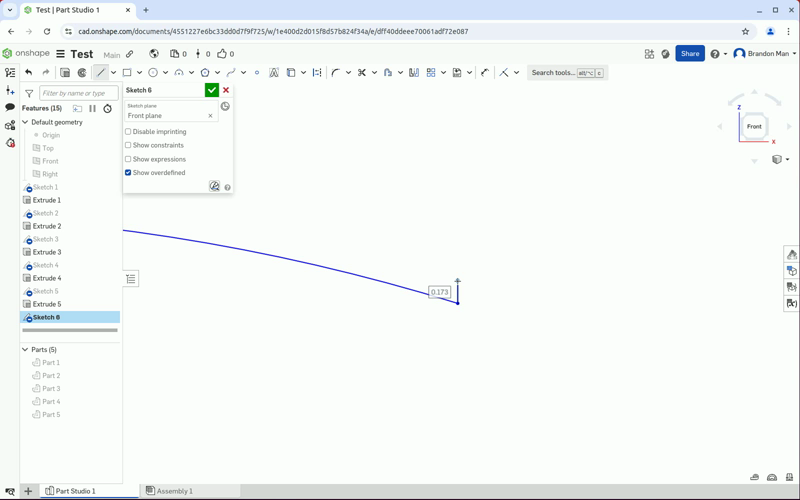
scroll(-6)
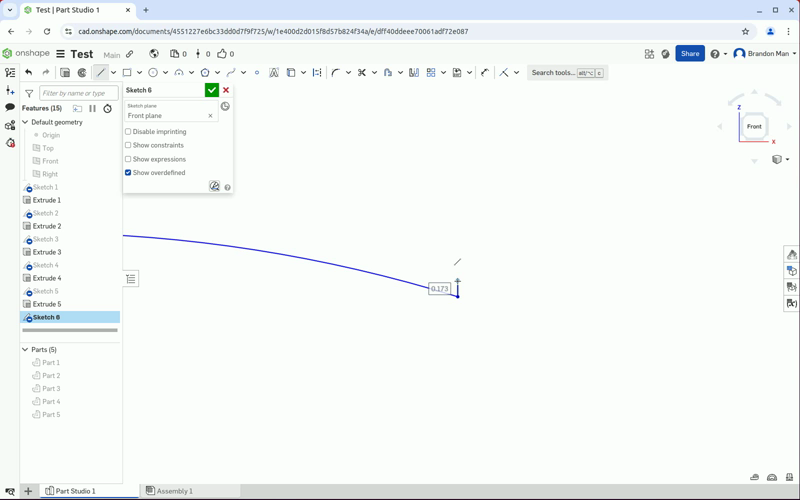
scroll(-6)
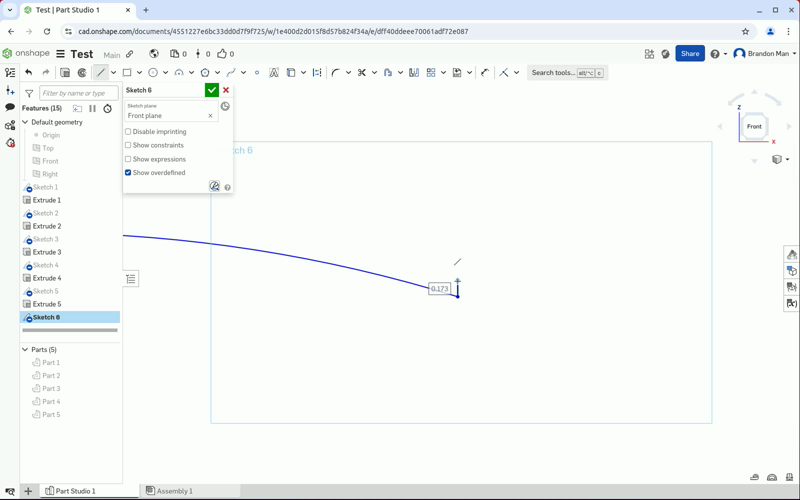
scroll(-6)
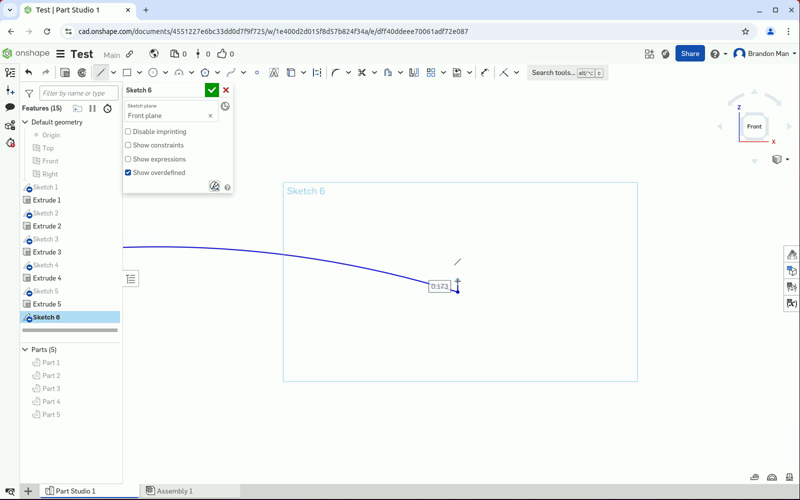
scroll(-6)
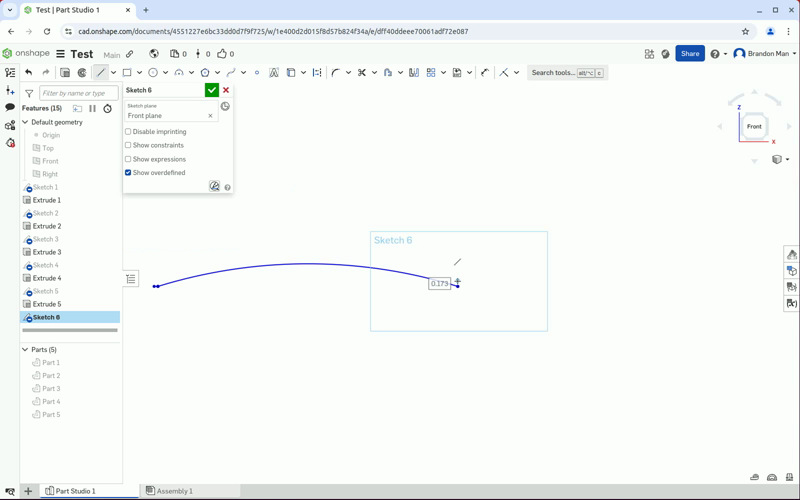
scroll(-6)
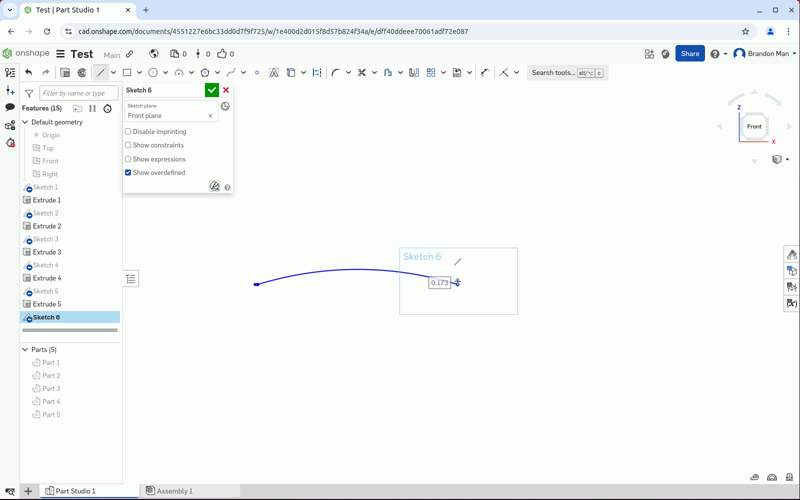
scroll(-6)
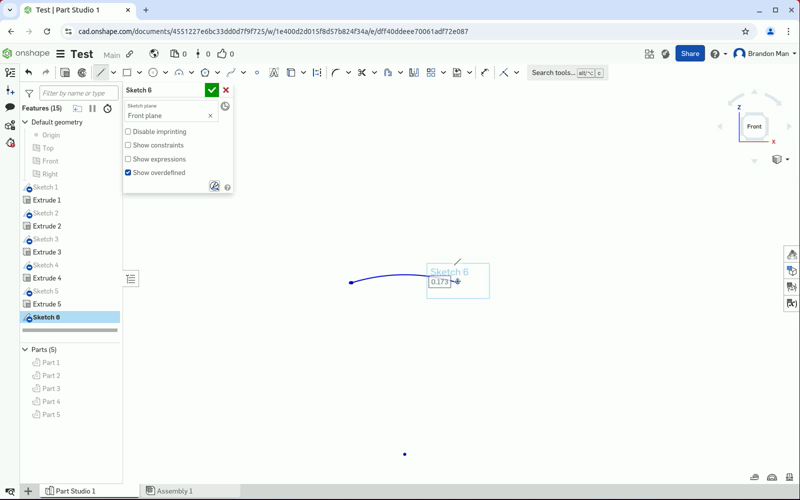
key_up(shift)
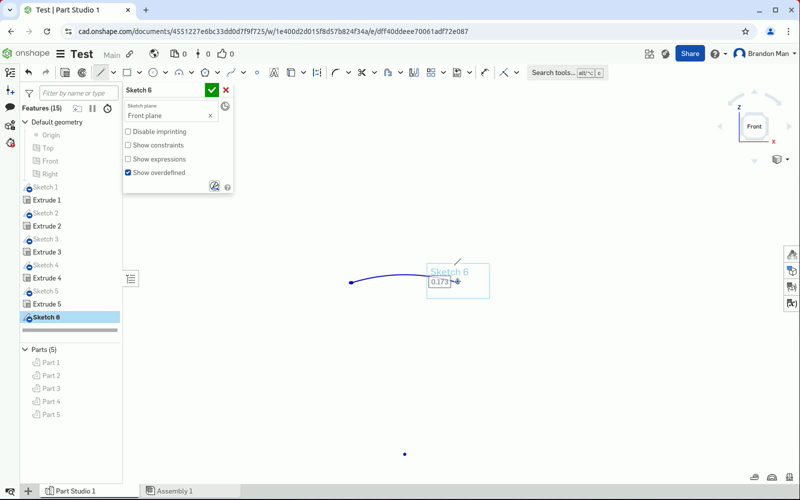
key(esc)
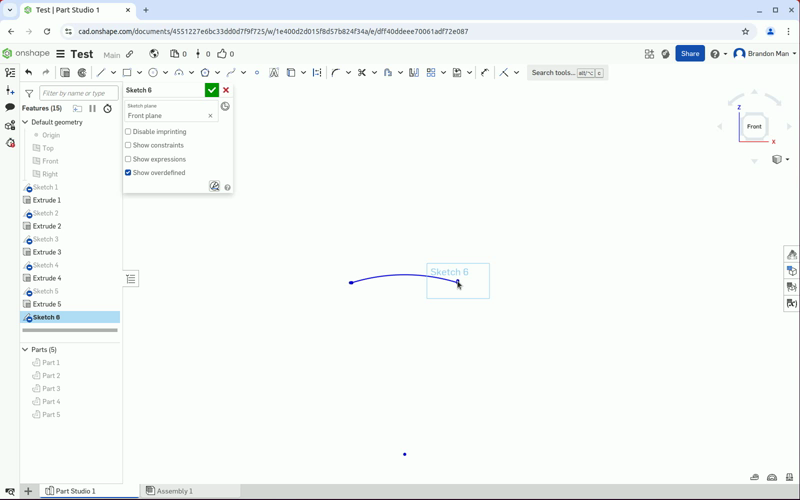
key(a)
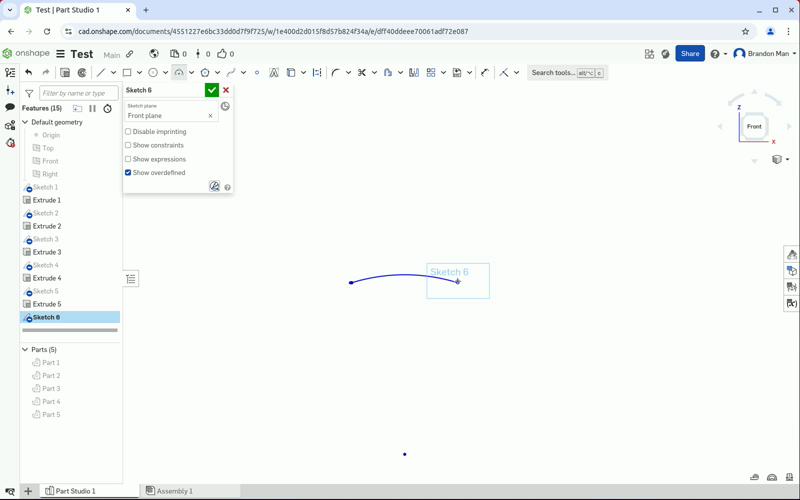
mouse_move(457, 280)
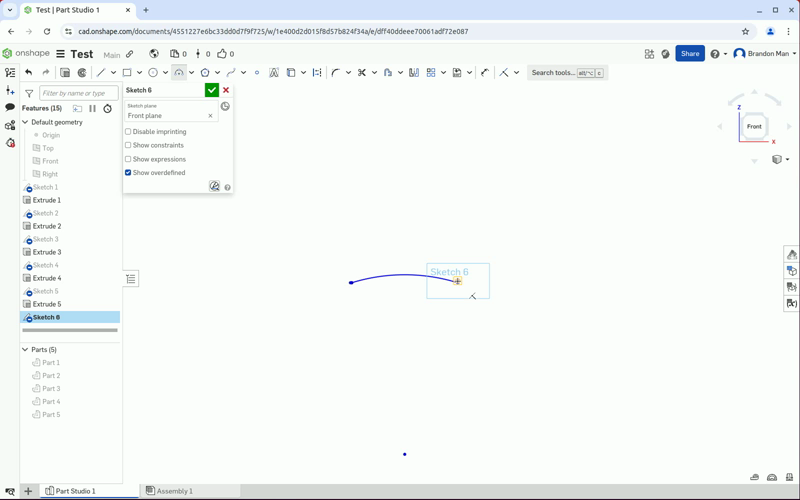
scroll(6)
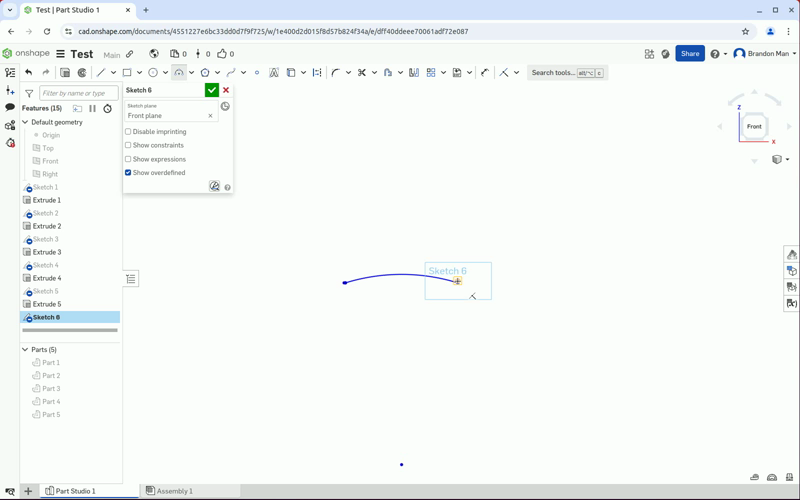
scroll(6)
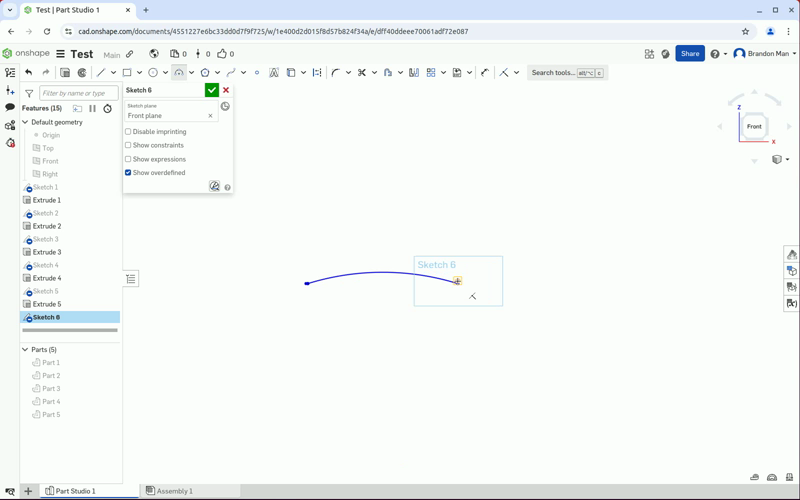
scroll(6)
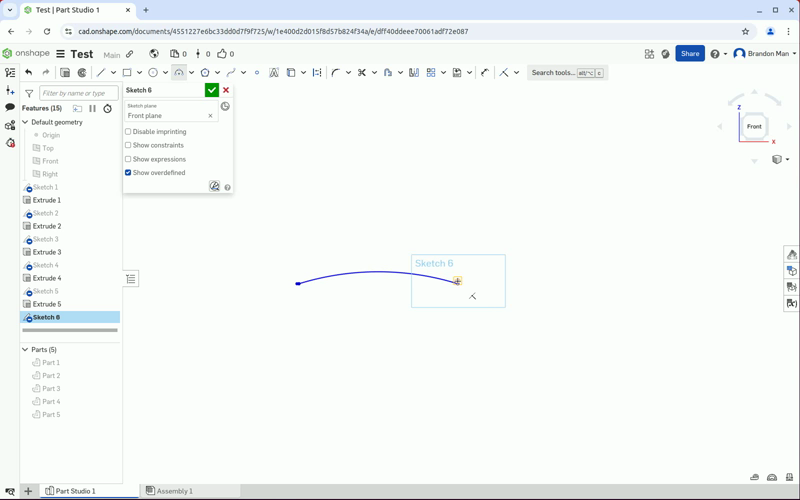
scroll(6)
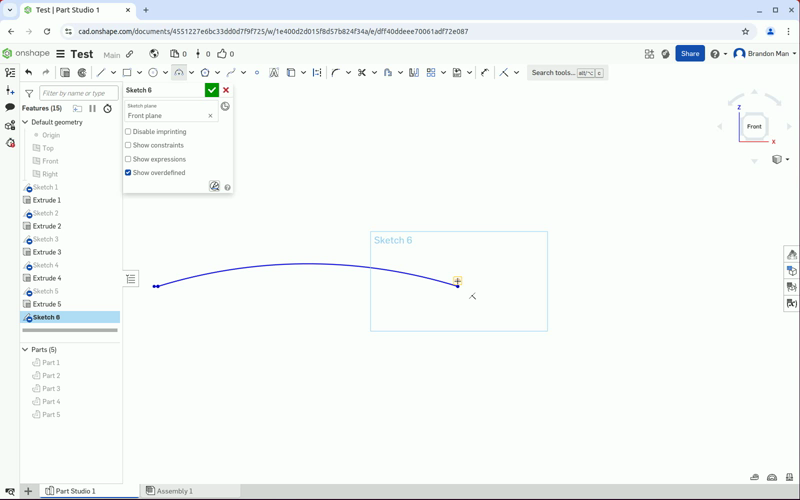
scroll(6)
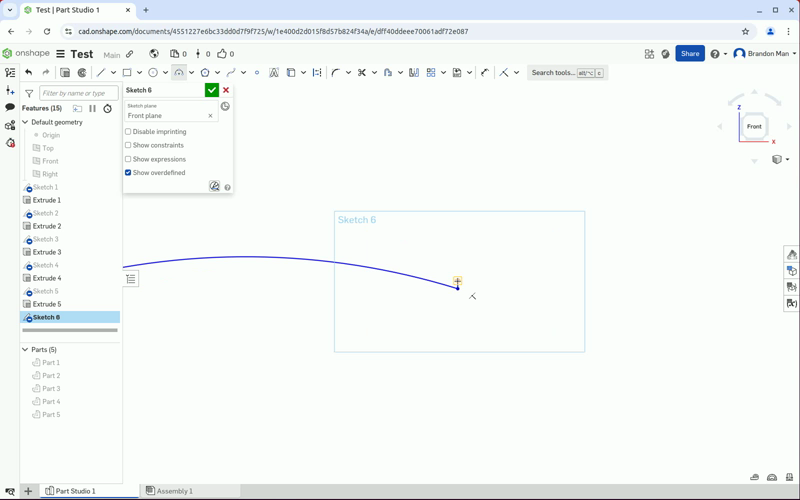
scroll(6)
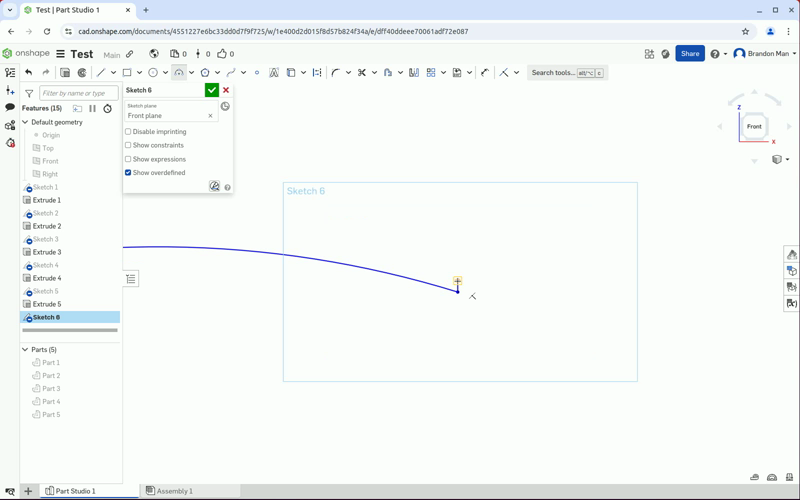
scroll(6)
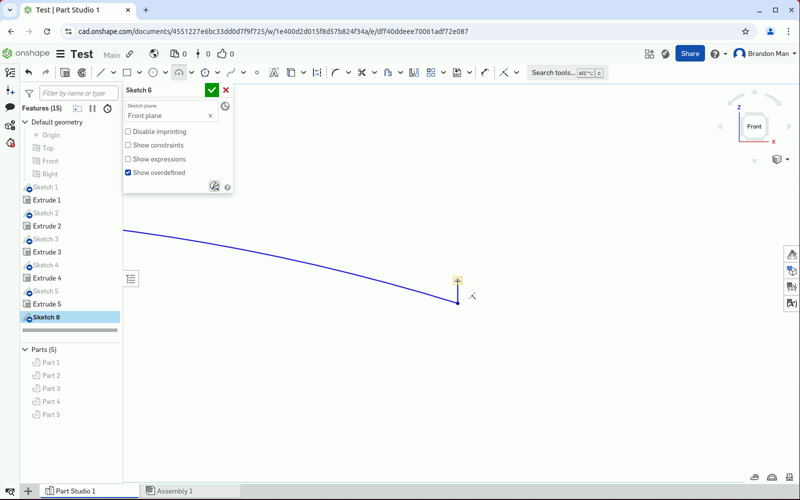
click(457, 280)
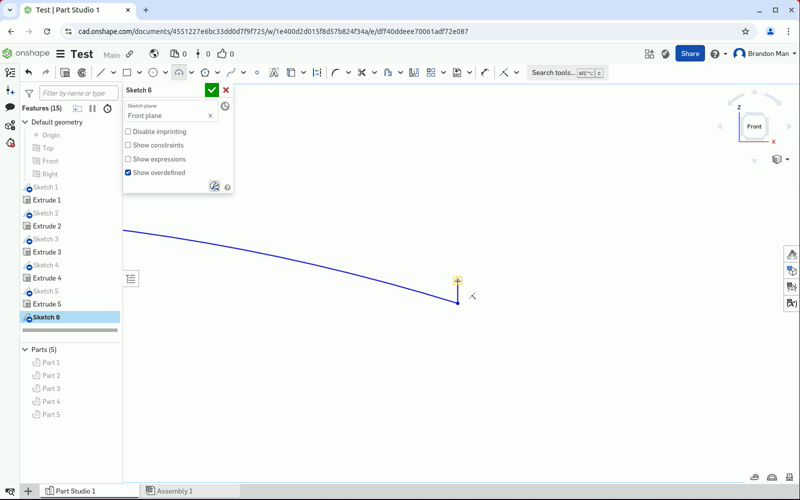
scroll(-6)
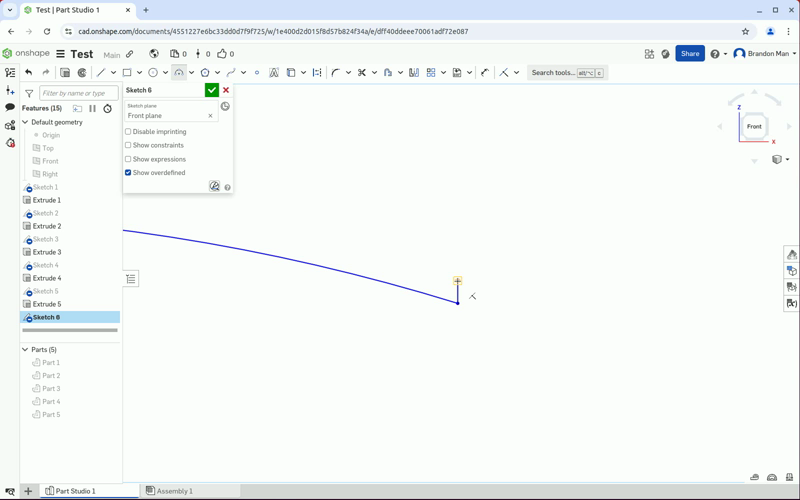
scroll(-6)
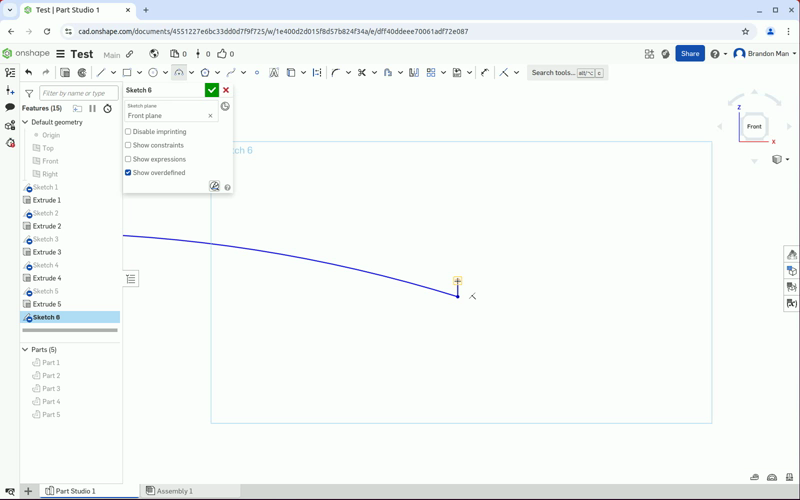
scroll(-6)
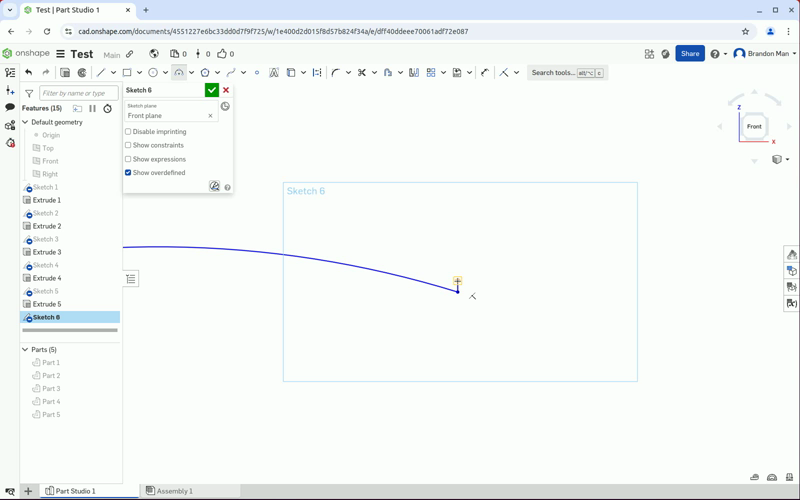
scroll(-6)
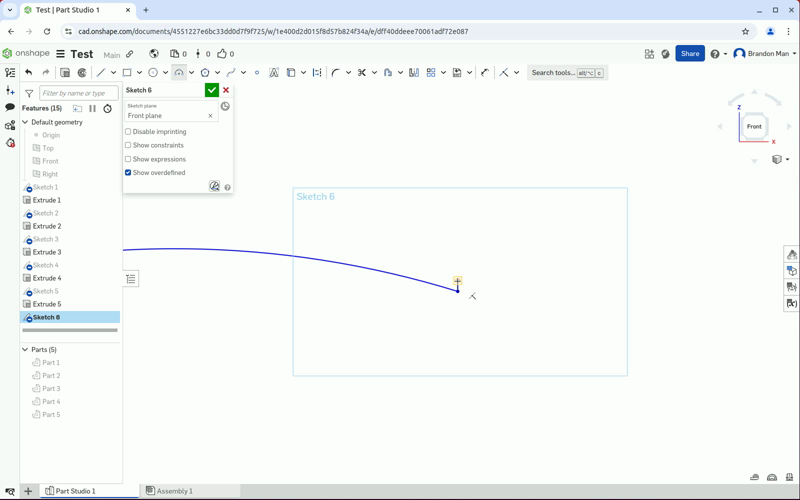
scroll(-6)
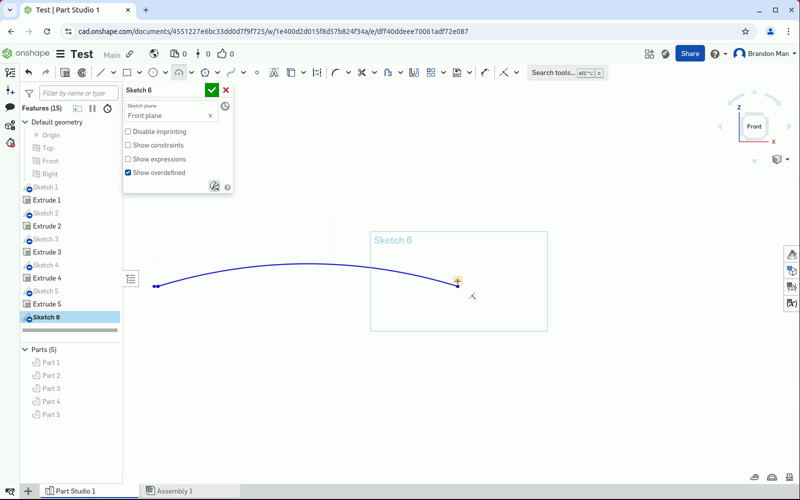
scroll(-6)
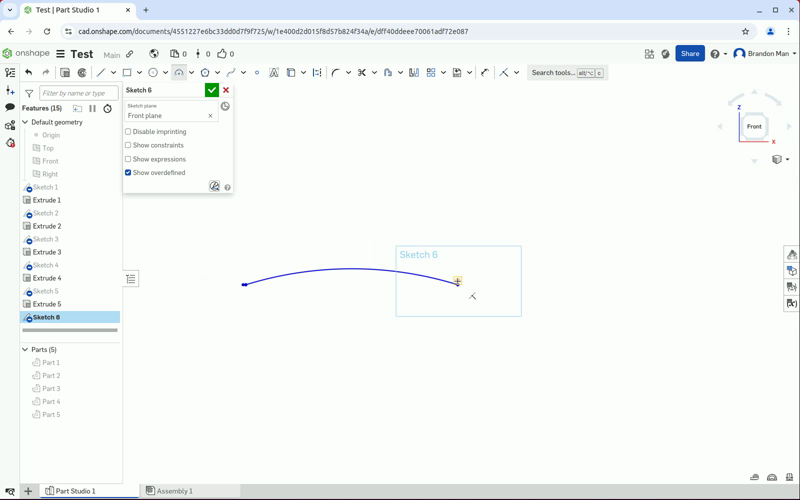
scroll(-6)
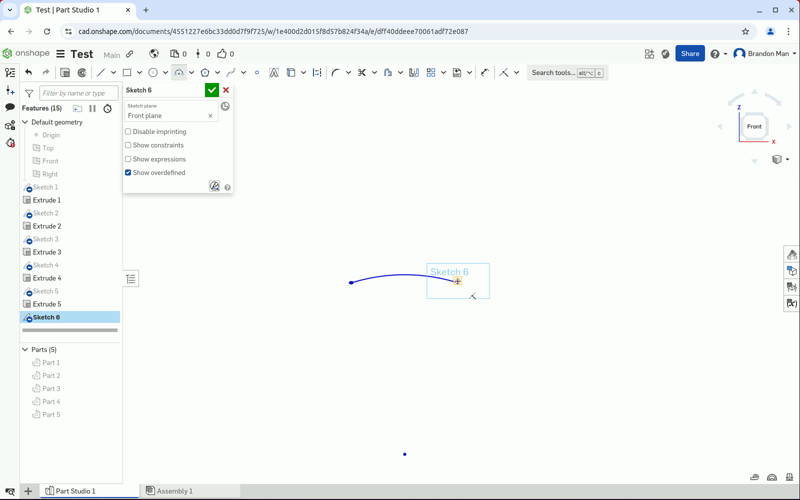
key_down(shift)
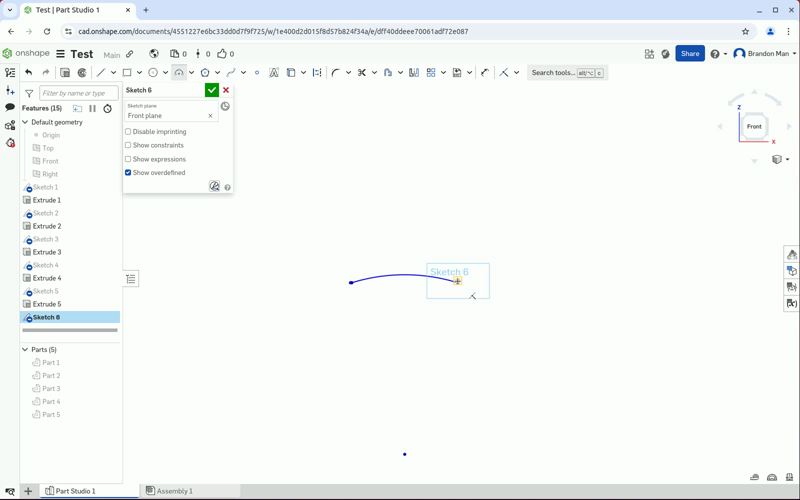
mouse_move(350, 280)
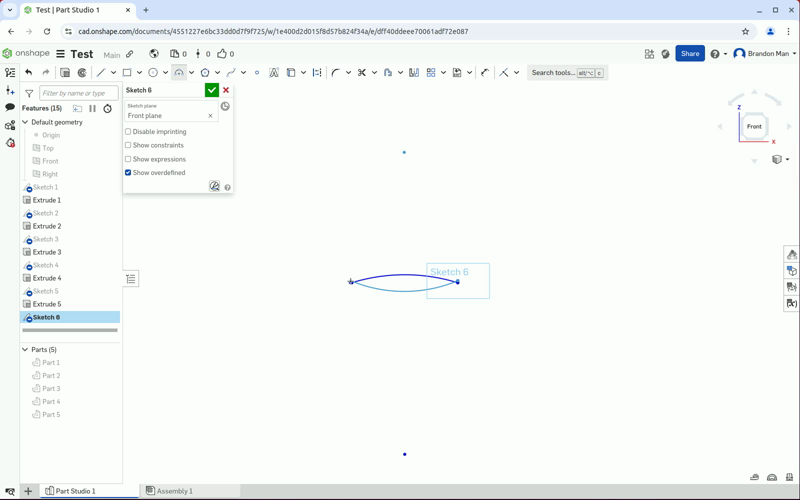
scroll(6)
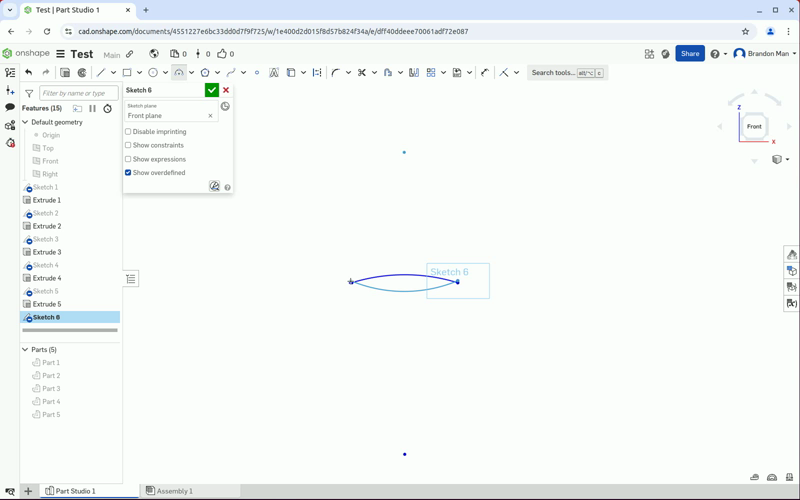
scroll(6)
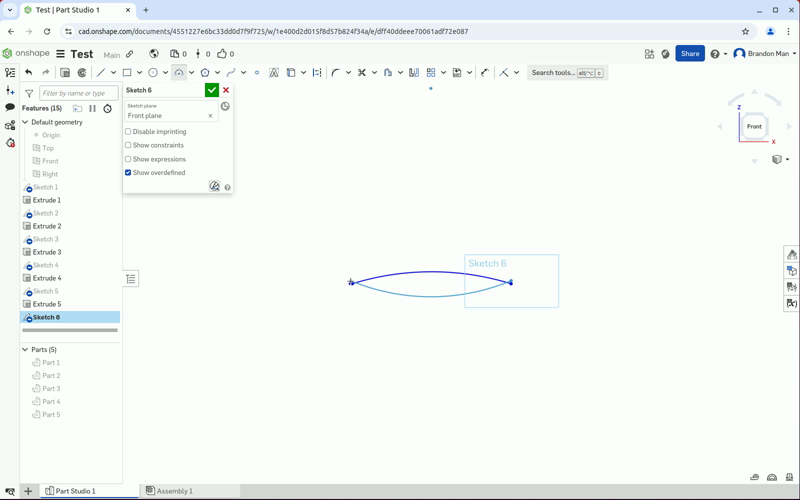
scroll(6)
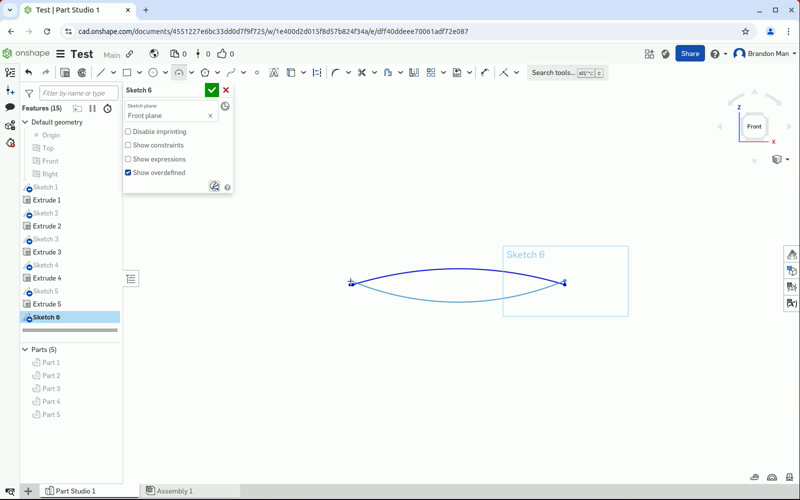
scroll(6)
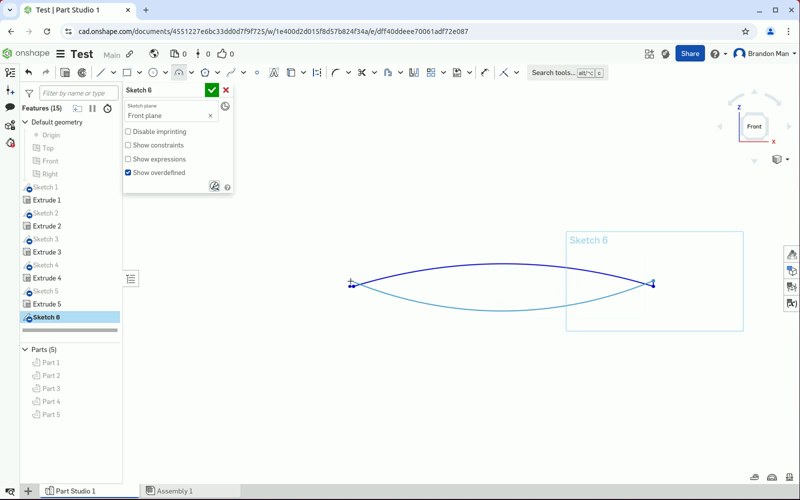
scroll(6)
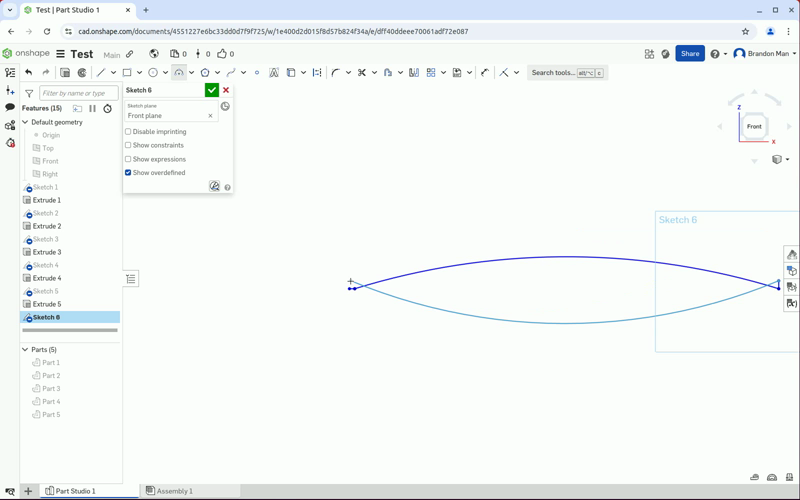
scroll(6)
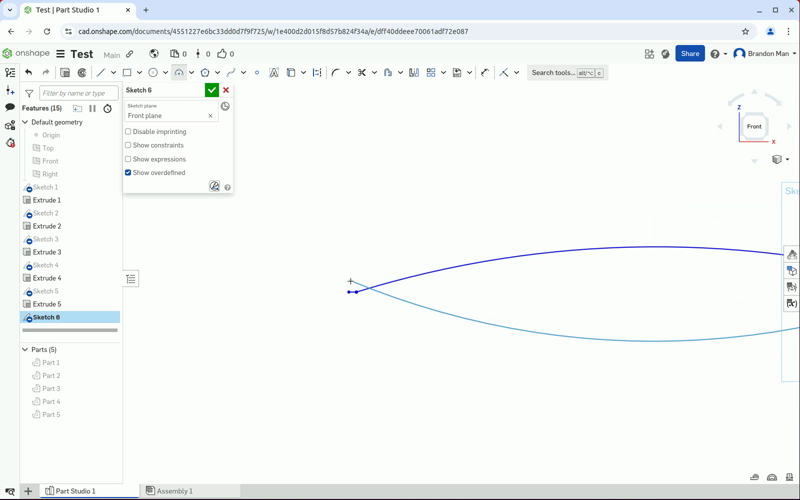
scroll(6)
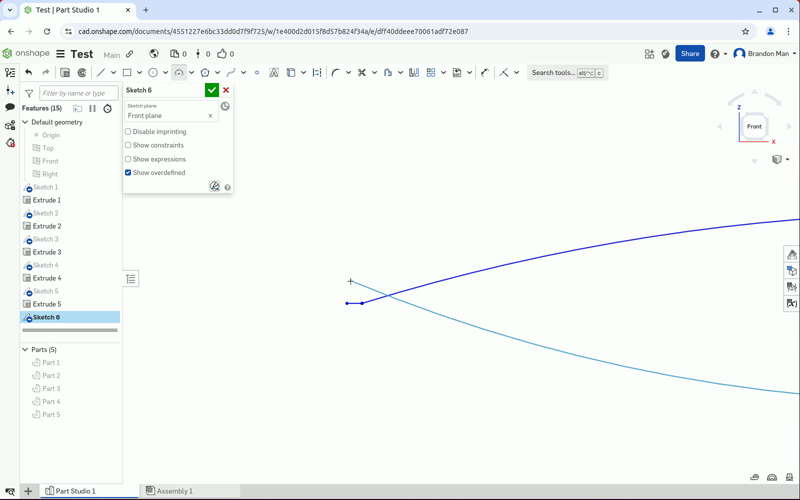
click(350, 280)
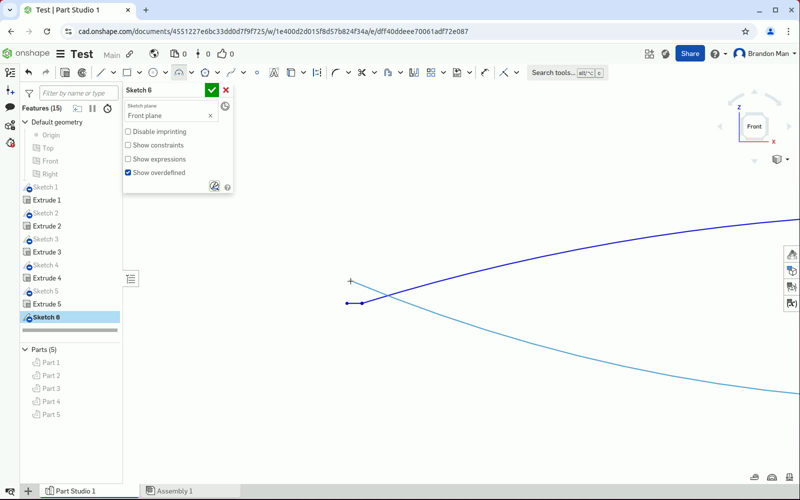
scroll(-6)
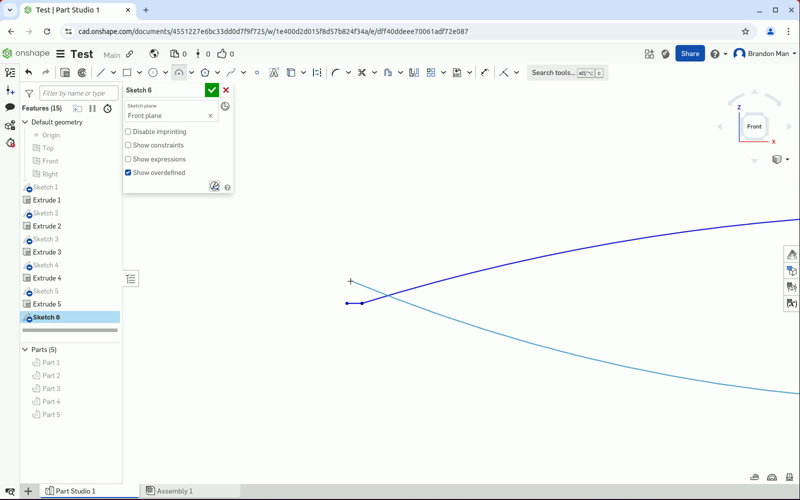
scroll(-6)
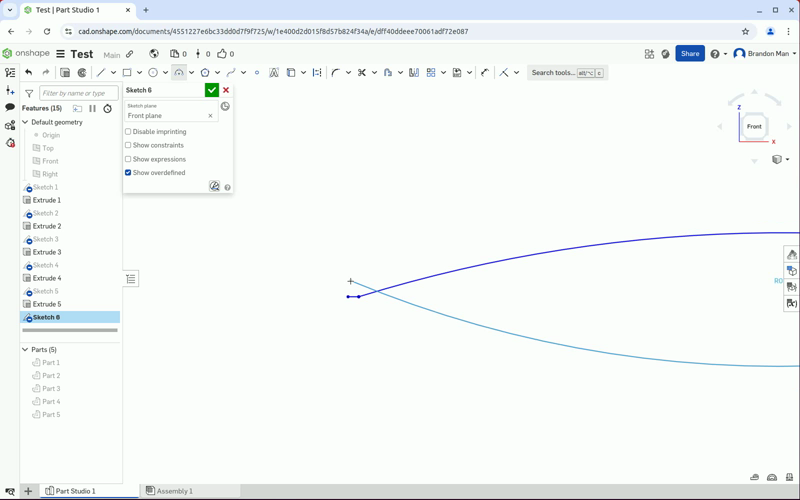
scroll(-6)
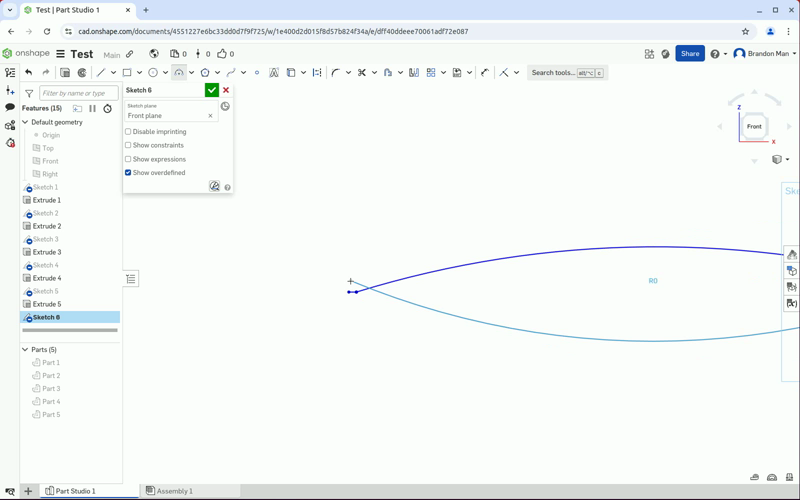
scroll(-6)
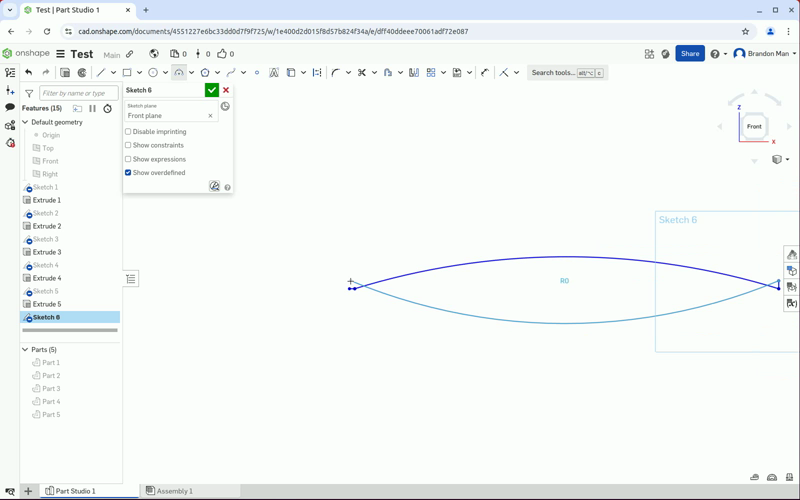
scroll(-6)
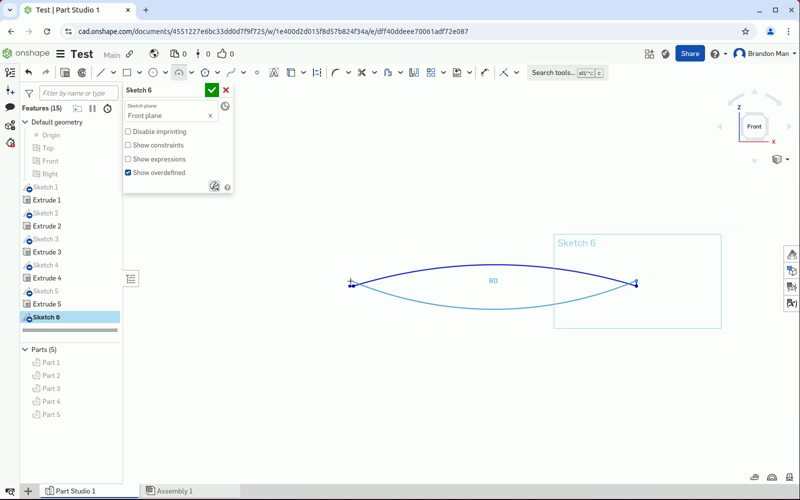
scroll(-6)
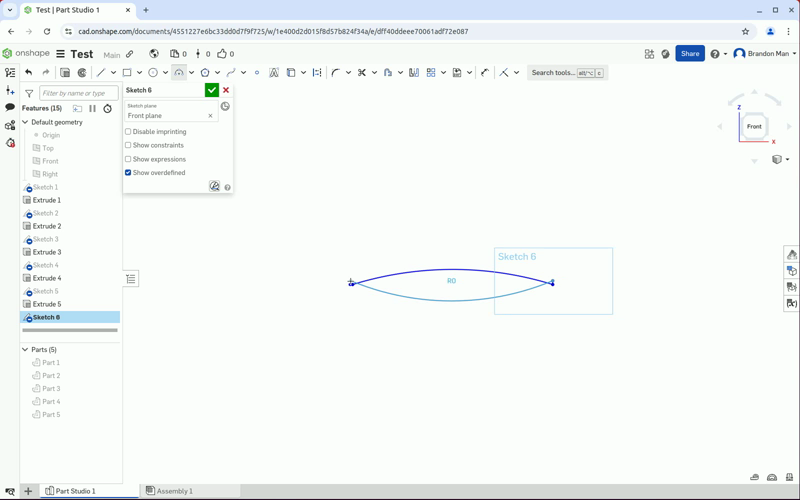
scroll(-6)
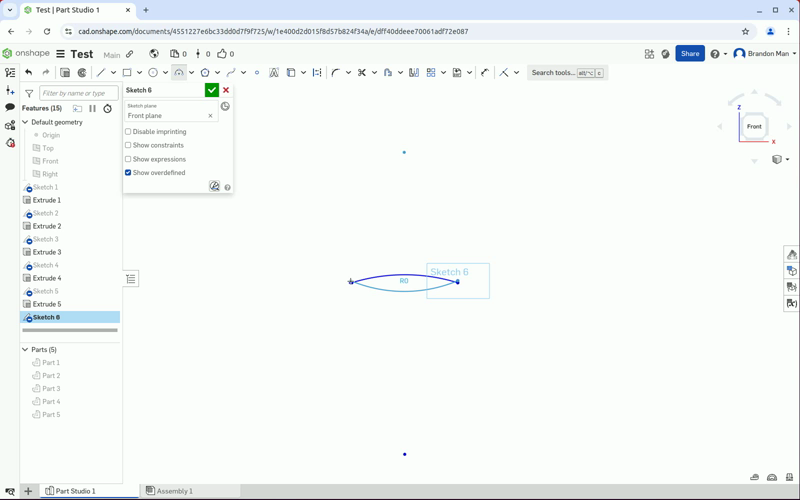
mouse_move(404, 272)
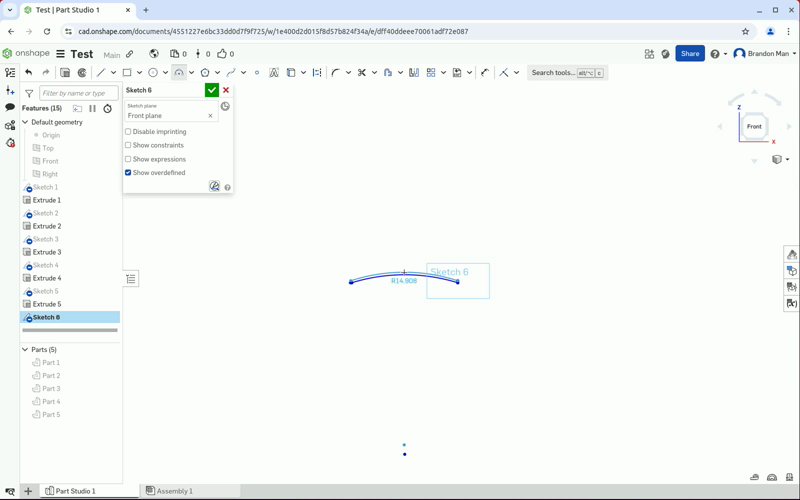
scroll(6)
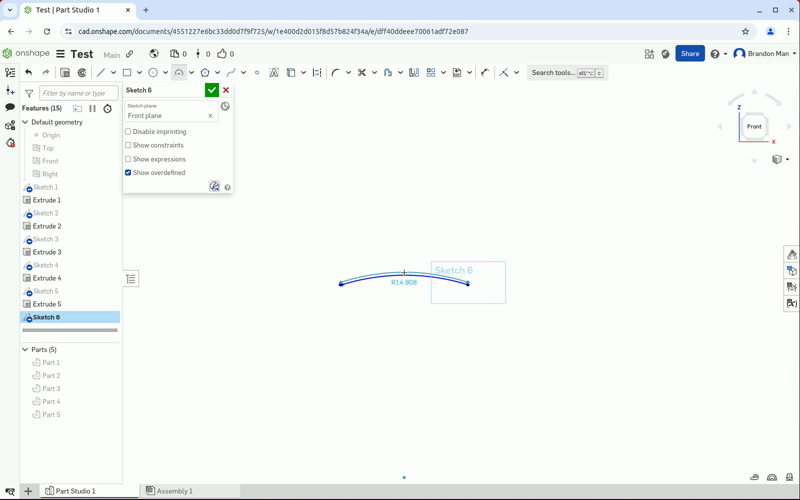
scroll(6)
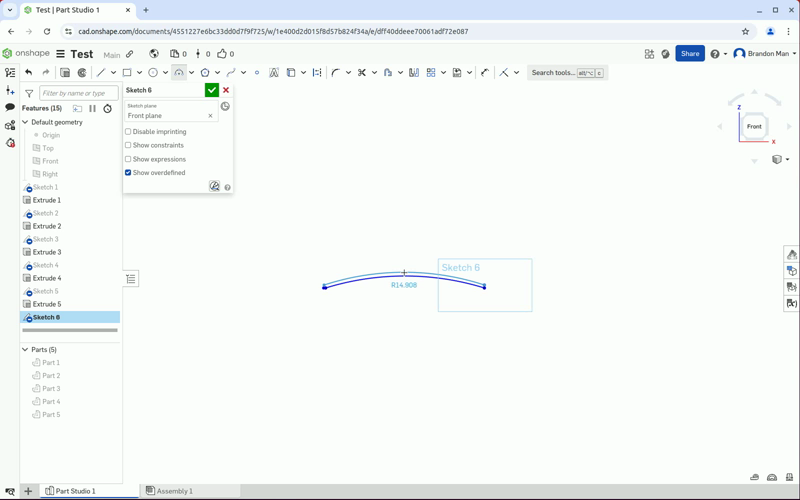
scroll(6)
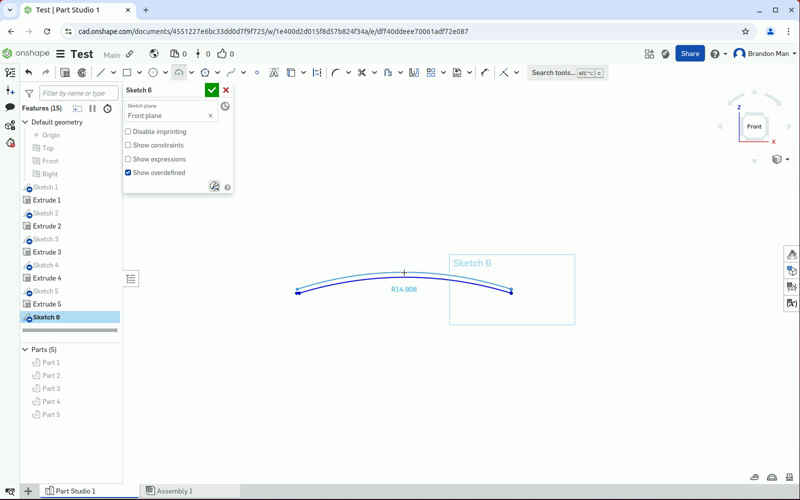
scroll(6)
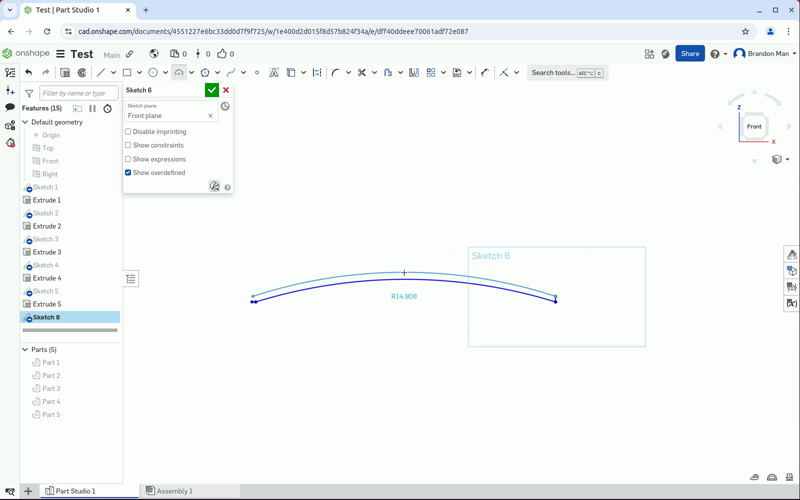
scroll(6)
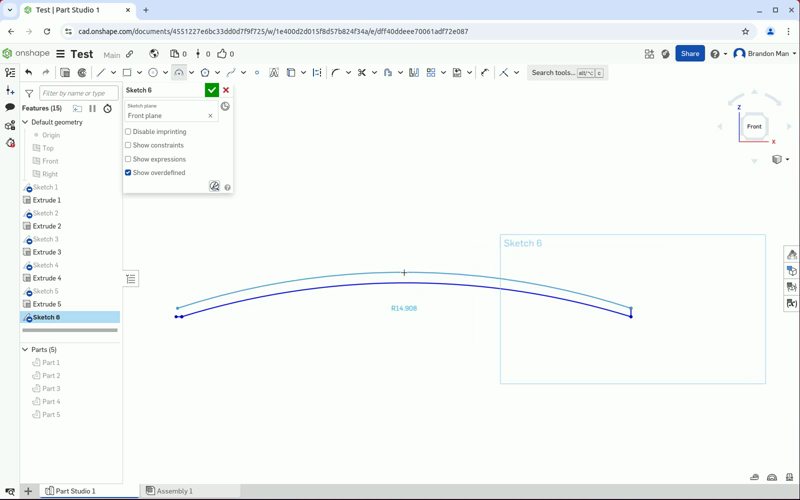
scroll(6)
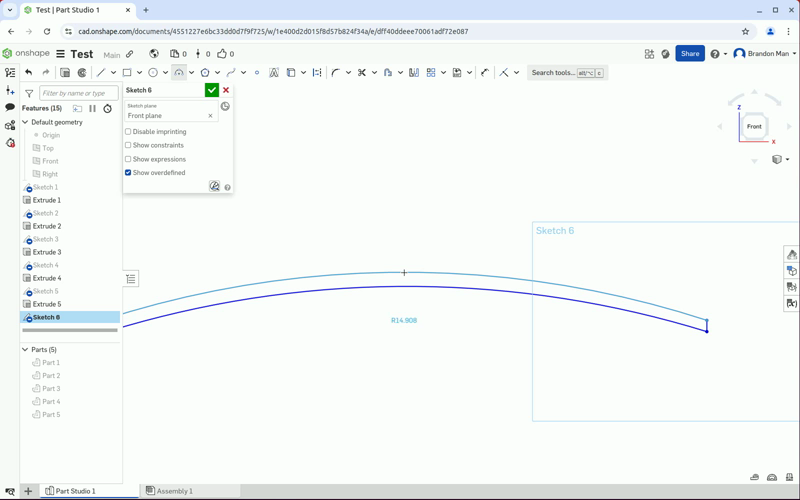
scroll(6)
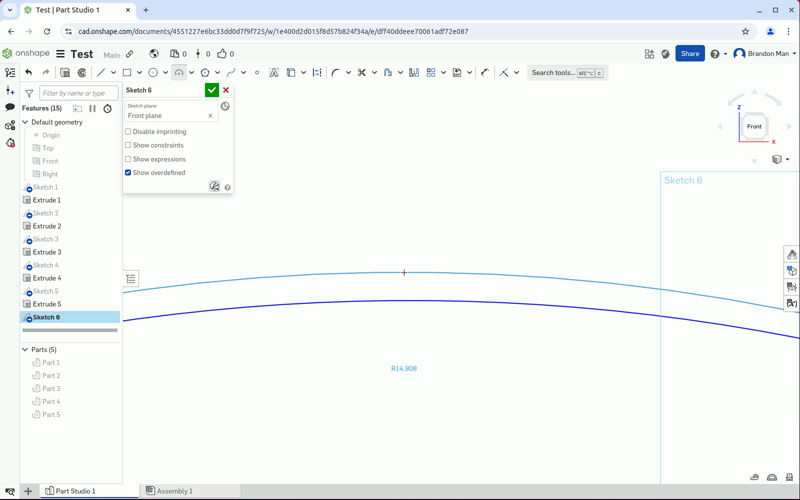
click(404, 272)
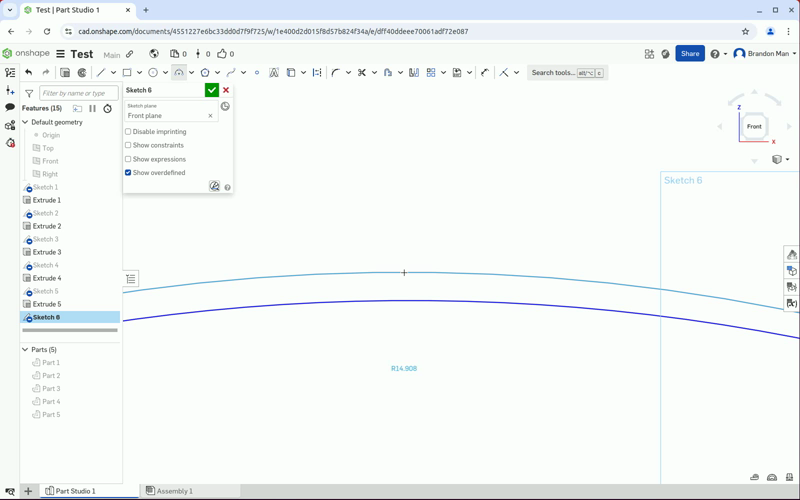
scroll(-6)
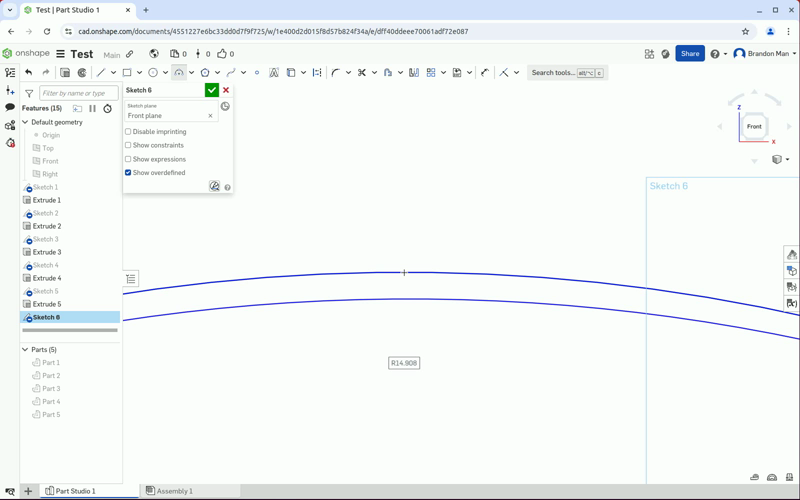
scroll(-6)
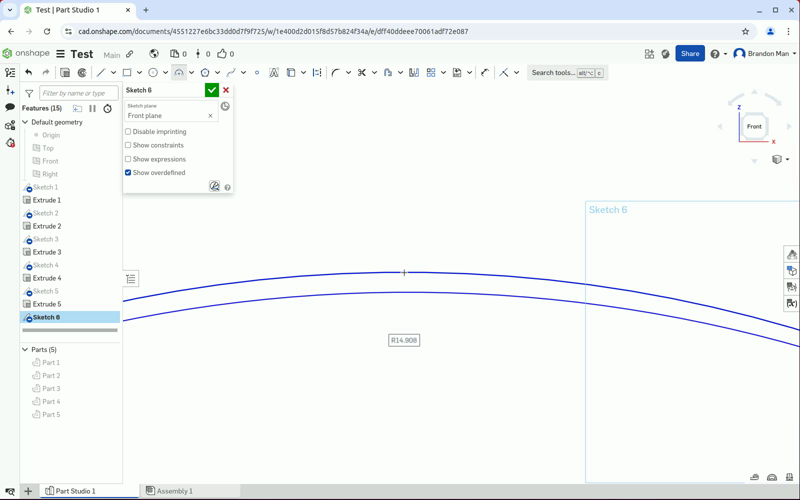
scroll(-6)
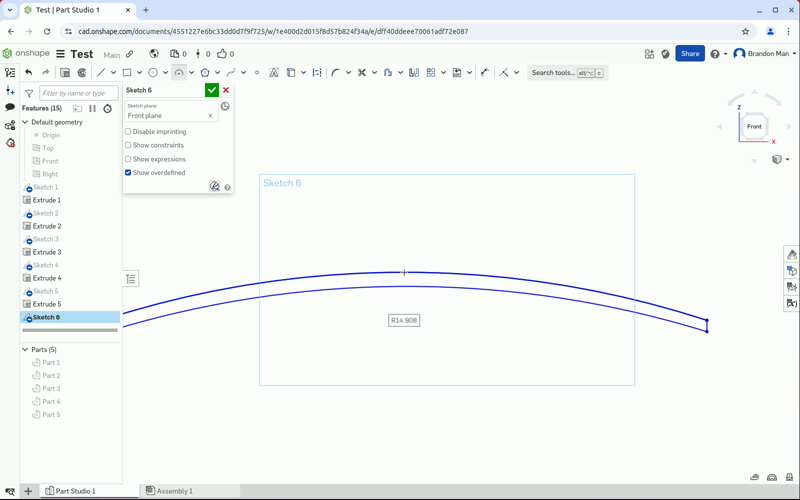
scroll(-6)
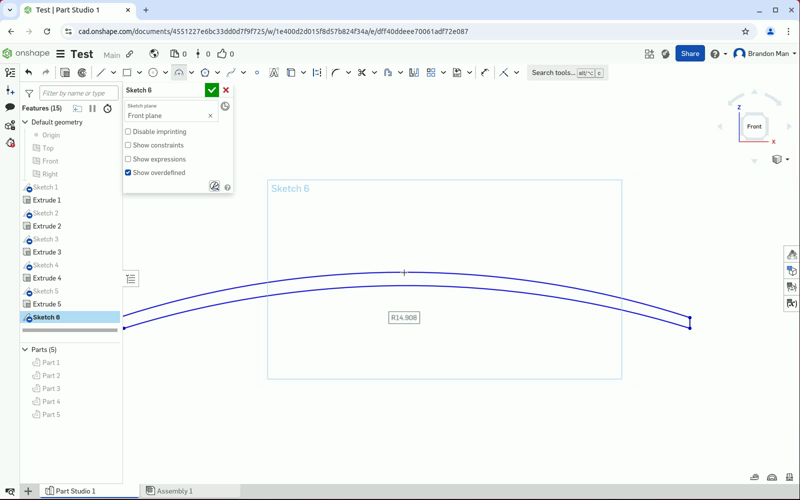
scroll(-6)
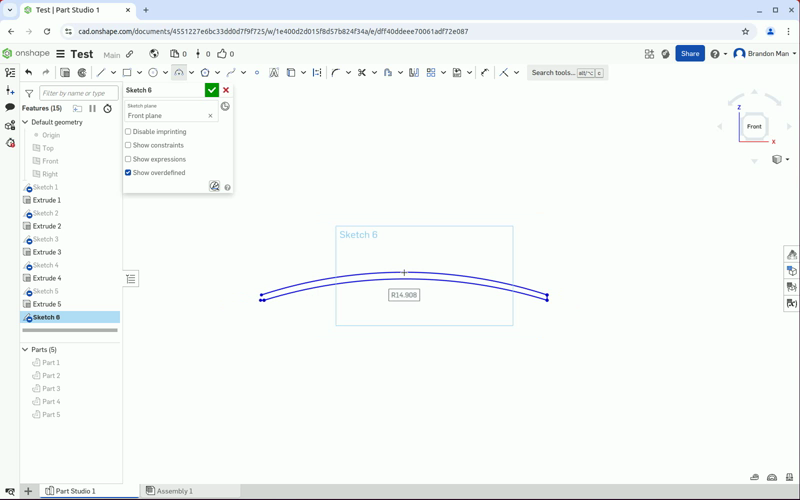
scroll(-6)
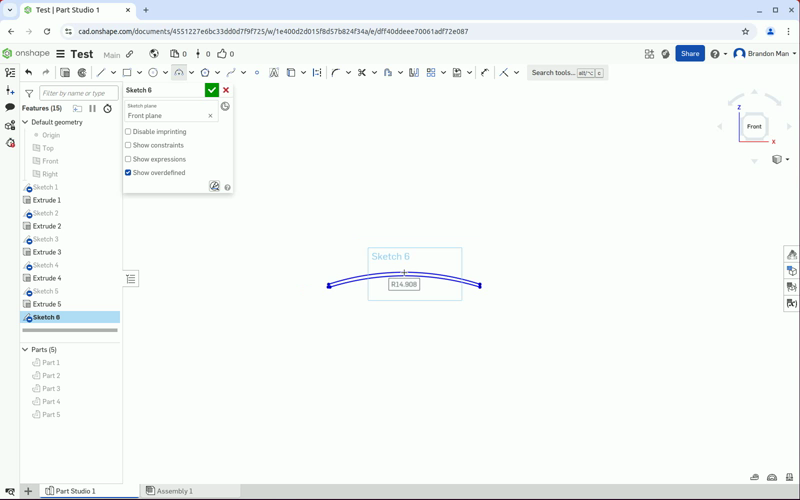
scroll(-6)
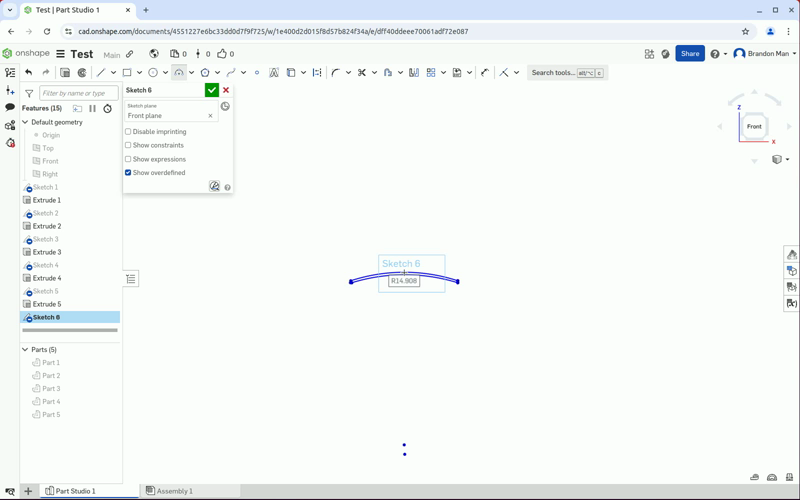
key_up(shift)
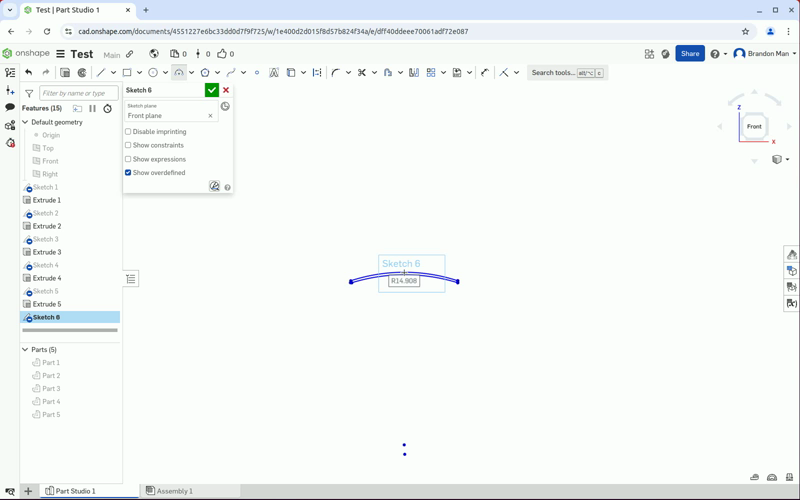
key(esc)
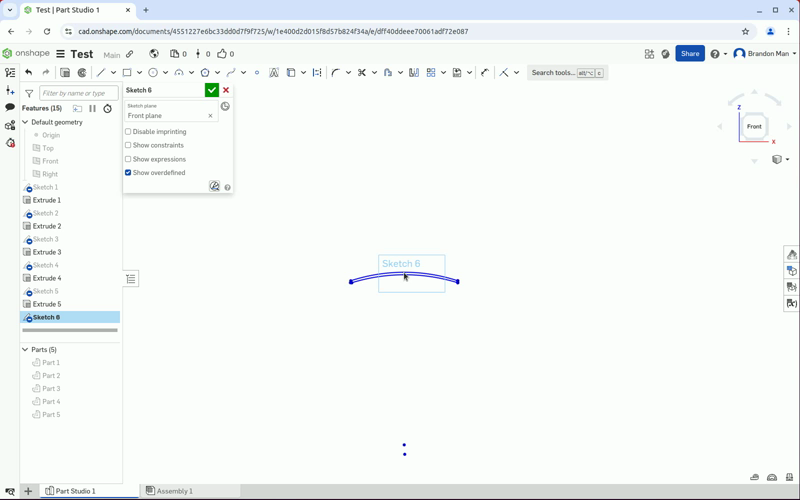
key(l)
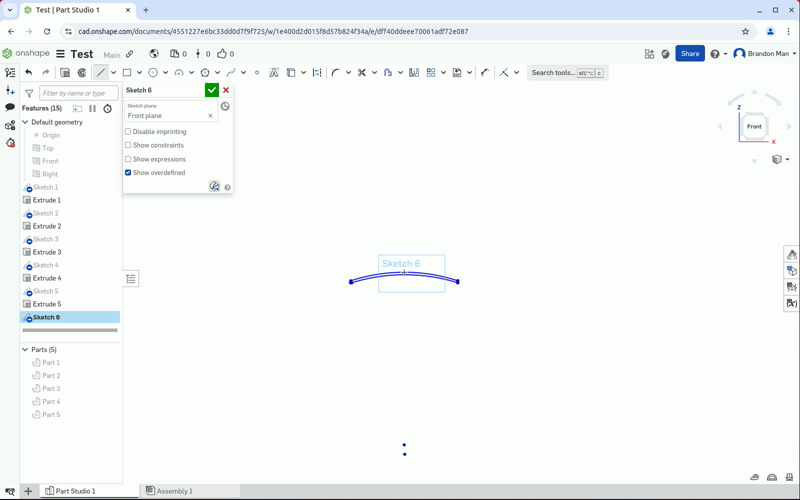
mouse_move(350, 280)
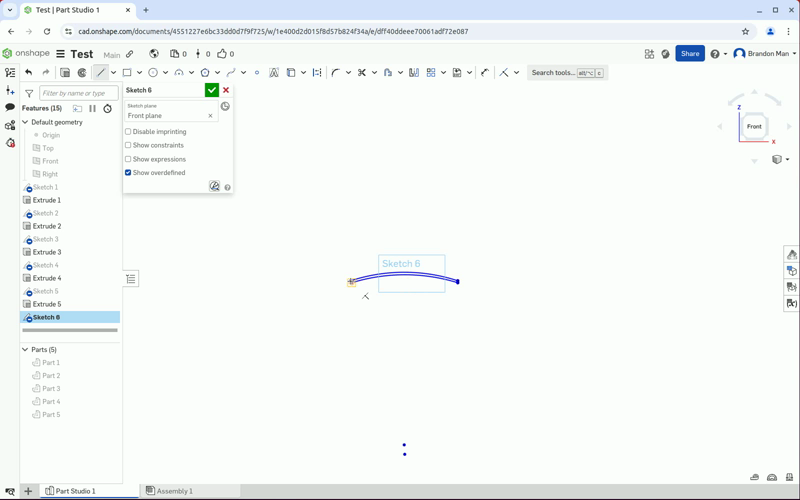
scroll(6)
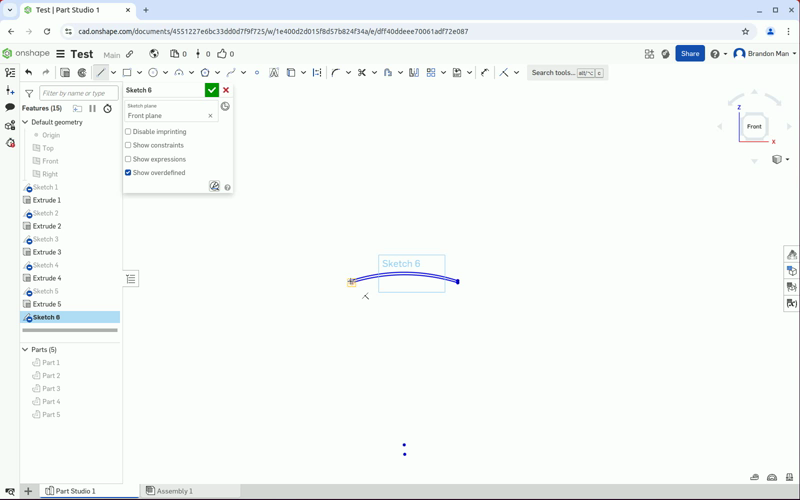
scroll(6)
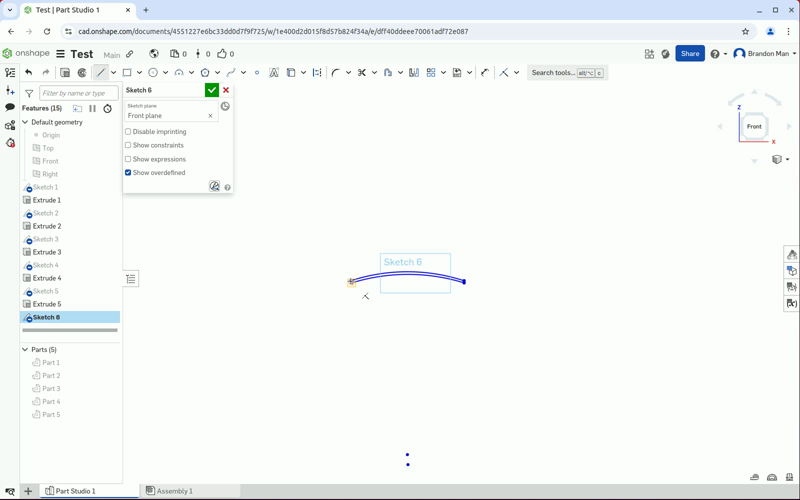
scroll(6)
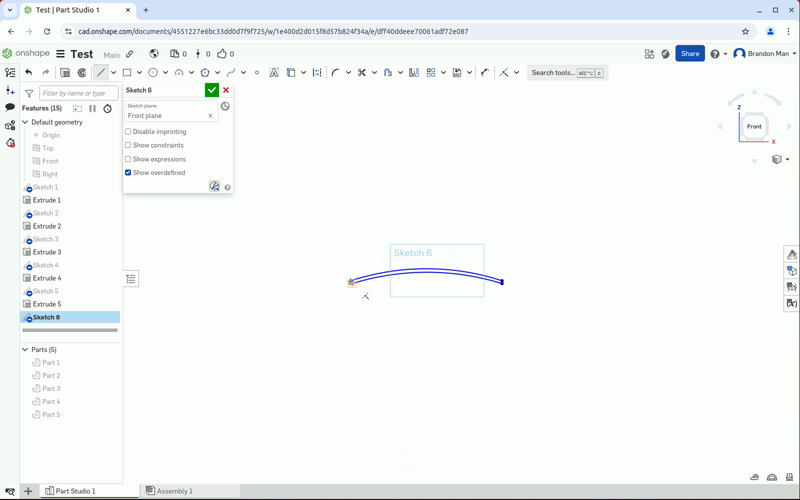
scroll(6)
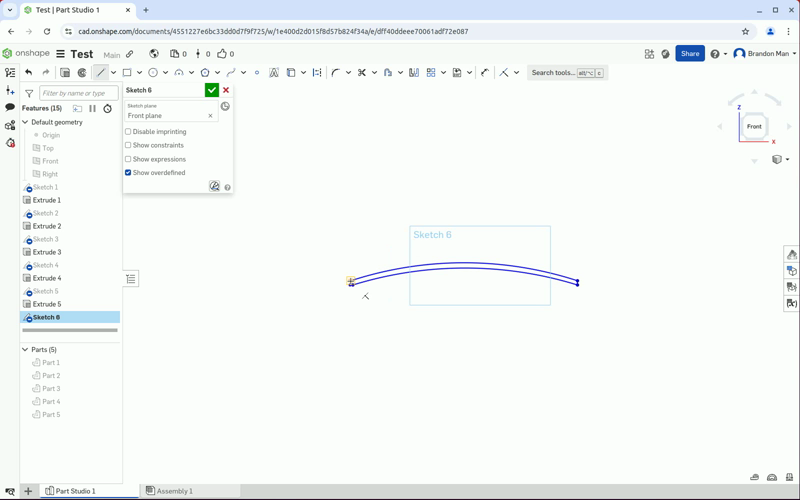
scroll(6)
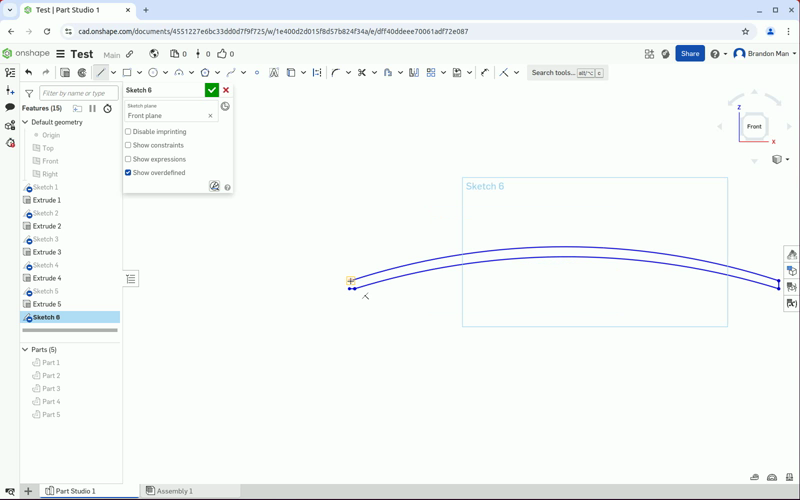
scroll(6)
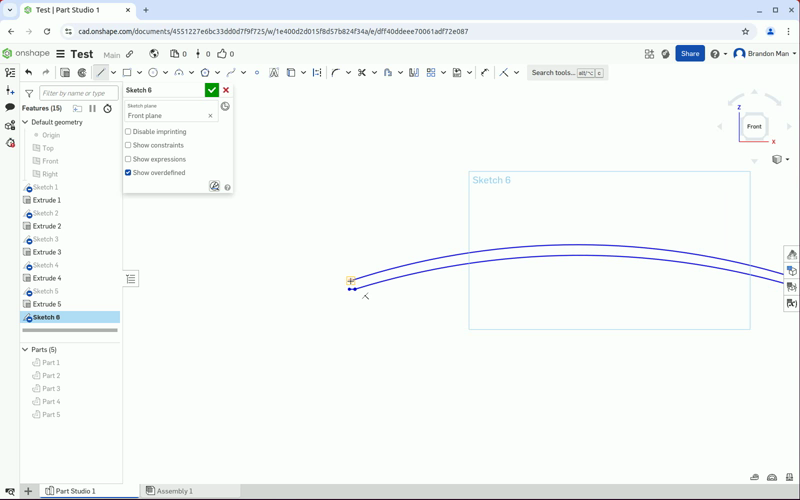
scroll(6)
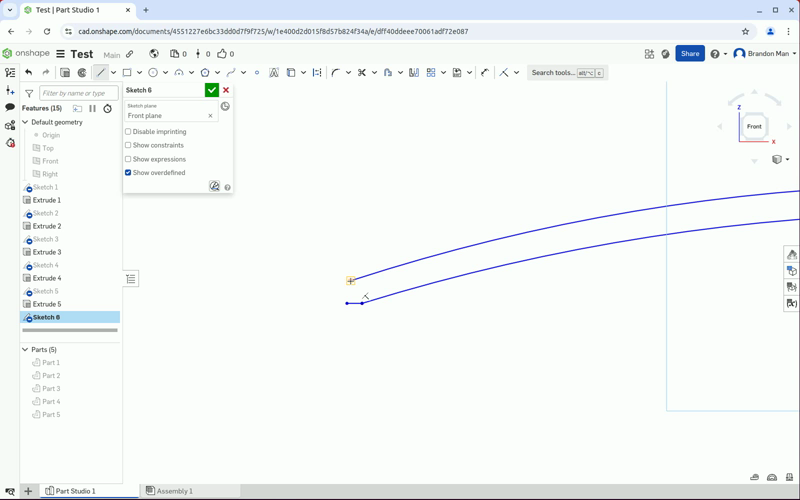
click(350, 280)
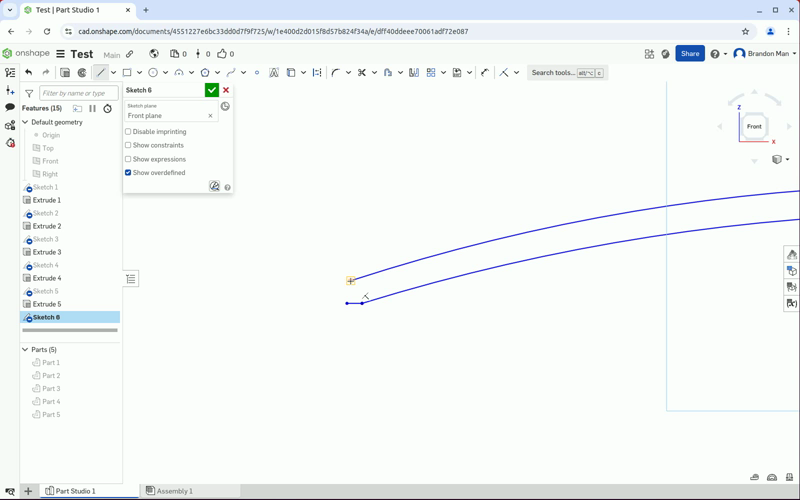
scroll(-6)
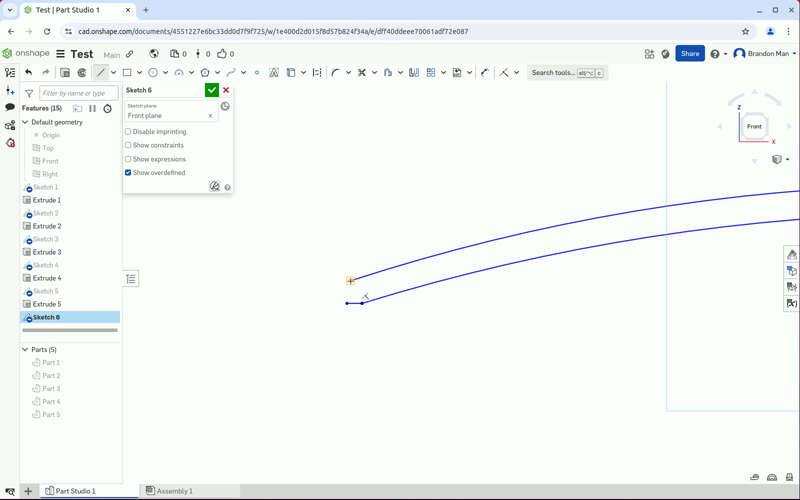
scroll(-6)
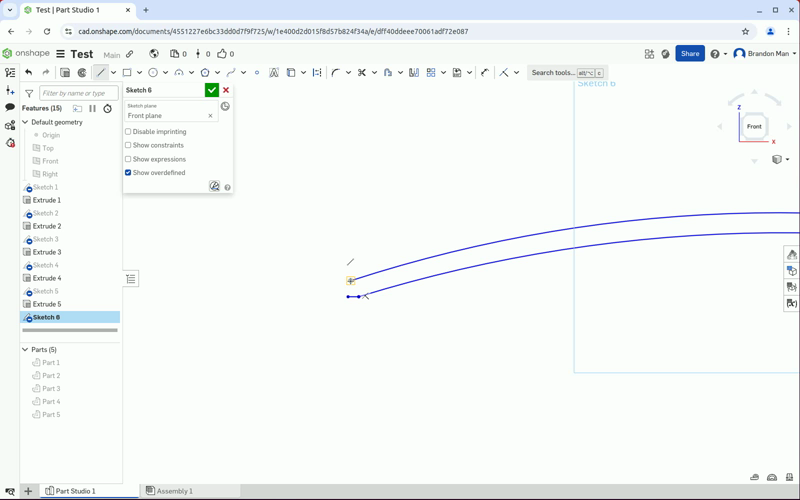
scroll(-6)
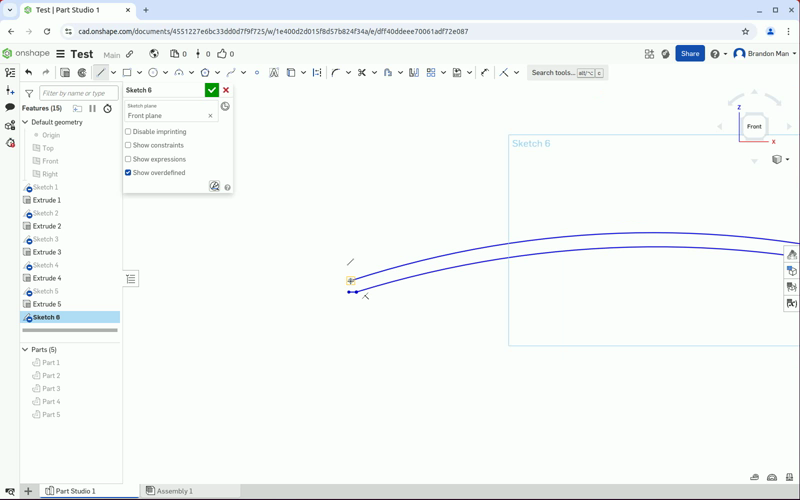
scroll(-6)
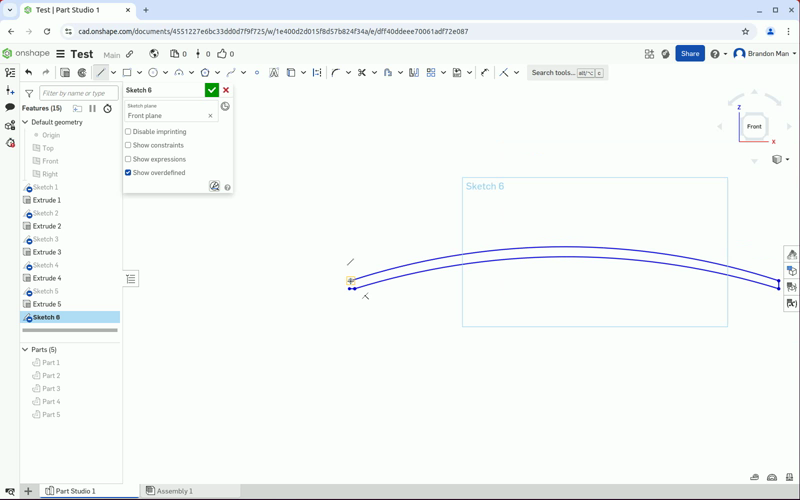
scroll(-6)
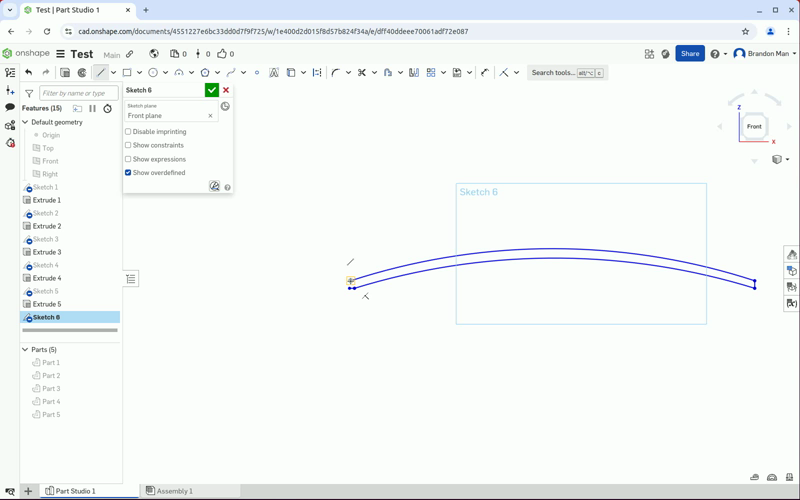
scroll(-6)
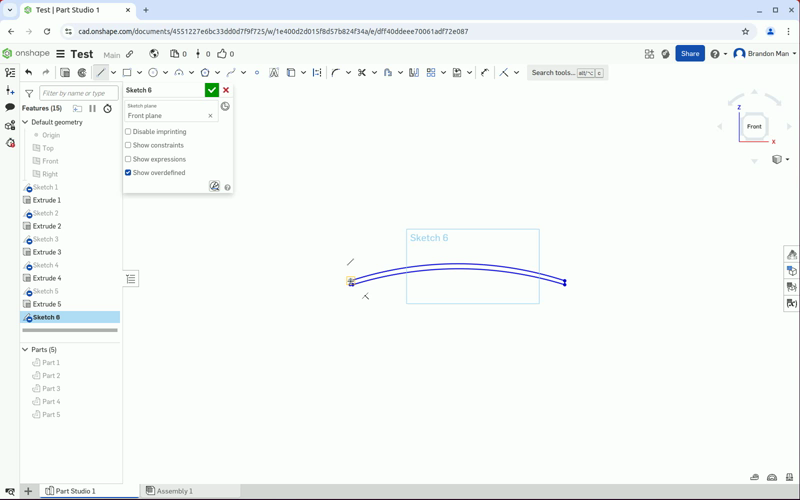
scroll(-6)
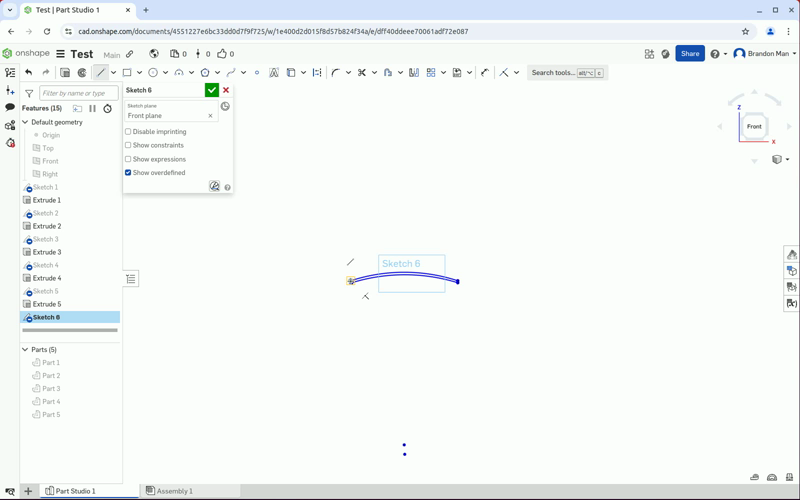
mouse_move(380, 280)
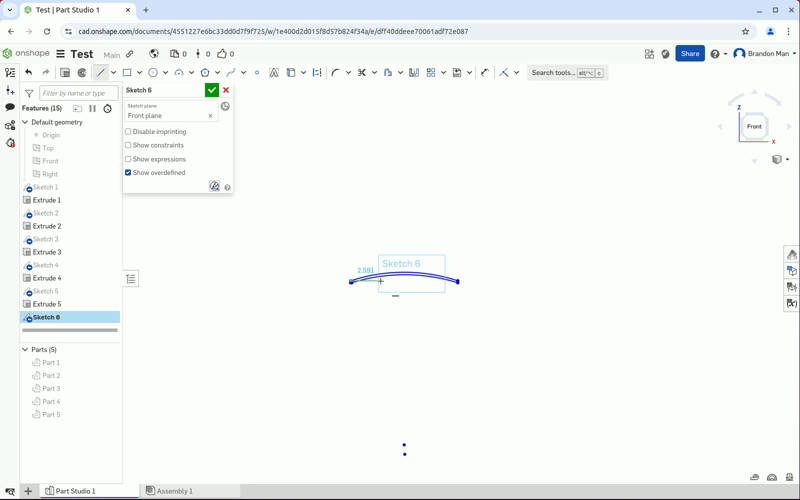
key_down(shift)
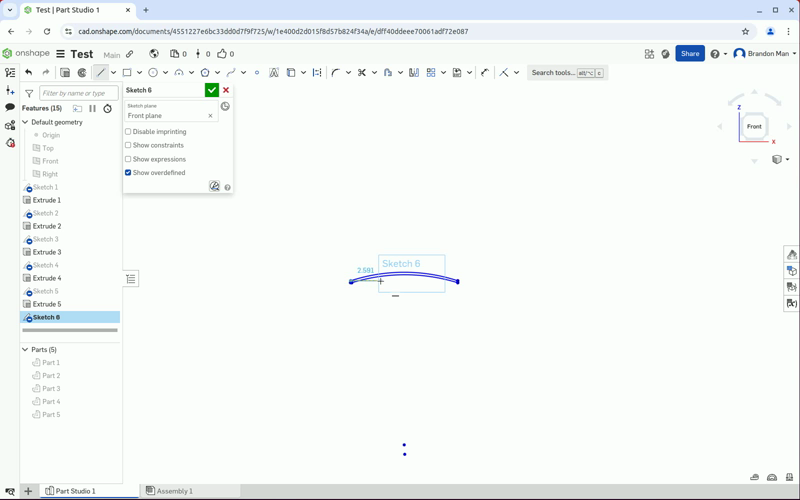
mouse_move(350, 282)
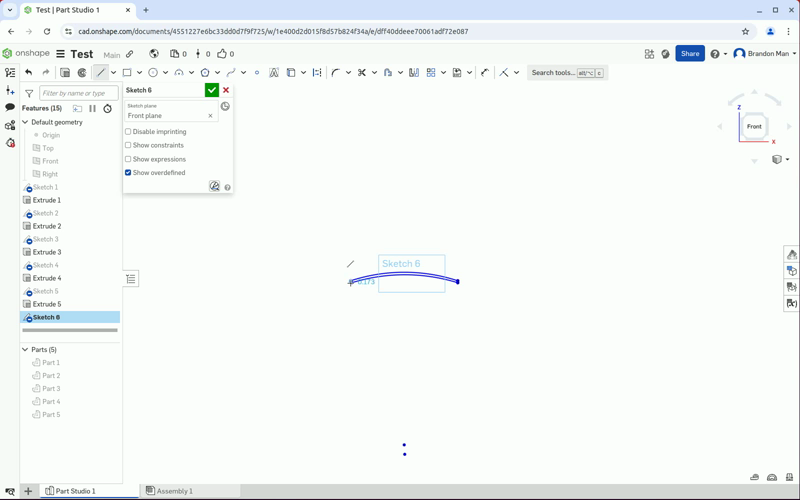
scroll(6)
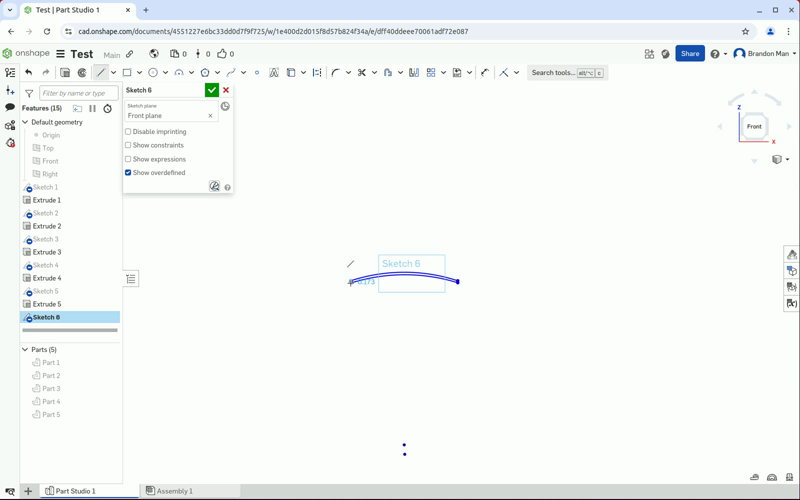
scroll(6)
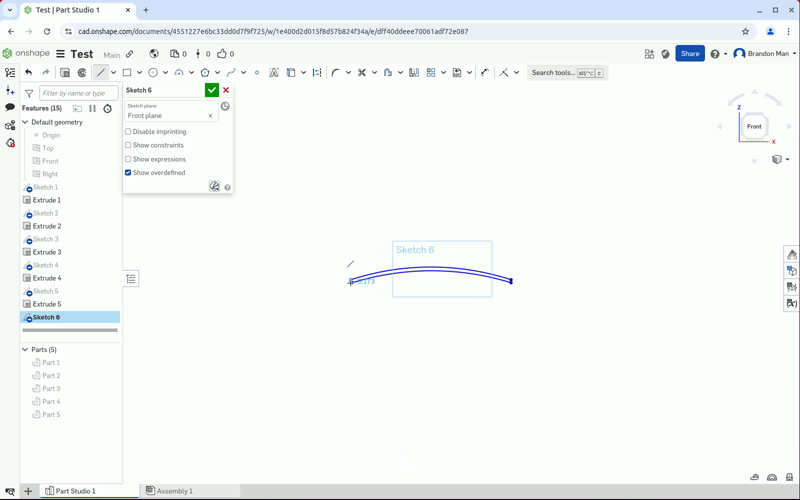
scroll(6)
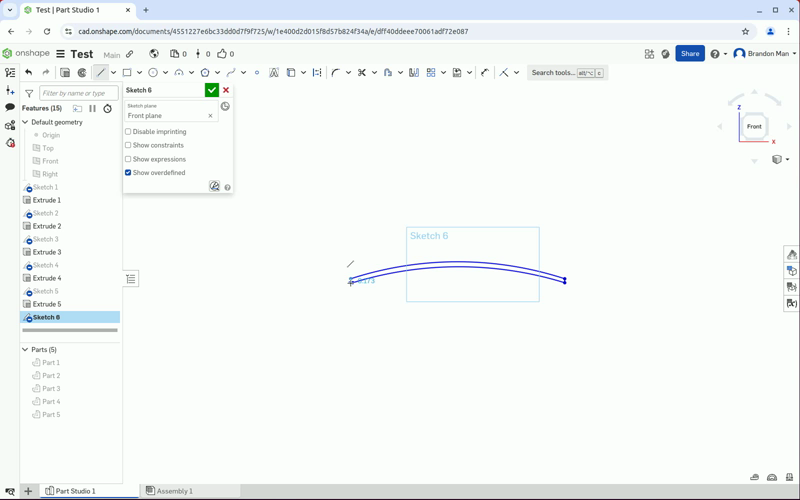
scroll(6)
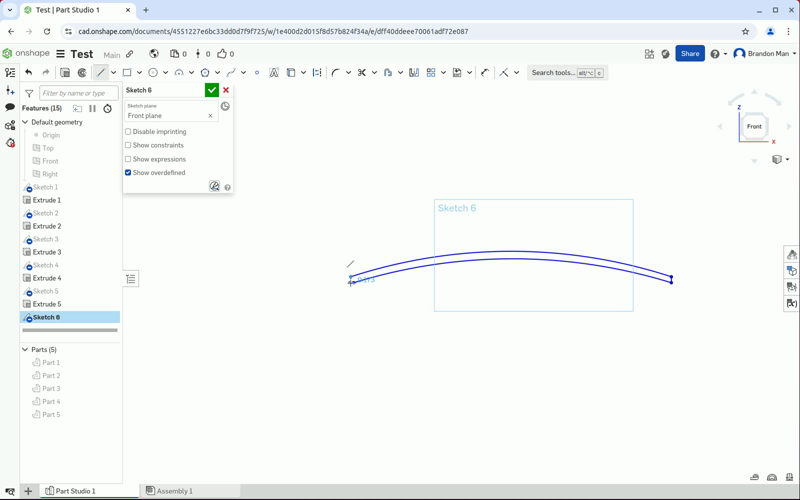
scroll(6)
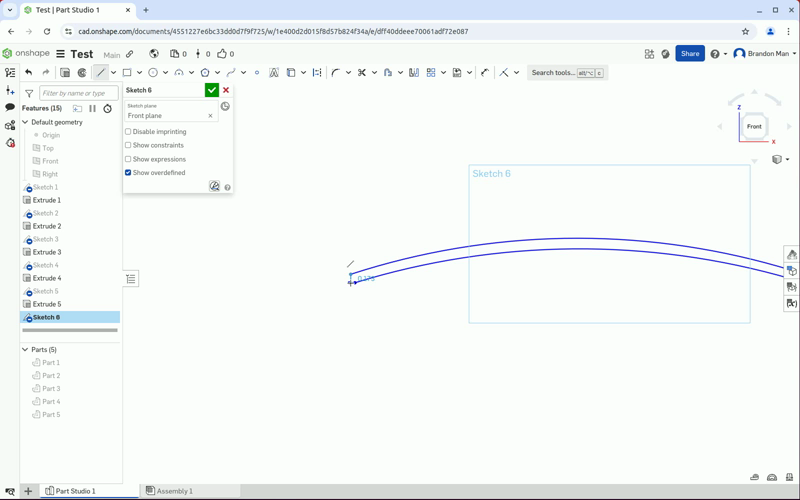
scroll(6)
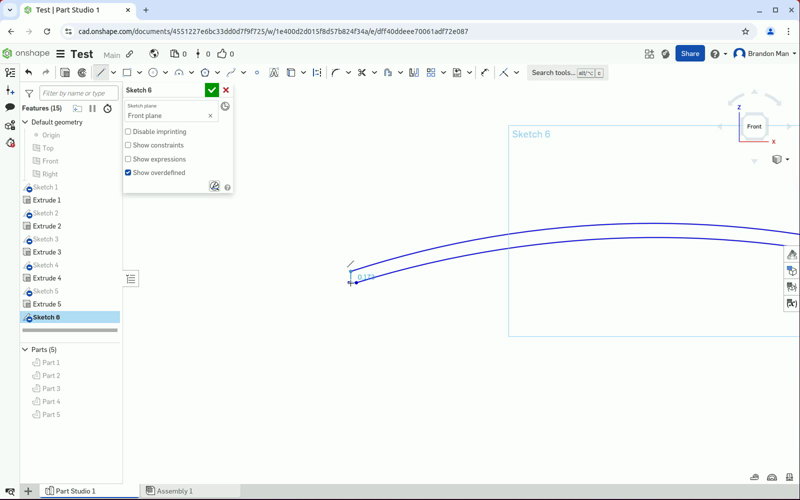
scroll(6)
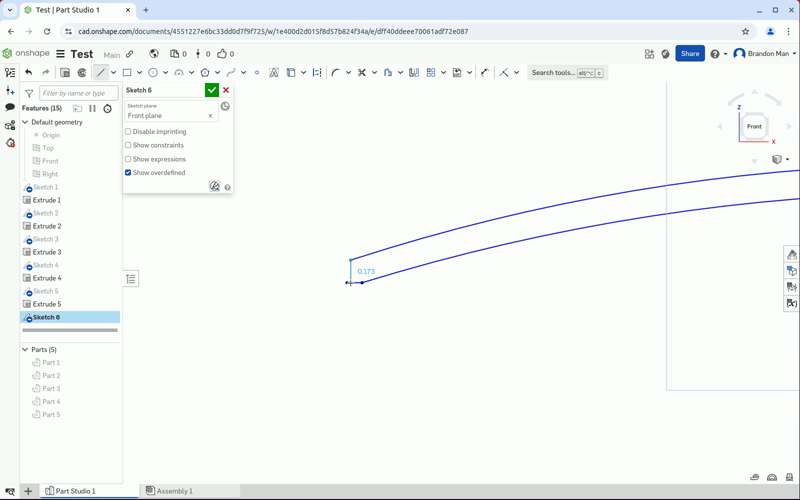
key_up(shift)
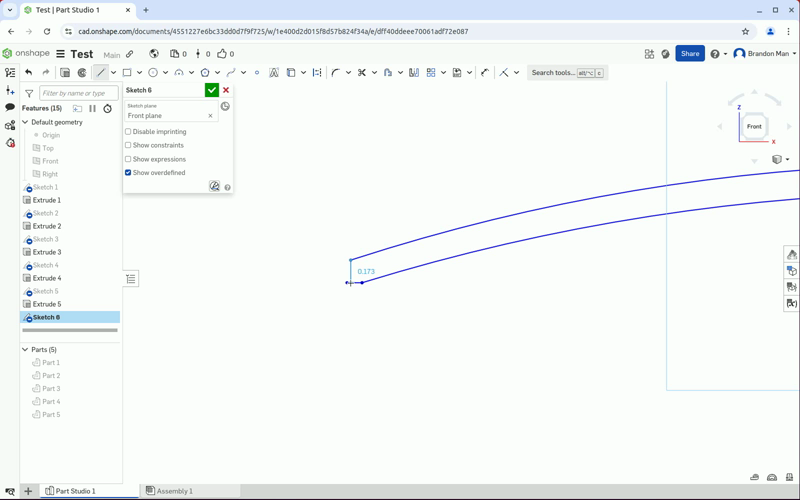
click(350, 282)
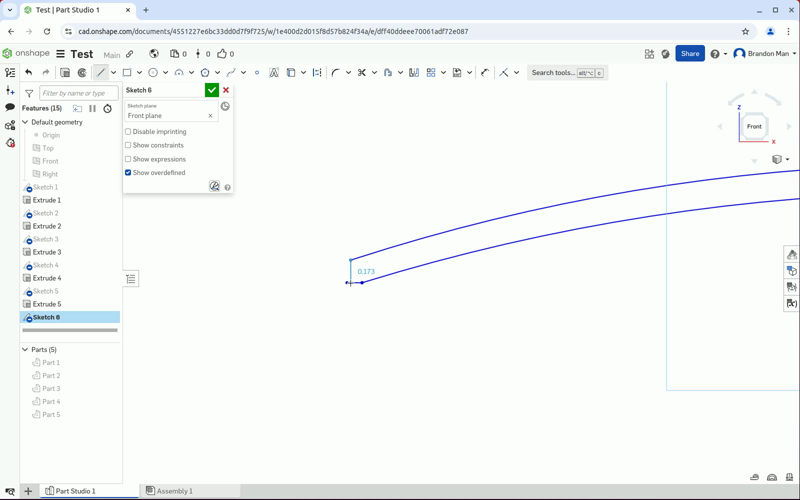
scroll(-6)
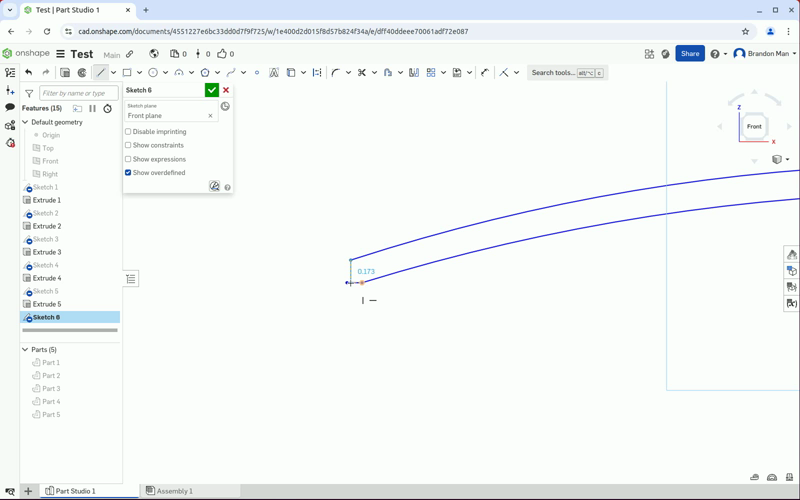
scroll(-6)
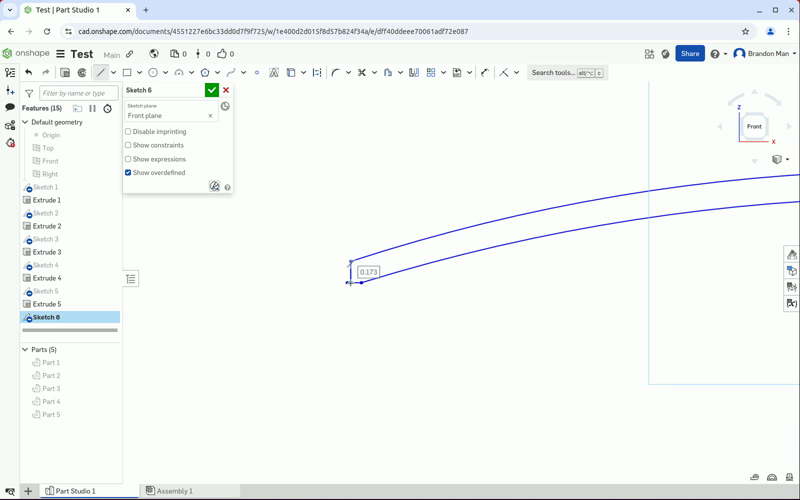
scroll(-6)
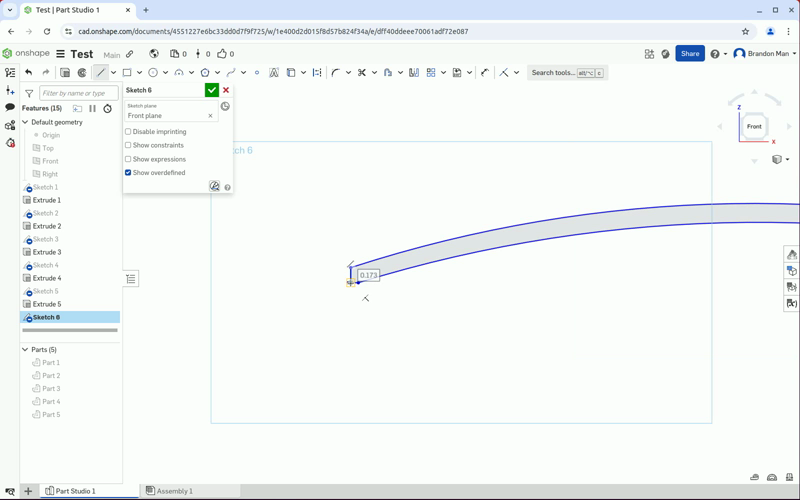
scroll(-6)
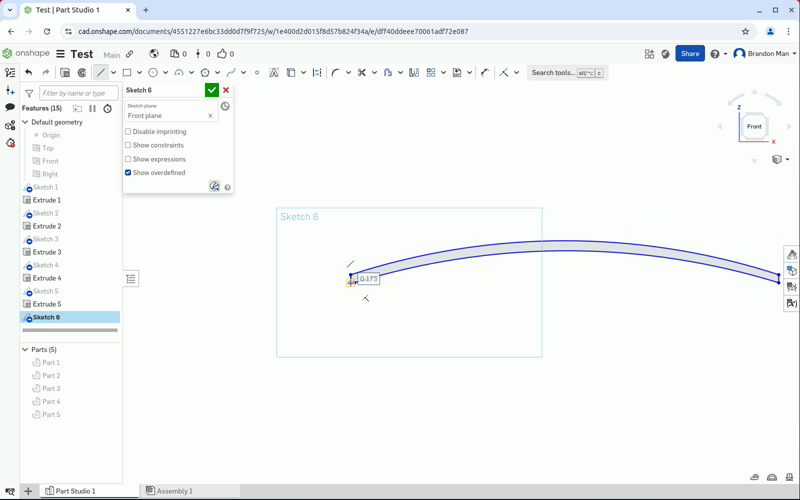
scroll(-6)
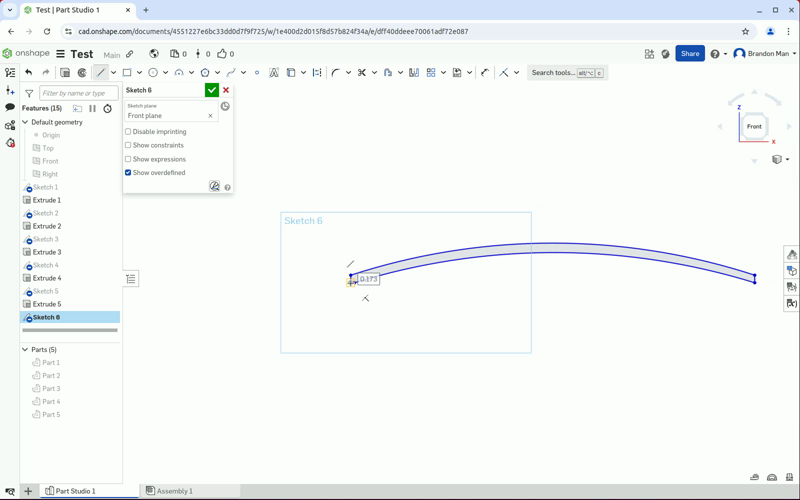
scroll(-6)
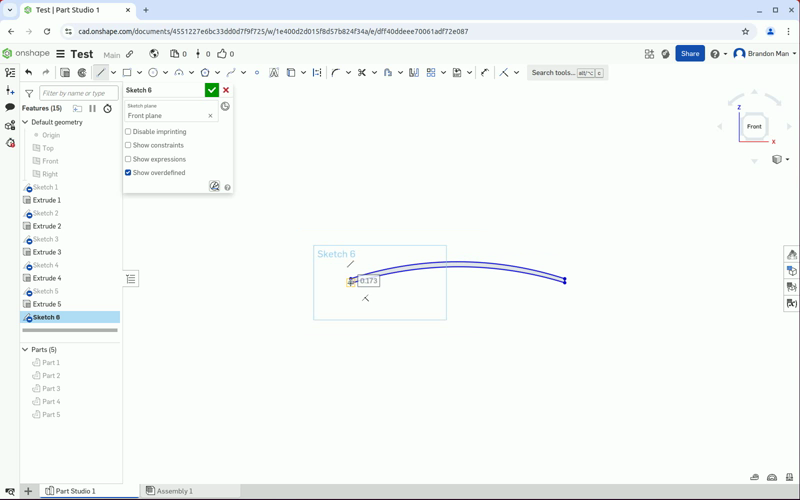
scroll(-6)
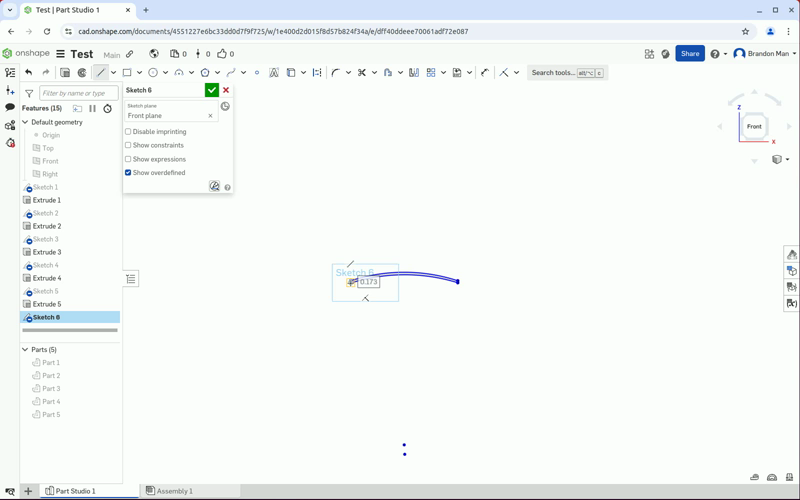
key(esc)
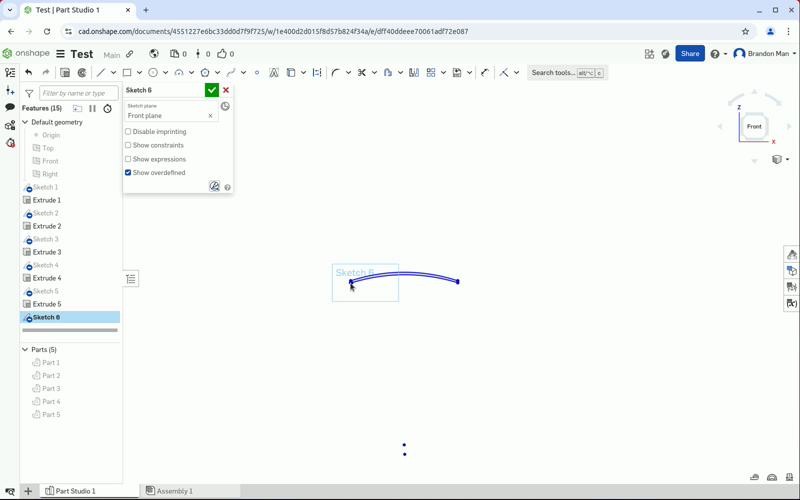
mouse_move(360, 279)
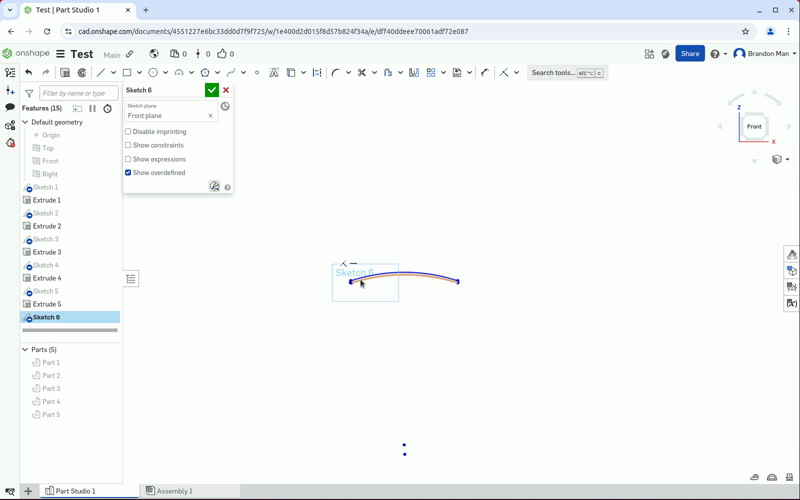
scroll(6)
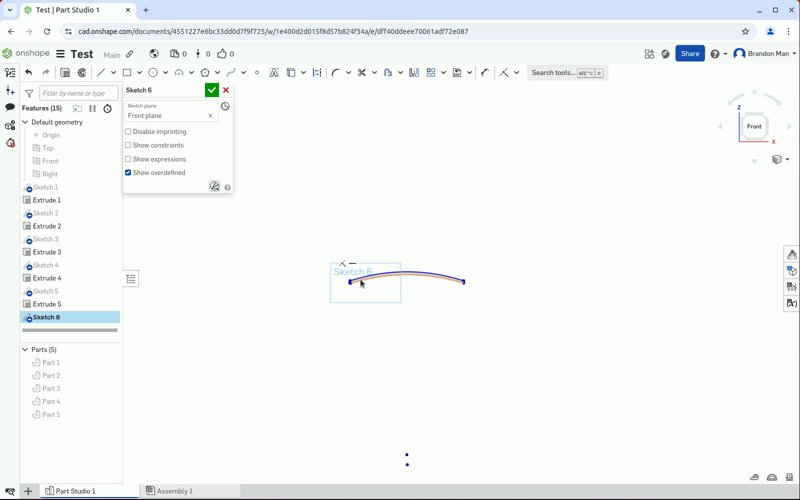
scroll(6)
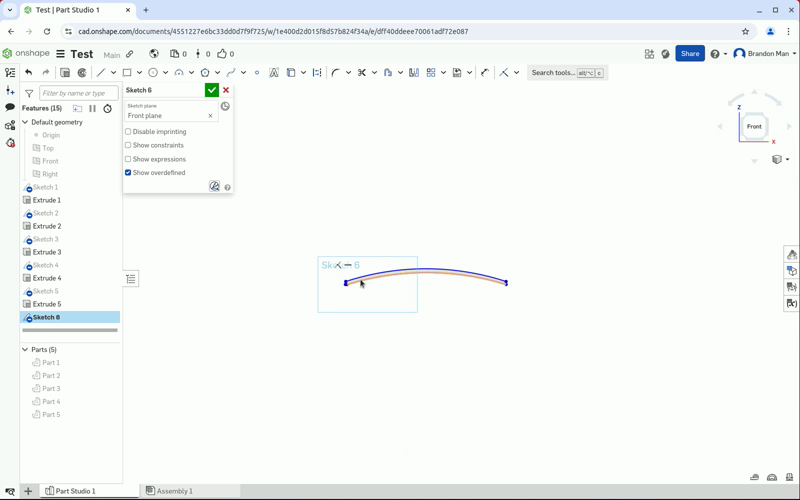
scroll(6)
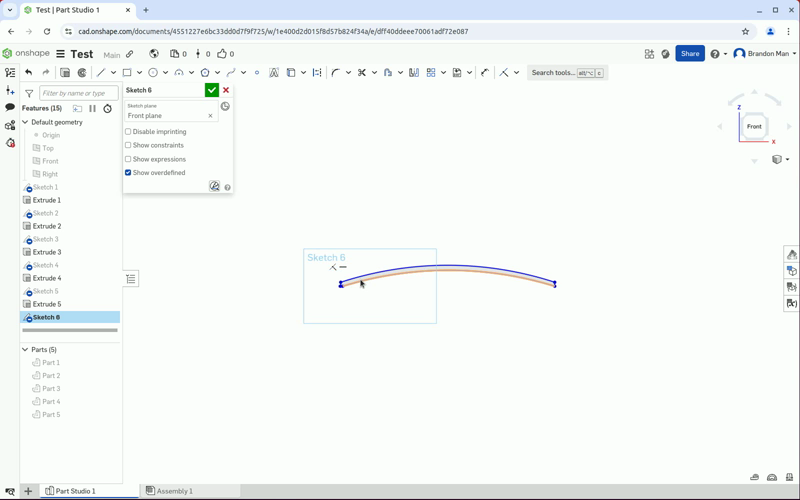
scroll(6)
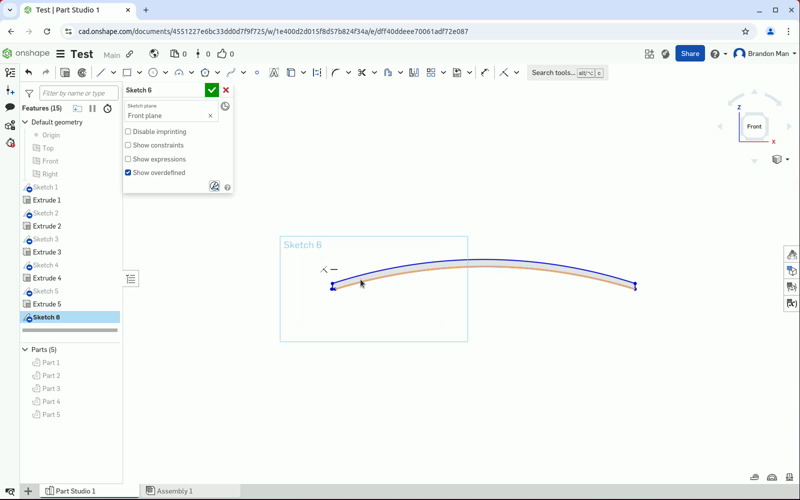
scroll(6)
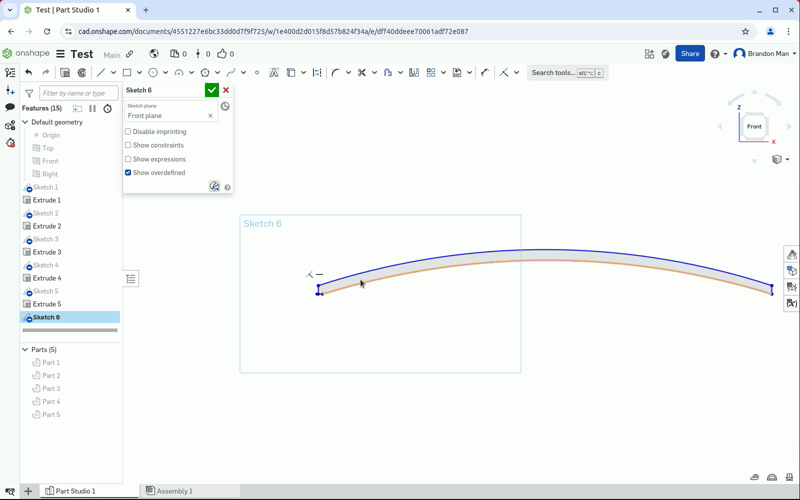
scroll(6)
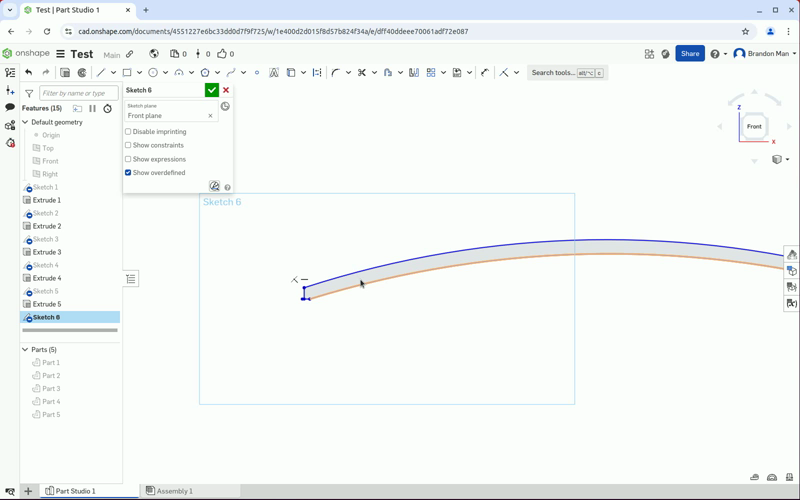
scroll(6)
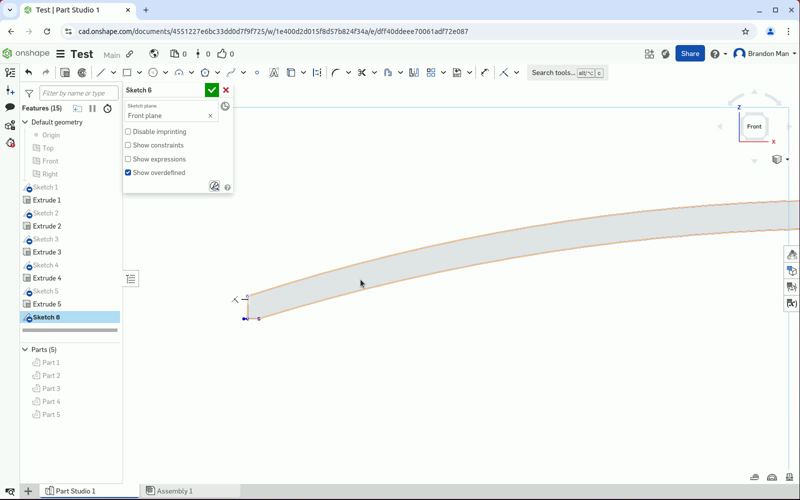
click(360, 279)
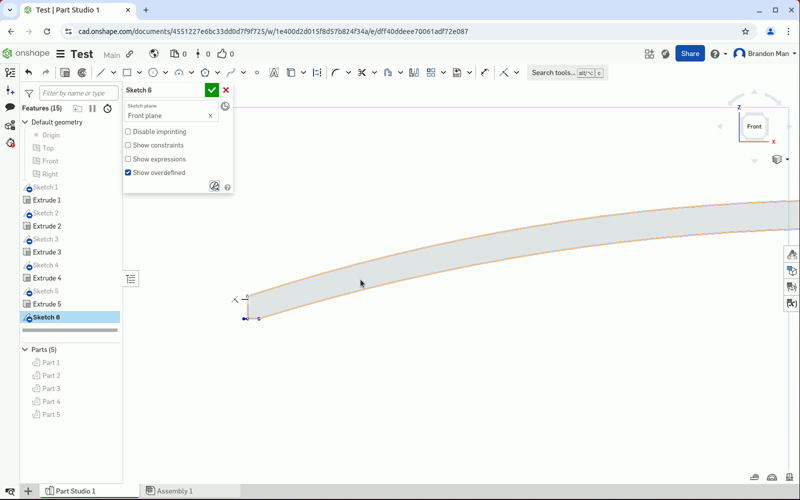
scroll(-6)
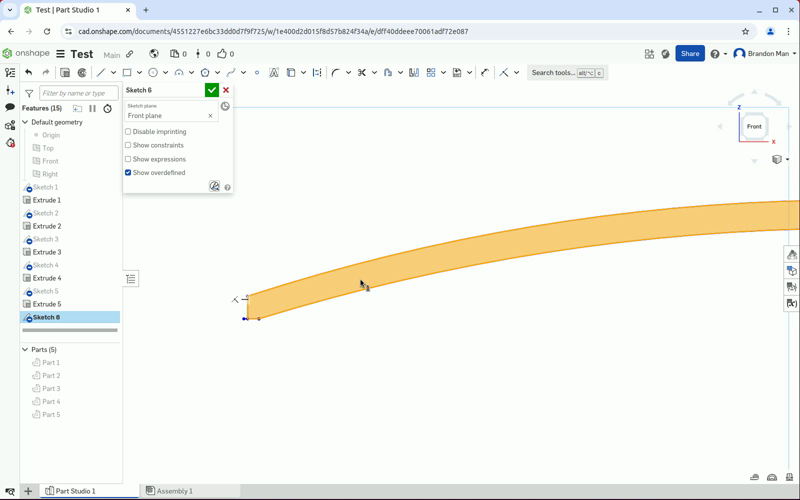
scroll(-6)
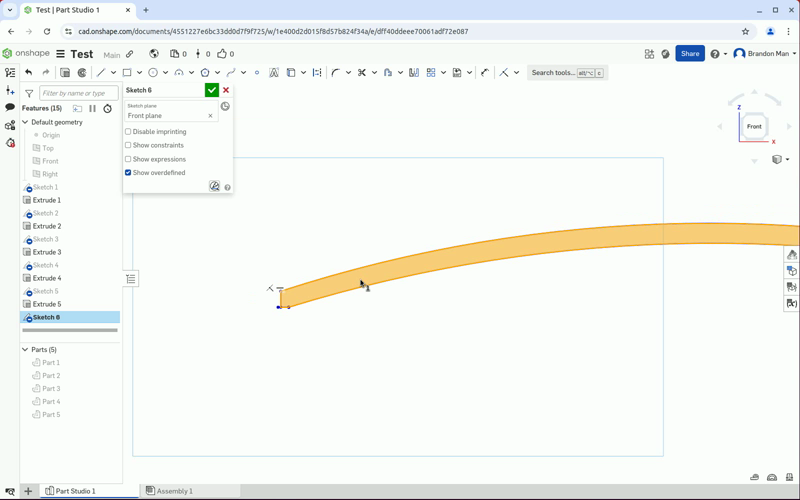
scroll(-6)
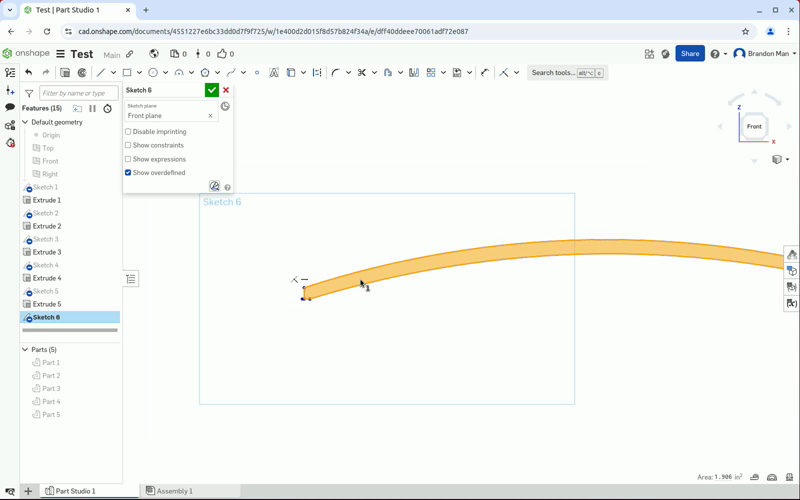
scroll(-6)
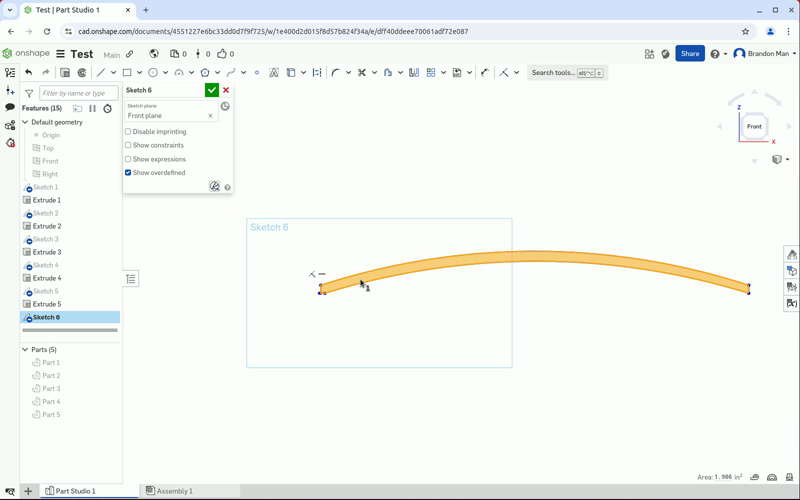
scroll(-6)
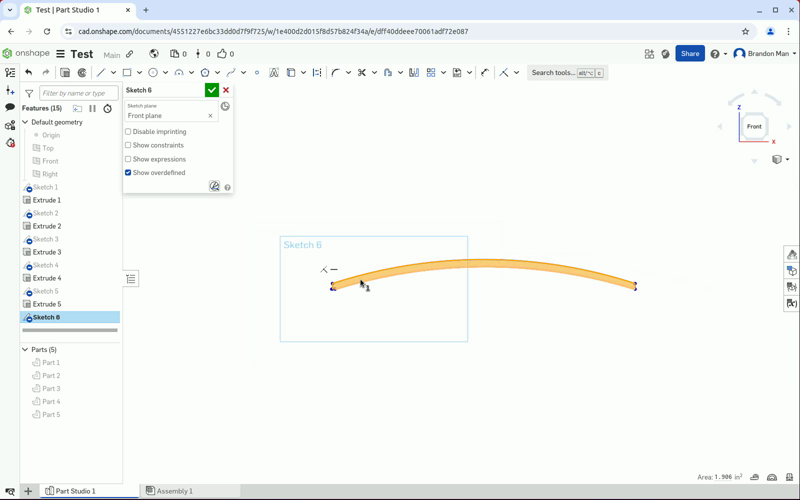
scroll(-6)
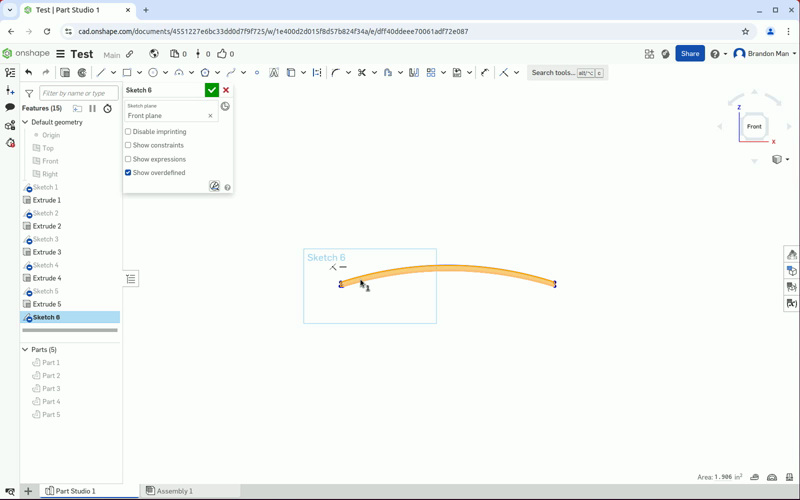
scroll(-6)
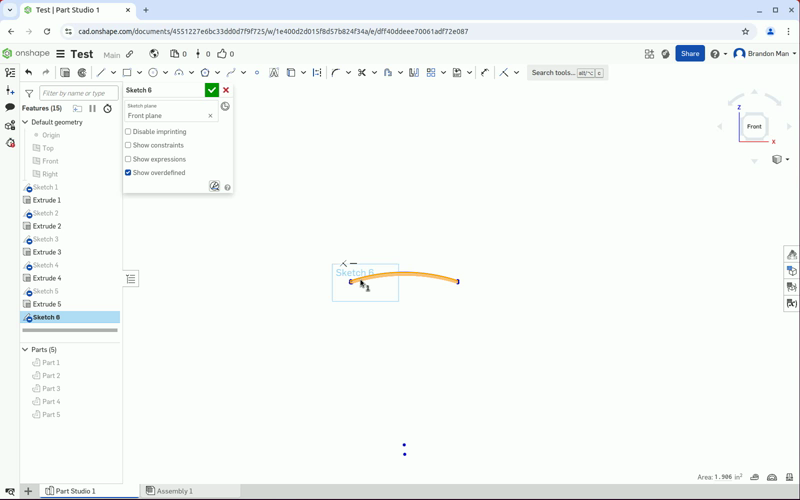
mouse_move(73, 352)
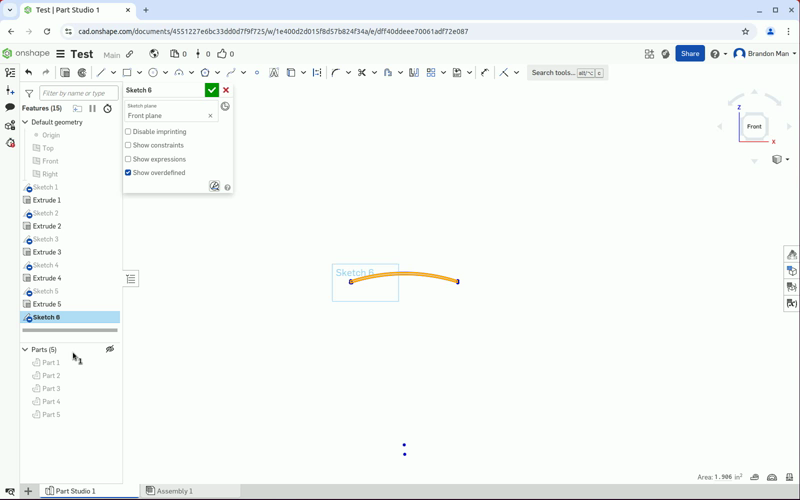
key(shift+y)
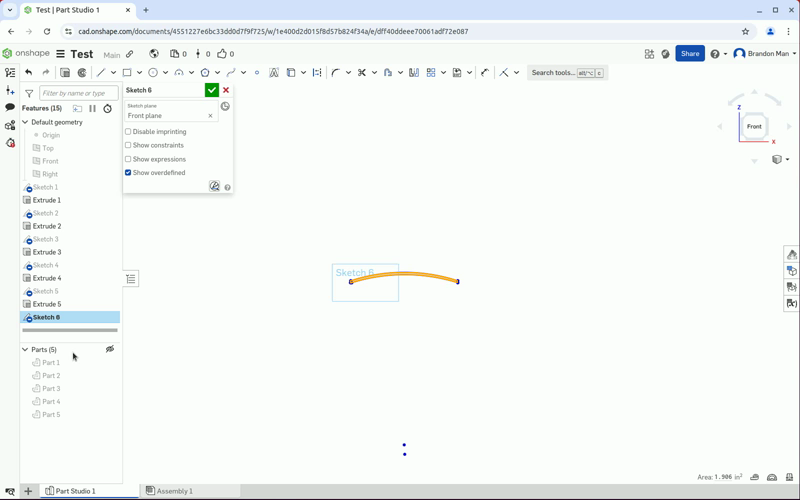
key(shift+e)
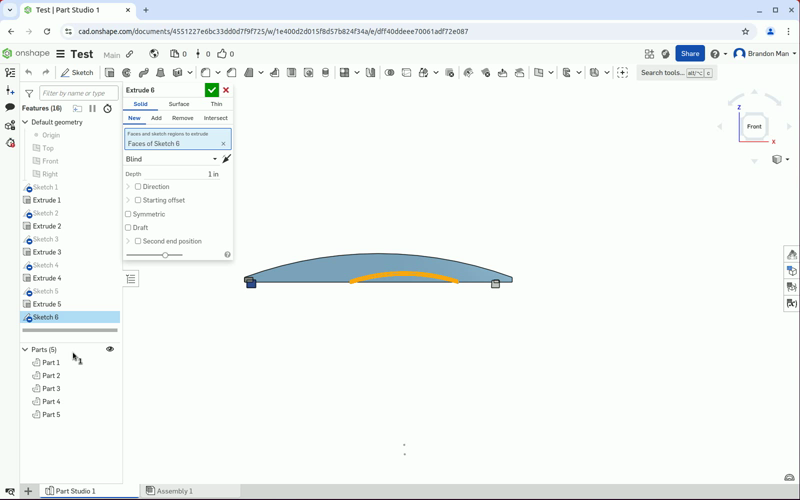
mouse_move(143, 106)
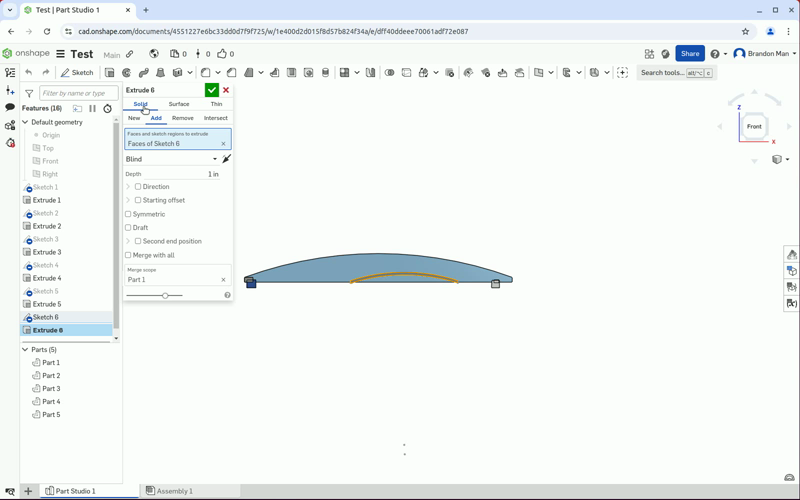
click(143, 106)
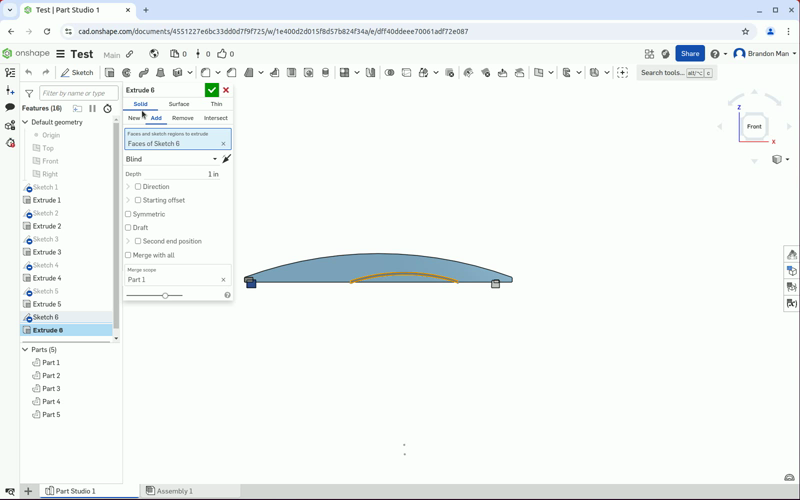
mouse_move(137, 120)
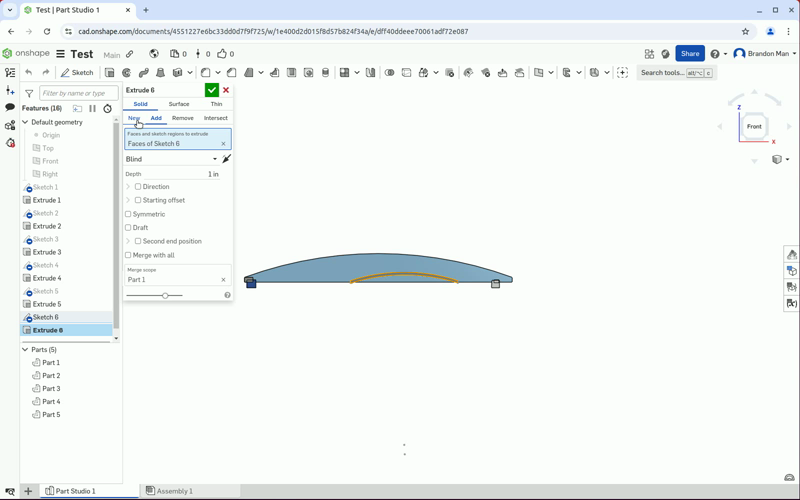
click(137, 120)
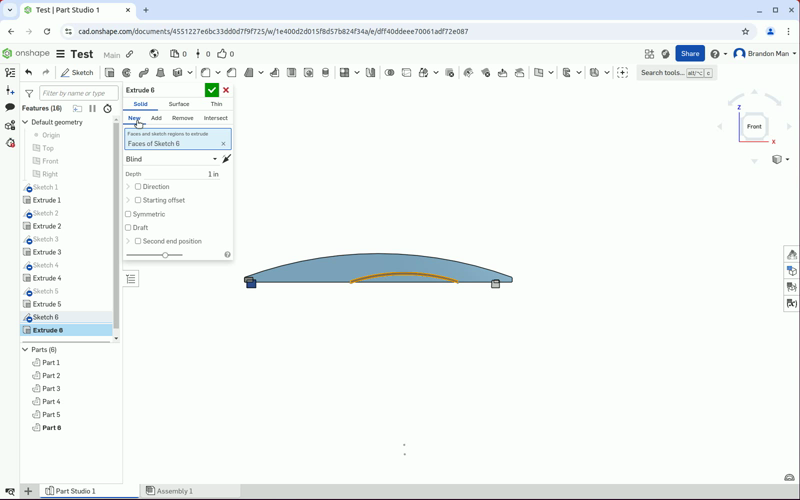
key(tab, 4)
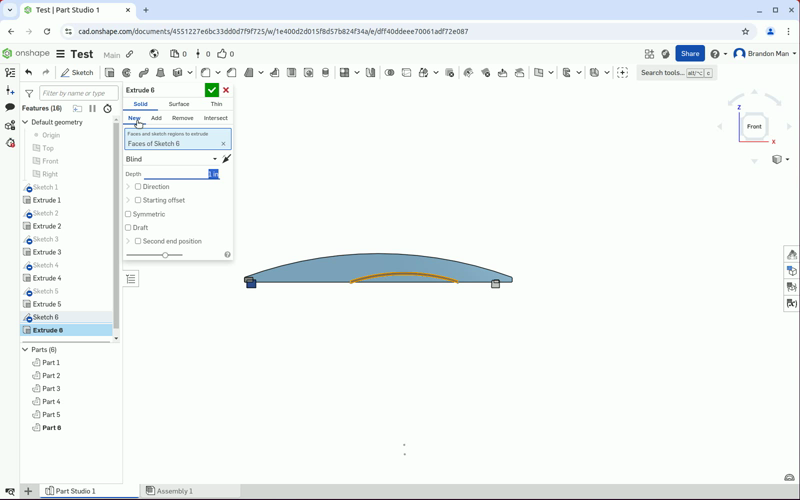
text(2.889)
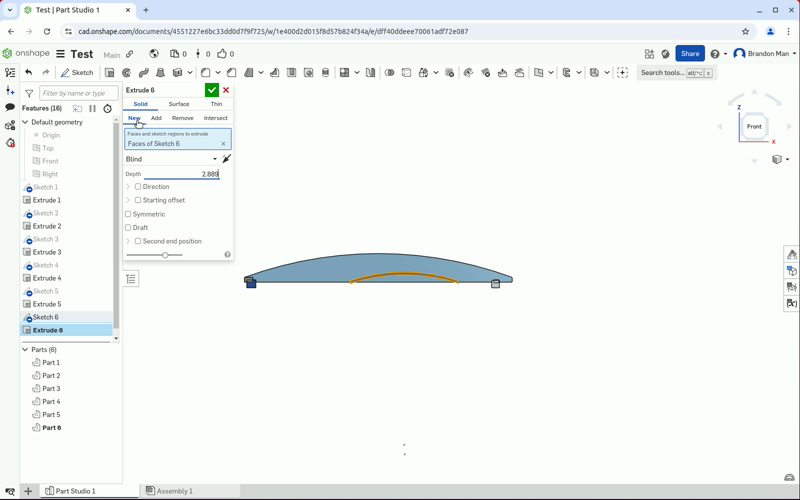
key(enter)
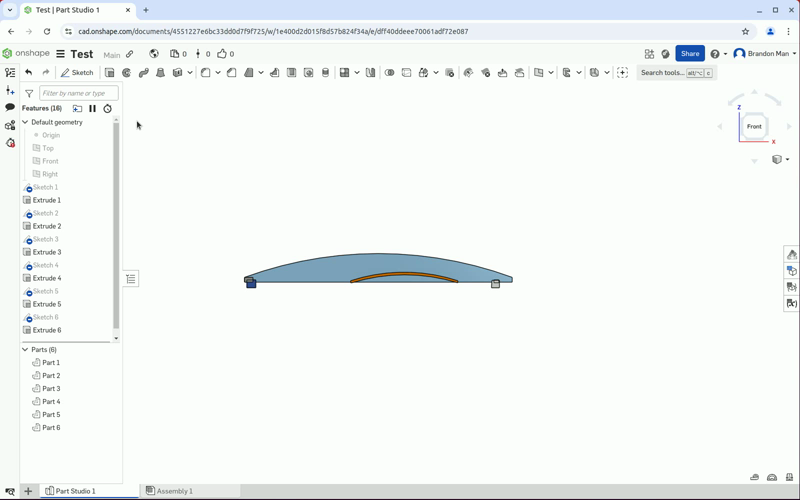
key(shift+h)
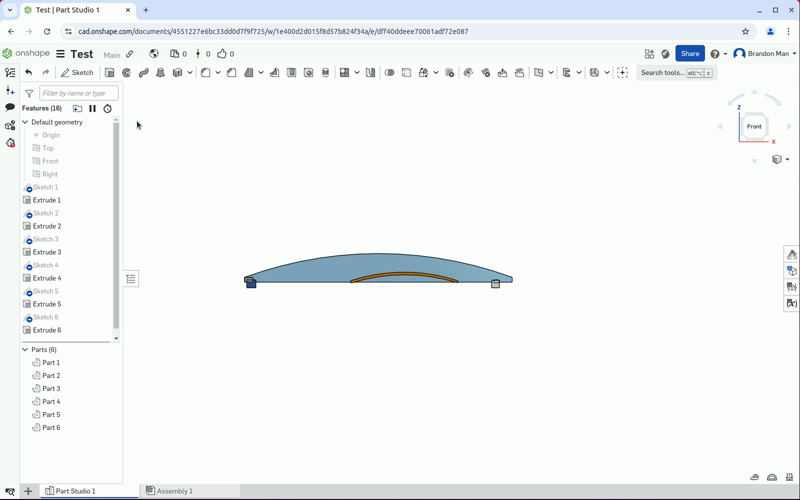
key(shift+h)
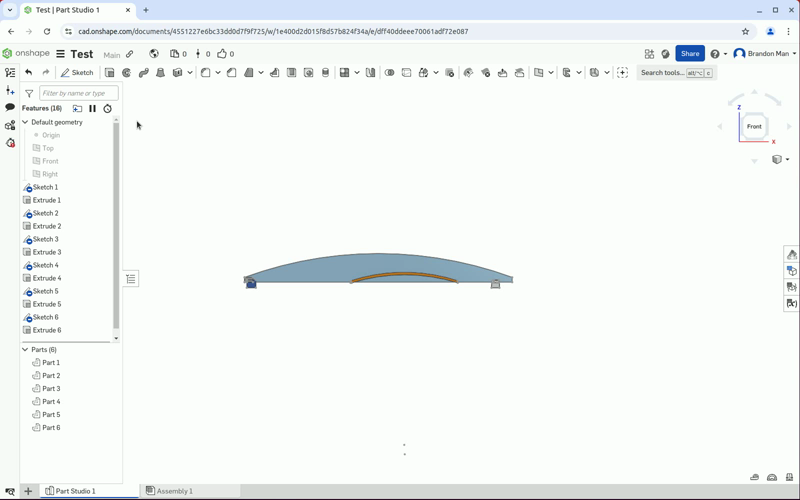
key(shift+7)
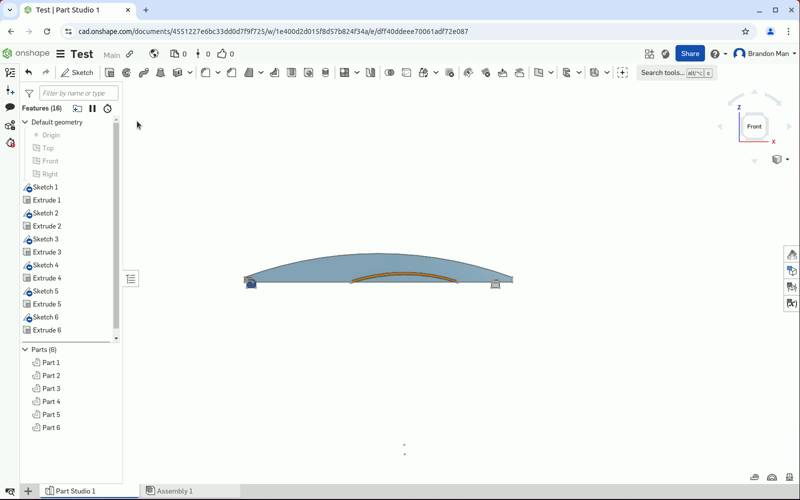
key(left, 2)
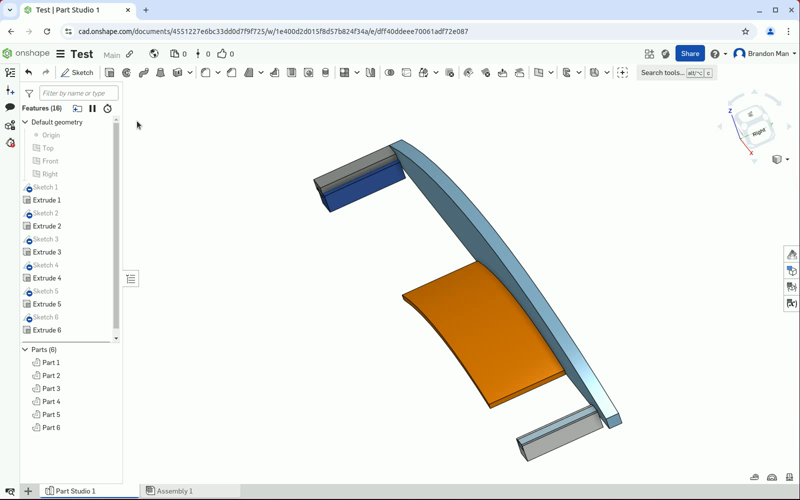
key(down, 2)
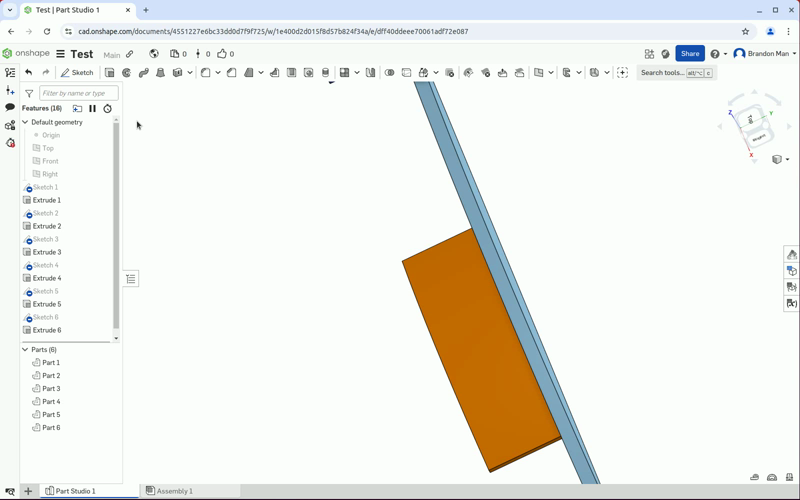
key(up, 2)
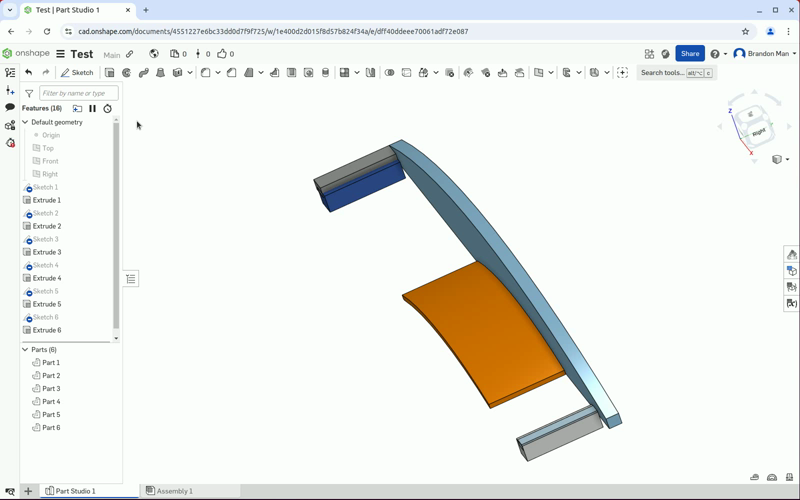
key(right, 2)
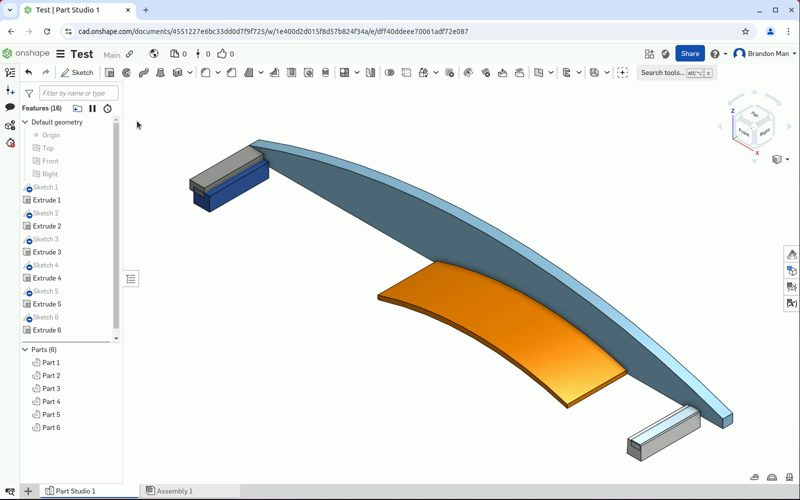
mouse_move(69, 189)
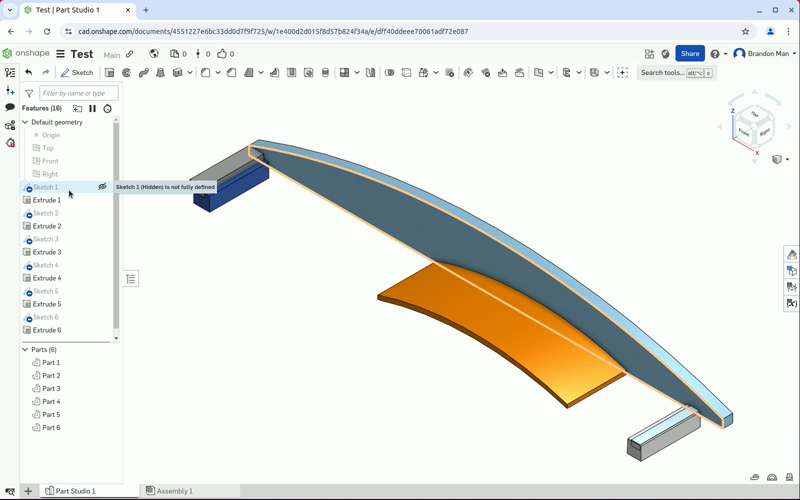
click(69, 189)